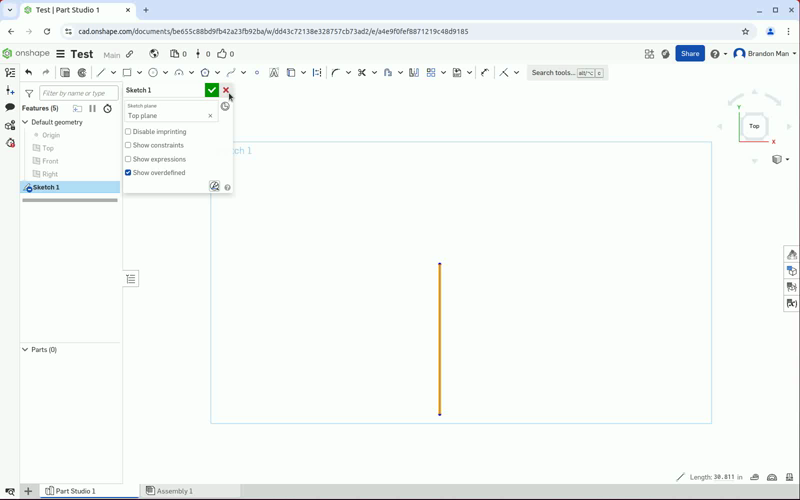
key(shift+h)
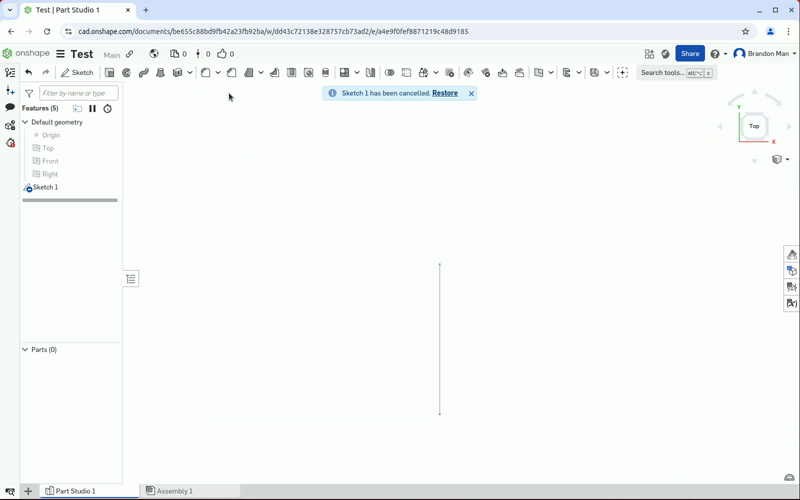
key(shift+s)
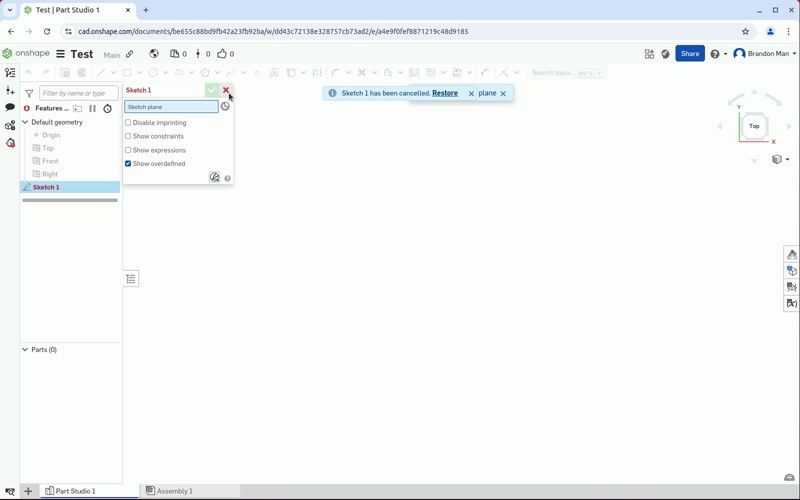
mouse_move(73, 150)
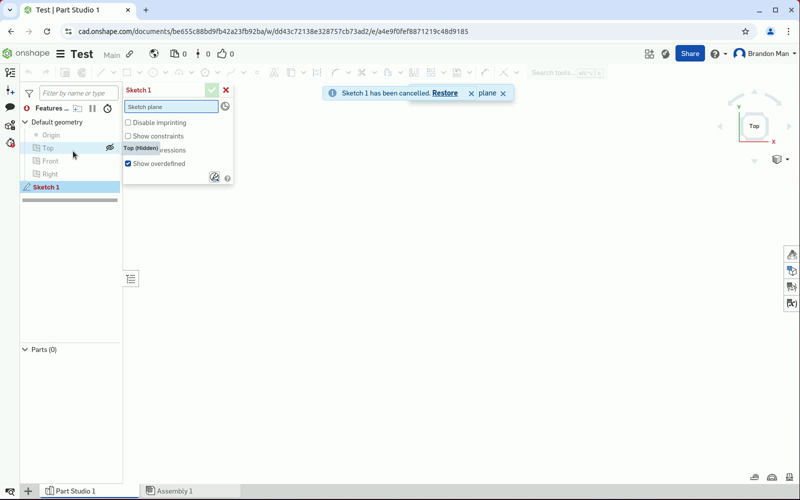
click(73, 150)
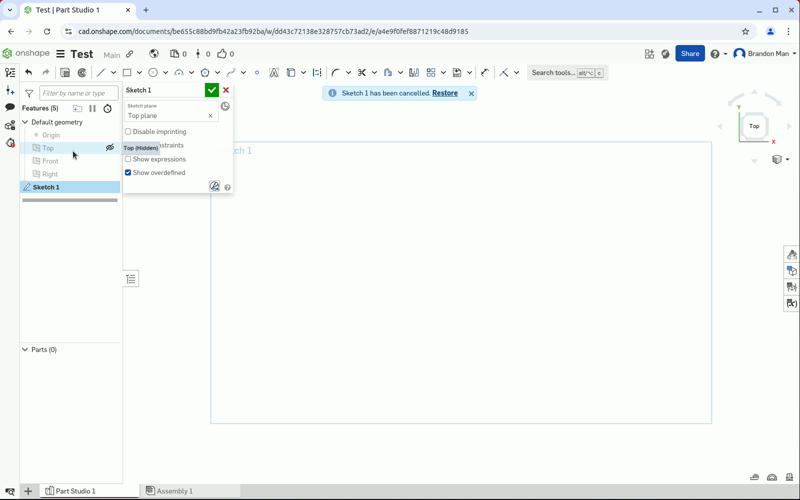
mouse_move(73, 352)
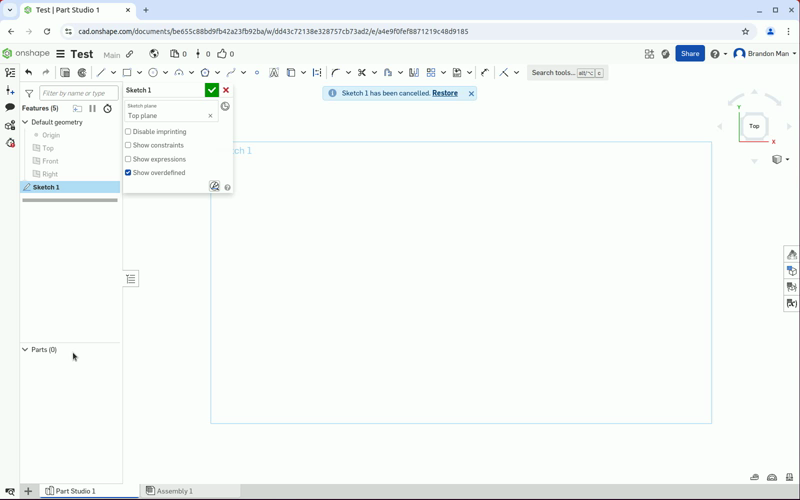
key(y)
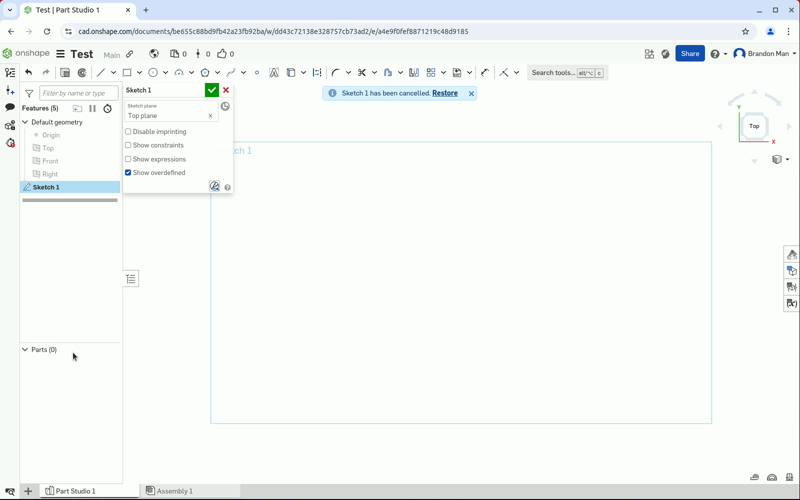
key(a)
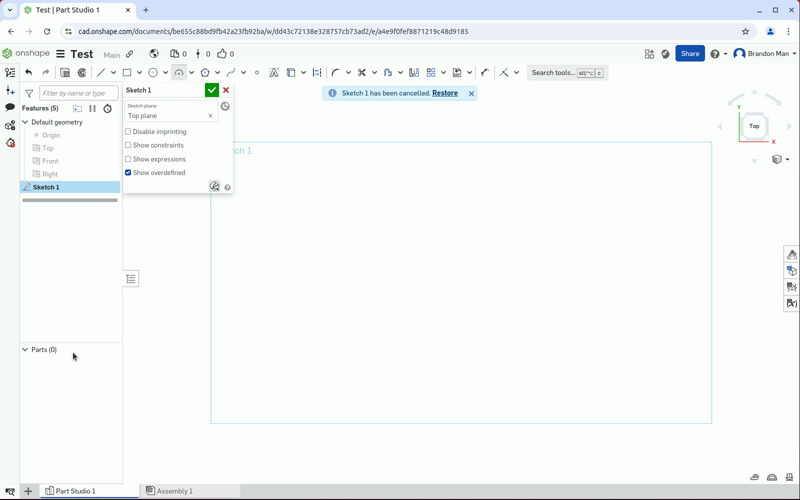
key_down(shift)
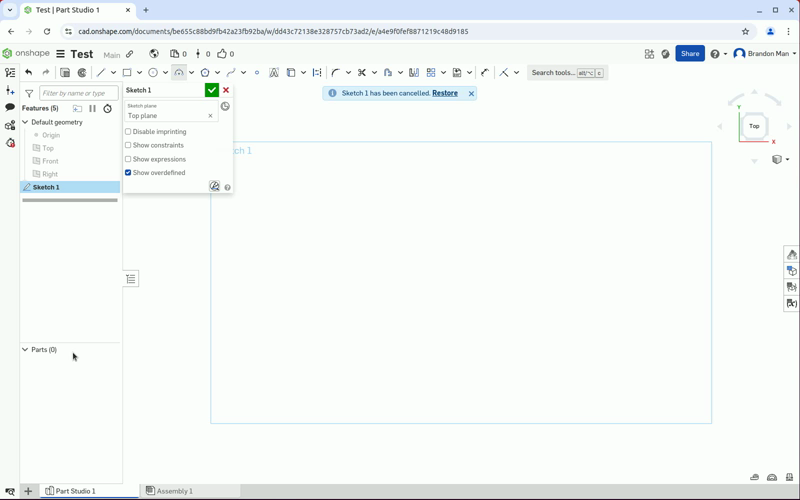
mouse_move(431, 299)
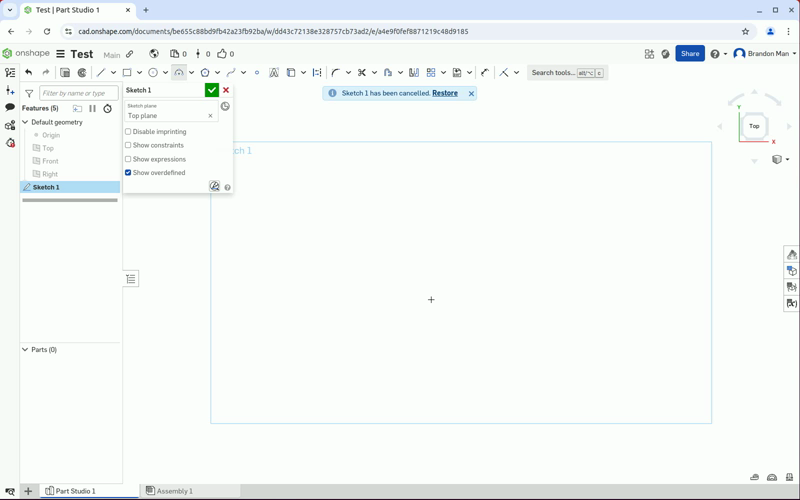
click(431, 299)
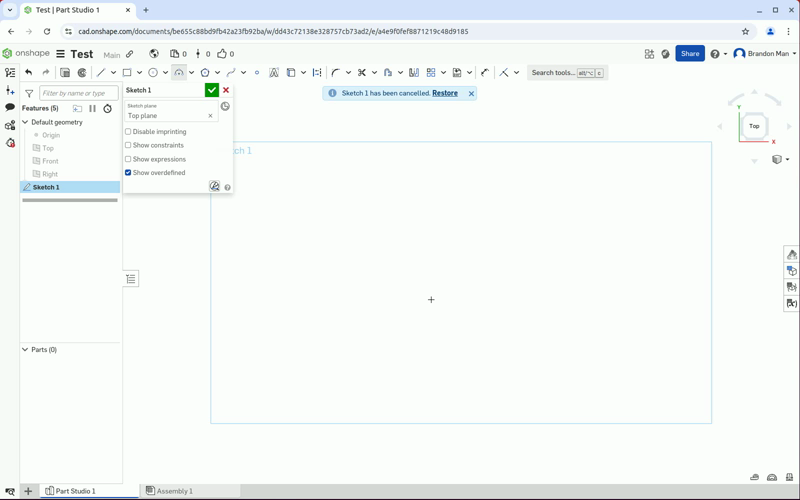
key_up(shift)
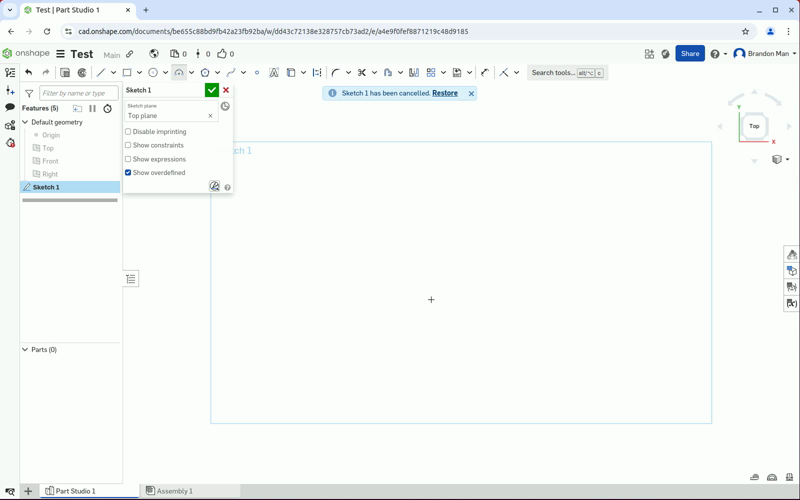
key_down(shift)
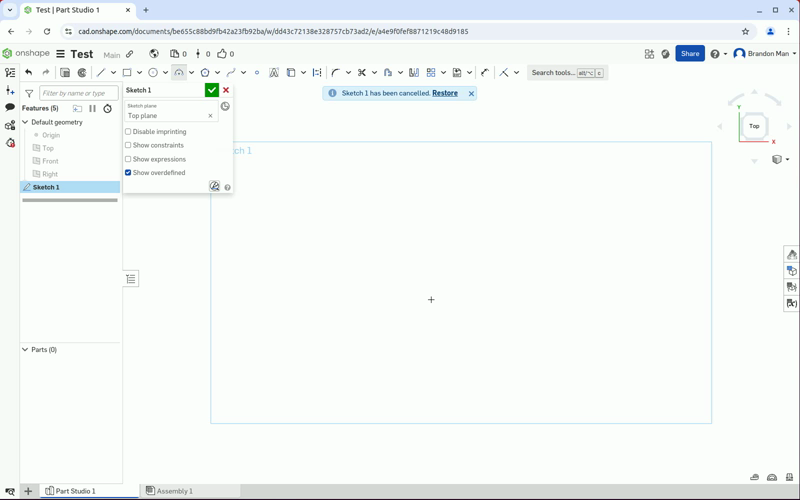
mouse_move(436, 304)
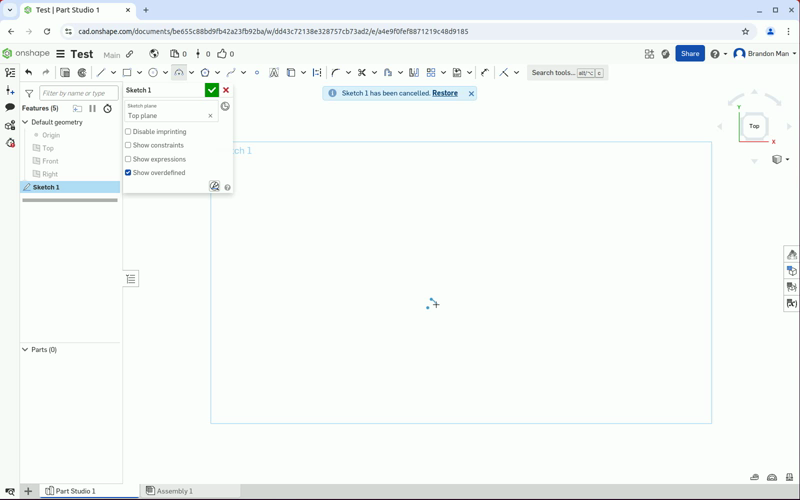
scroll(6)
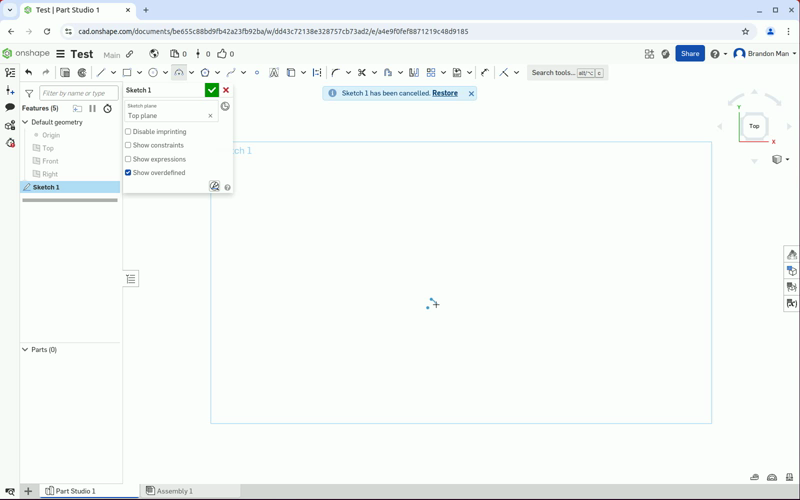
scroll(6)
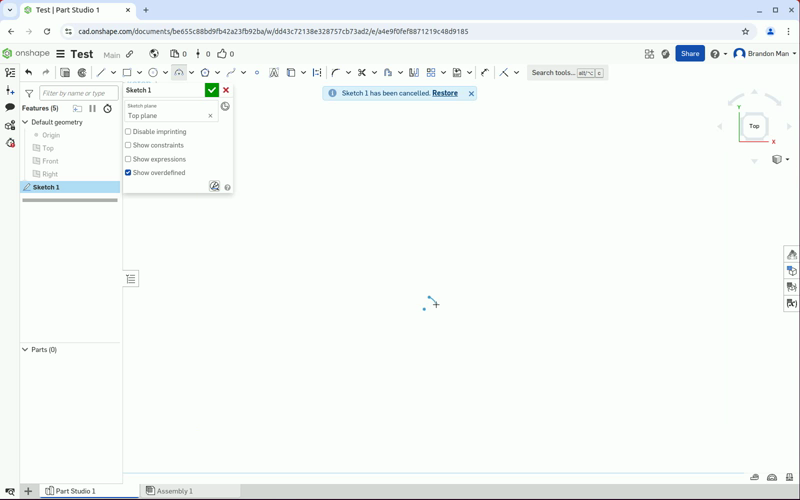
scroll(6)
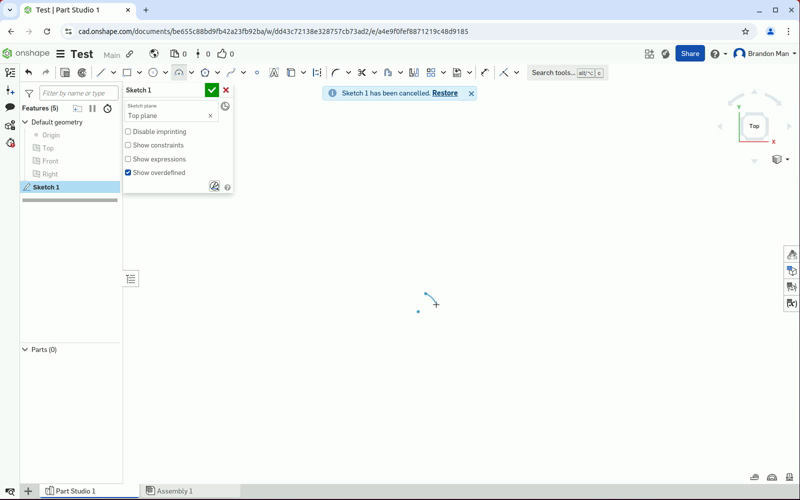
scroll(6)
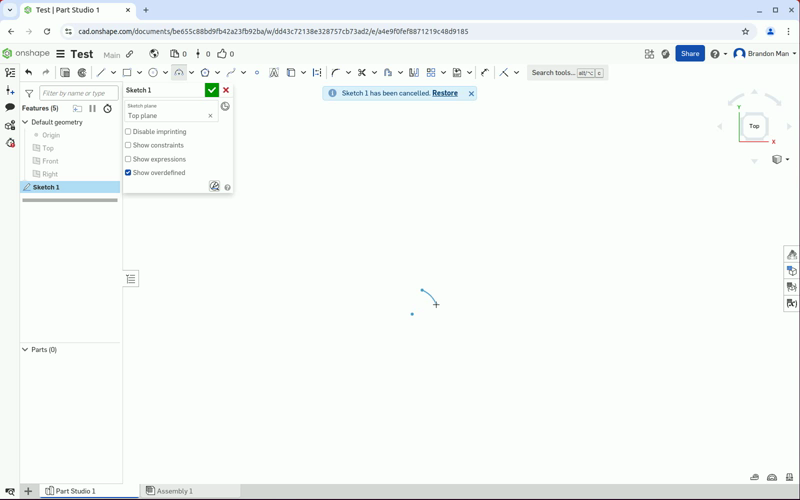
scroll(6)
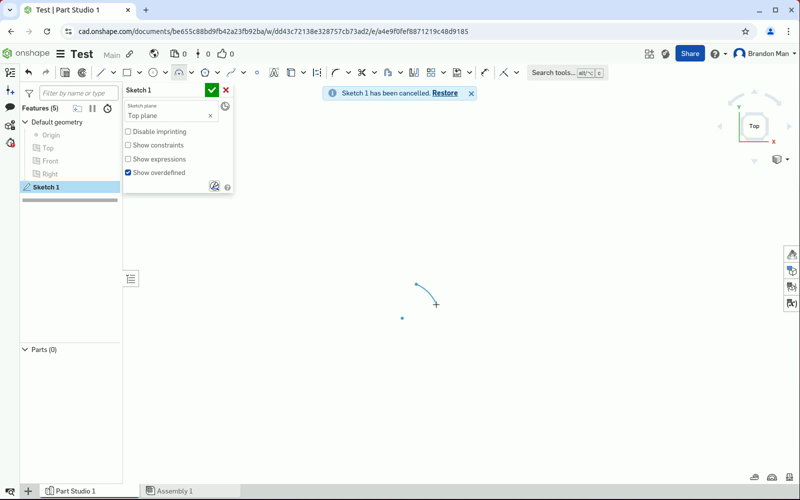
scroll(6)
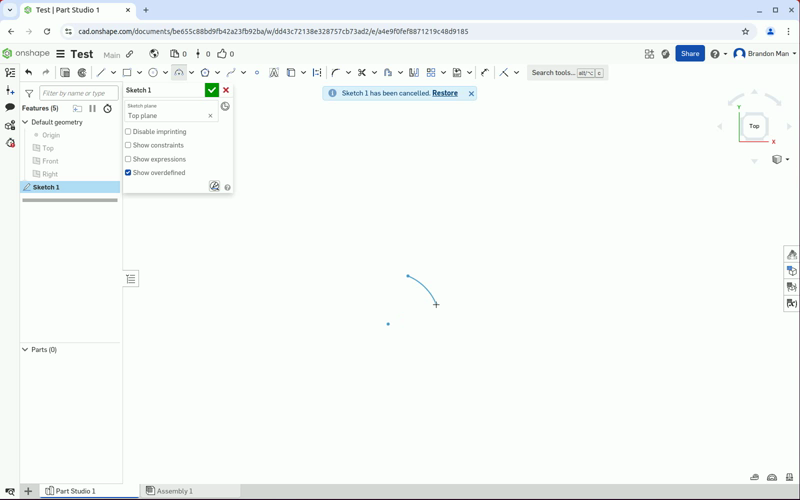
scroll(6)
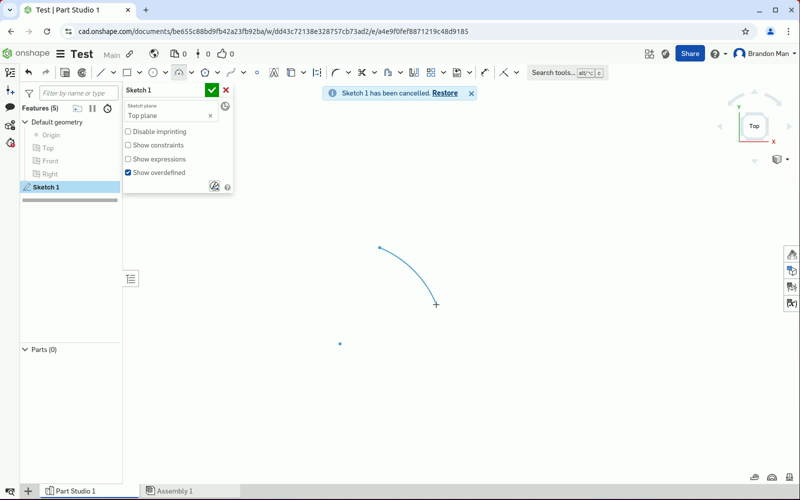
click(436, 304)
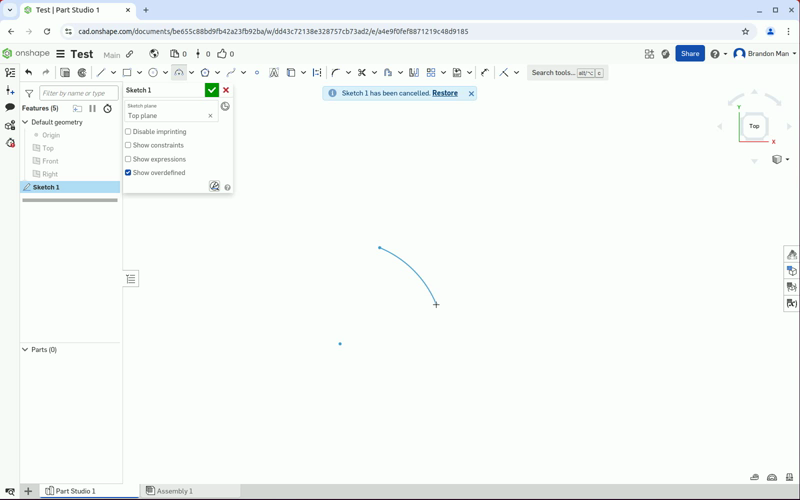
scroll(-6)
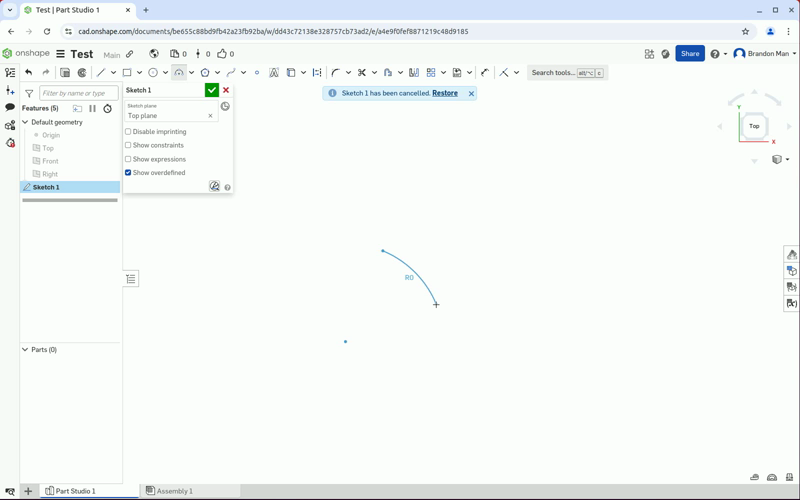
scroll(-6)
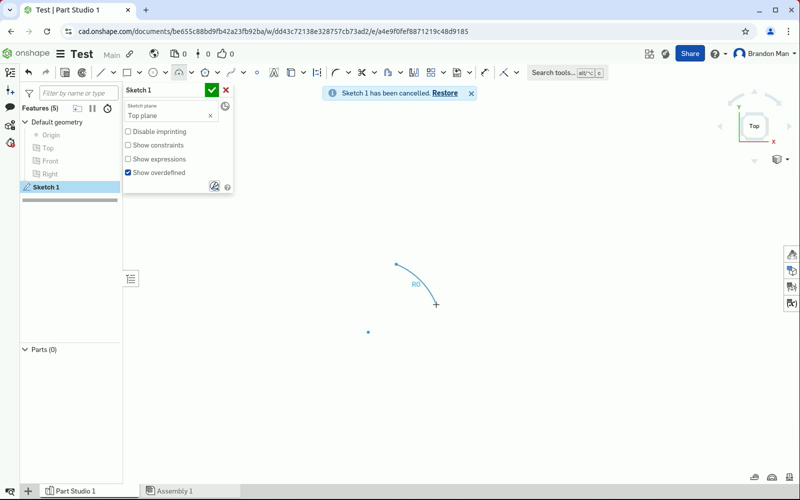
scroll(-6)
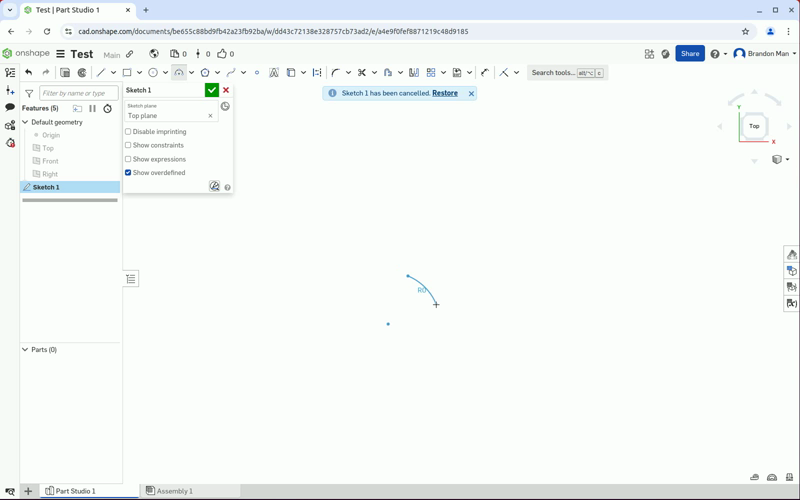
scroll(-6)
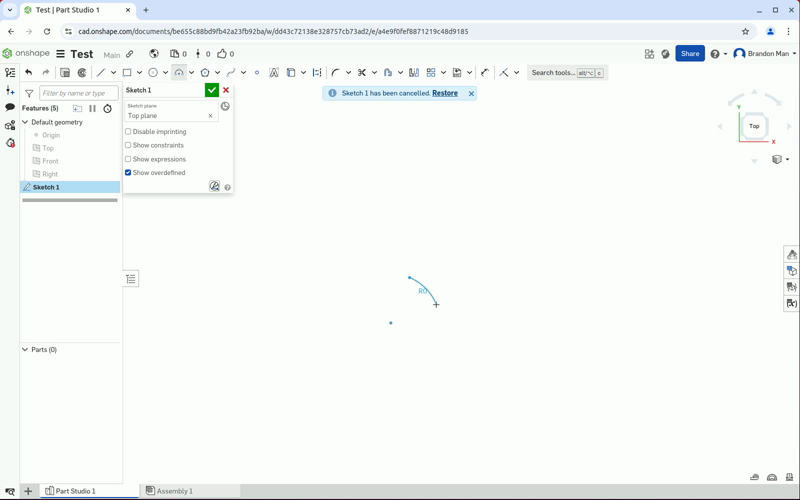
scroll(-6)
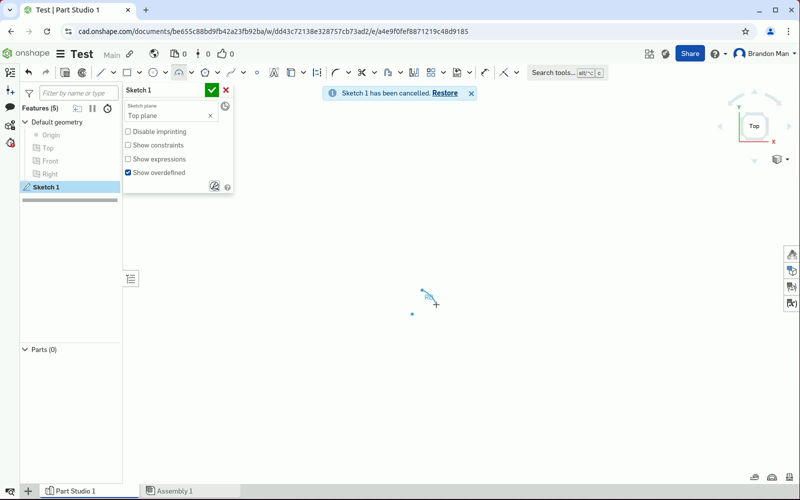
scroll(-6)
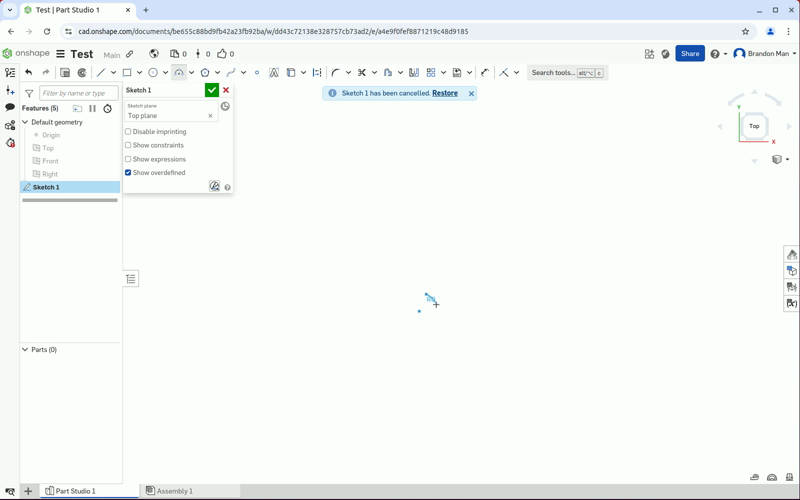
scroll(-6)
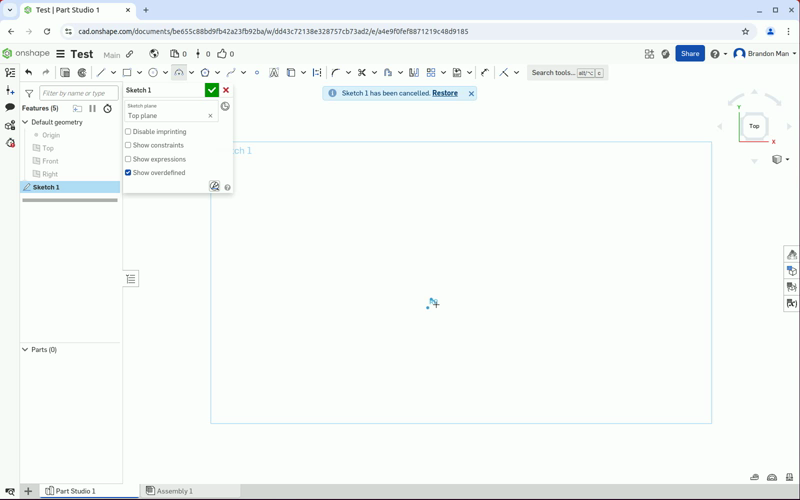
mouse_move(432, 302)
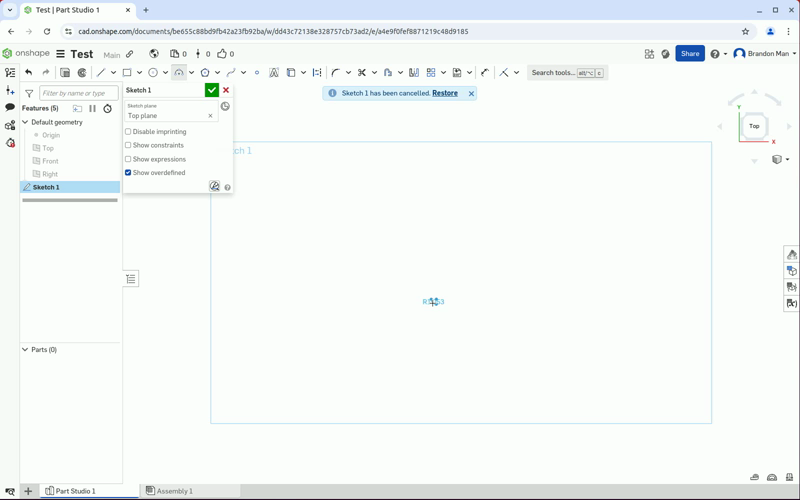
scroll(6)
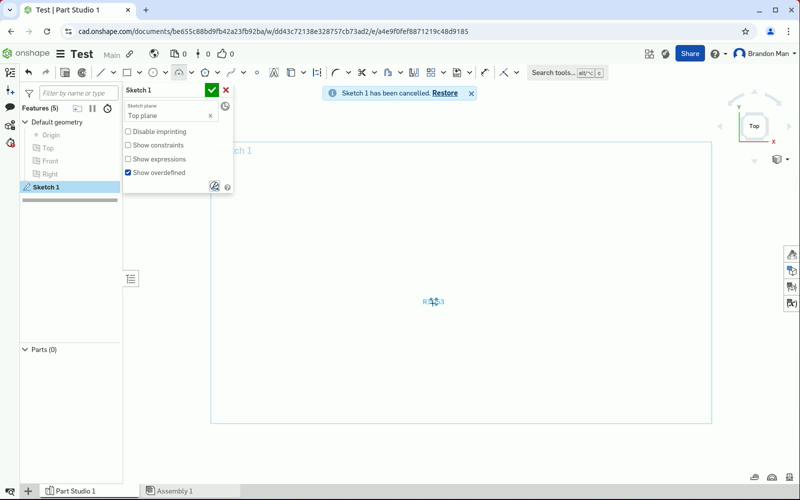
scroll(6)
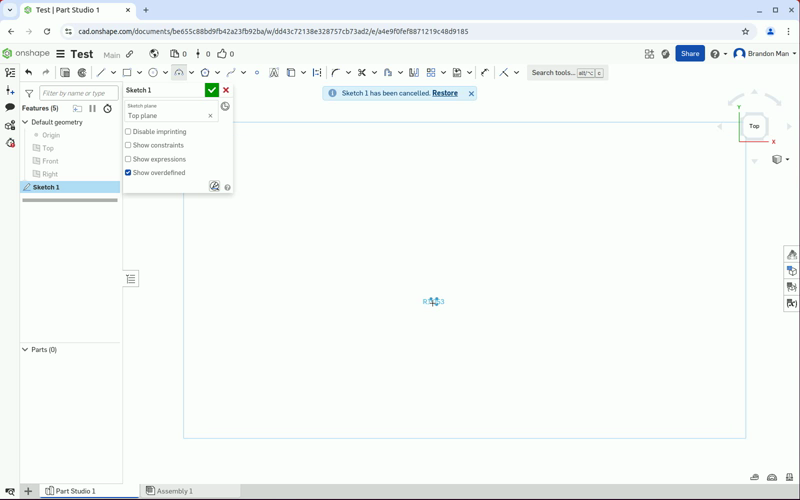
scroll(6)
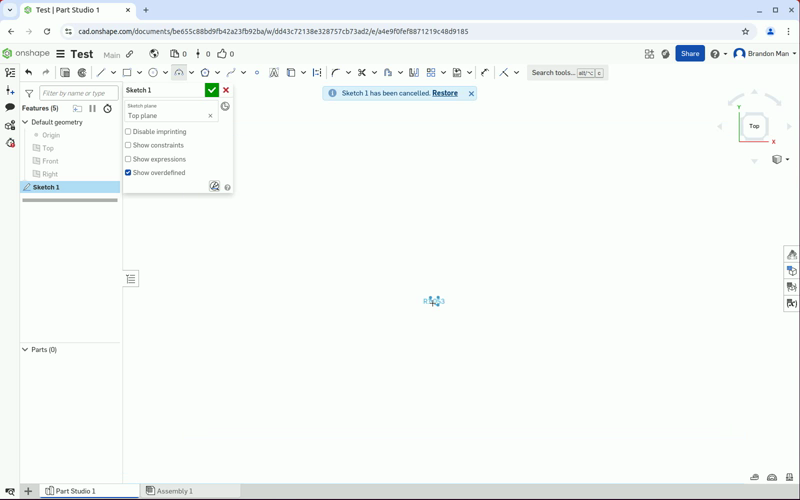
scroll(6)
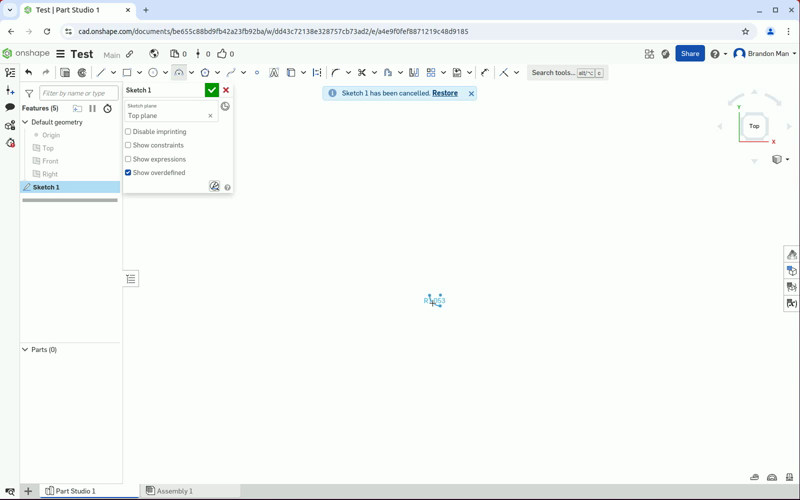
scroll(6)
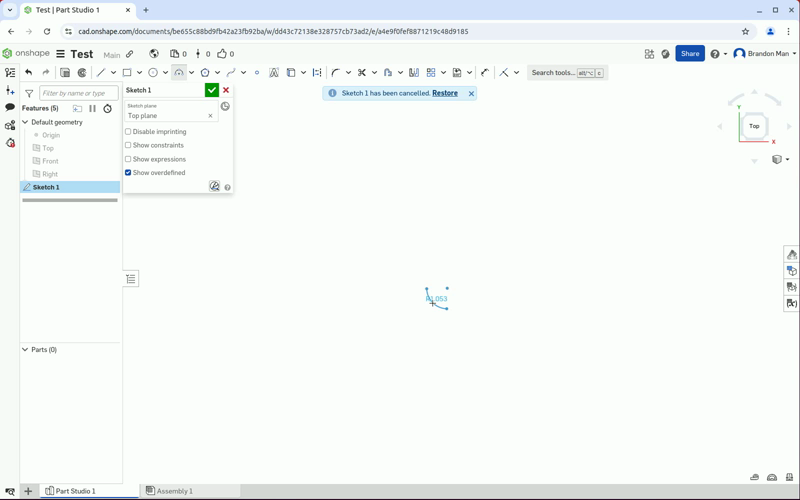
scroll(6)
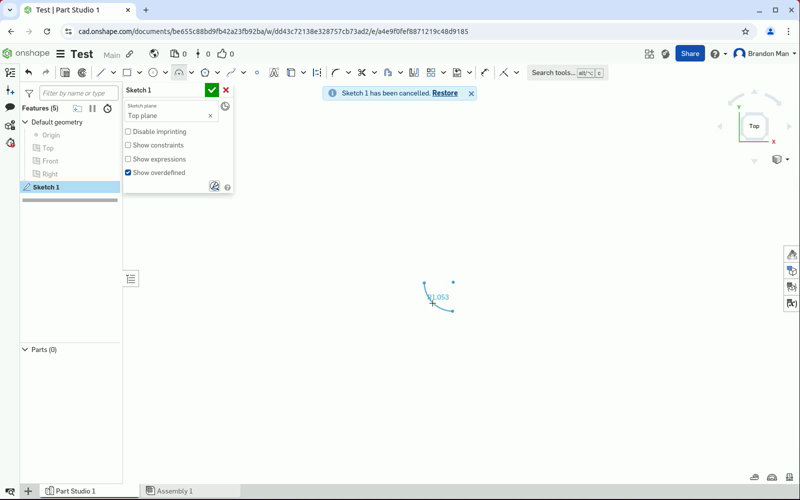
scroll(6)
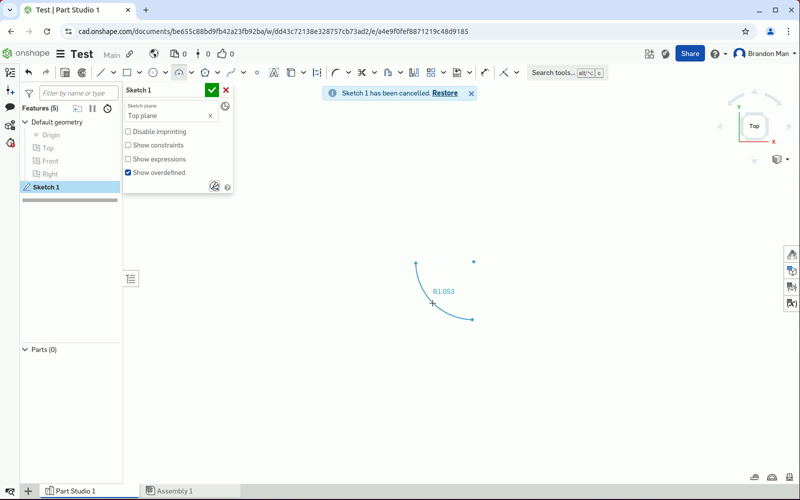
click(432, 302)
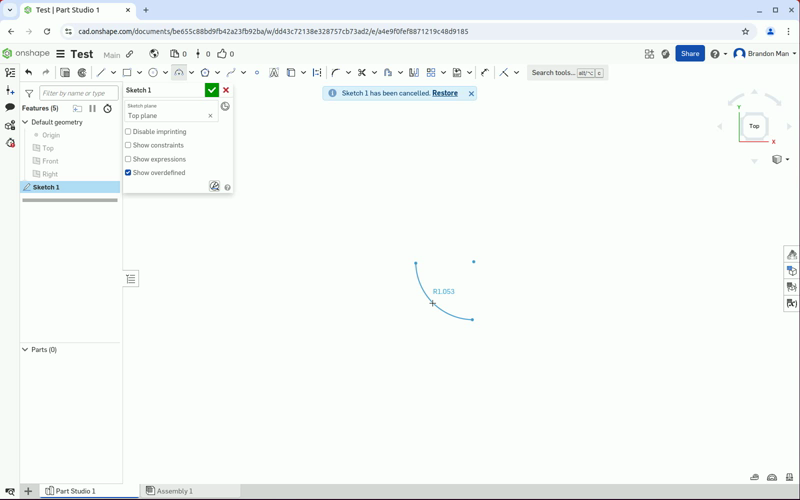
scroll(-6)
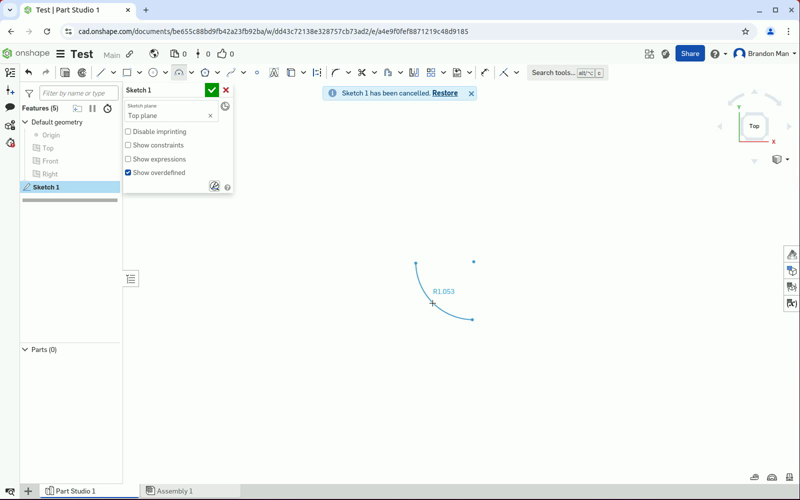
scroll(-6)
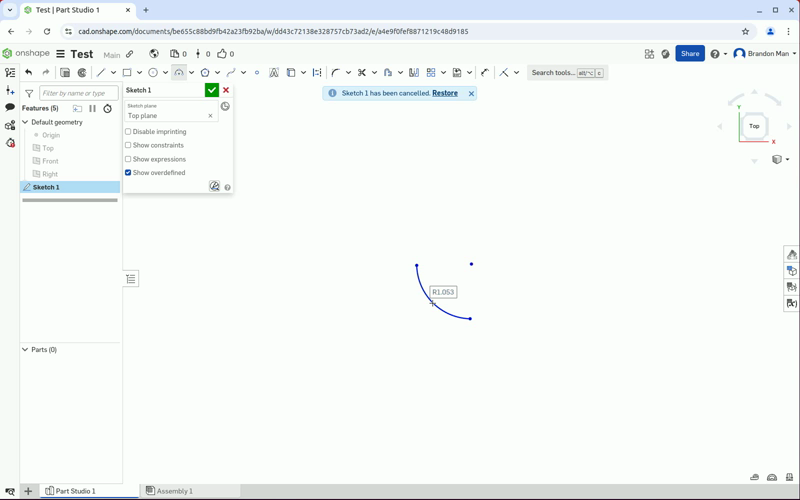
scroll(-6)
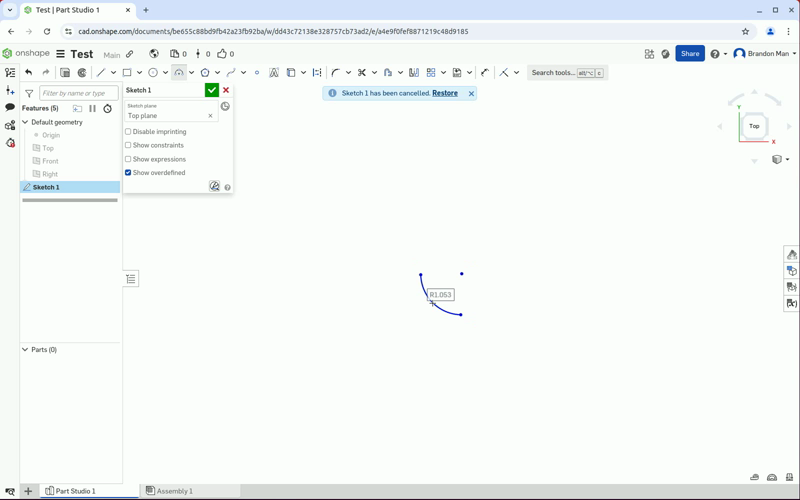
scroll(-6)
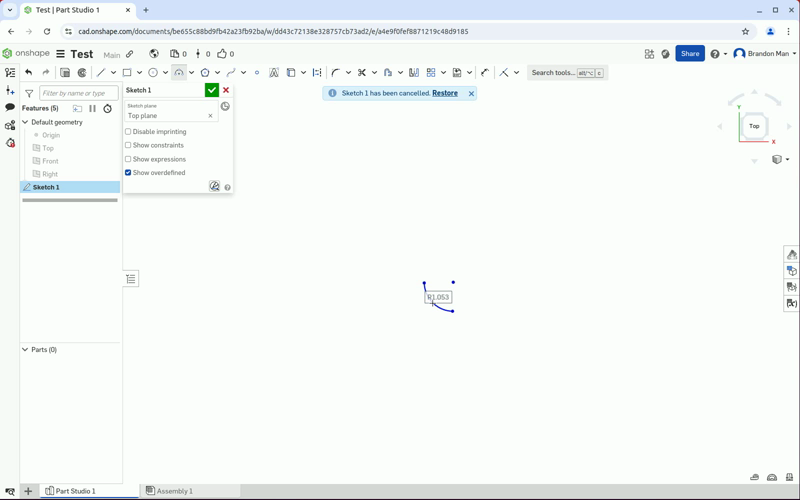
scroll(-6)
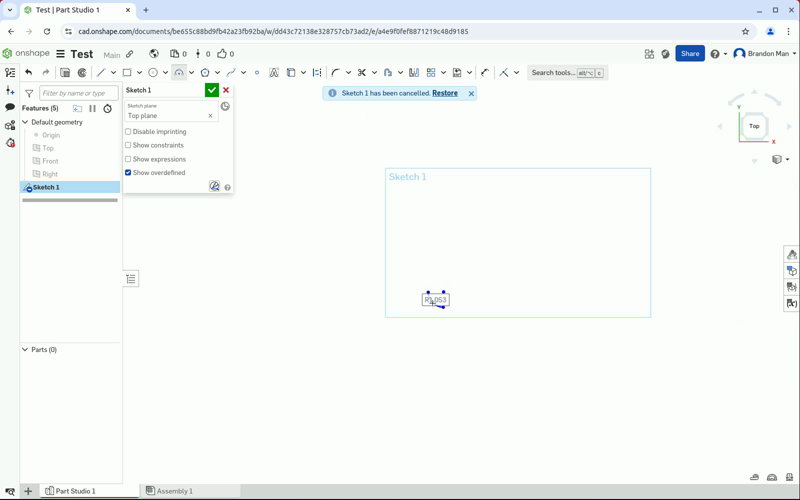
scroll(-6)
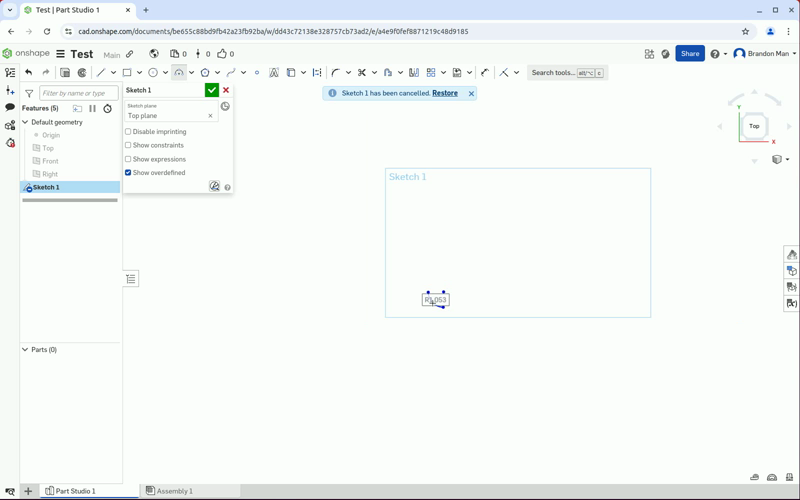
scroll(-6)
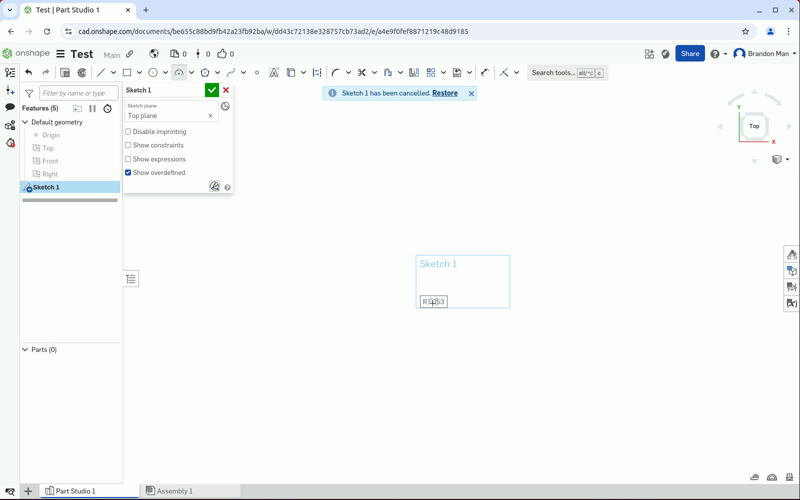
key_up(shift)
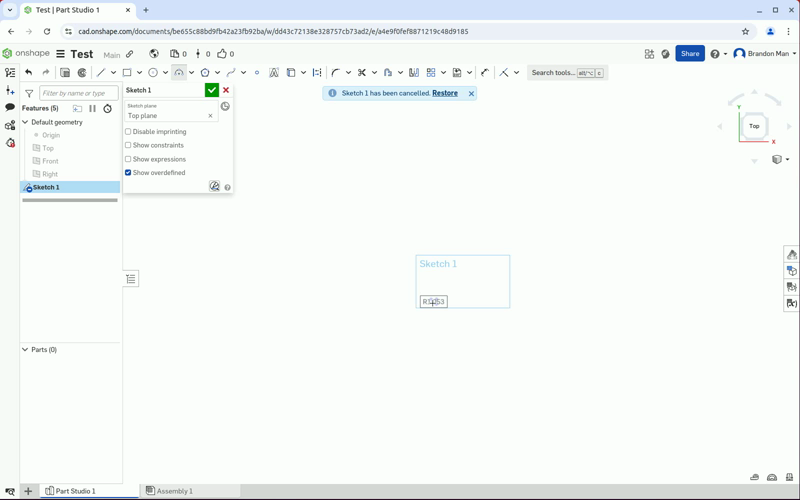
key(esc)
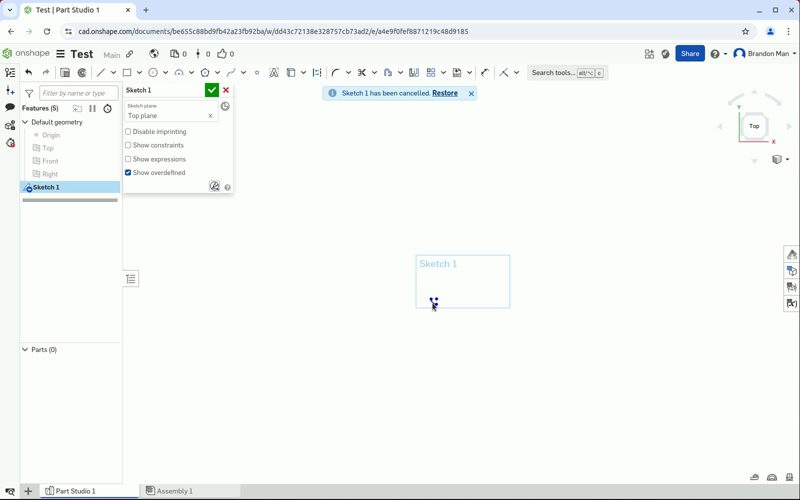
key(l)
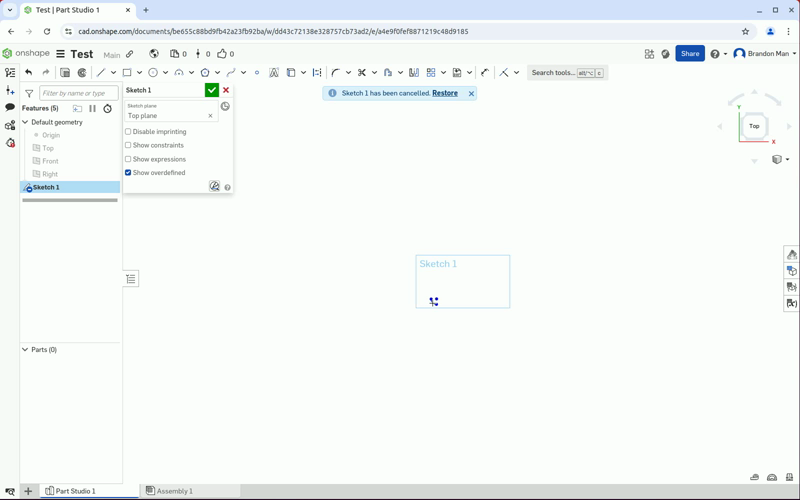
mouse_move(436, 304)
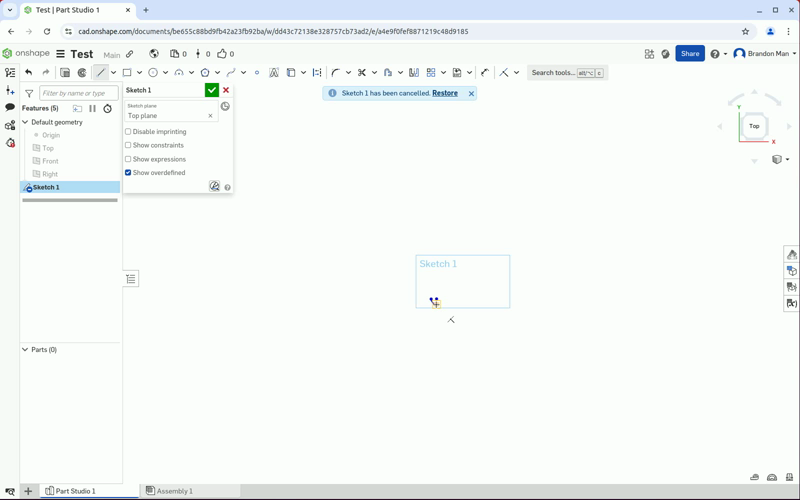
scroll(6)
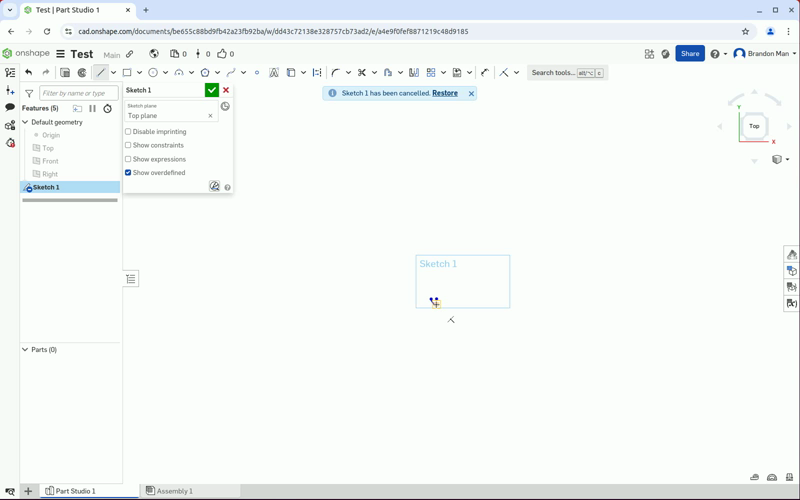
scroll(6)
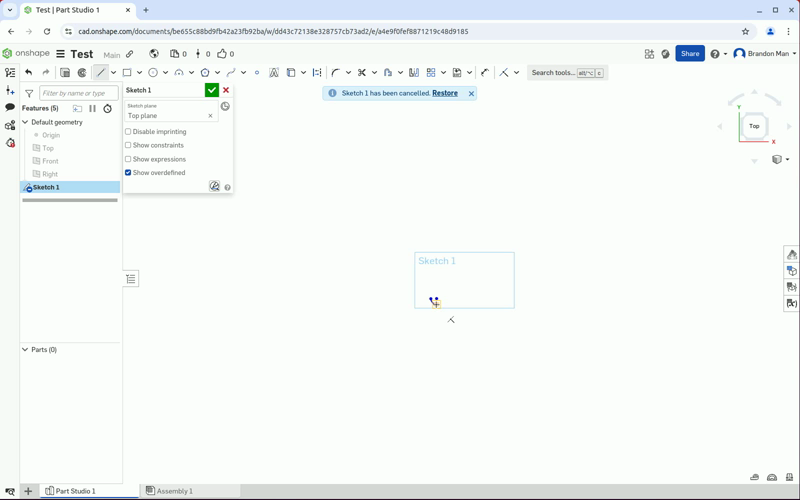
scroll(6)
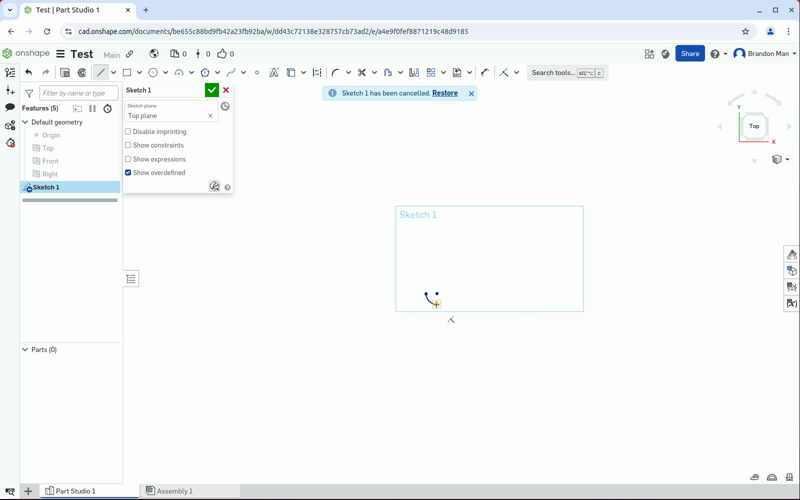
scroll(6)
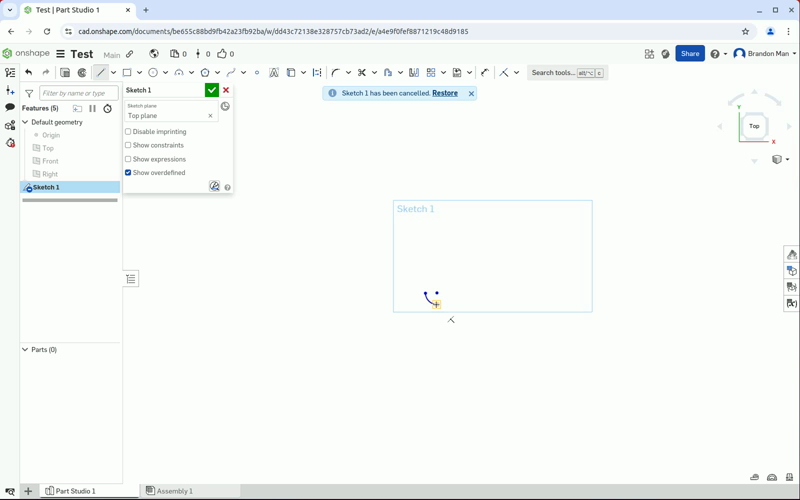
scroll(6)
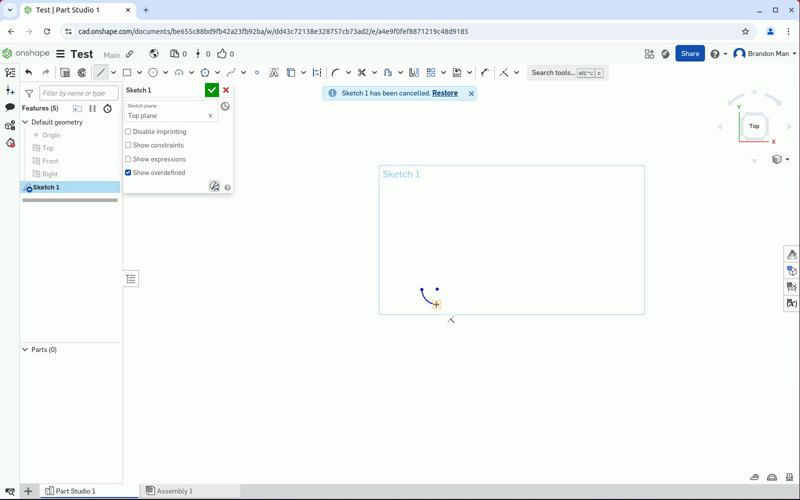
scroll(6)
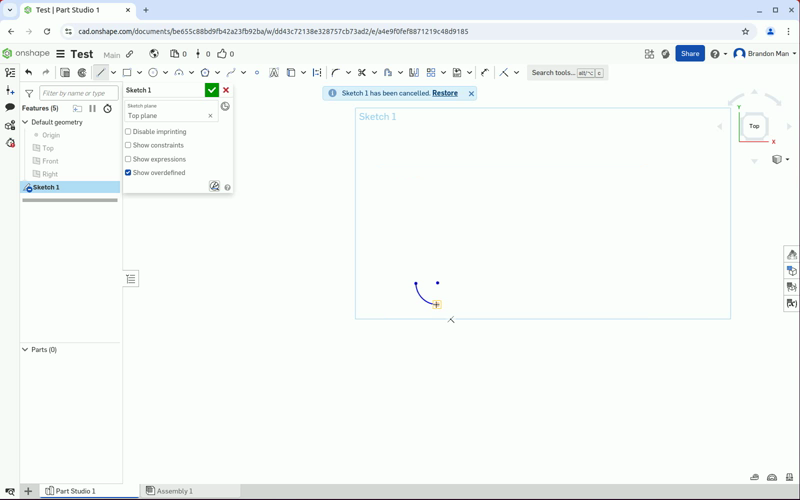
scroll(6)
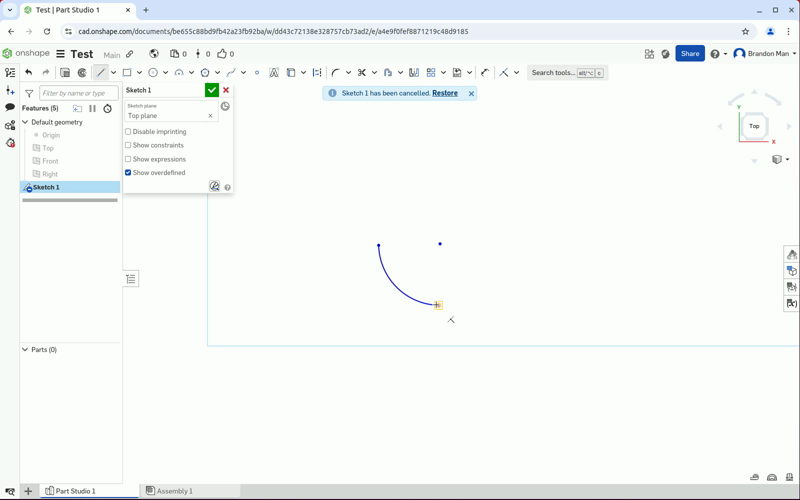
click(436, 304)
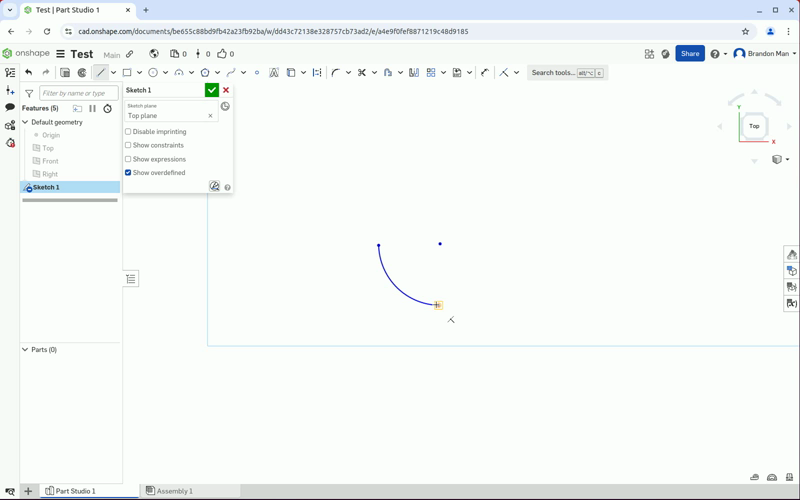
scroll(-6)
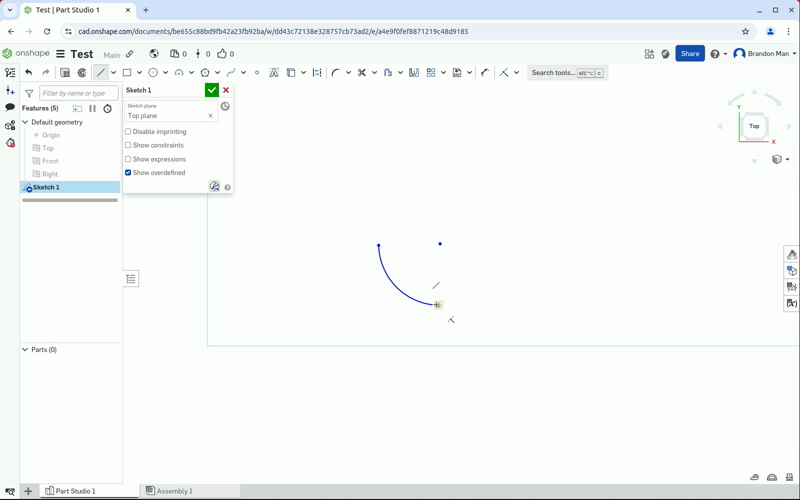
scroll(-6)
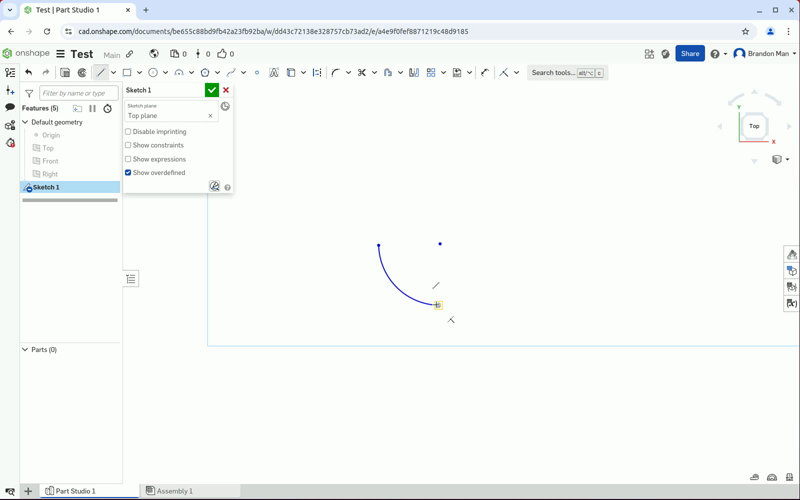
scroll(-6)
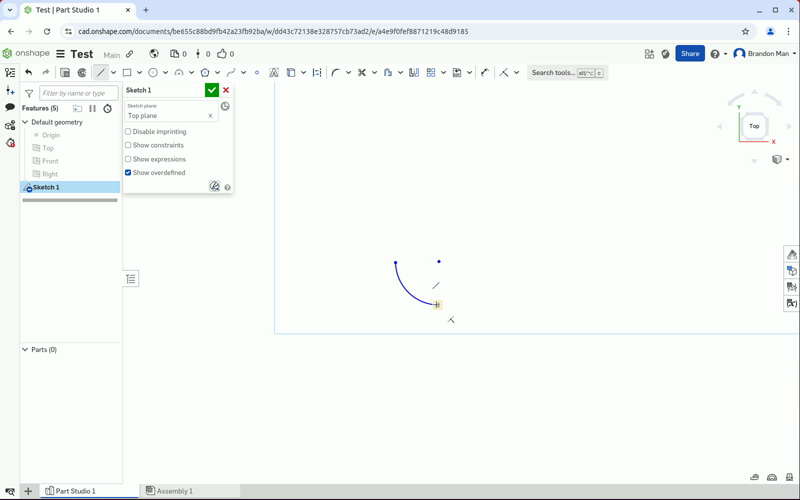
scroll(-6)
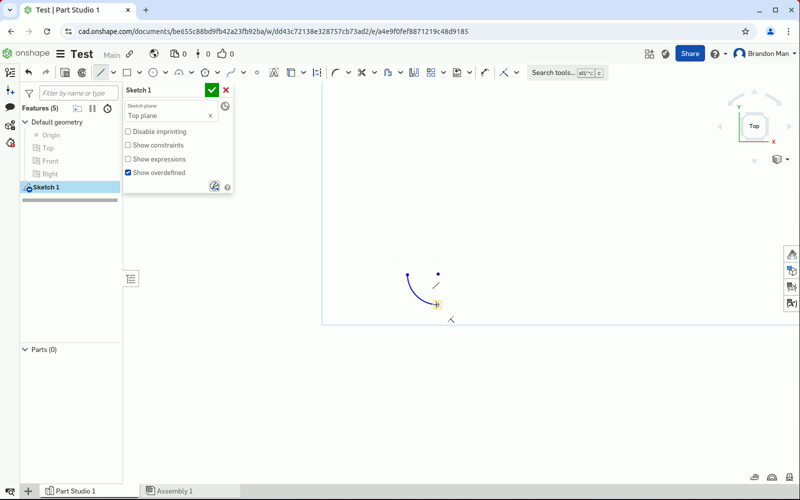
scroll(-6)
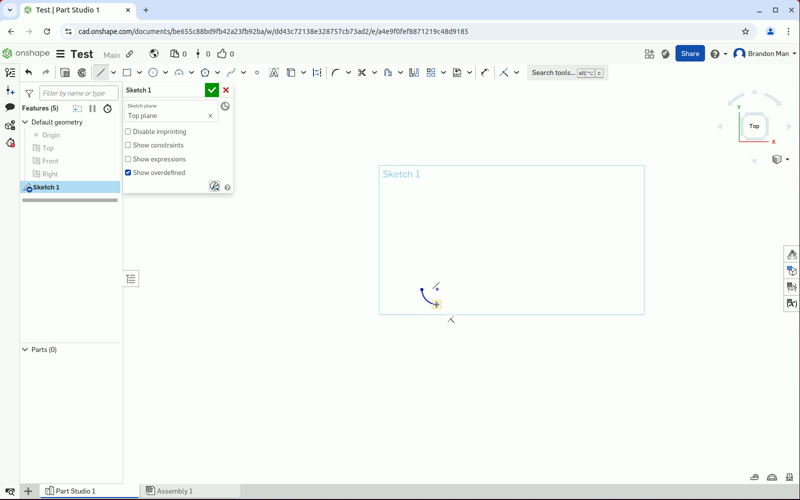
scroll(-6)
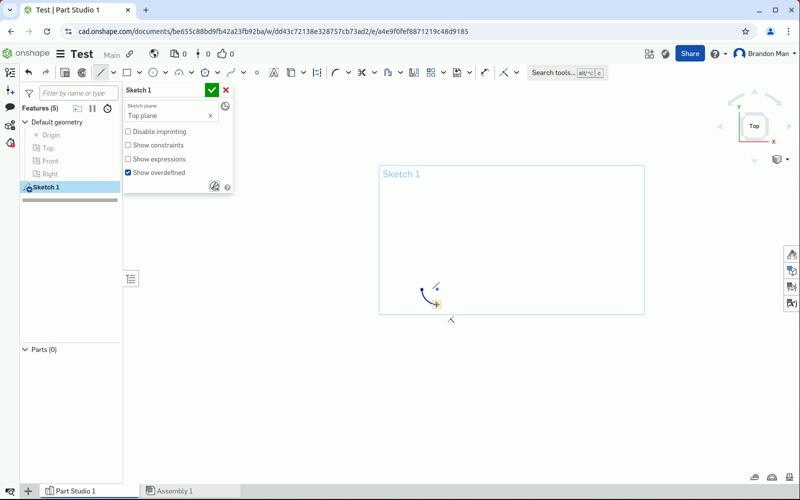
scroll(-6)
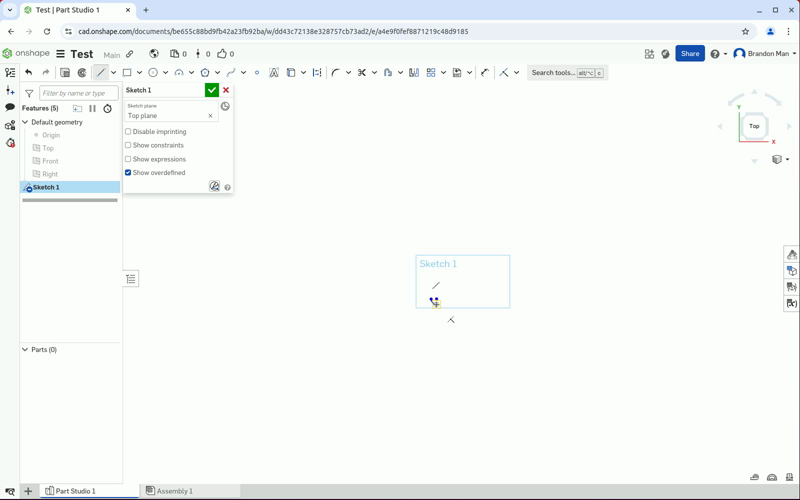
key_down(shift)
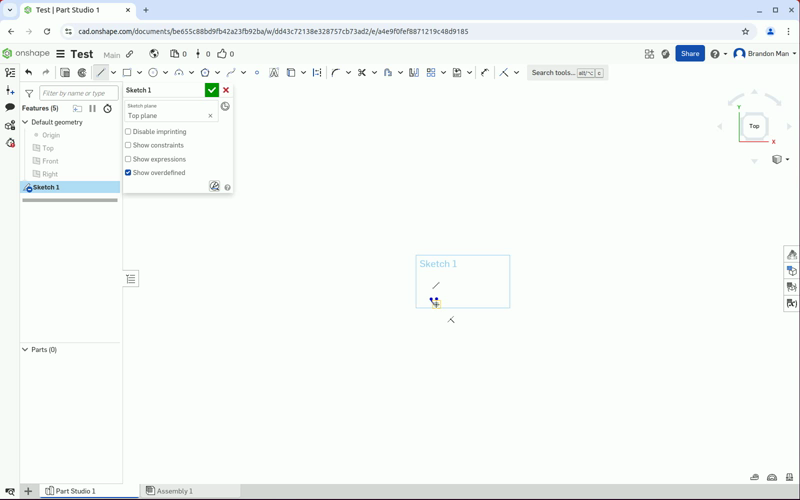
mouse_move(466, 304)
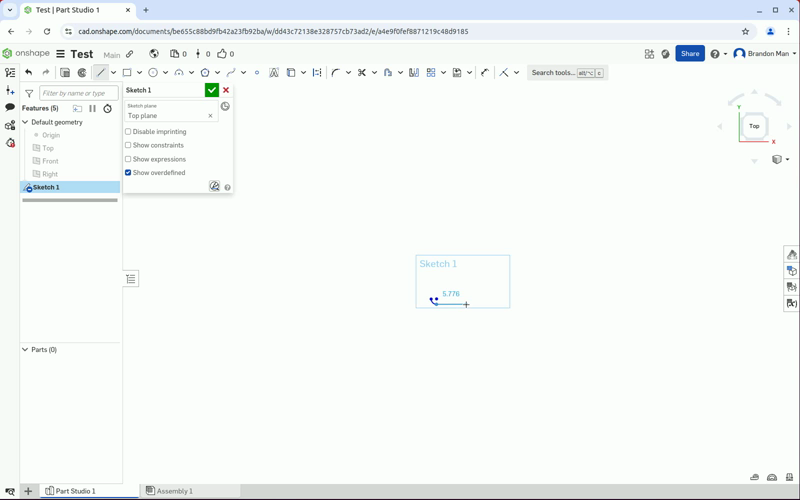
mouse_move(484, 304)
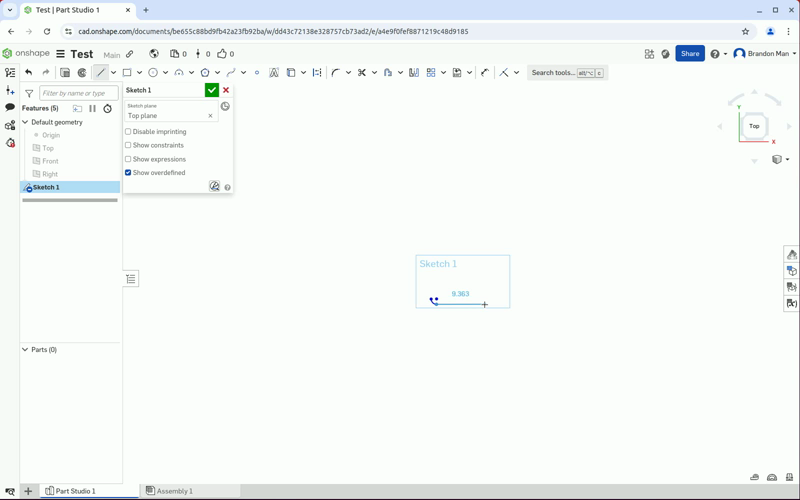
click(484, 304)
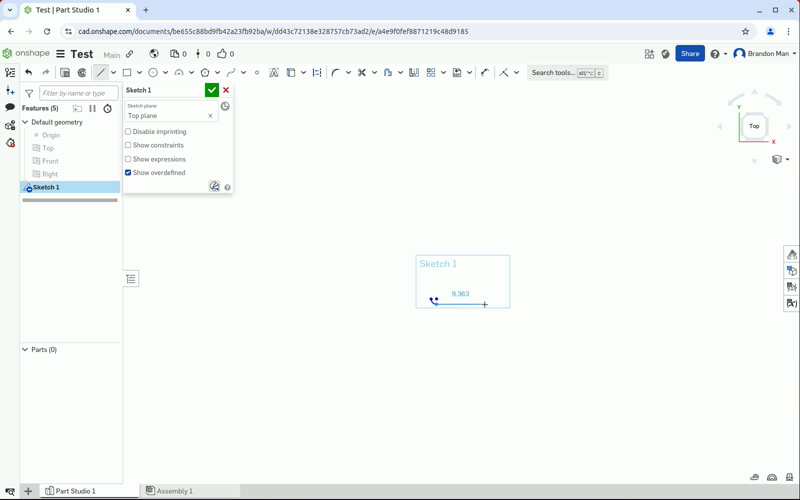
key_up(shift)
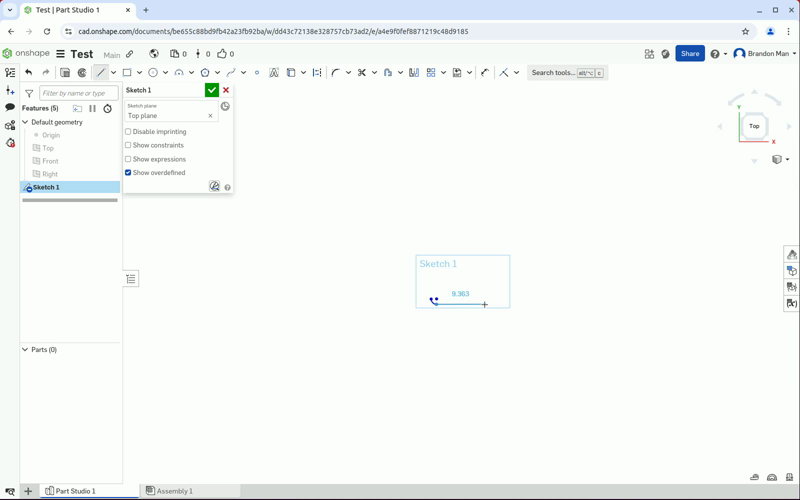
key(esc)
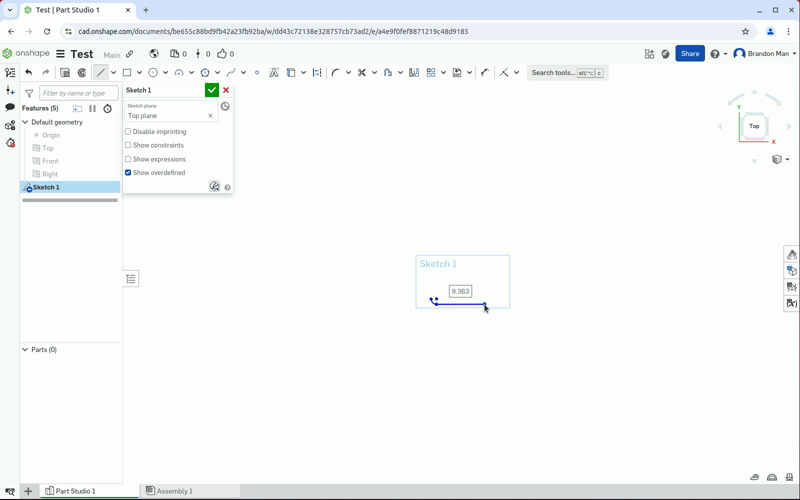
key(a)
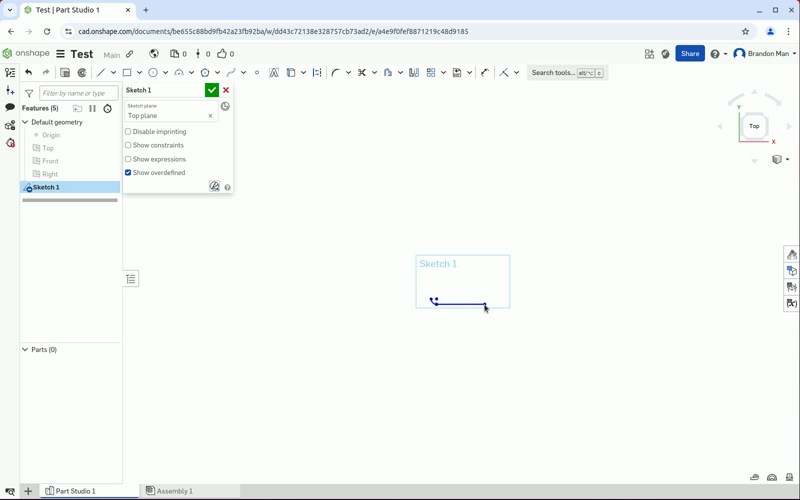
mouse_move(484, 304)
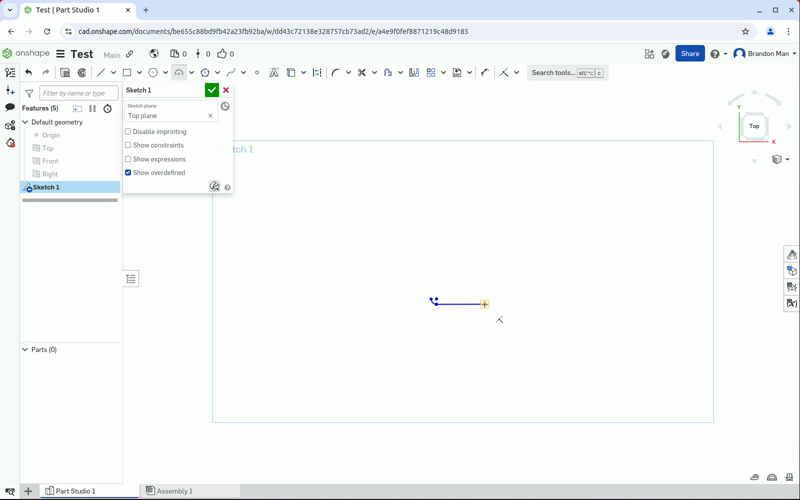
click(484, 304)
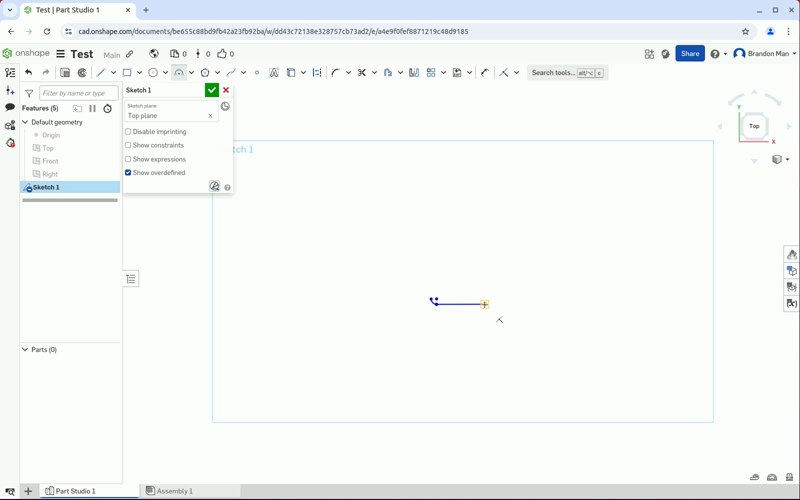
key_down(shift)
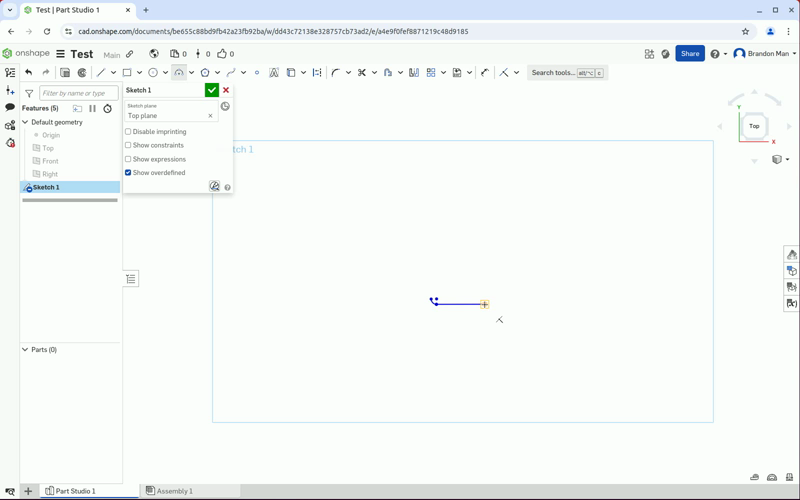
mouse_move(489, 299)
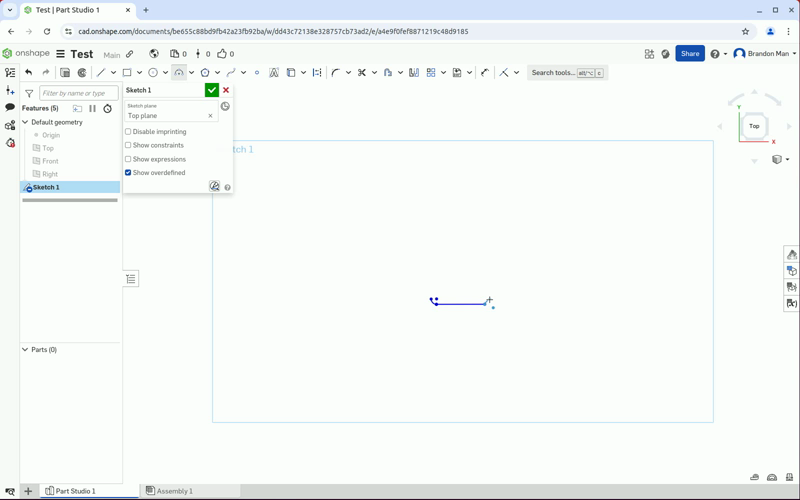
scroll(6)
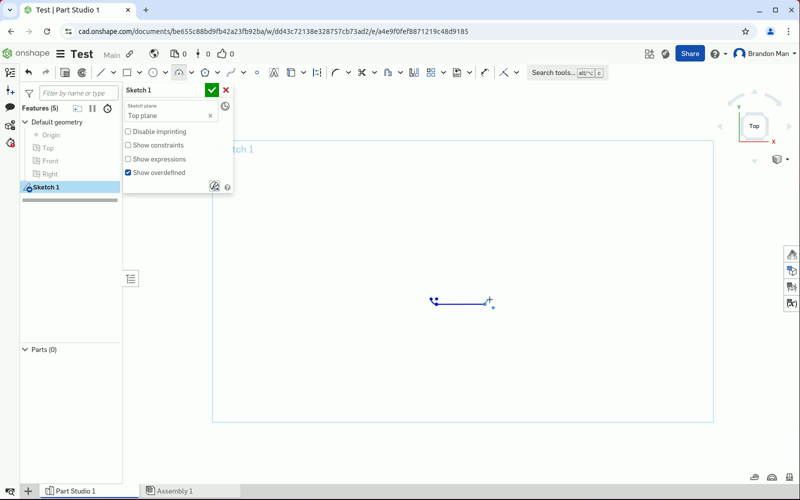
scroll(6)
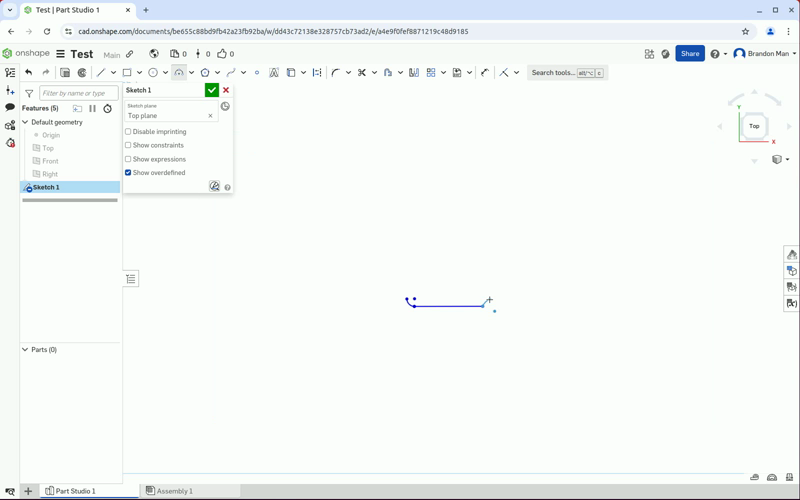
scroll(6)
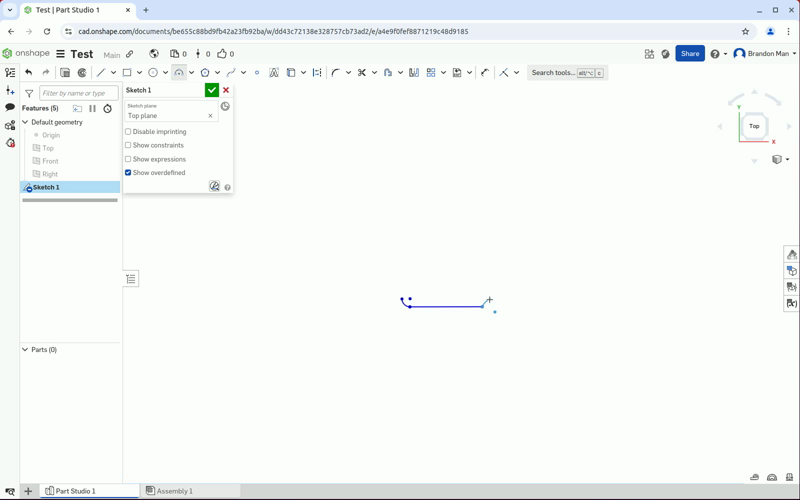
scroll(6)
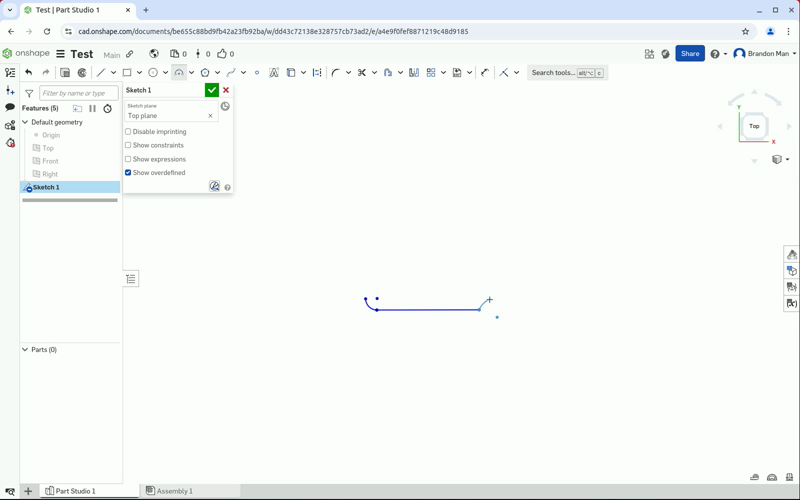
scroll(6)
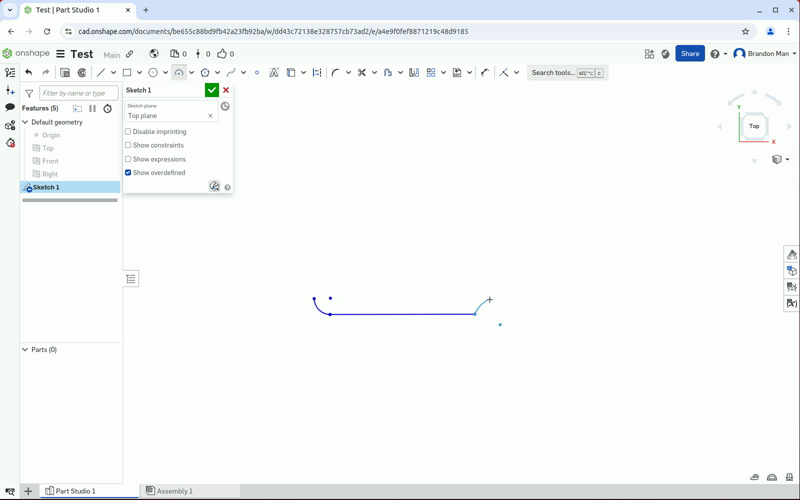
scroll(6)
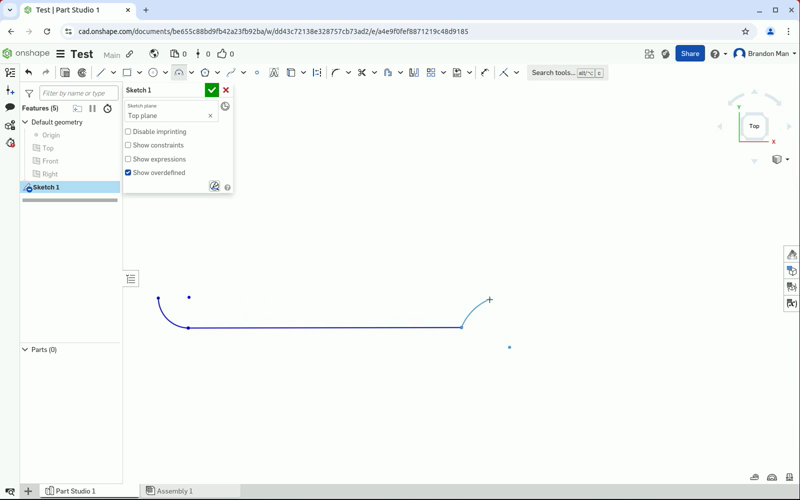
scroll(6)
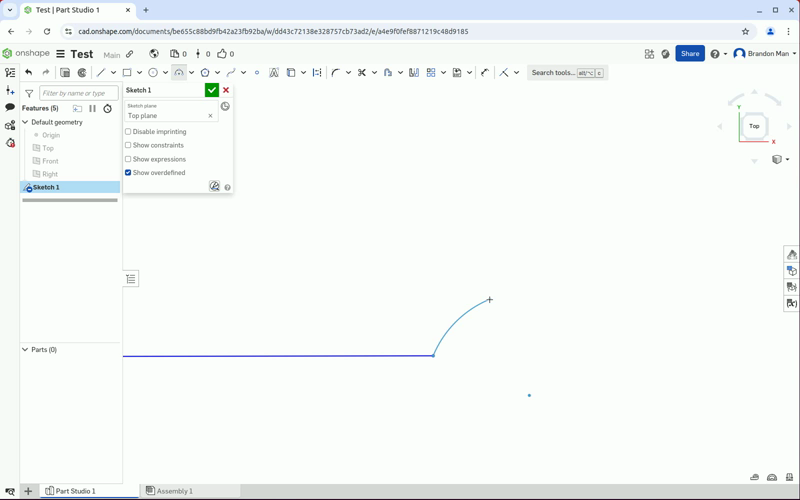
click(489, 299)
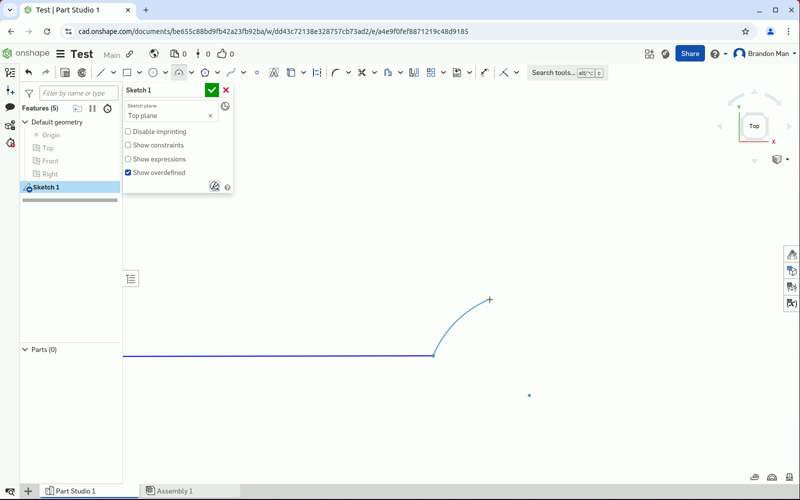
scroll(-6)
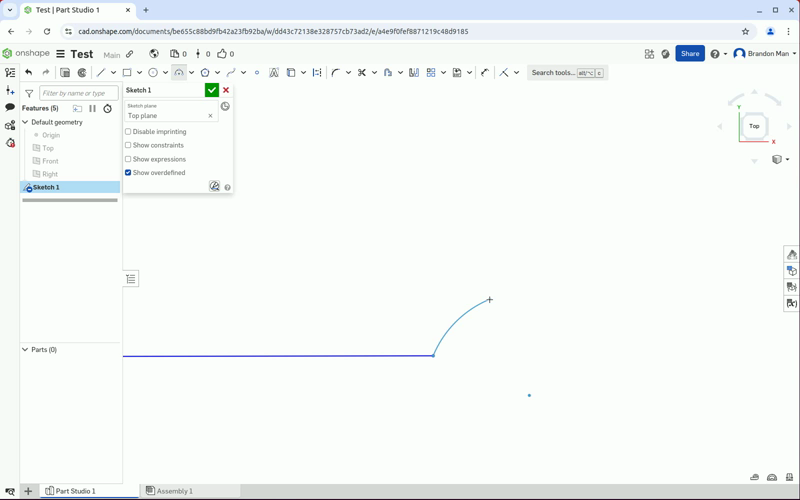
scroll(-6)
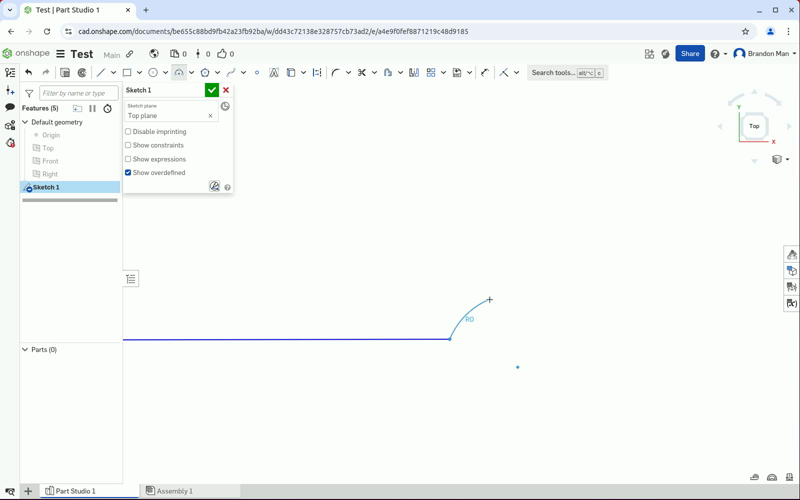
scroll(-6)
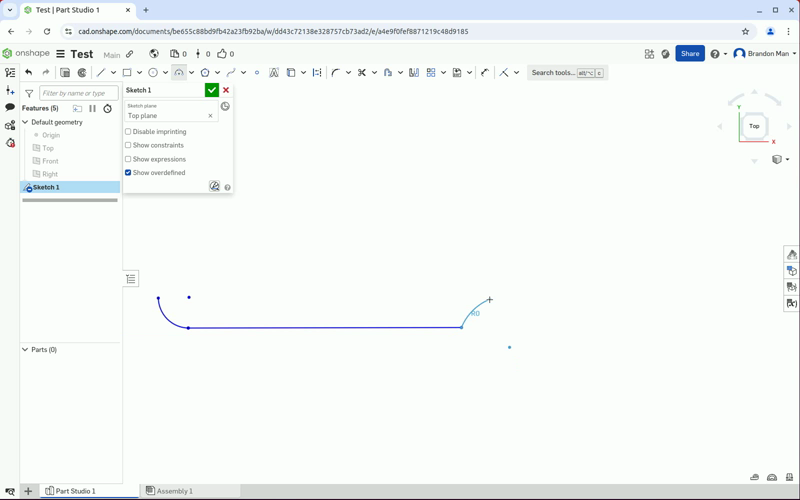
scroll(-6)
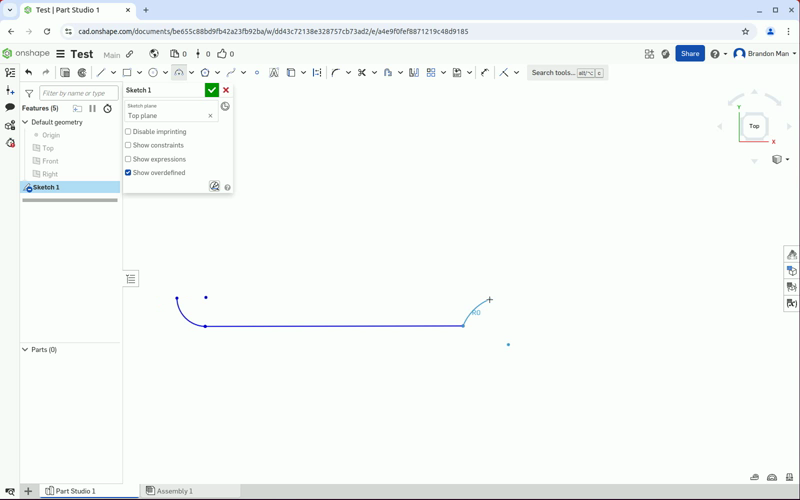
scroll(-6)
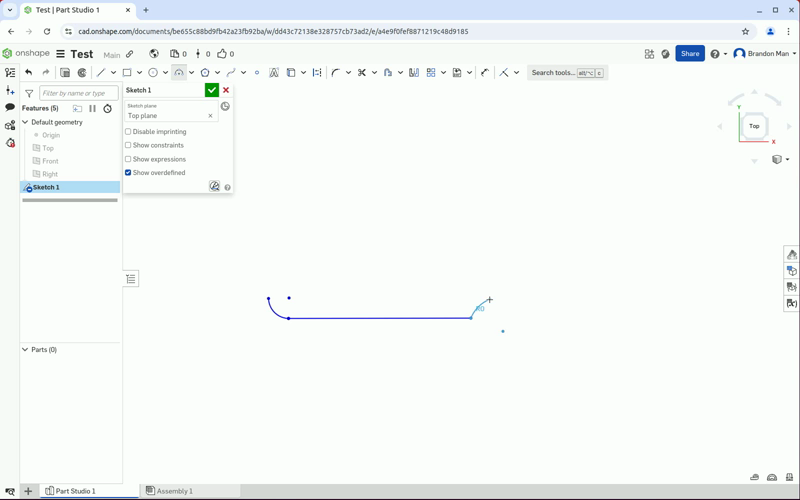
scroll(-6)
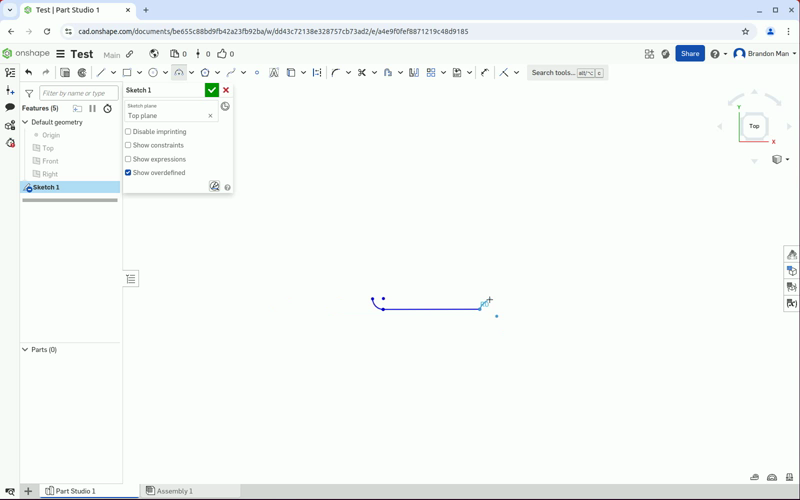
scroll(-6)
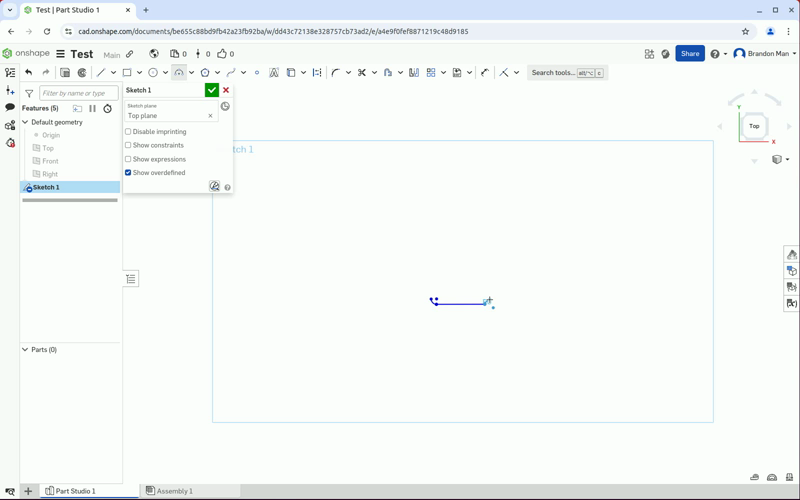
mouse_move(488, 302)
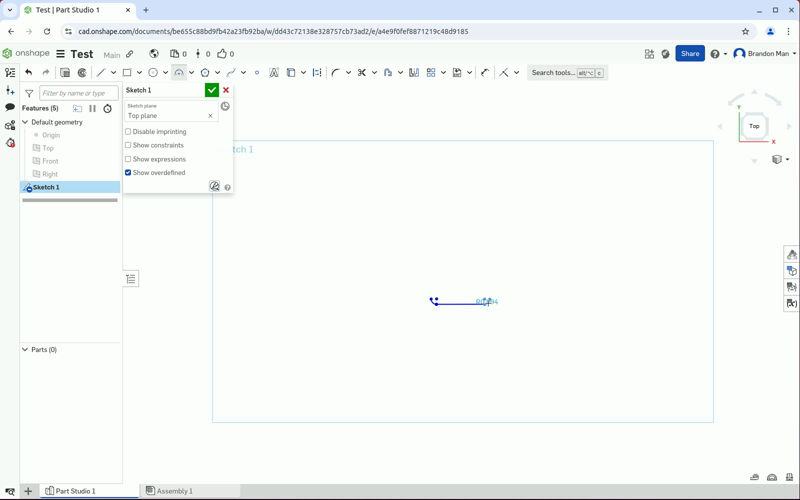
scroll(6)
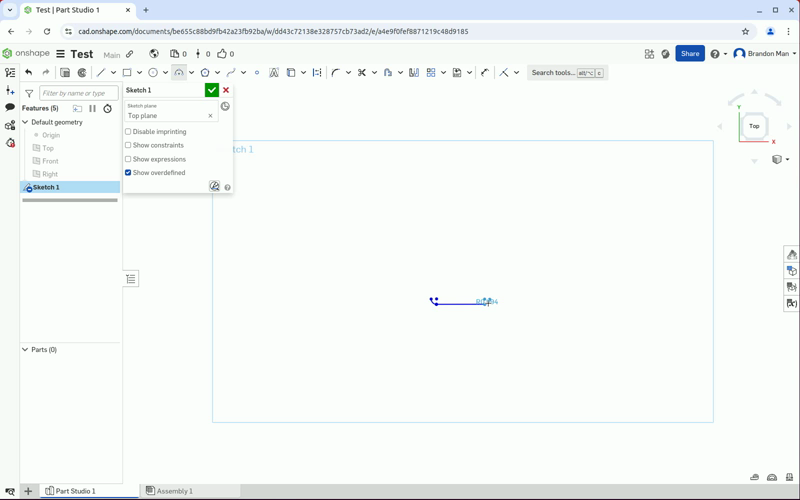
scroll(6)
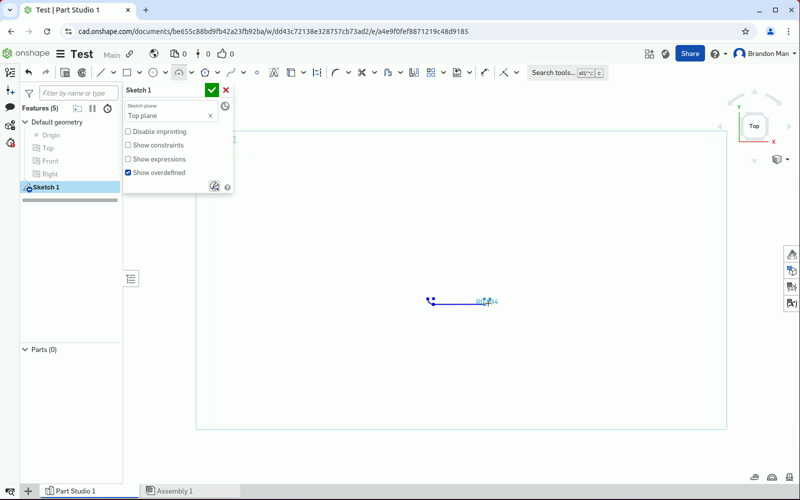
scroll(6)
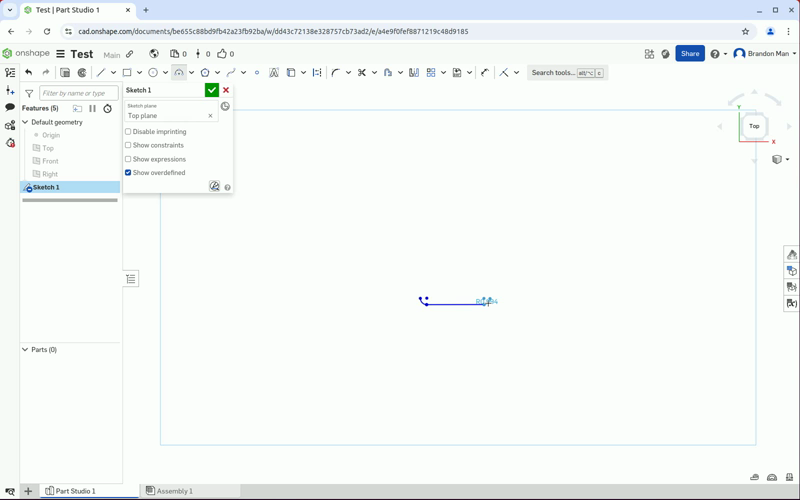
scroll(6)
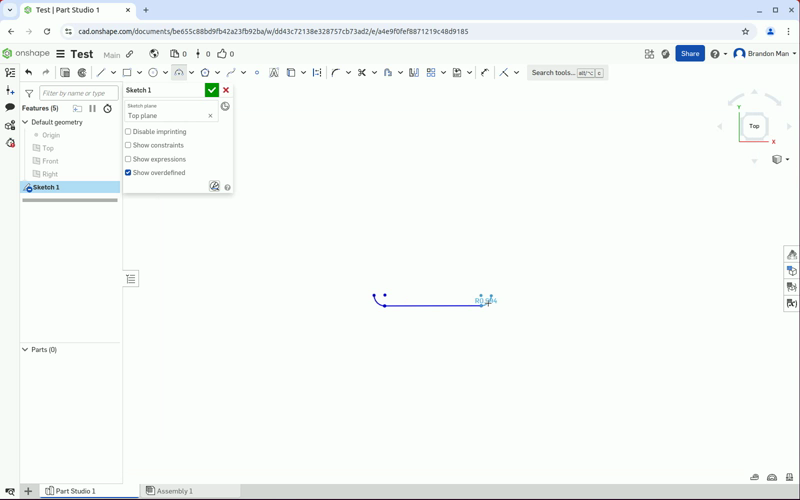
scroll(6)
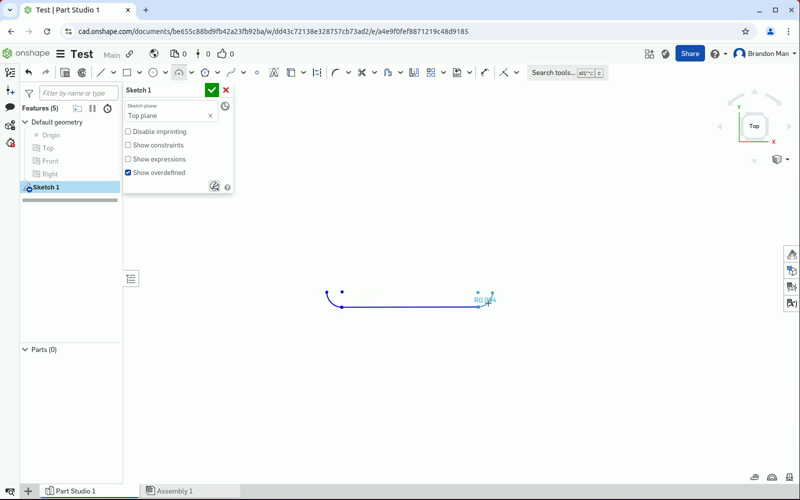
scroll(6)
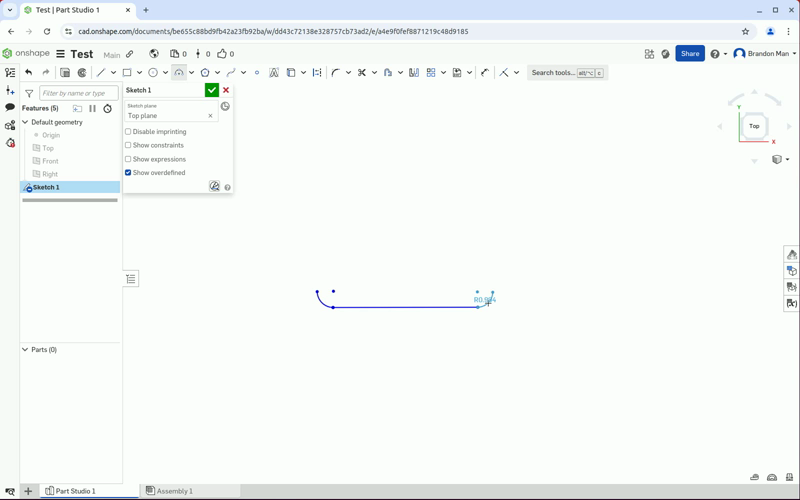
scroll(6)
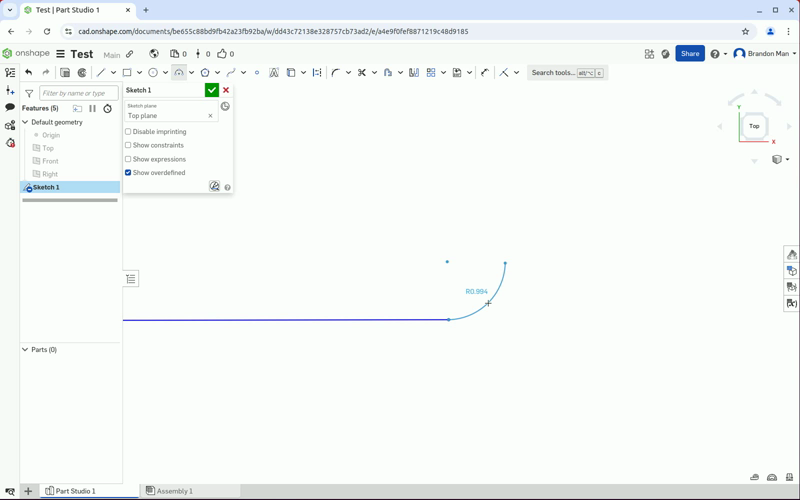
click(488, 302)
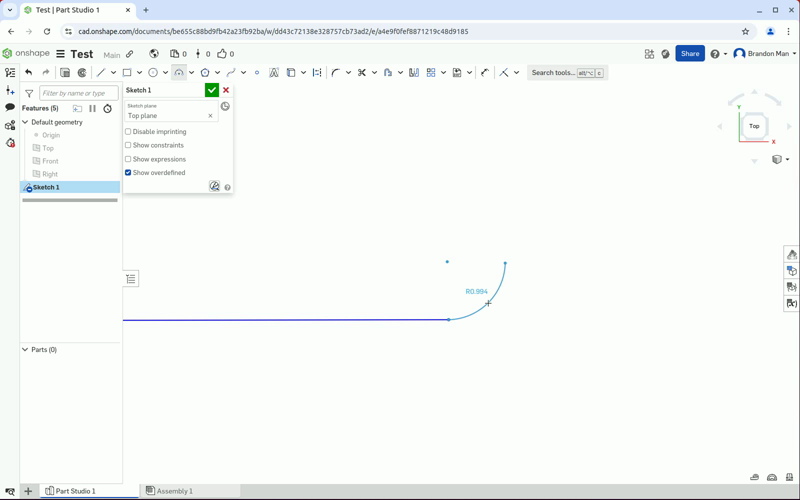
scroll(-6)
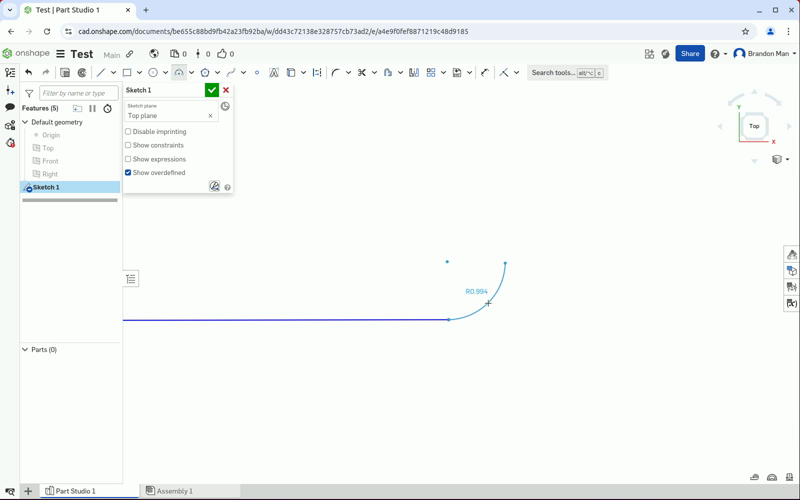
scroll(-6)
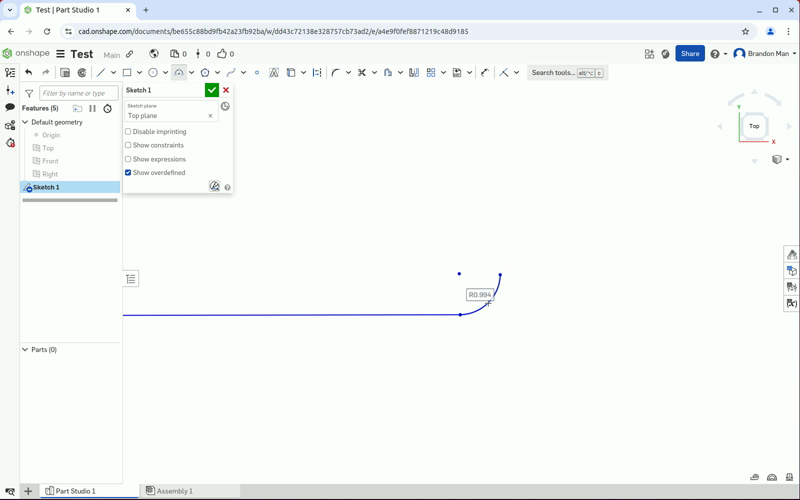
scroll(-6)
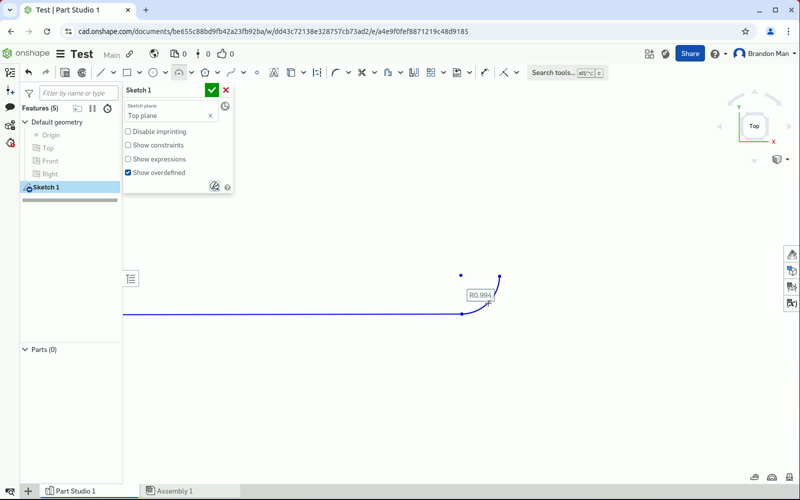
scroll(-6)
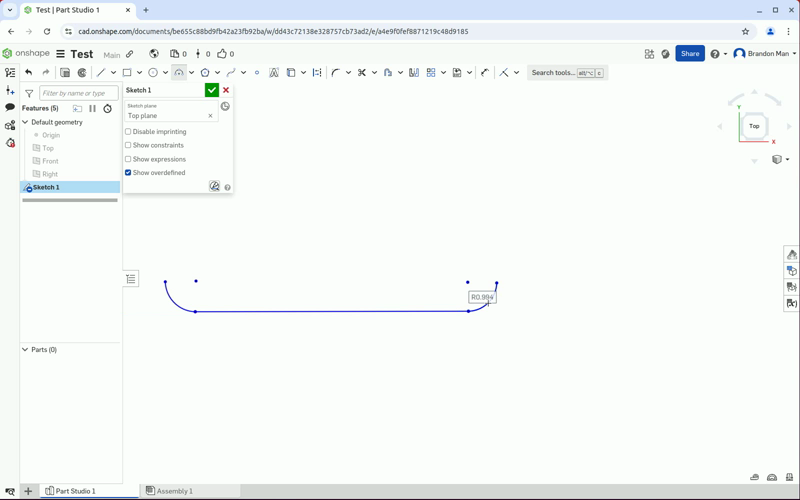
scroll(-6)
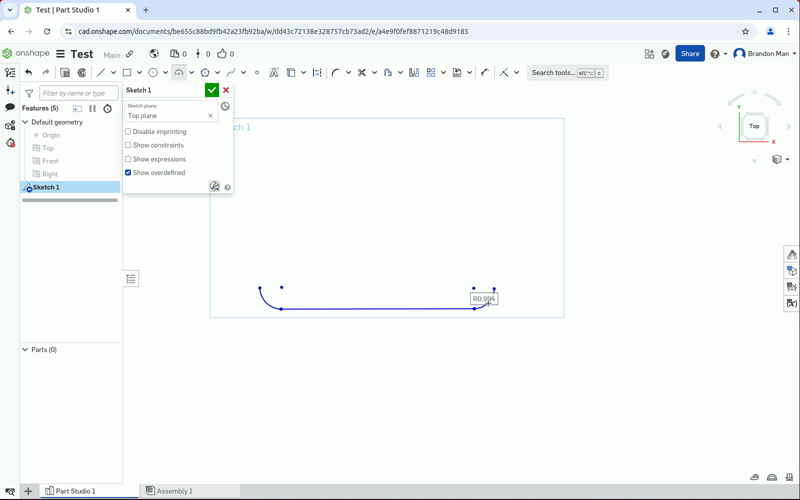
scroll(-6)
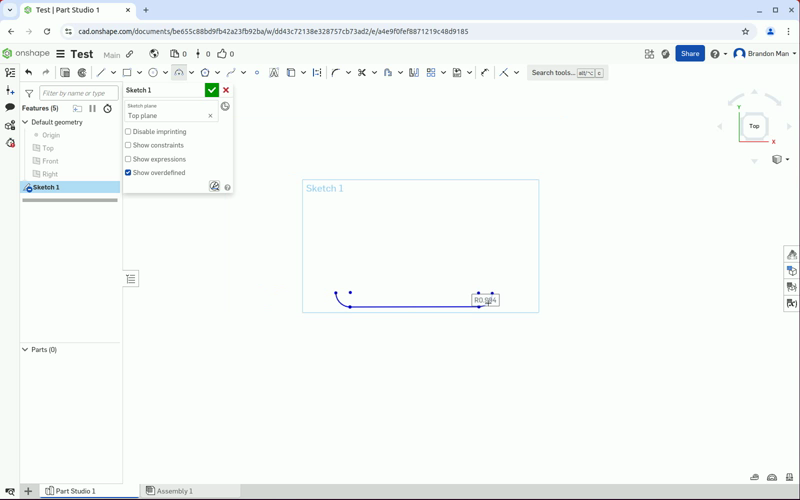
scroll(-6)
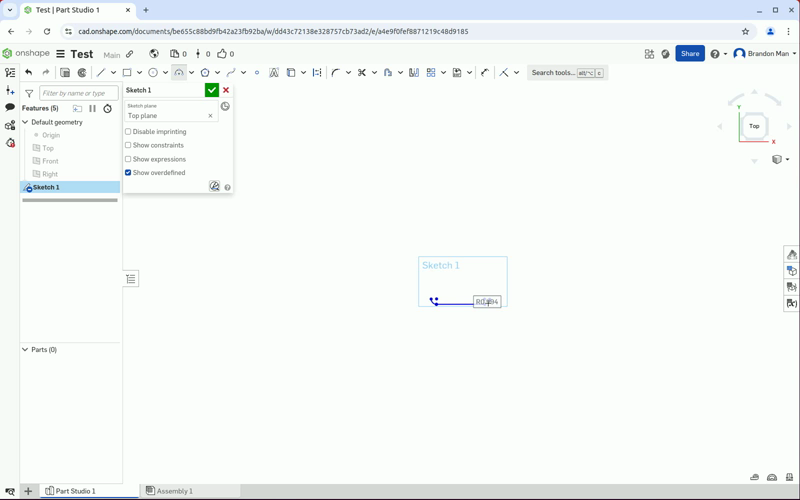
key_up(shift)
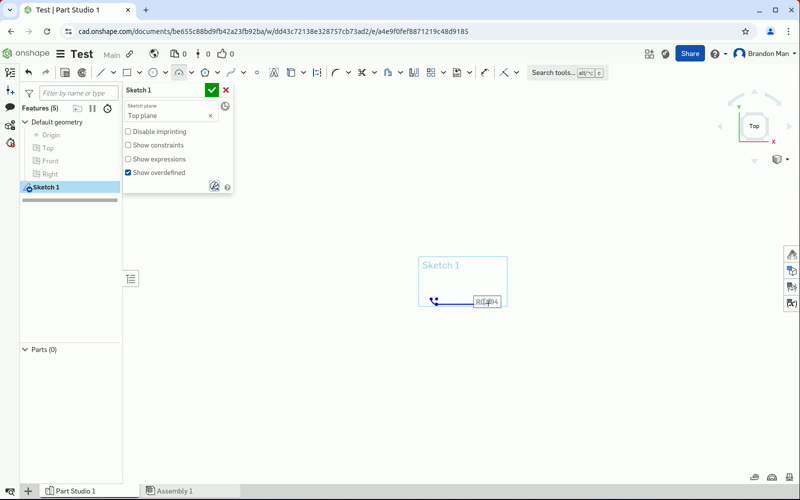
key(esc)
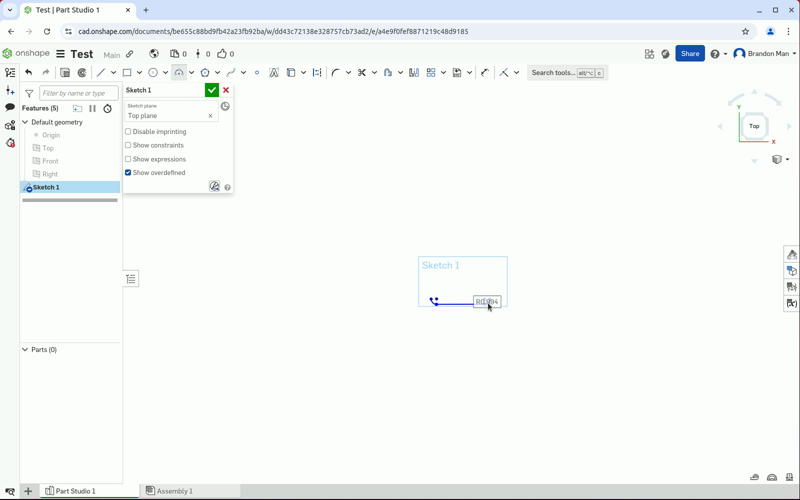
key(l)
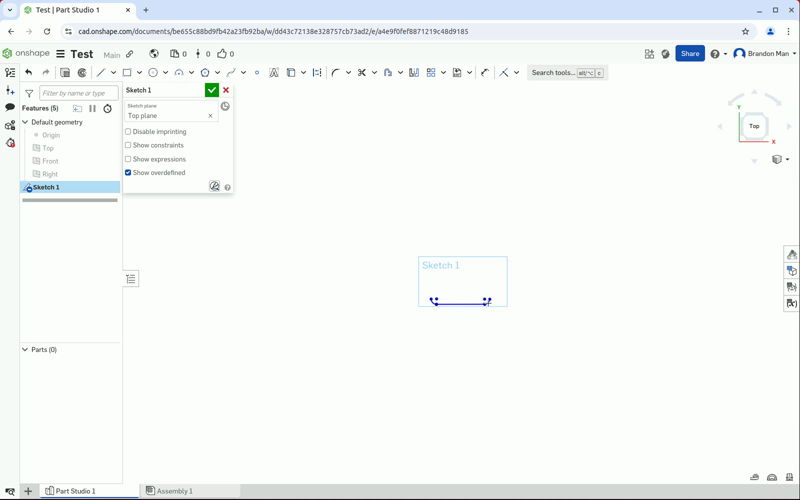
mouse_move(489, 299)
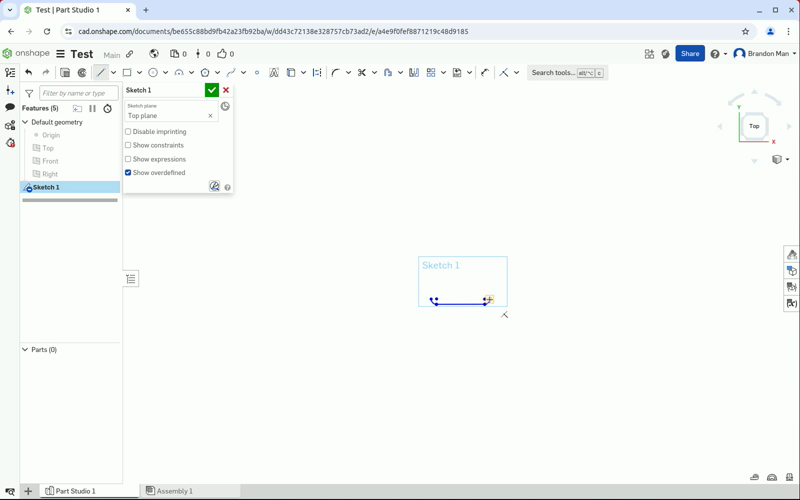
scroll(6)
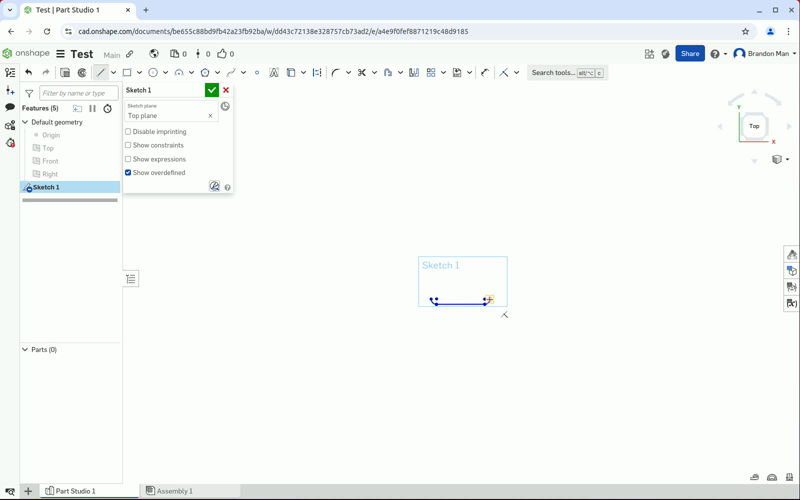
scroll(6)
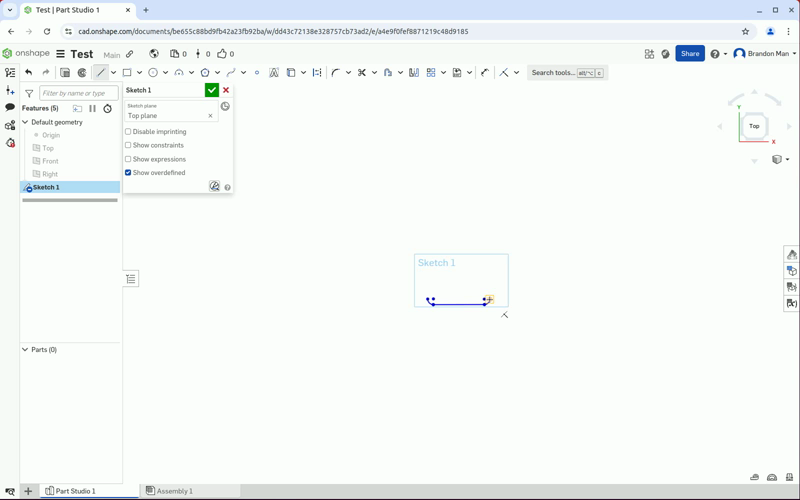
scroll(6)
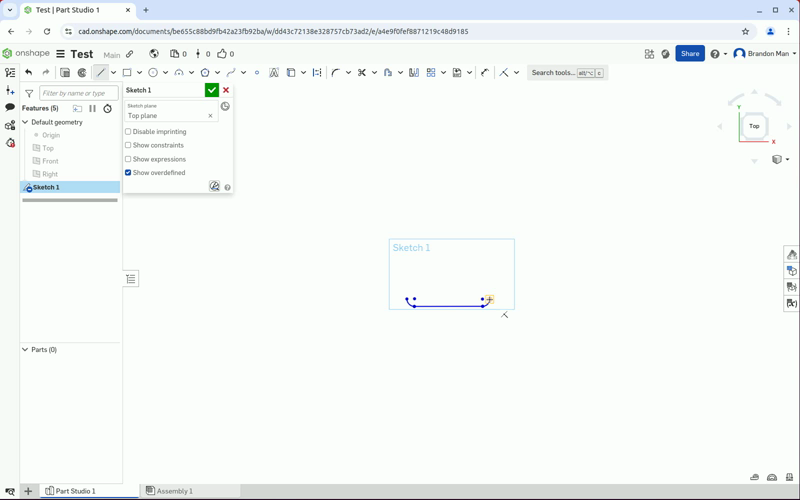
scroll(6)
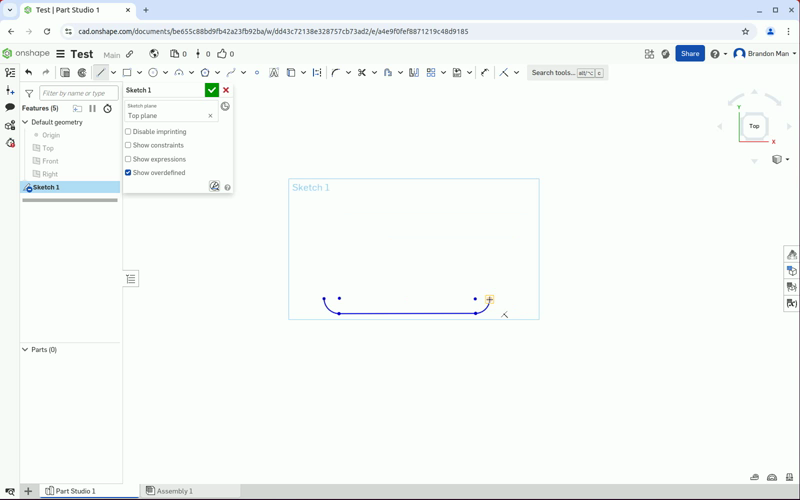
scroll(6)
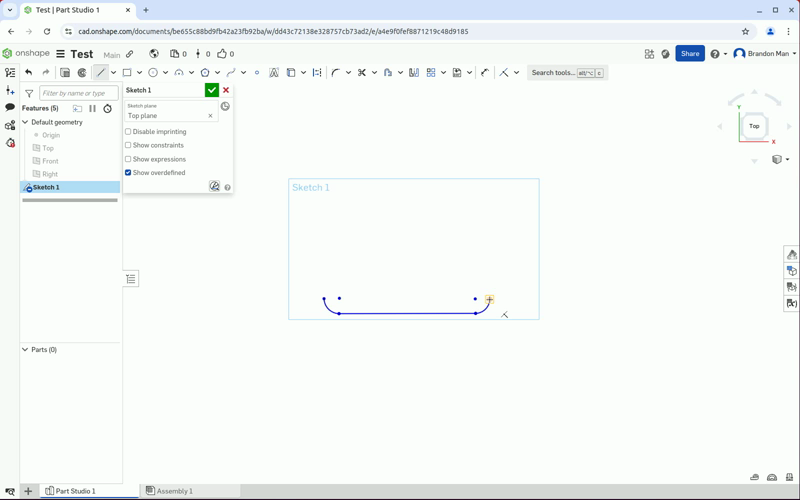
scroll(6)
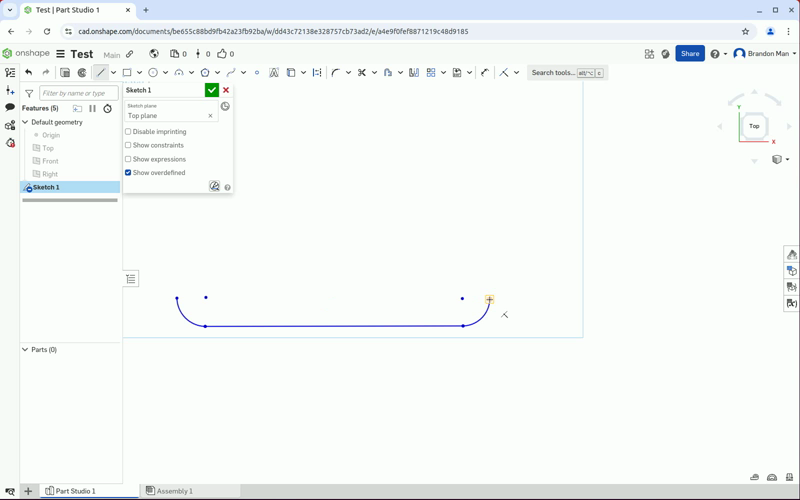
scroll(6)
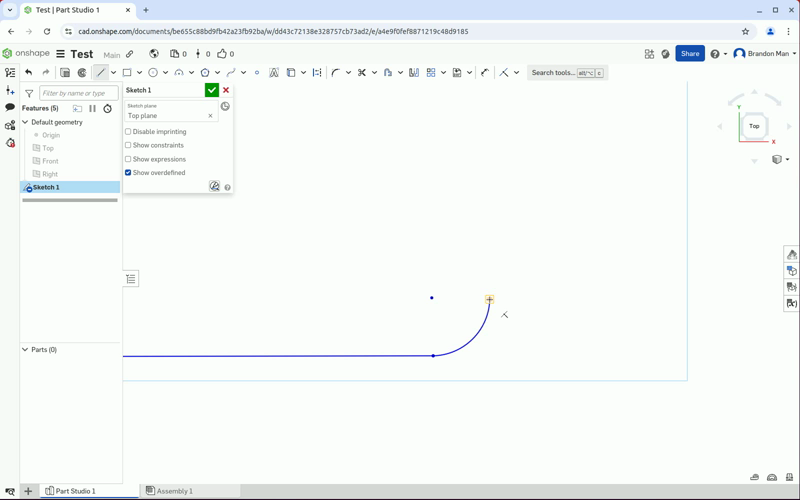
click(489, 299)
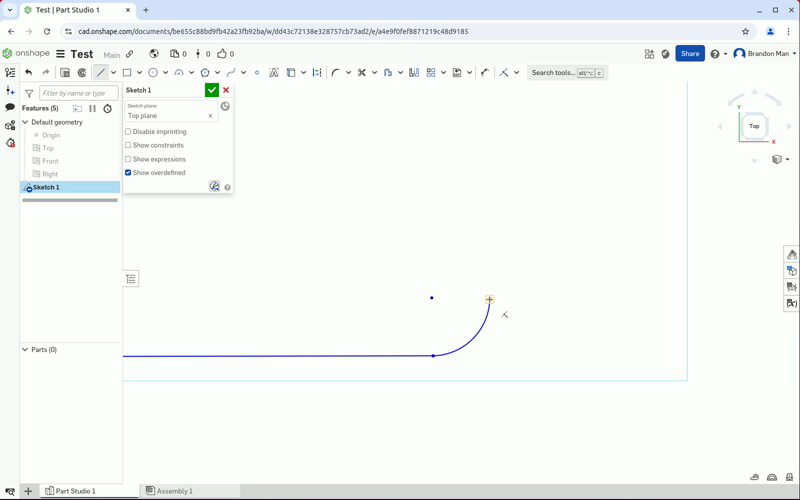
scroll(-6)
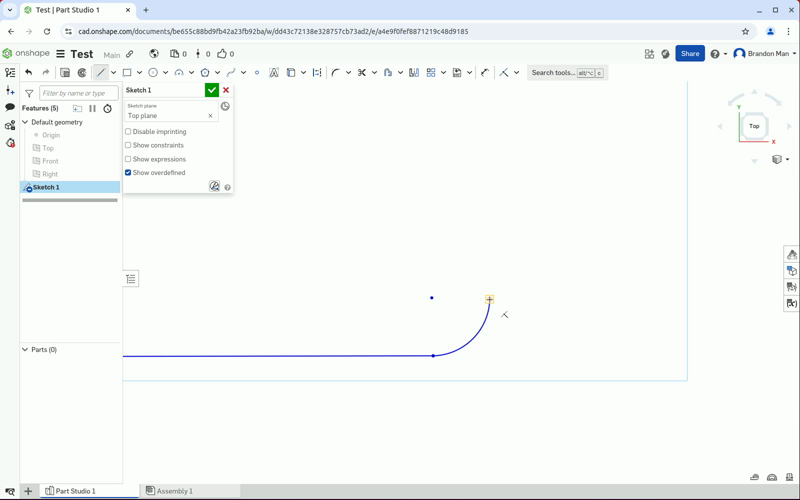
scroll(-6)
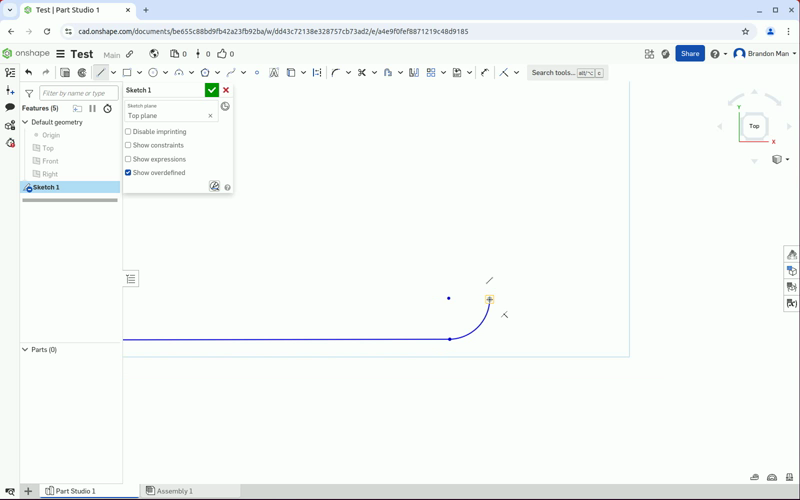
scroll(-6)
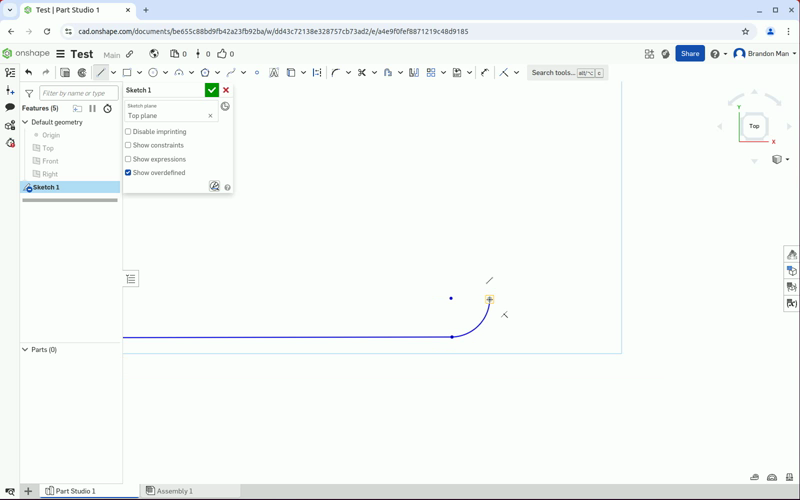
scroll(-6)
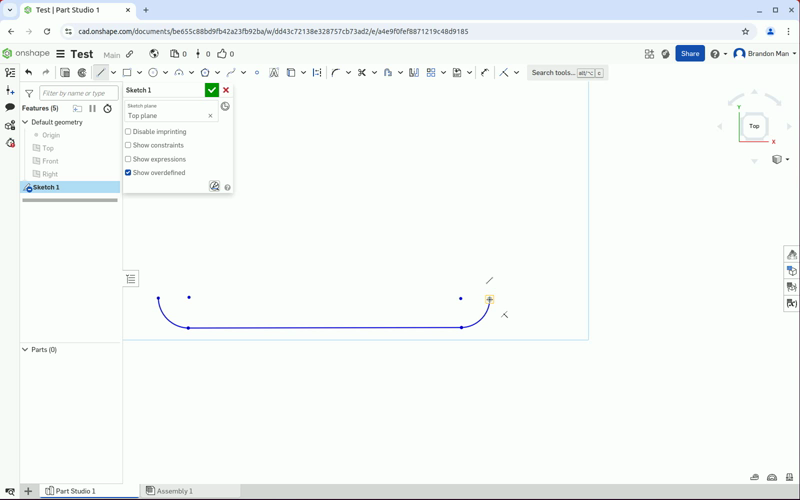
scroll(-6)
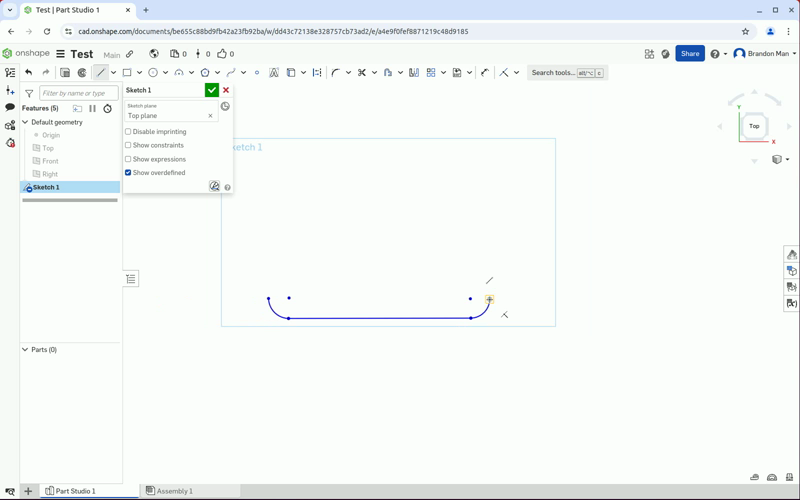
scroll(-6)
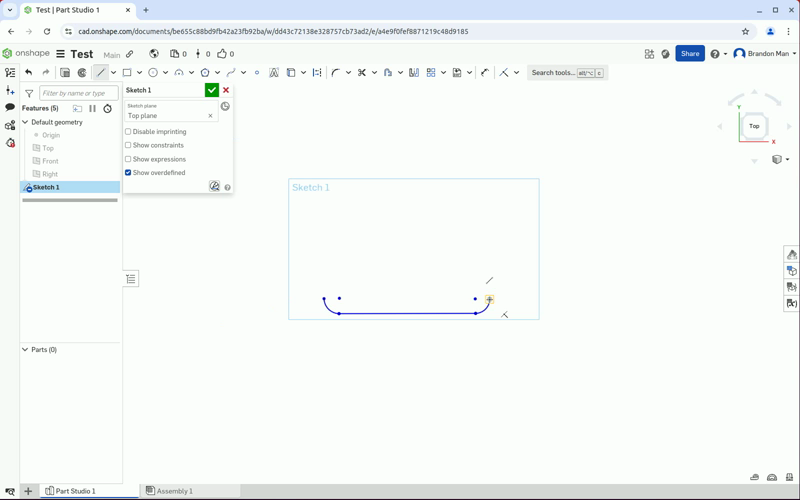
scroll(-6)
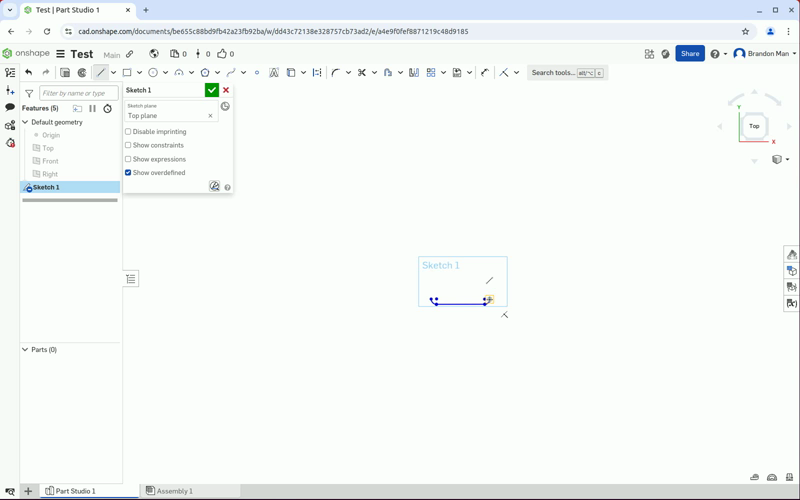
key_down(shift)
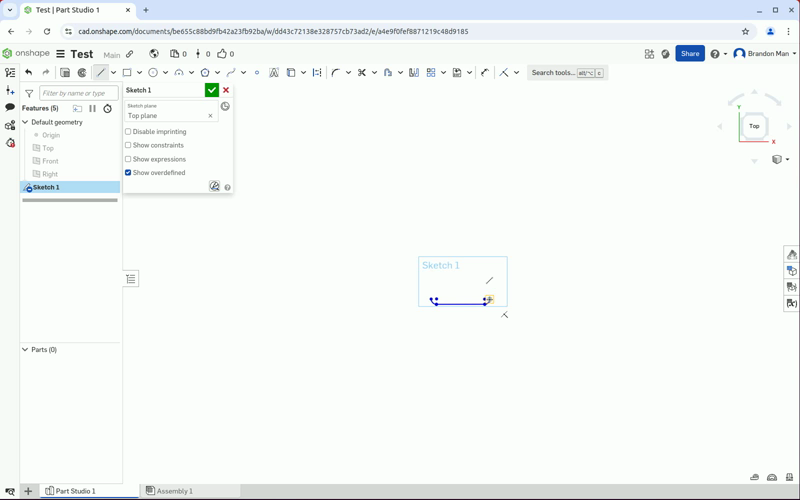
mouse_move(519, 299)
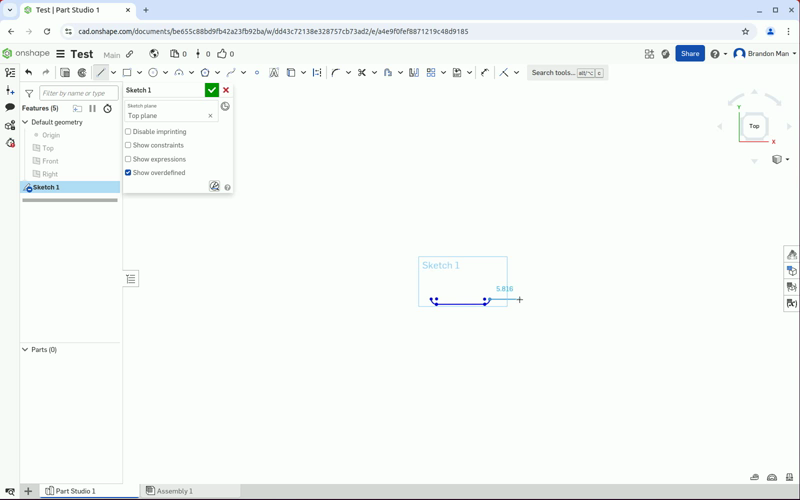
mouse_move(489, 278)
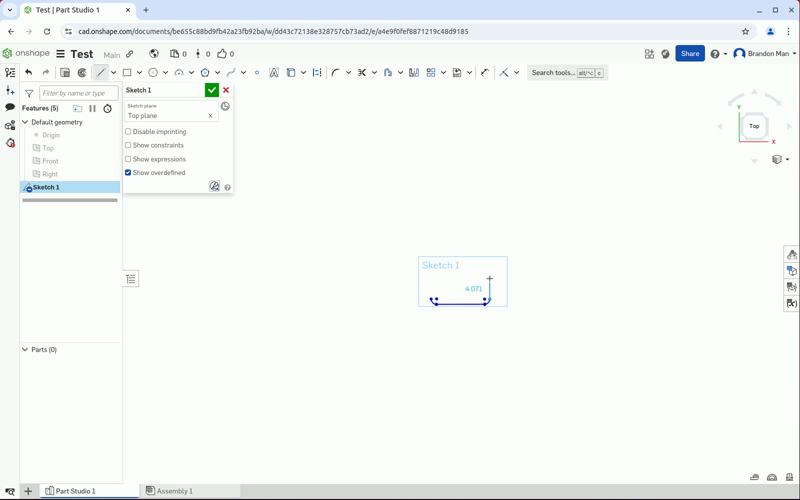
click(489, 278)
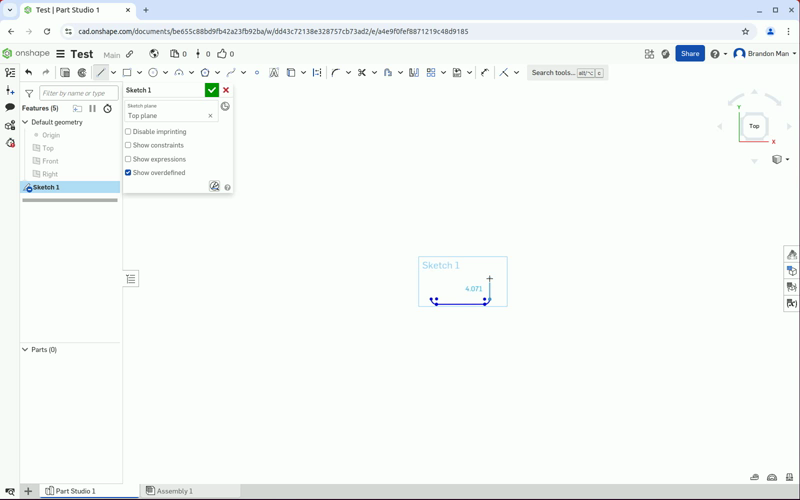
key_up(shift)
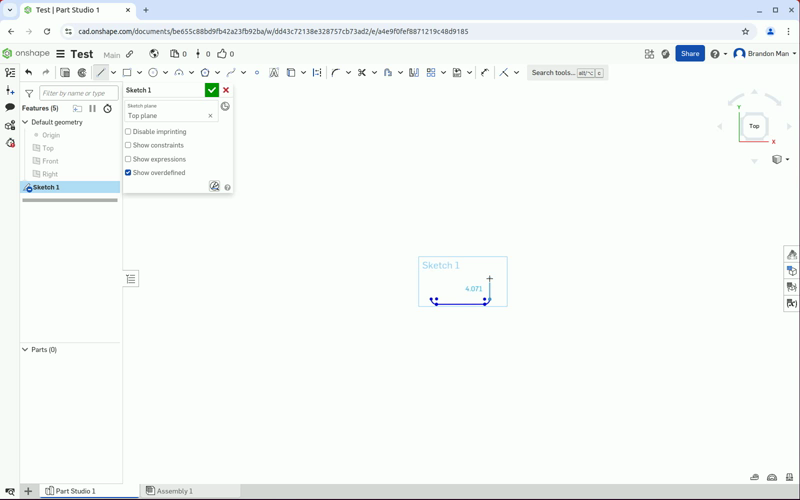
key(esc)
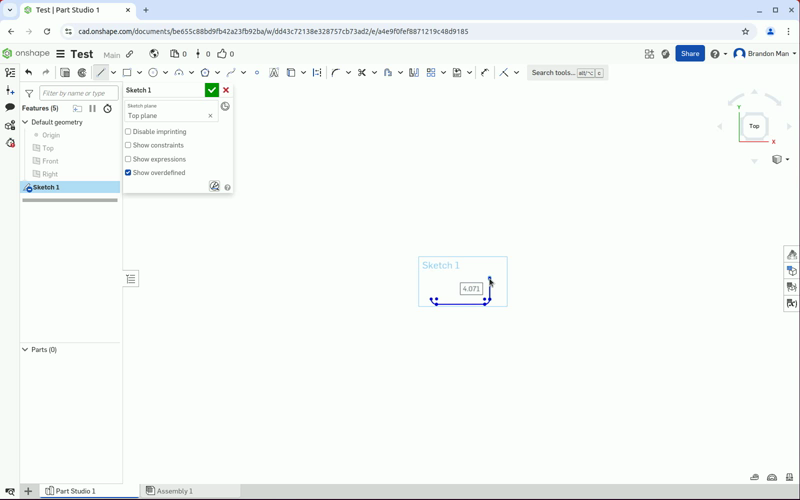
key(a)
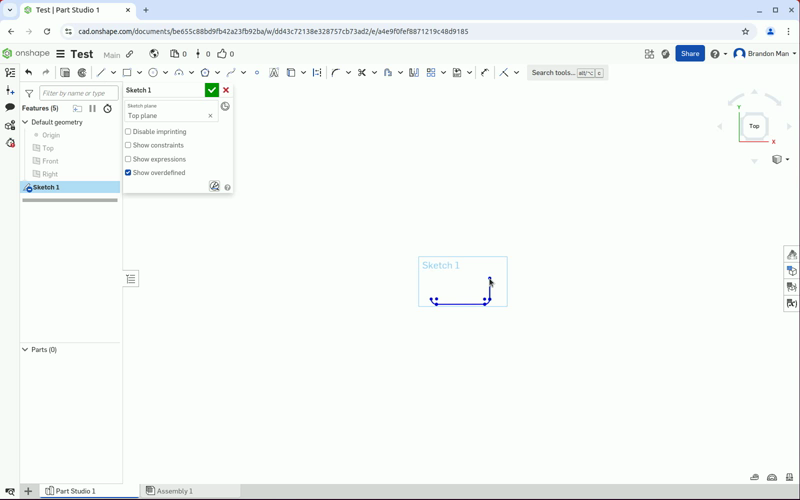
mouse_move(489, 278)
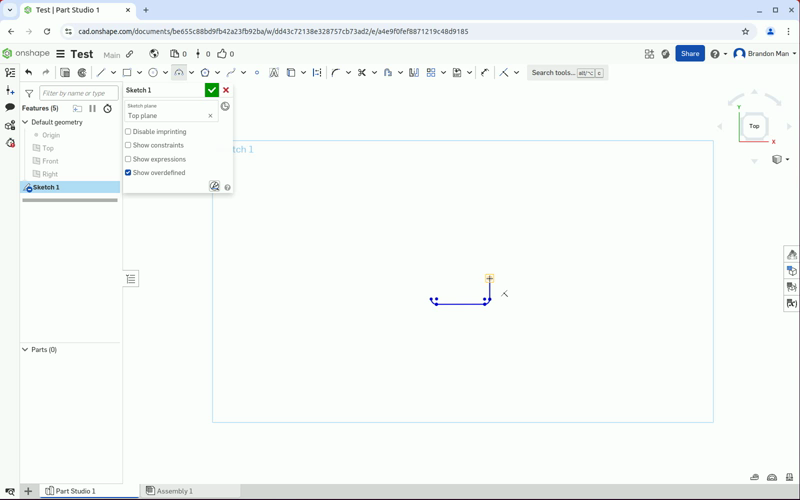
click(489, 278)
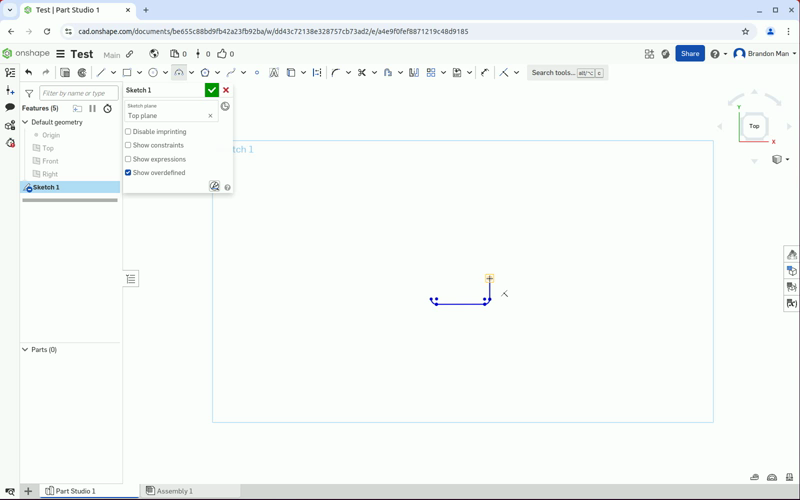
key_down(shift)
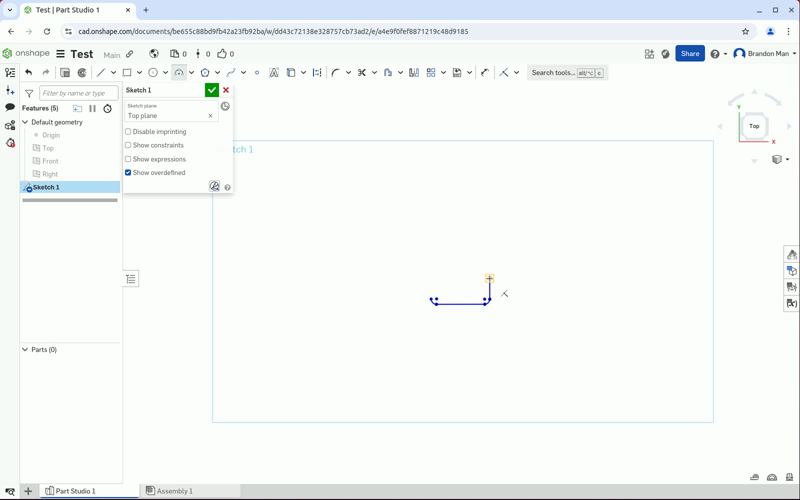
mouse_move(484, 273)
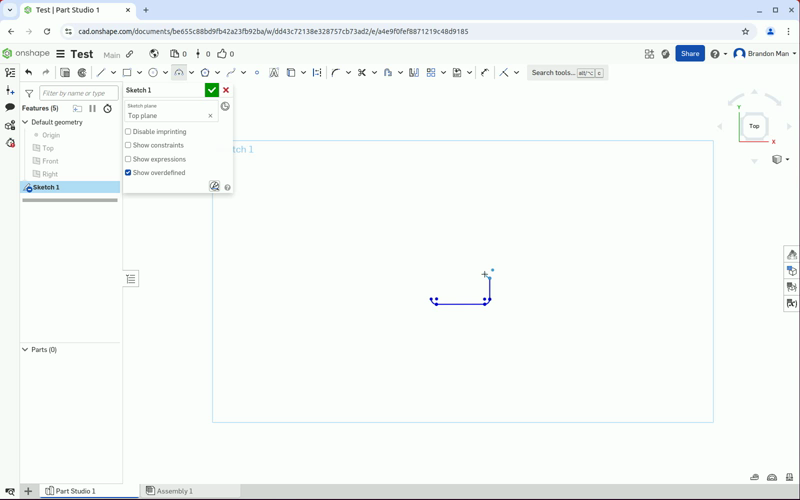
scroll(6)
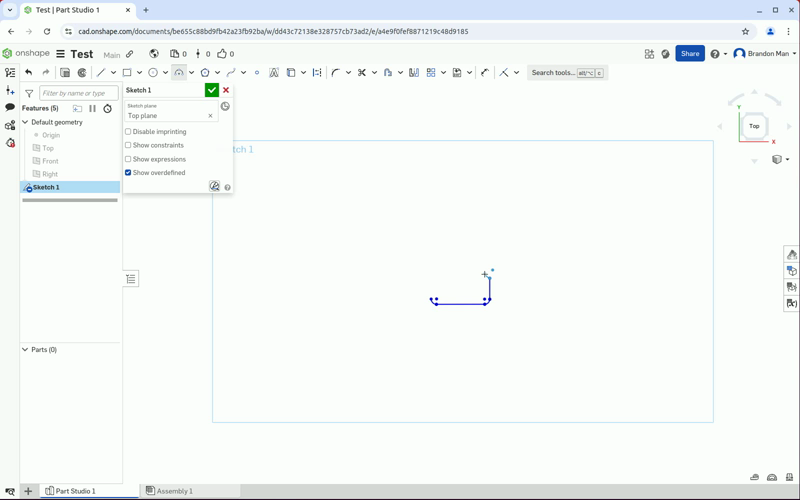
scroll(6)
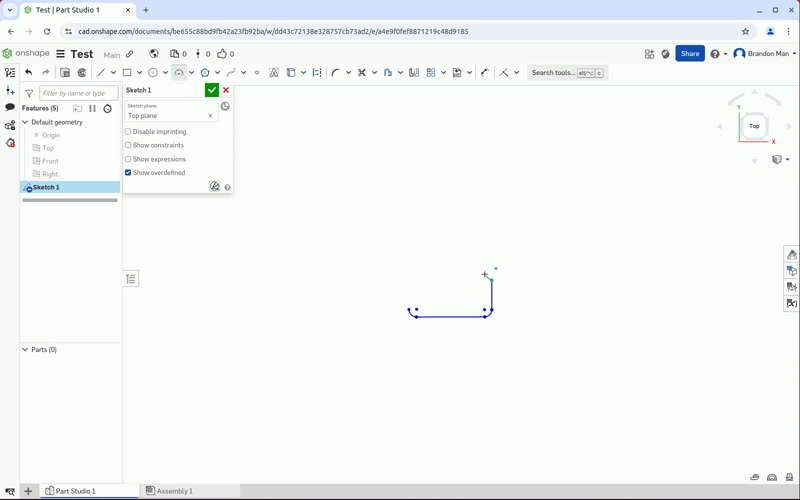
scroll(6)
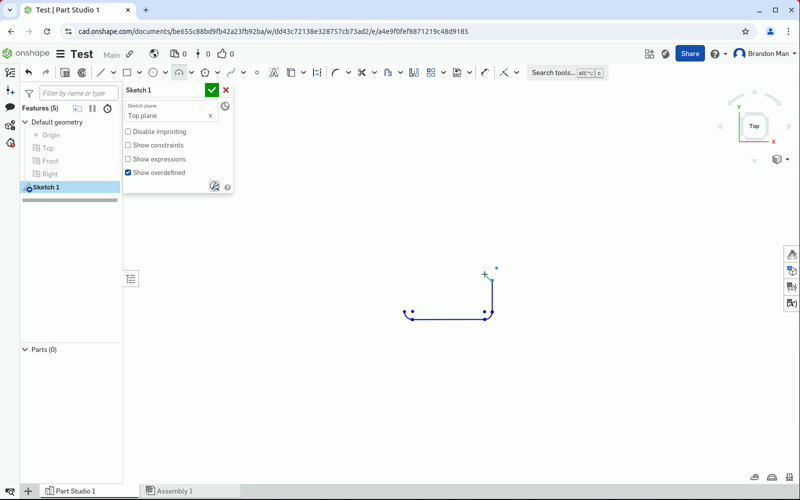
scroll(6)
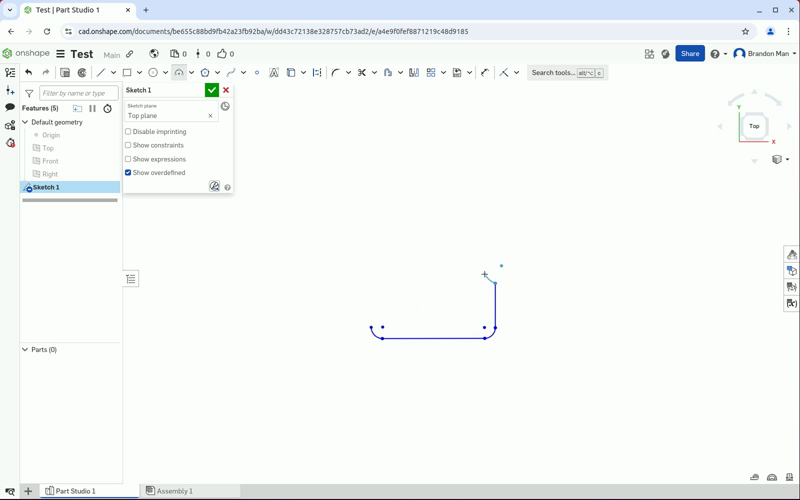
scroll(6)
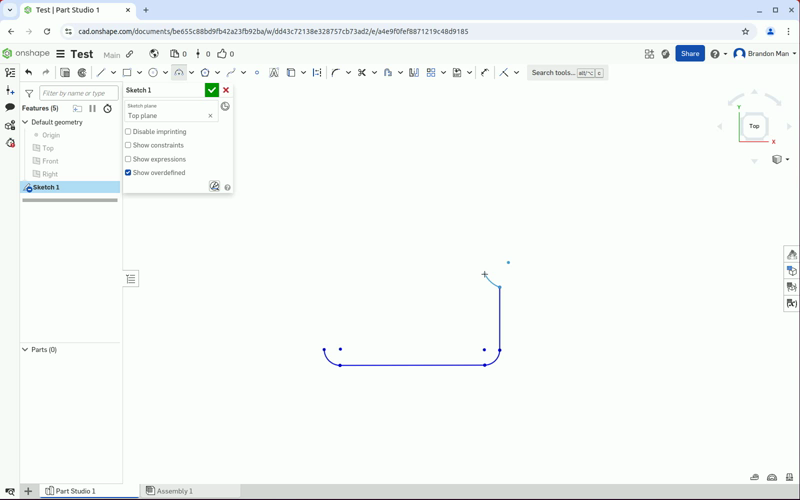
scroll(6)
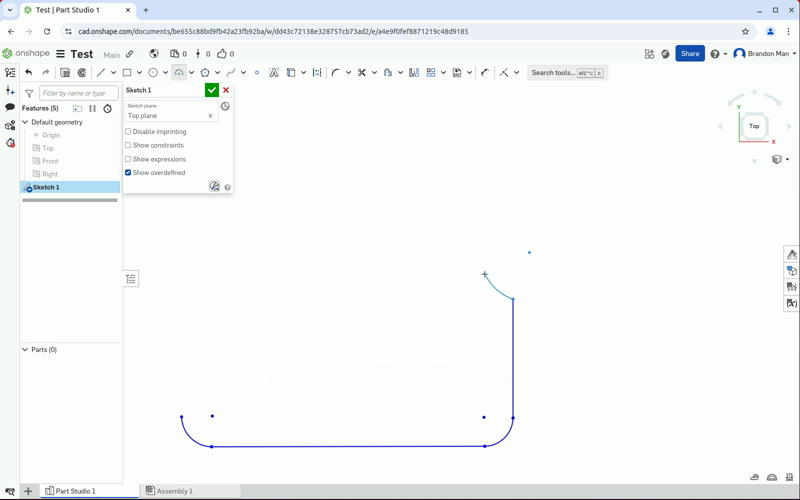
scroll(6)
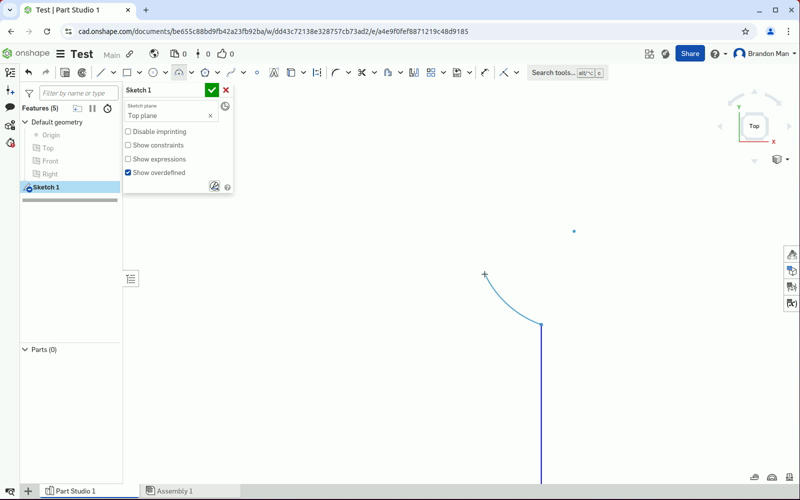
click(484, 273)
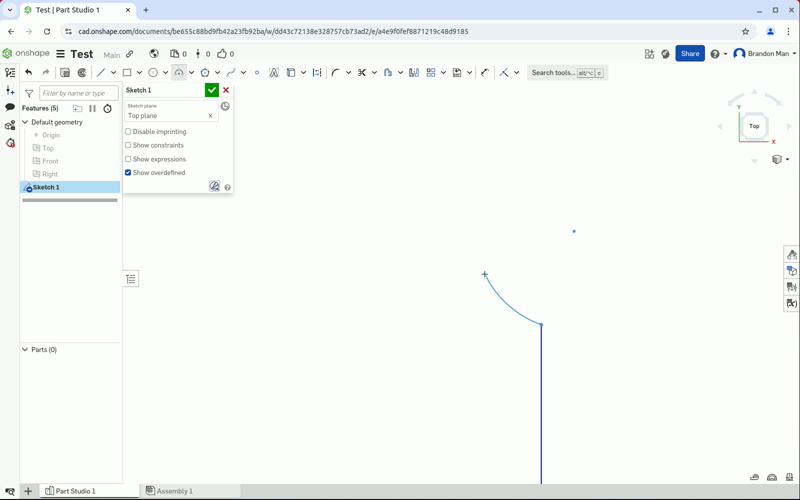
scroll(-6)
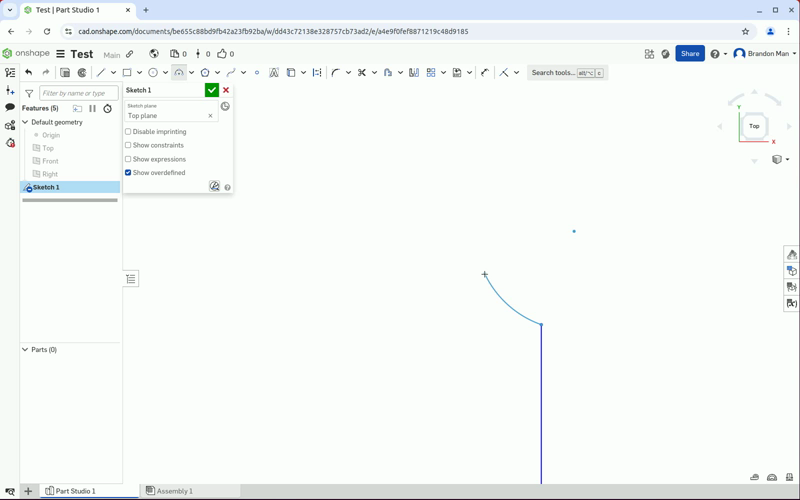
scroll(-6)
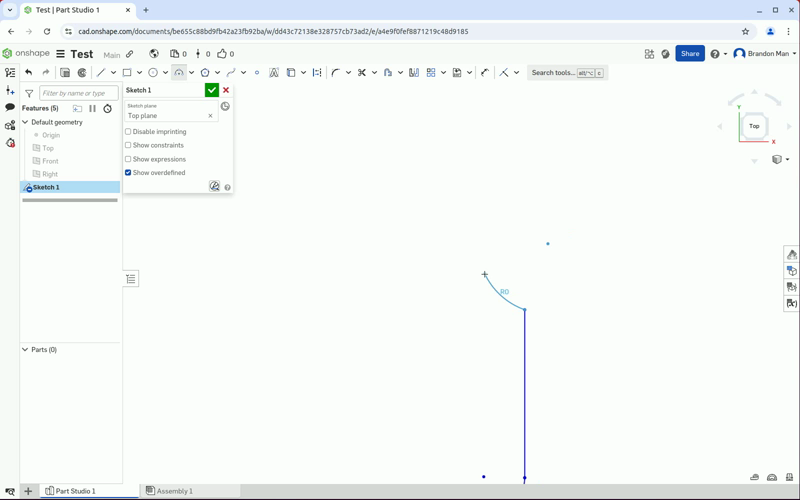
scroll(-6)
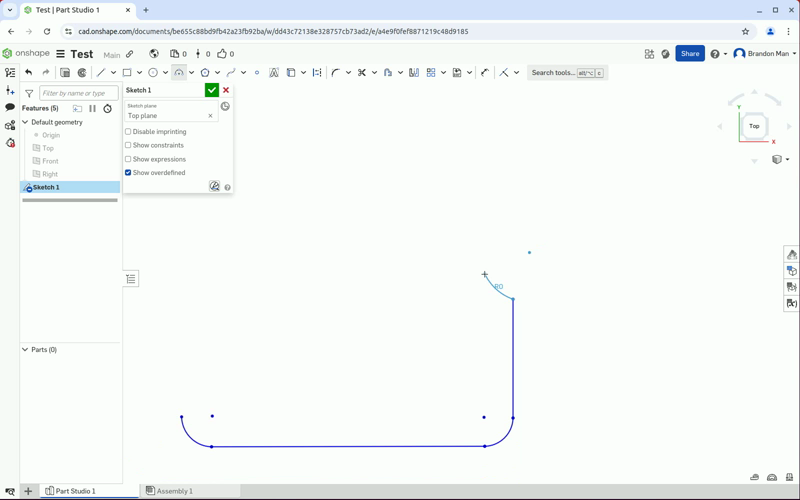
scroll(-6)
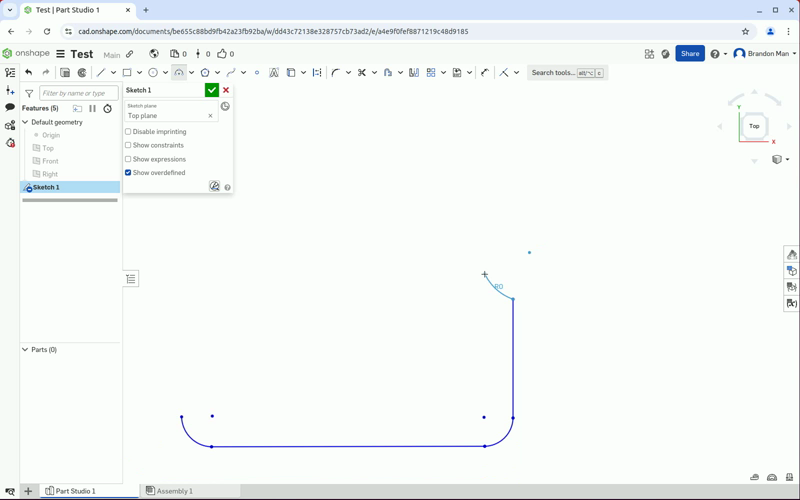
scroll(-6)
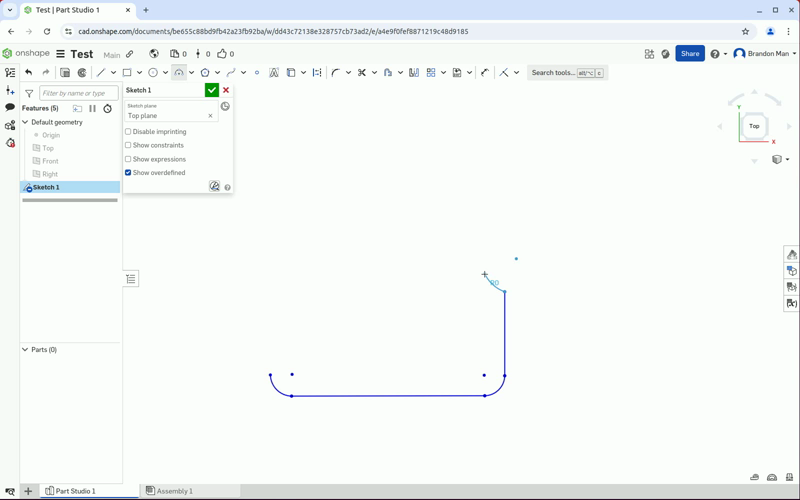
scroll(-6)
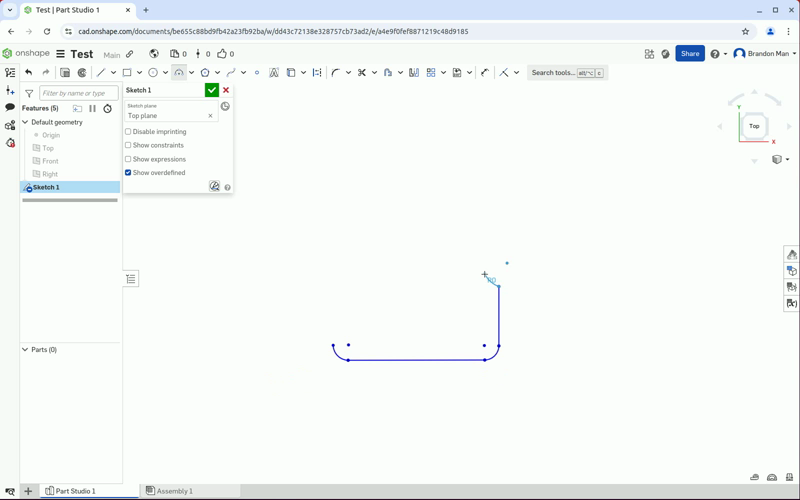
scroll(-6)
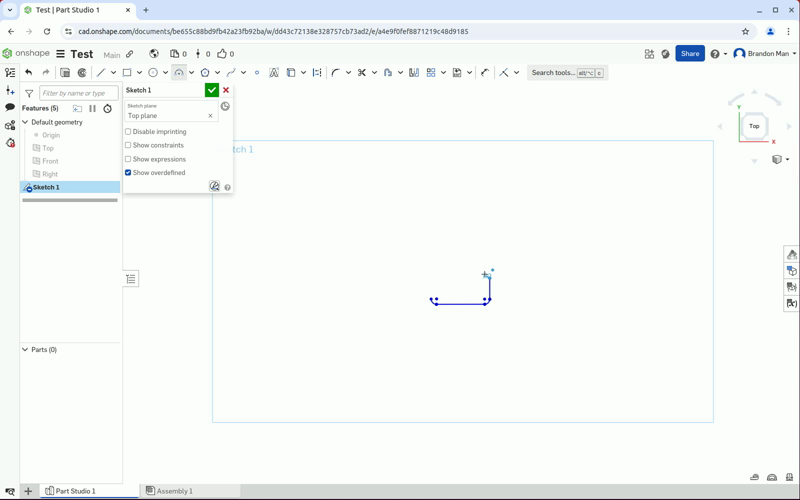
mouse_move(488, 275)
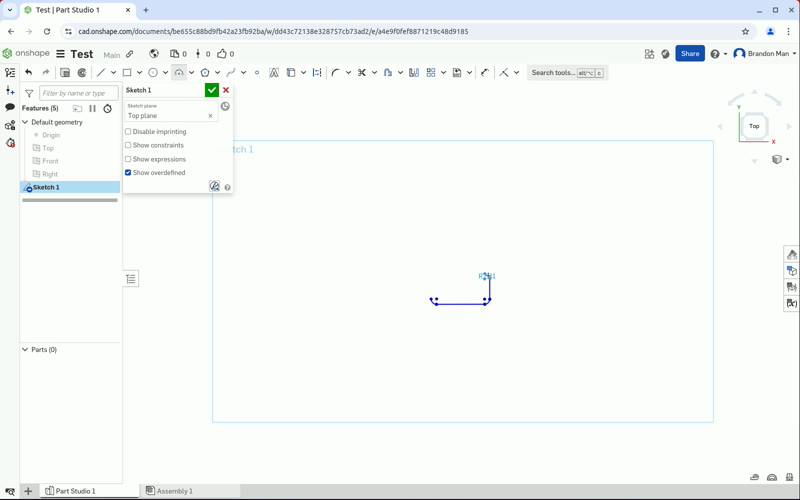
scroll(6)
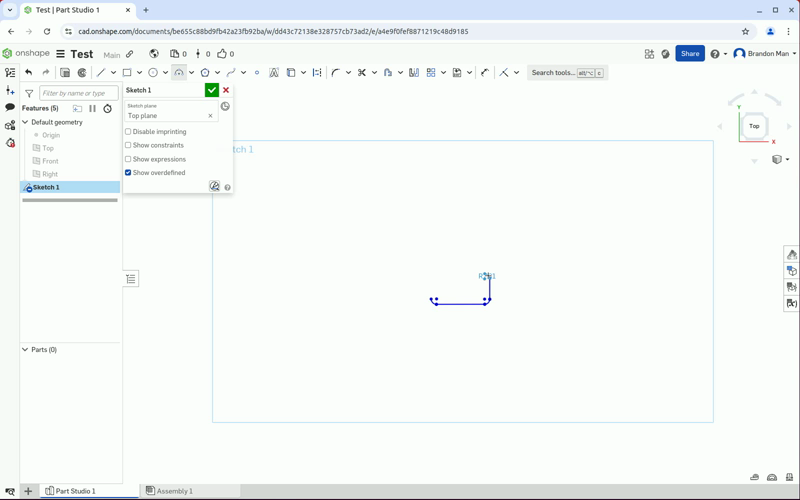
scroll(6)
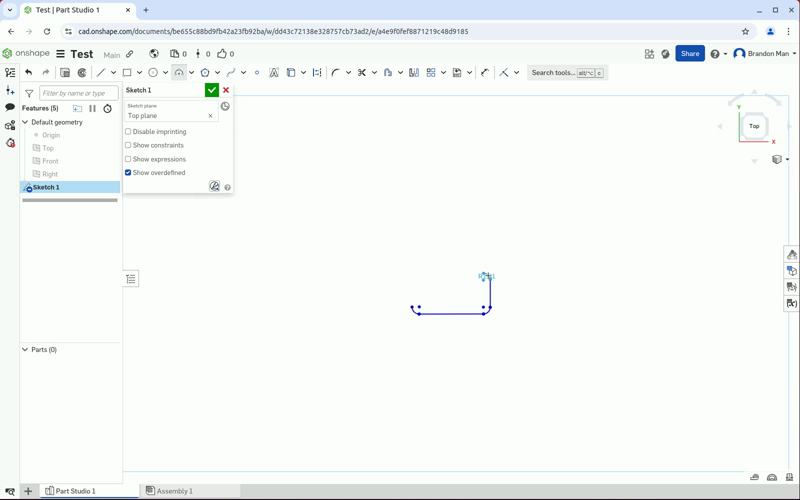
scroll(6)
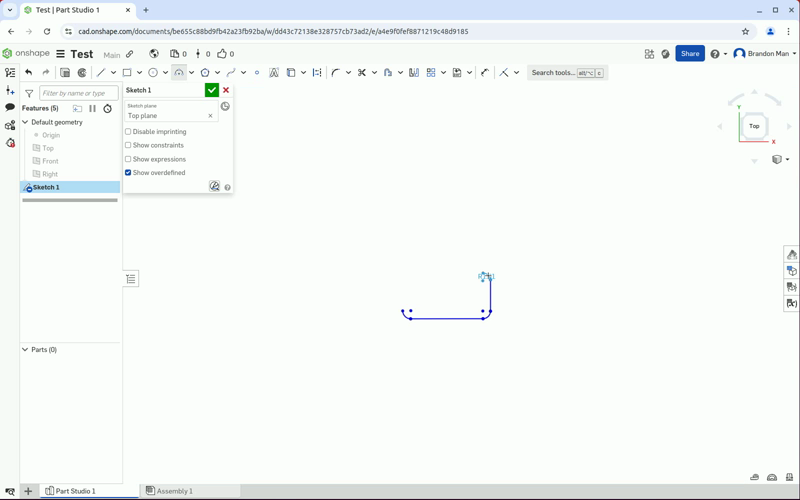
scroll(6)
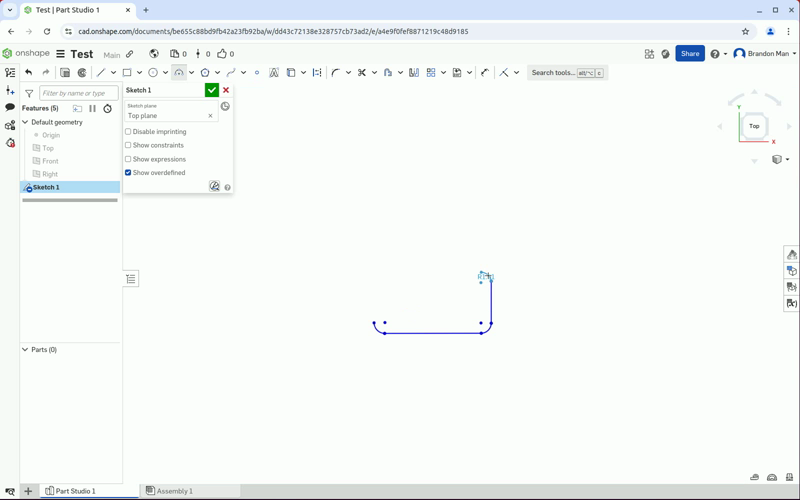
scroll(6)
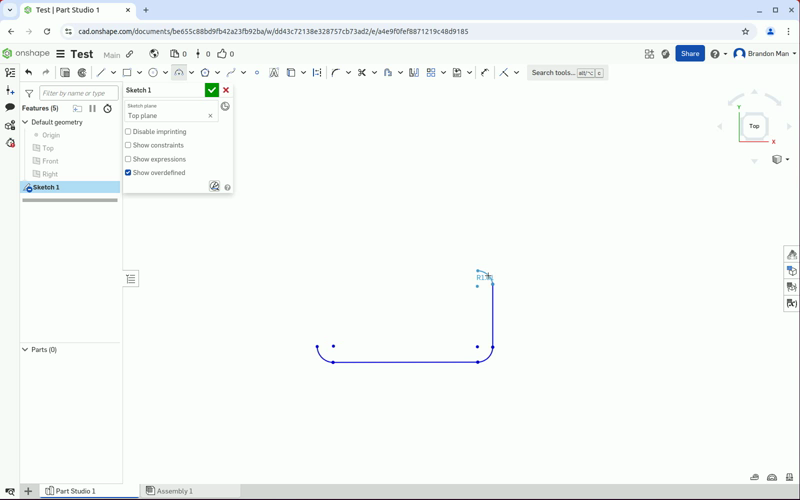
scroll(6)
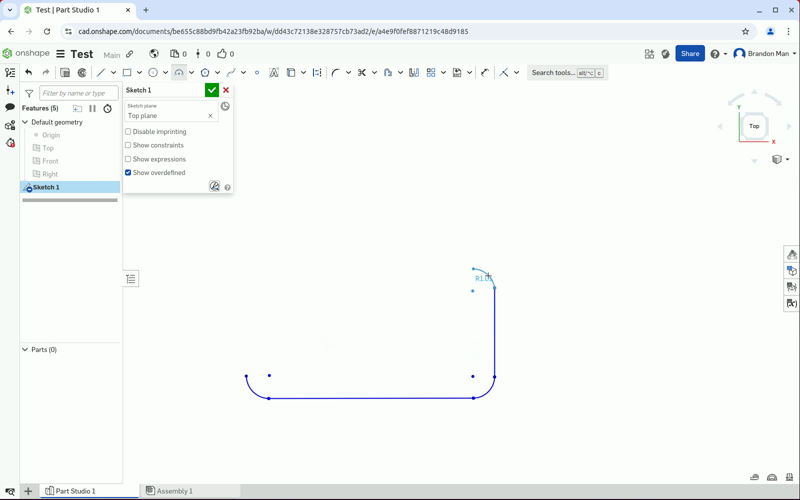
scroll(6)
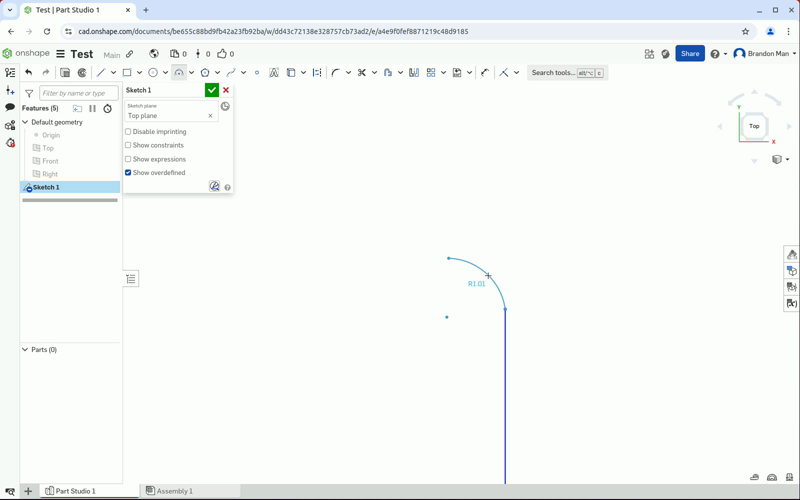
click(488, 275)
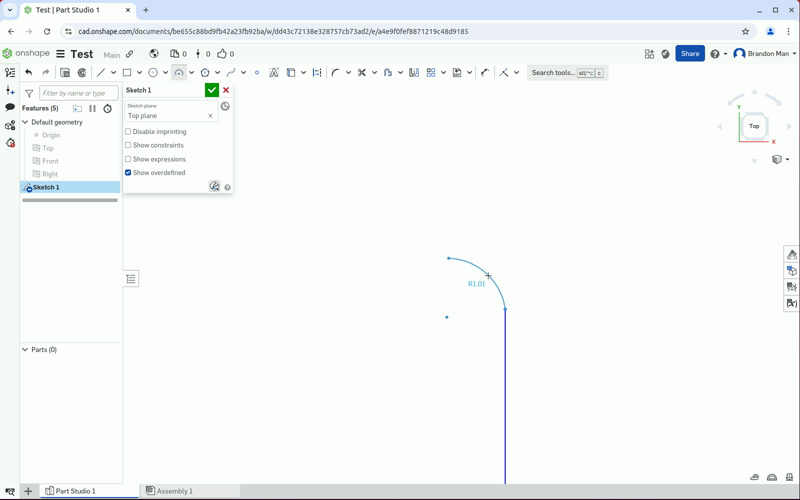
scroll(-6)
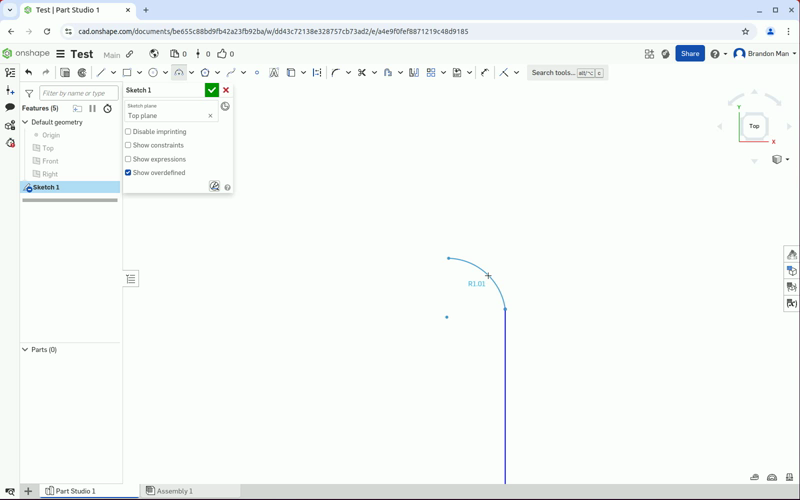
scroll(-6)
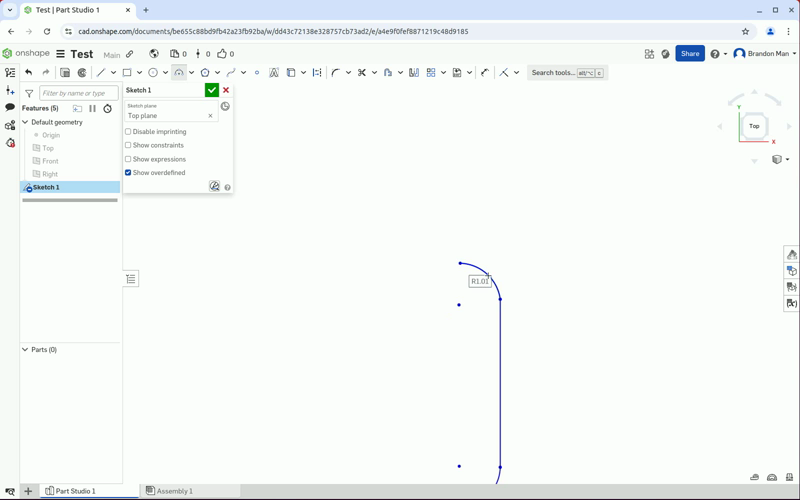
scroll(-6)
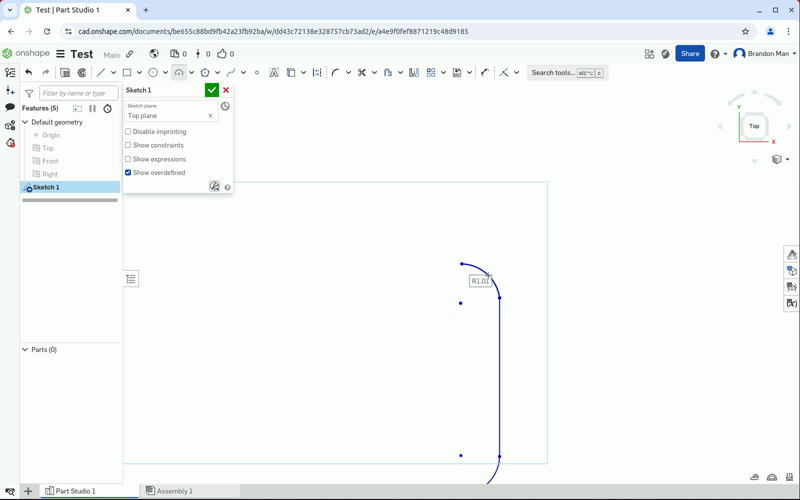
scroll(-6)
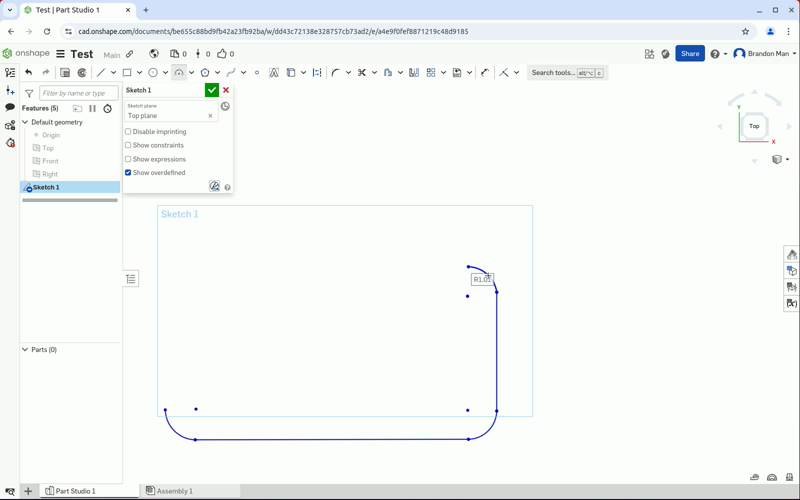
scroll(-6)
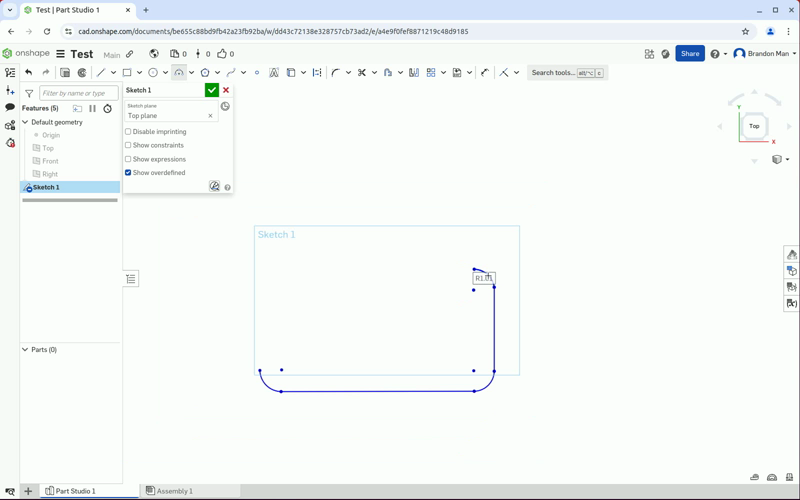
scroll(-6)
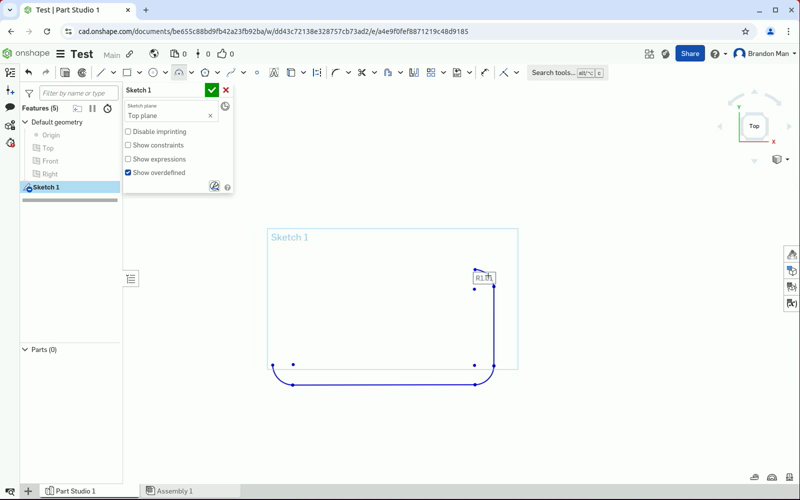
scroll(-6)
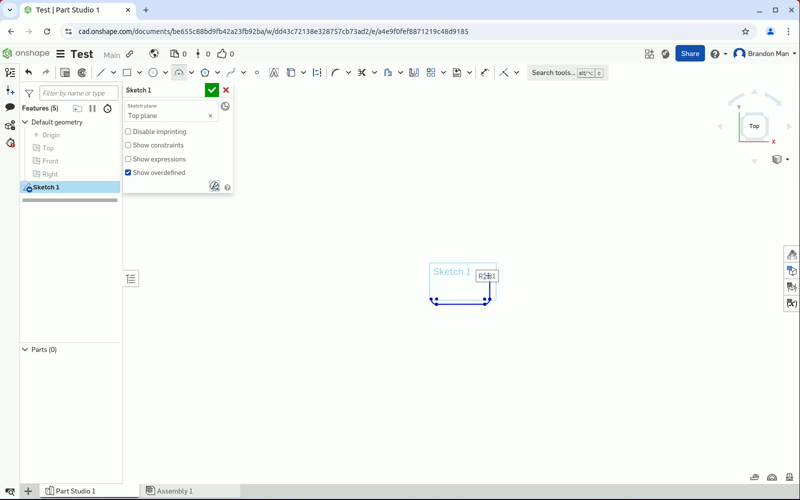
key_up(shift)
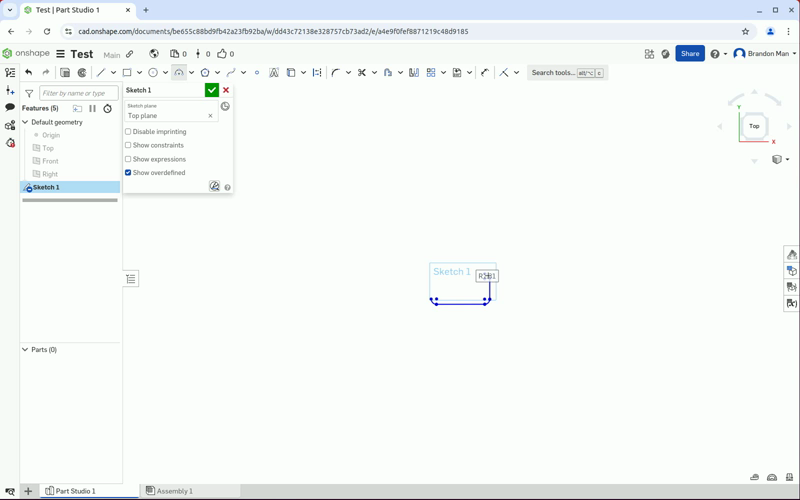
key(esc)
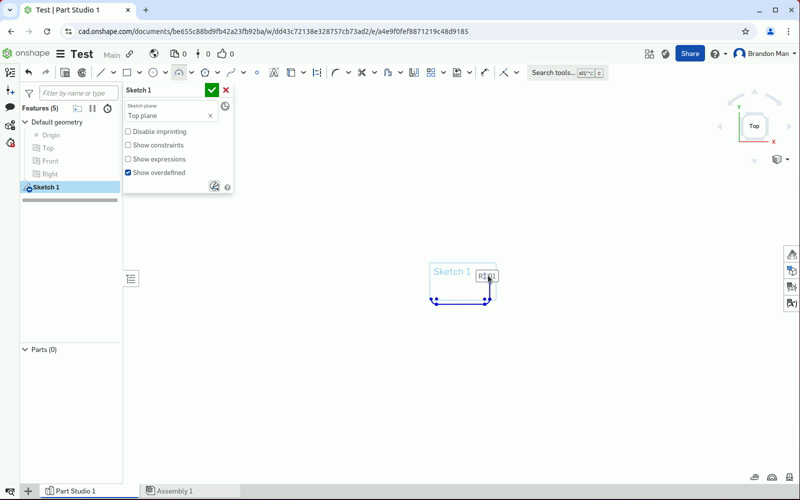
key(l)
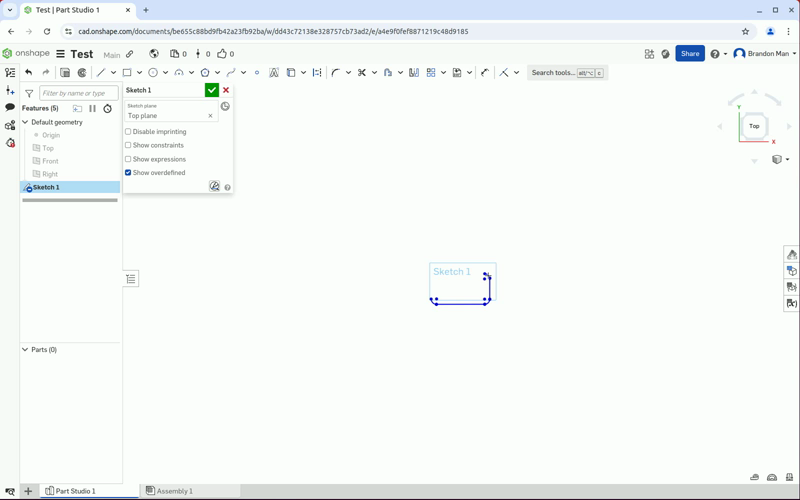
mouse_move(484, 273)
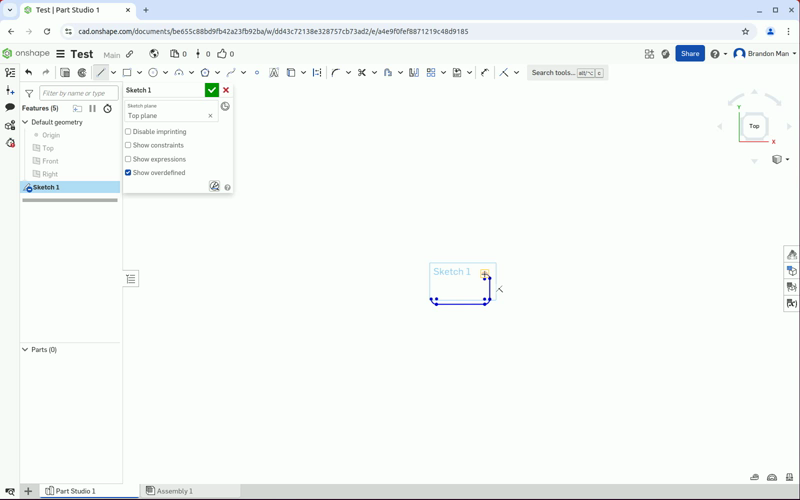
scroll(6)
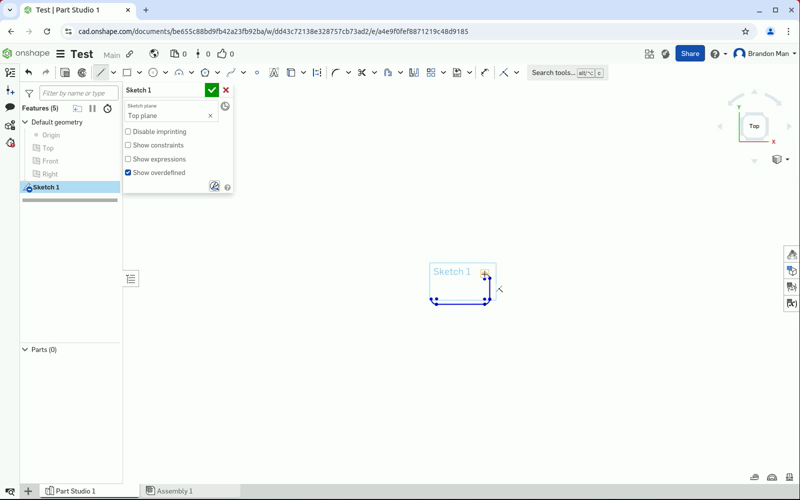
scroll(6)
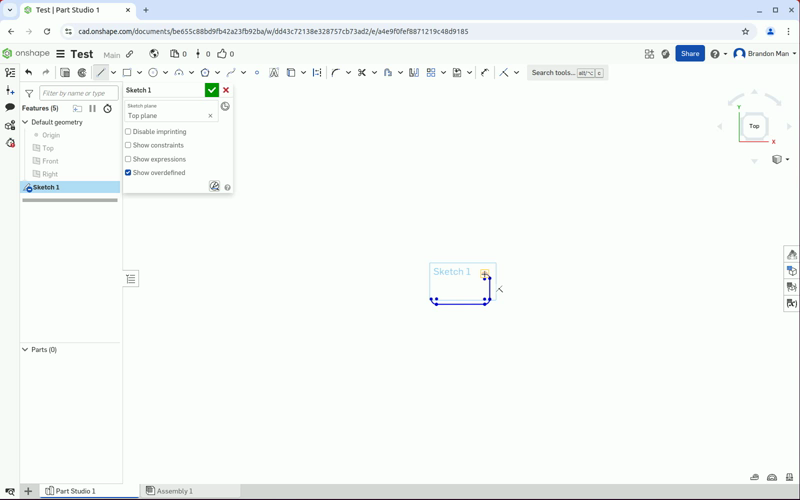
scroll(6)
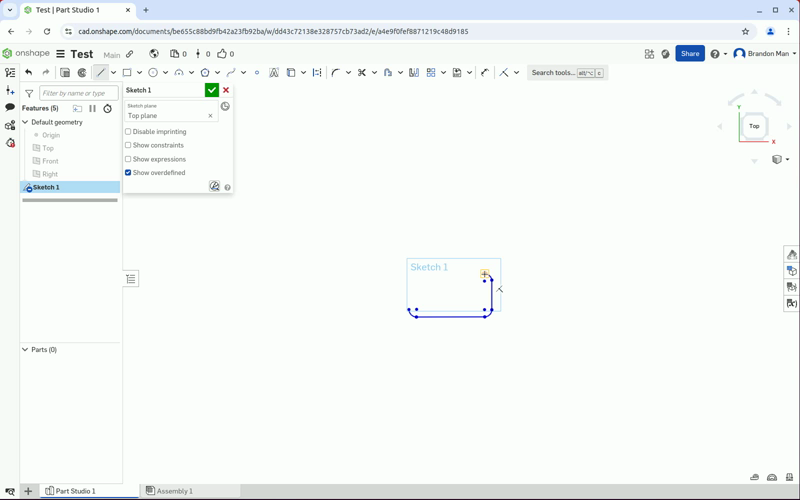
scroll(6)
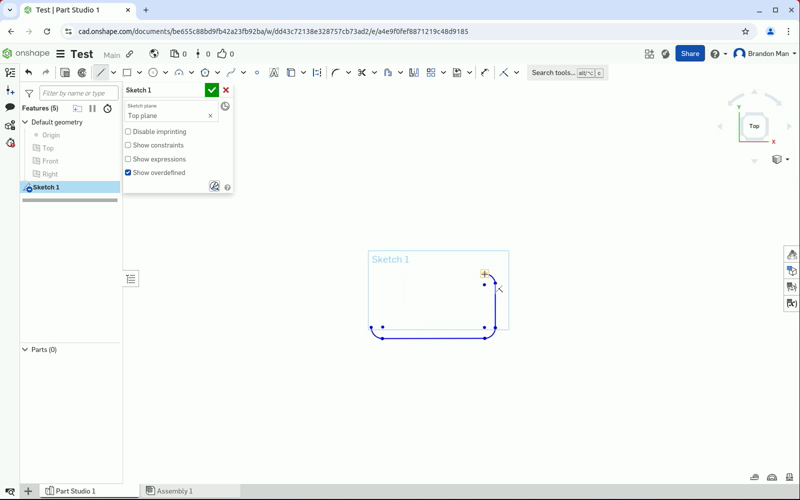
scroll(6)
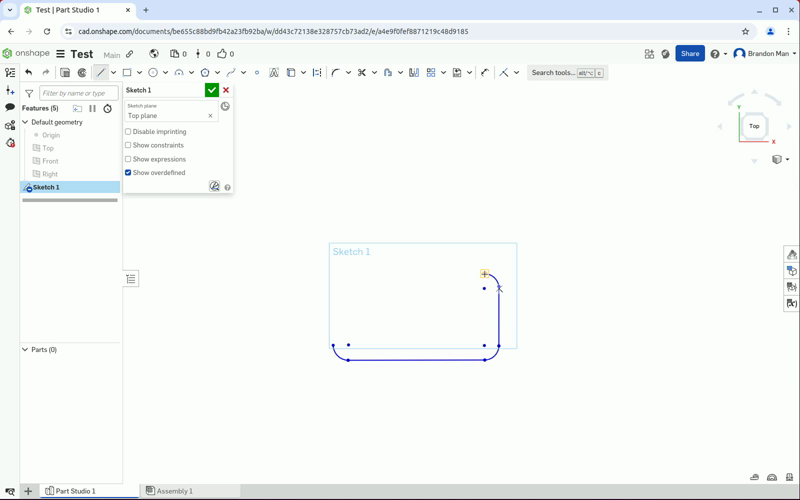
scroll(6)
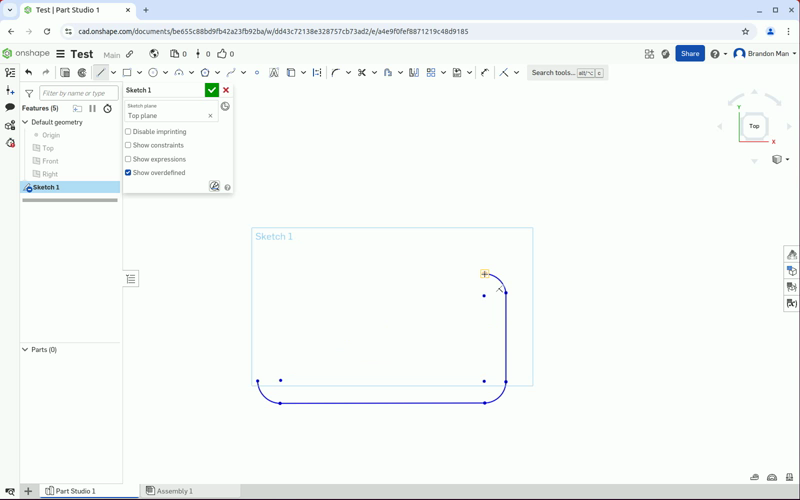
scroll(6)
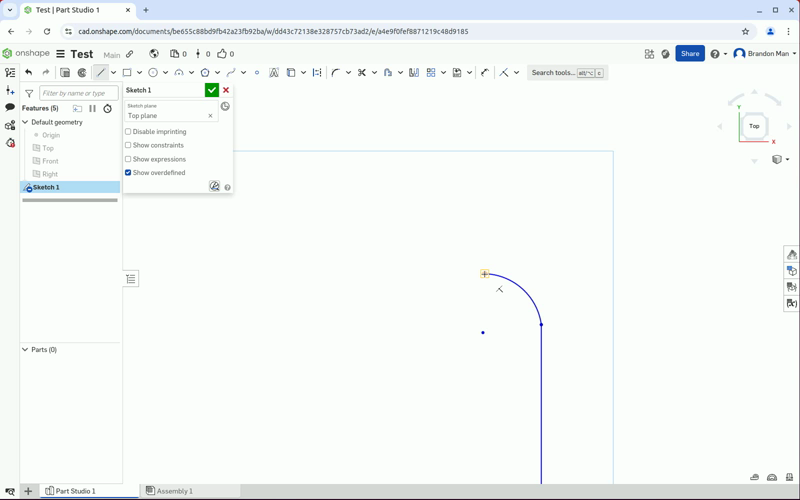
click(484, 273)
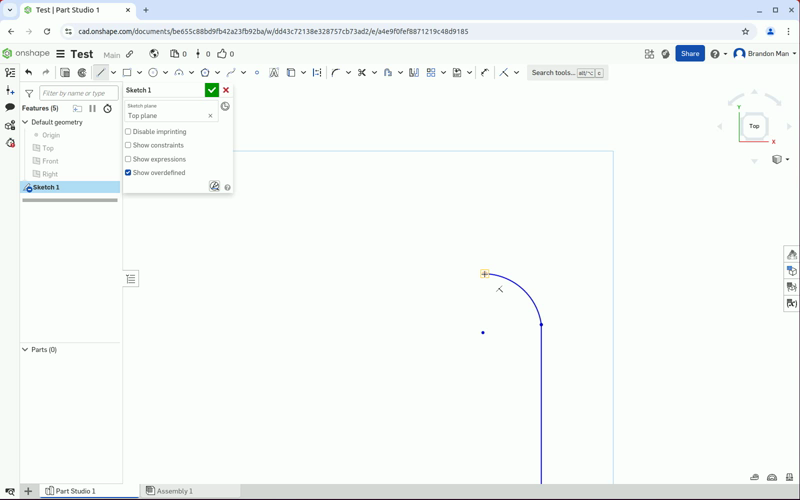
scroll(-6)
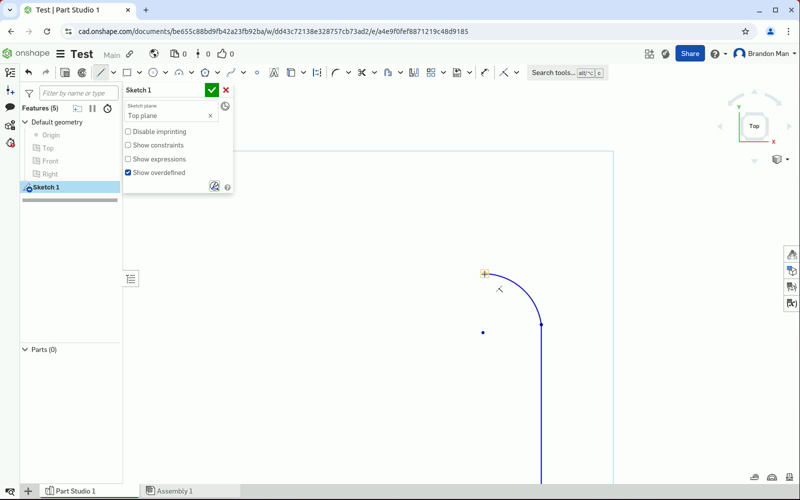
scroll(-6)
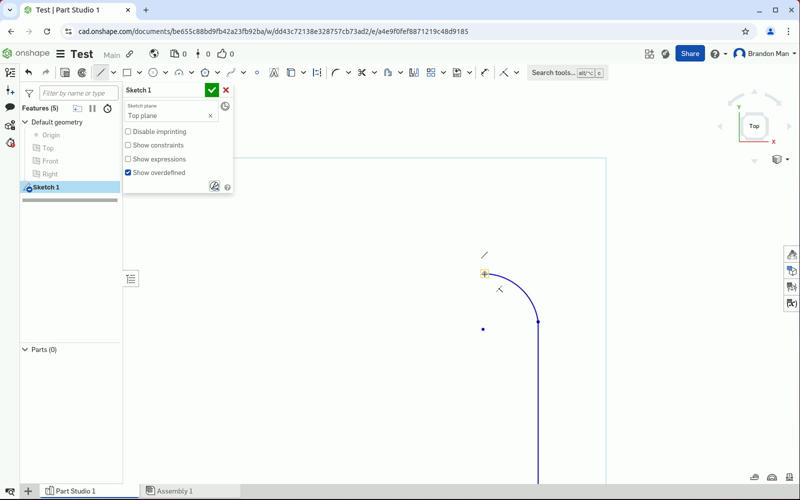
scroll(-6)
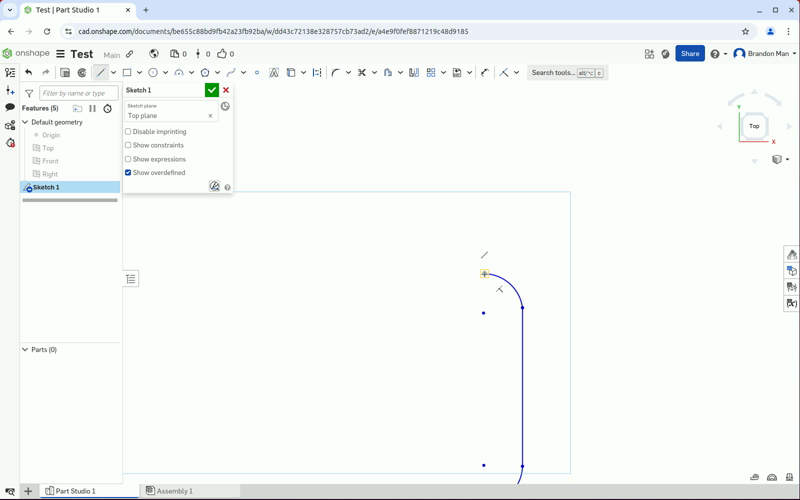
scroll(-6)
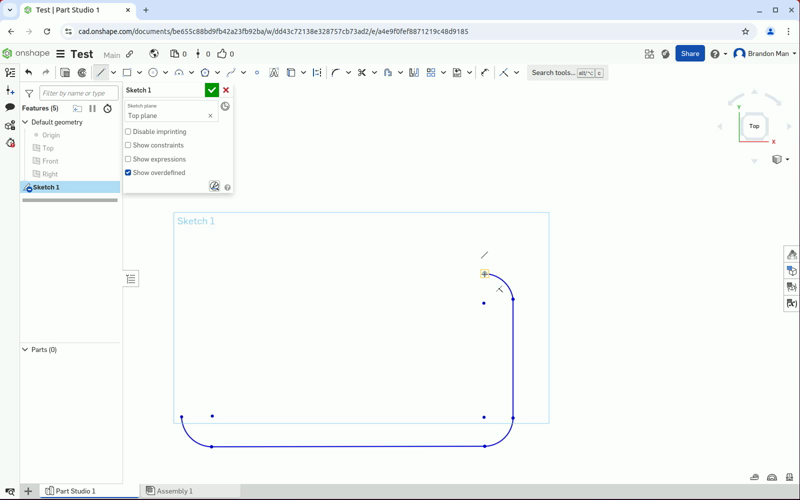
scroll(-6)
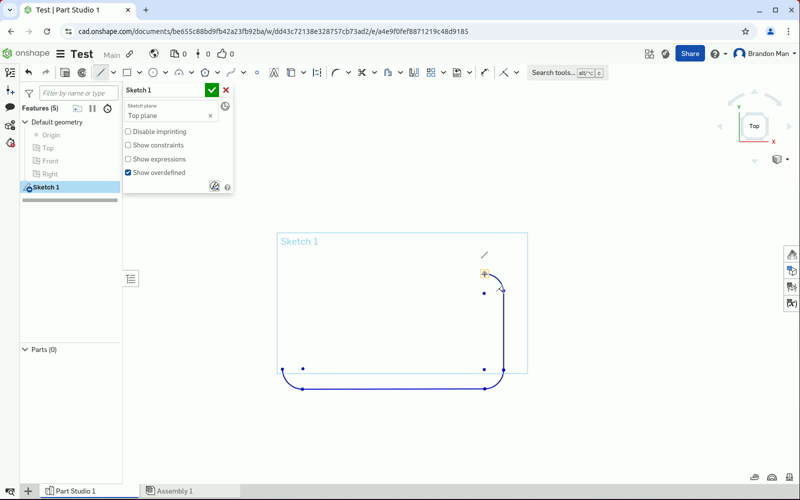
scroll(-6)
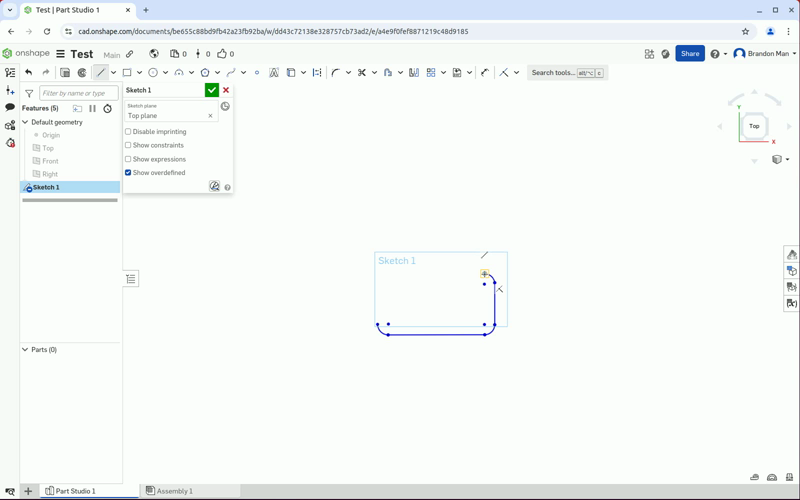
scroll(-6)
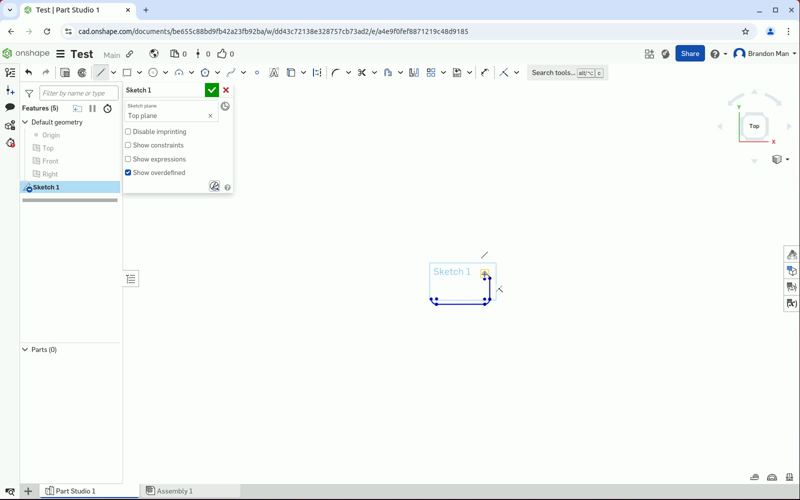
key_down(shift)
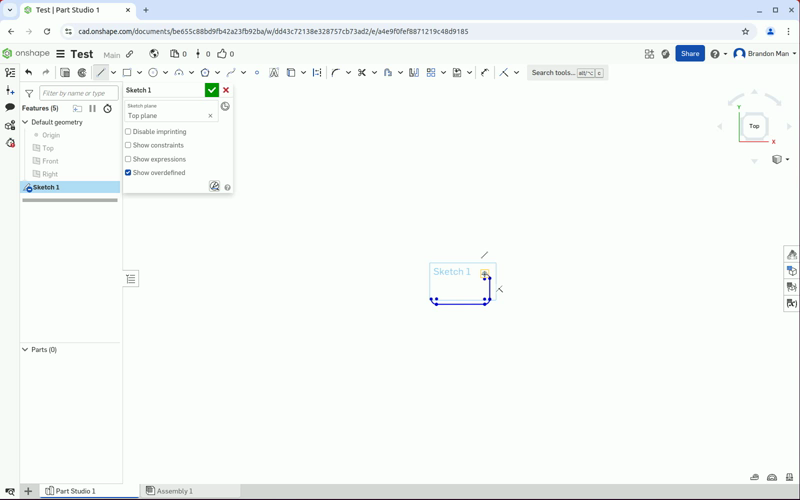
mouse_move(514, 273)
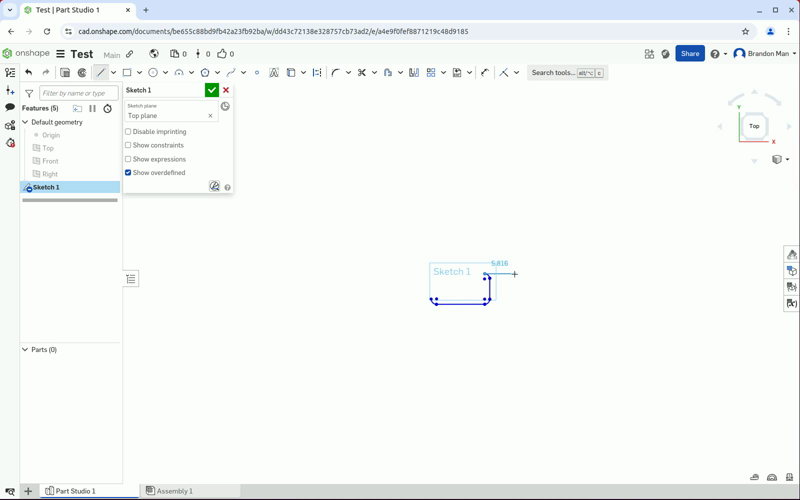
mouse_move(436, 273)
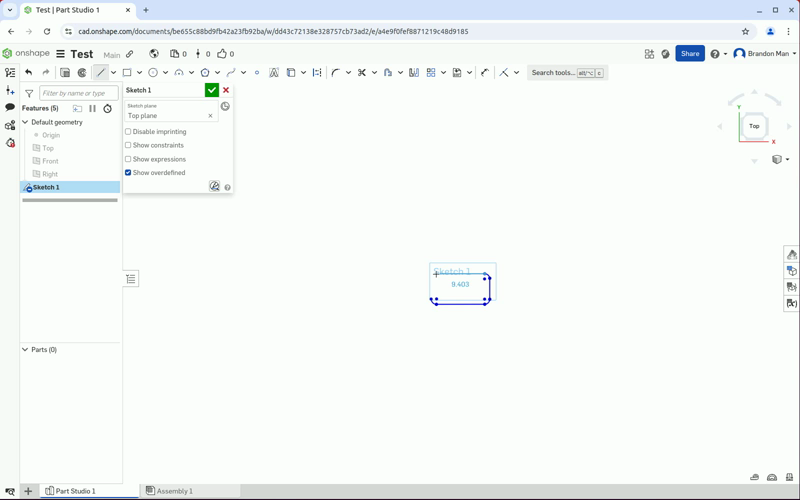
click(436, 273)
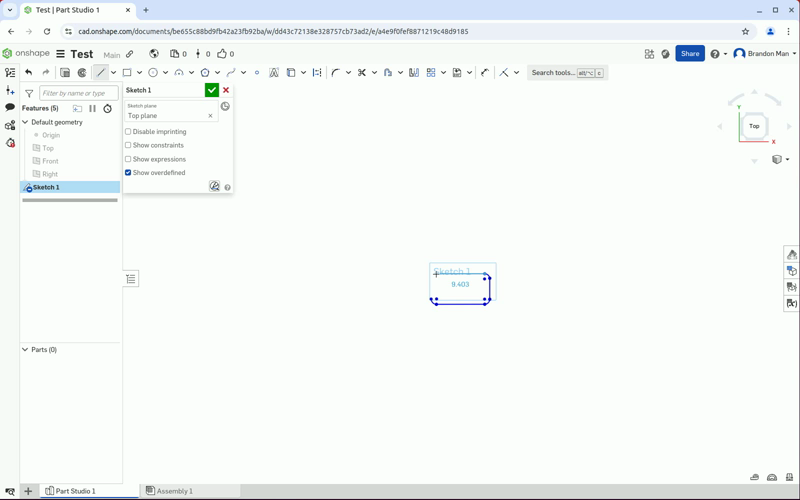
key_up(shift)
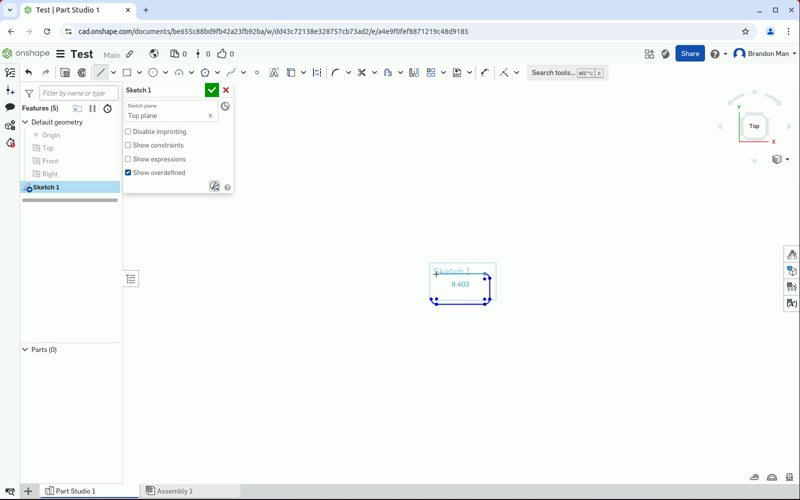
key(esc)
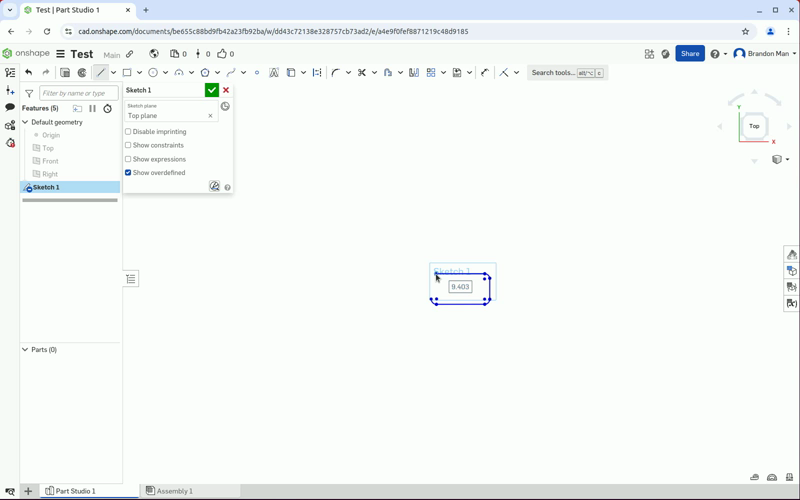
key(a)
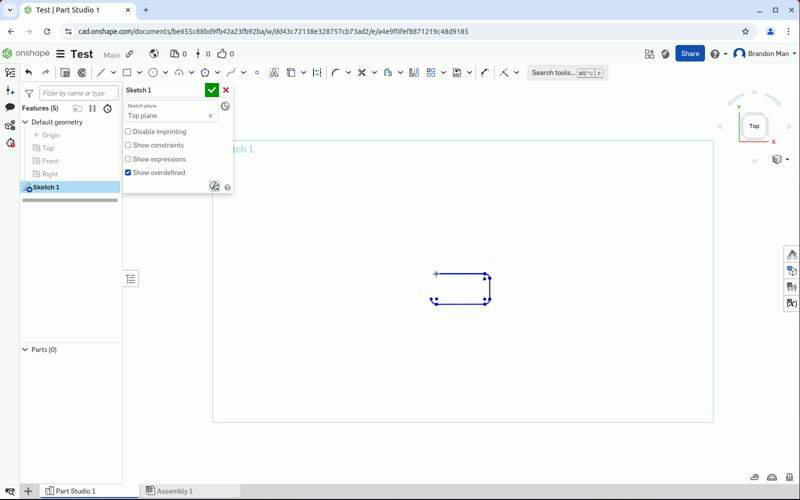
mouse_move(436, 273)
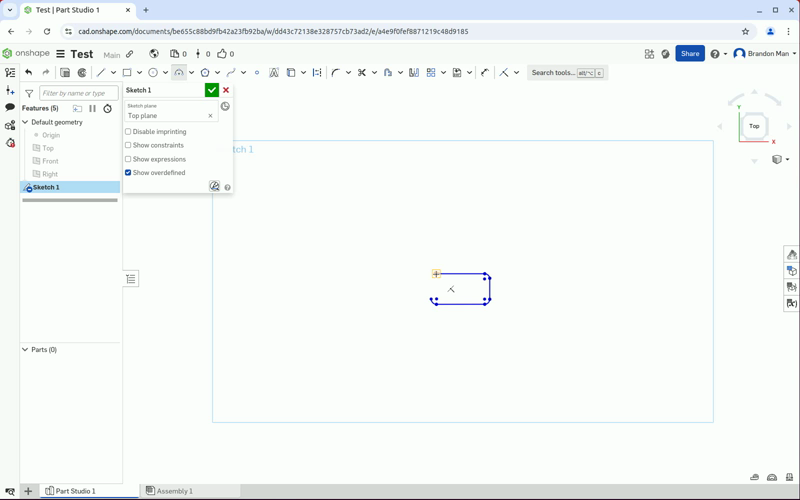
click(436, 273)
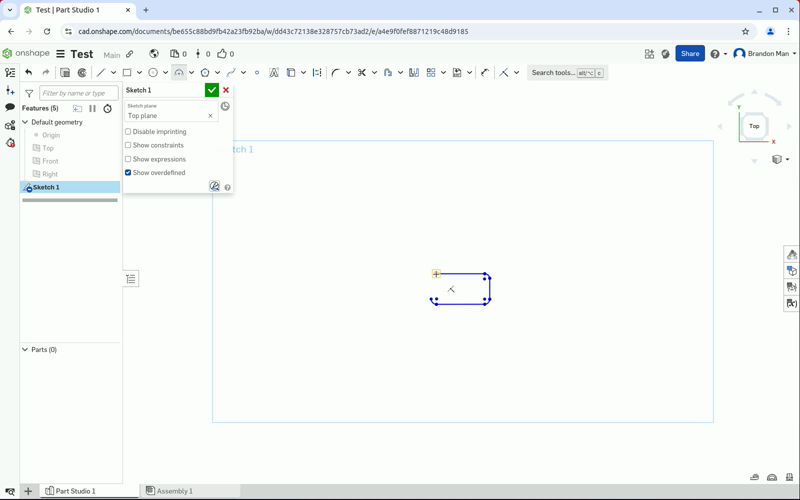
key_down(shift)
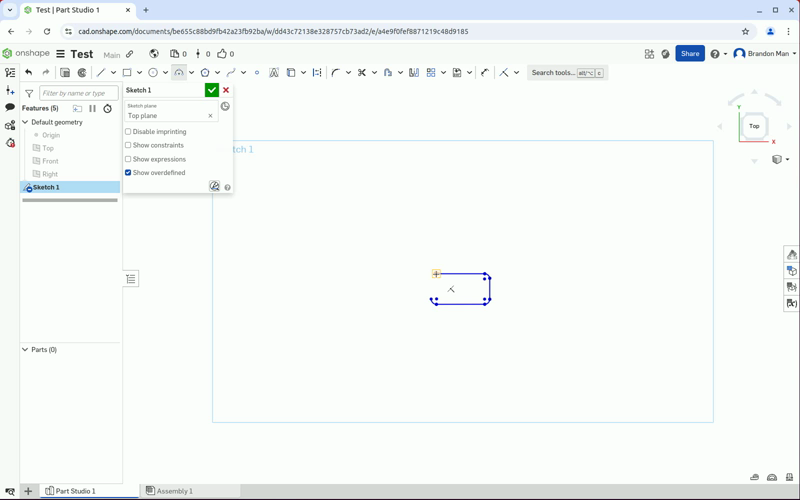
mouse_move(431, 278)
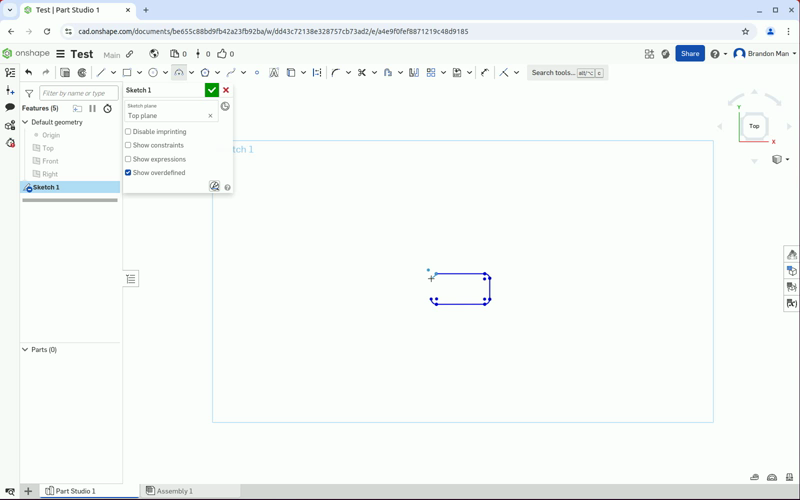
scroll(6)
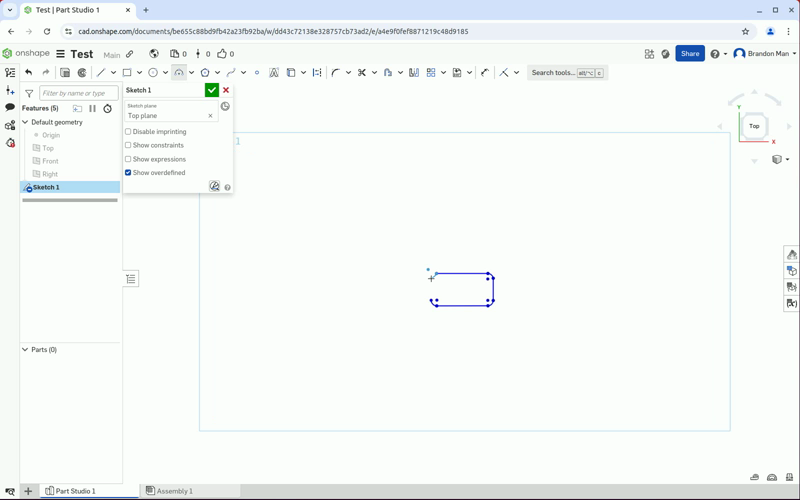
scroll(6)
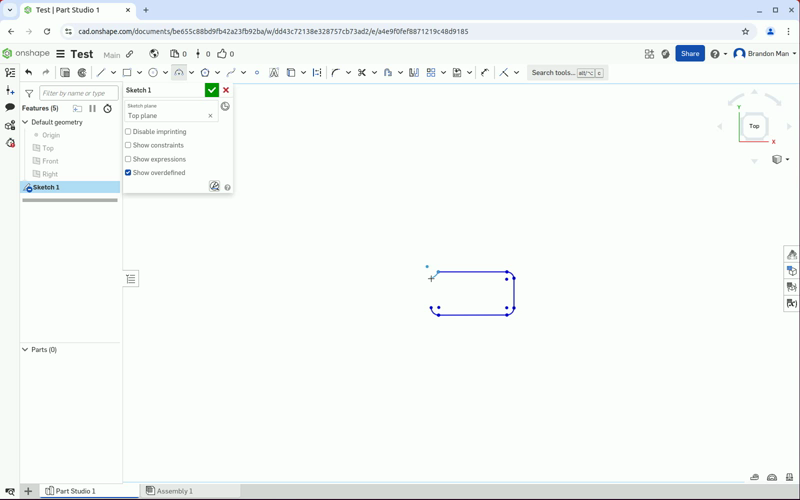
scroll(6)
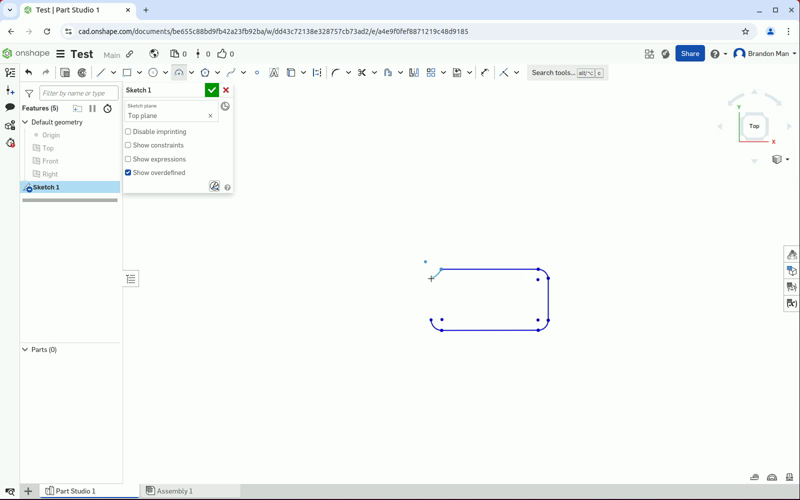
scroll(6)
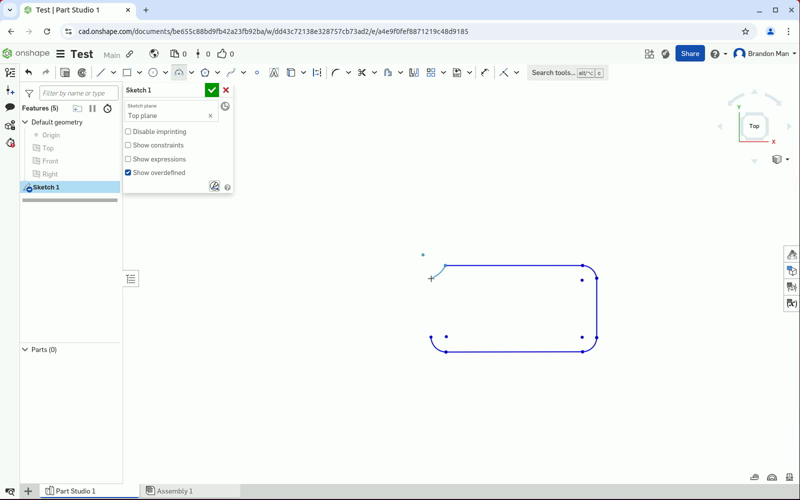
scroll(6)
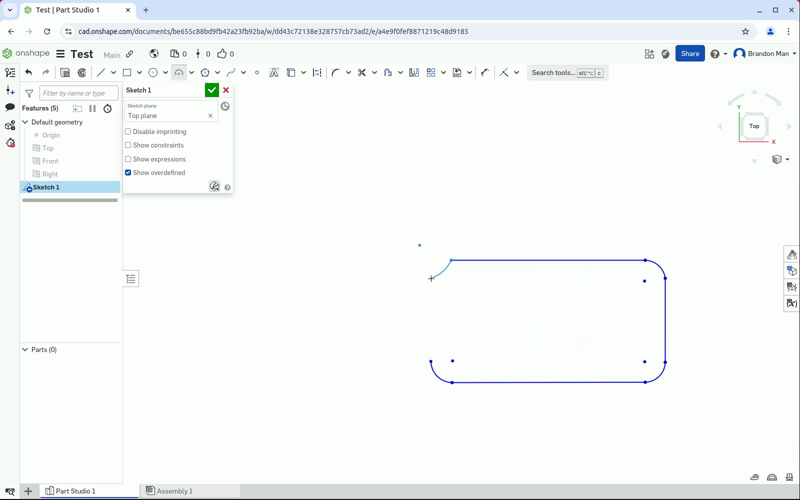
scroll(6)
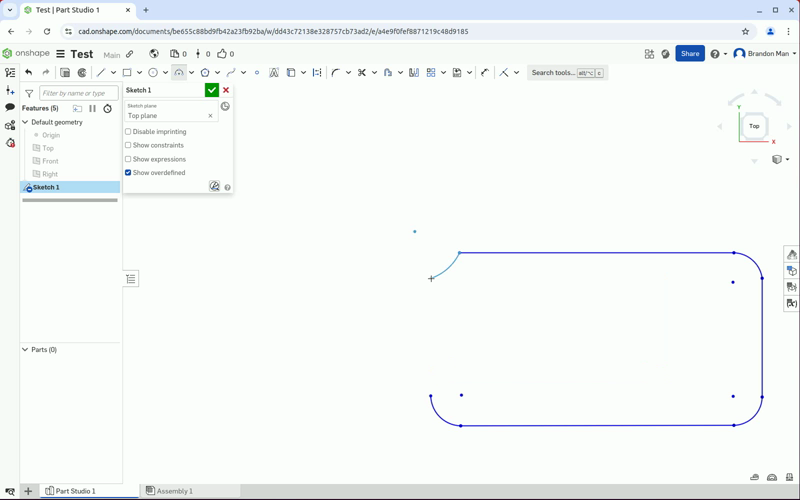
scroll(6)
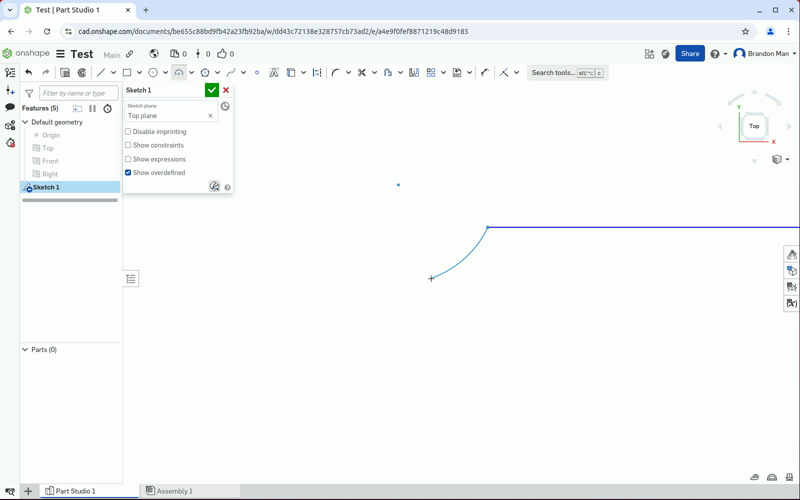
click(431, 278)
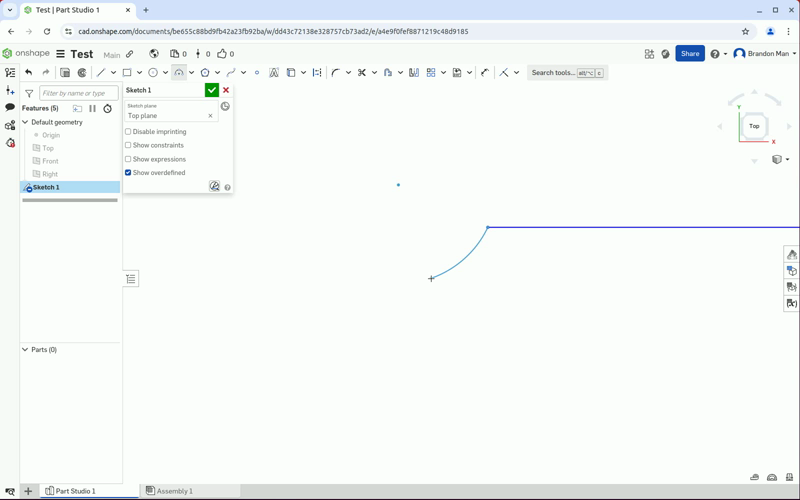
scroll(-6)
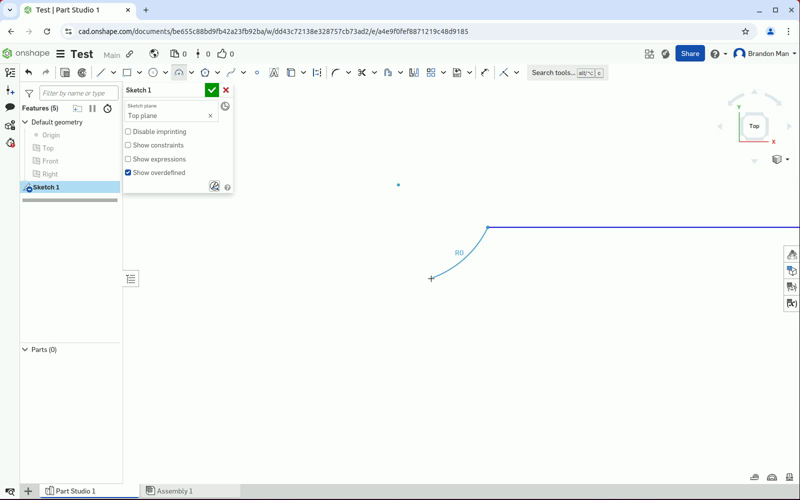
scroll(-6)
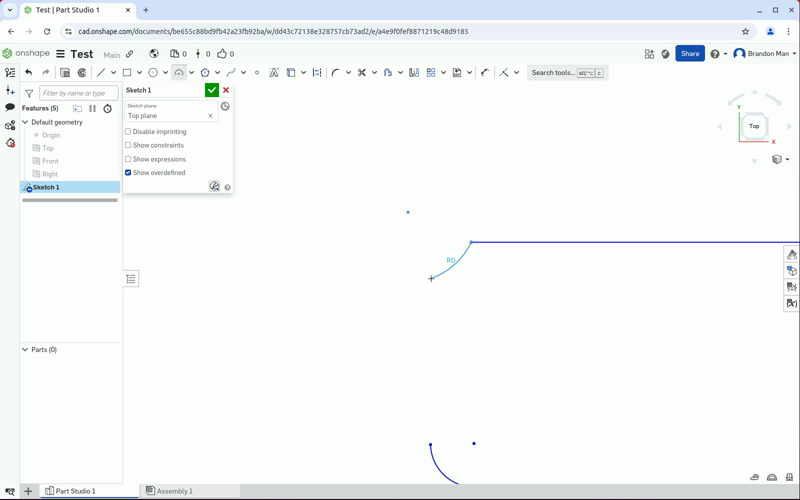
scroll(-6)
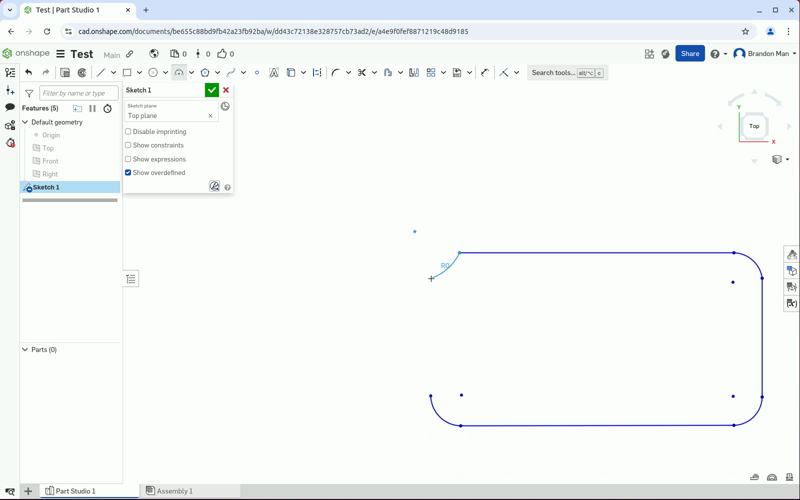
scroll(-6)
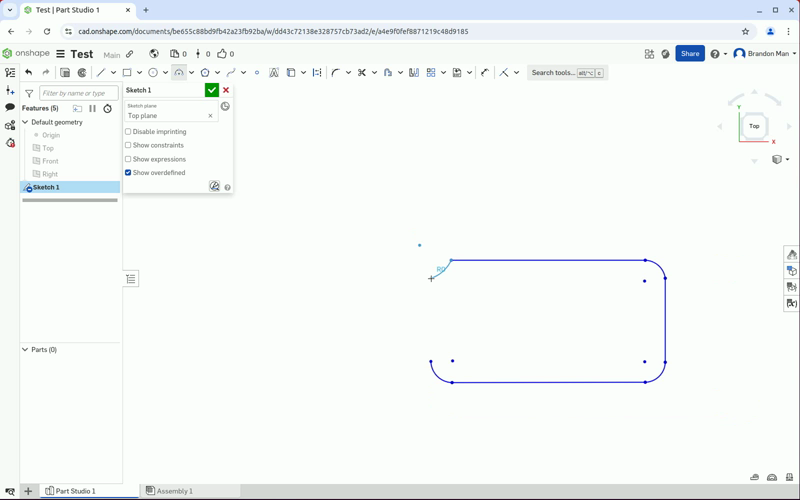
scroll(-6)
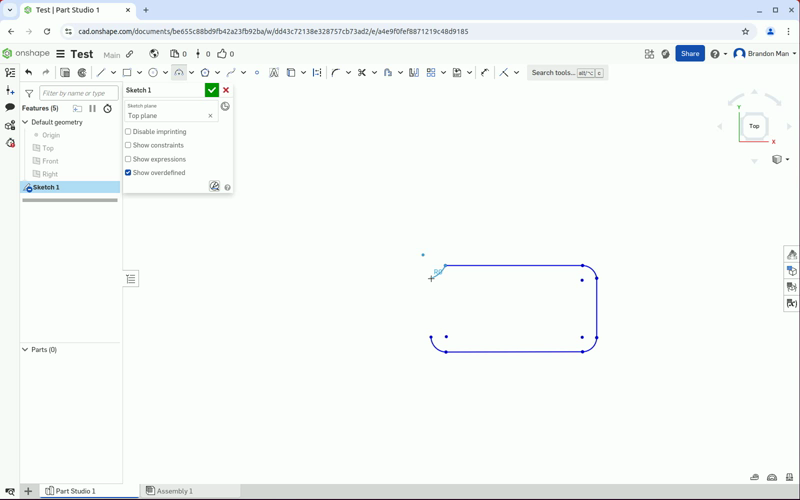
scroll(-6)
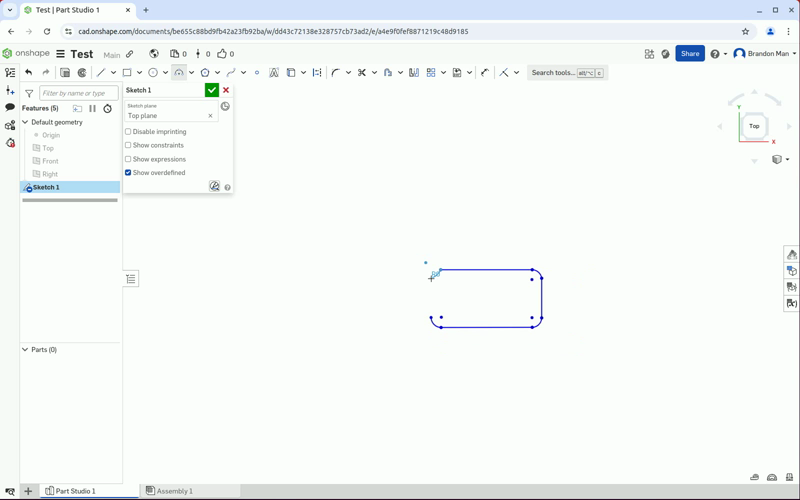
scroll(-6)
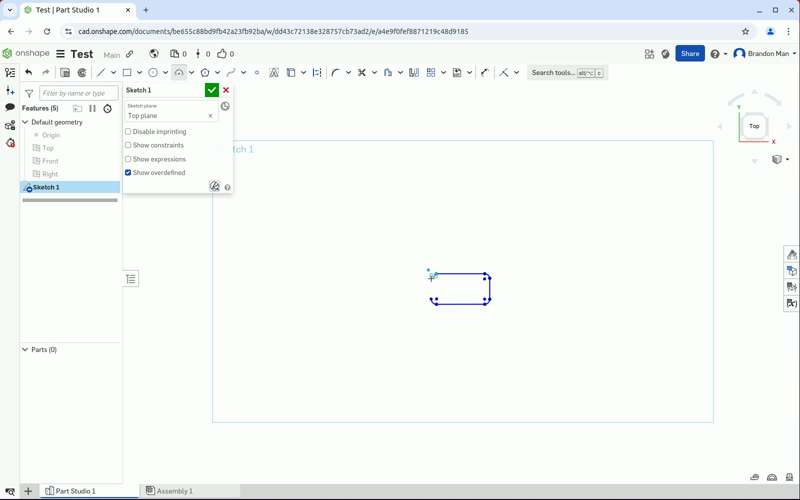
mouse_move(432, 275)
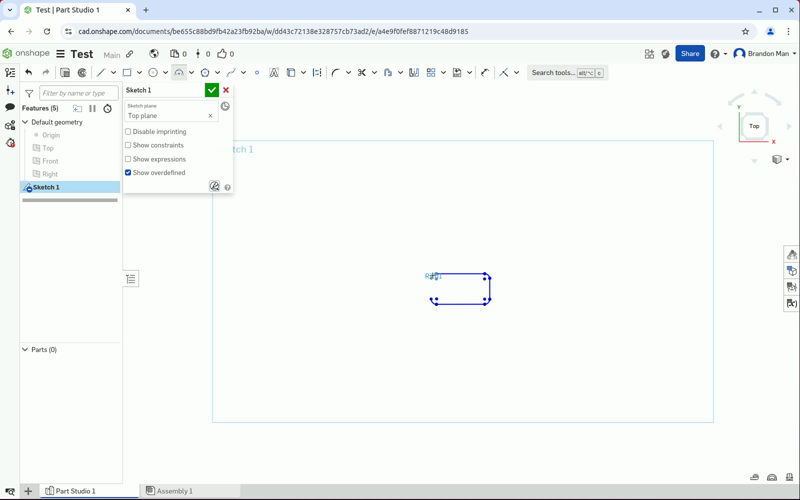
scroll(6)
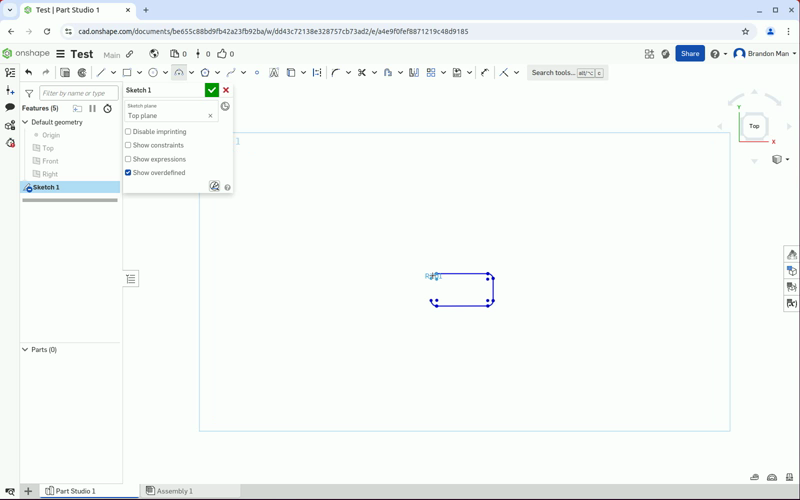
scroll(6)
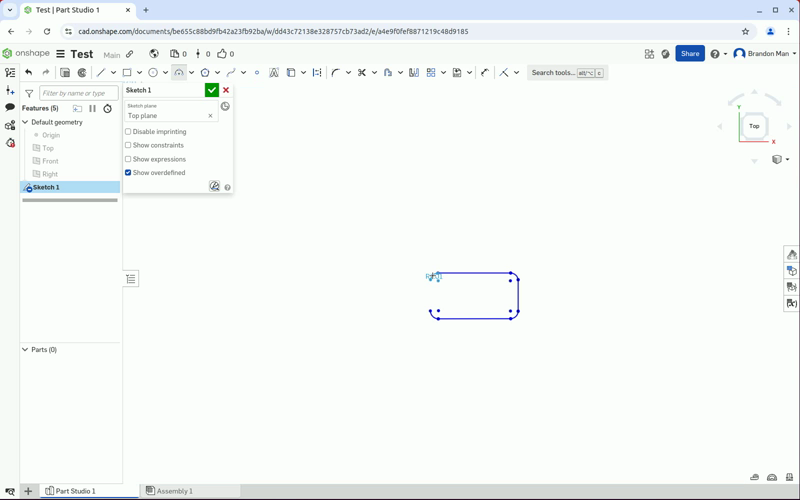
scroll(6)
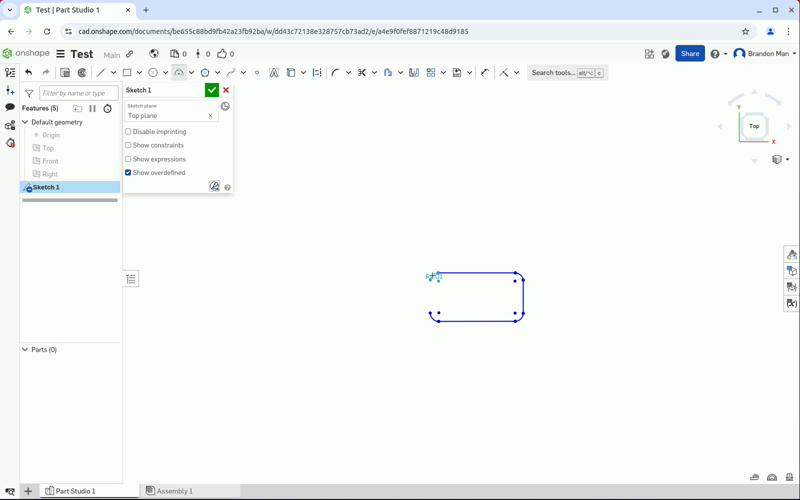
scroll(6)
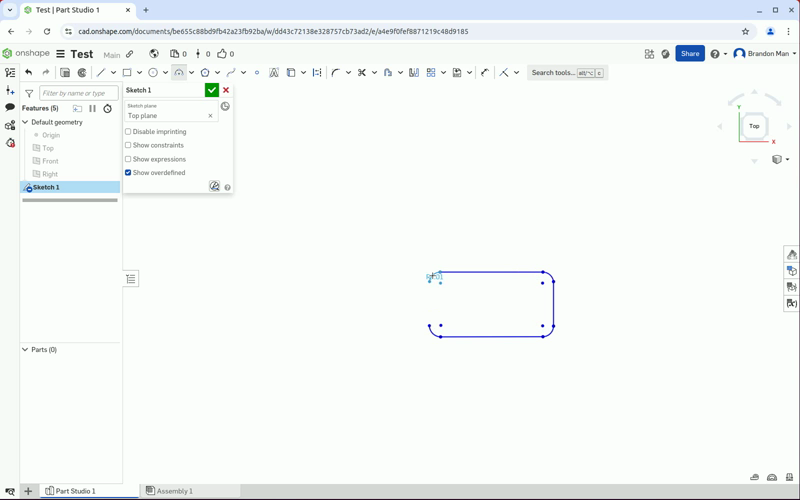
scroll(6)
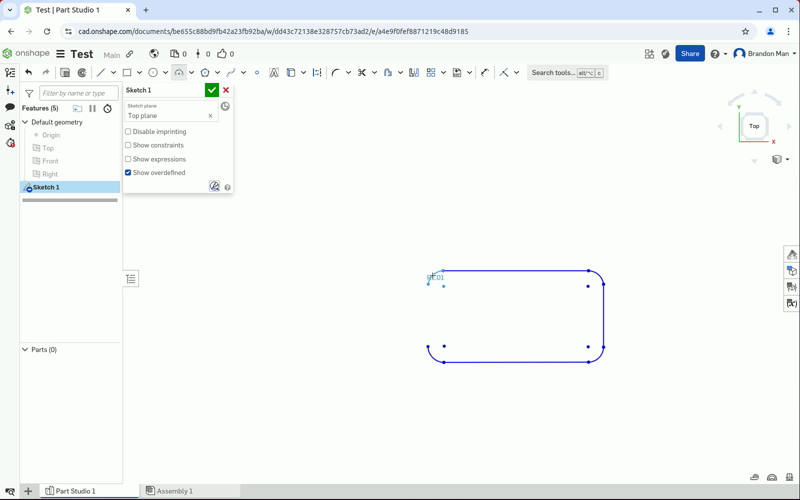
scroll(6)
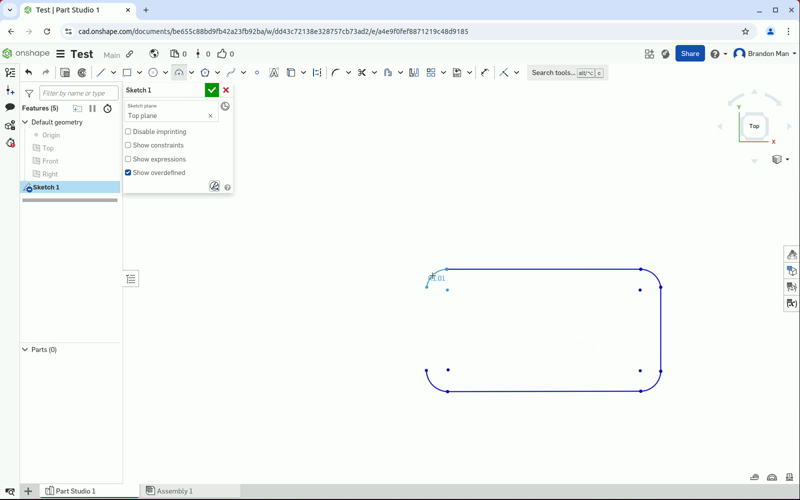
scroll(6)
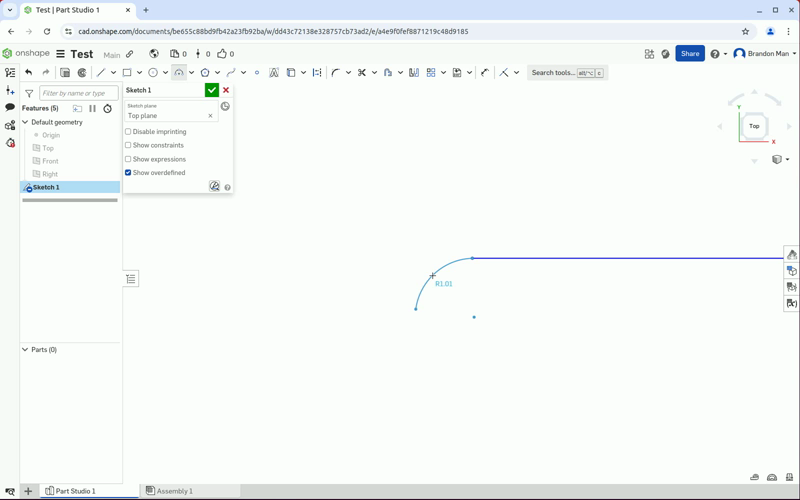
click(432, 275)
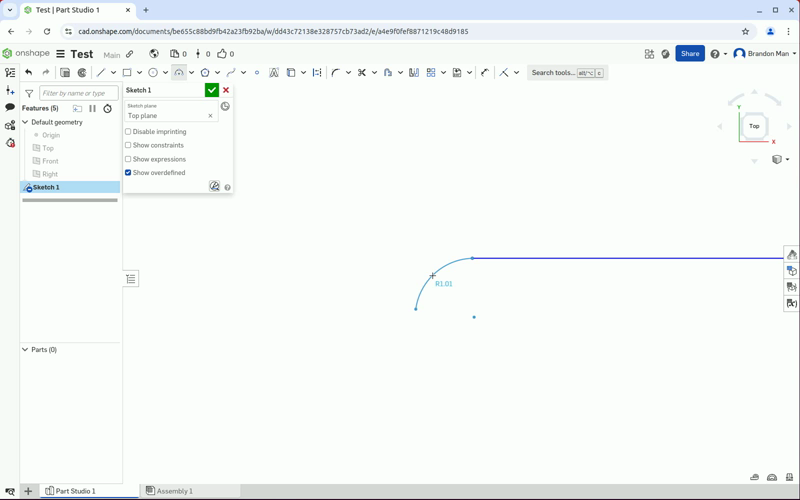
scroll(-6)
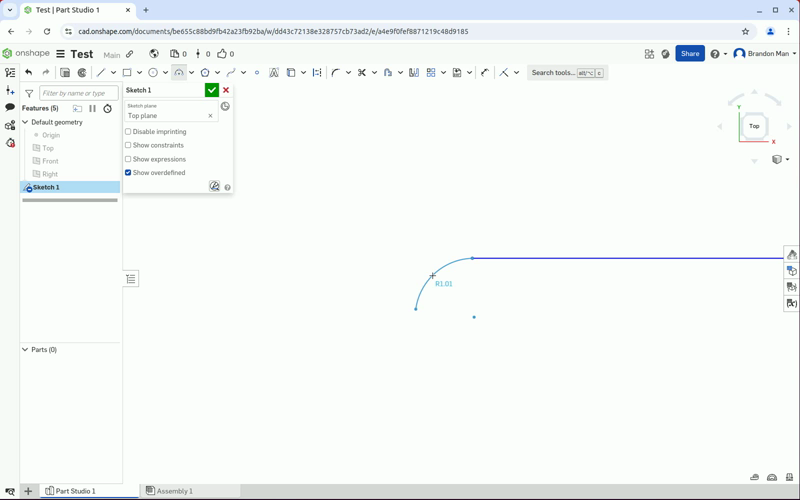
scroll(-6)
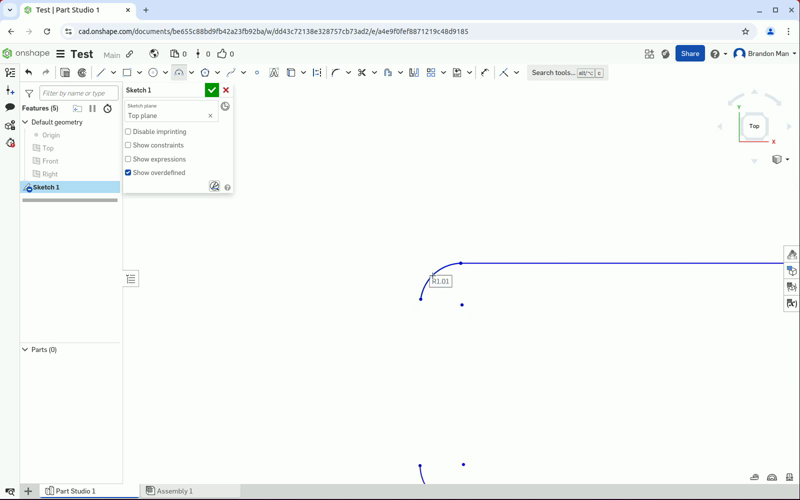
scroll(-6)
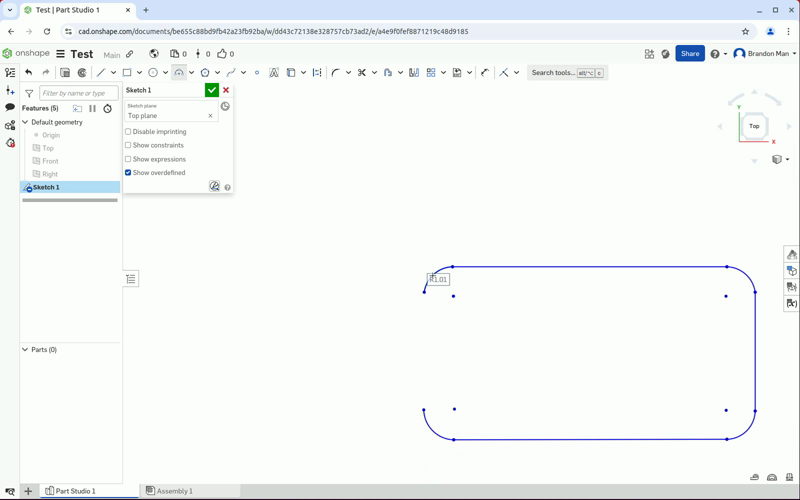
scroll(-6)
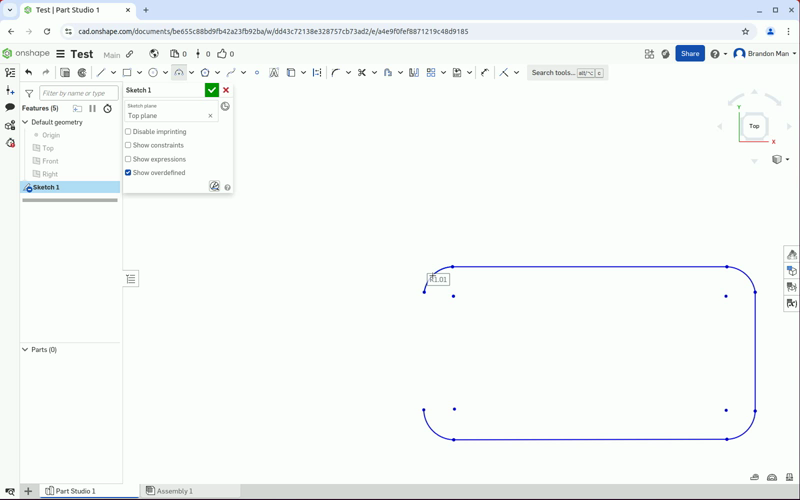
scroll(-6)
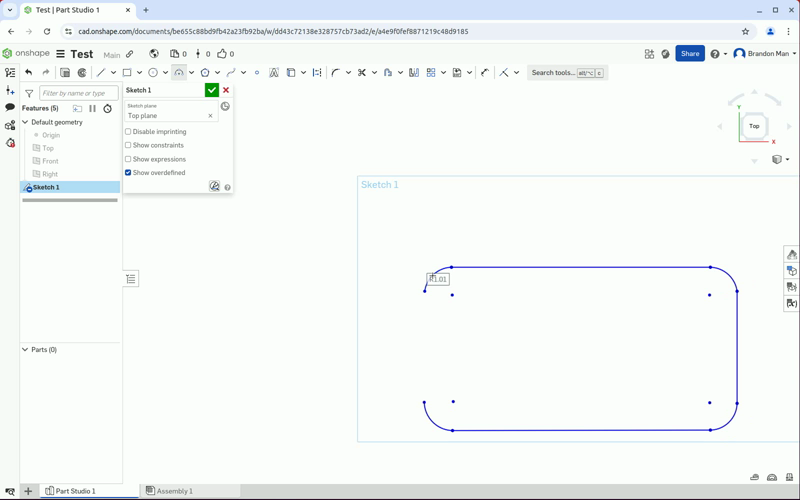
scroll(-6)
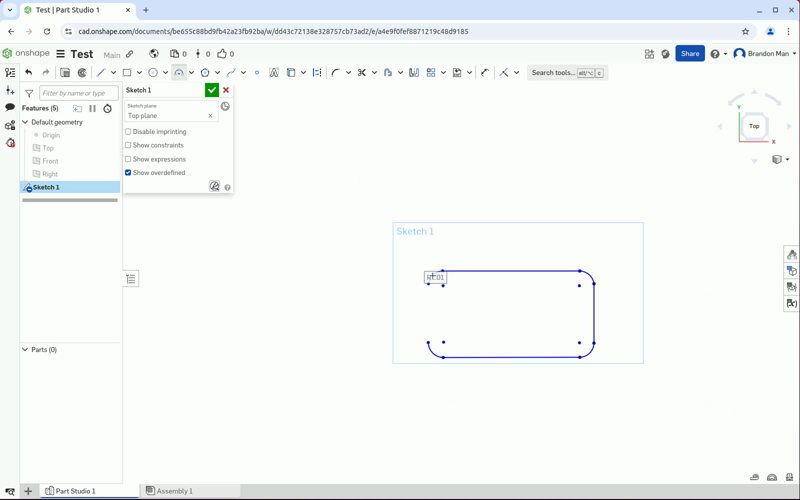
scroll(-6)
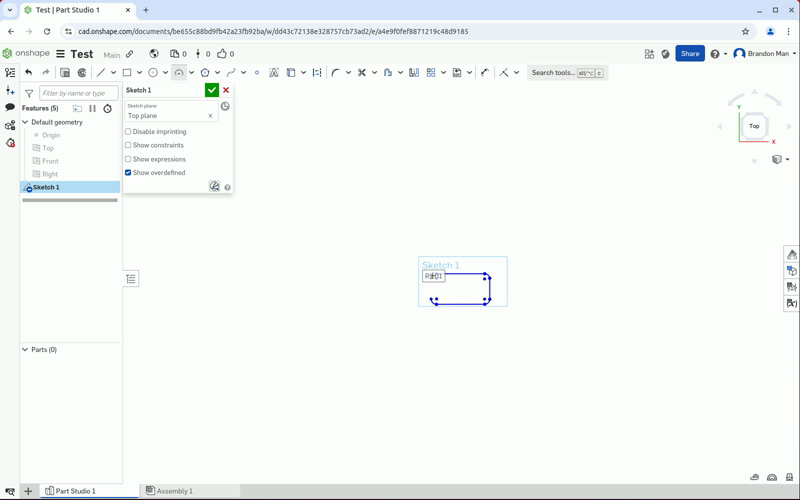
key_up(shift)
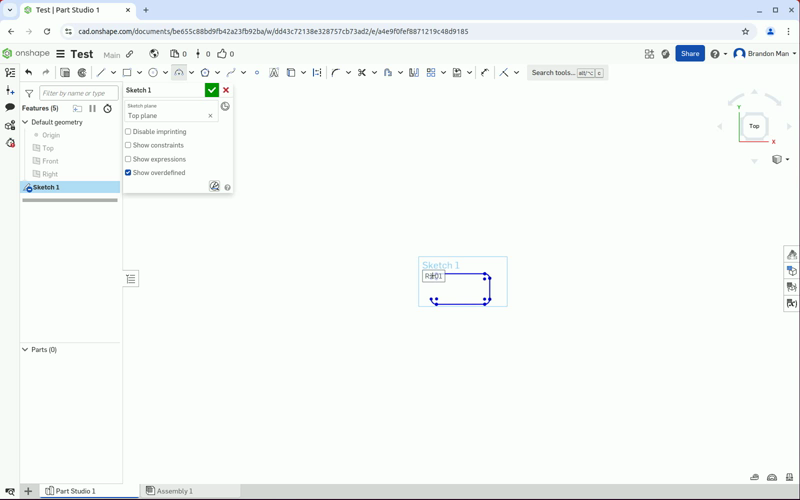
key(esc)
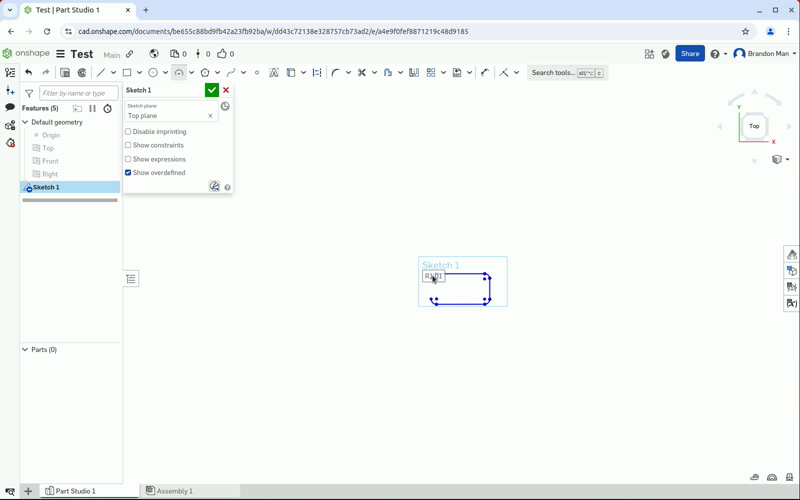
key(l)
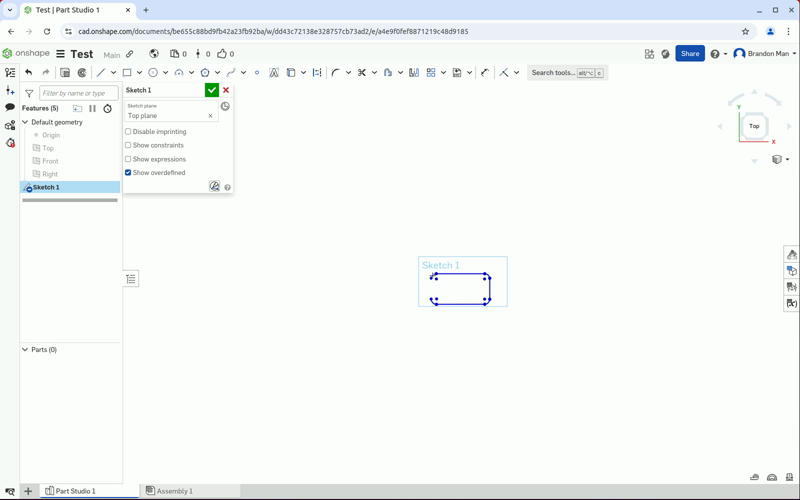
mouse_move(431, 278)
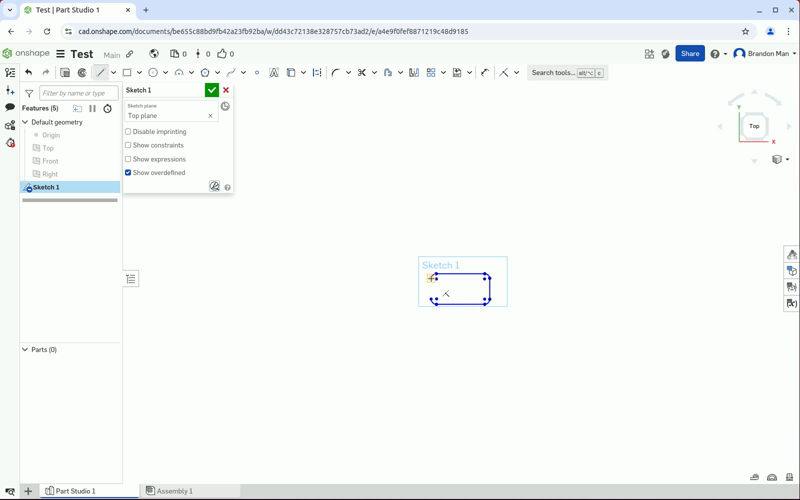
scroll(6)
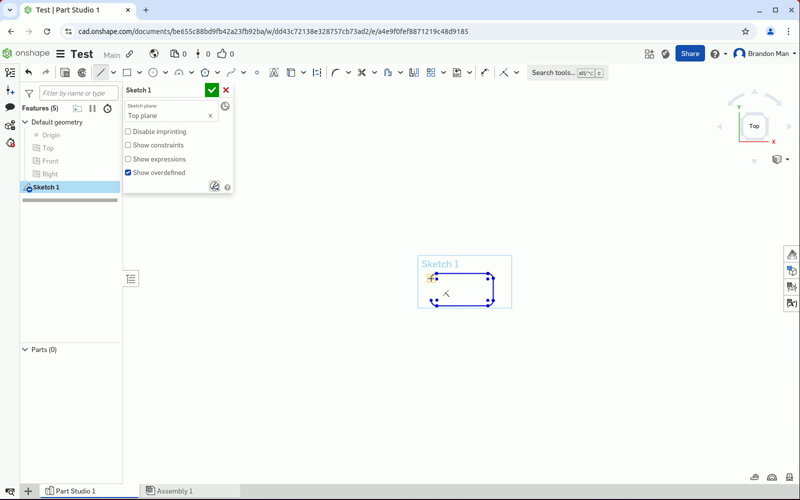
scroll(6)
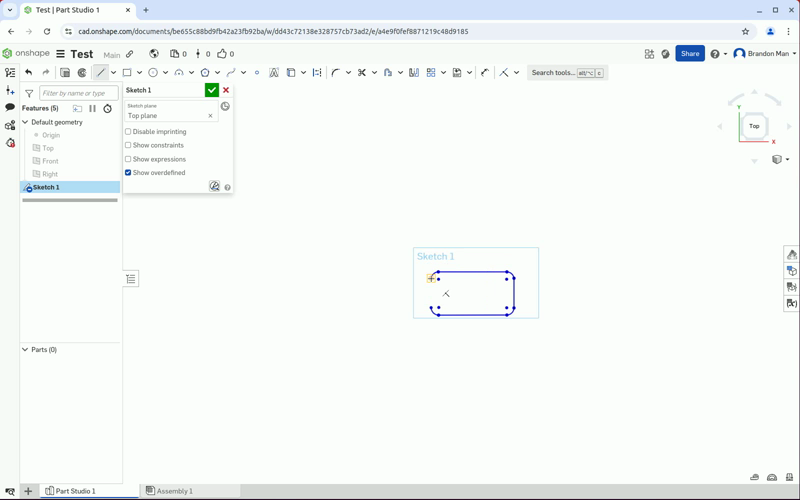
scroll(6)
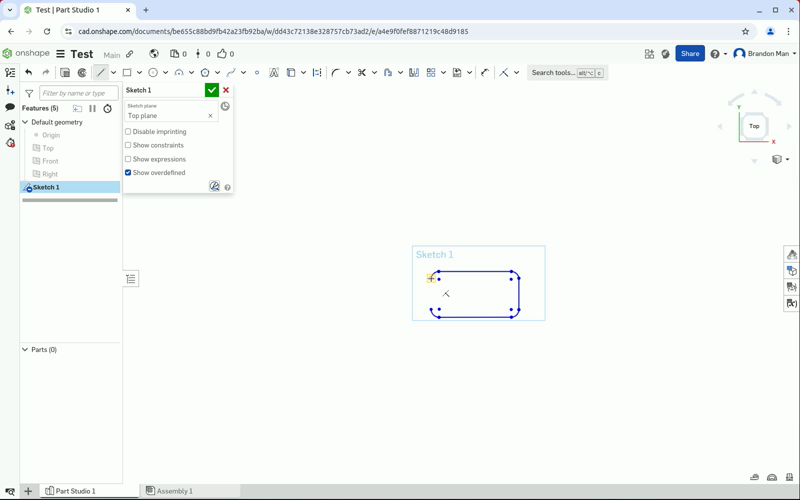
scroll(6)
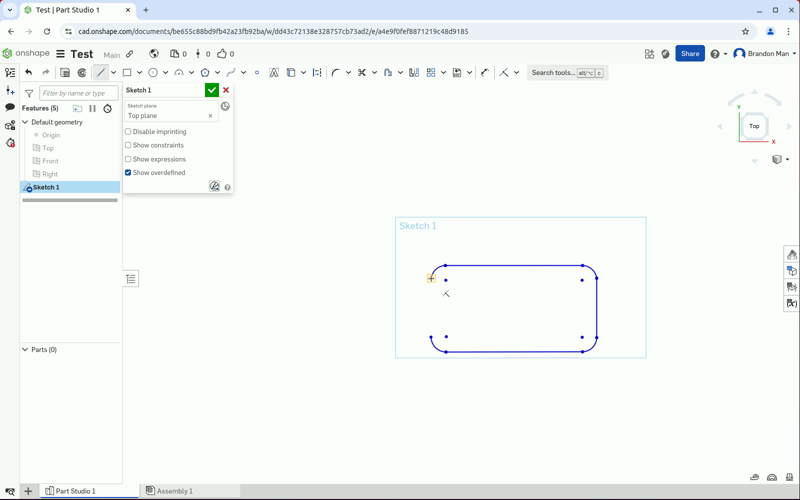
scroll(6)
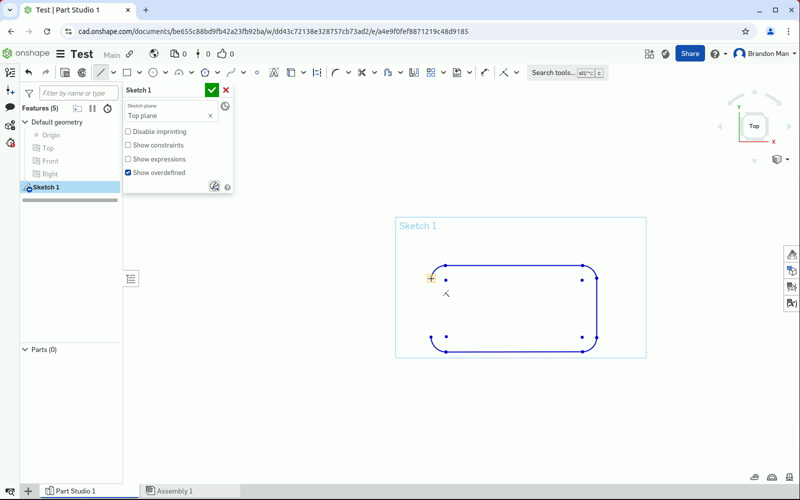
scroll(6)
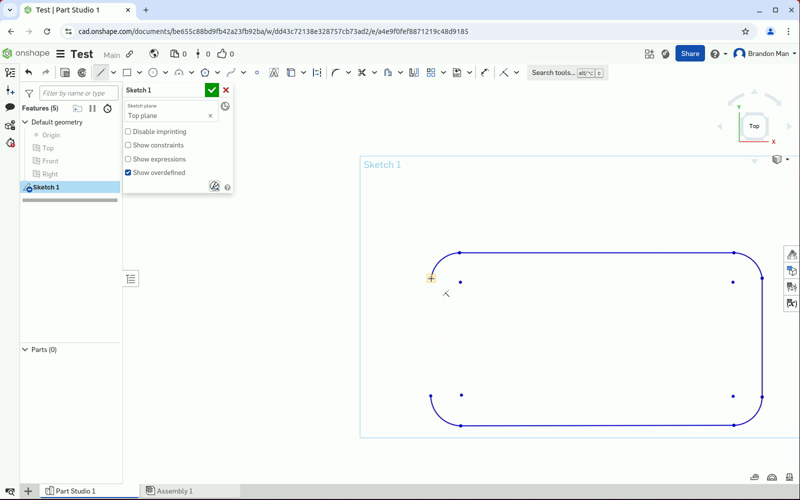
scroll(6)
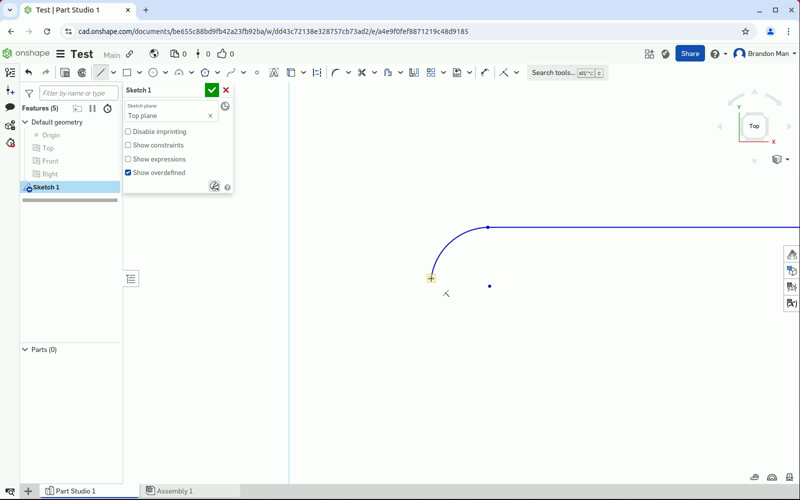
click(431, 278)
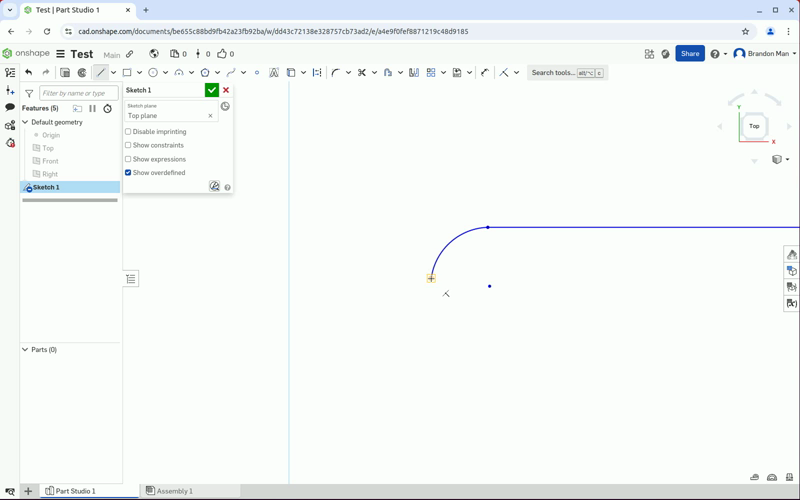
scroll(-6)
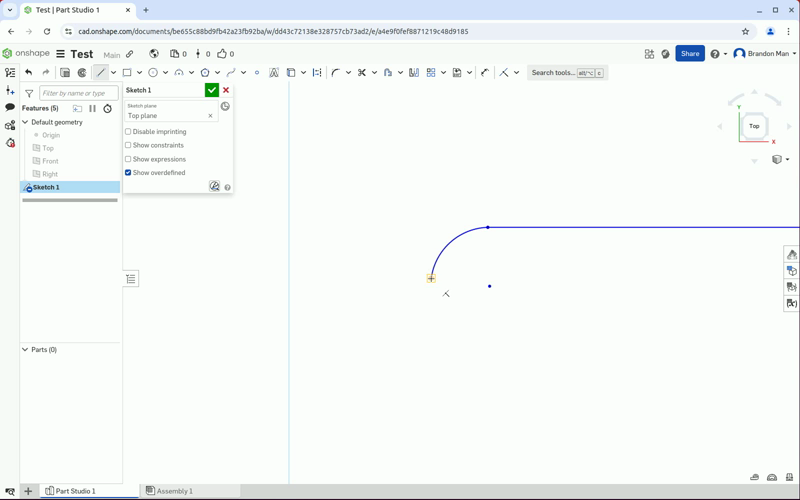
scroll(-6)
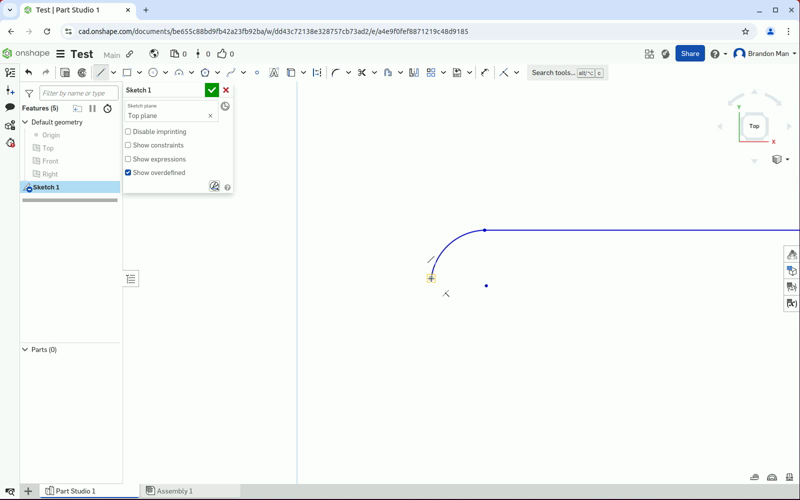
scroll(-6)
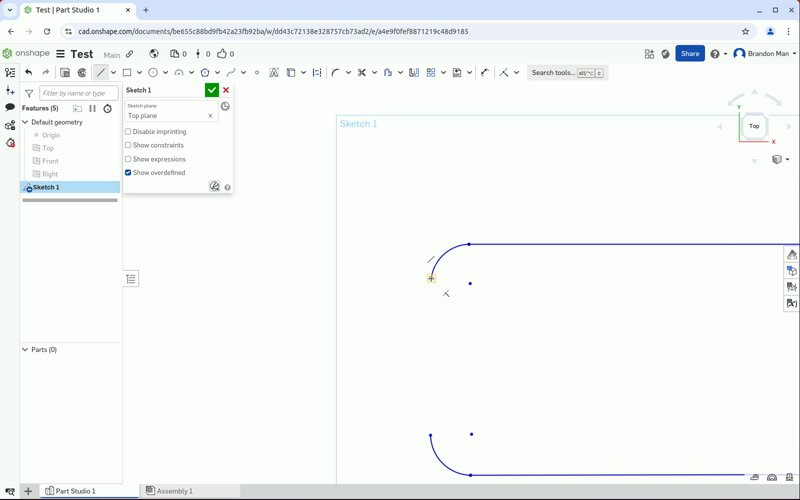
scroll(-6)
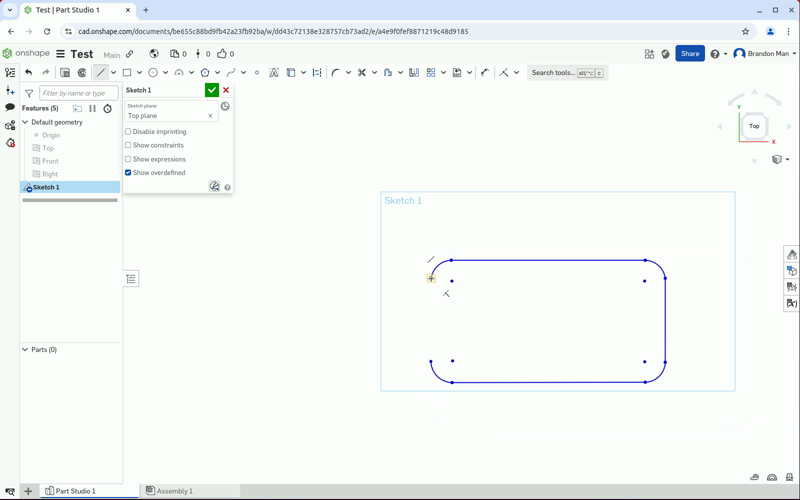
scroll(-6)
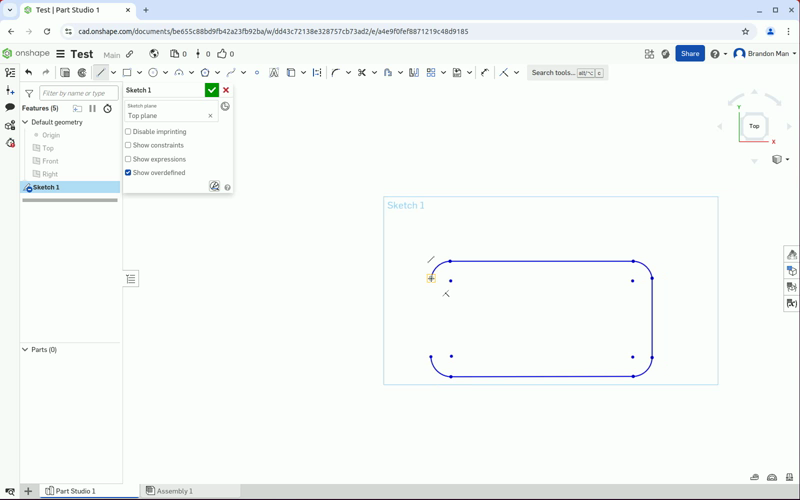
scroll(-6)
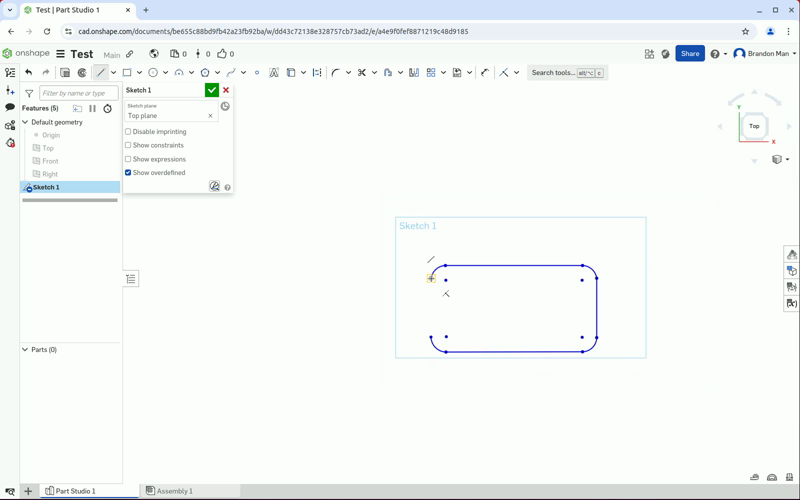
scroll(-6)
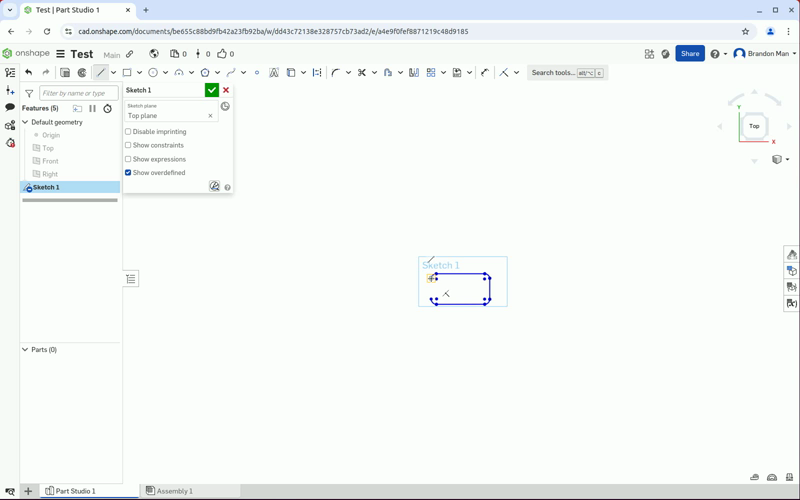
mouse_move(461, 278)
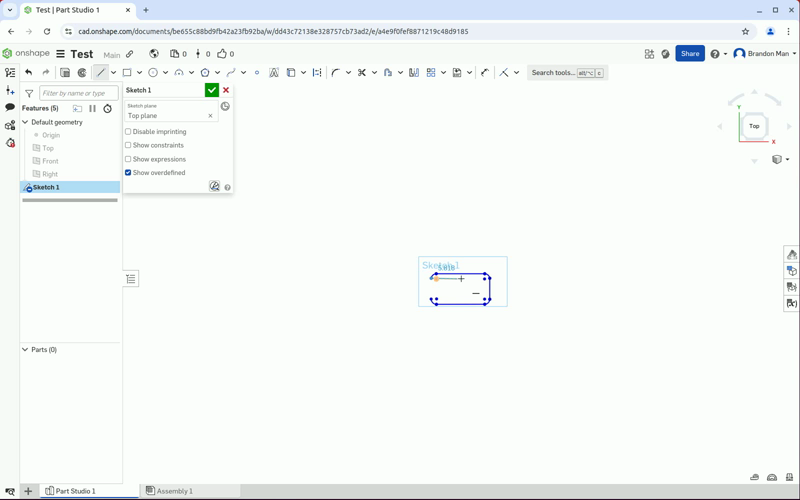
key_down(shift)
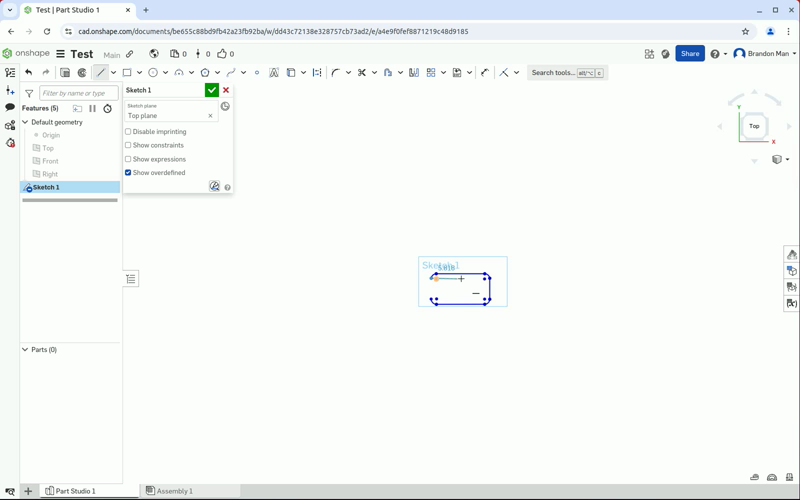
mouse_move(431, 299)
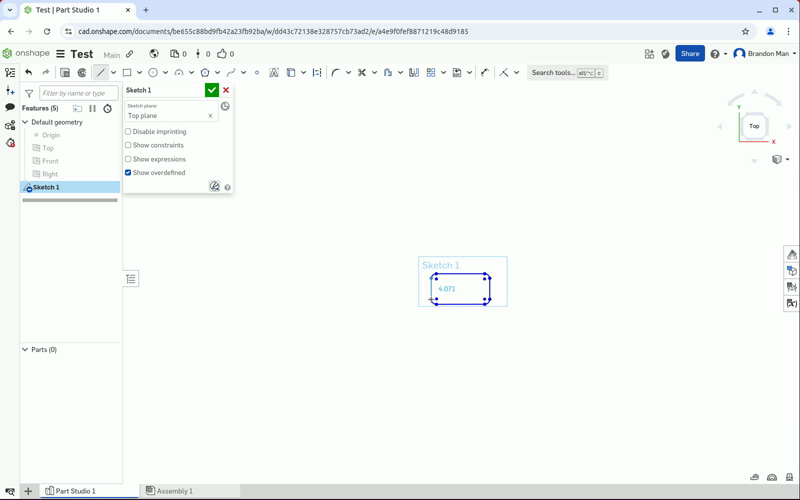
scroll(6)
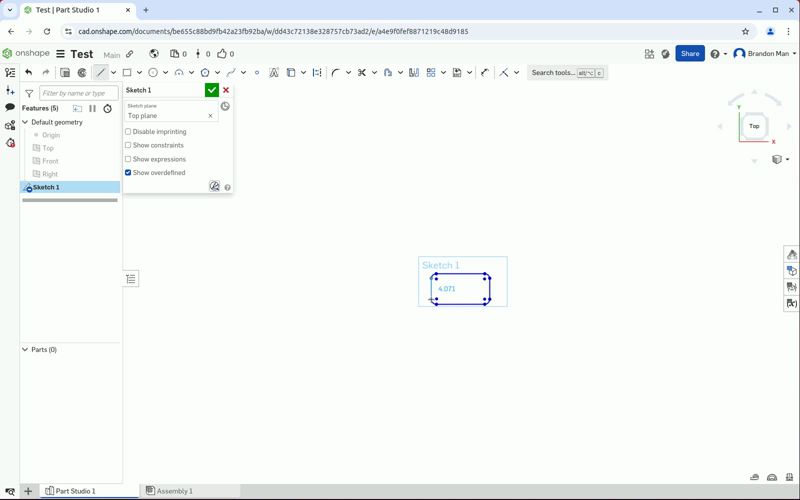
scroll(6)
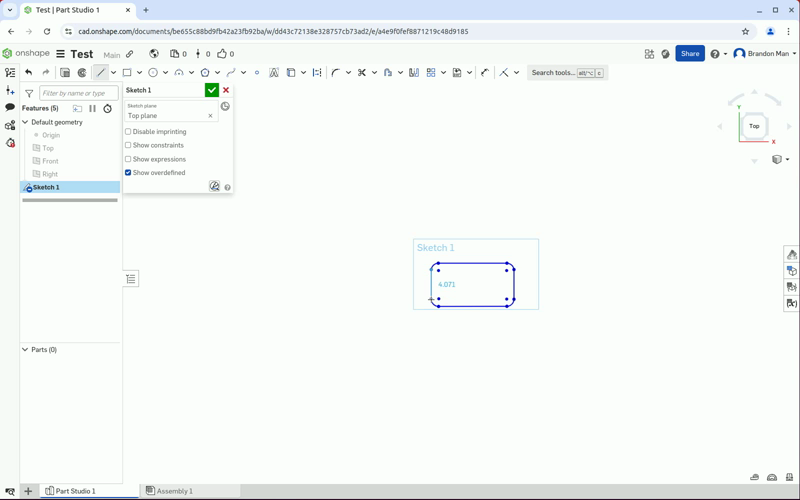
scroll(6)
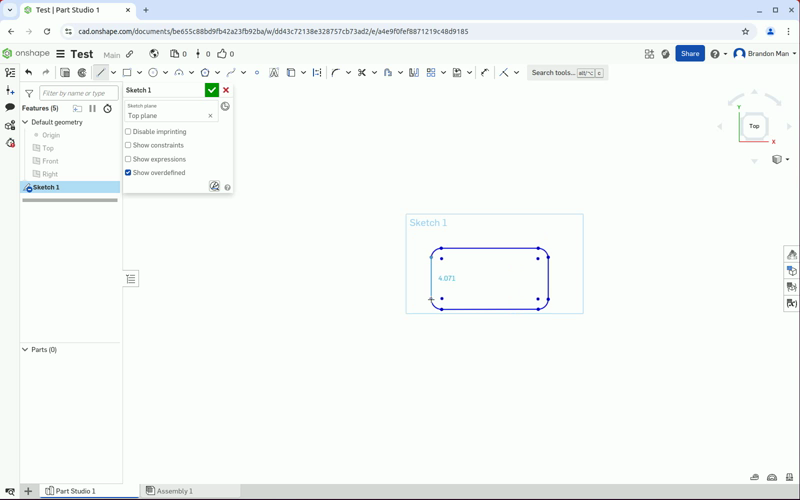
scroll(6)
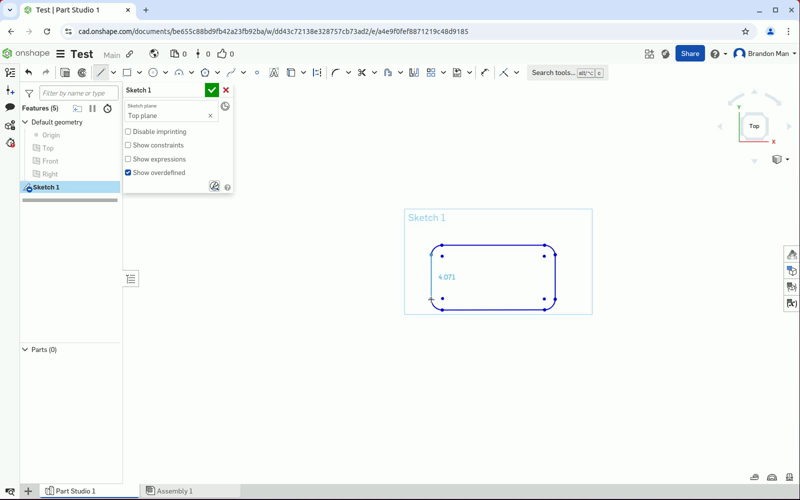
scroll(6)
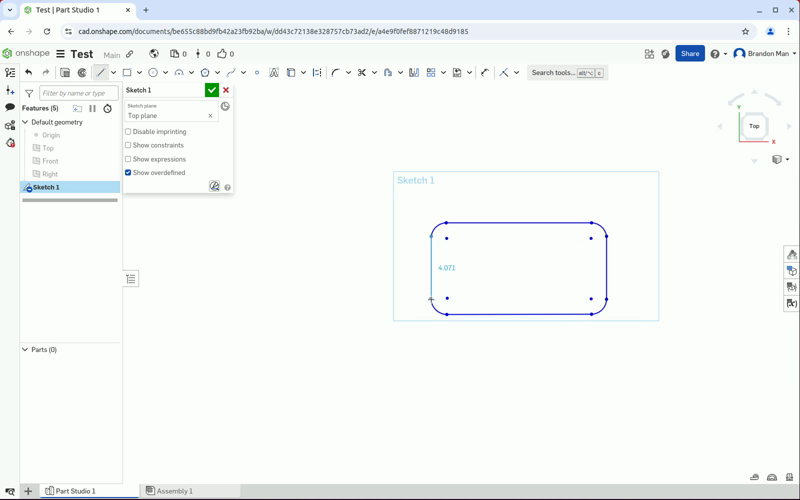
scroll(6)
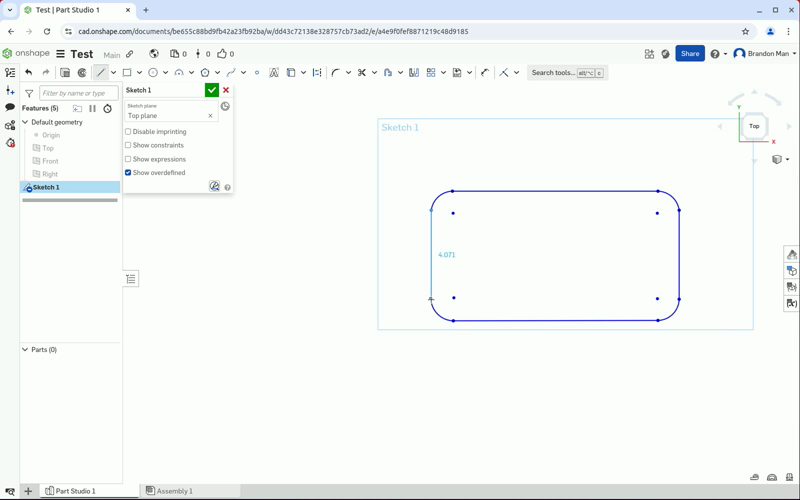
scroll(6)
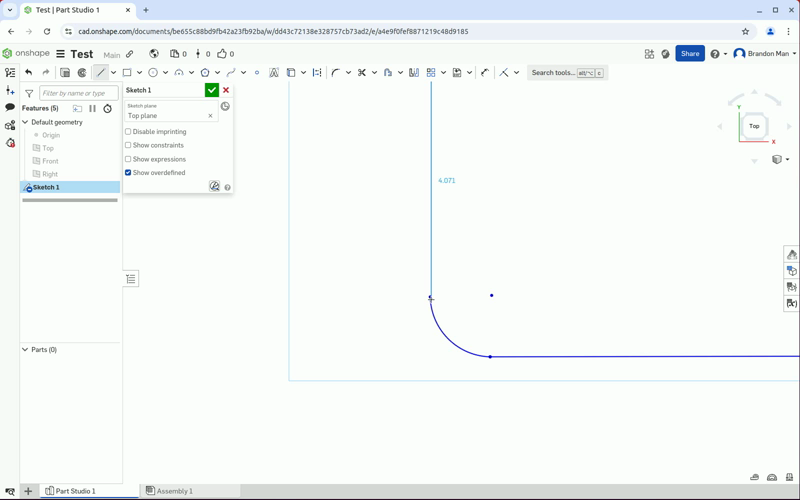
key_up(shift)
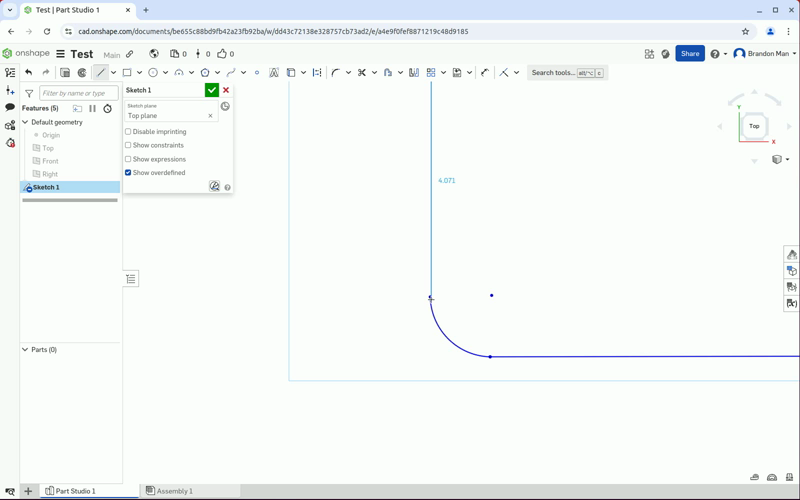
click(431, 299)
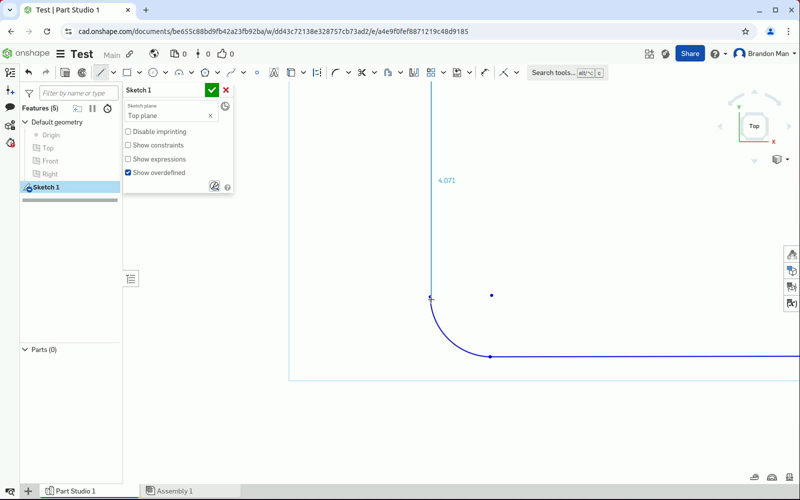
scroll(-6)
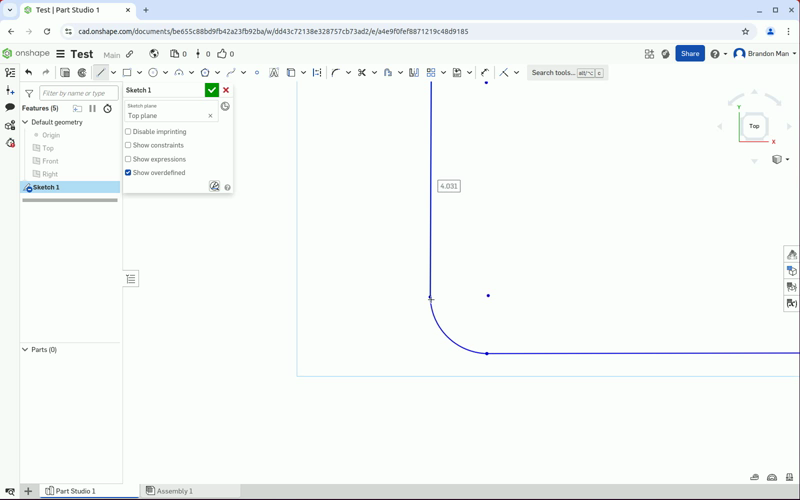
scroll(-6)
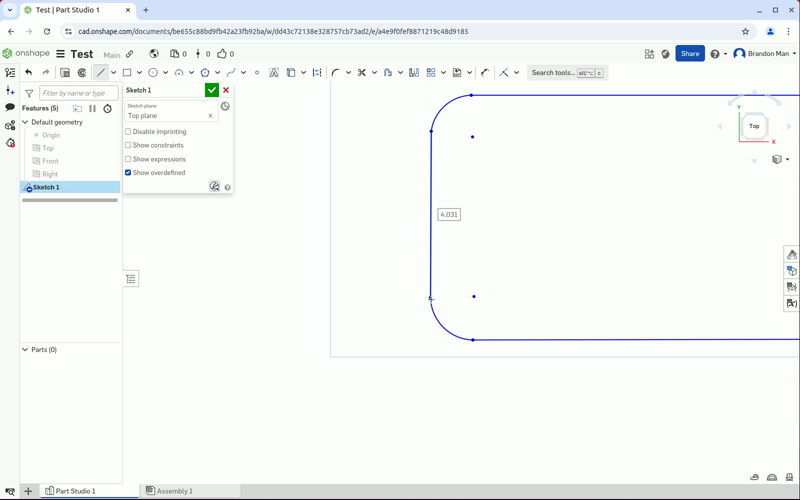
scroll(-6)
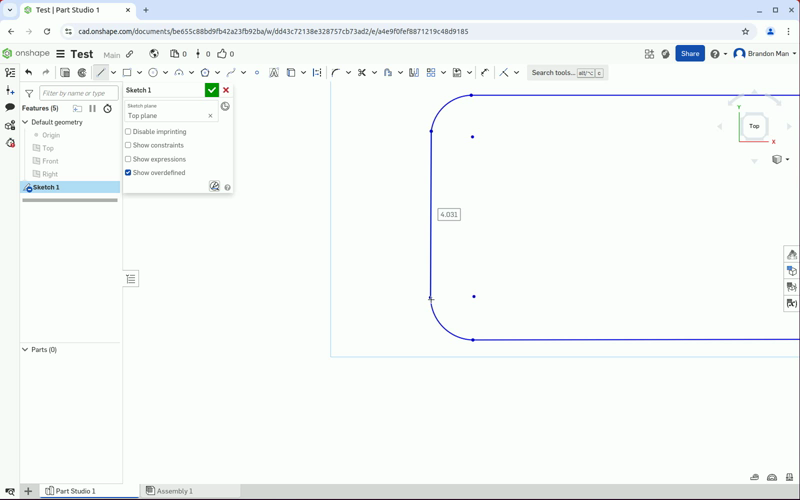
scroll(-6)
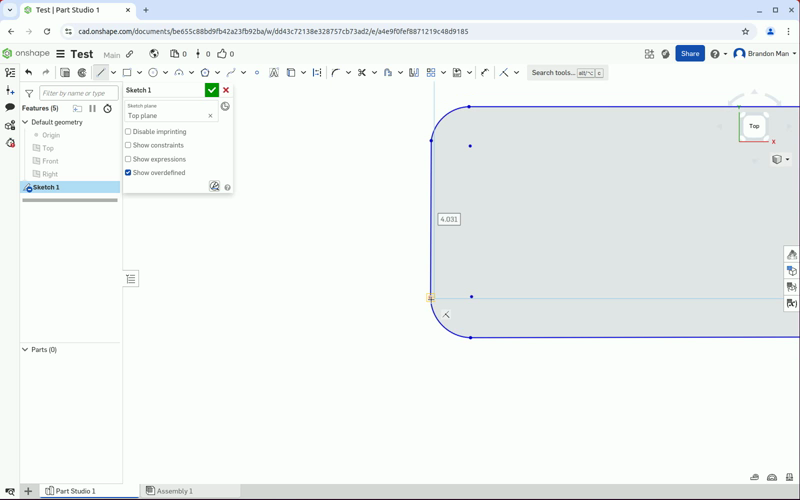
scroll(-6)
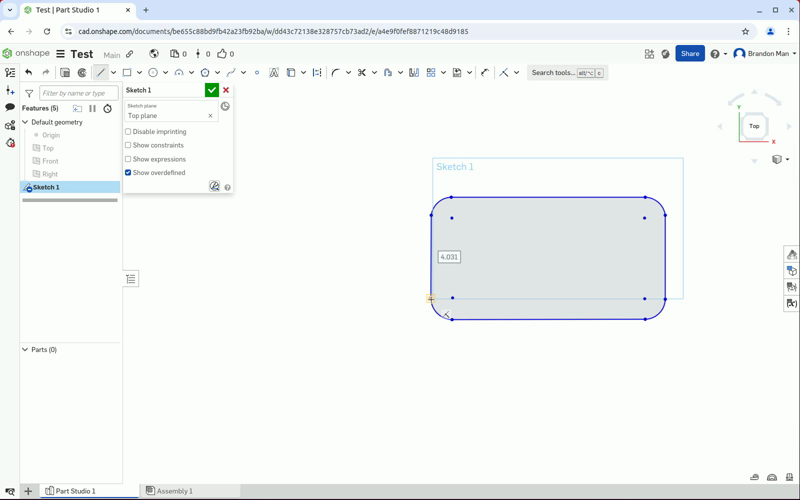
scroll(-6)
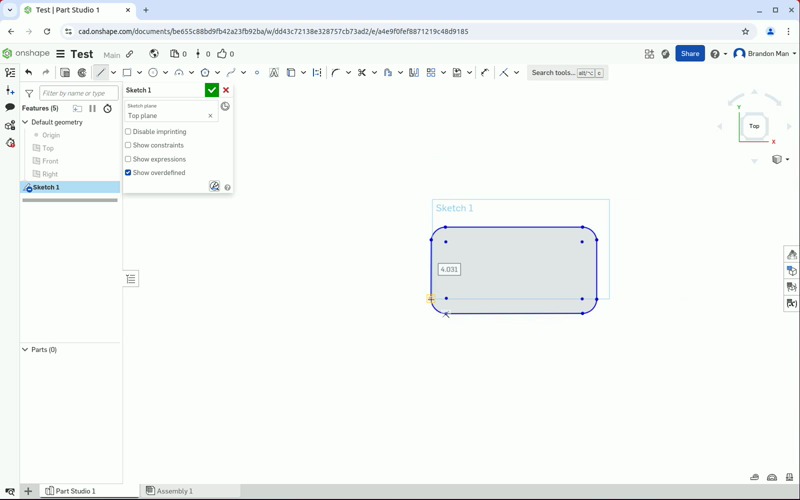
scroll(-6)
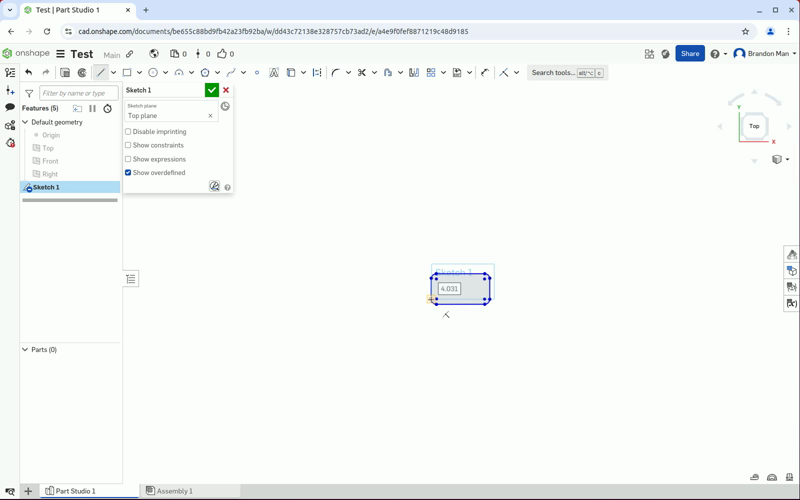
key(esc)
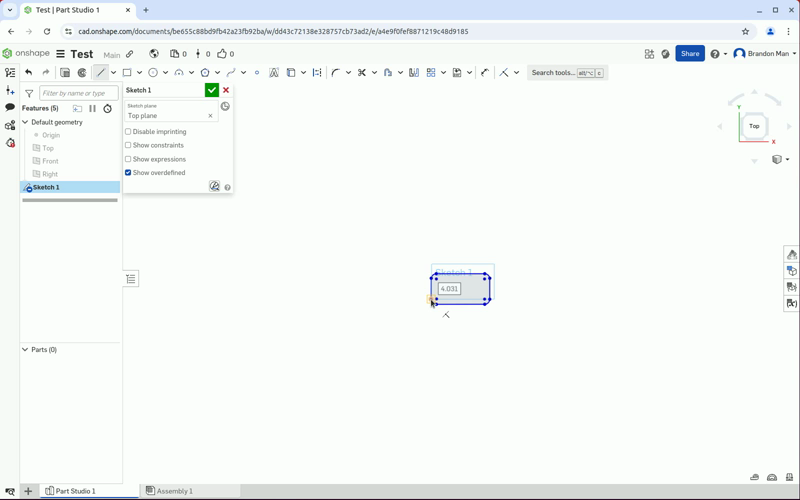
mouse_move(444, 285)
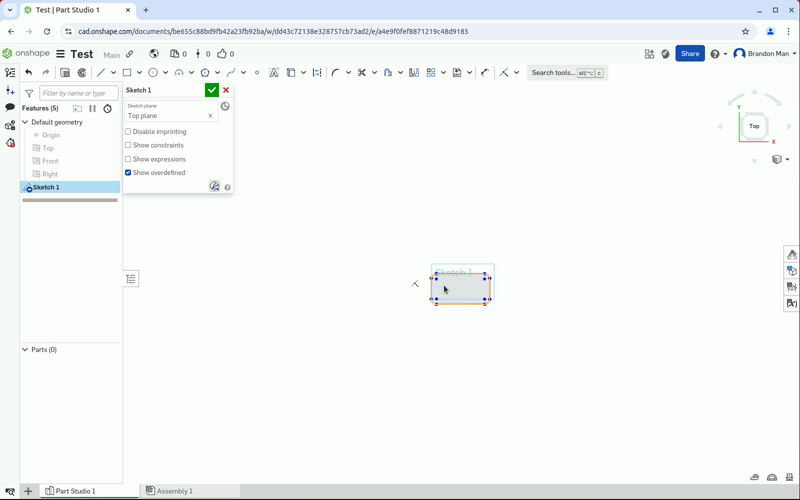
scroll(6)
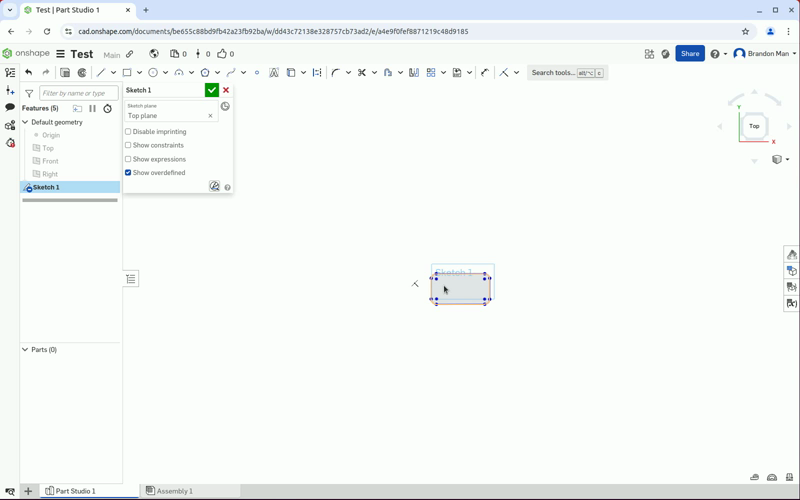
scroll(6)
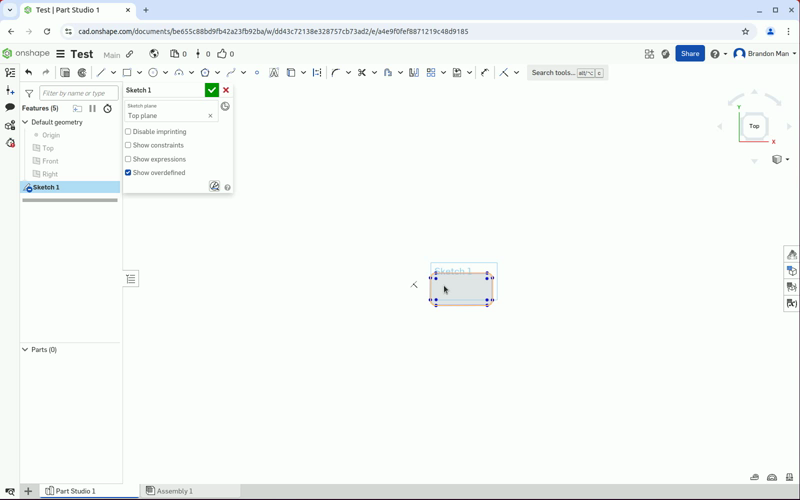
scroll(6)
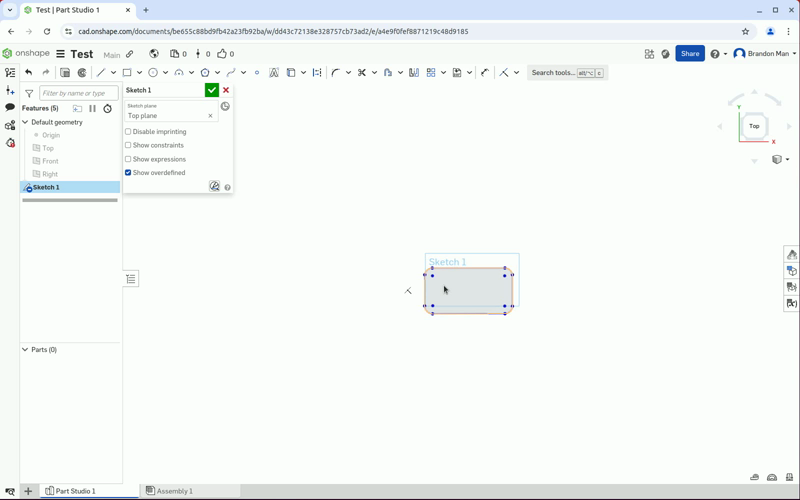
scroll(6)
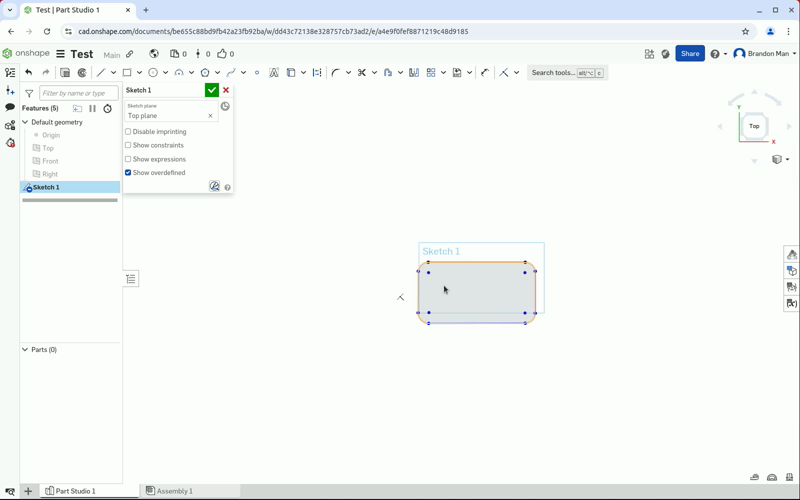
scroll(6)
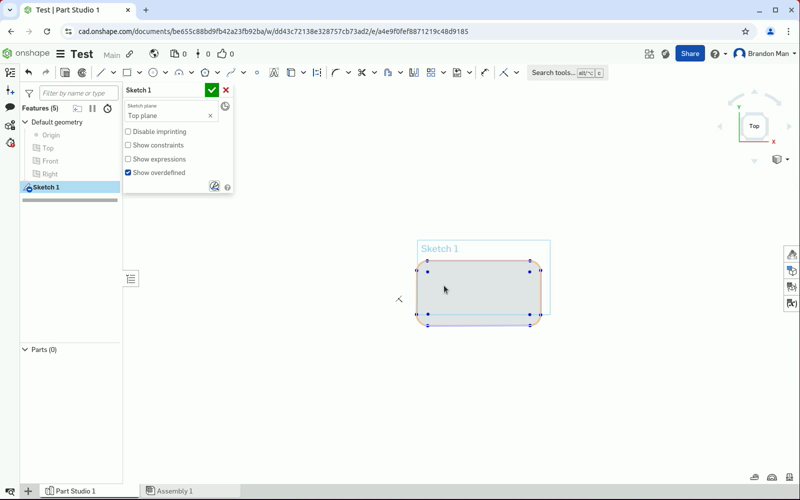
scroll(6)
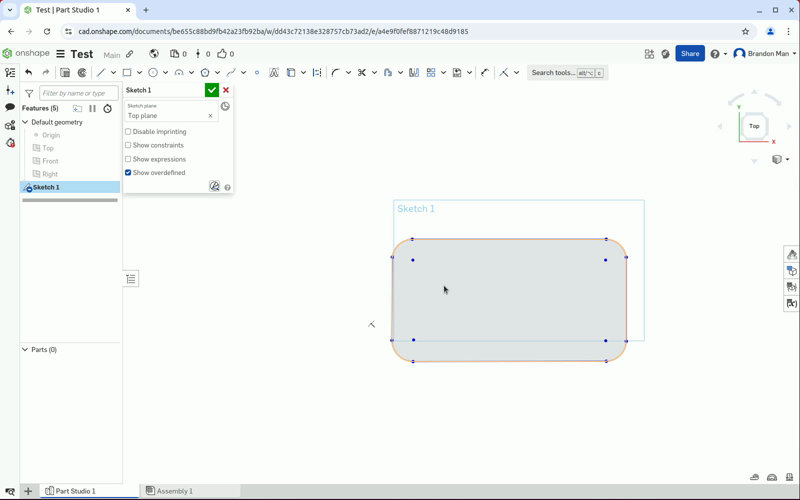
scroll(6)
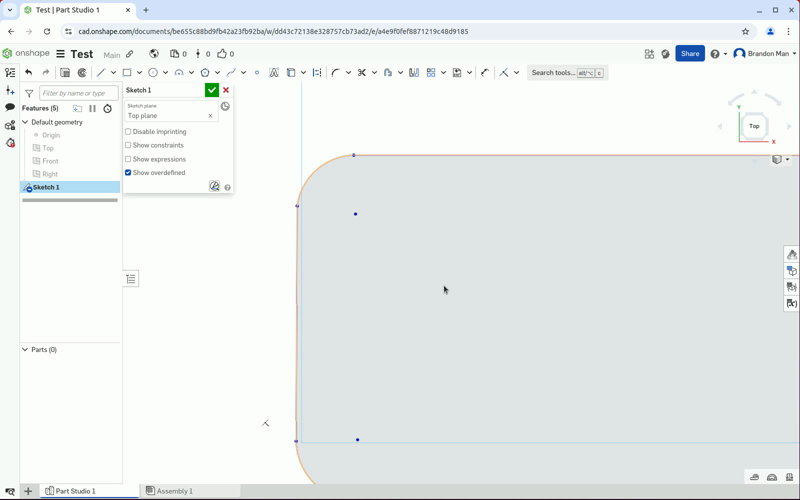
click(444, 285)
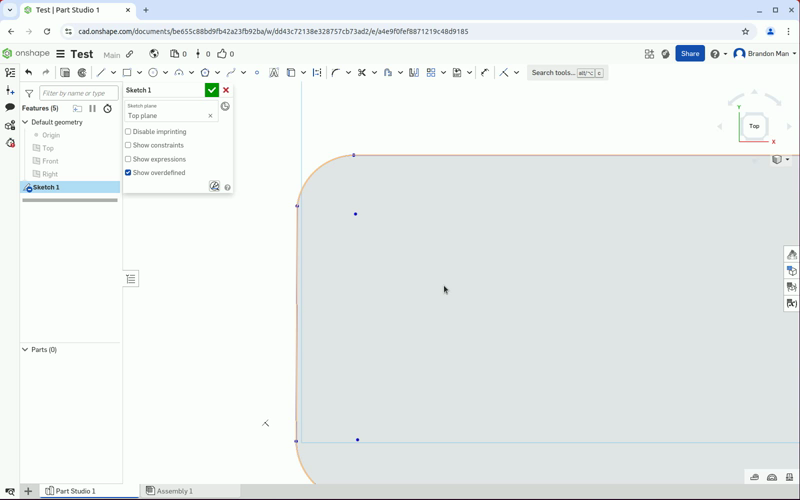
scroll(-6)
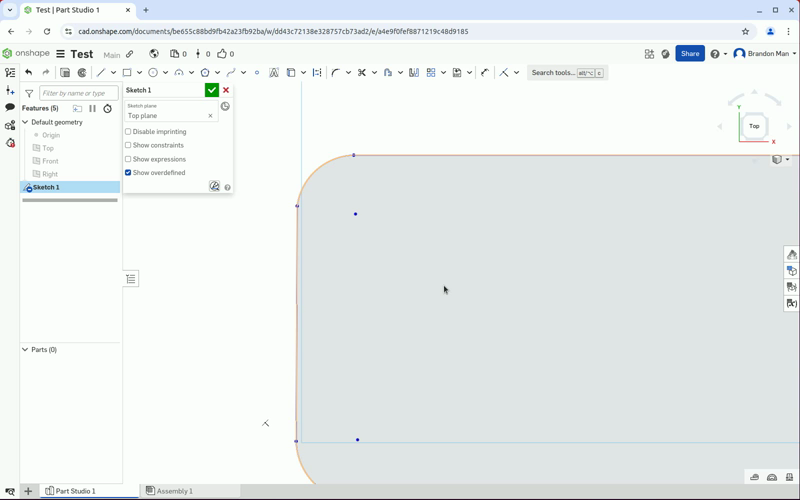
scroll(-6)
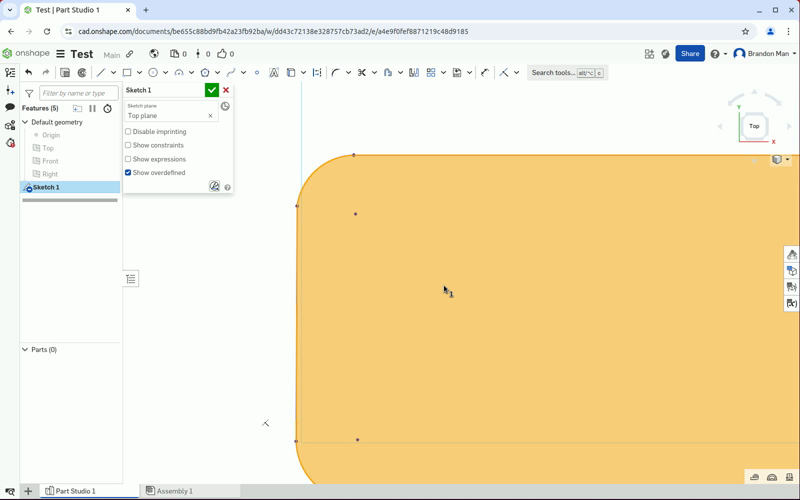
scroll(-6)
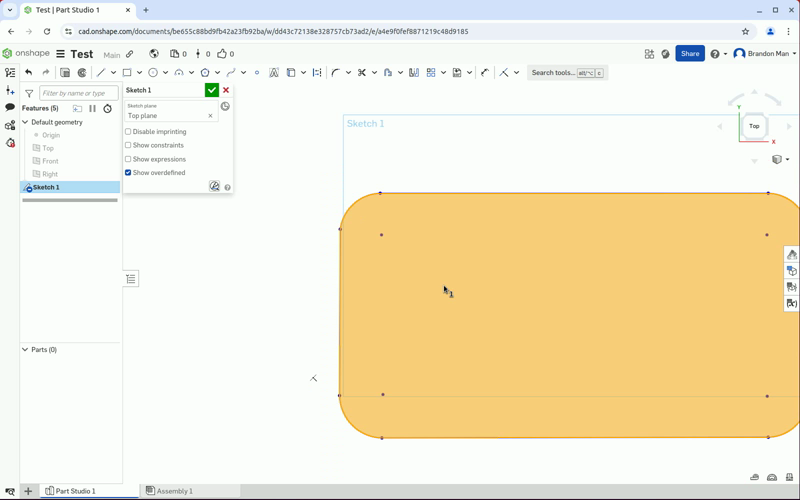
scroll(-6)
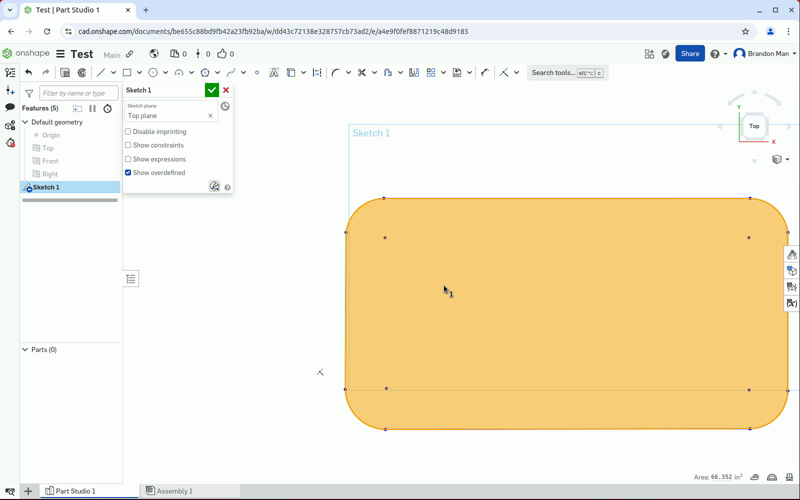
scroll(-6)
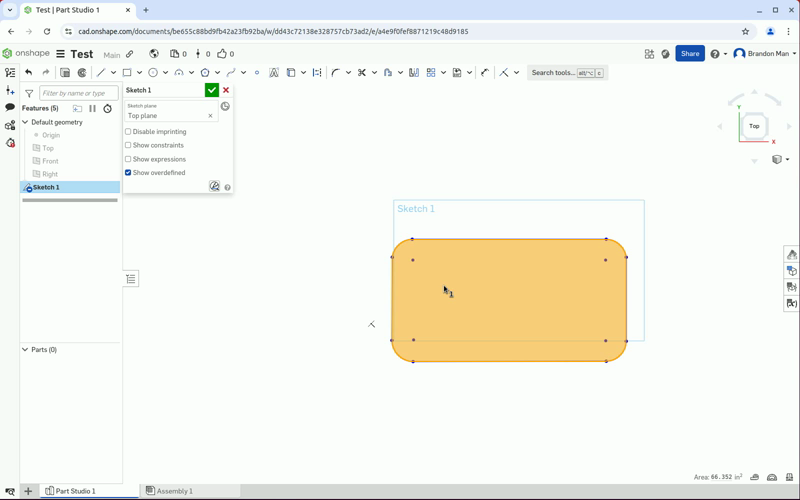
scroll(-6)
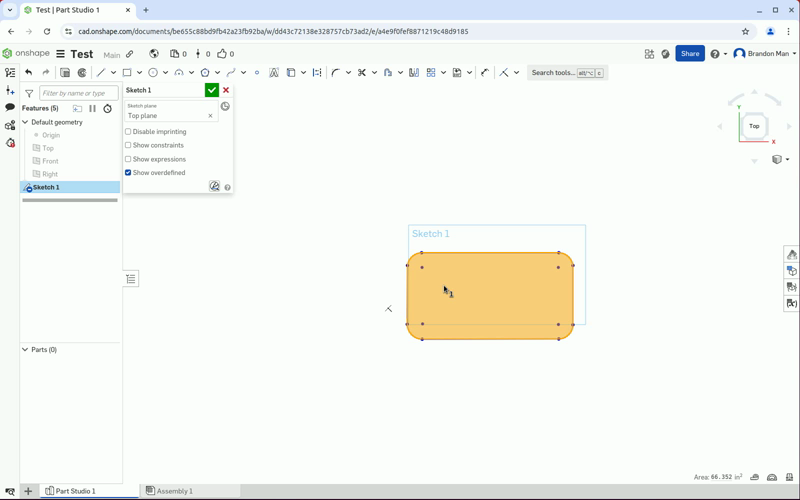
scroll(-6)
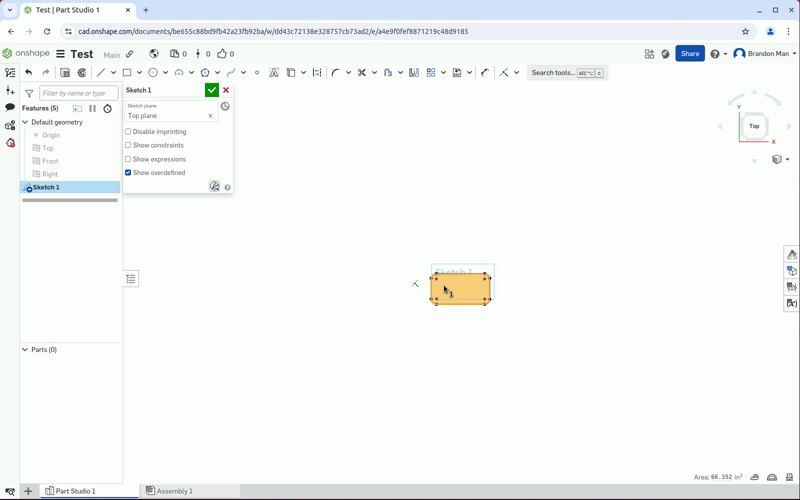
mouse_move(73, 352)
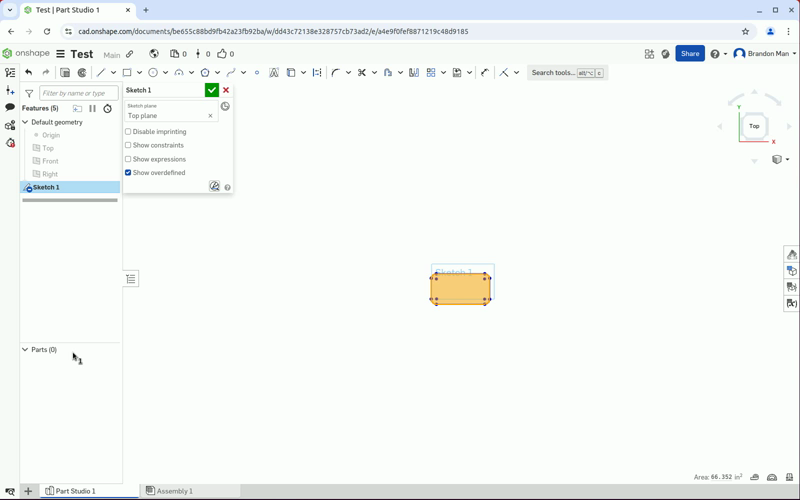
key(shift+y)
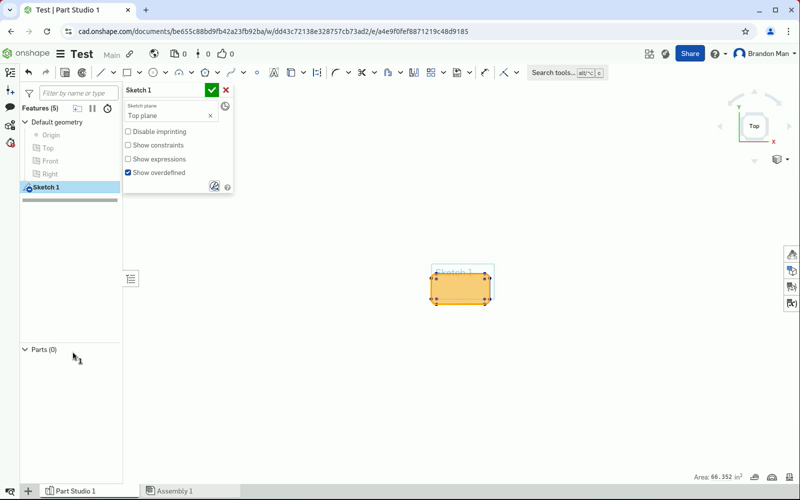
key(shift+e)
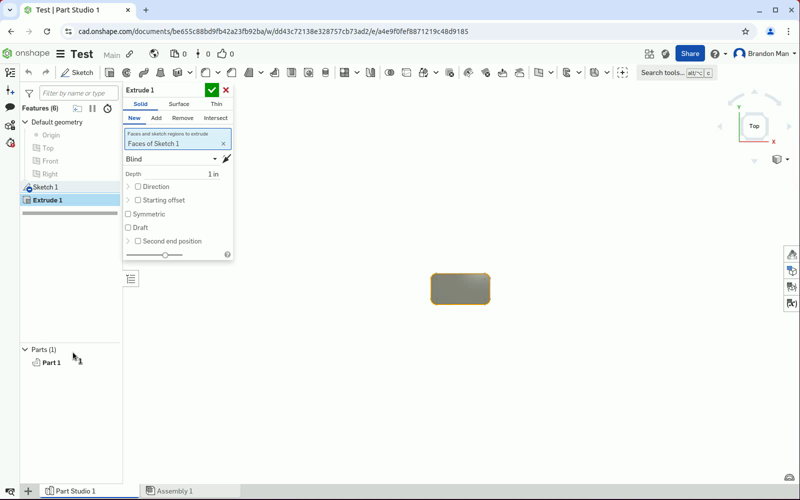
mouse_move(143, 106)
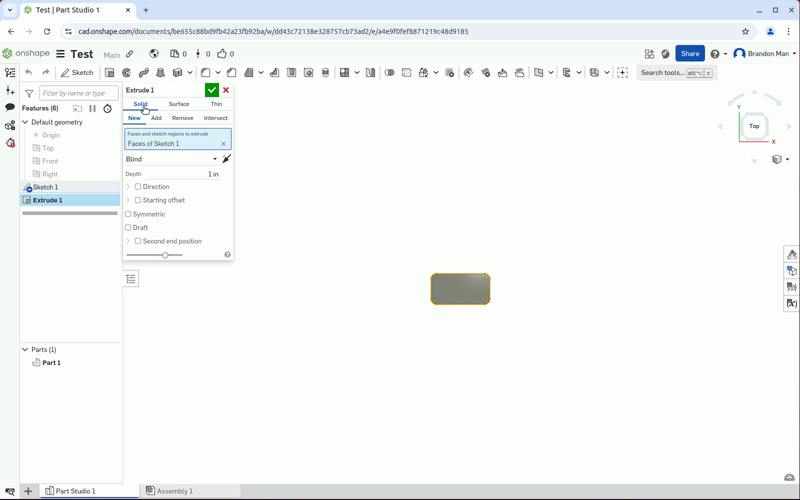
click(143, 106)
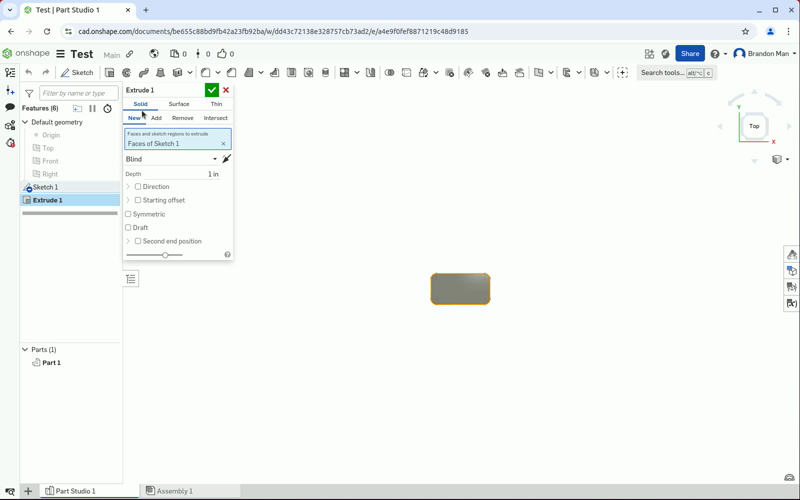
mouse_move(137, 120)
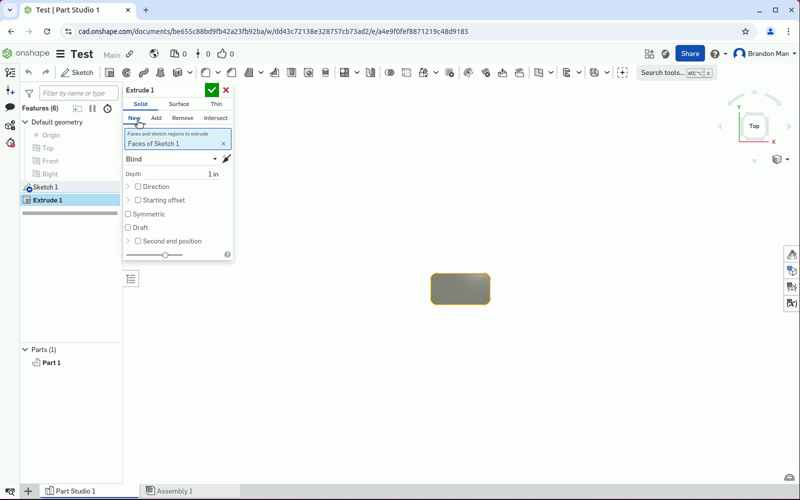
click(137, 120)
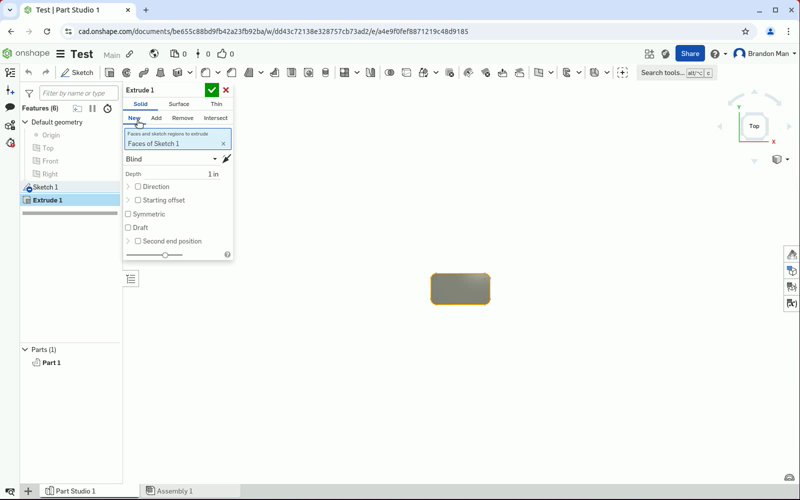
key(tab, 4)
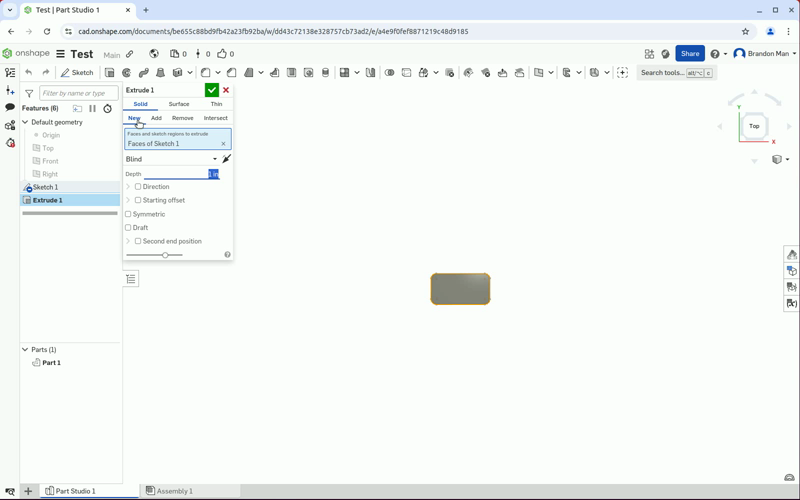
text(4.333)
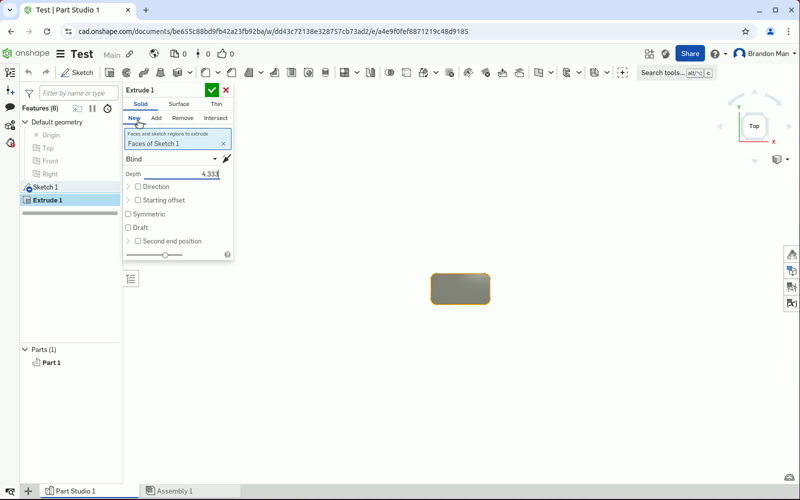
key(enter)
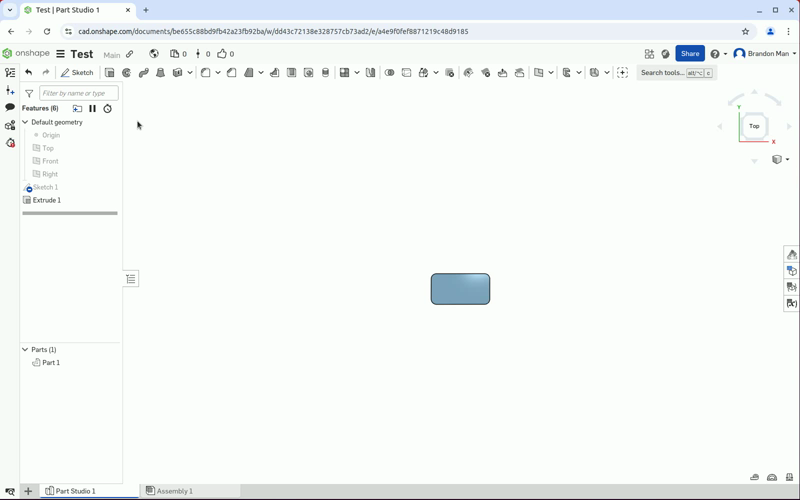
key(shift+h)
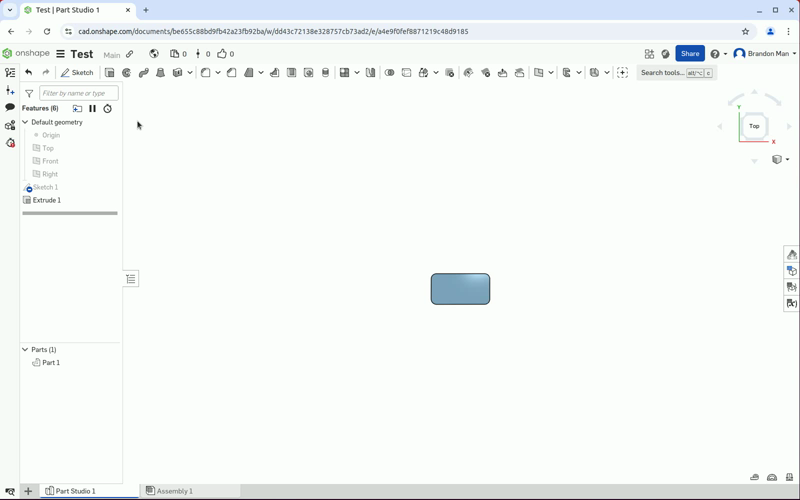
key(shift+h)
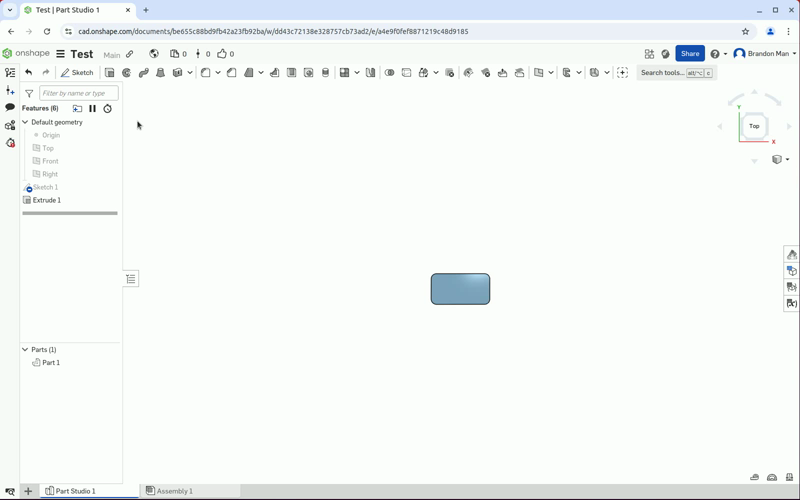
mouse_move(73, 189)
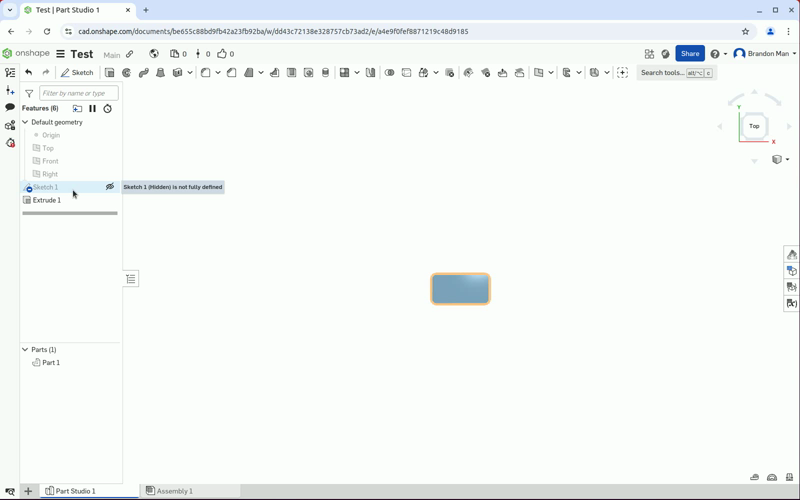
click(73, 189)
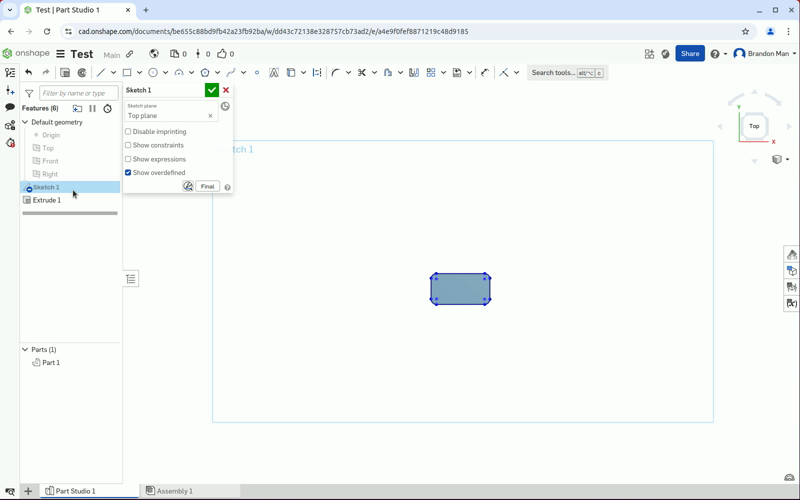
mouse_move(229, 92)
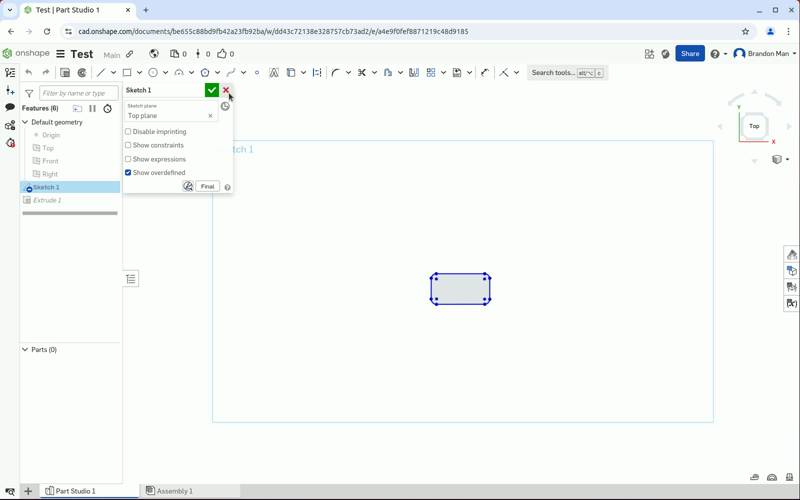
click(229, 92)
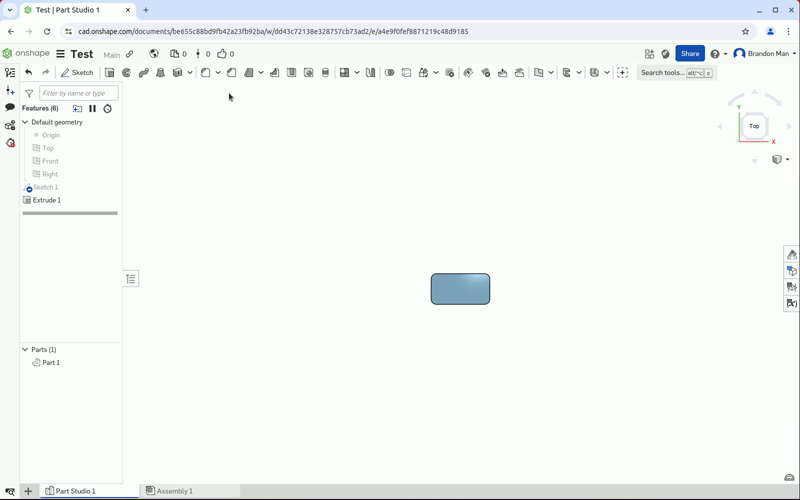
mouse_move(541, 75)
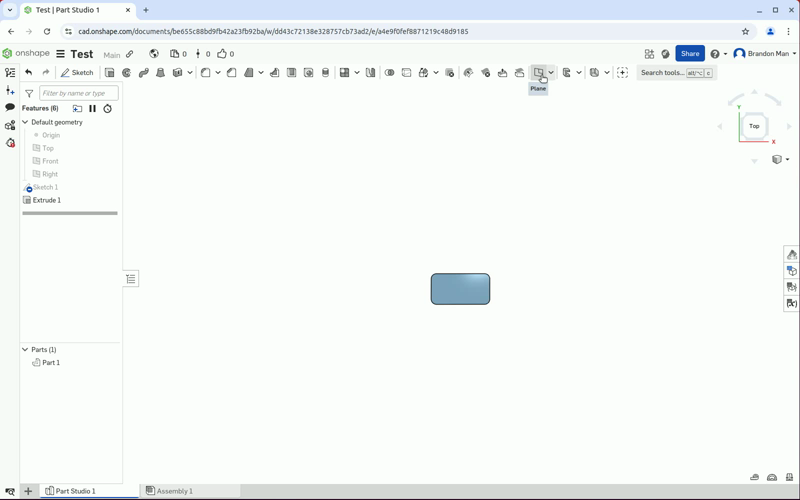
click(541, 75)
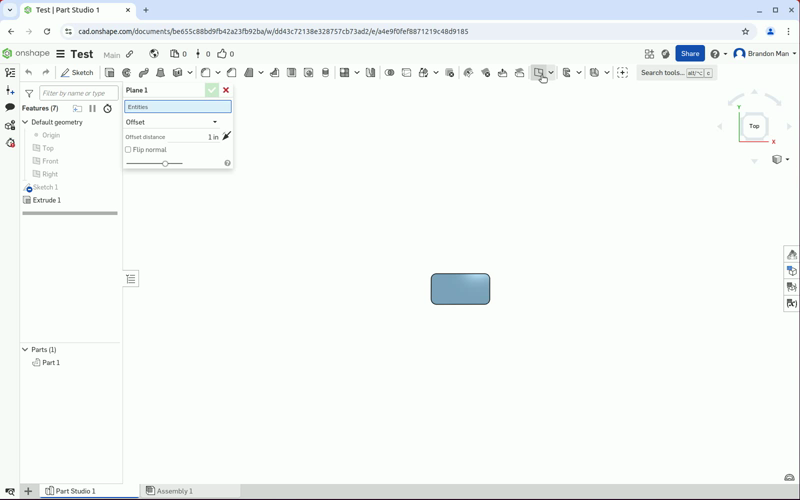
mouse_move(73, 150)
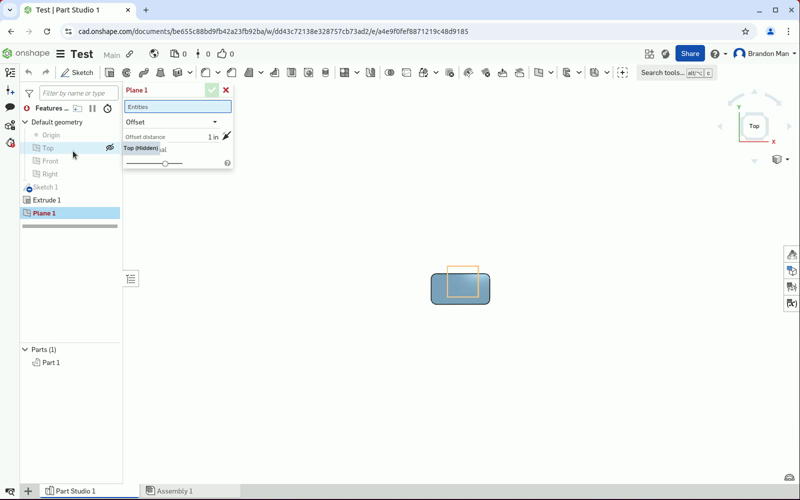
click(73, 150)
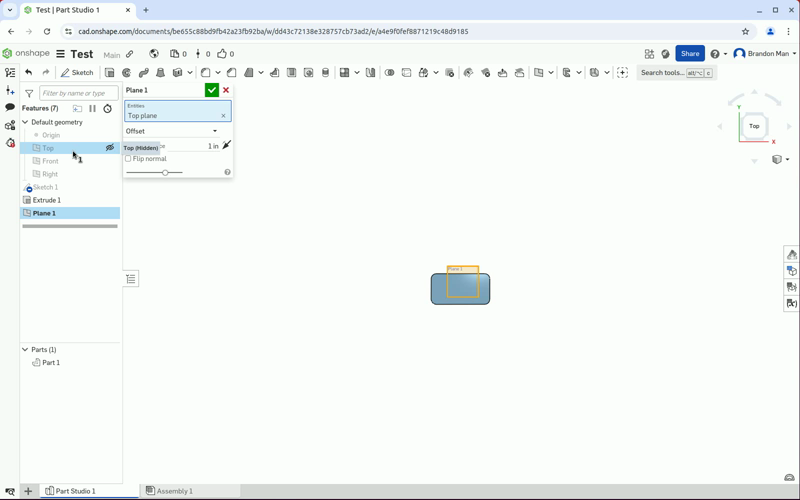
key(tab, 2)
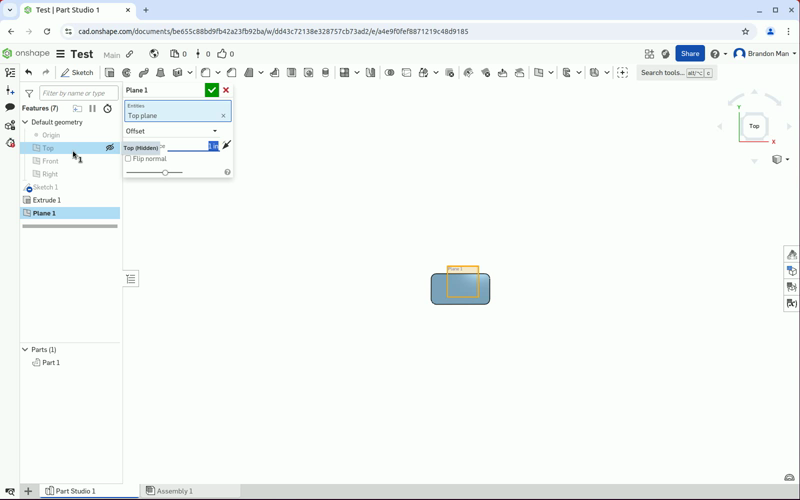
text(4.344)
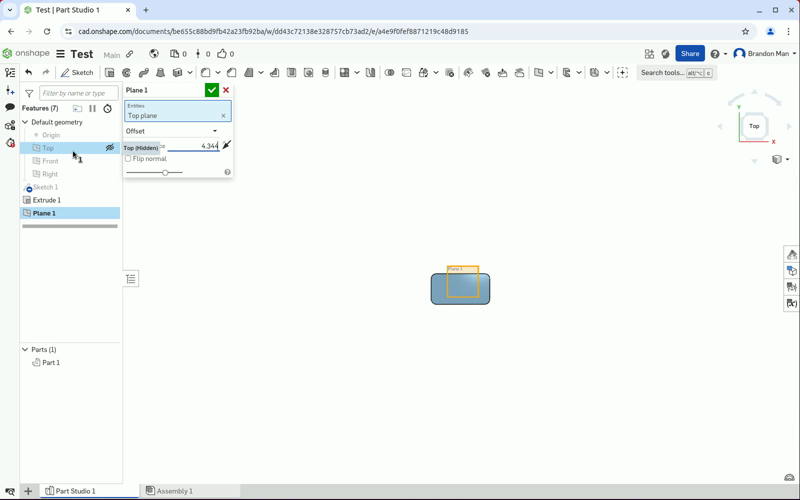
key(enter, 2)
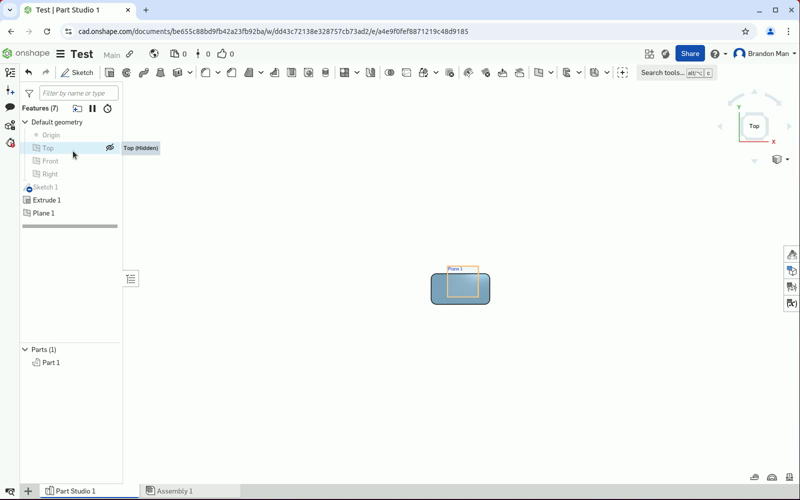
key(shift+s)
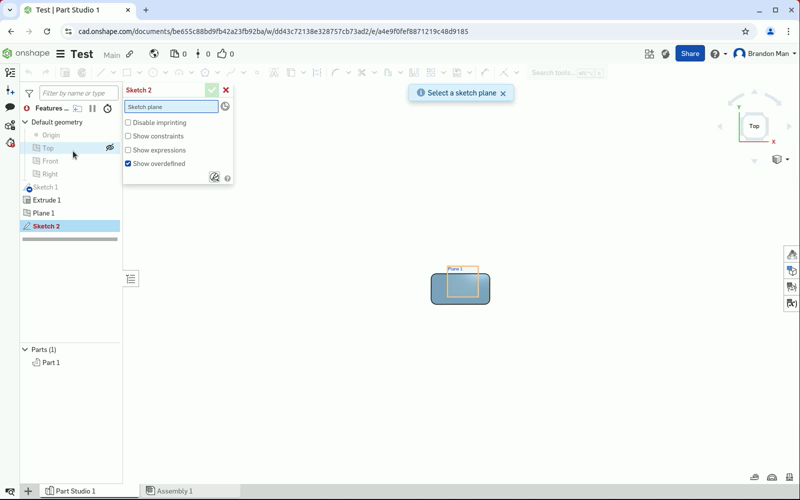
mouse_move(73, 215)
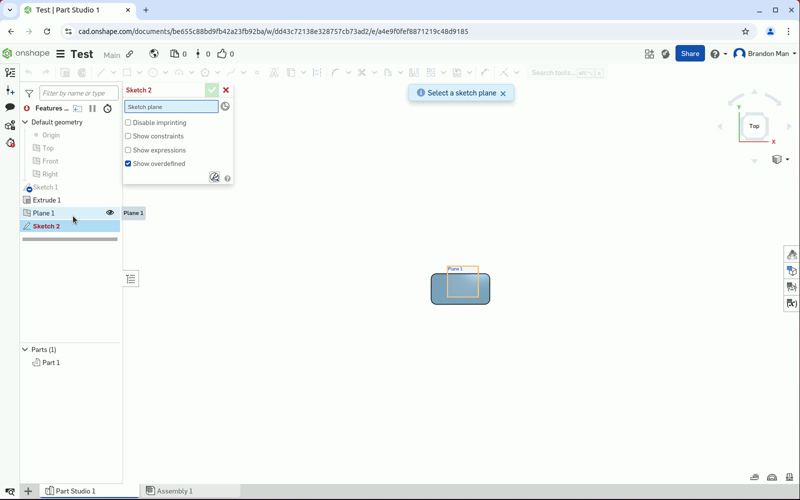
click(73, 215)
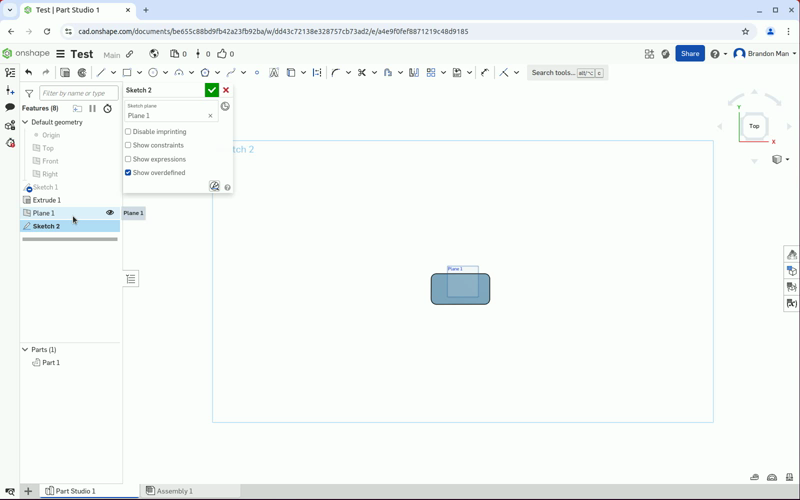
mouse_move(73, 352)
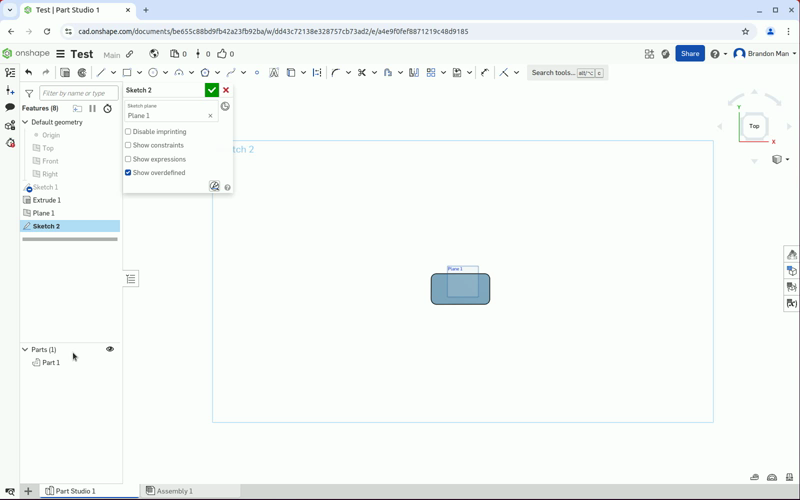
key(y)
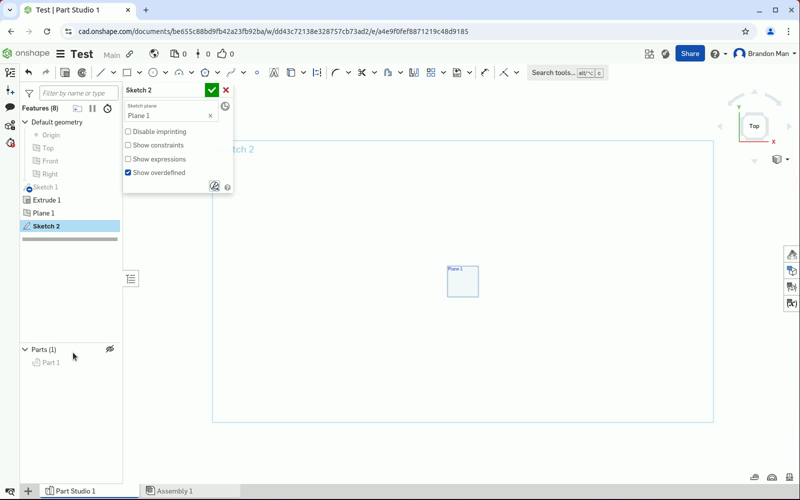
key(c)
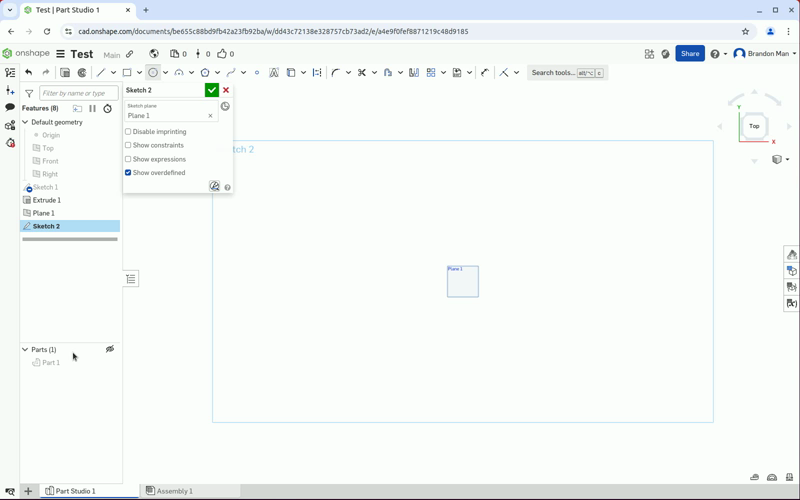
key_down(shift)
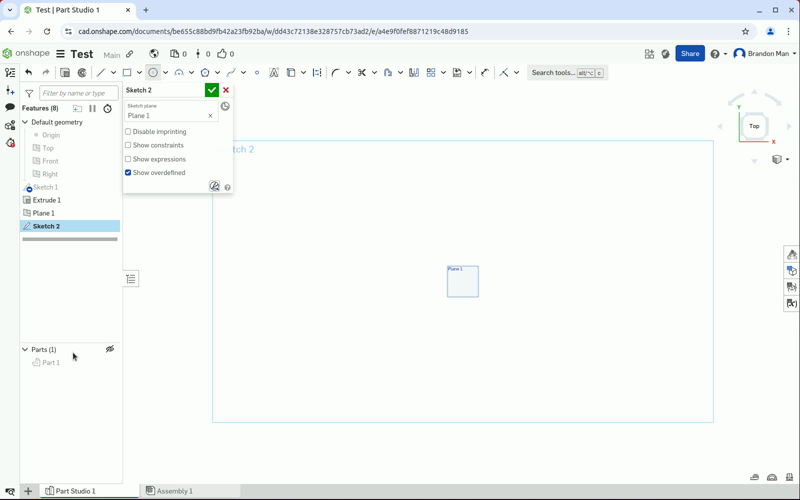
mouse_move(437, 278)
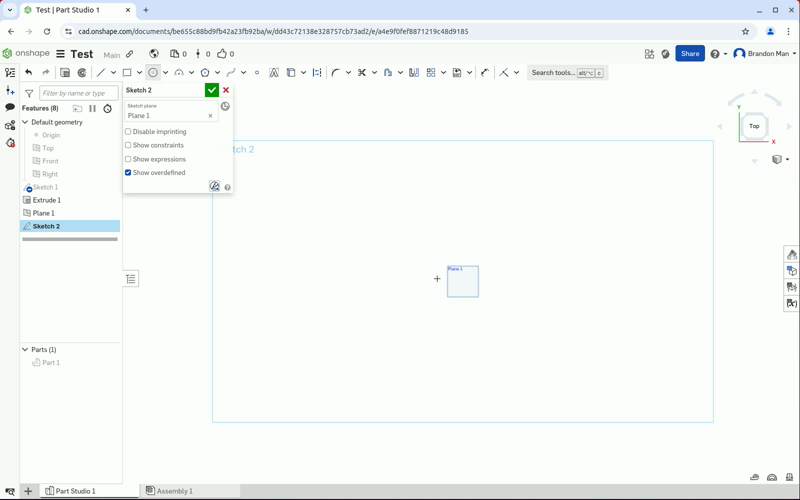
click(437, 278)
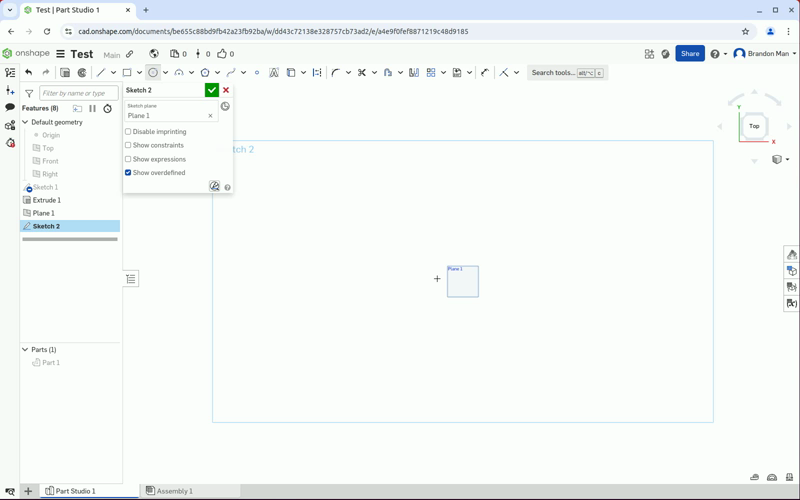
key_up(shift)
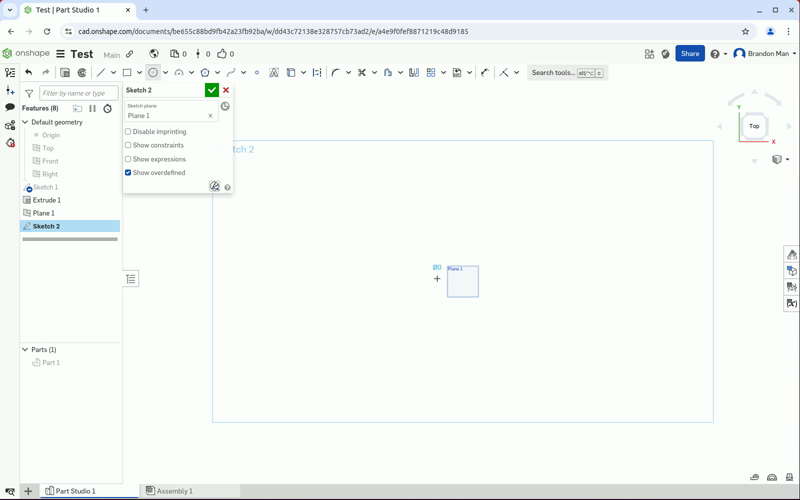
mouse_move(440, 278)
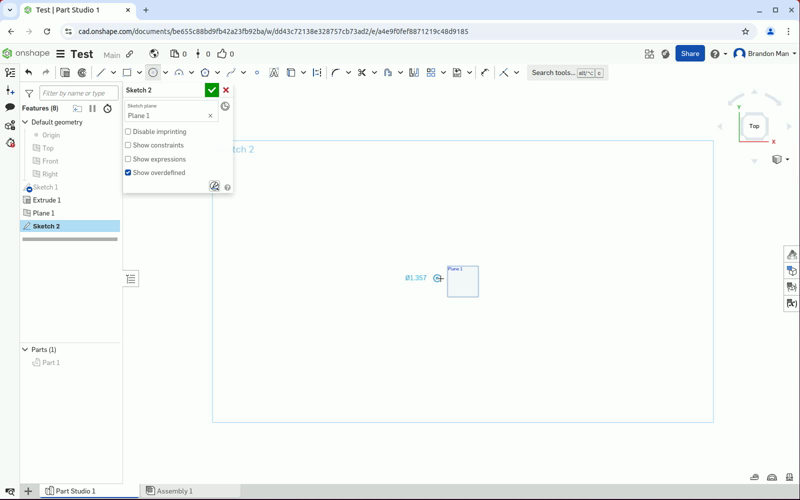
click(440, 278)
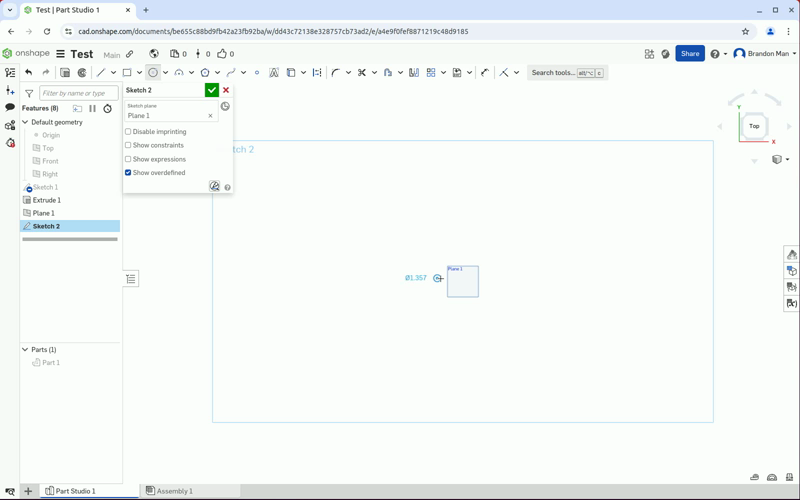
key(esc)
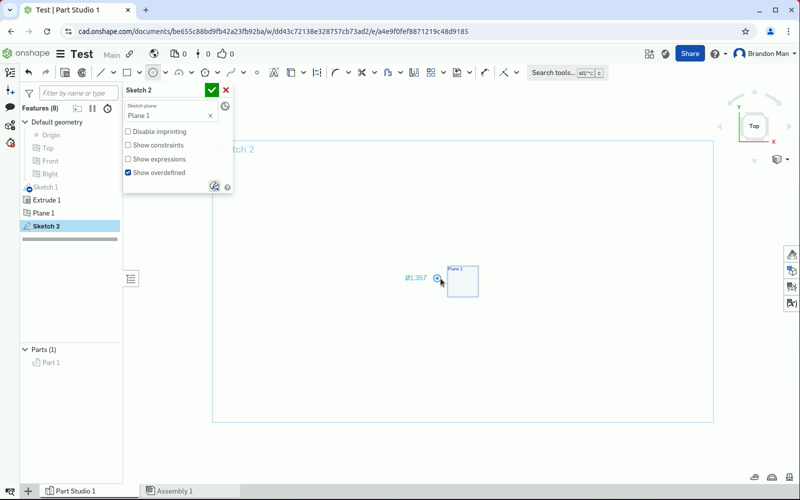
mouse_move(436, 278)
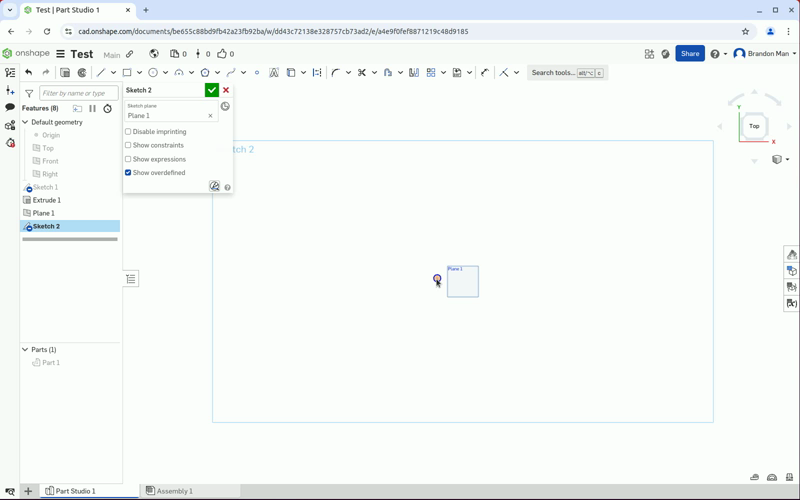
scroll(6)
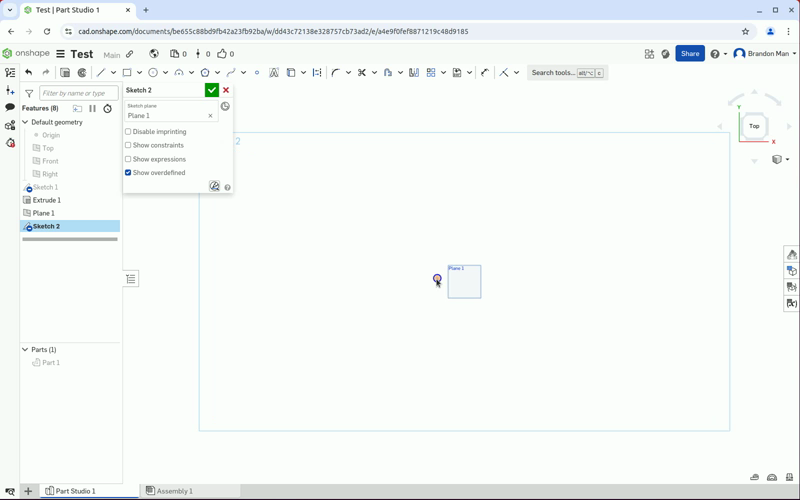
scroll(6)
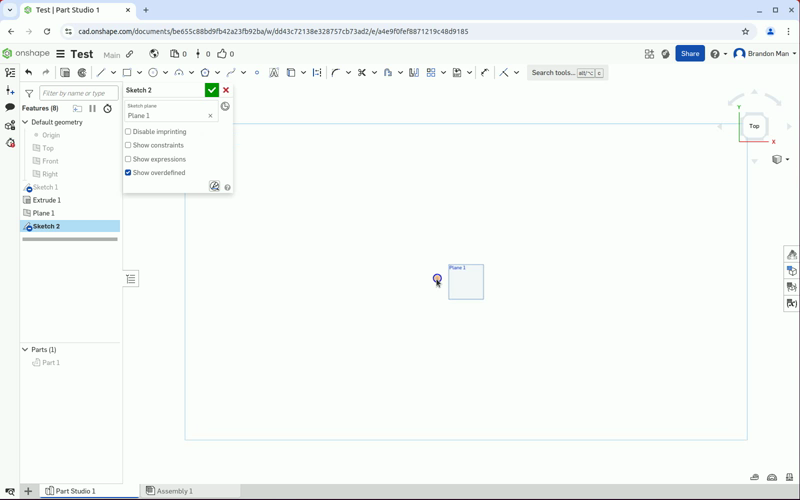
scroll(6)
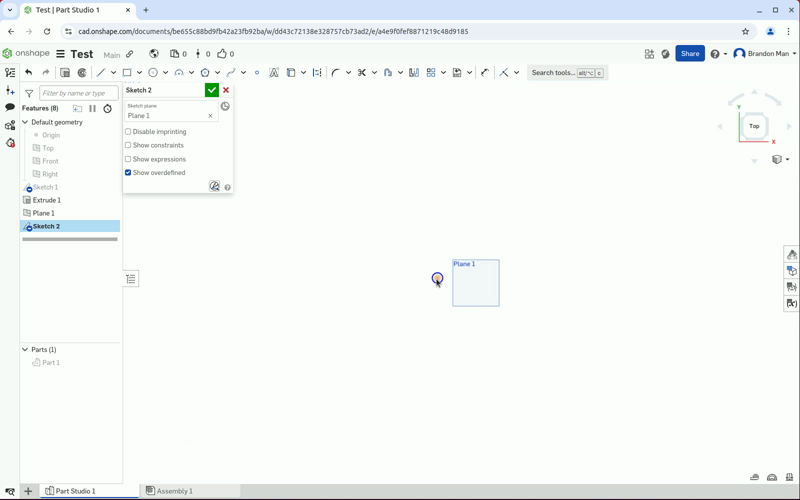
scroll(6)
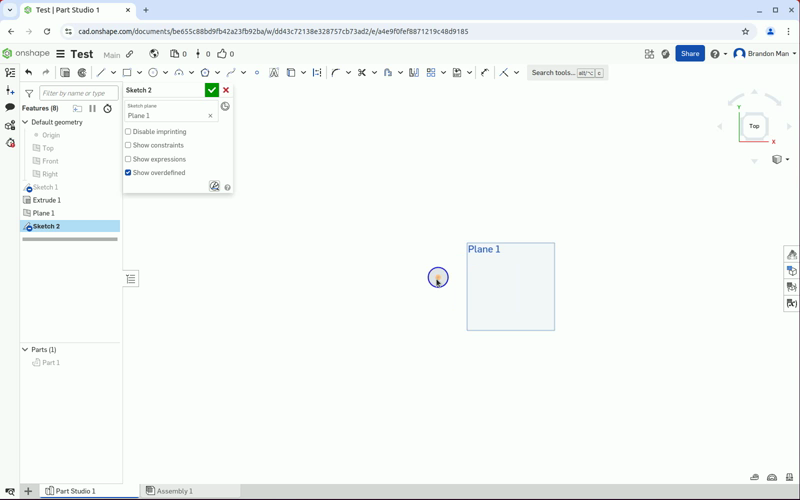
scroll(6)
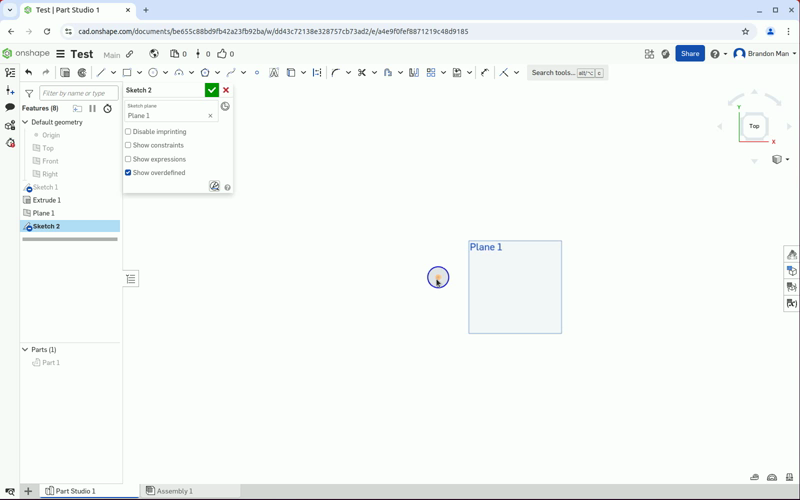
scroll(6)
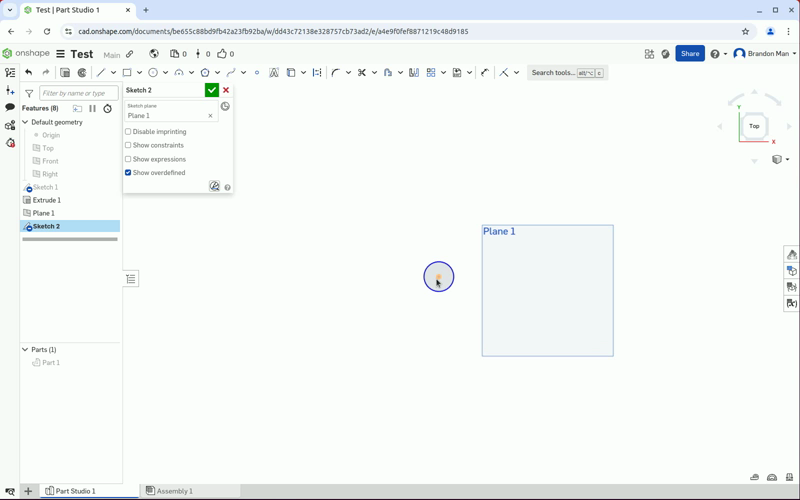
scroll(6)
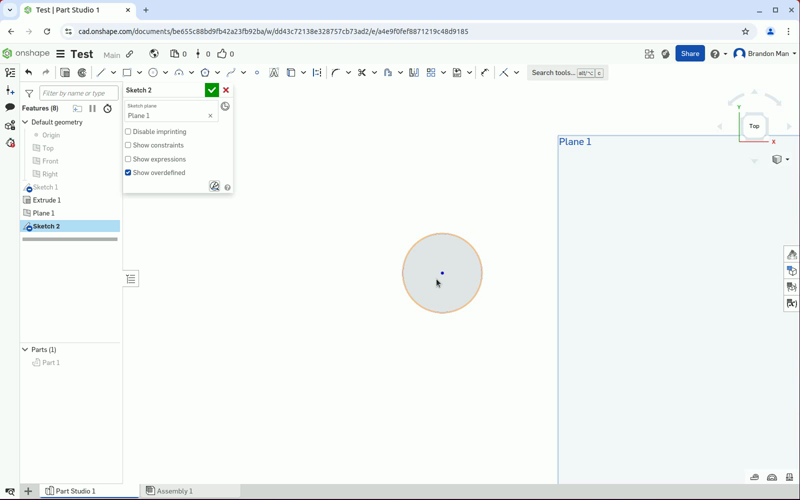
click(436, 278)
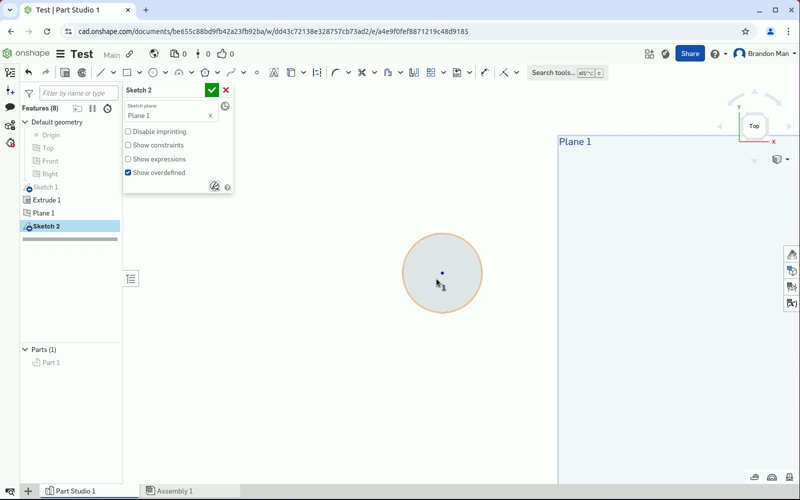
scroll(-6)
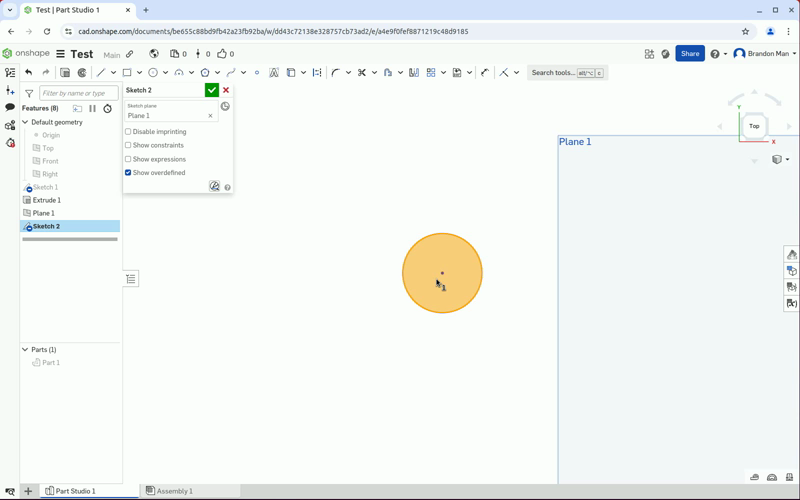
scroll(-6)
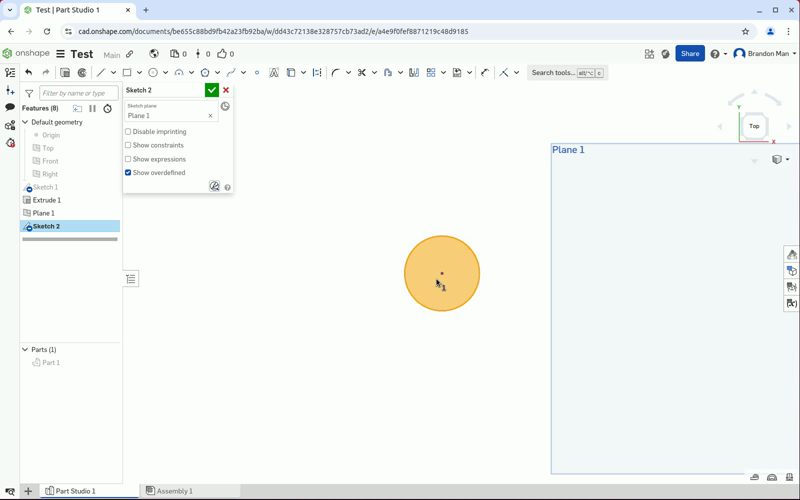
scroll(-6)
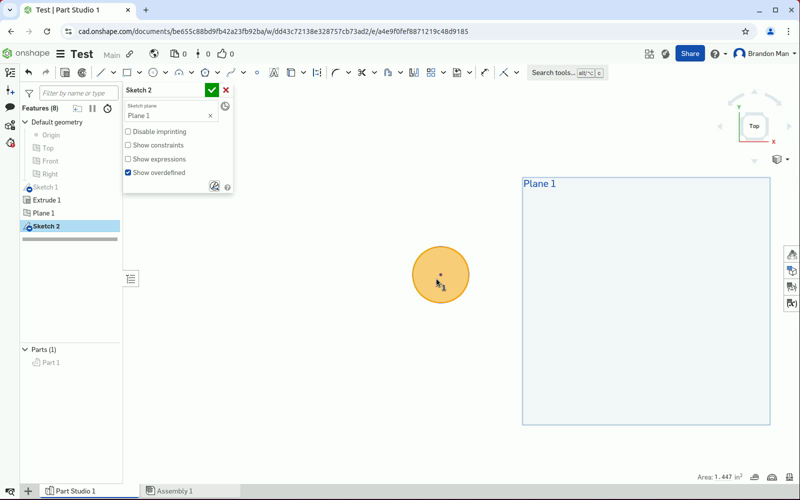
scroll(-6)
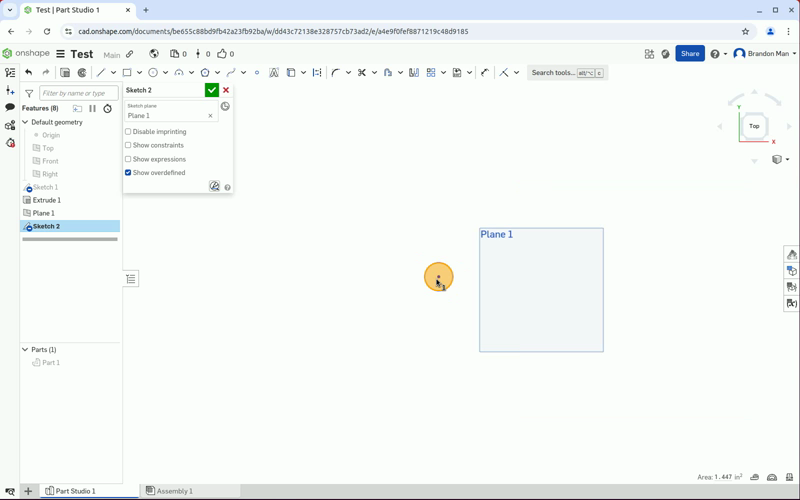
scroll(-6)
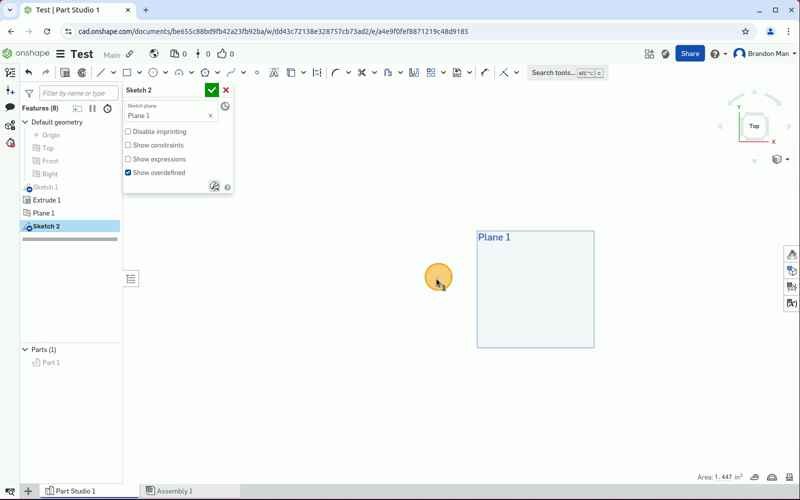
scroll(-6)
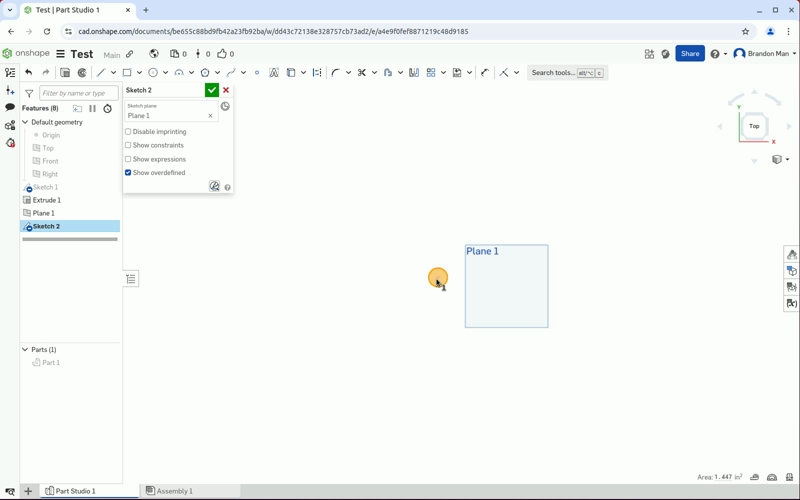
scroll(-6)
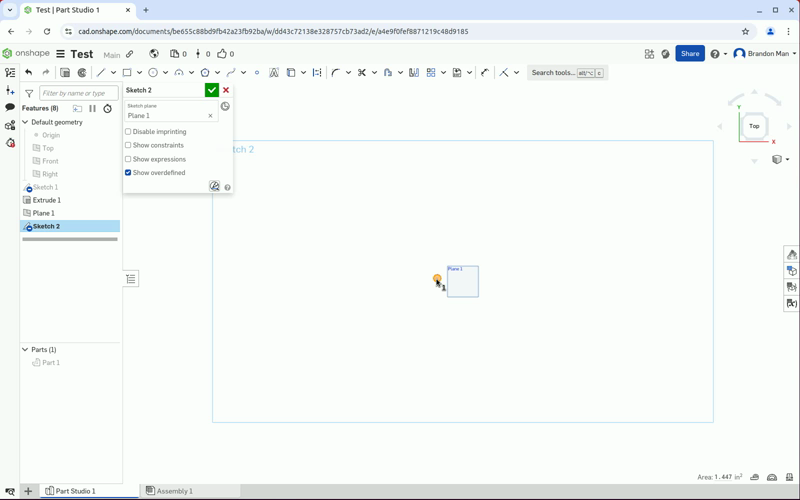
mouse_move(73, 352)
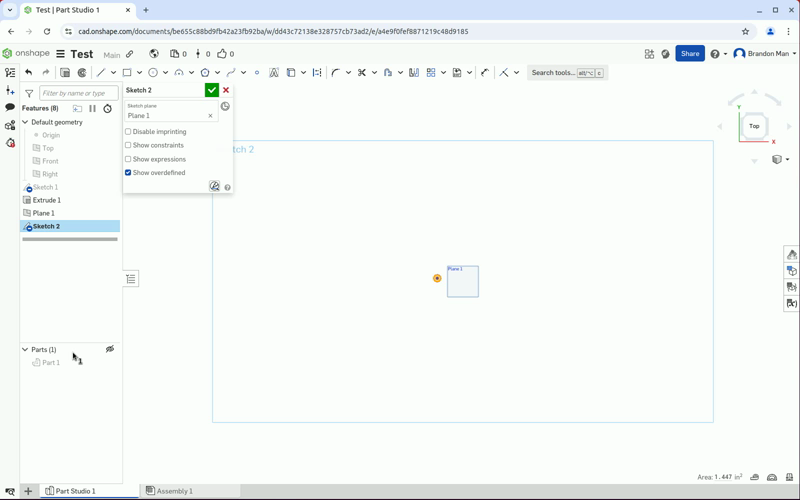
key(shift+y)
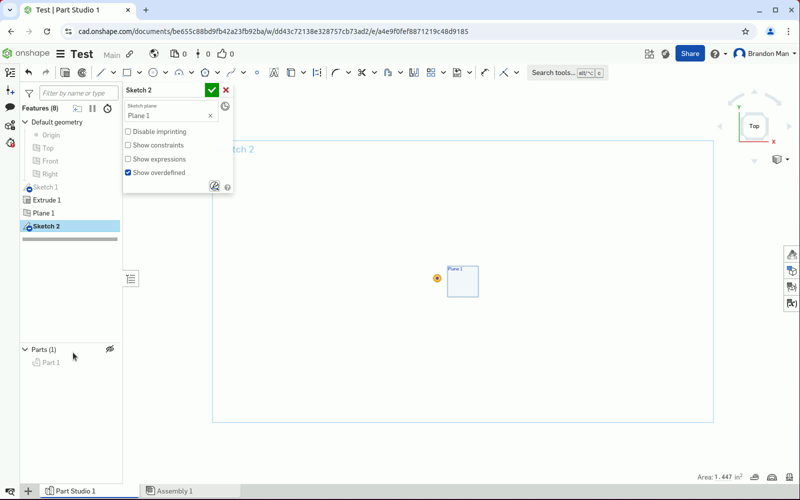
key(shift+e)
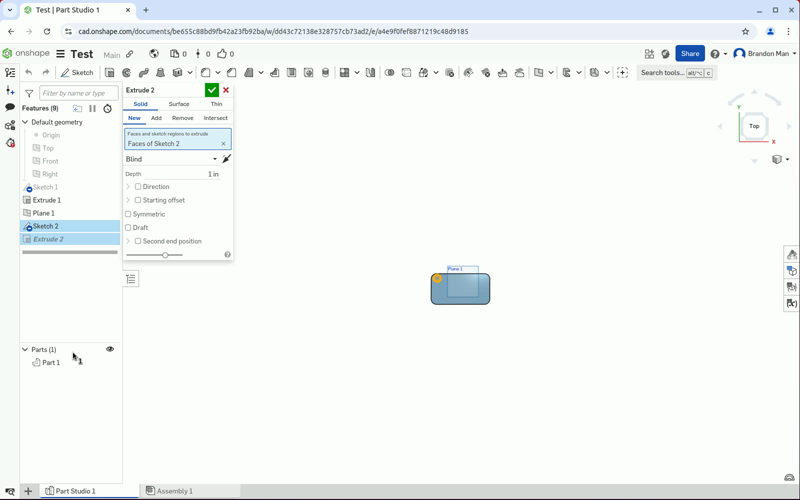
mouse_move(143, 106)
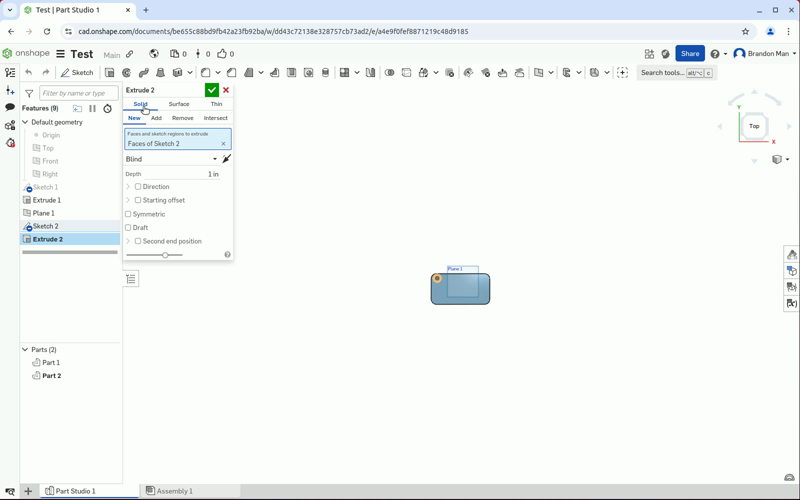
click(143, 106)
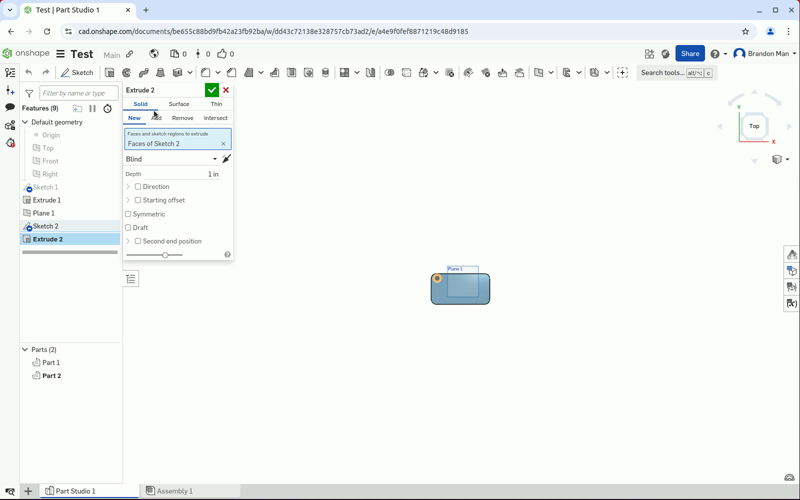
mouse_move(186, 120)
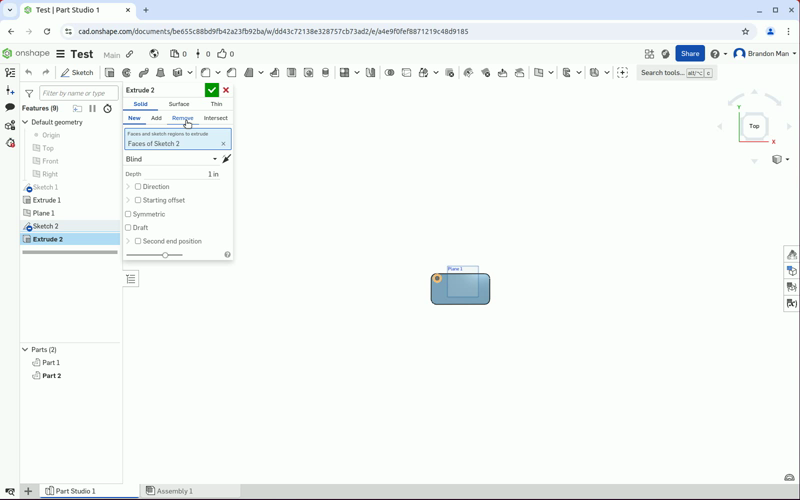
click(186, 120)
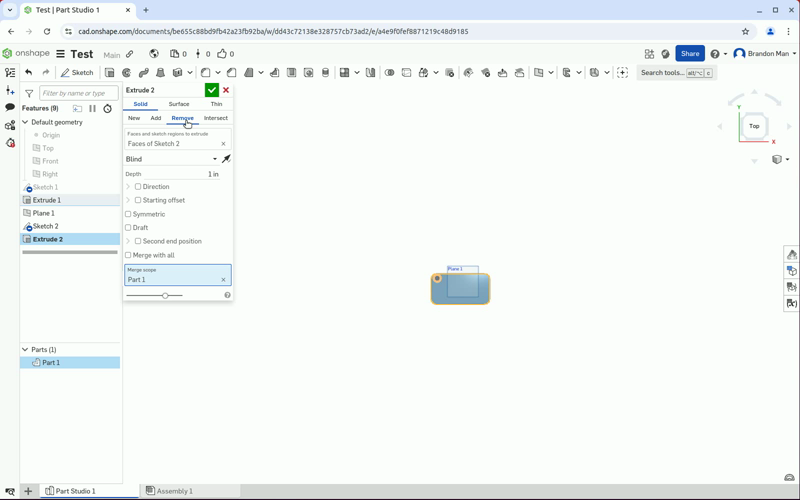
key(tab, 4)
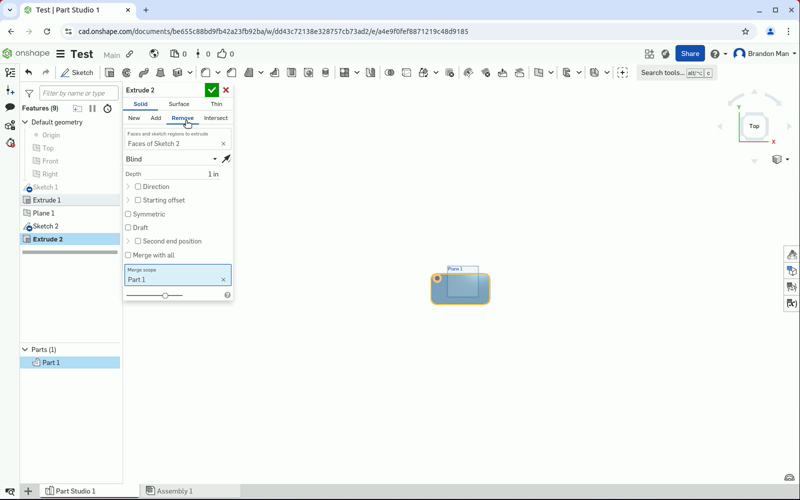
text(6.258)
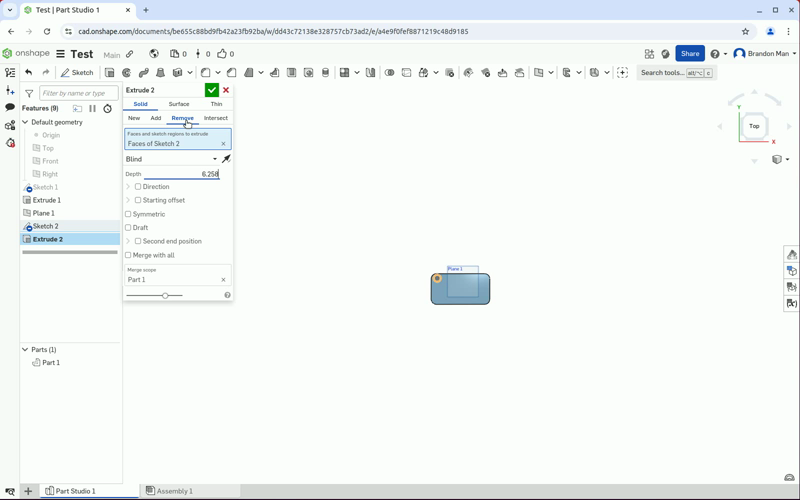
key(tab, 6)
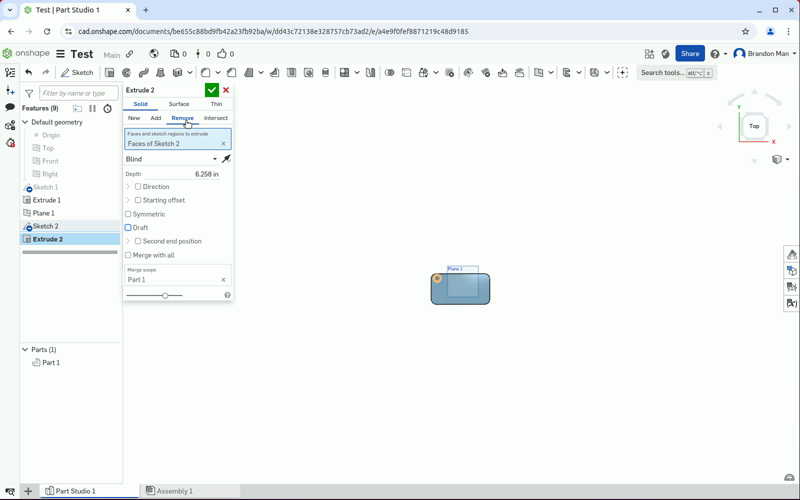
key(space)
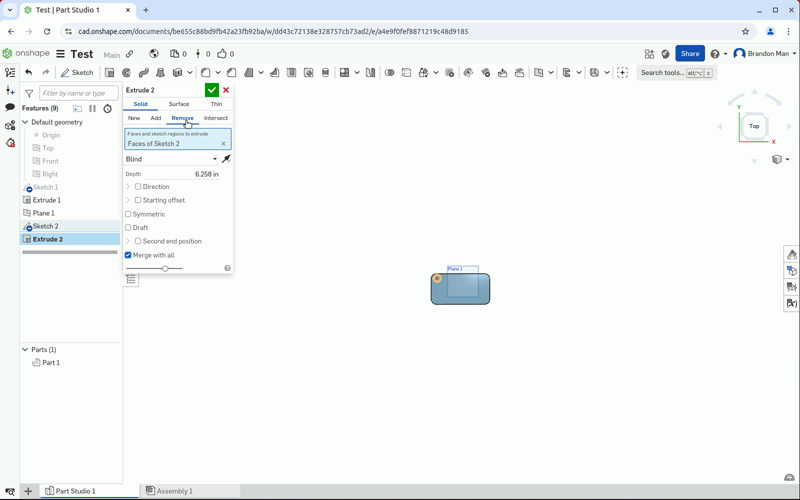
key(enter)
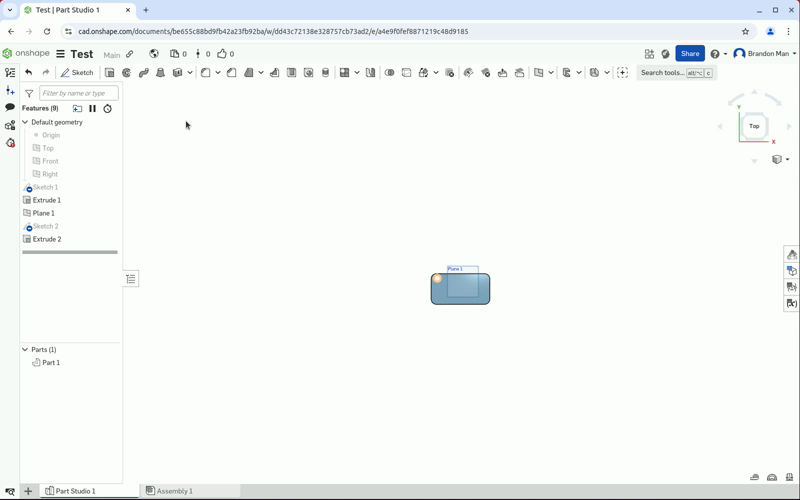
key(shift+h)
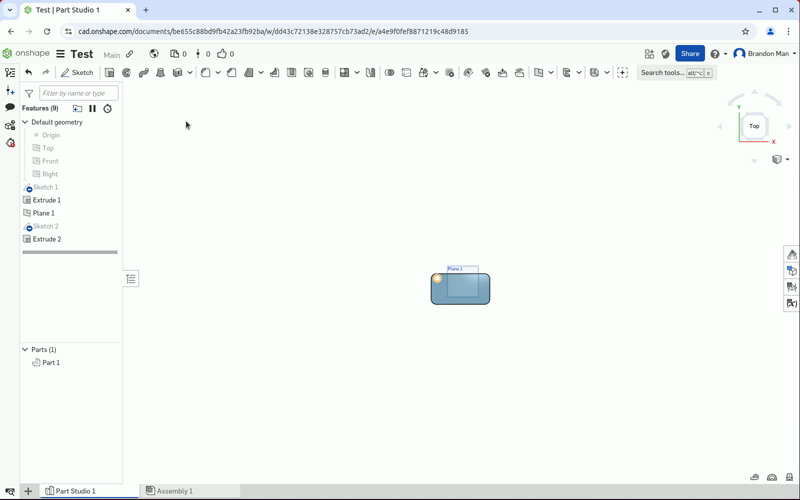
key(shift+h)
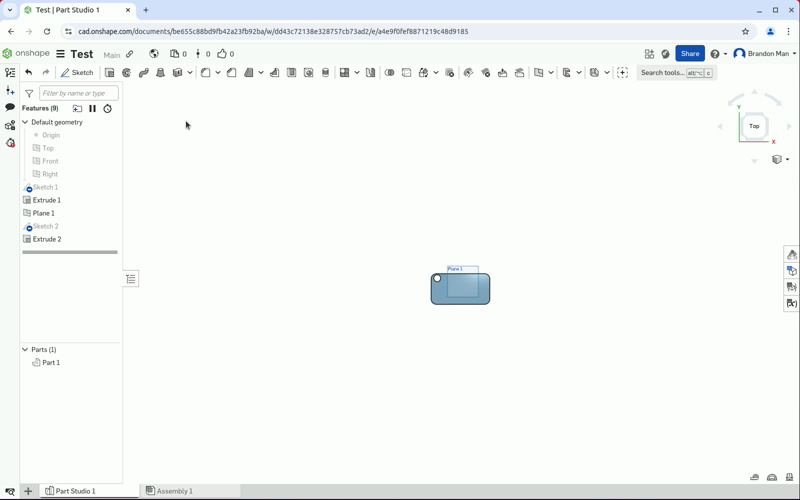
mouse_move(73, 189)
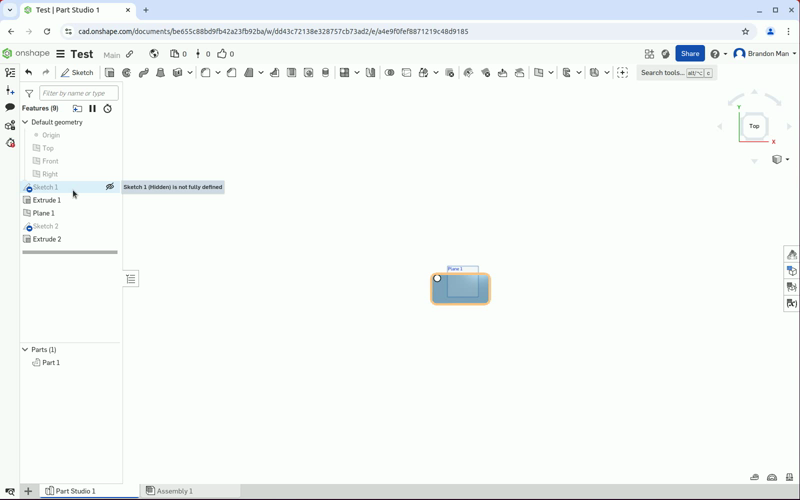
click(73, 189)
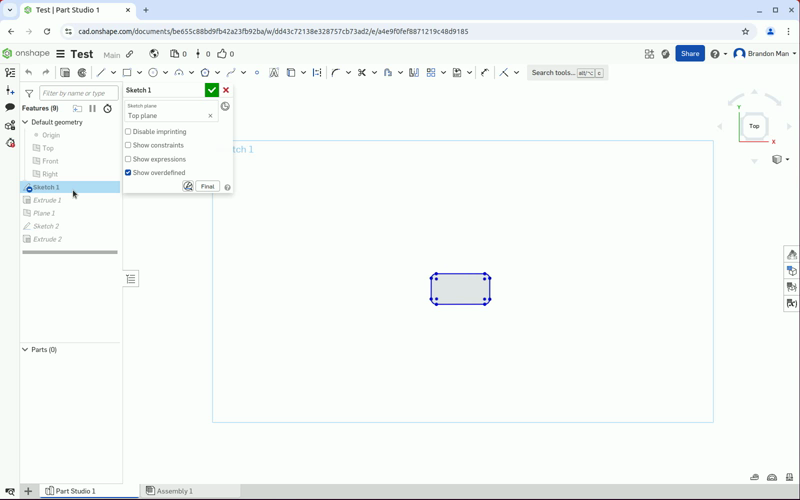
mouse_move(229, 92)
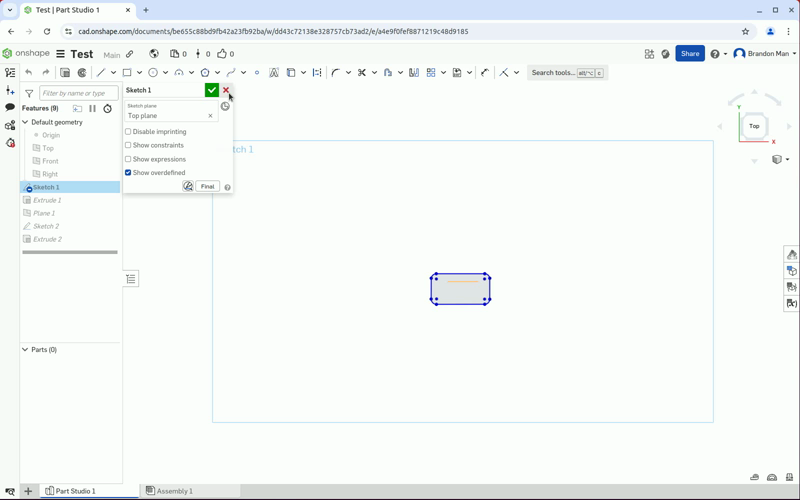
click(229, 92)
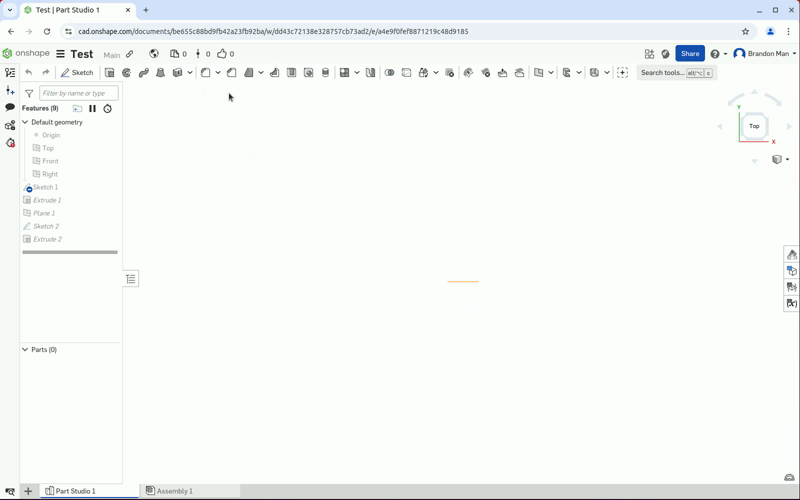
key(shift+s)
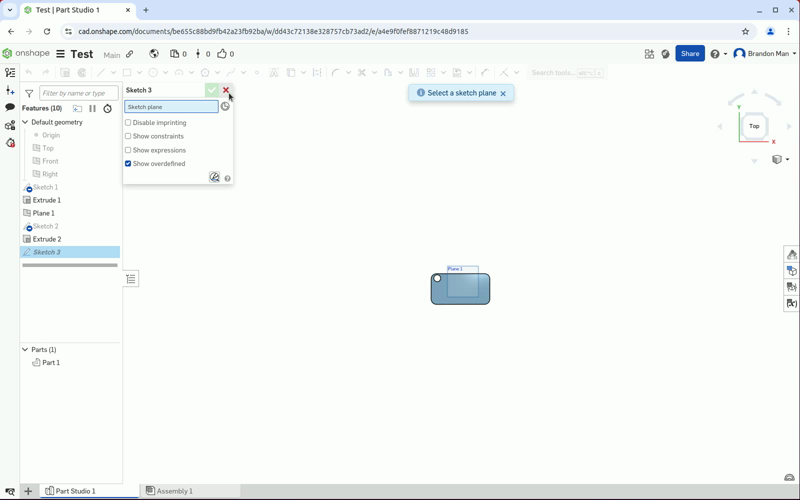
mouse_move(73, 215)
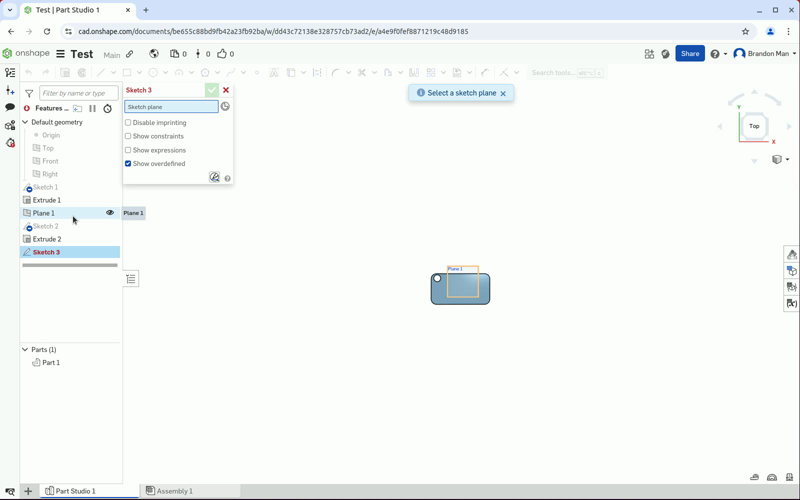
click(73, 215)
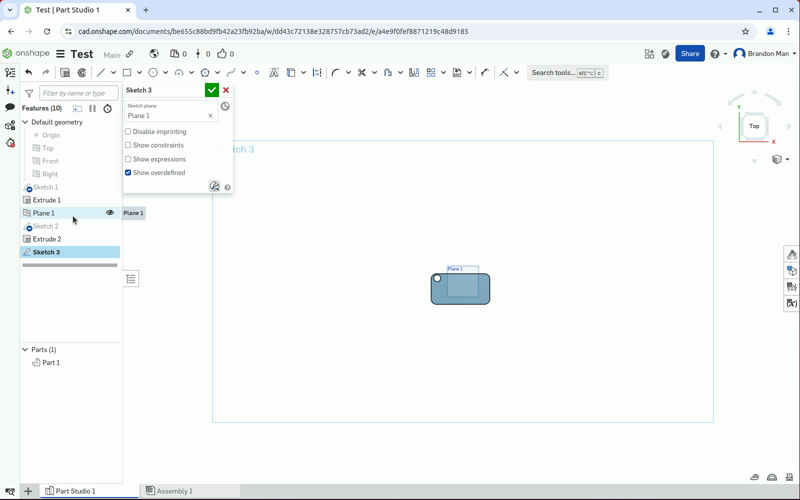
mouse_move(73, 352)
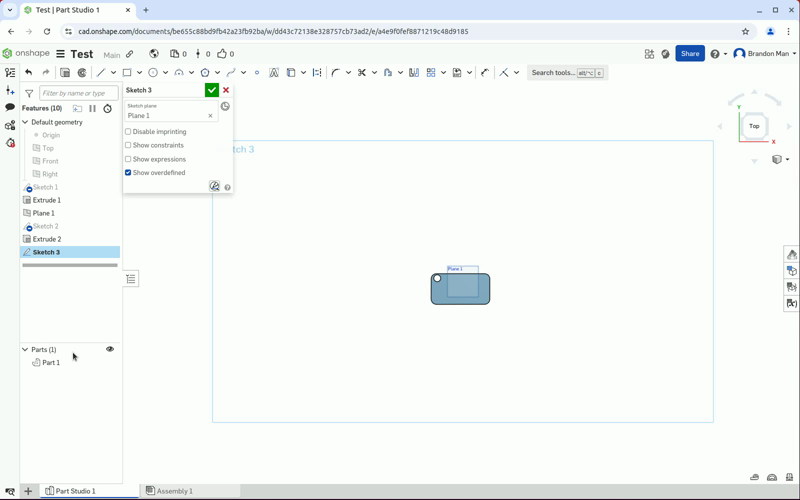
key(y)
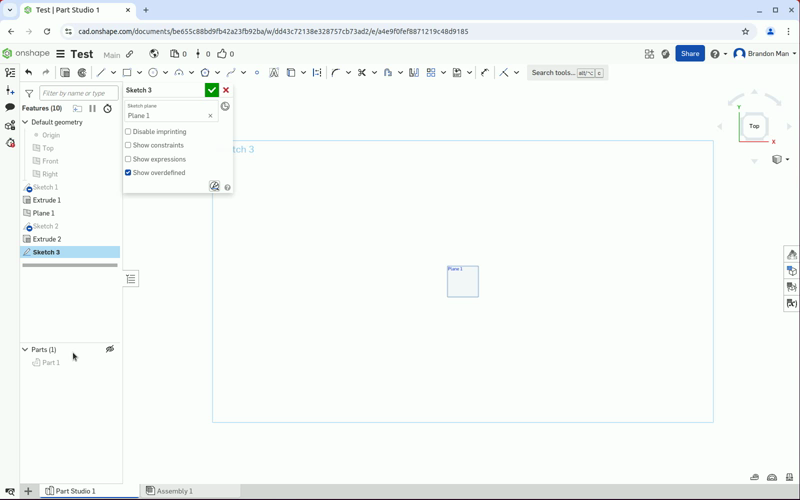
key(c)
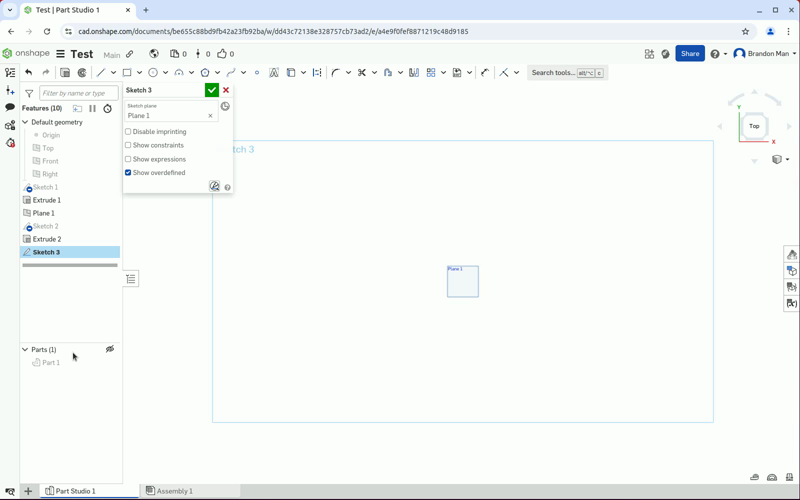
key_down(shift)
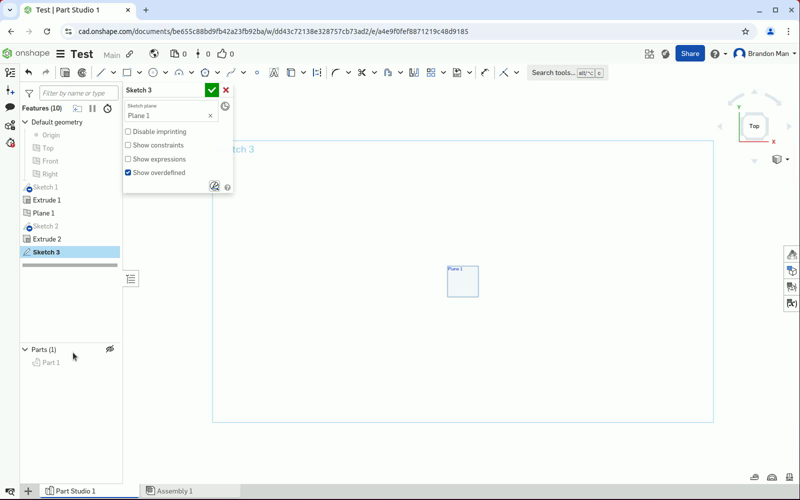
mouse_move(484, 299)
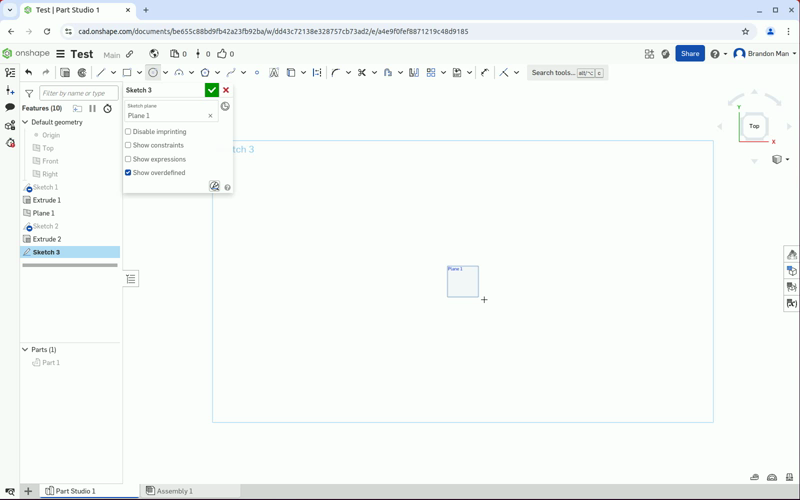
click(484, 299)
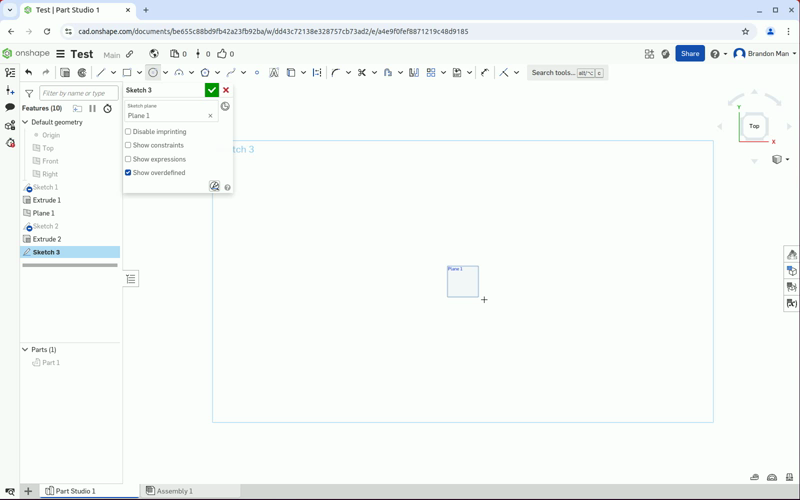
key_up(shift)
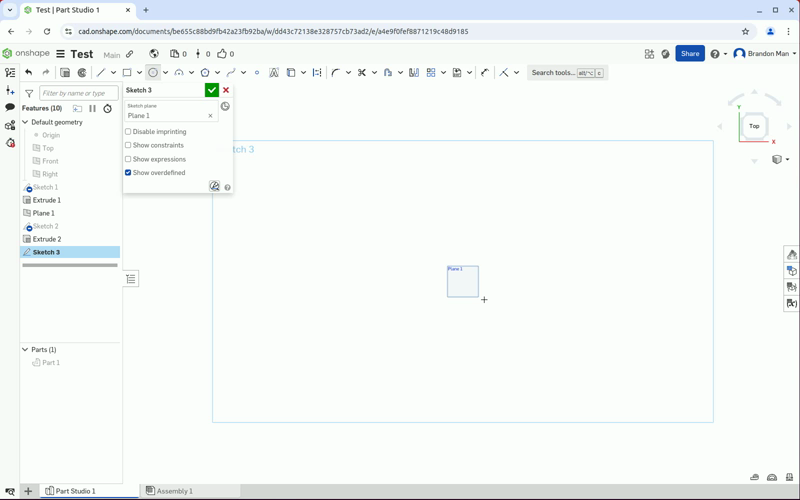
mouse_move(487, 299)
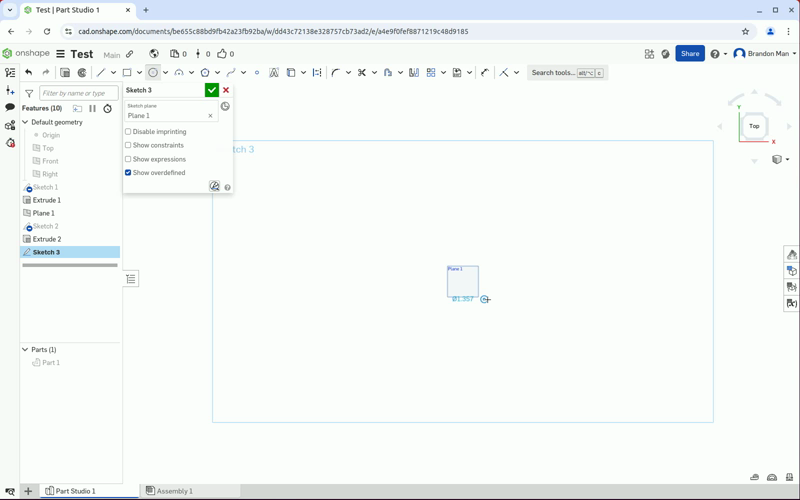
click(487, 299)
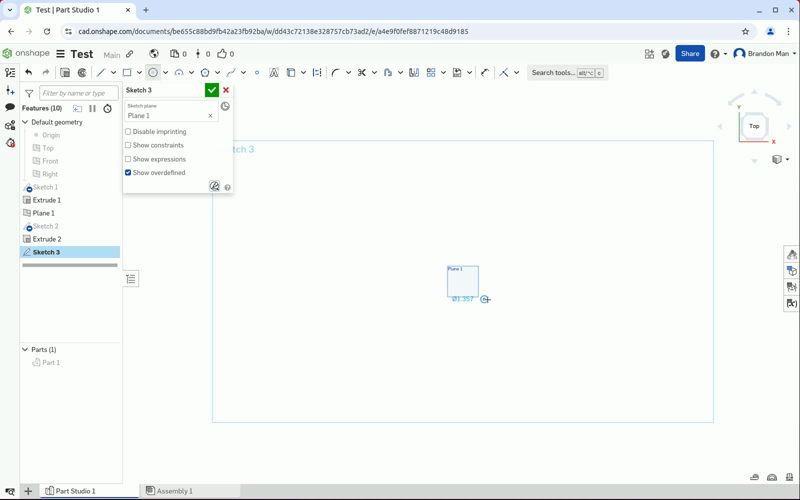
key(esc)
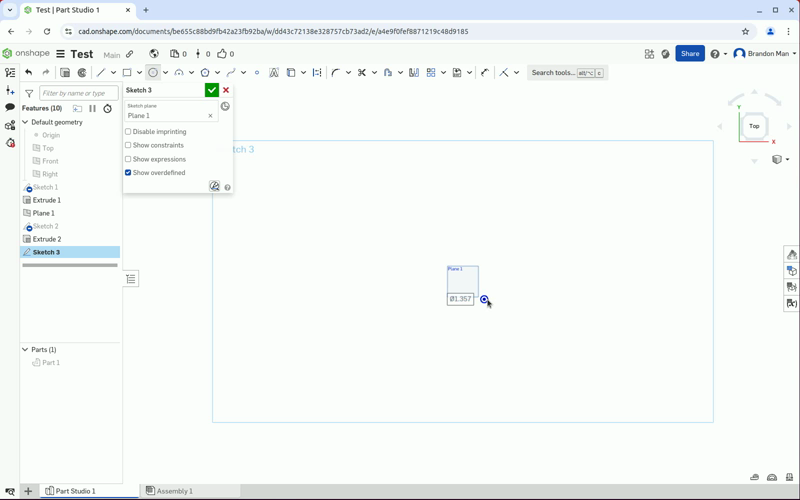
mouse_move(484, 297)
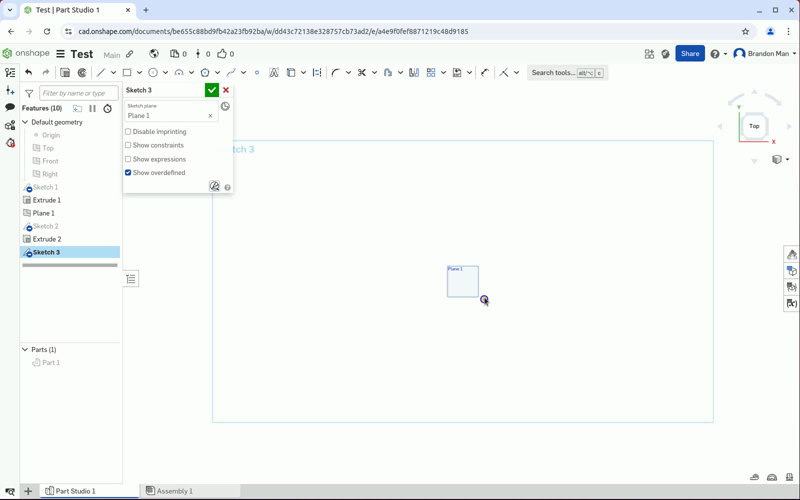
scroll(6)
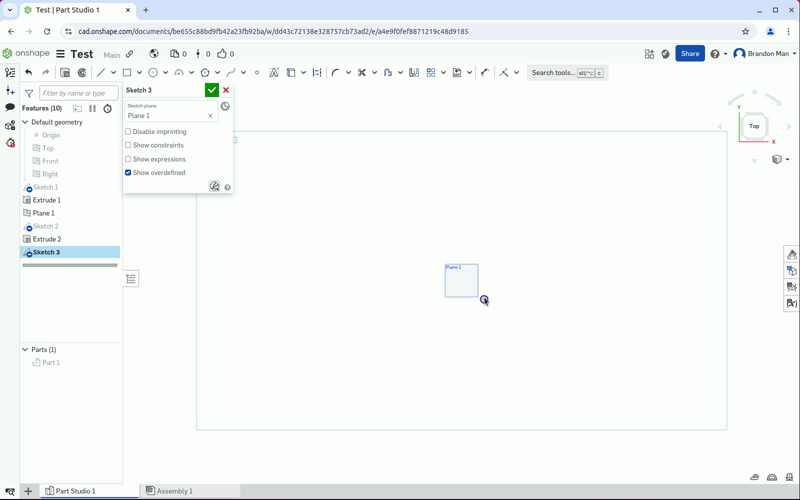
scroll(6)
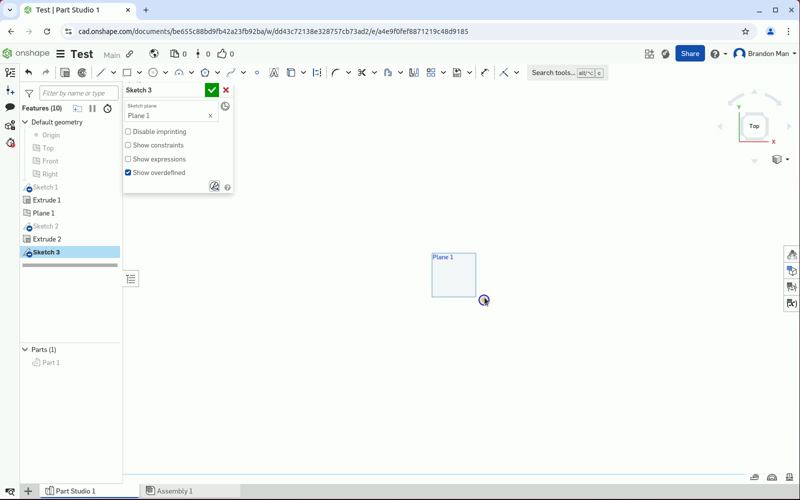
scroll(6)
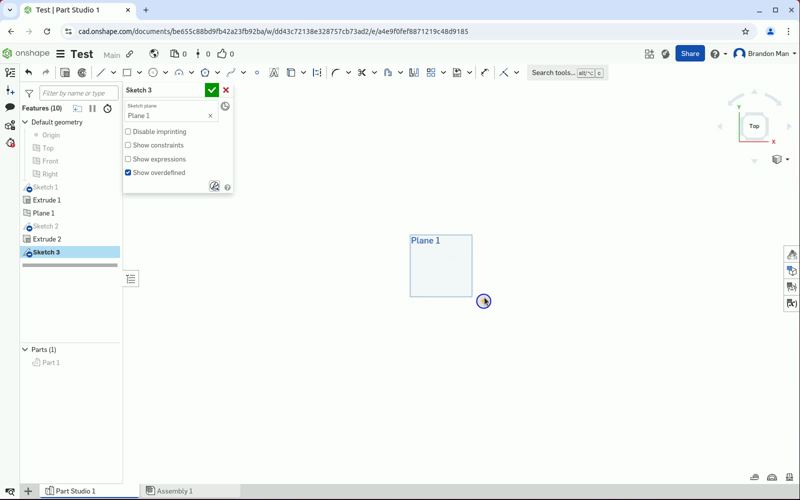
scroll(6)
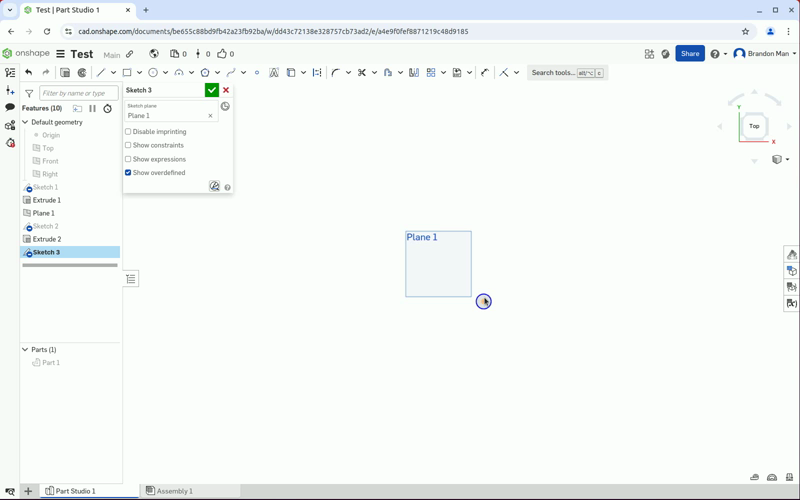
scroll(6)
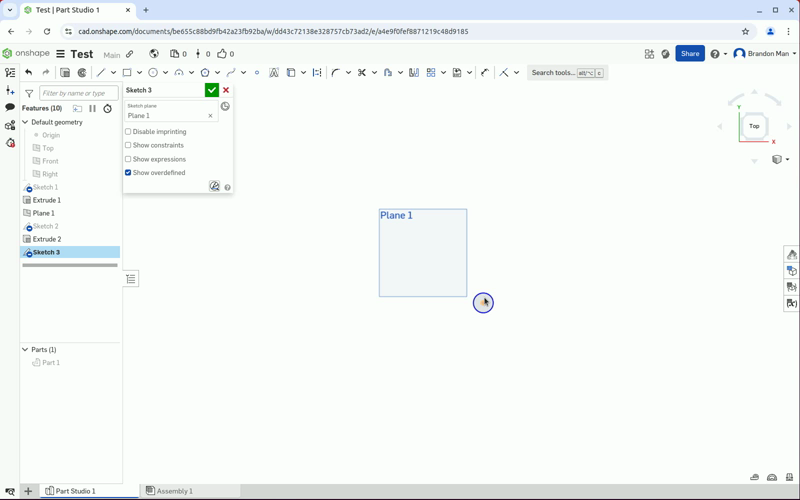
scroll(6)
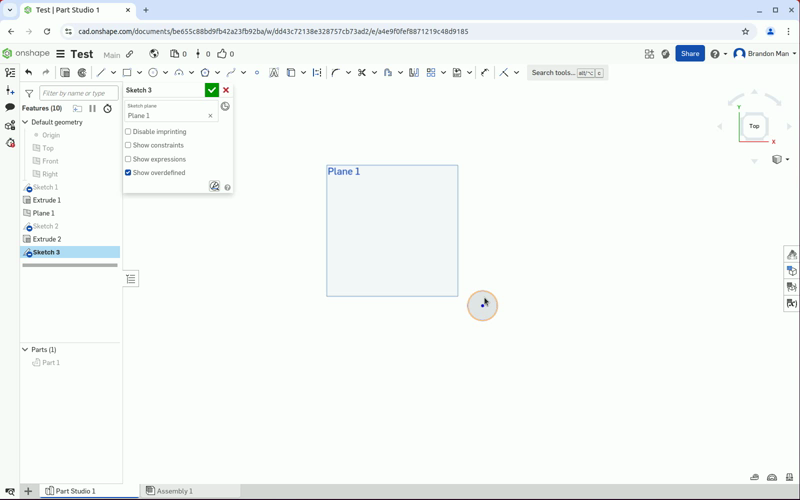
scroll(6)
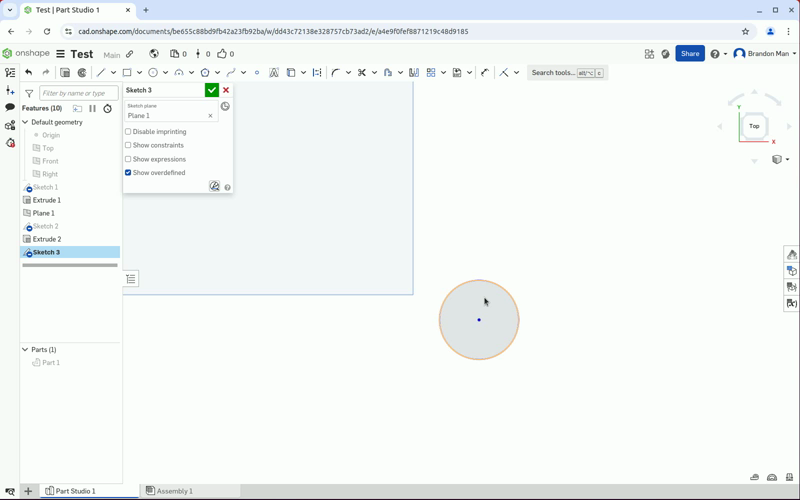
click(484, 297)
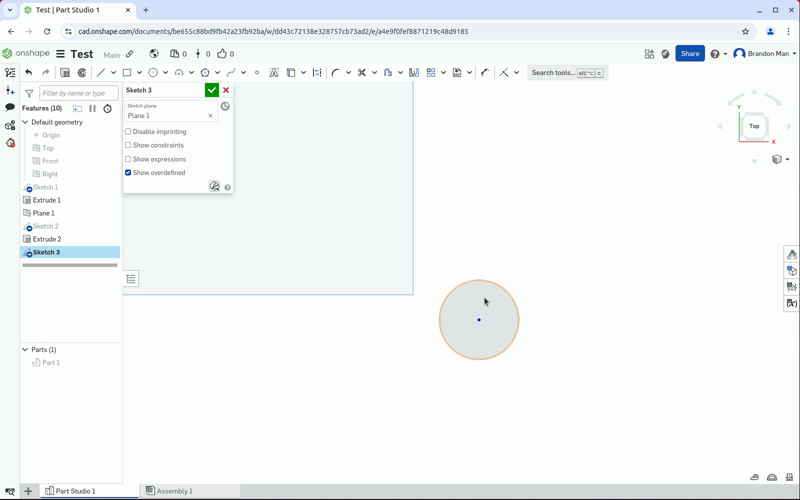
scroll(-6)
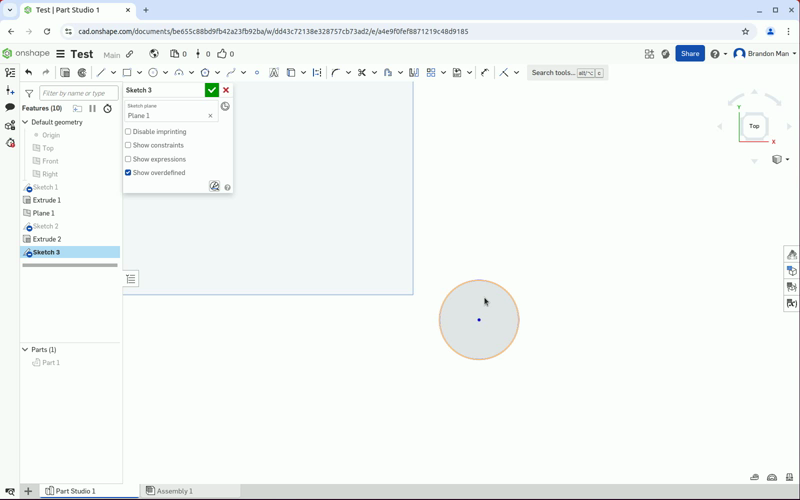
scroll(-6)
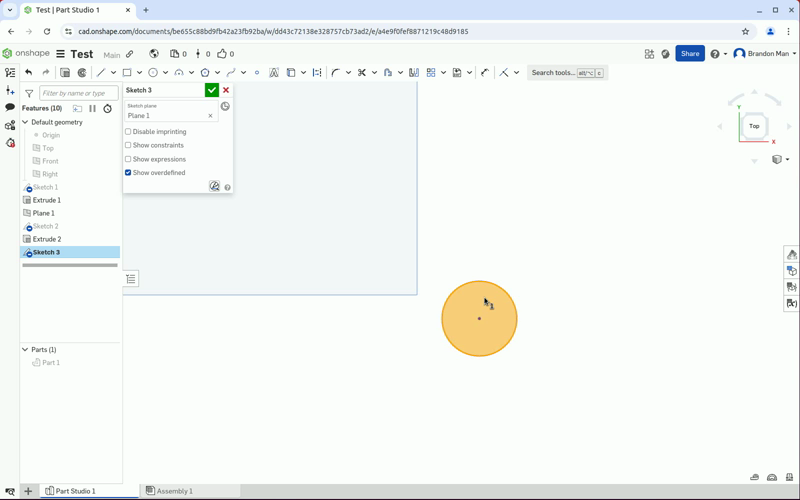
scroll(-6)
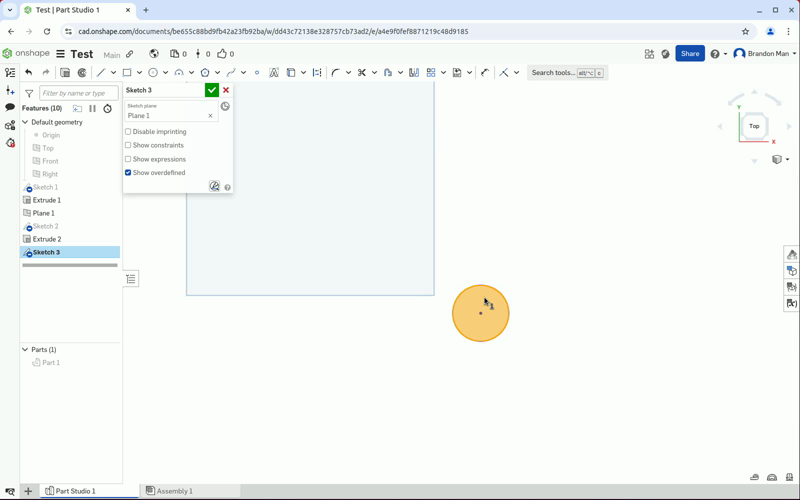
scroll(-6)
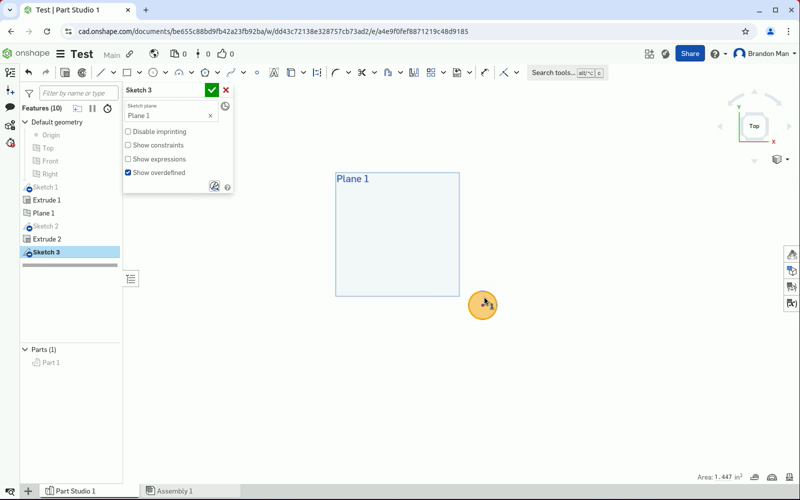
scroll(-6)
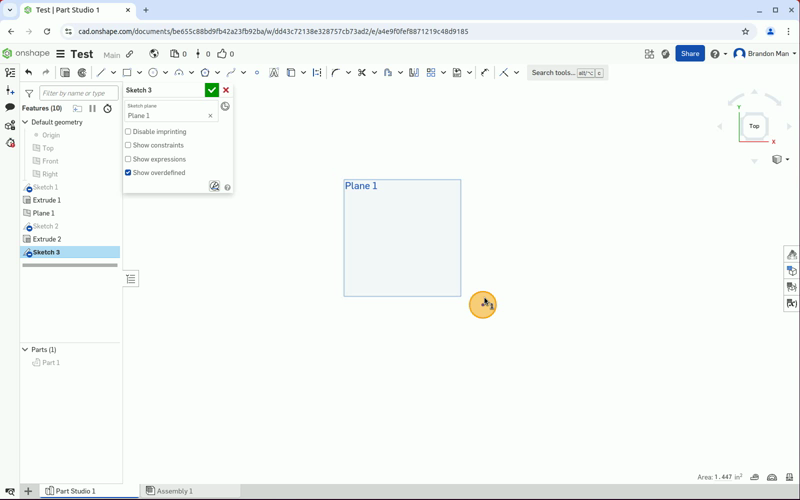
scroll(-6)
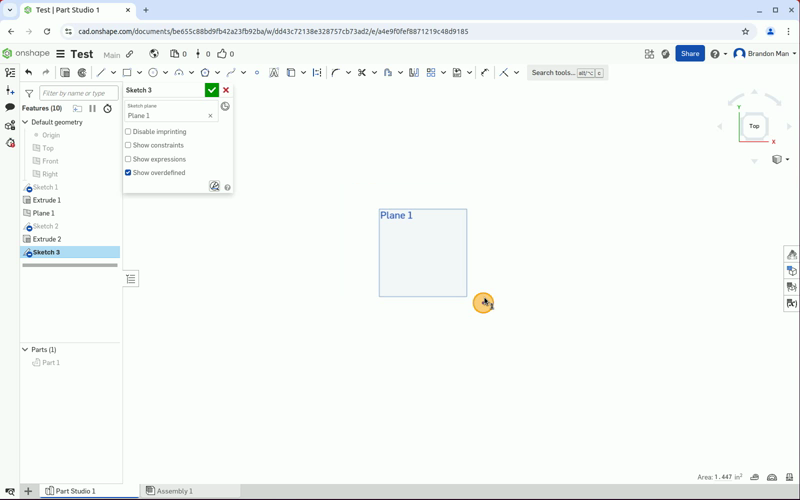
scroll(-6)
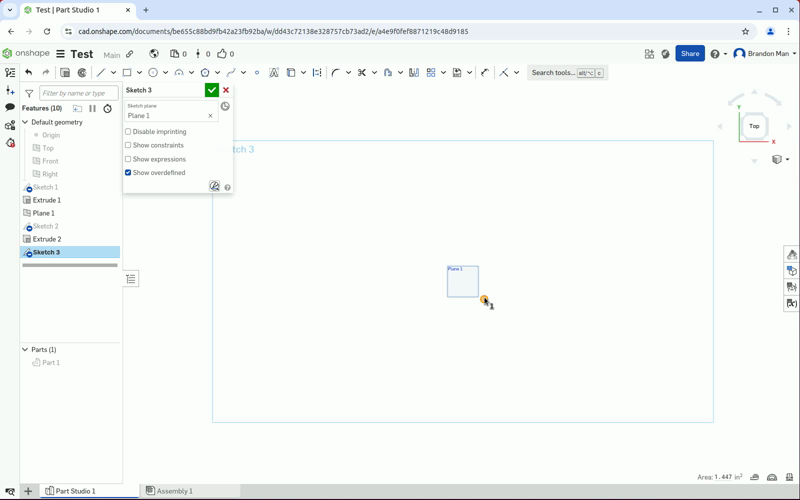
mouse_move(73, 352)
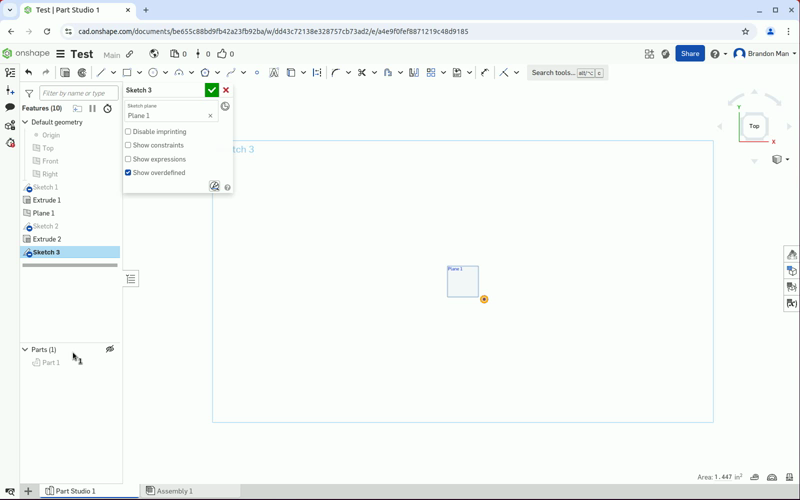
key(shift+y)
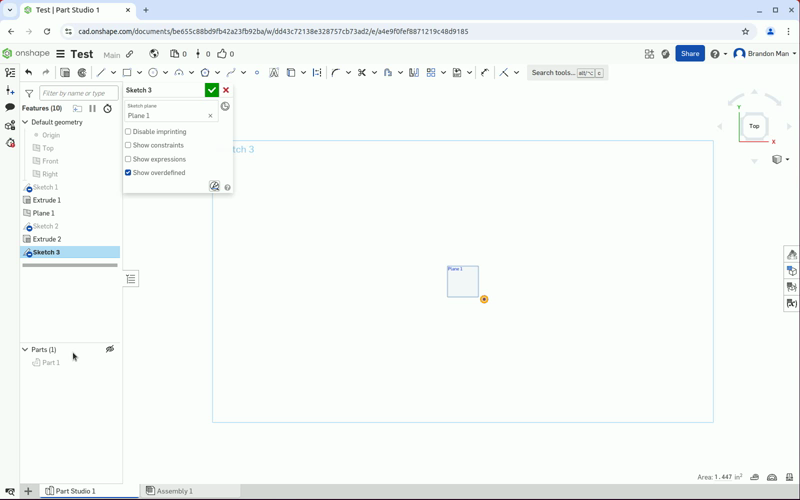
key(shift+e)
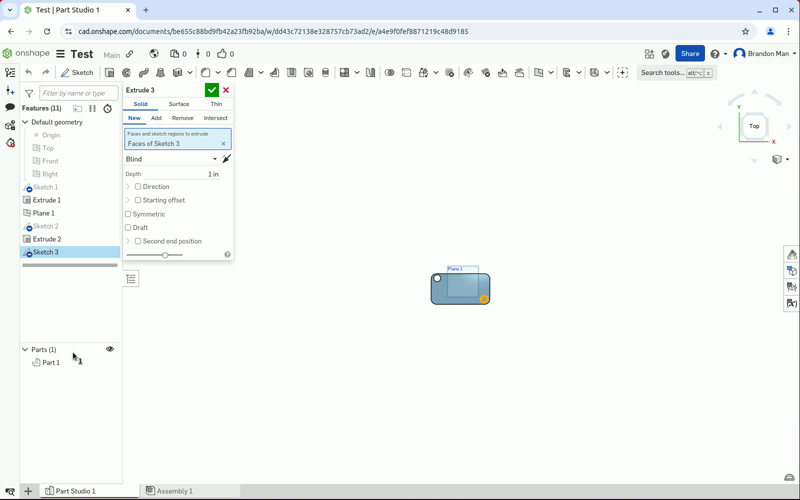
mouse_move(143, 106)
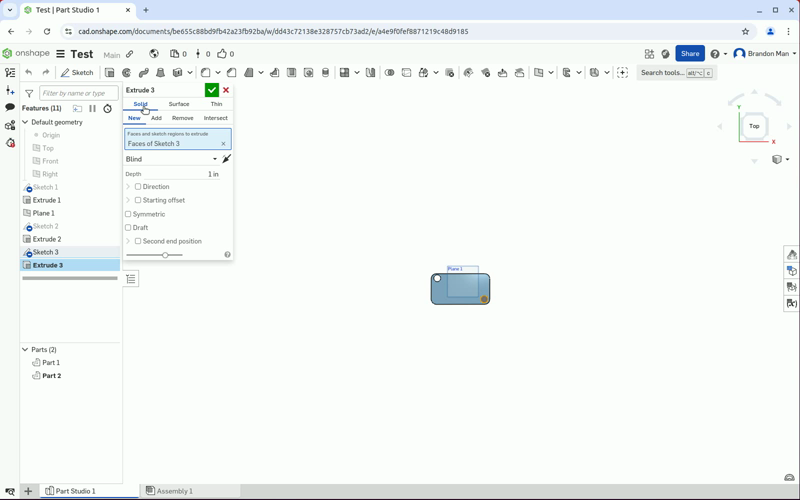
click(143, 106)
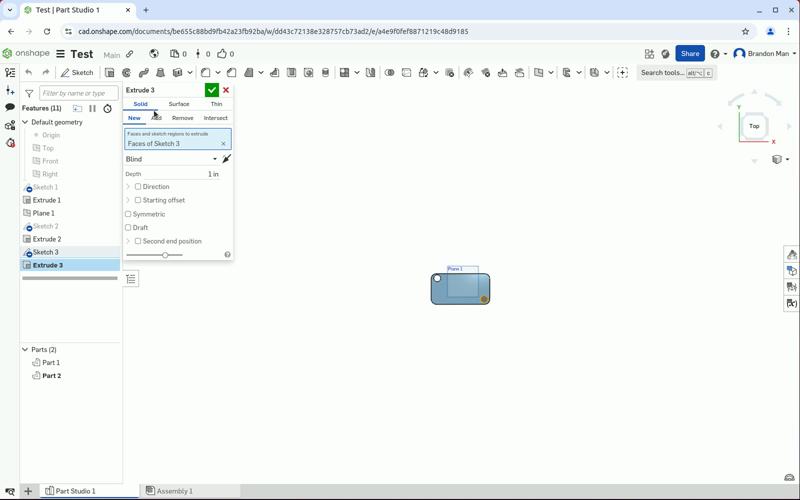
mouse_move(186, 120)
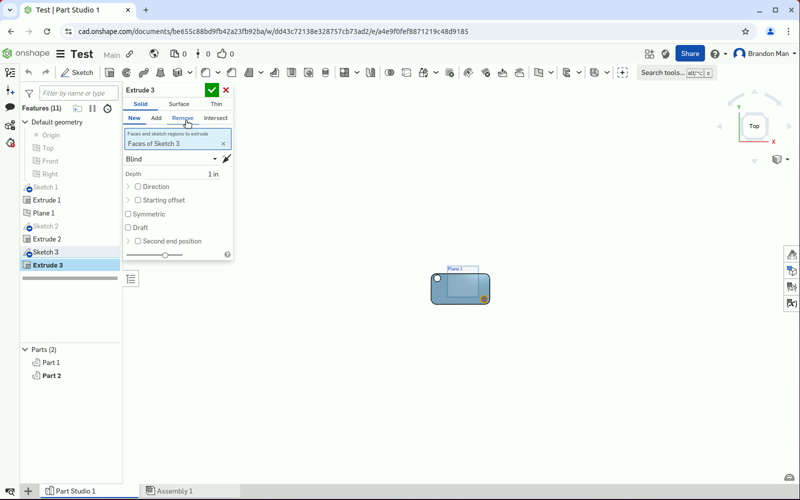
click(186, 120)
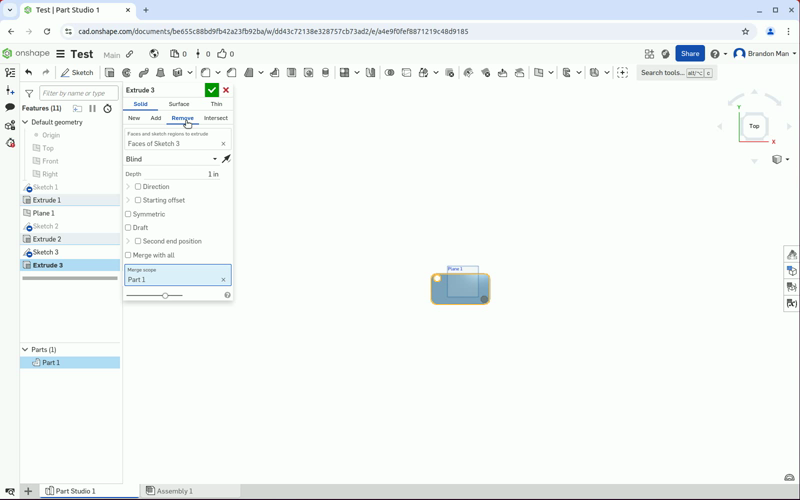
key(tab, 4)
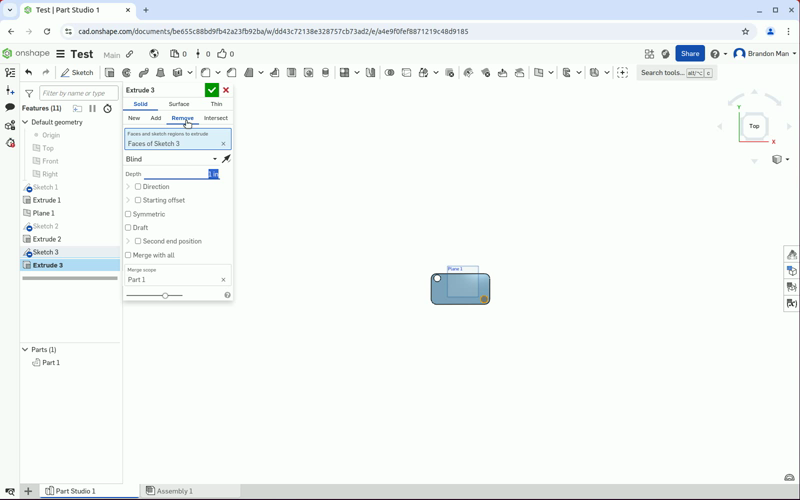
text(6.258)
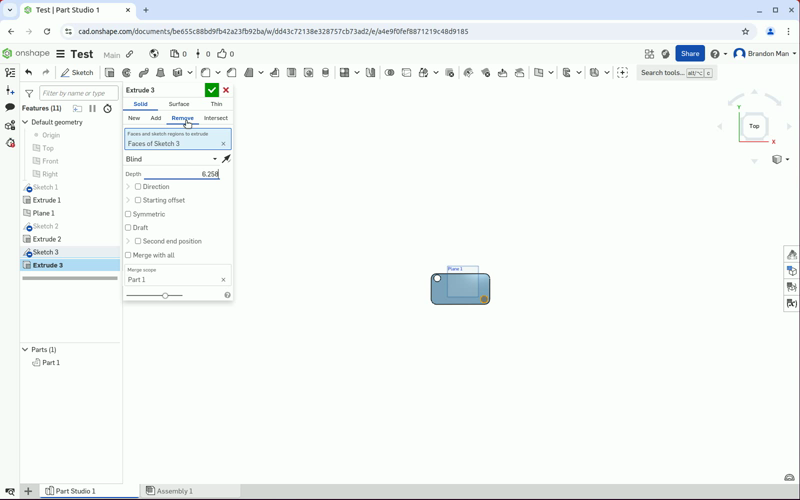
key(tab, 6)
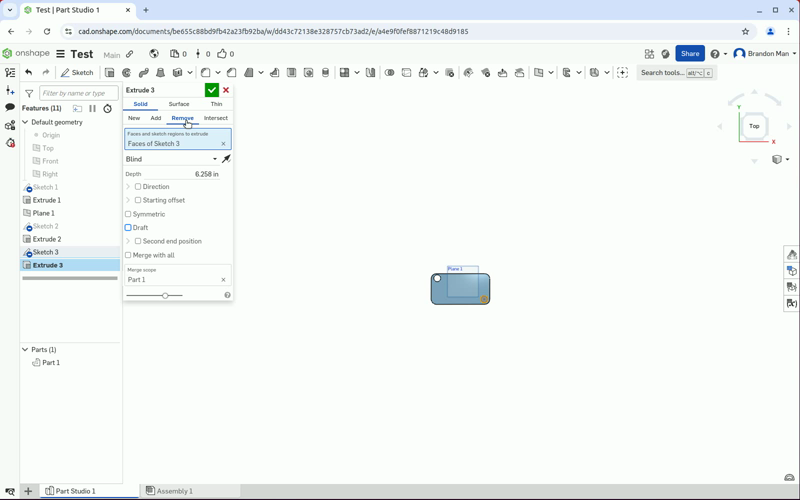
key(space)
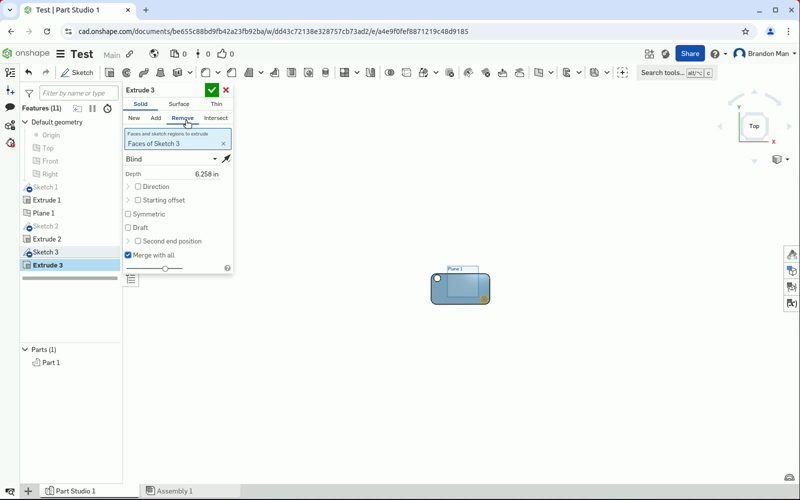
key(enter)
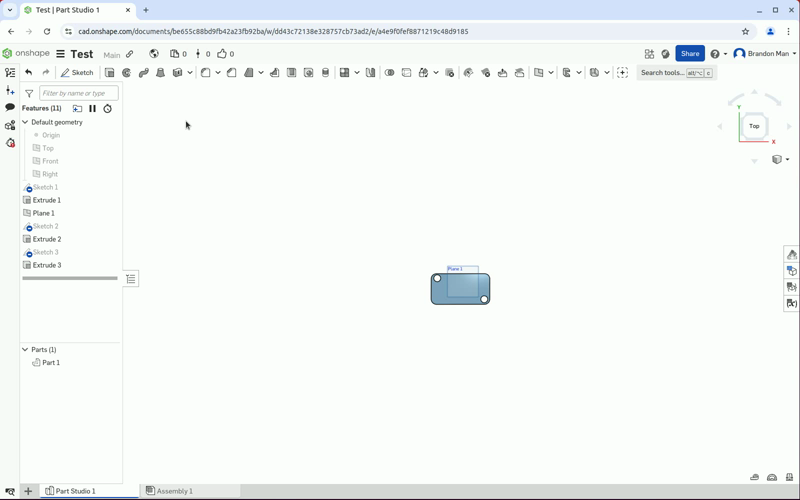
key(shift+h)
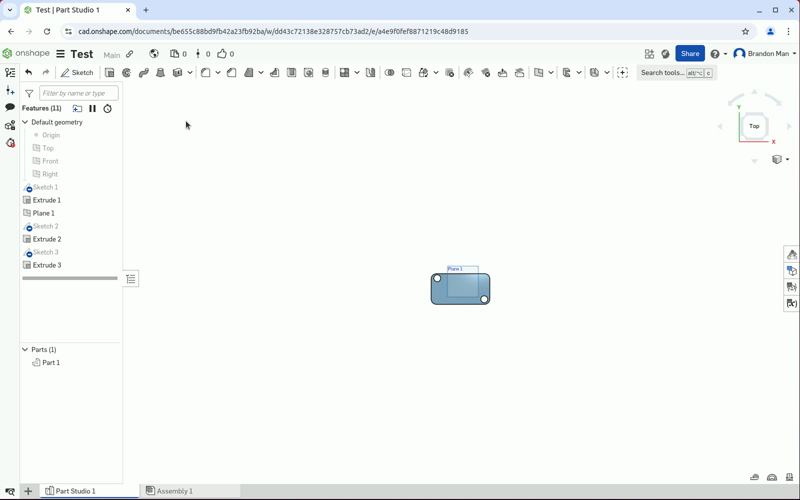
key(shift+h)
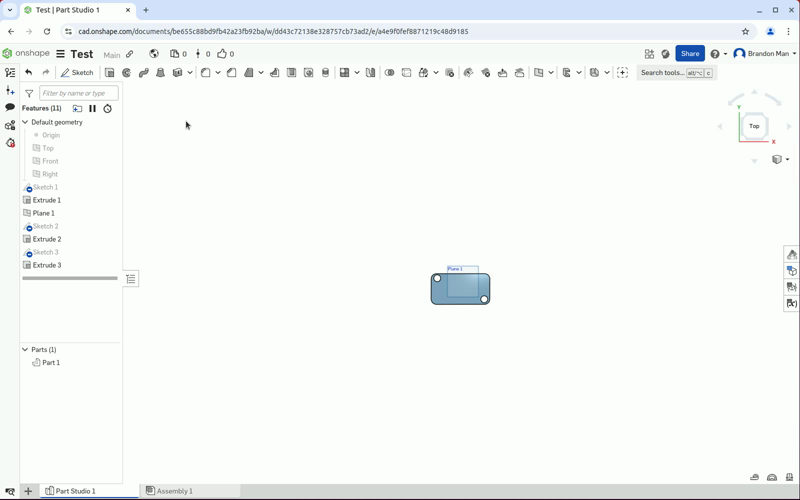
mouse_move(73, 189)
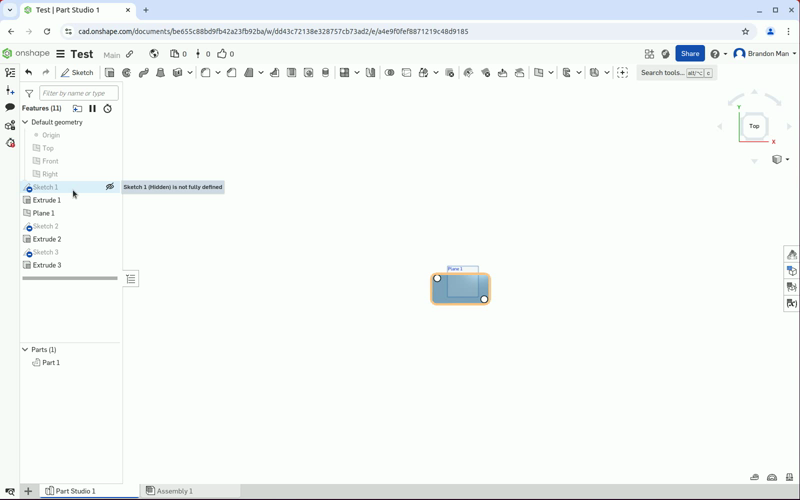
click(73, 189)
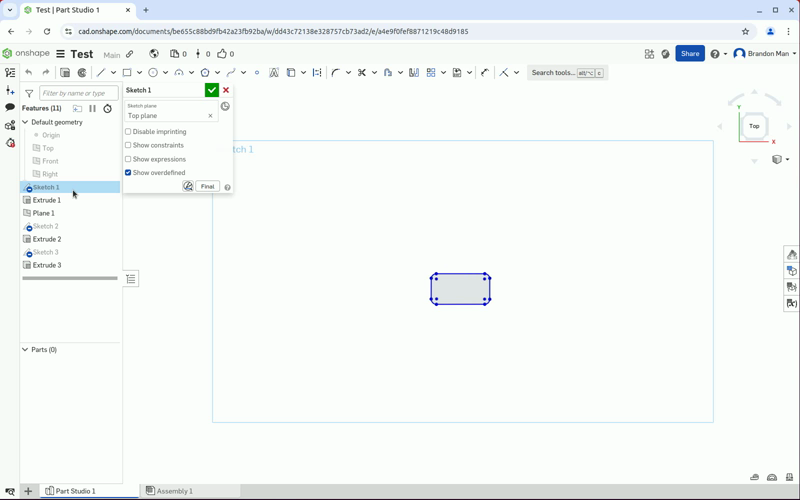
mouse_move(229, 92)
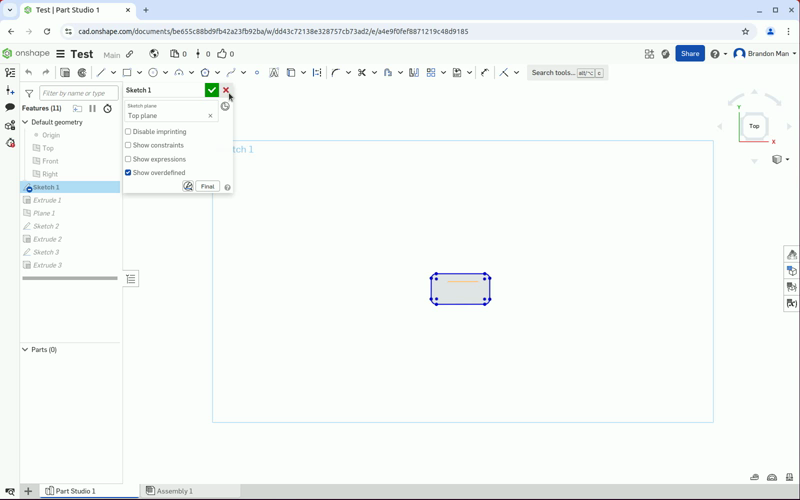
click(229, 92)
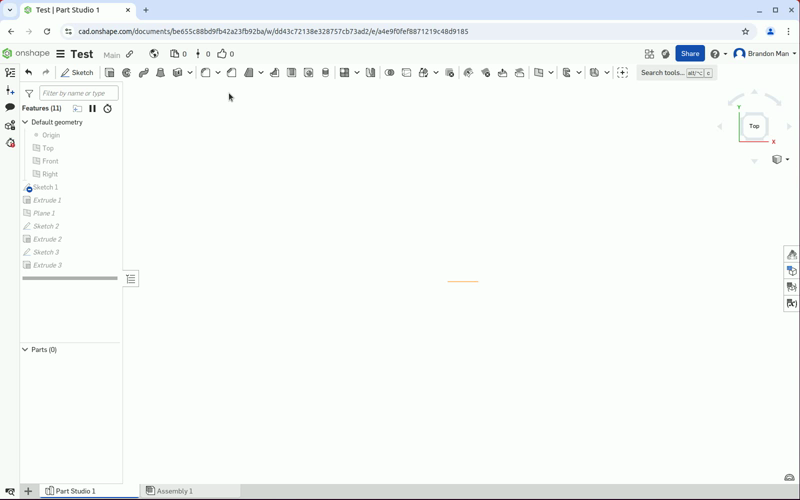
key(shift+s)
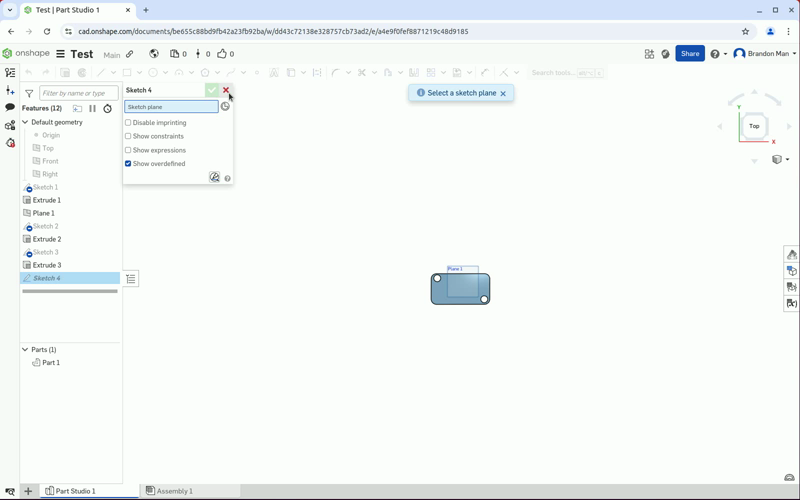
mouse_move(73, 215)
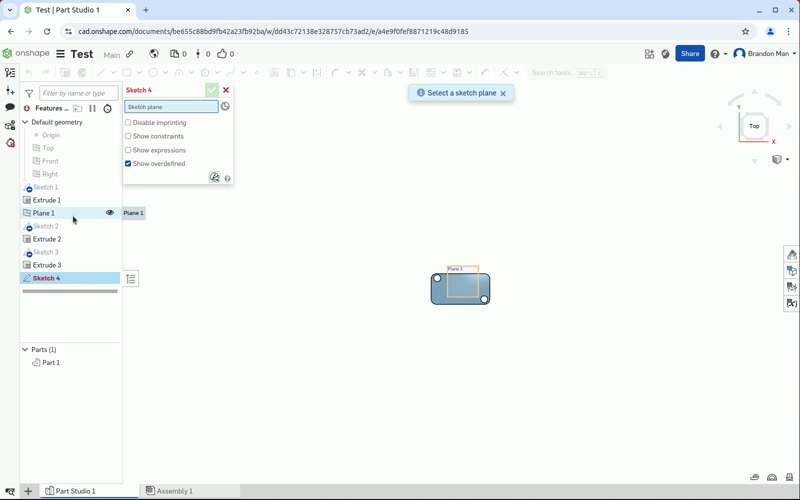
click(73, 215)
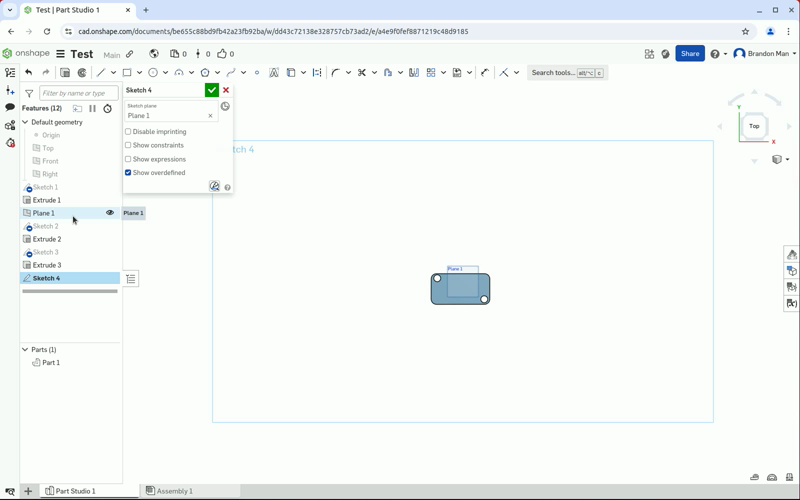
mouse_move(73, 352)
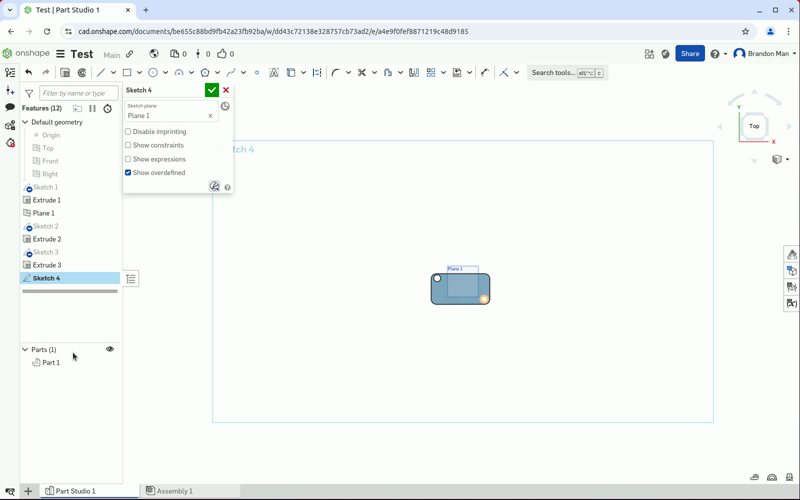
key(y)
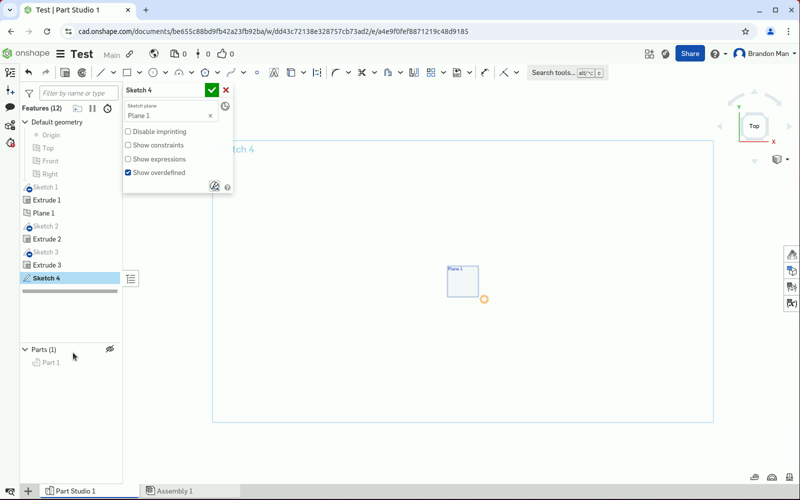
key(l)
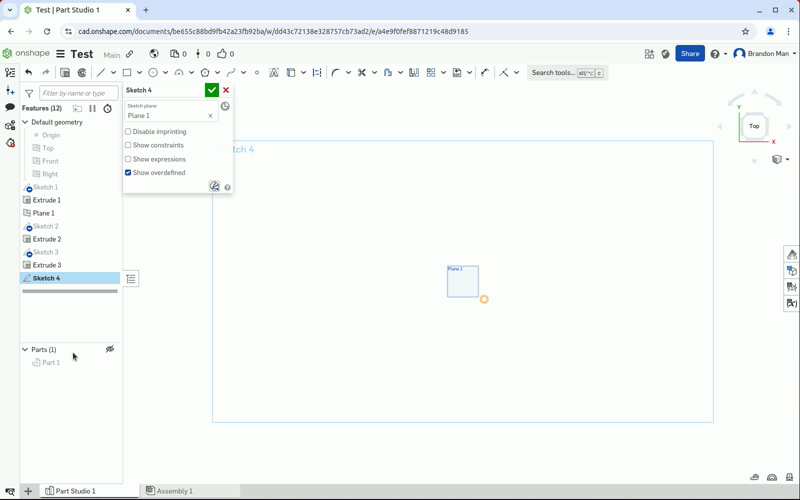
key_down(shift)
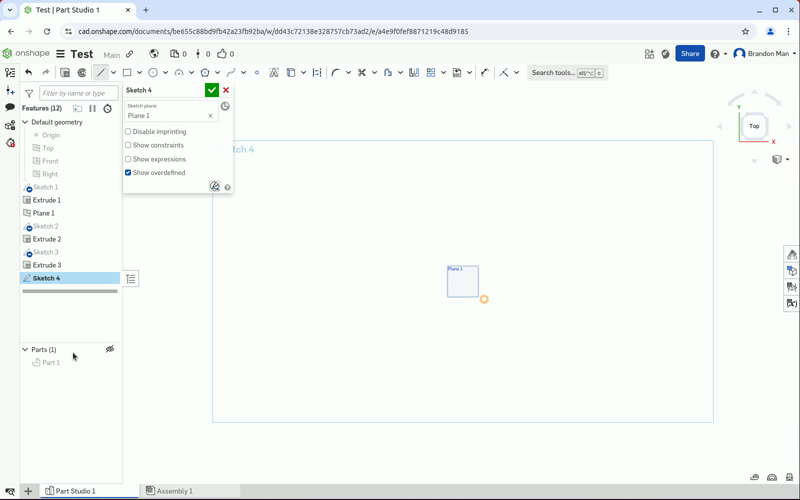
mouse_move(431, 282)
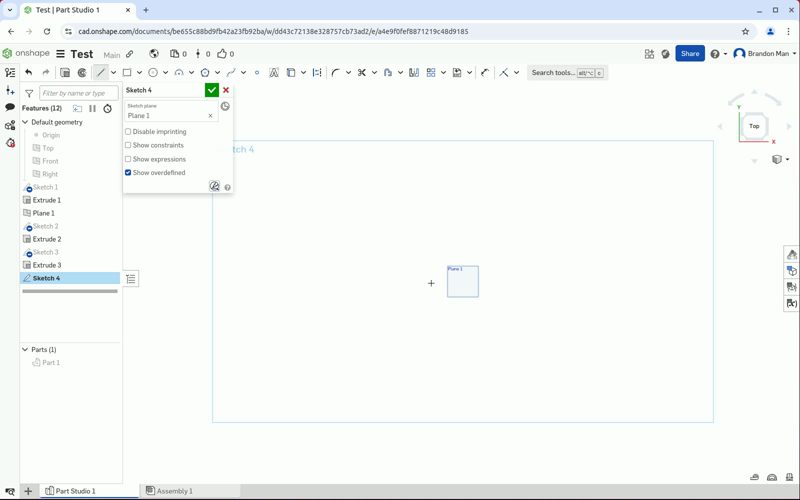
click(431, 282)
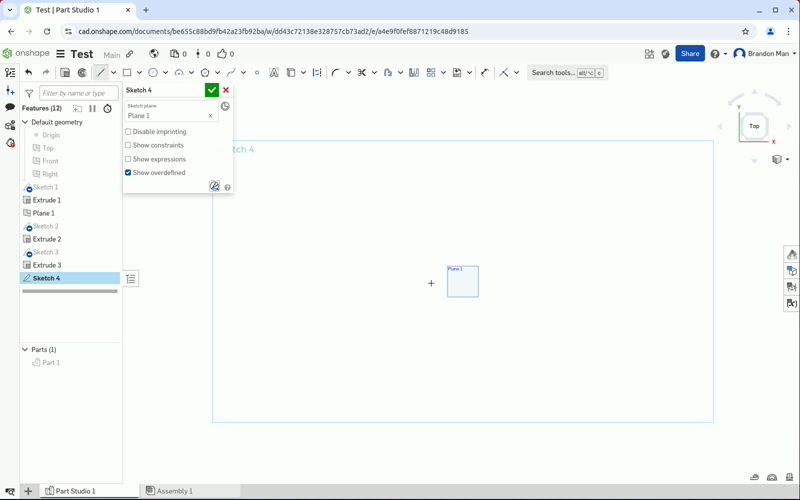
key_up(shift)
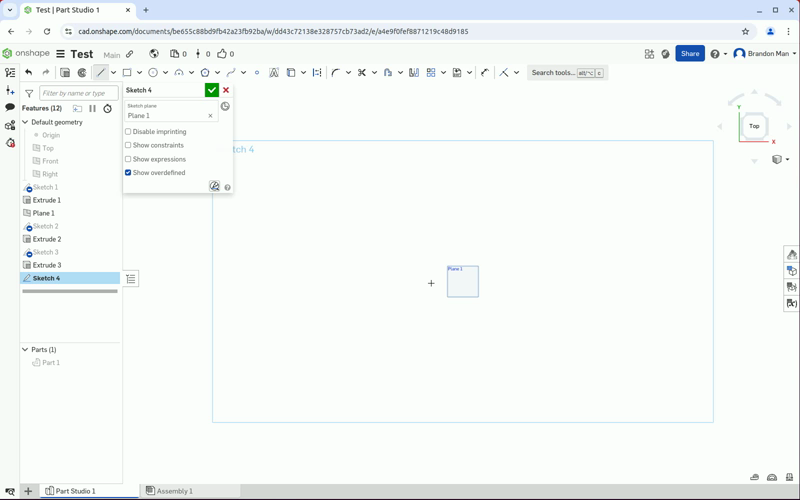
key_down(shift)
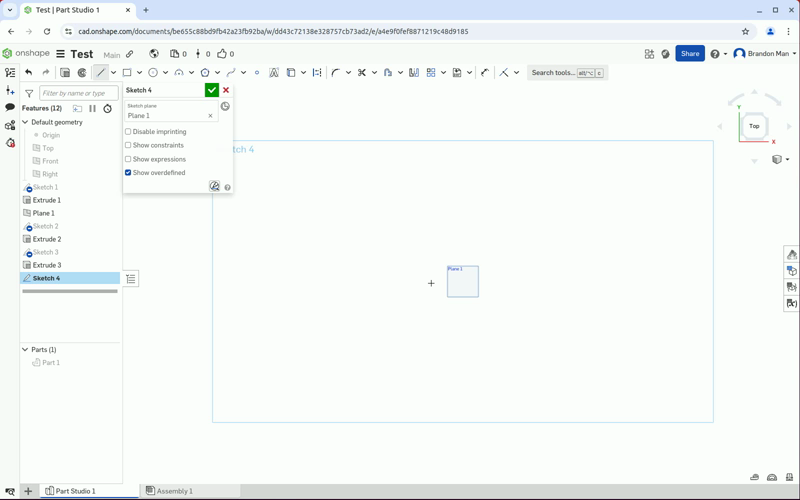
mouse_move(461, 282)
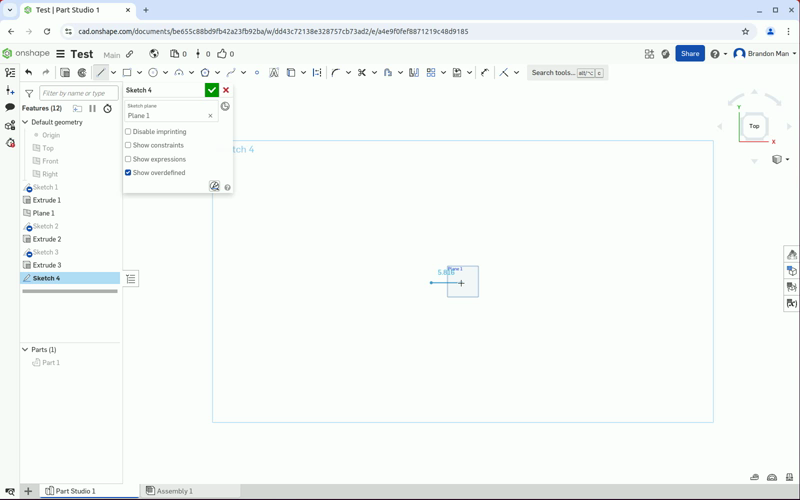
mouse_move(440, 282)
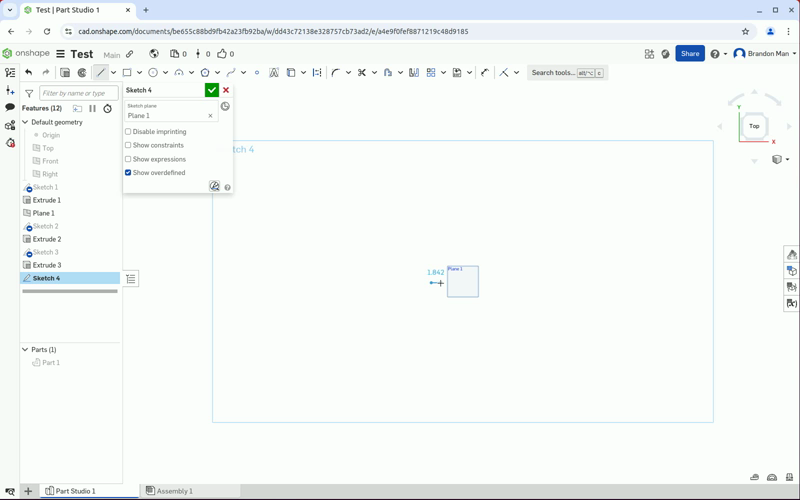
click(440, 282)
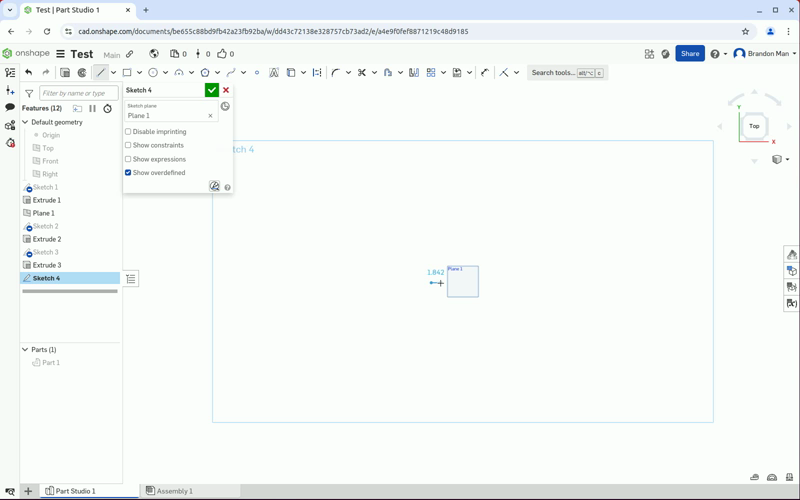
key_up(shift)
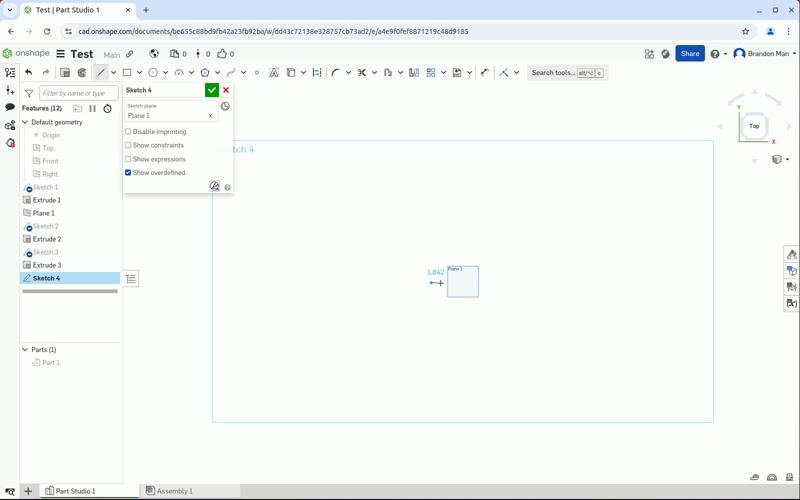
key(esc)
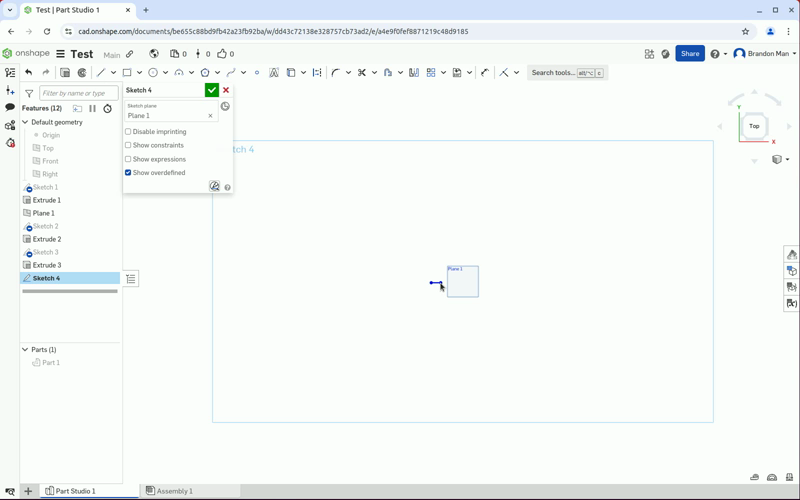
key(a)
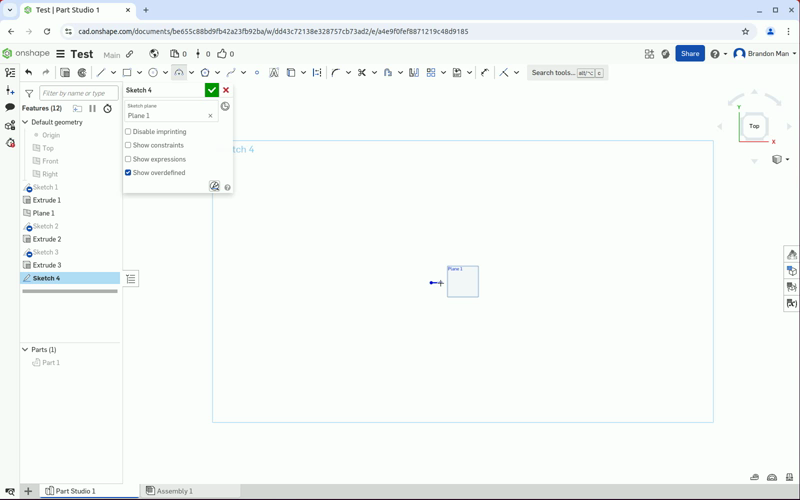
mouse_move(440, 282)
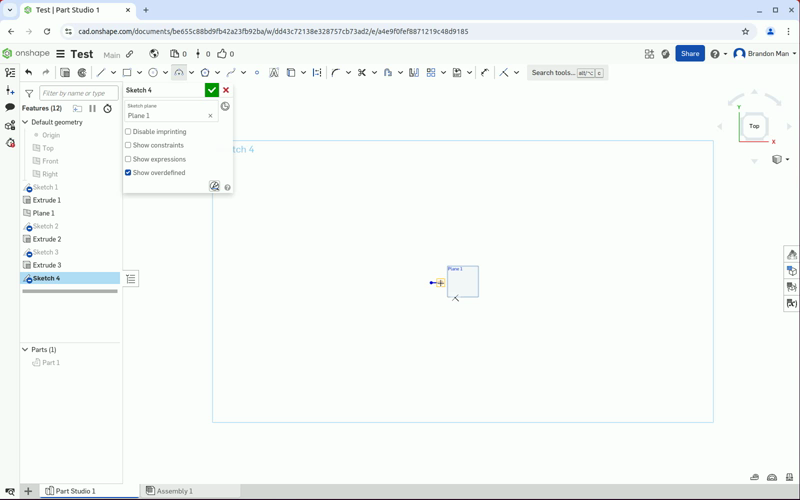
click(440, 282)
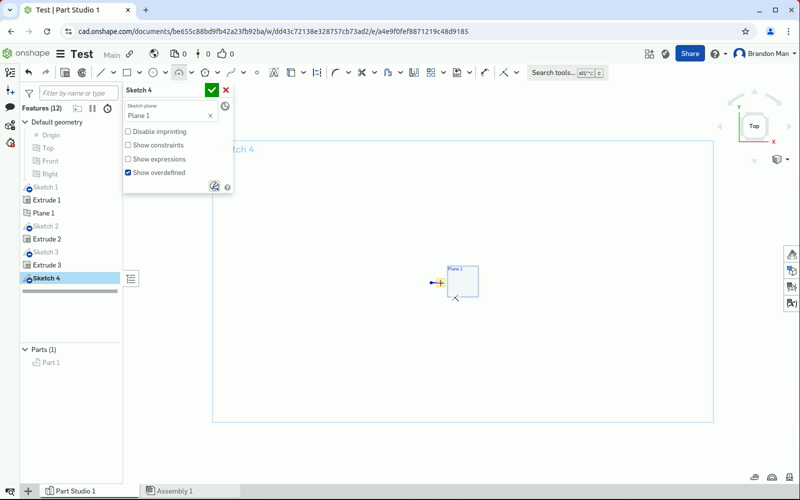
key_down(shift)
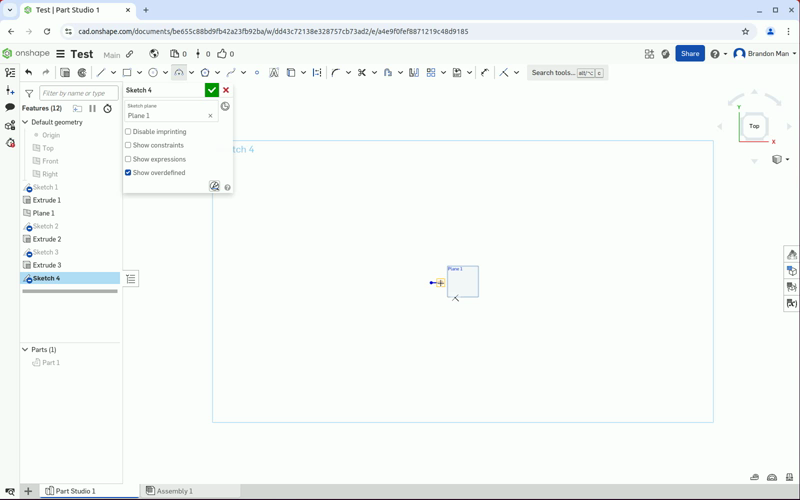
mouse_move(443, 280)
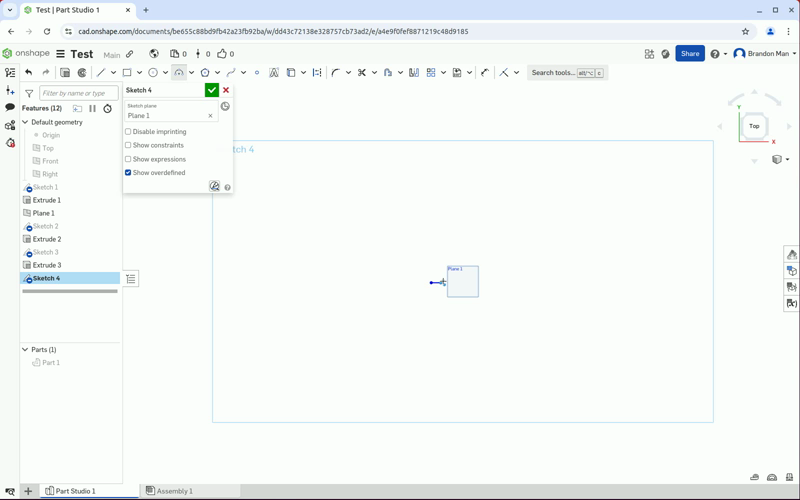
scroll(6)
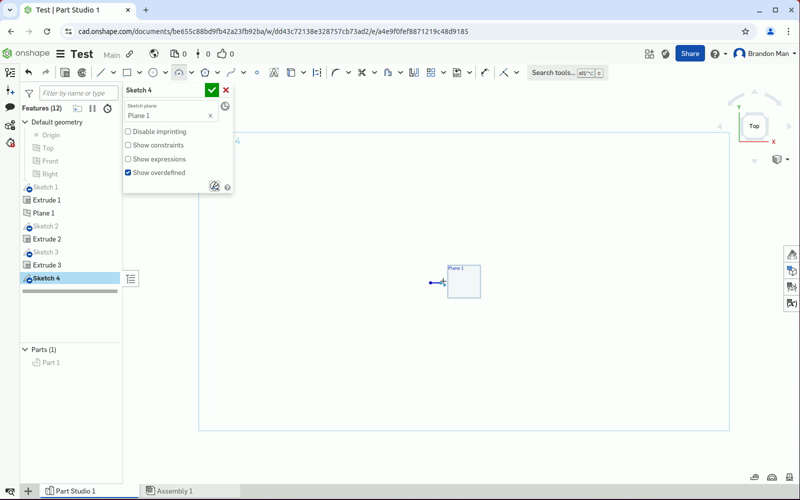
scroll(6)
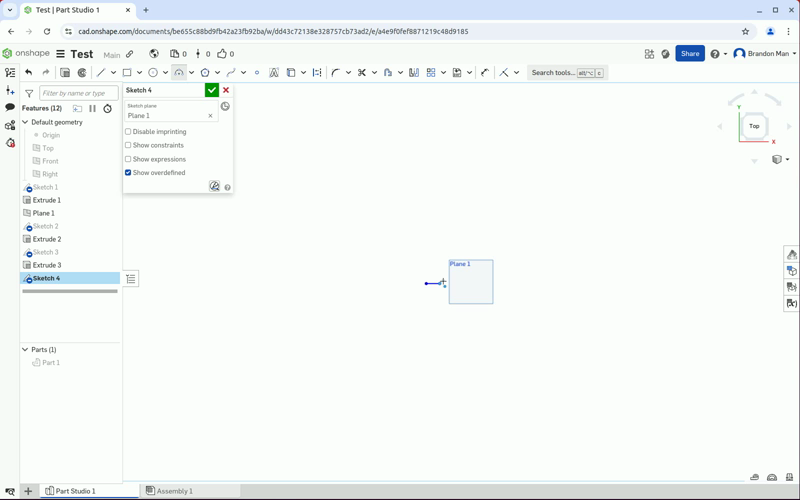
scroll(6)
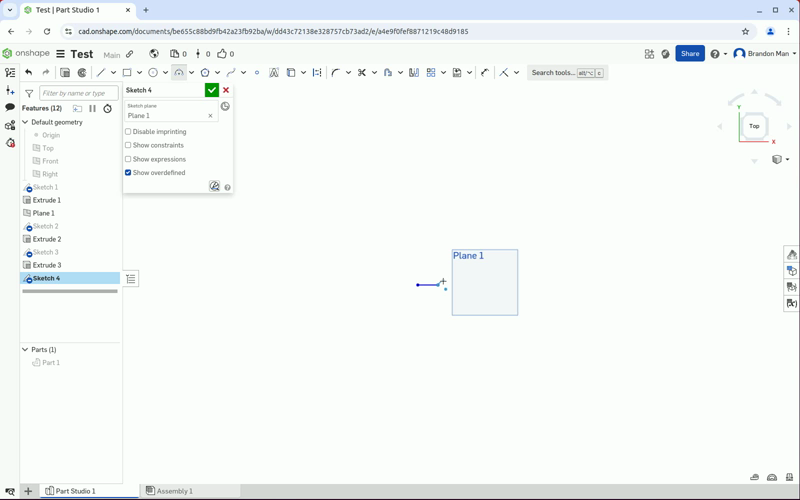
scroll(6)
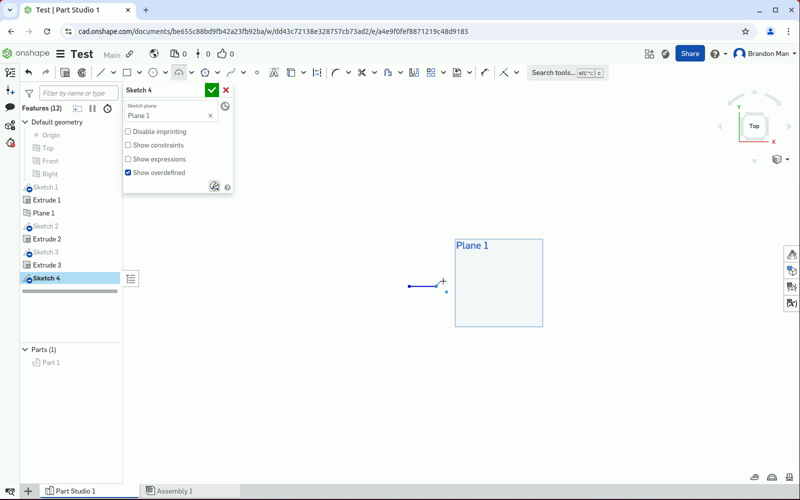
scroll(6)
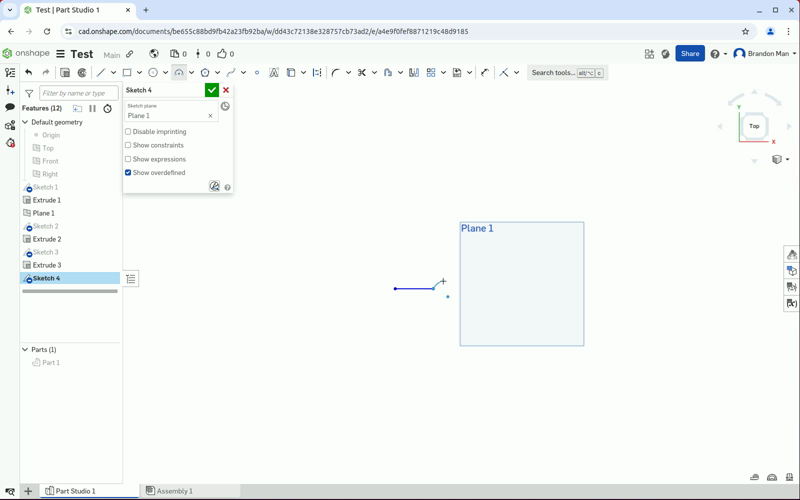
scroll(6)
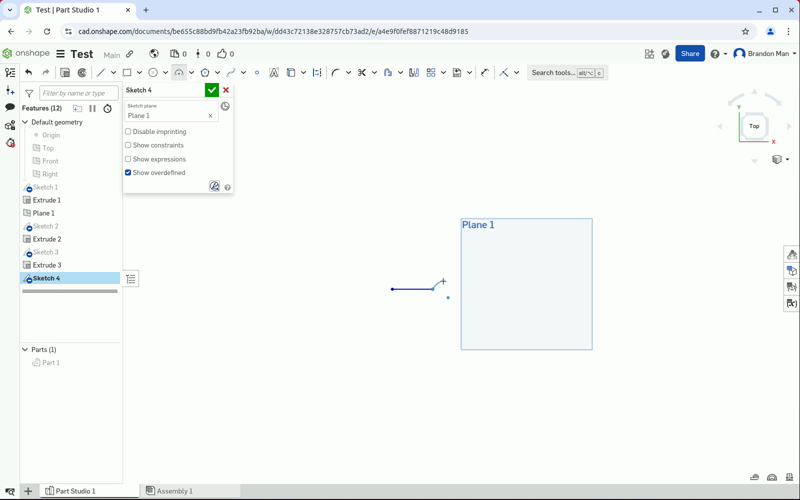
scroll(6)
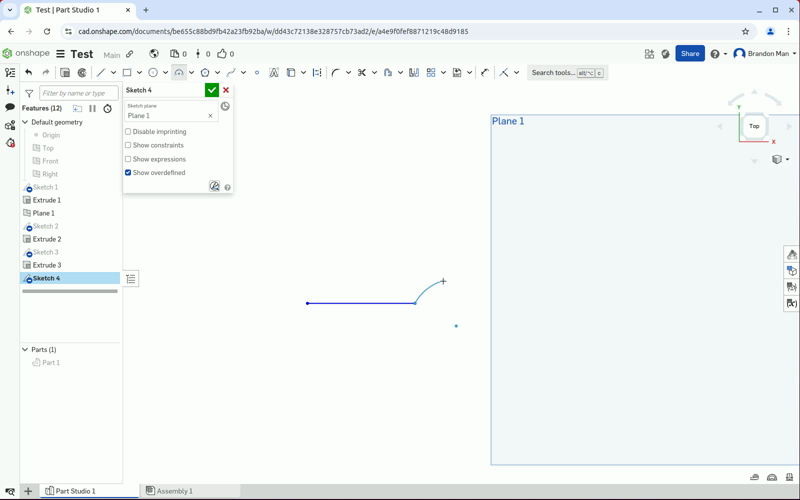
click(443, 280)
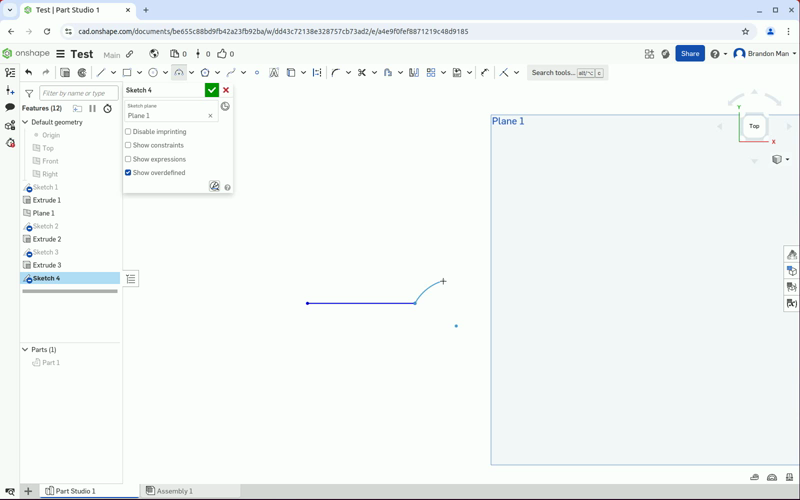
scroll(-6)
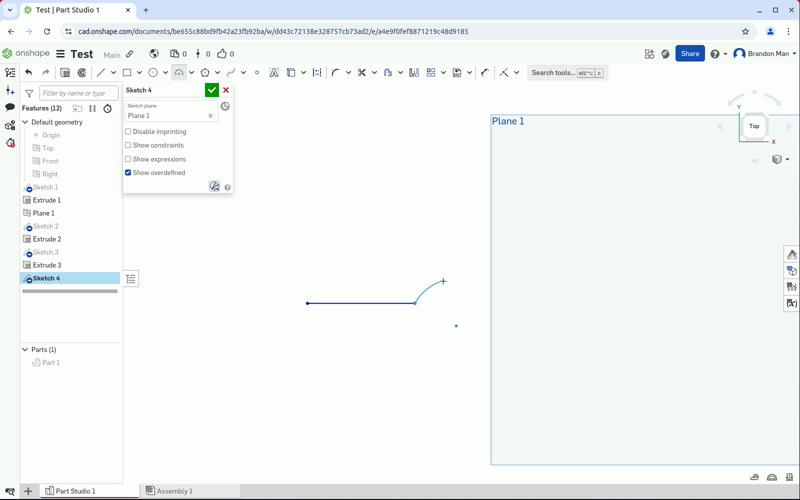
scroll(-6)
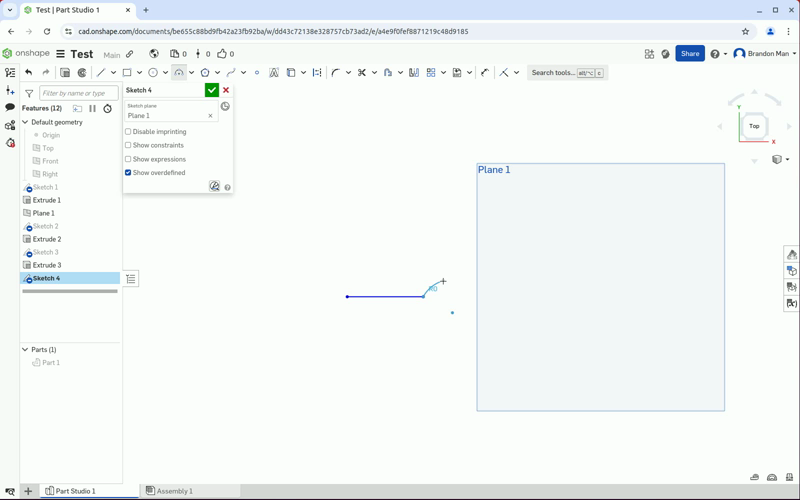
scroll(-6)
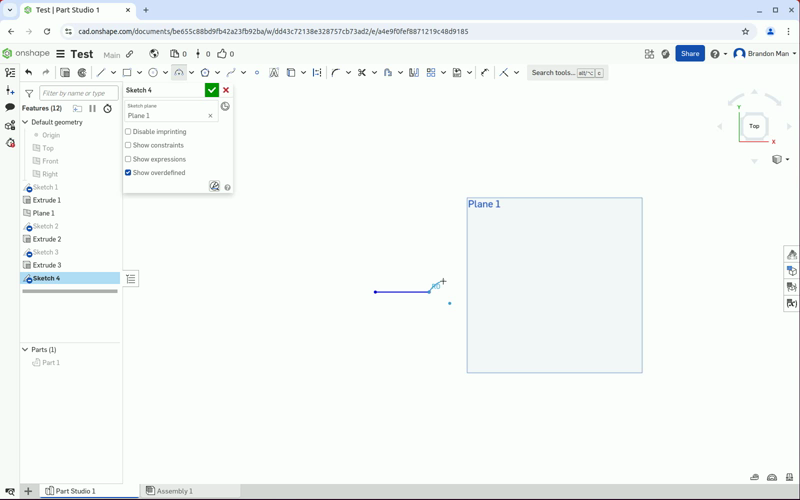
scroll(-6)
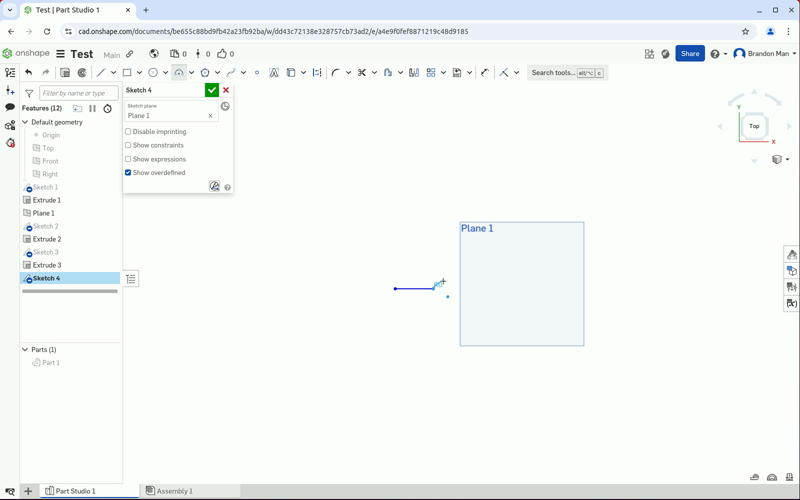
scroll(-6)
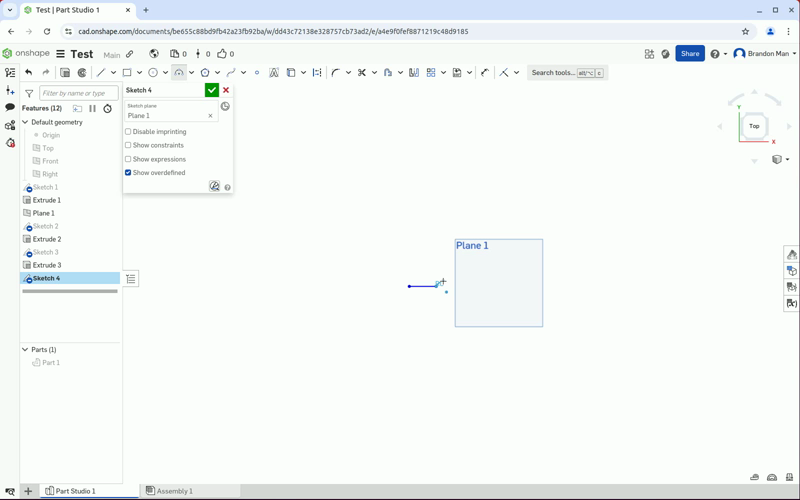
scroll(-6)
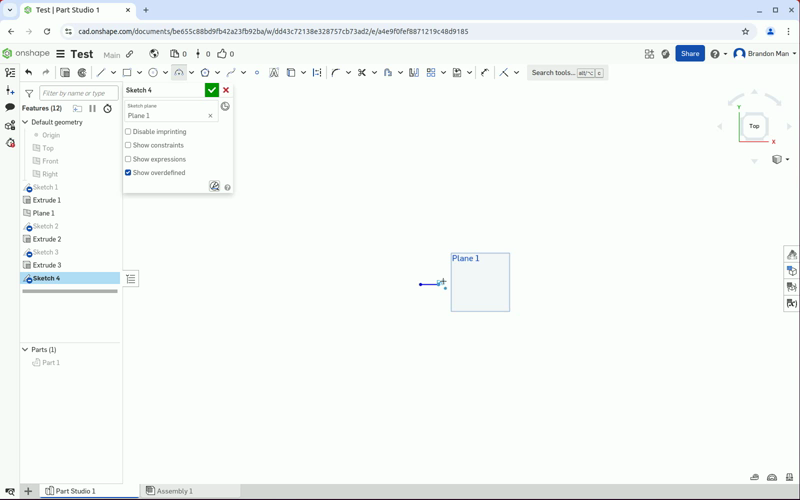
scroll(-6)
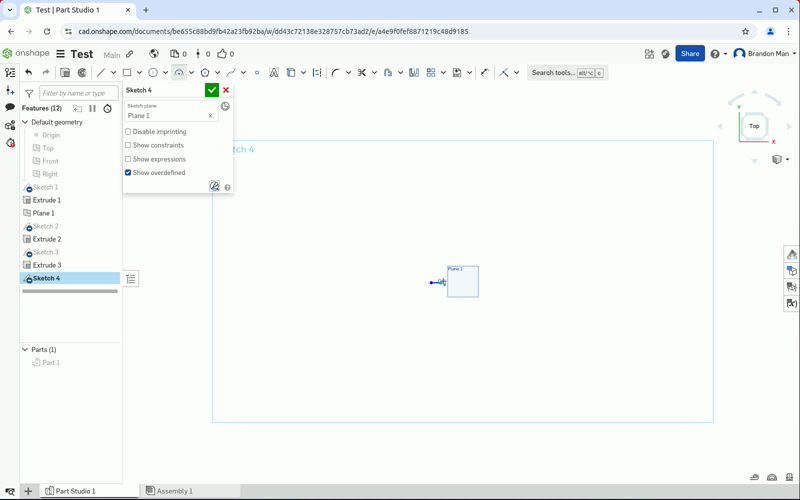
mouse_move(442, 282)
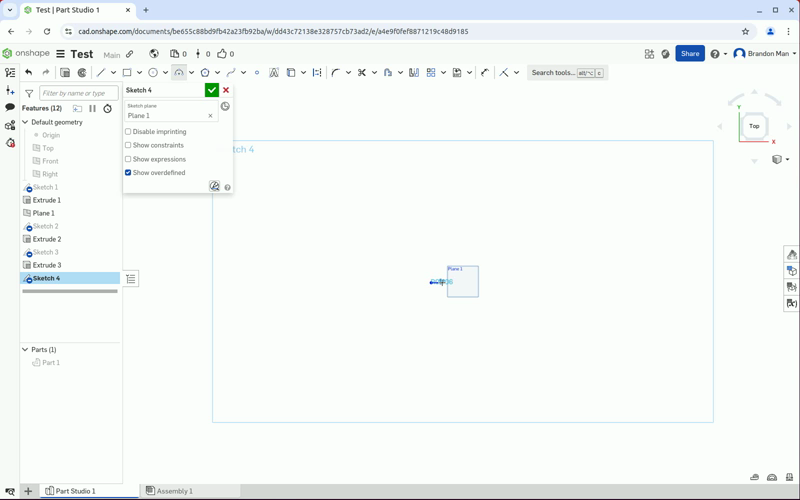
scroll(6)
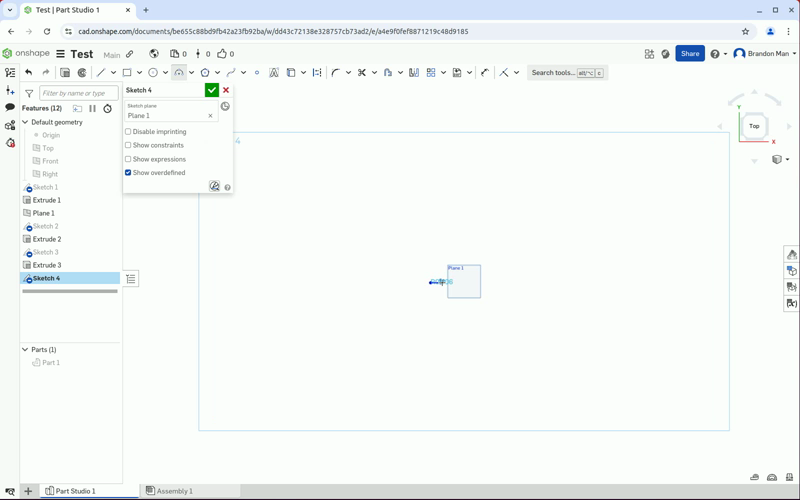
scroll(6)
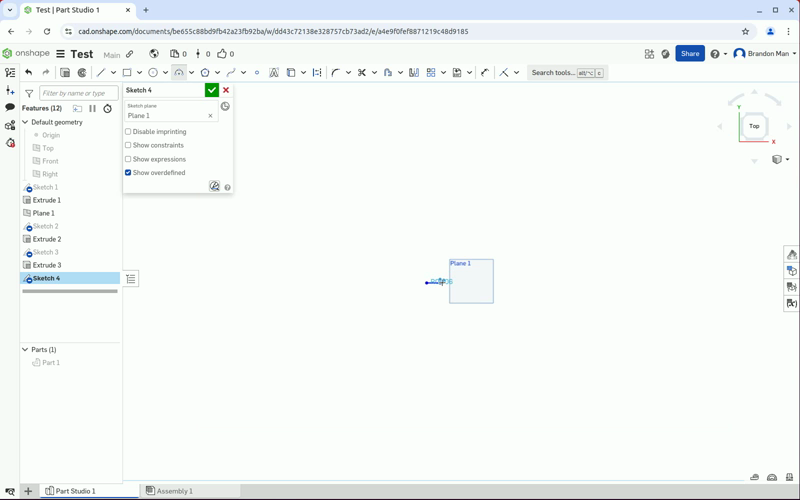
scroll(6)
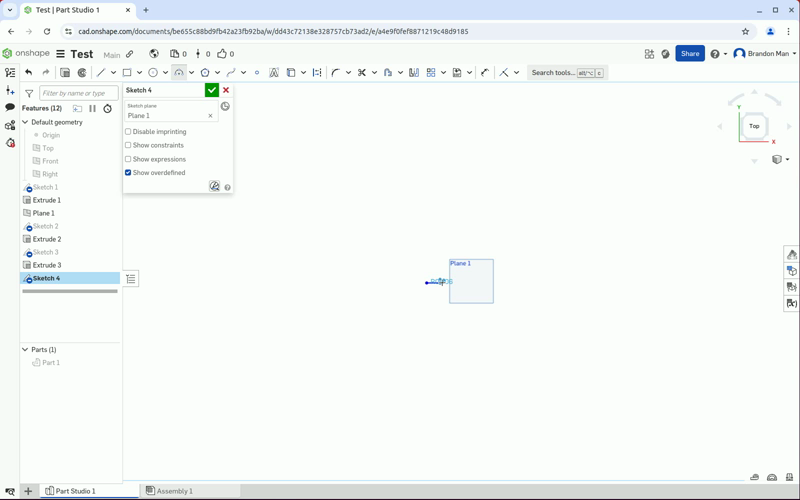
scroll(6)
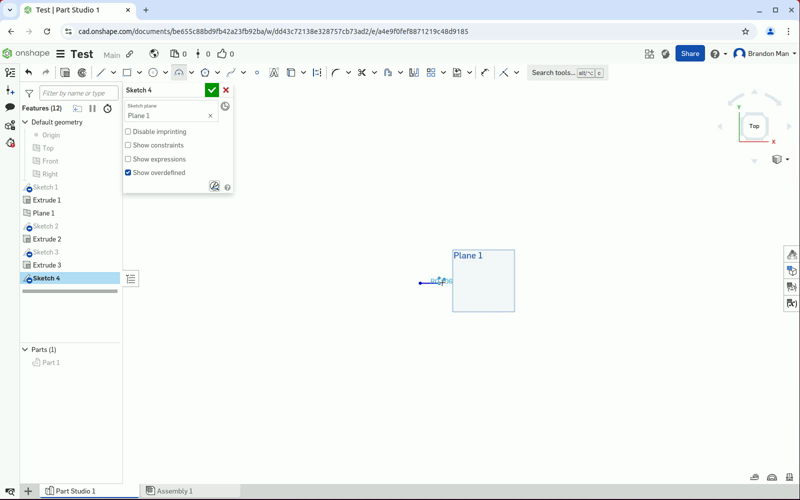
scroll(6)
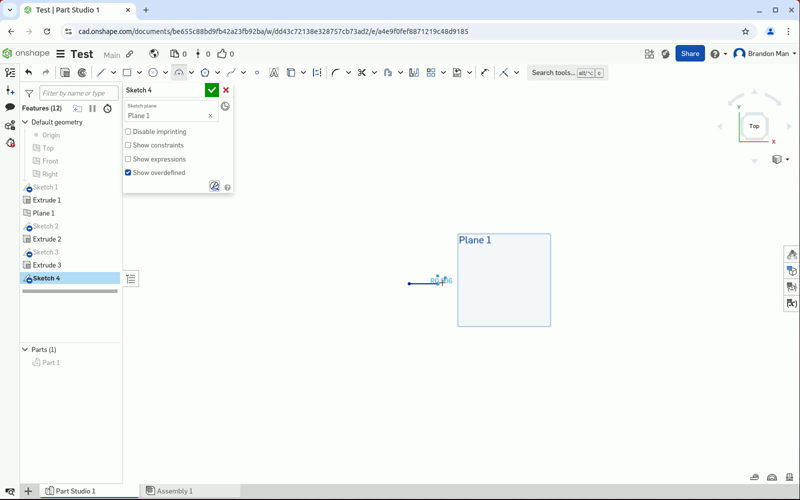
scroll(6)
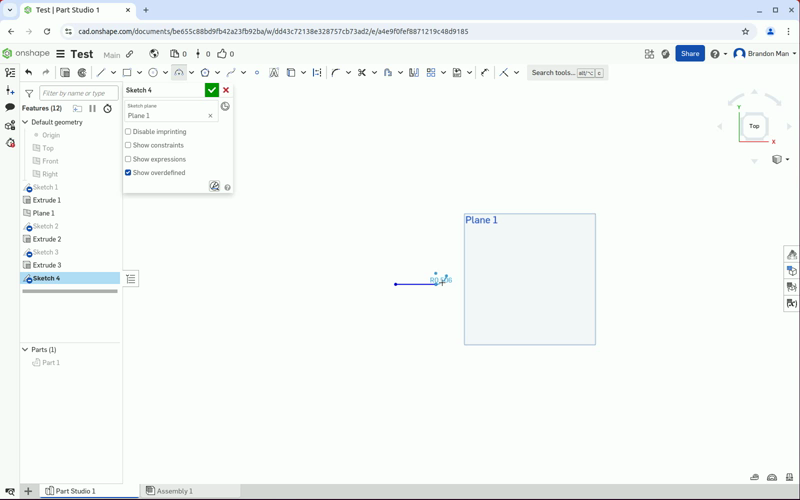
scroll(6)
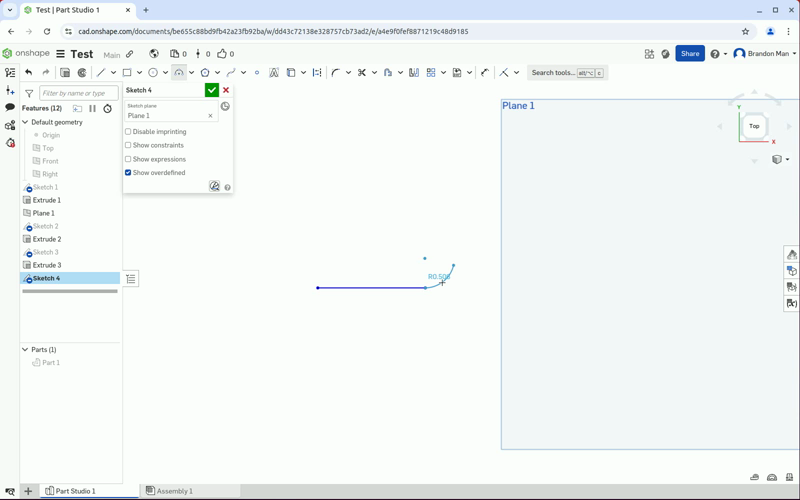
click(442, 282)
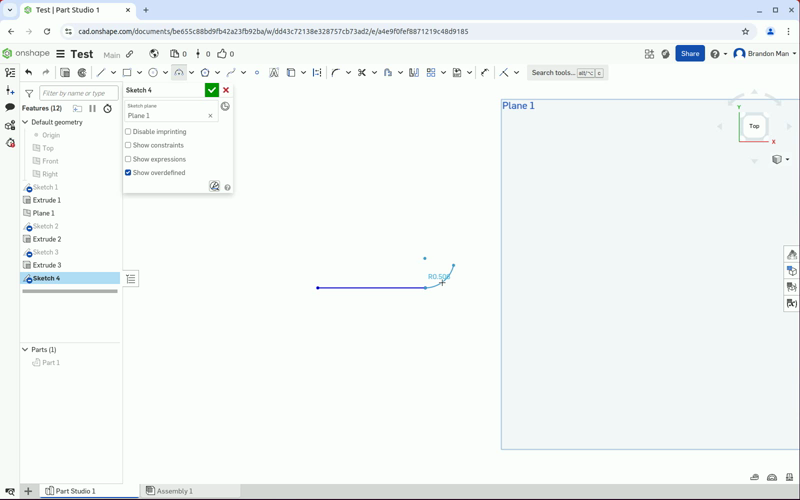
scroll(-6)
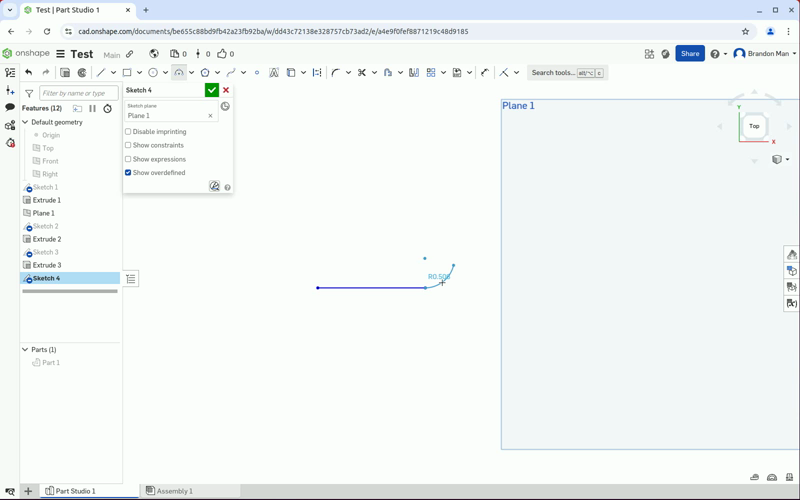
scroll(-6)
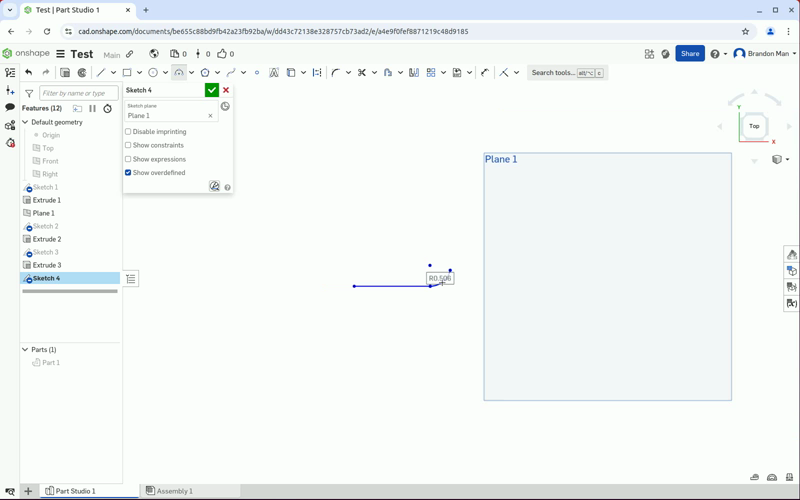
scroll(-6)
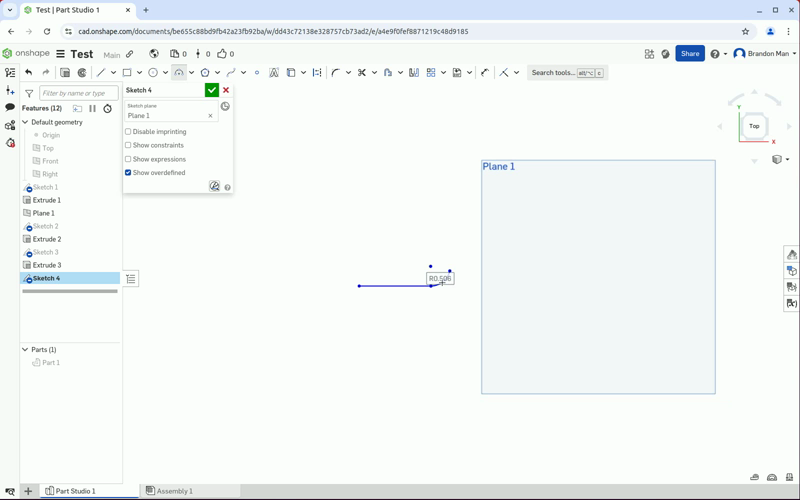
scroll(-6)
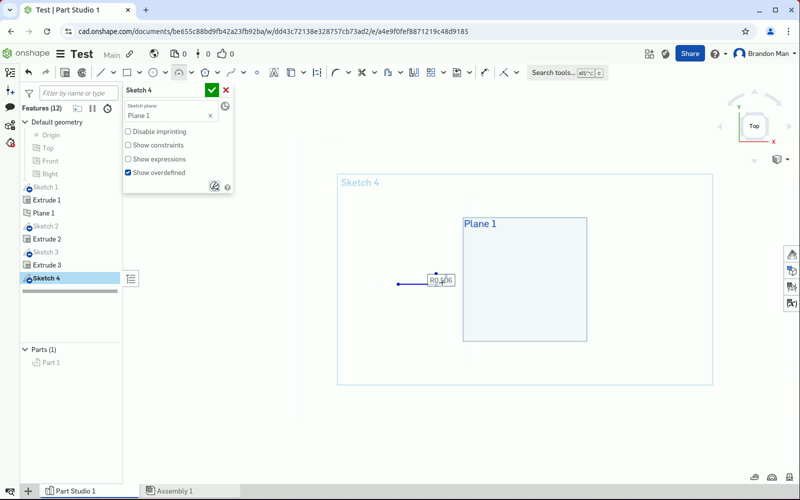
scroll(-6)
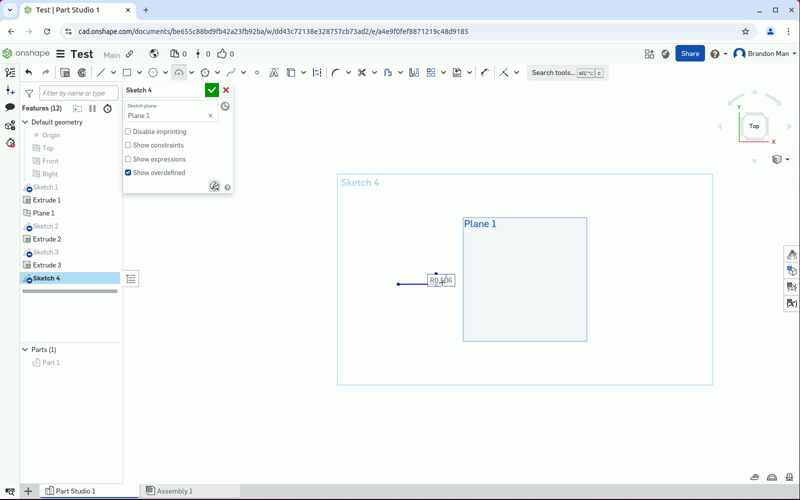
scroll(-6)
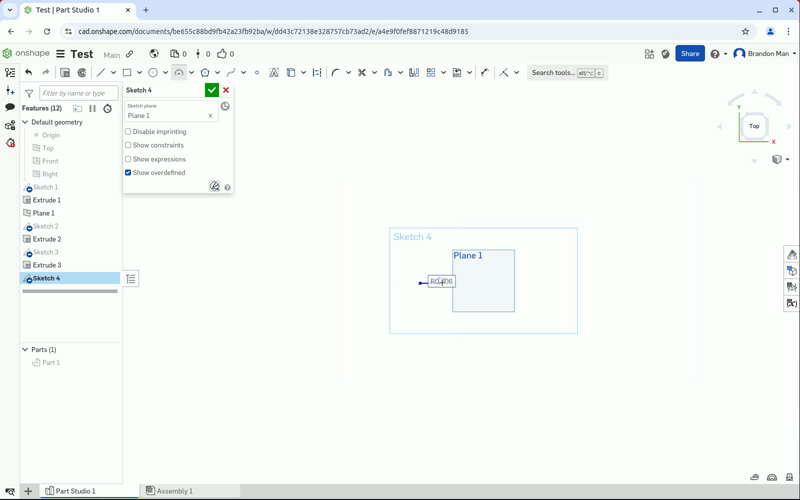
scroll(-6)
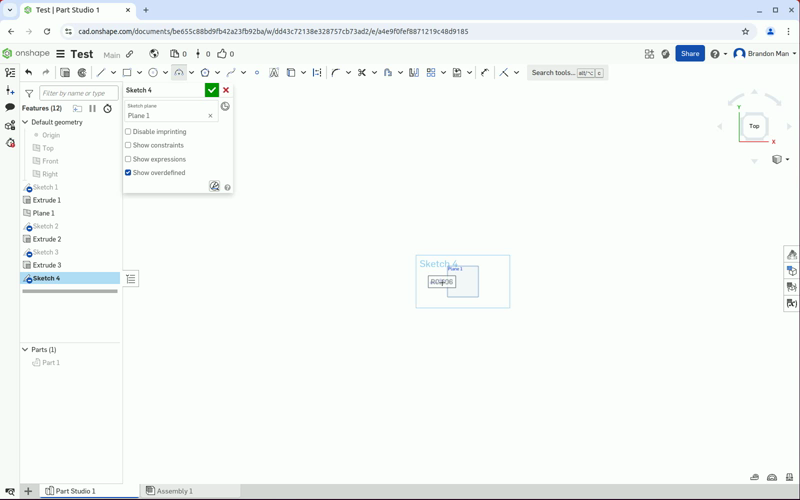
key_up(shift)
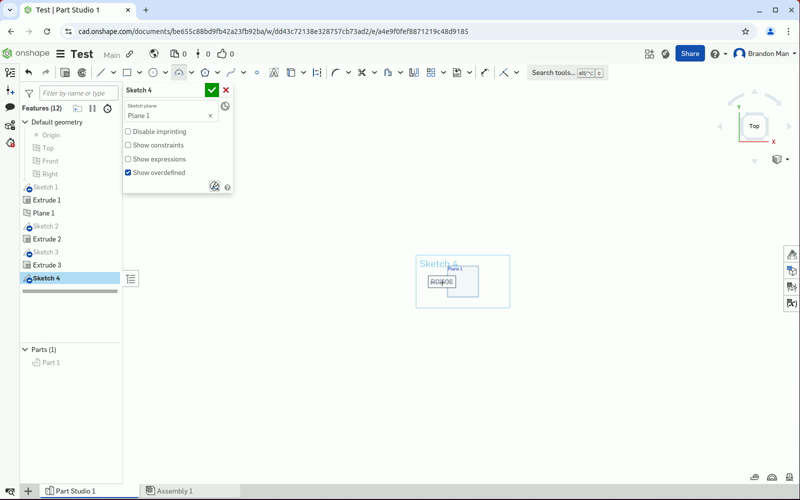
key(esc)
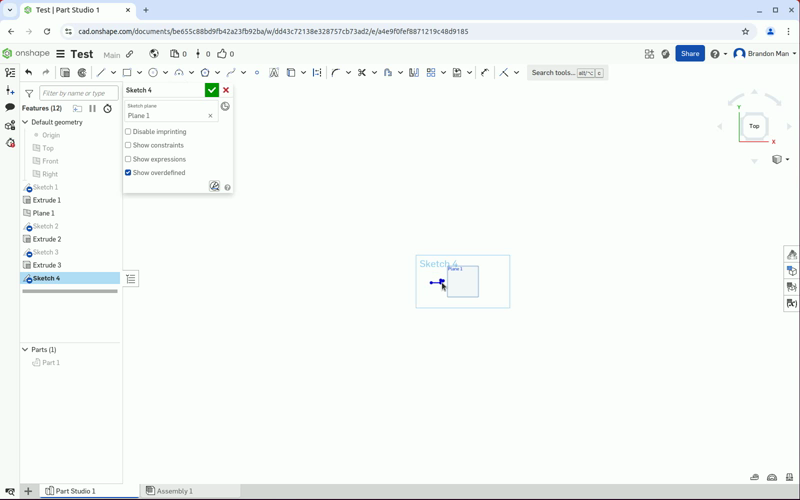
key(l)
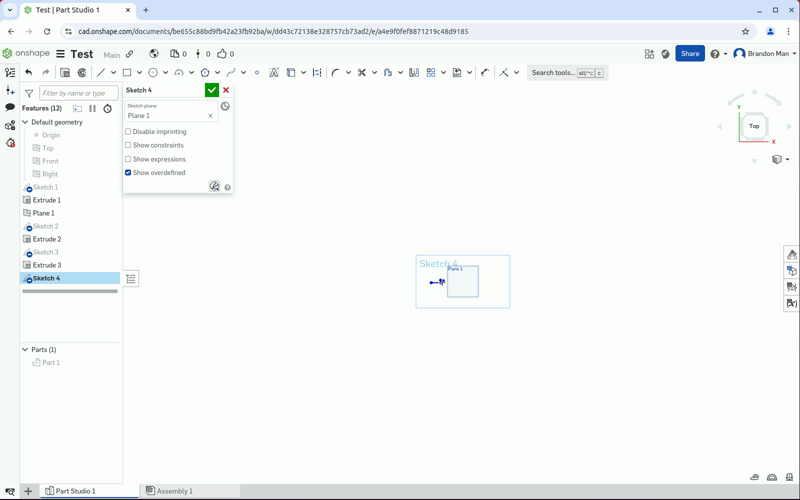
mouse_move(443, 280)
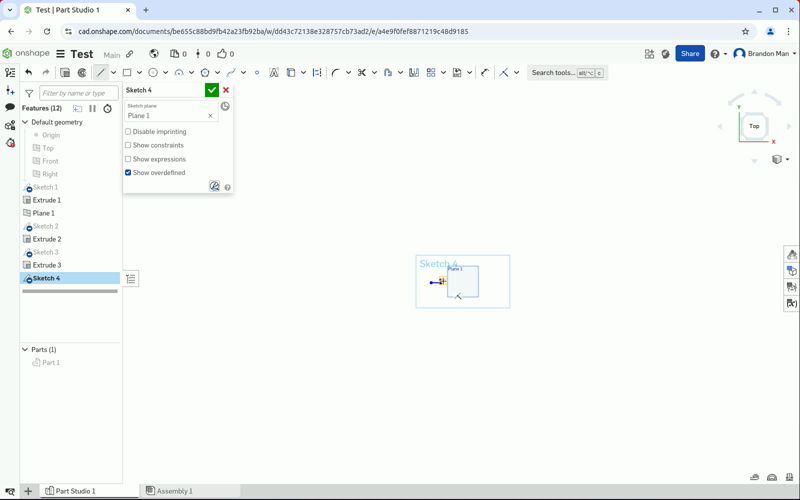
scroll(6)
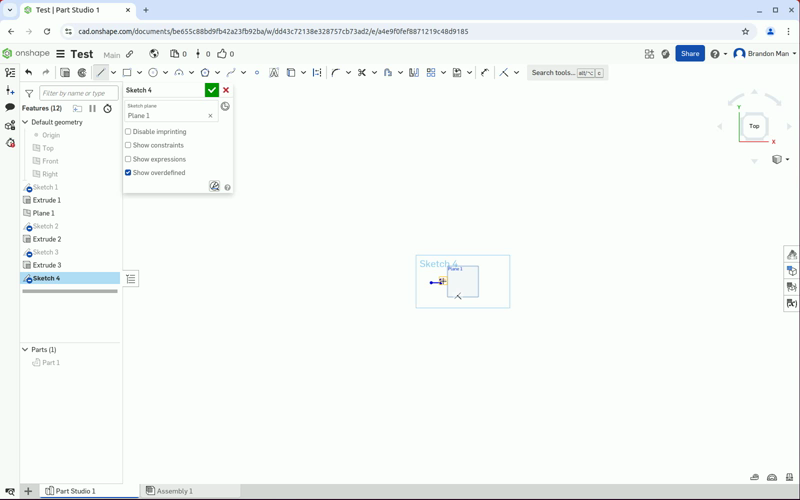
scroll(6)
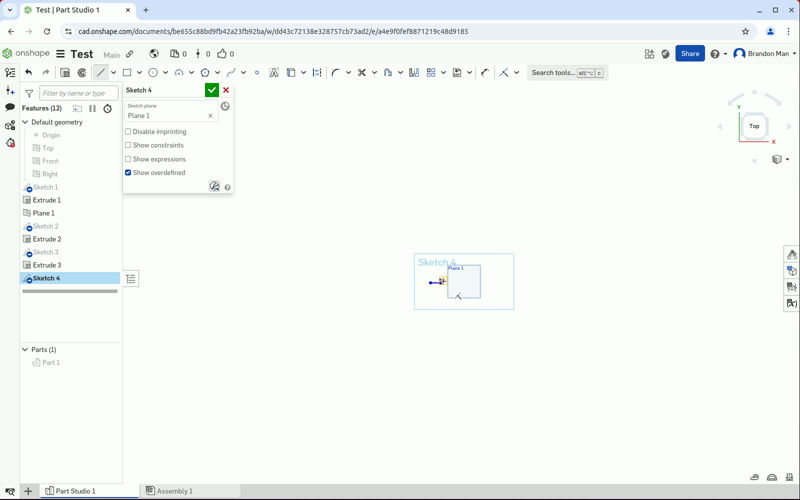
scroll(6)
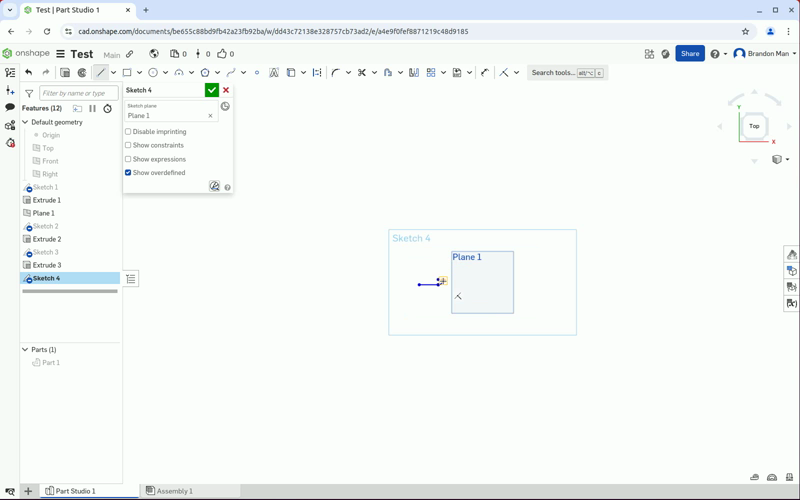
scroll(6)
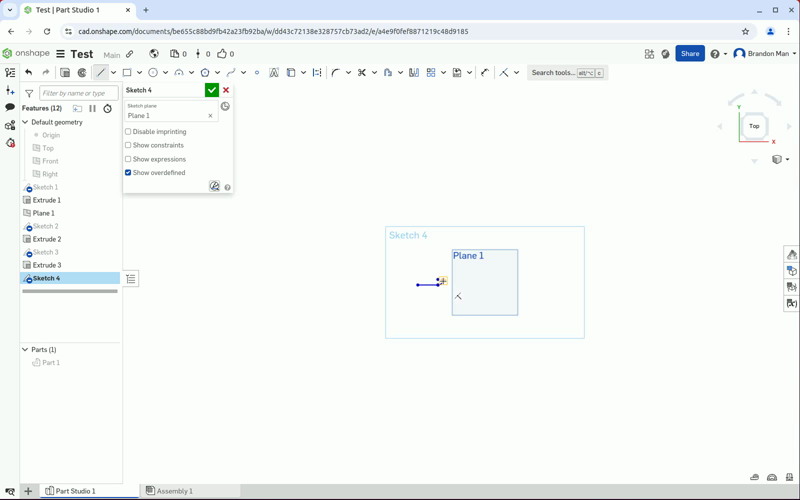
scroll(6)
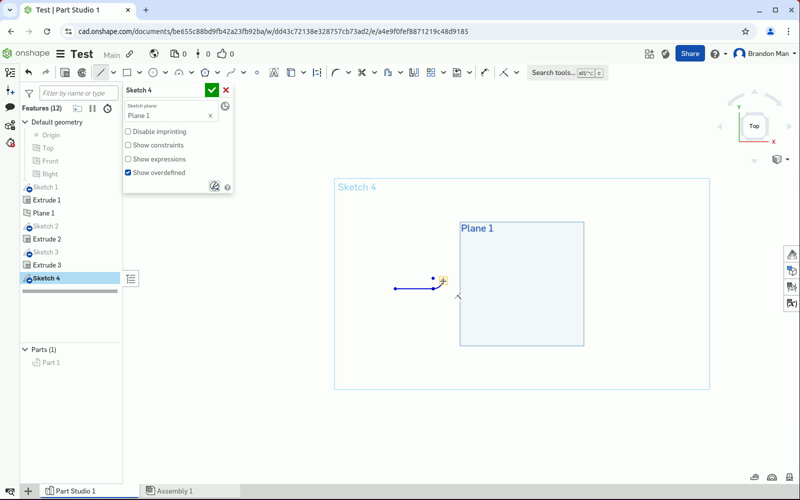
scroll(6)
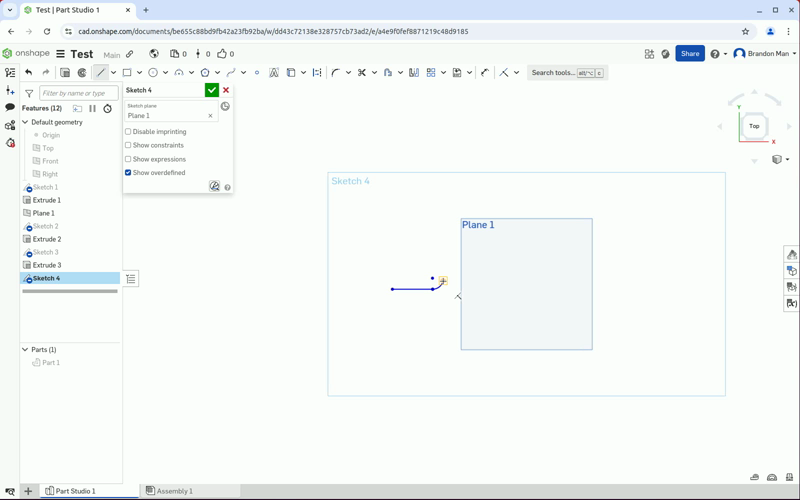
scroll(6)
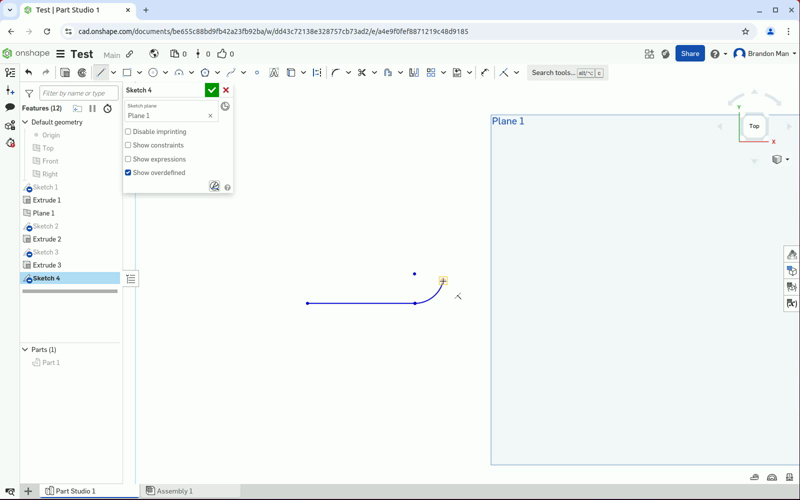
click(443, 280)
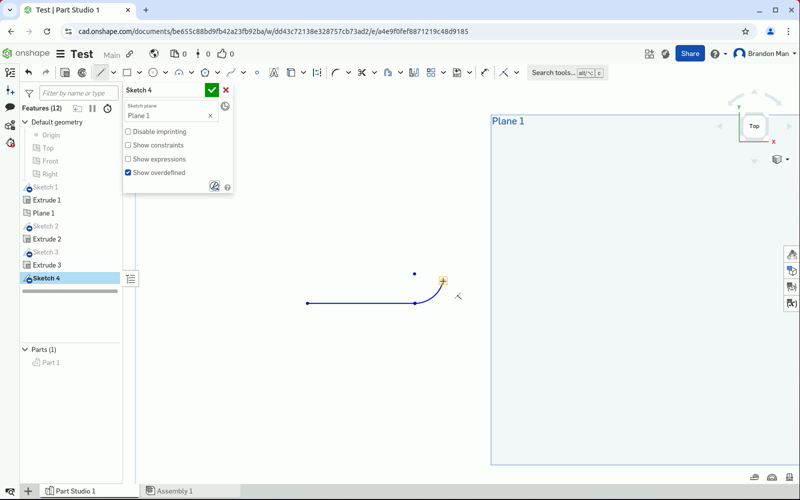
scroll(-6)
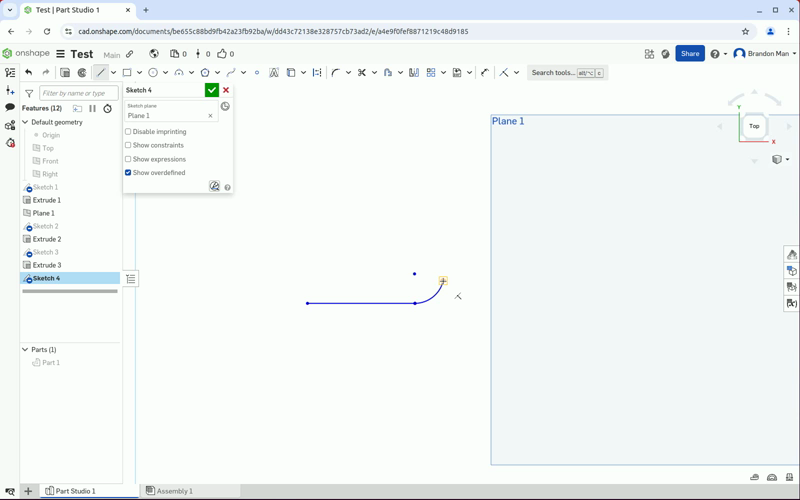
scroll(-6)
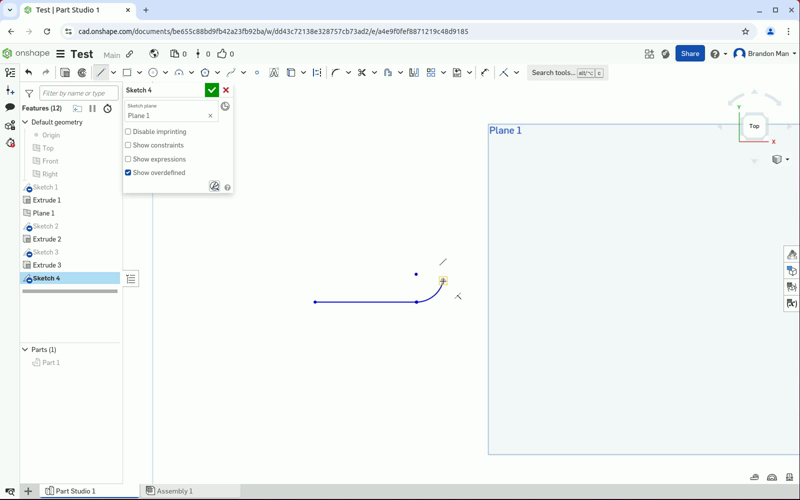
scroll(-6)
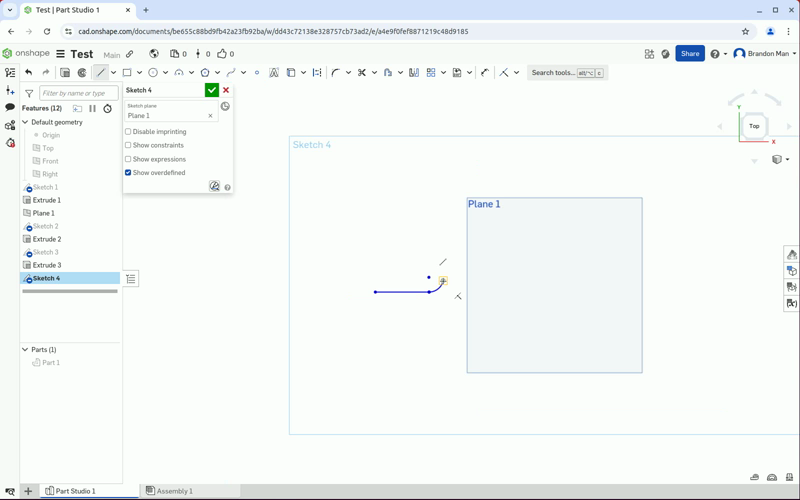
scroll(-6)
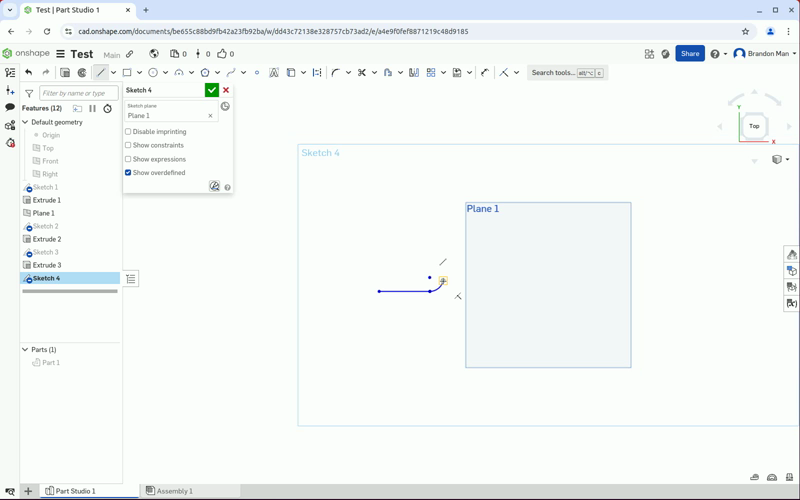
scroll(-6)
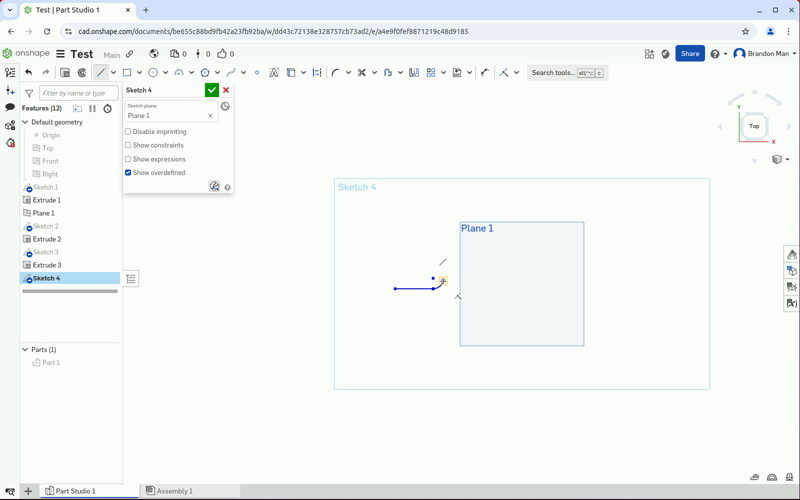
scroll(-6)
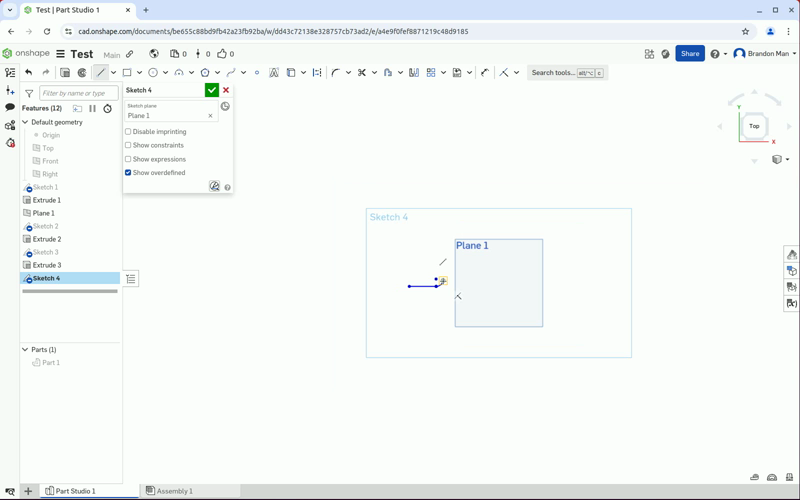
scroll(-6)
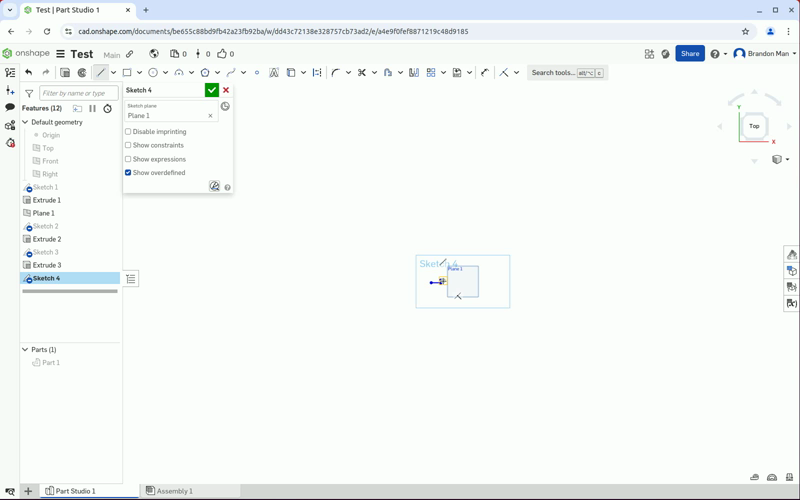
key_down(shift)
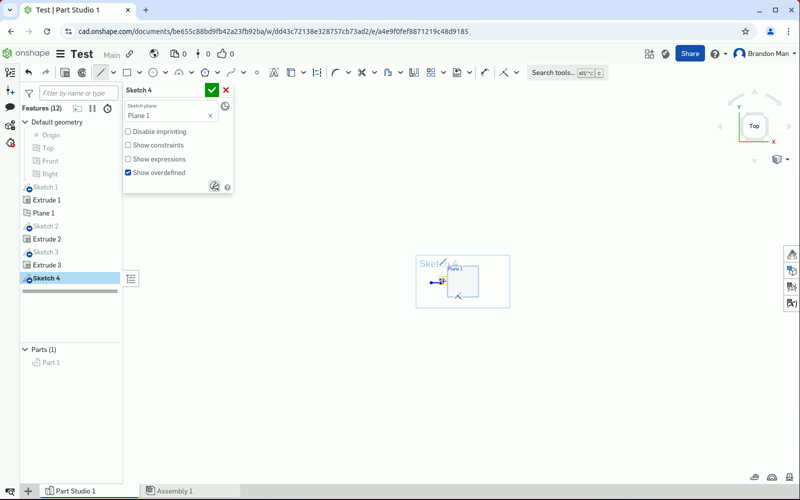
mouse_move(473, 280)
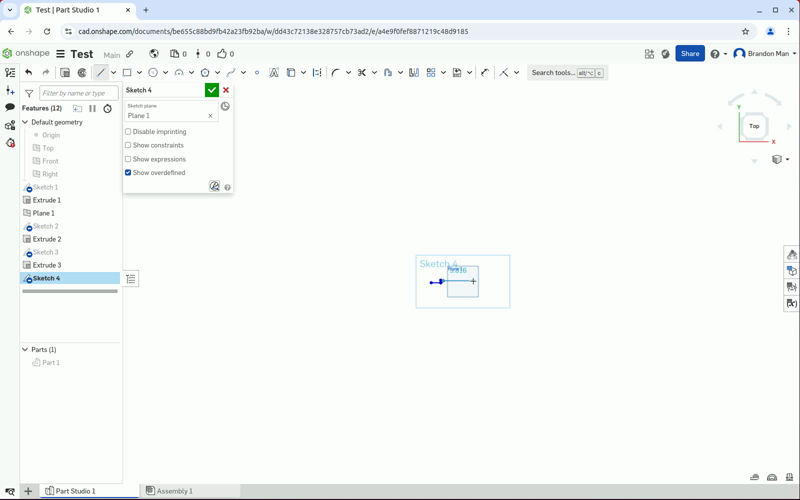
mouse_move(443, 272)
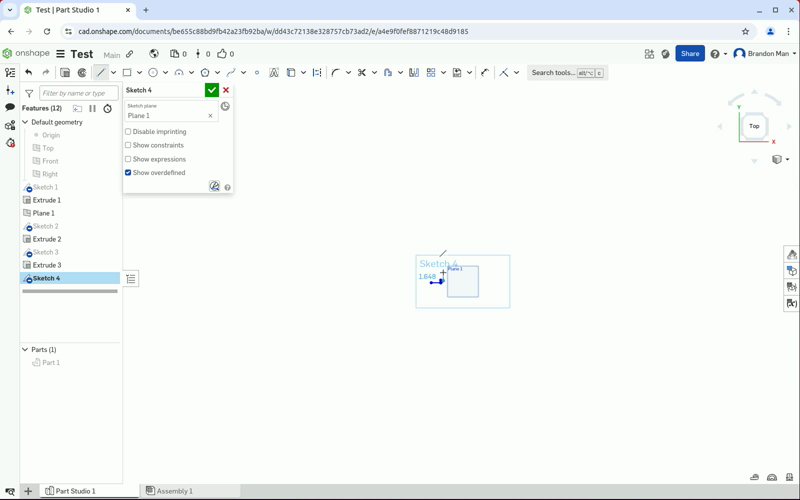
click(443, 272)
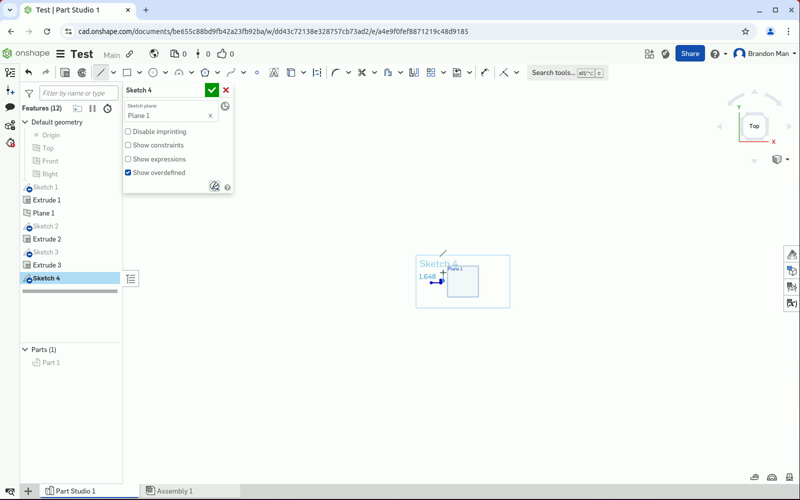
key_up(shift)
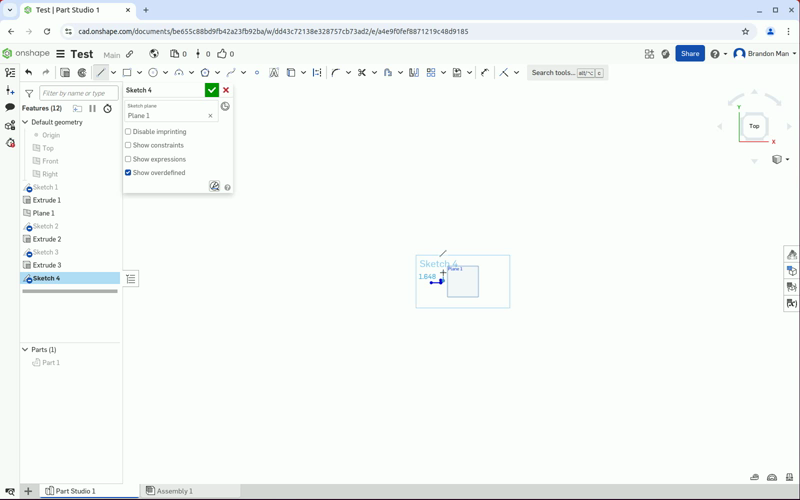
key_down(shift)
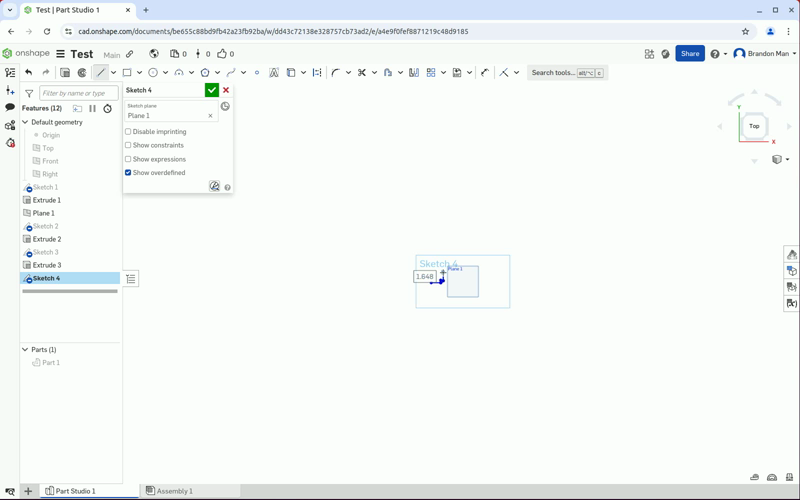
mouse_move(473, 272)
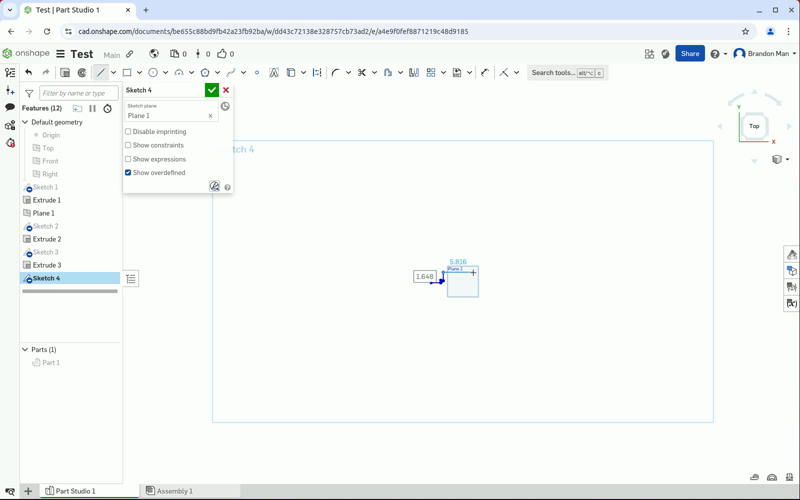
mouse_move(437, 272)
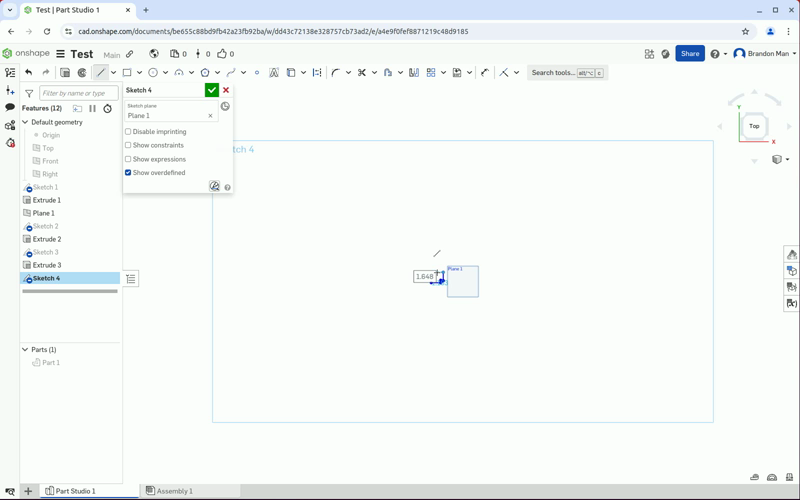
scroll(6)
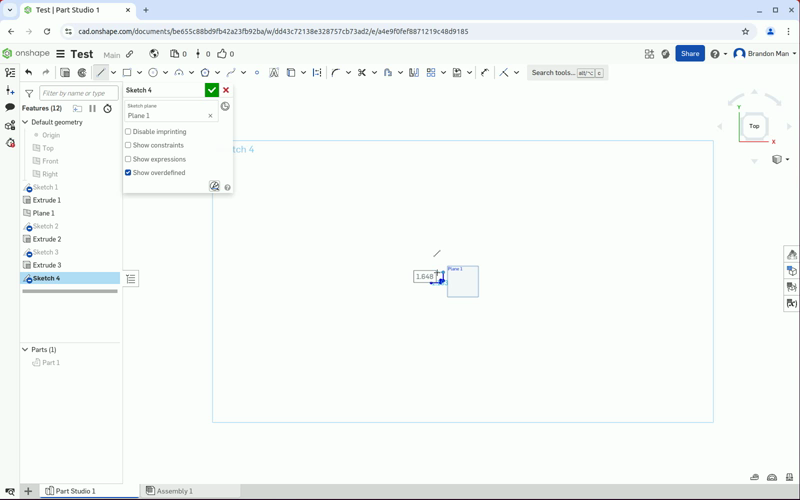
scroll(6)
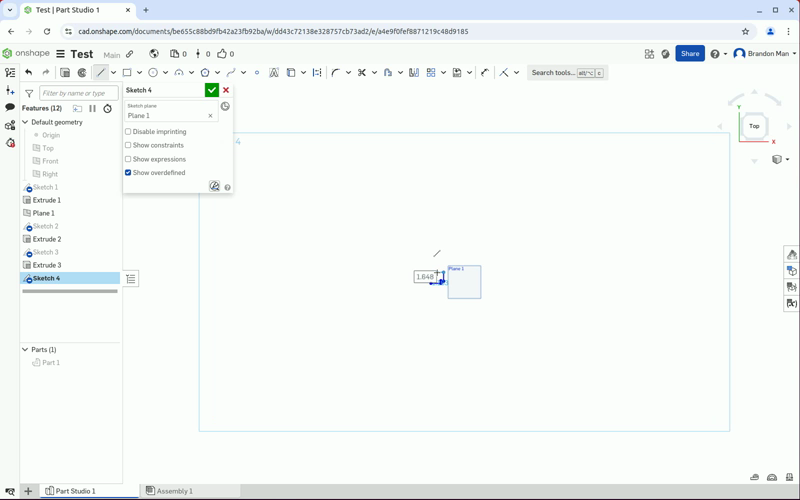
scroll(6)
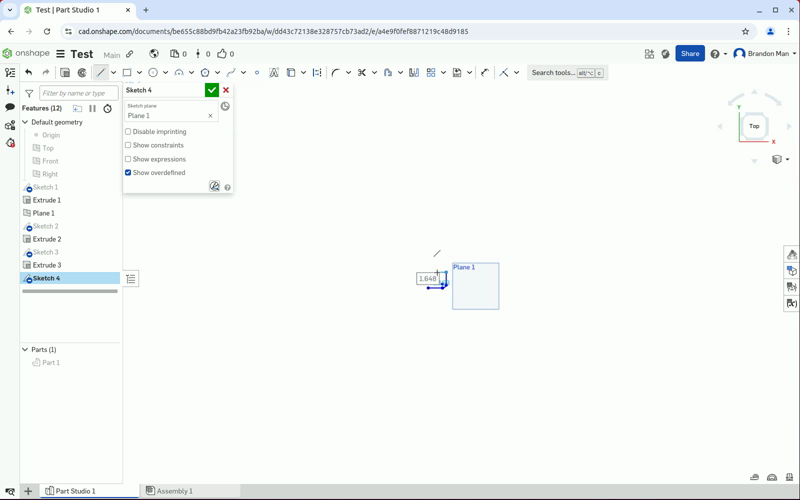
scroll(6)
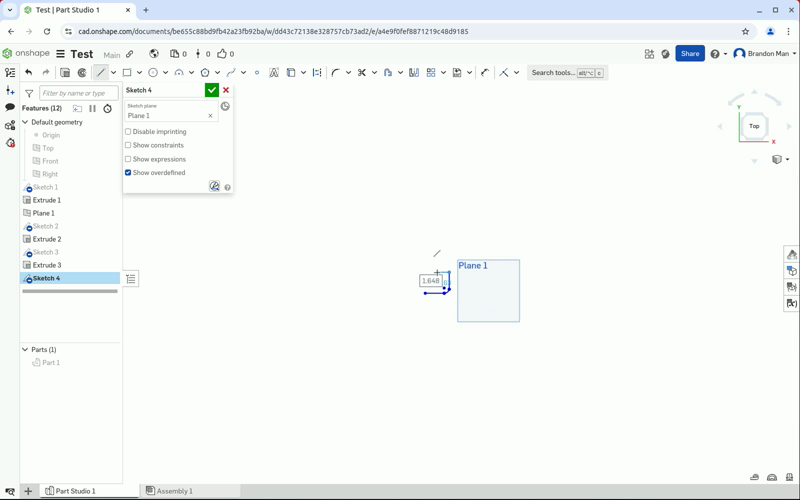
scroll(6)
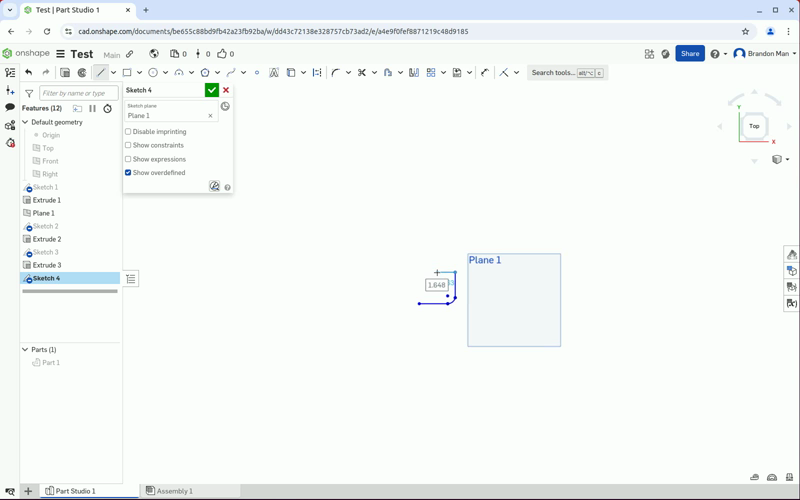
scroll(6)
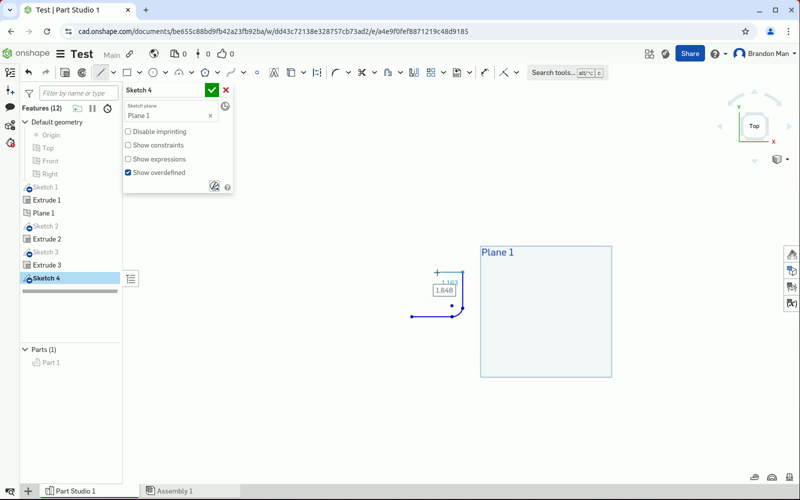
scroll(6)
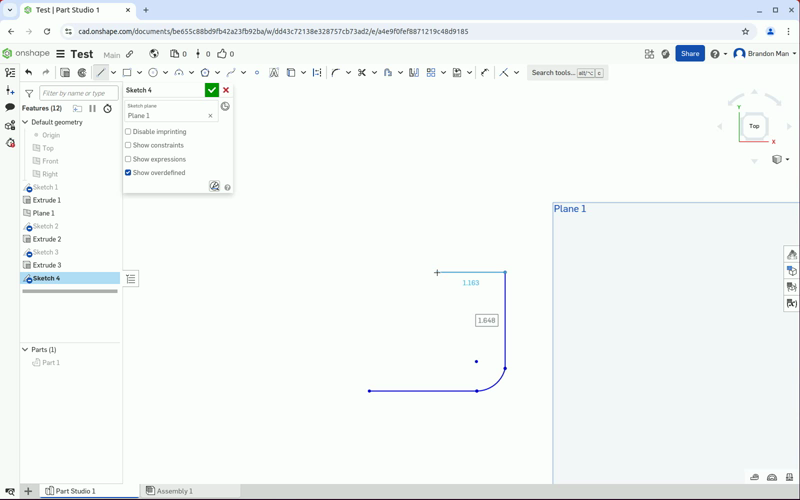
click(437, 272)
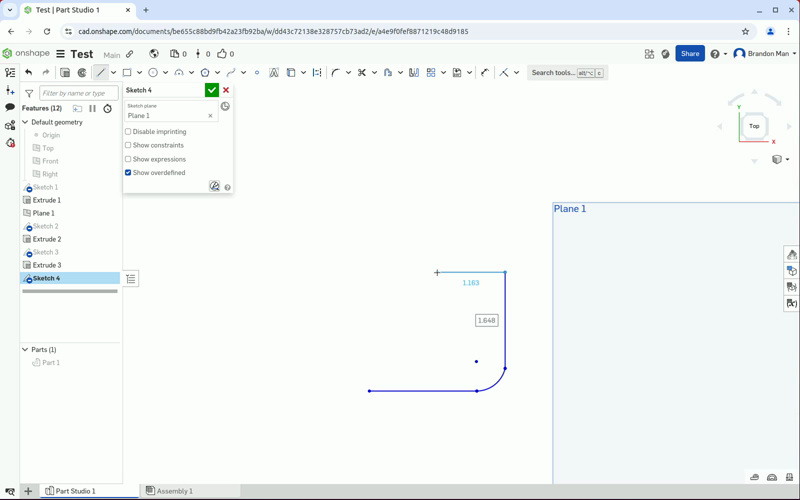
scroll(-6)
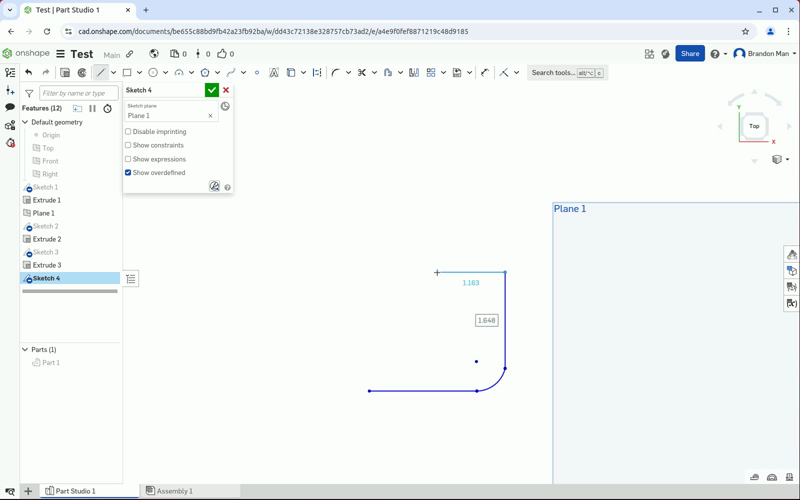
scroll(-6)
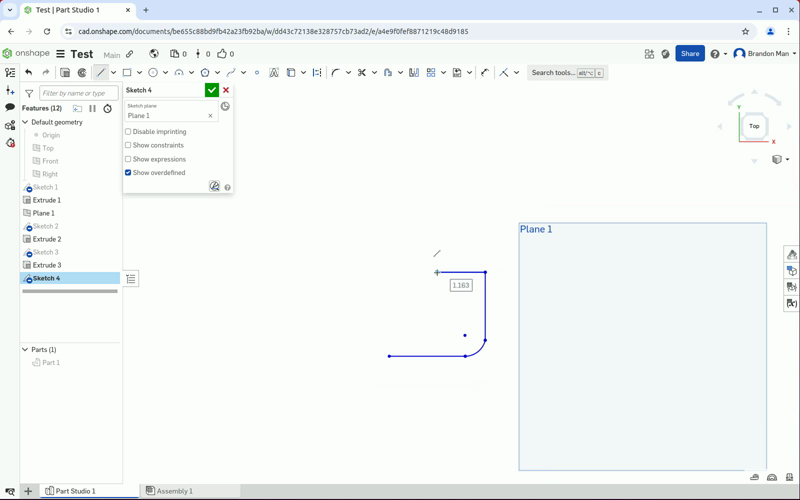
scroll(-6)
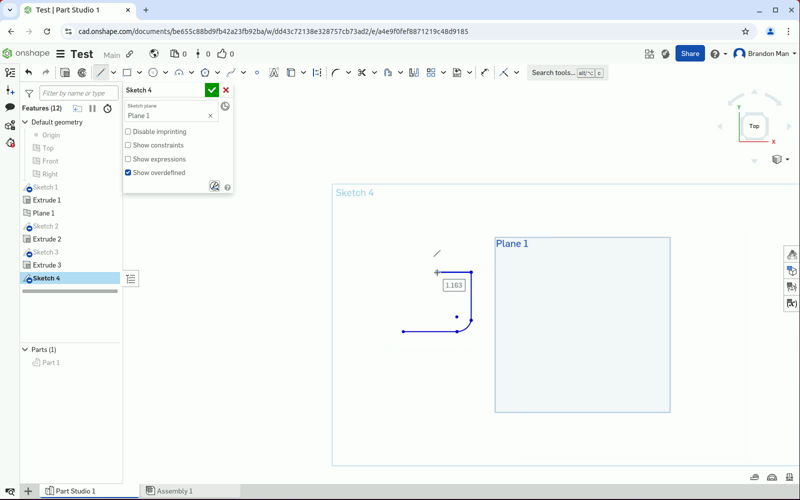
scroll(-6)
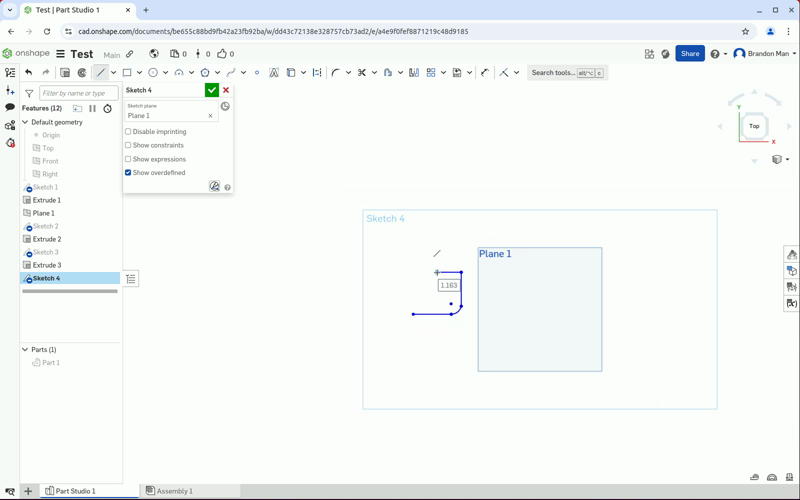
scroll(-6)
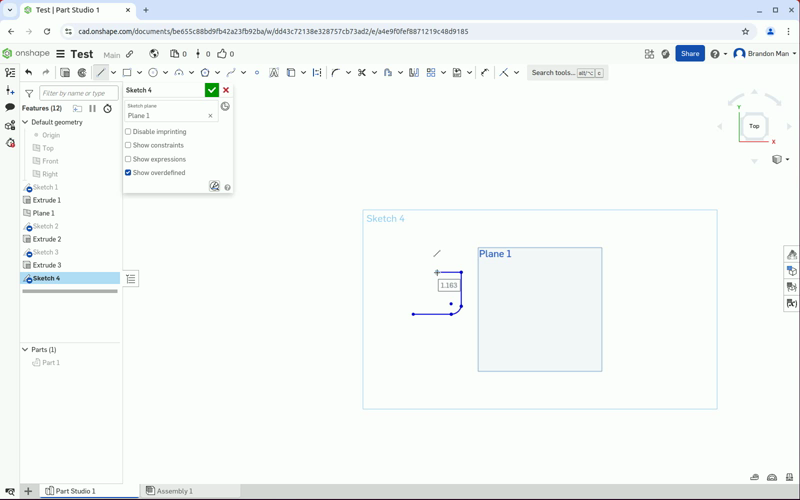
scroll(-6)
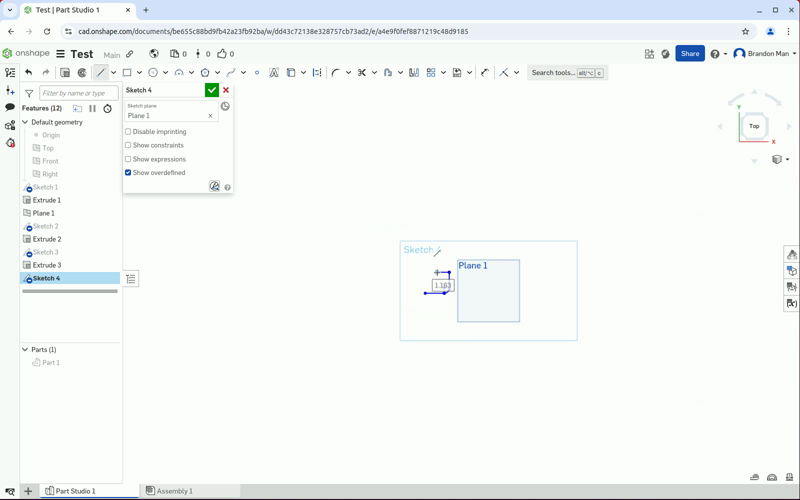
scroll(-6)
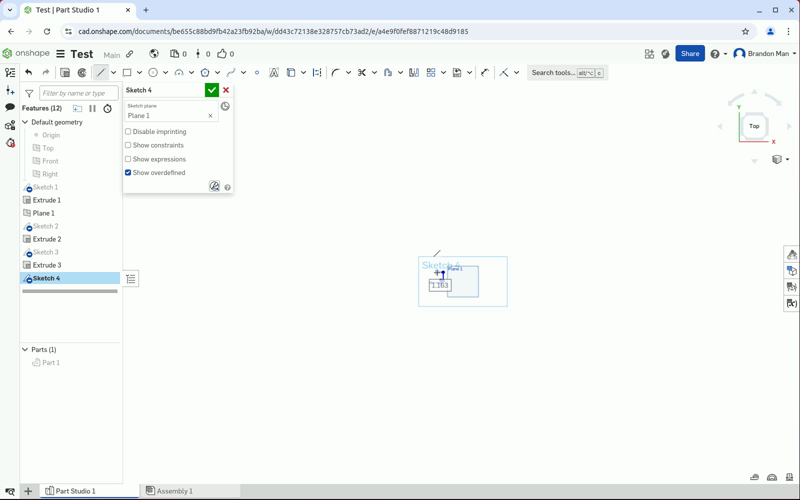
key_up(shift)
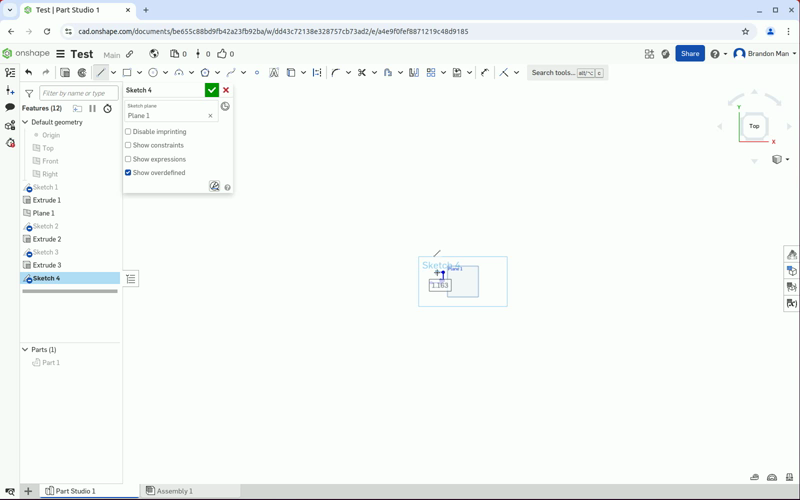
key(esc)
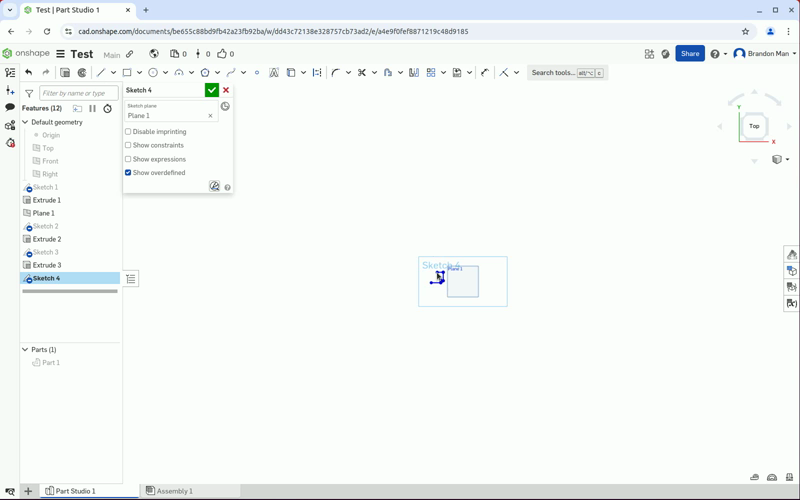
key(a)
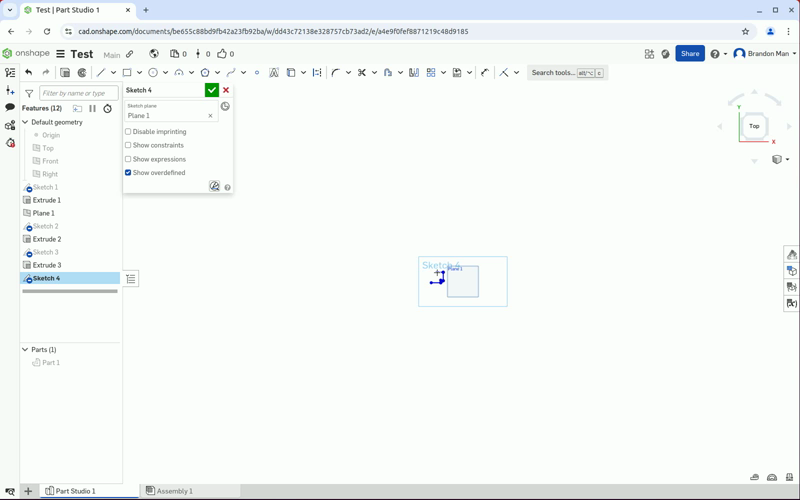
mouse_move(437, 272)
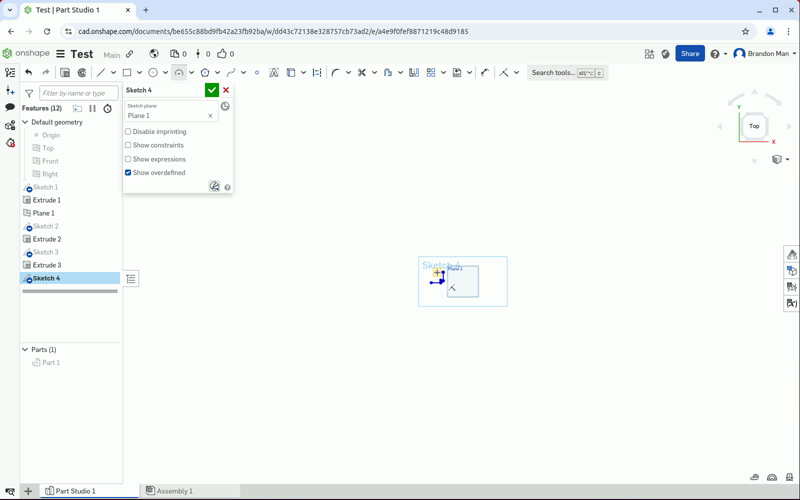
click(437, 272)
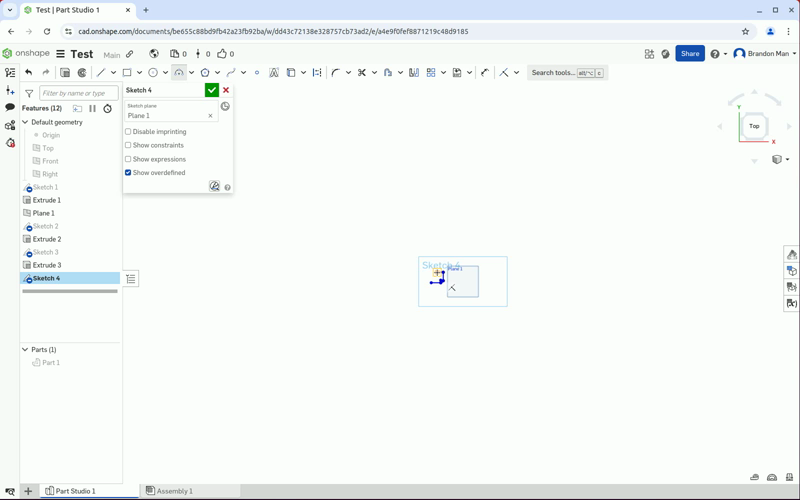
key_down(shift)
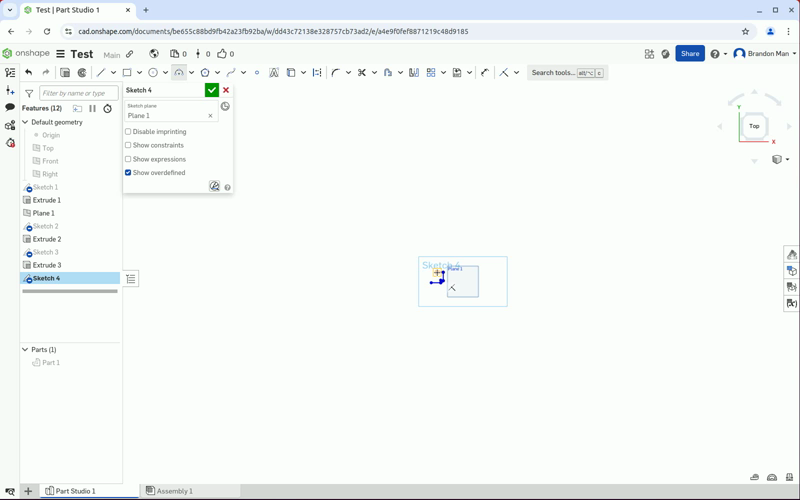
mouse_move(431, 278)
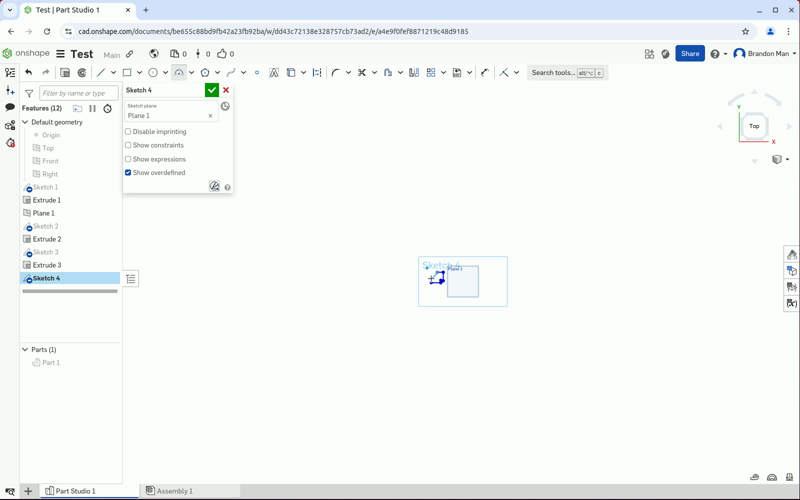
click(431, 278)
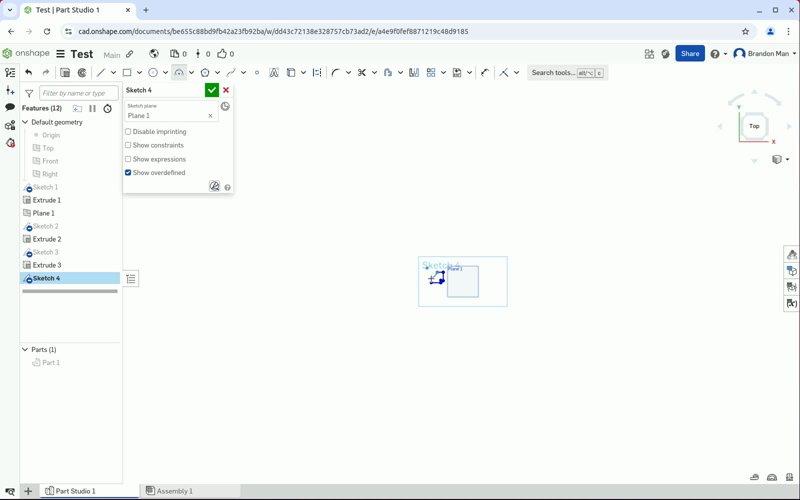
mouse_move(433, 274)
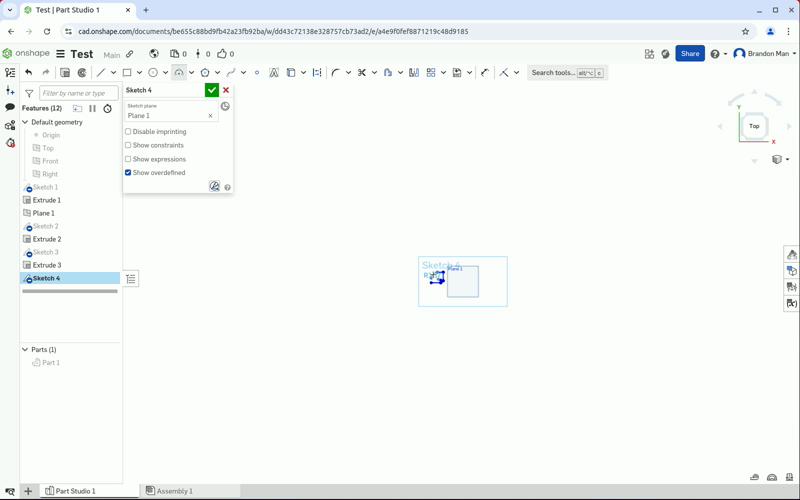
click(433, 274)
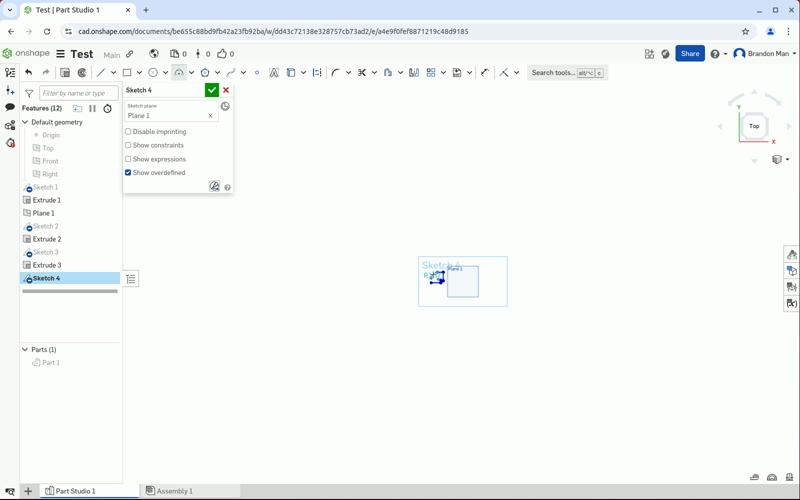
key_up(shift)
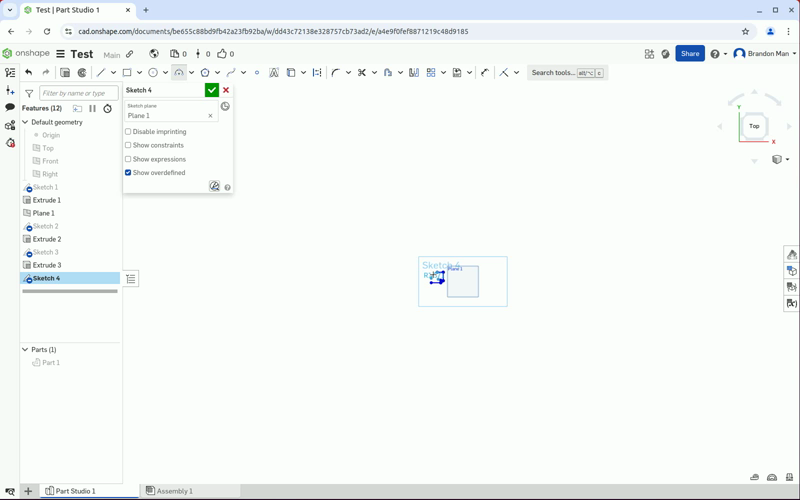
key(esc)
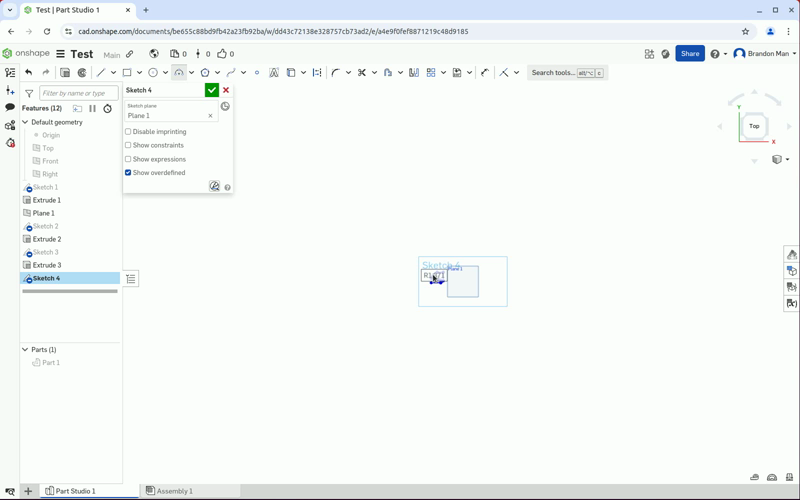
key(l)
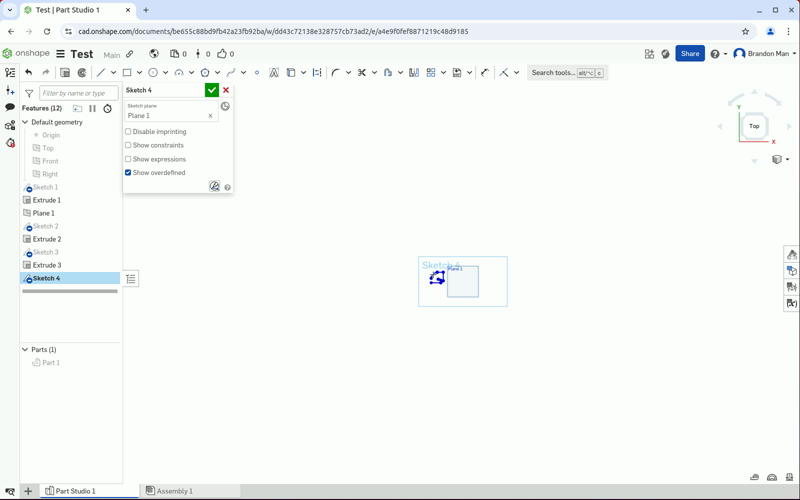
mouse_move(431, 278)
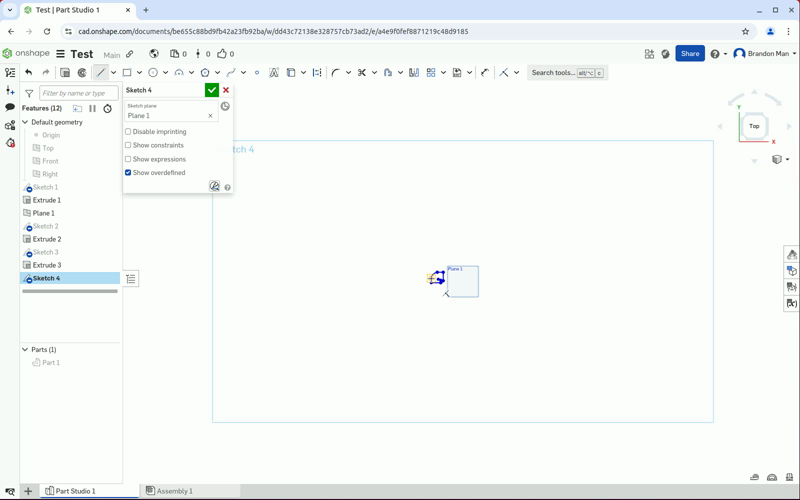
click(431, 278)
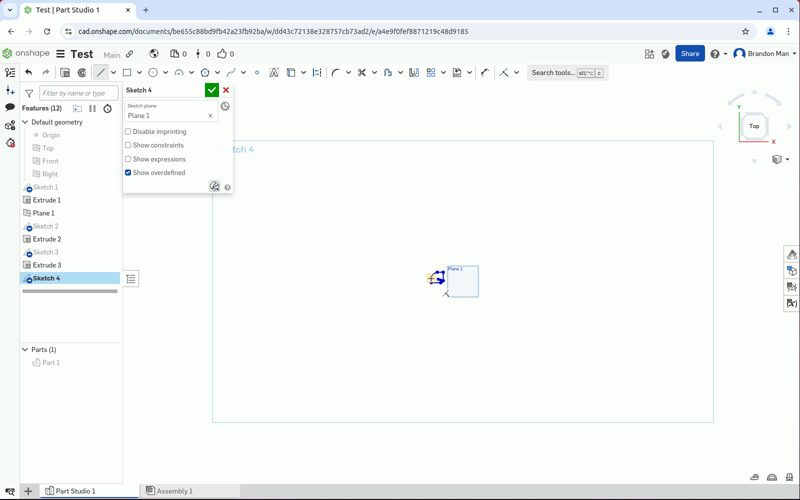
mouse_move(461, 278)
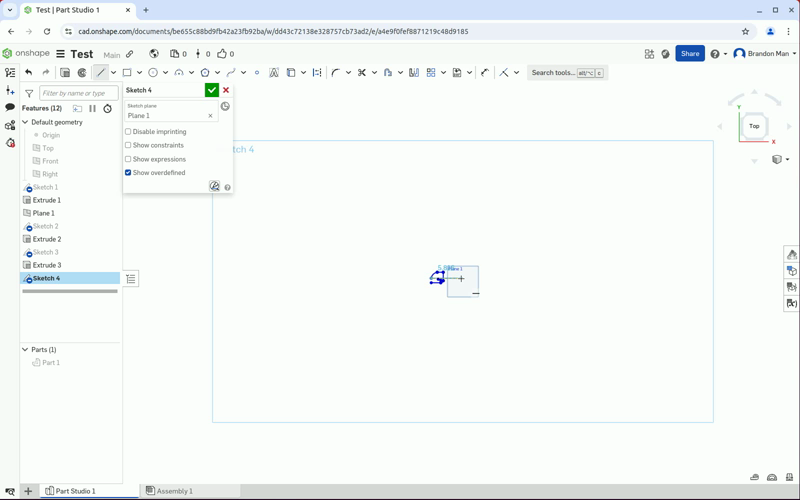
key_down(shift)
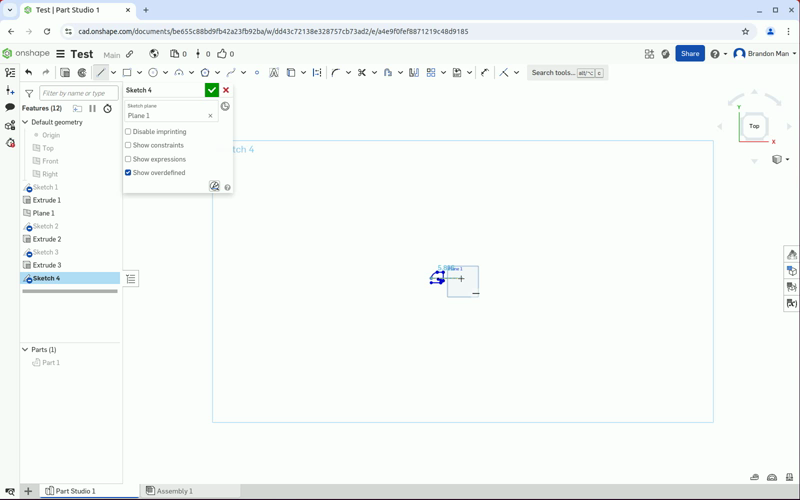
mouse_move(431, 282)
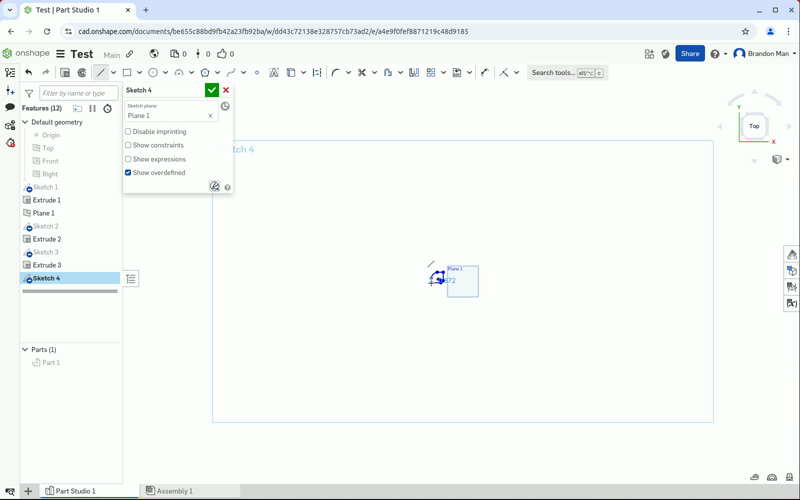
scroll(6)
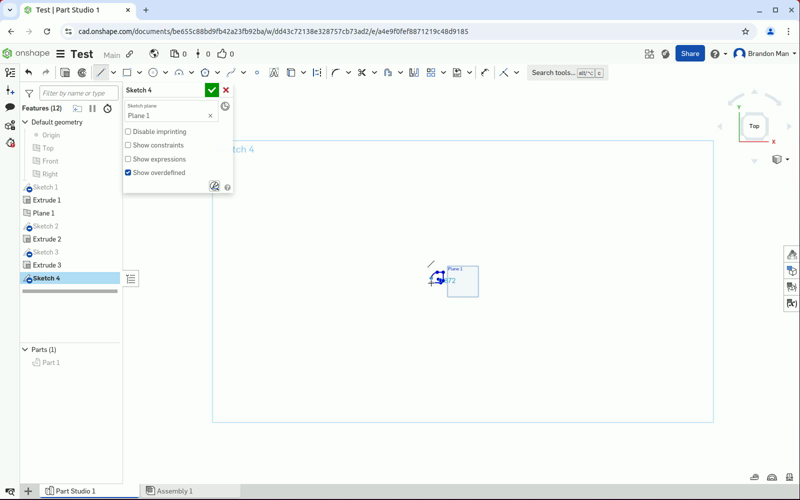
scroll(6)
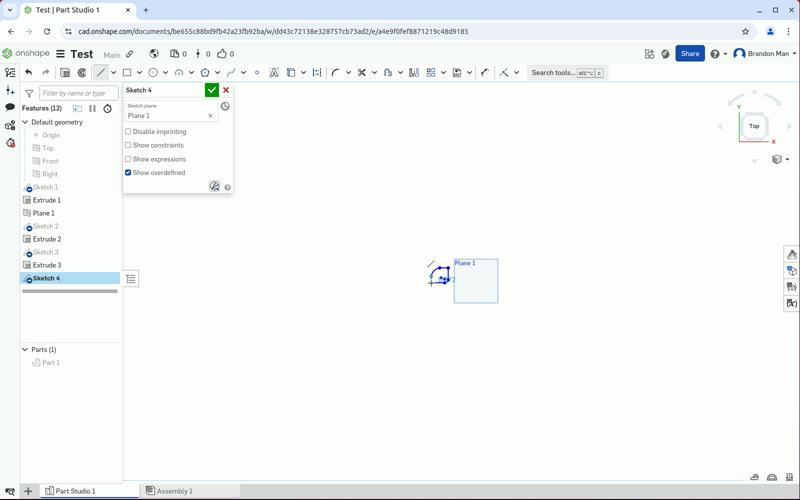
scroll(6)
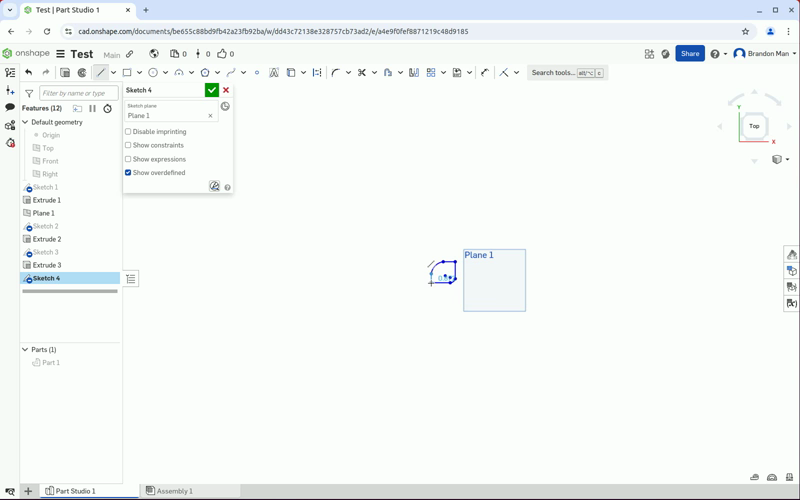
scroll(6)
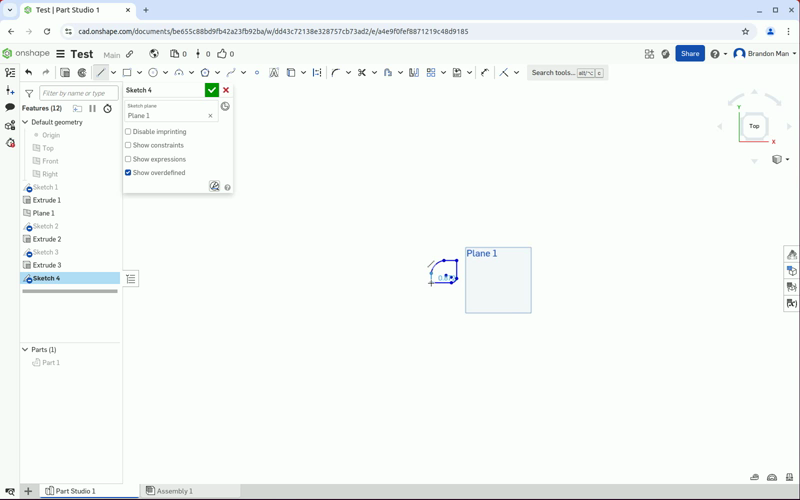
scroll(6)
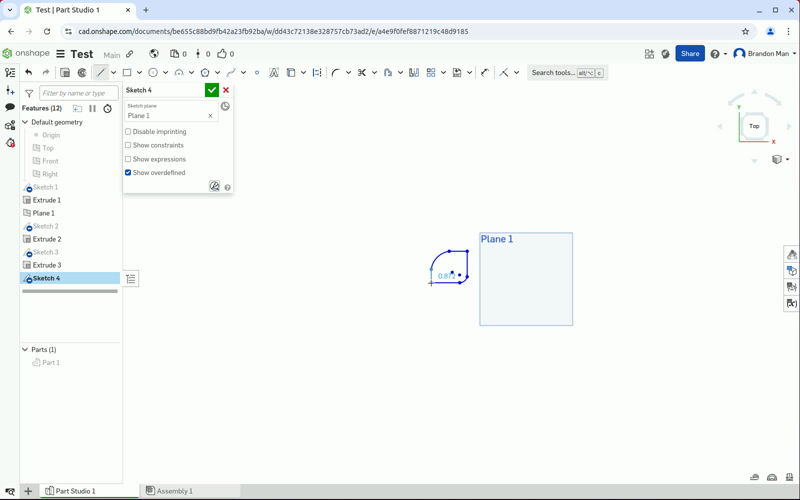
scroll(6)
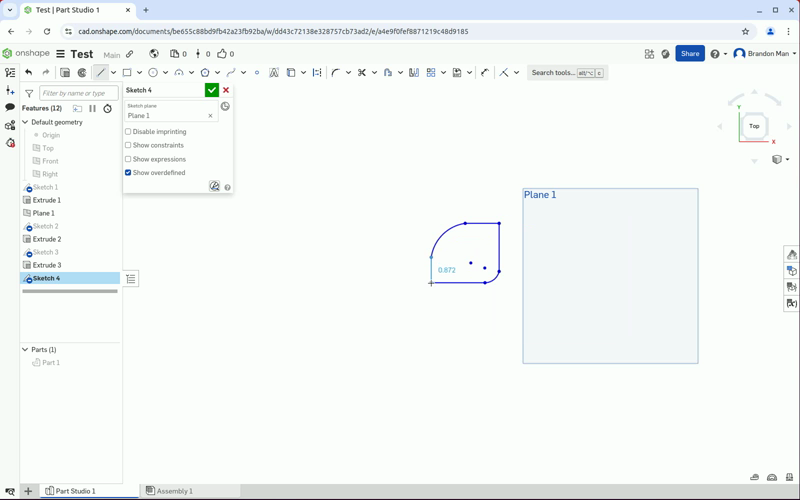
scroll(6)
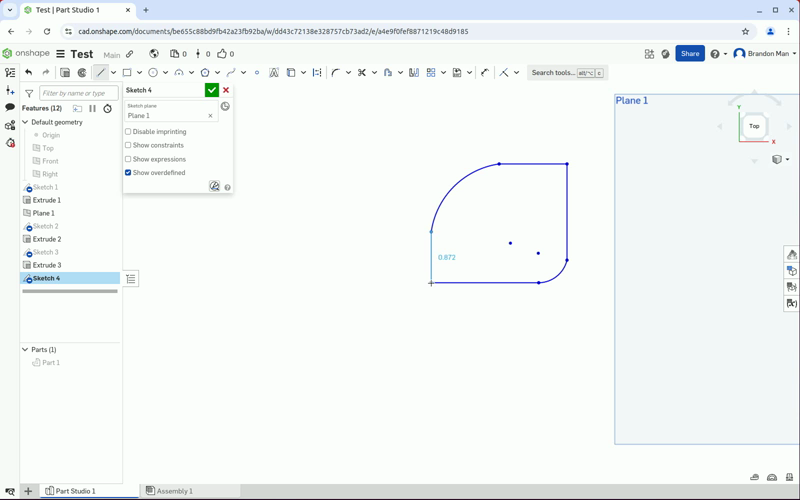
key_up(shift)
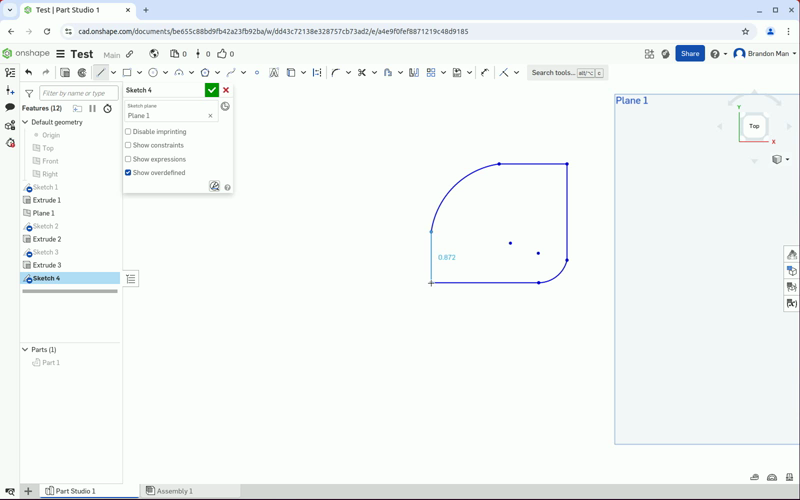
click(431, 282)
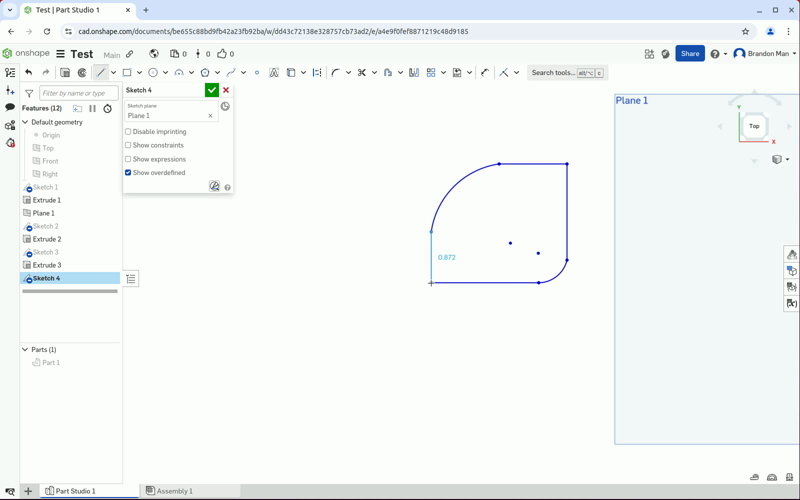
scroll(-6)
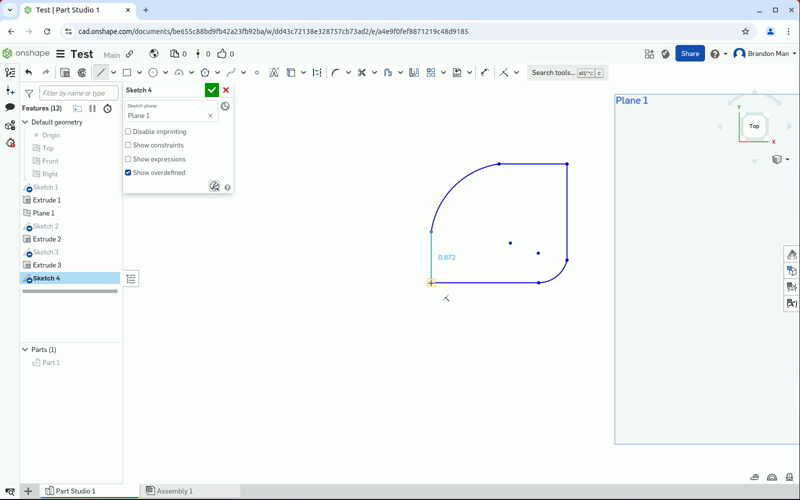
scroll(-6)
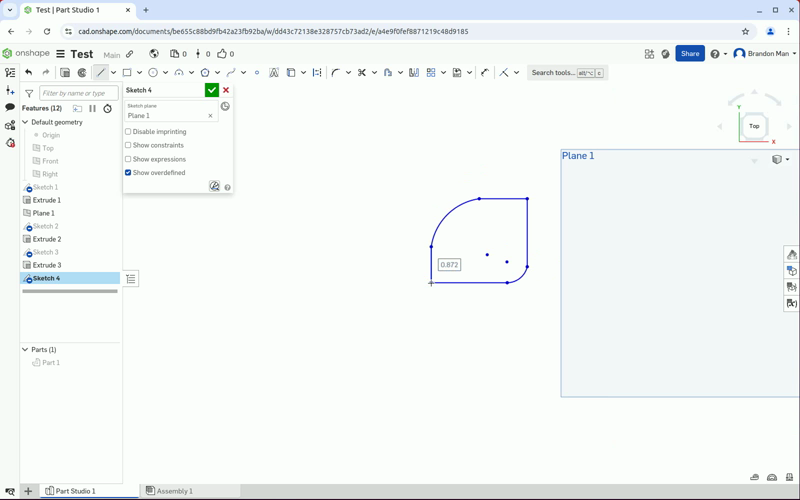
scroll(-6)
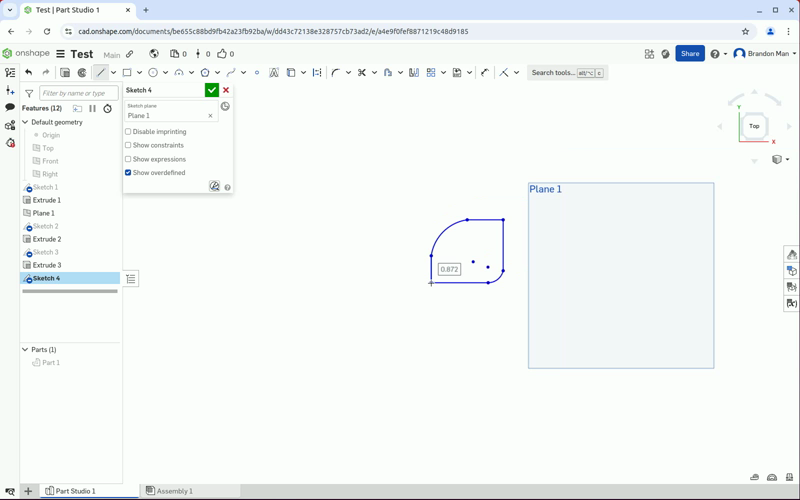
scroll(-6)
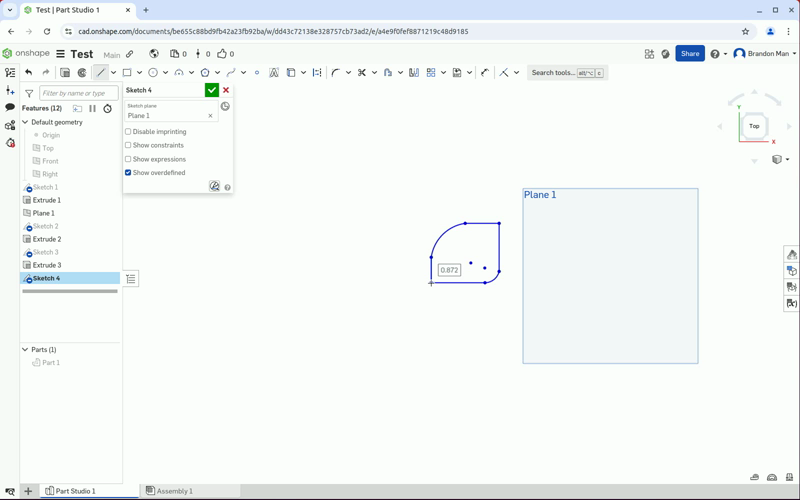
scroll(-6)
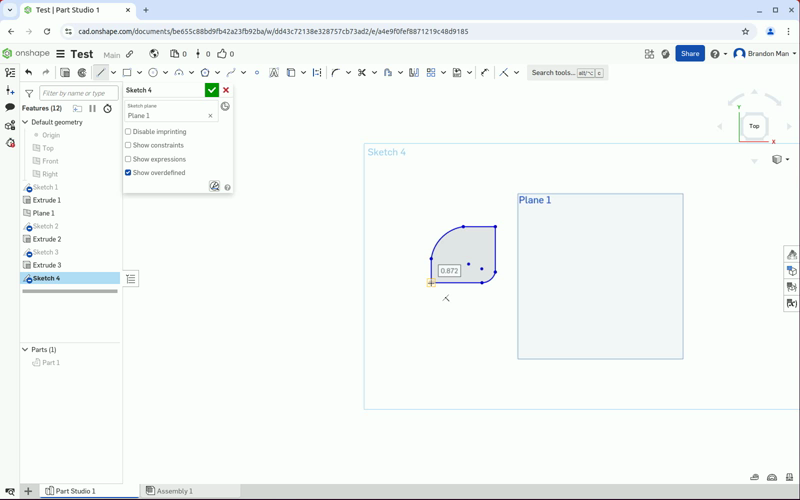
scroll(-6)
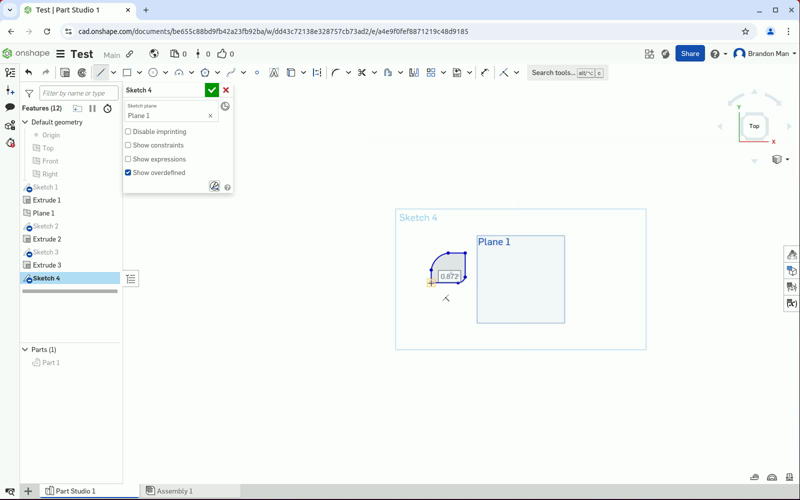
scroll(-6)
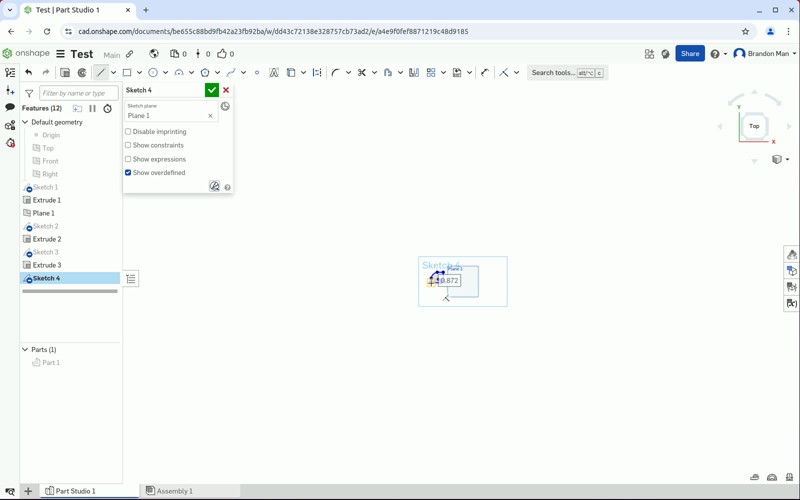
key(esc)
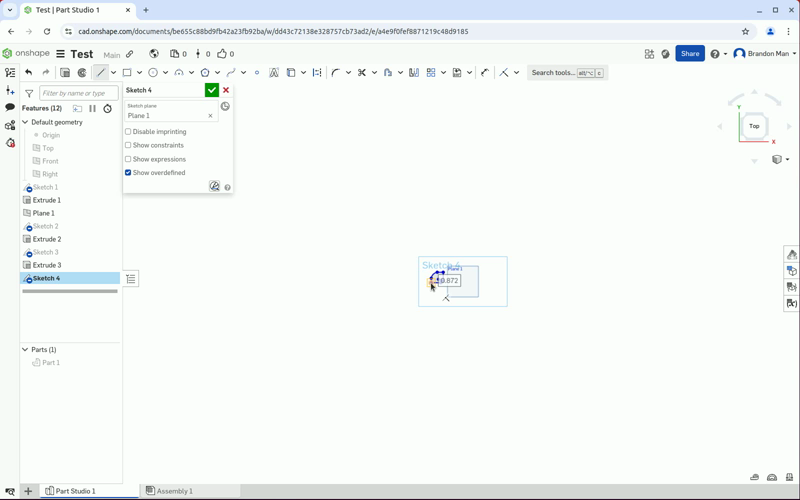
key(c)
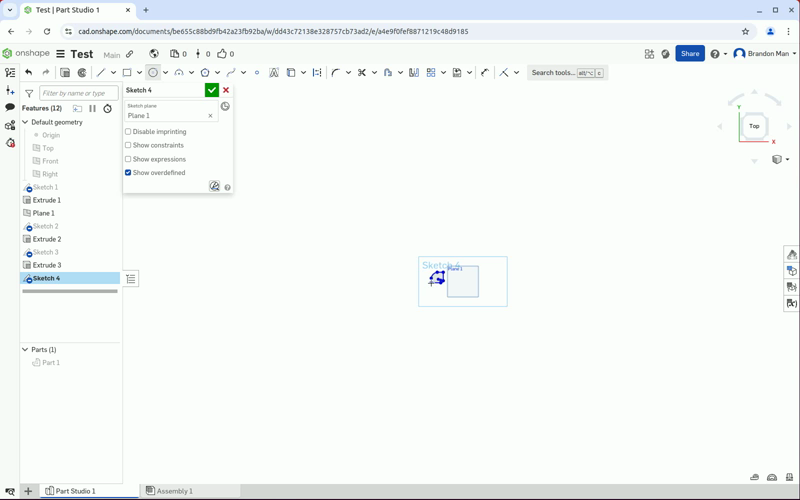
key_down(shift)
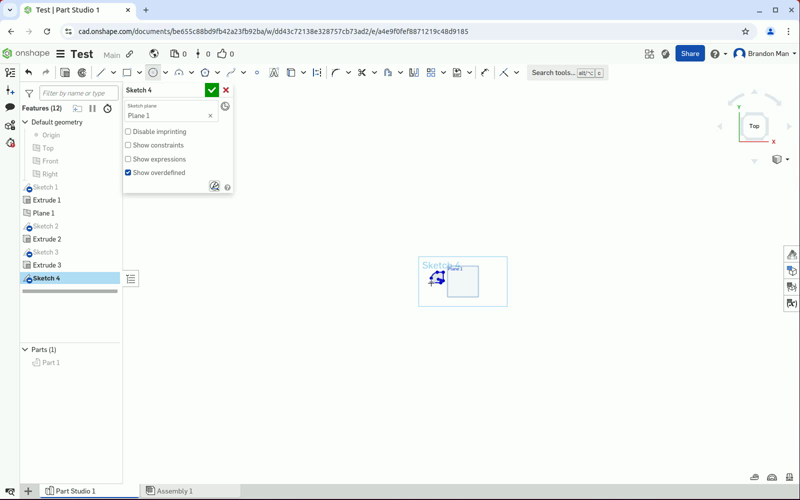
mouse_move(437, 278)
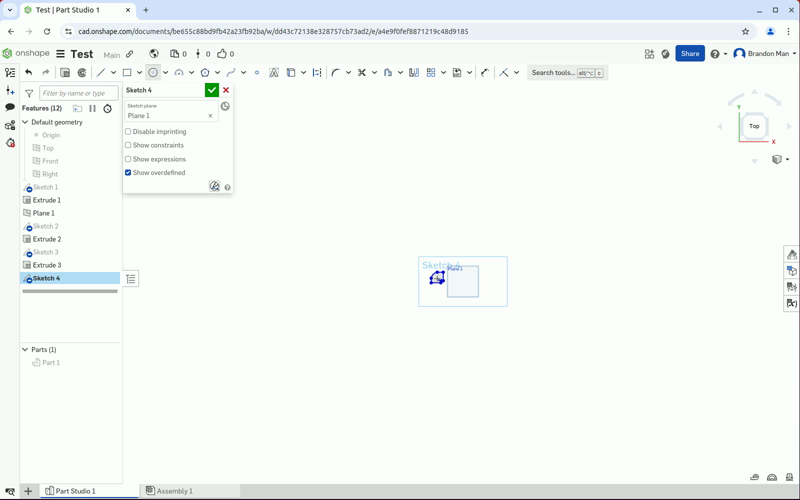
scroll(6)
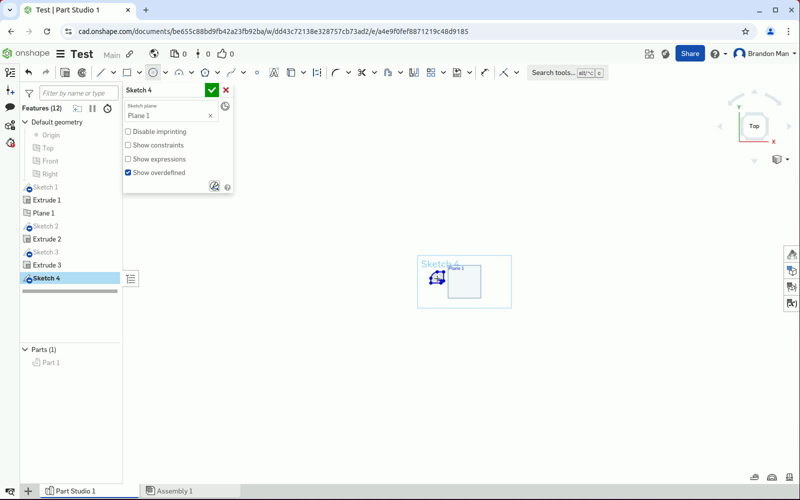
scroll(6)
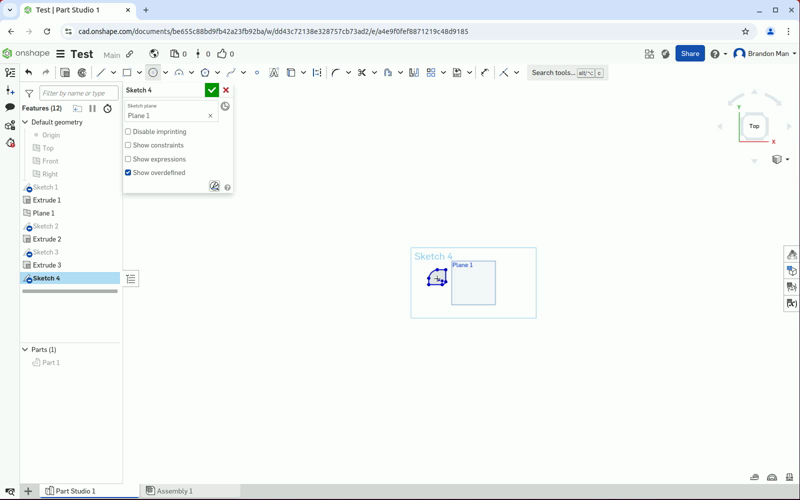
scroll(6)
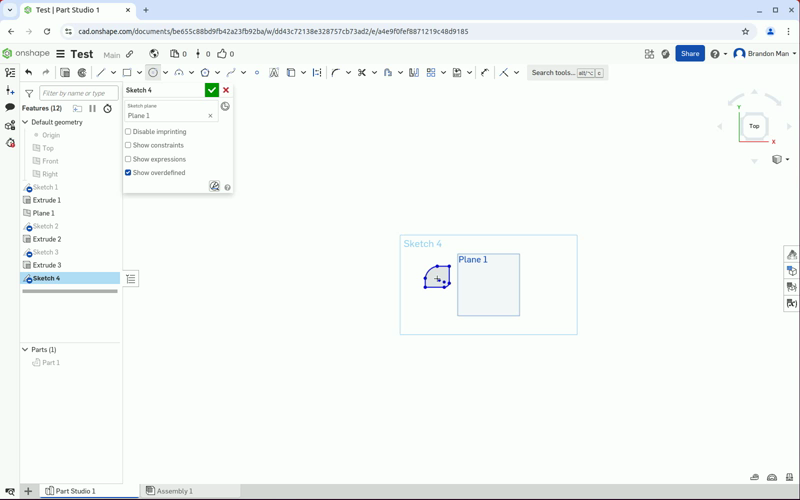
scroll(6)
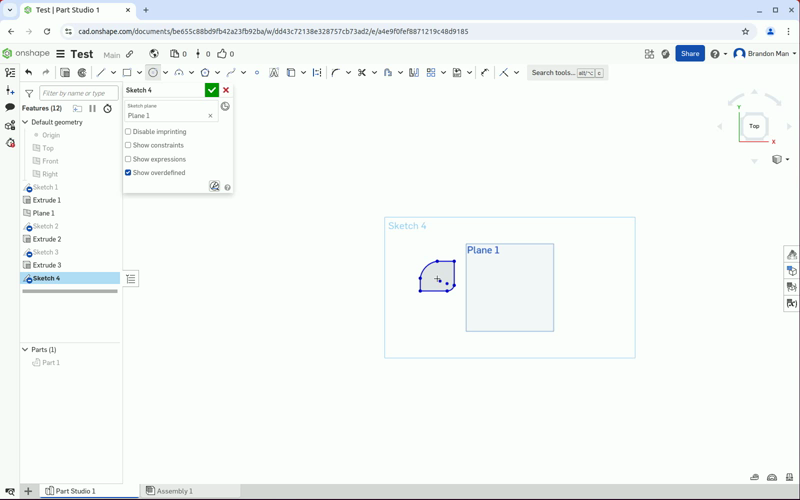
scroll(6)
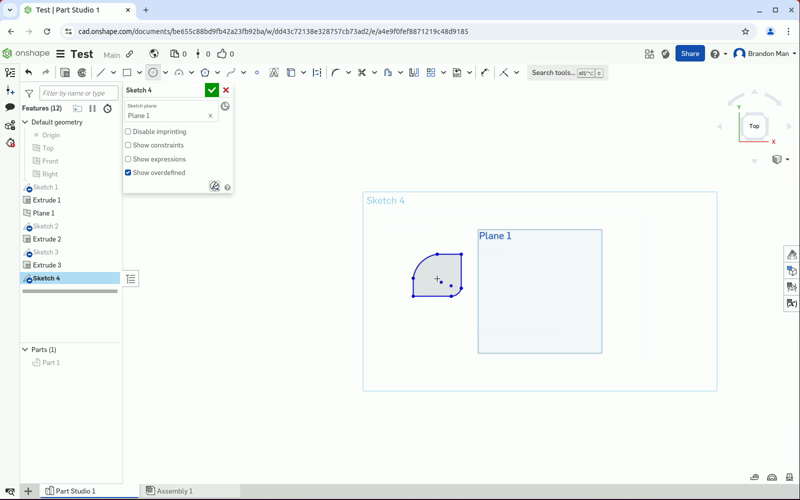
scroll(6)
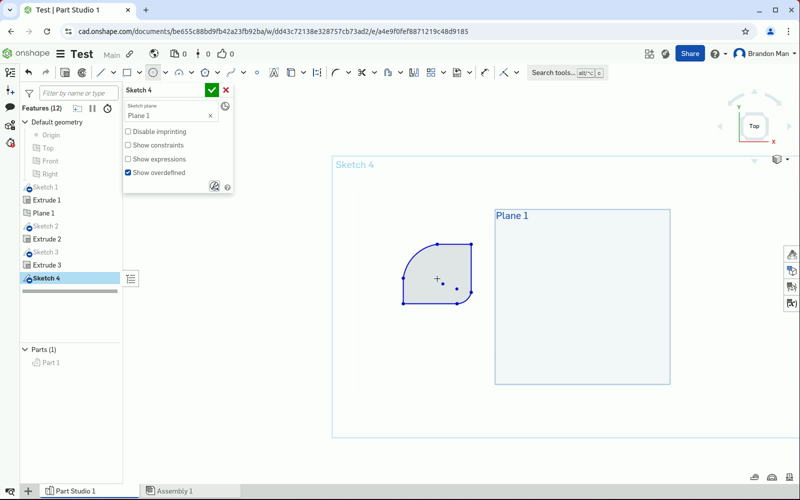
scroll(6)
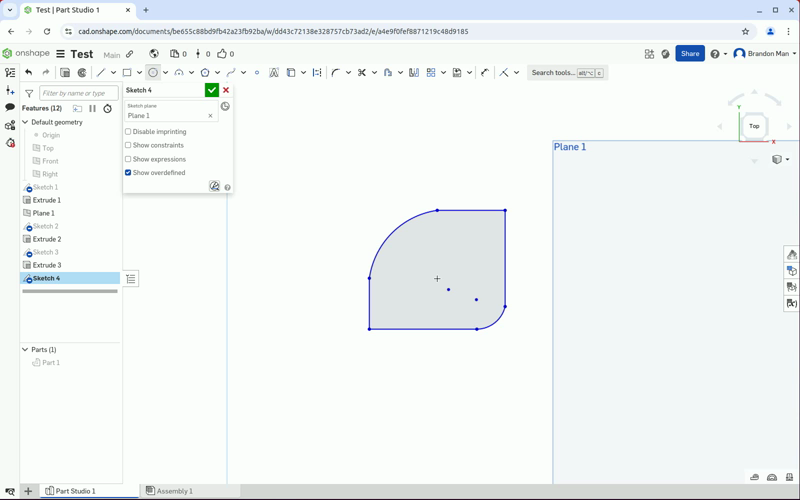
click(437, 278)
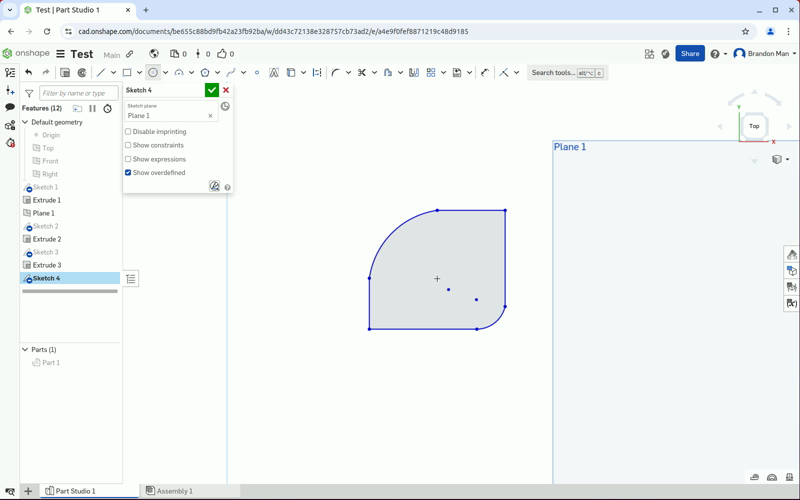
scroll(-6)
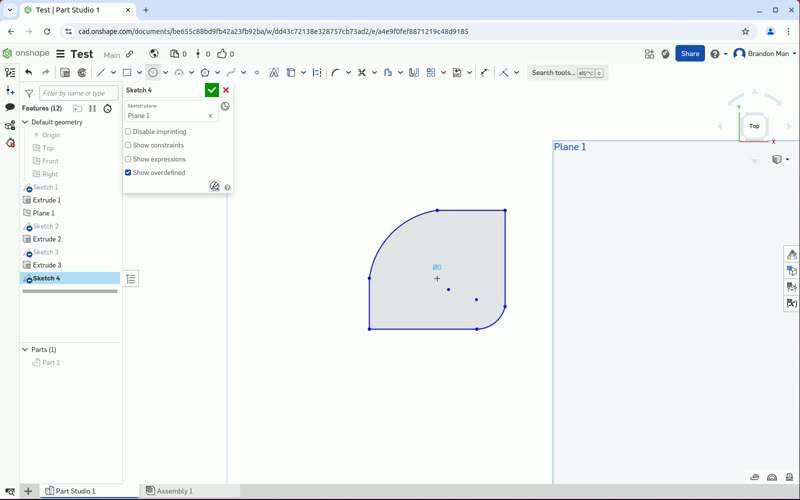
scroll(-6)
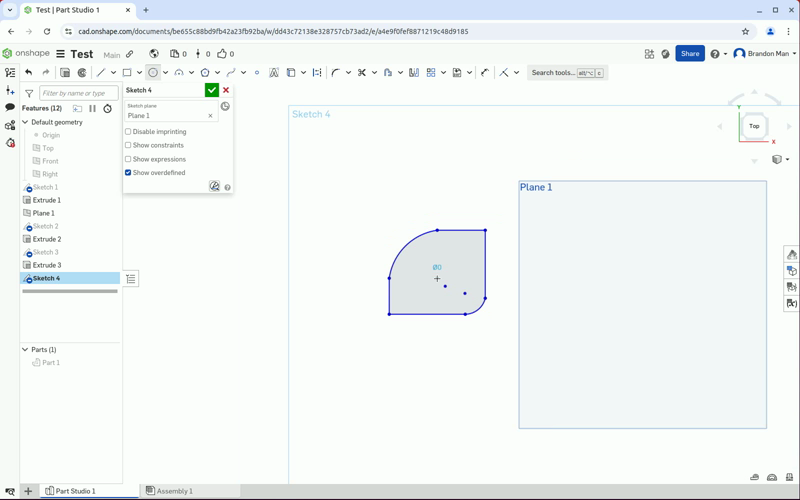
scroll(-6)
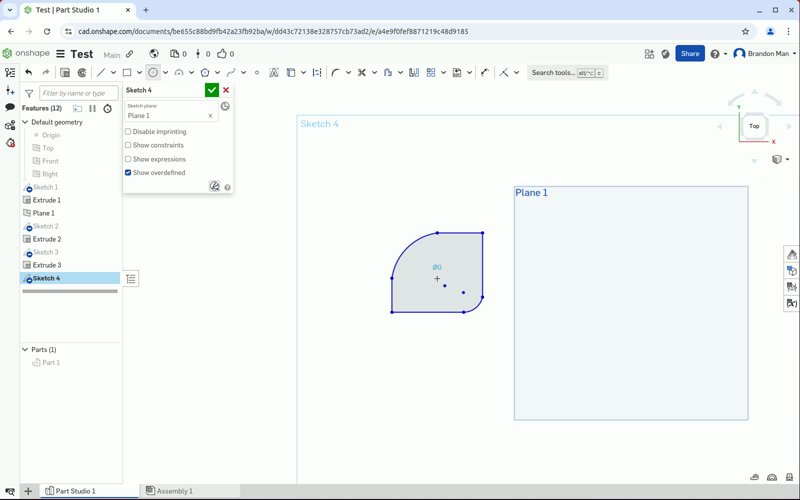
scroll(-6)
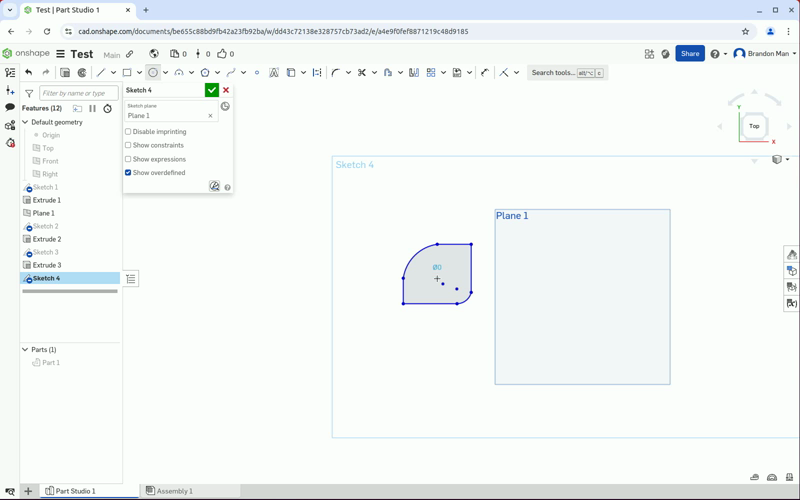
scroll(-6)
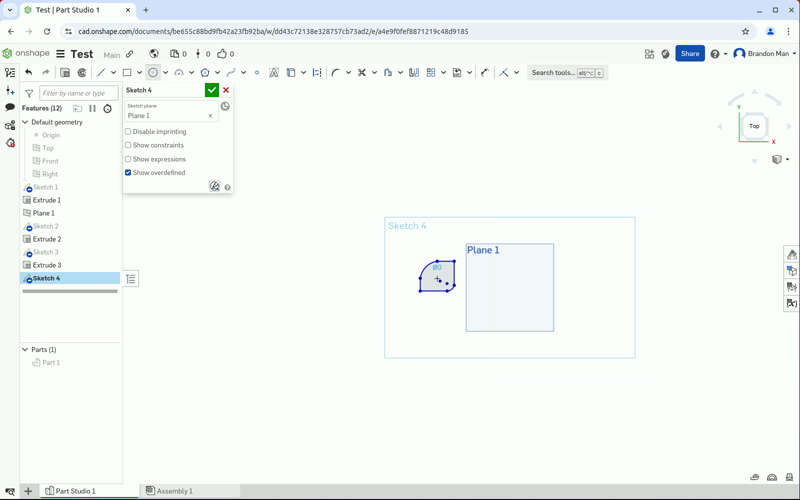
scroll(-6)
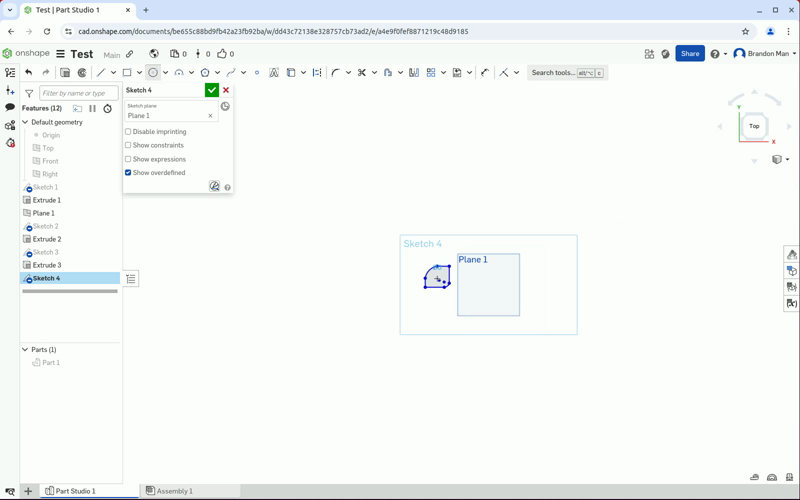
scroll(-6)
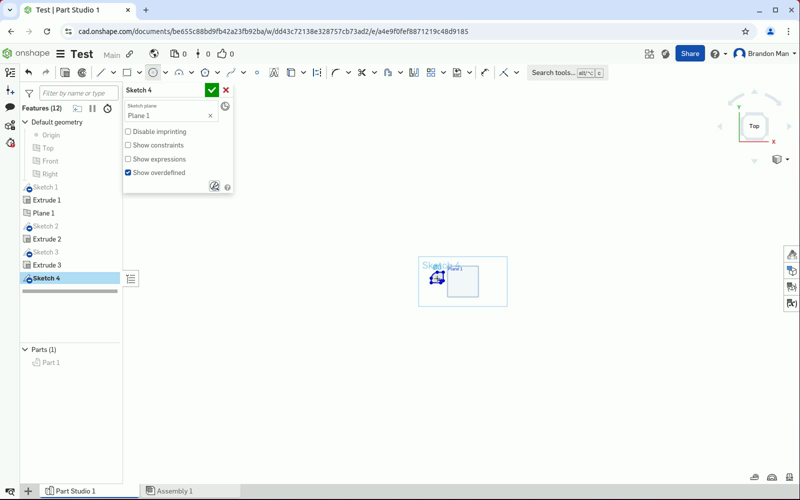
key_up(shift)
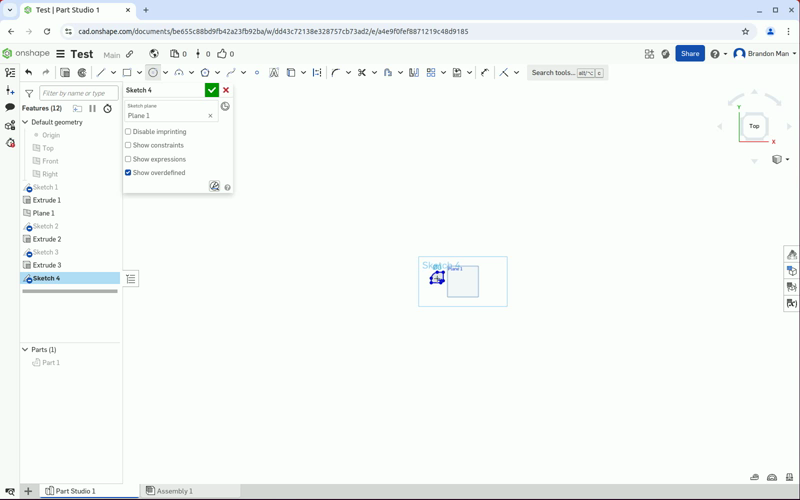
mouse_move(440, 278)
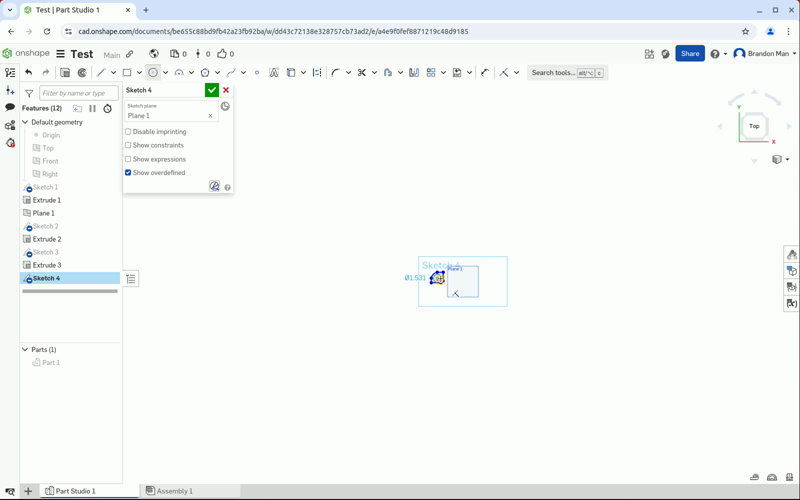
scroll(6)
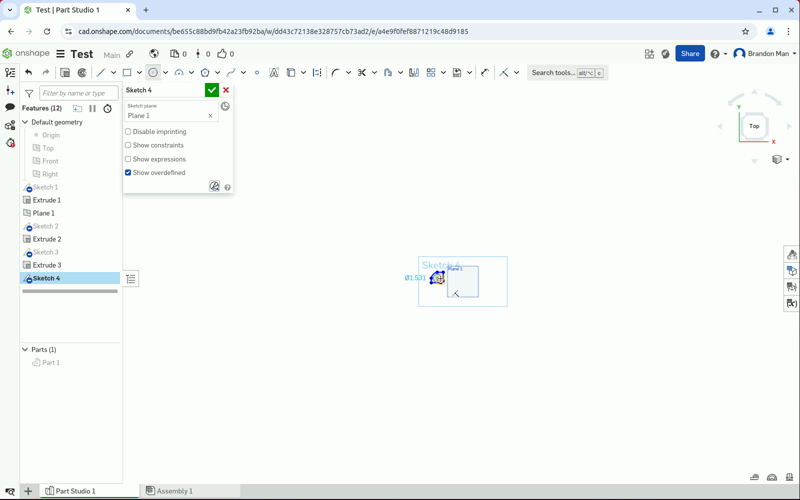
scroll(6)
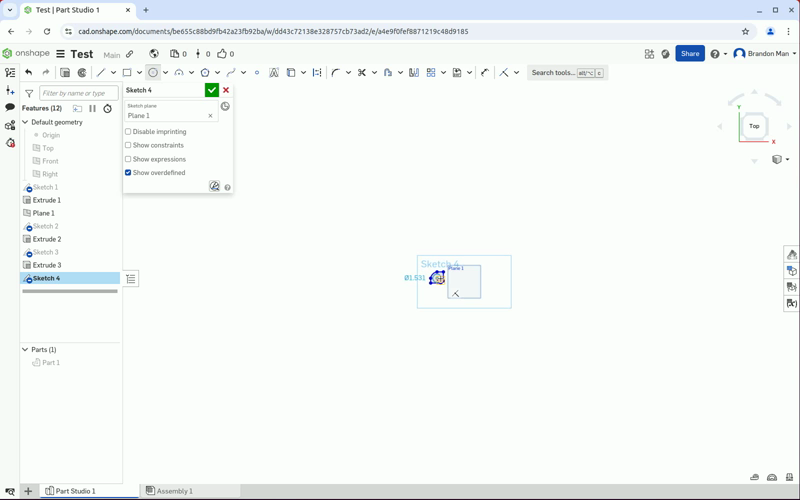
scroll(6)
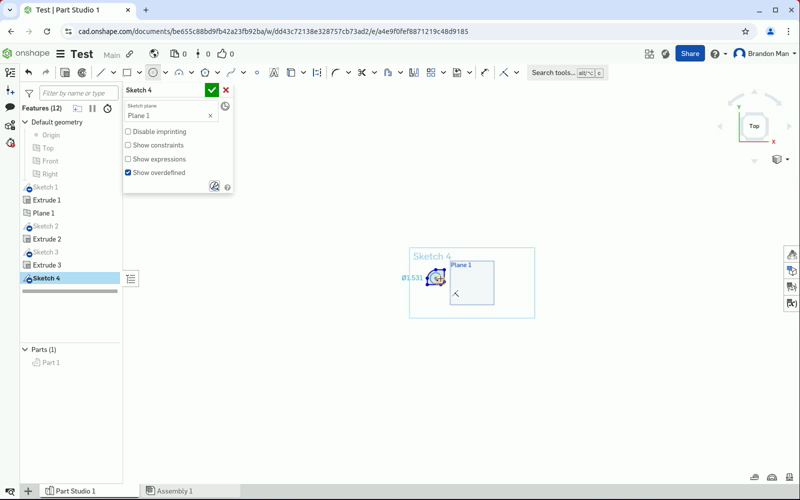
scroll(6)
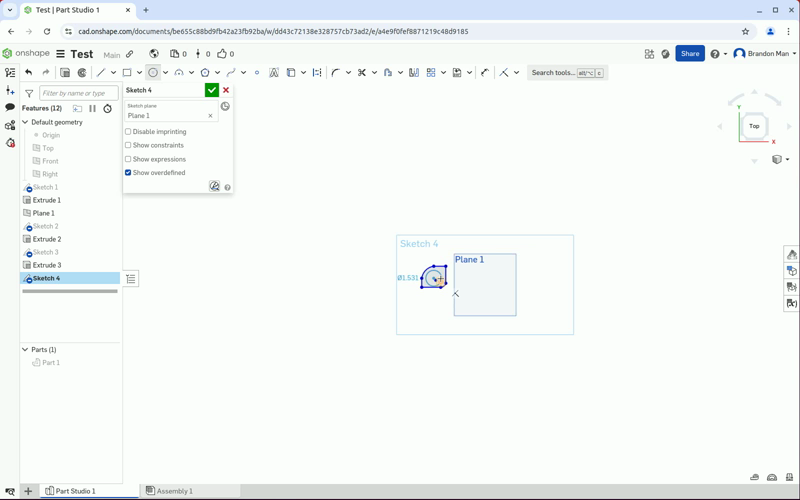
scroll(6)
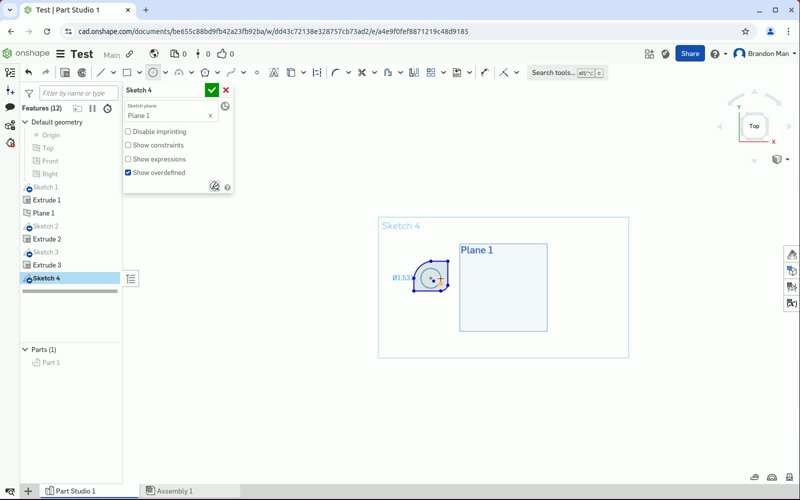
scroll(6)
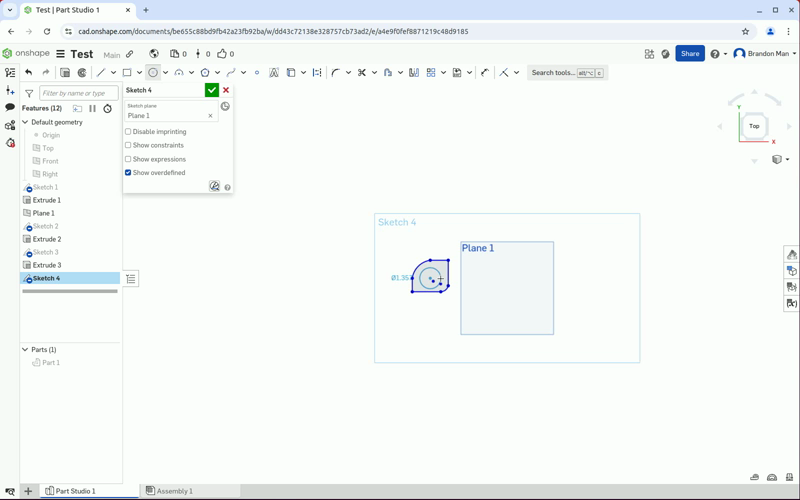
scroll(6)
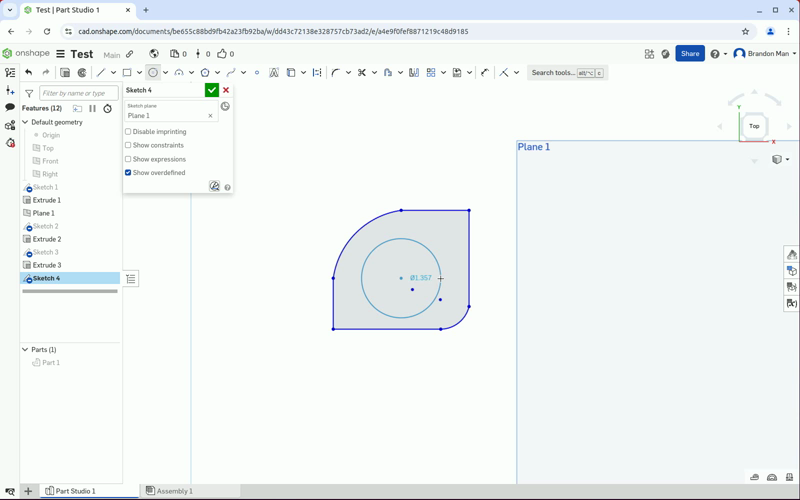
click(440, 278)
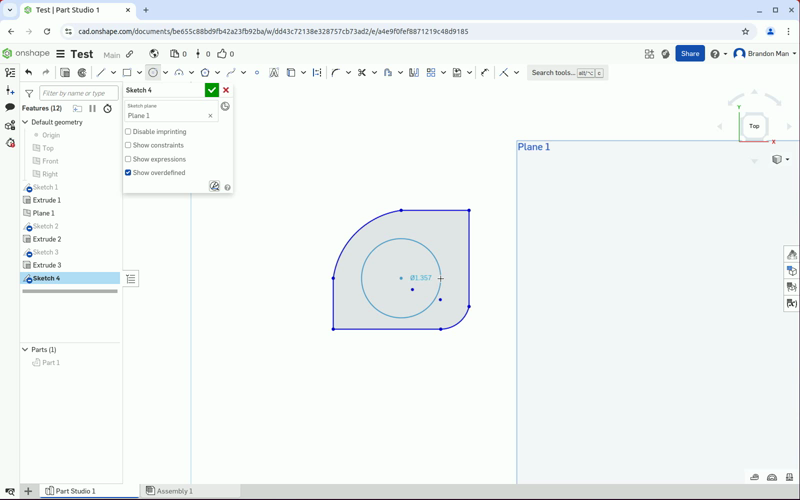
scroll(-6)
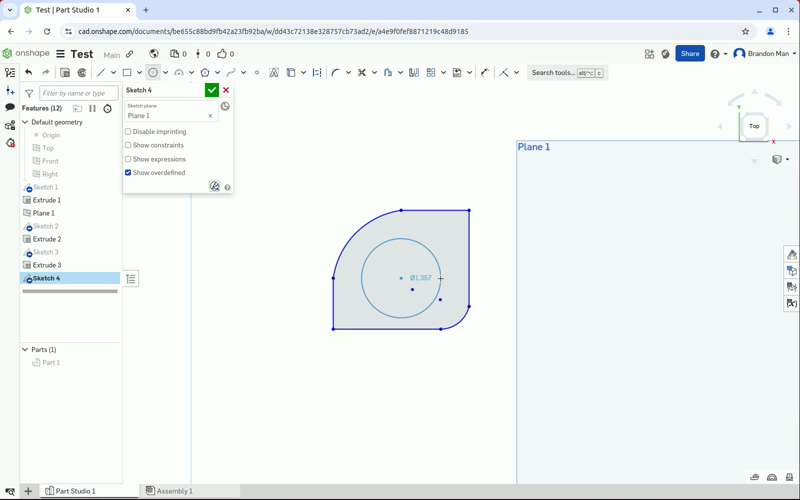
scroll(-6)
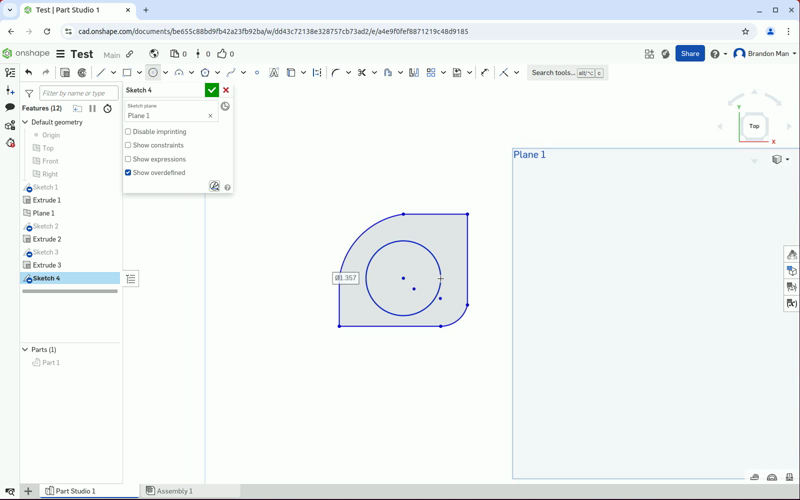
scroll(-6)
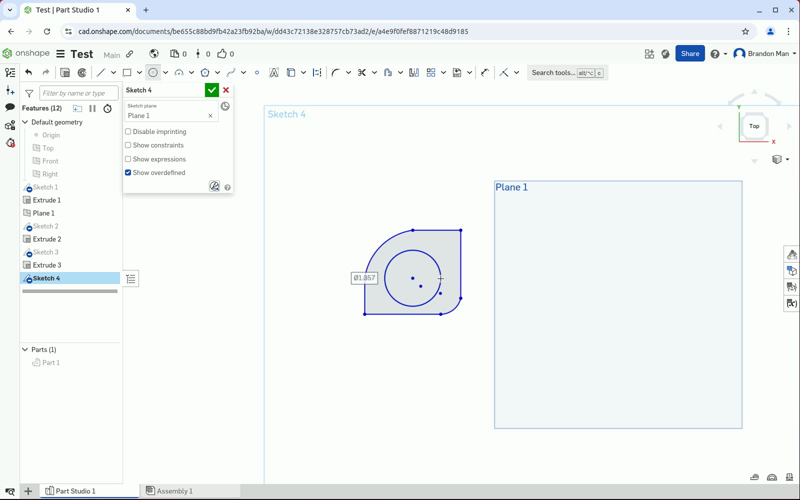
scroll(-6)
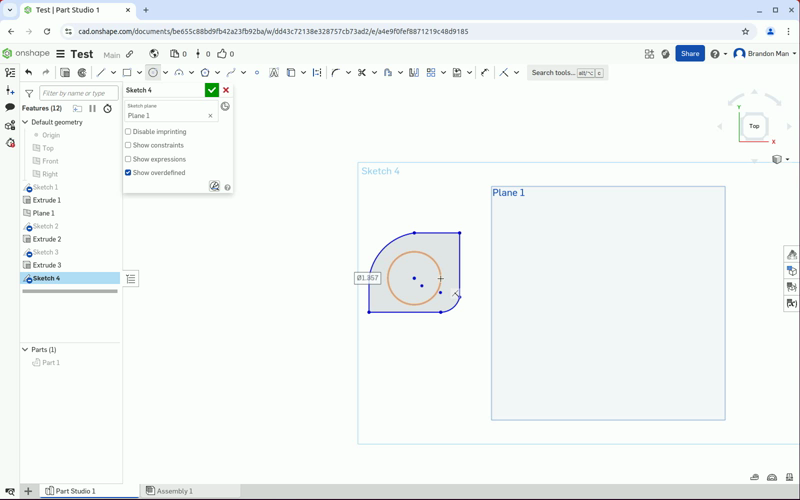
scroll(-6)
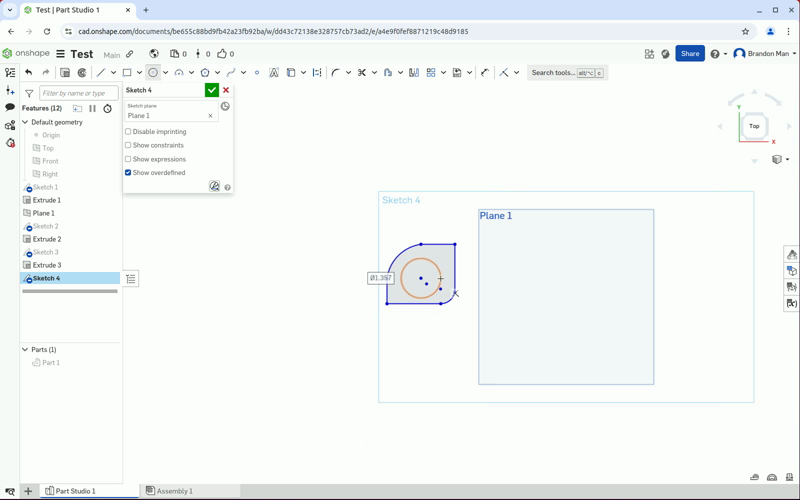
scroll(-6)
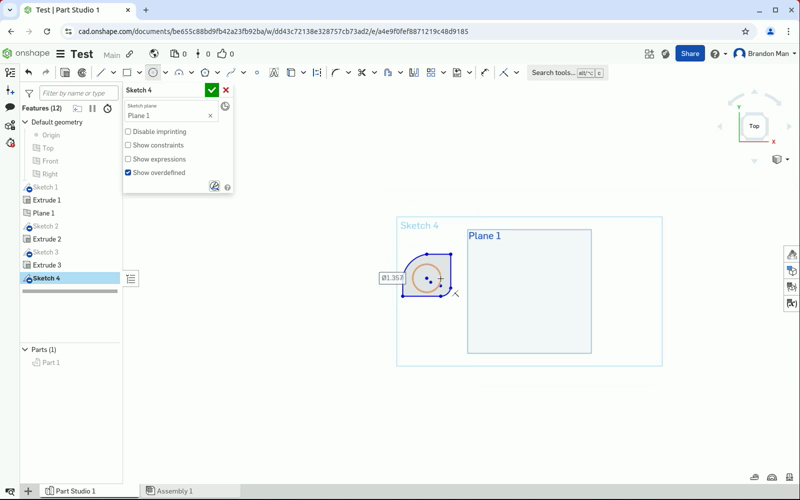
scroll(-6)
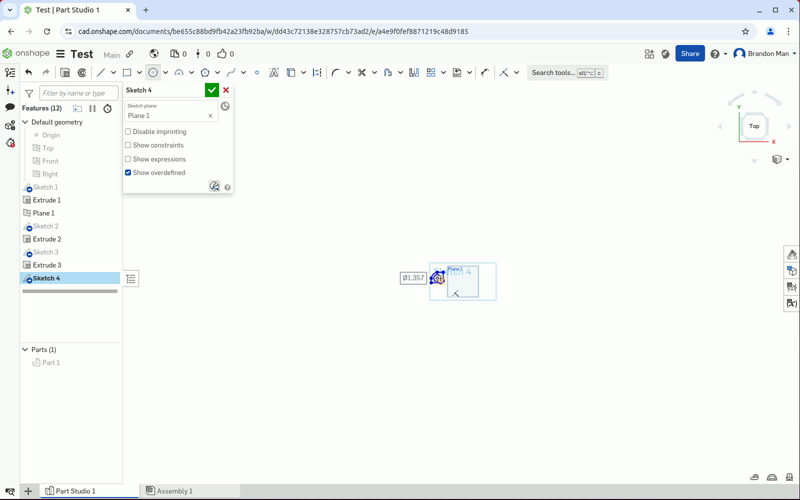
key(esc)
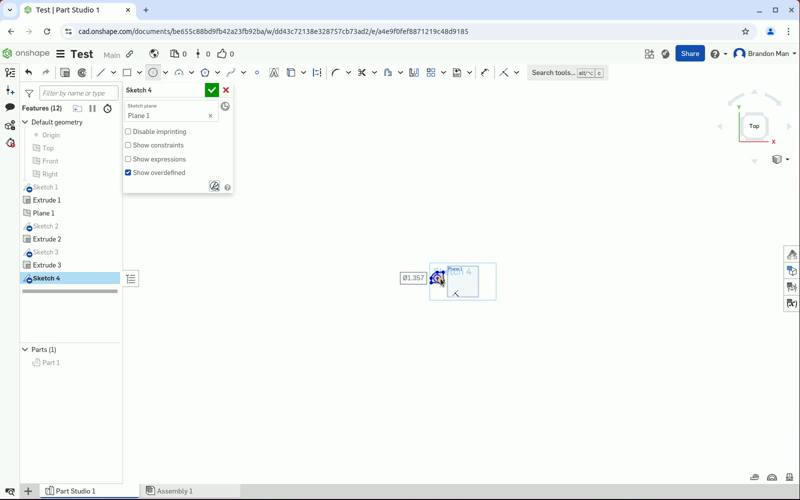
mouse_move(432, 282)
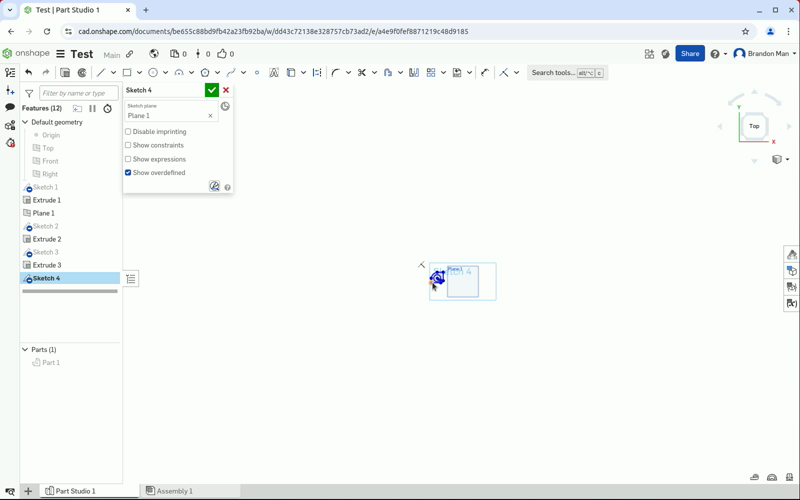
scroll(6)
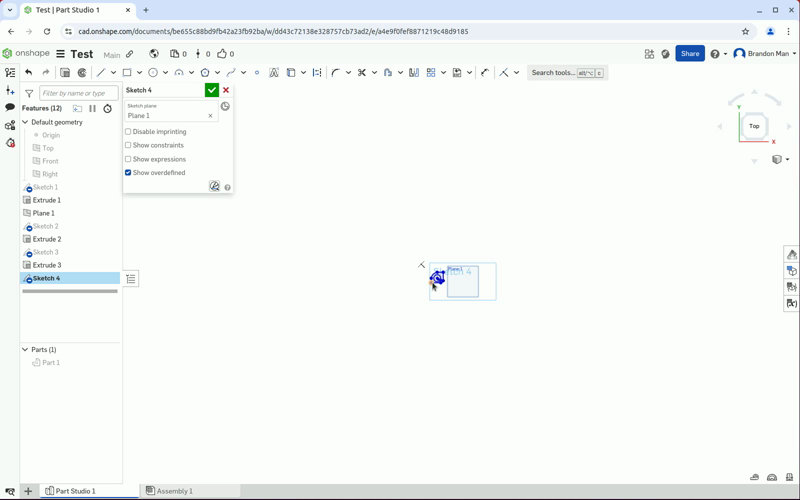
scroll(6)
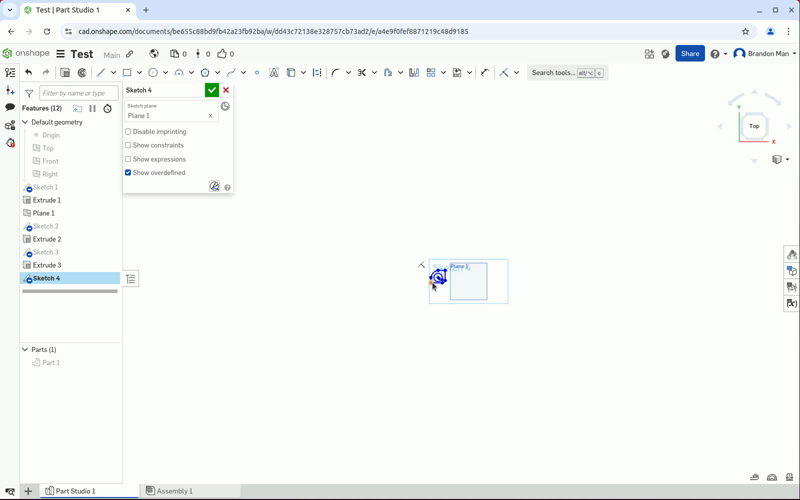
scroll(6)
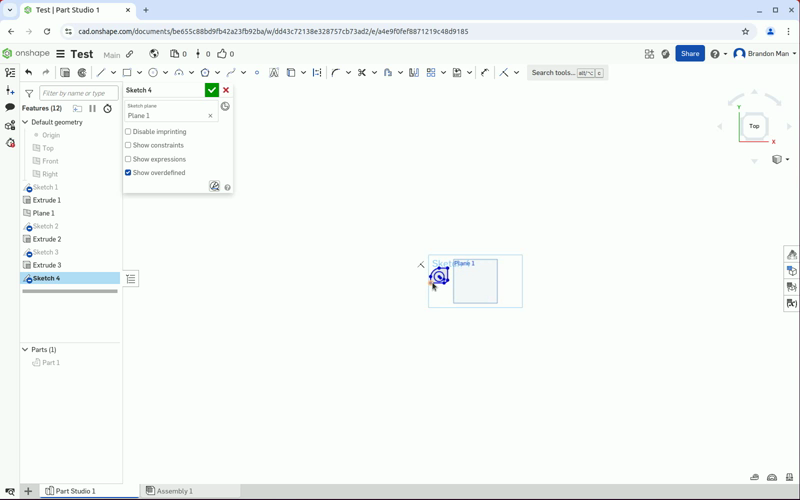
scroll(6)
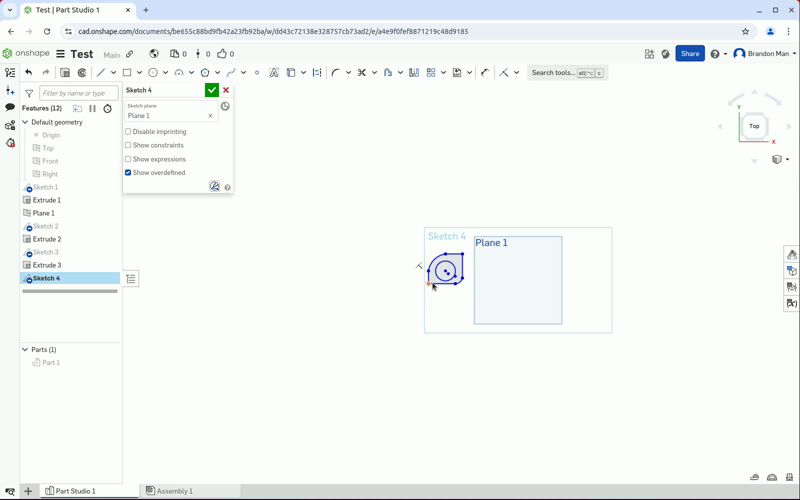
scroll(6)
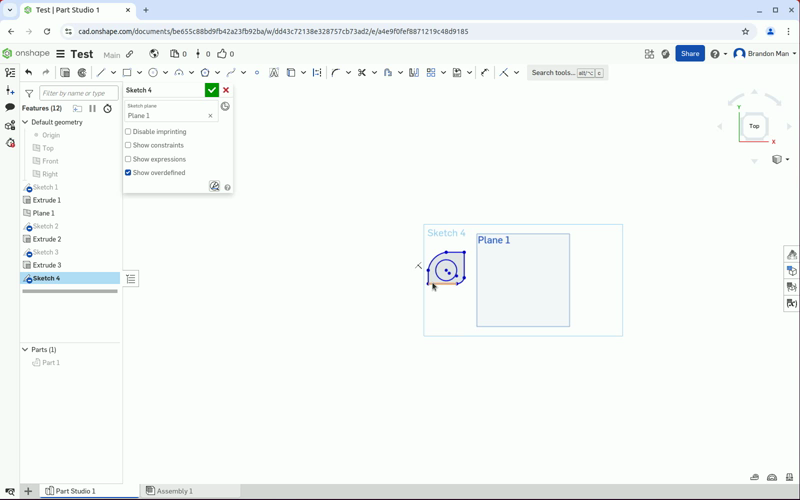
scroll(6)
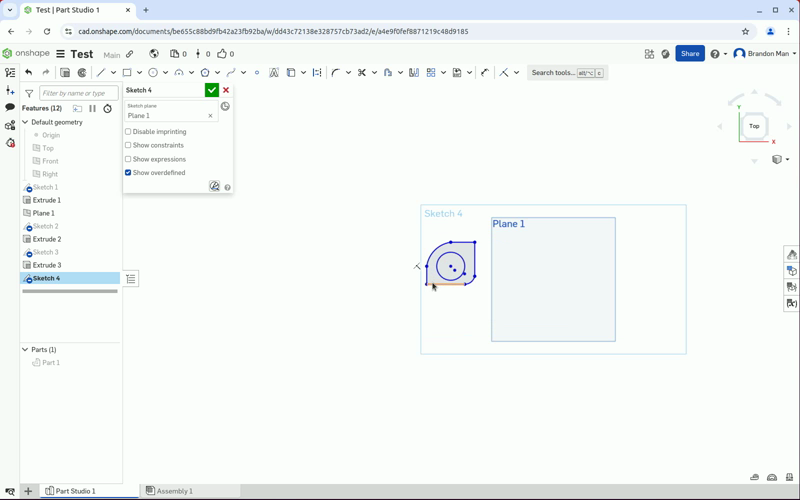
scroll(6)
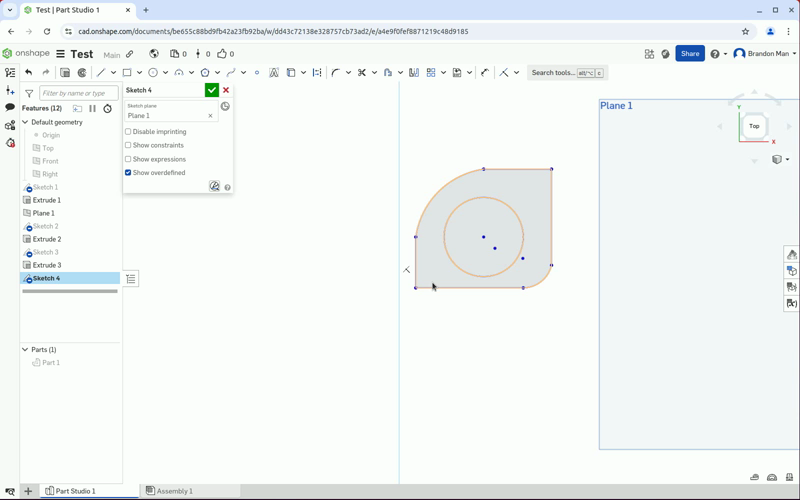
click(432, 282)
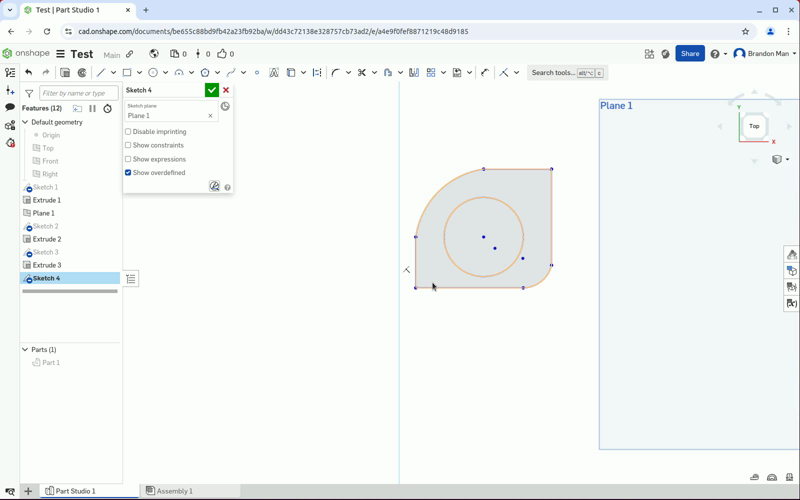
scroll(-6)
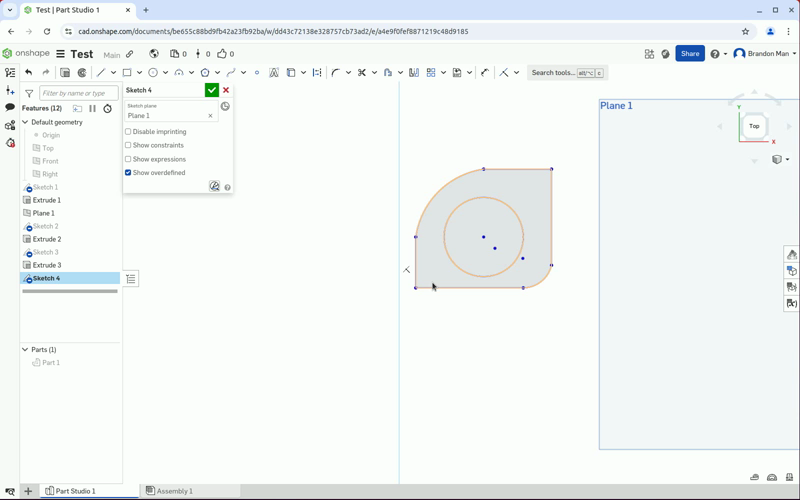
scroll(-6)
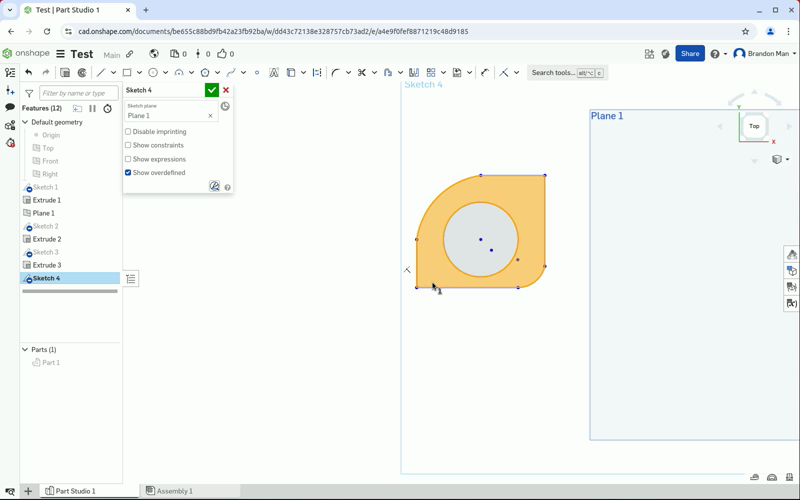
scroll(-6)
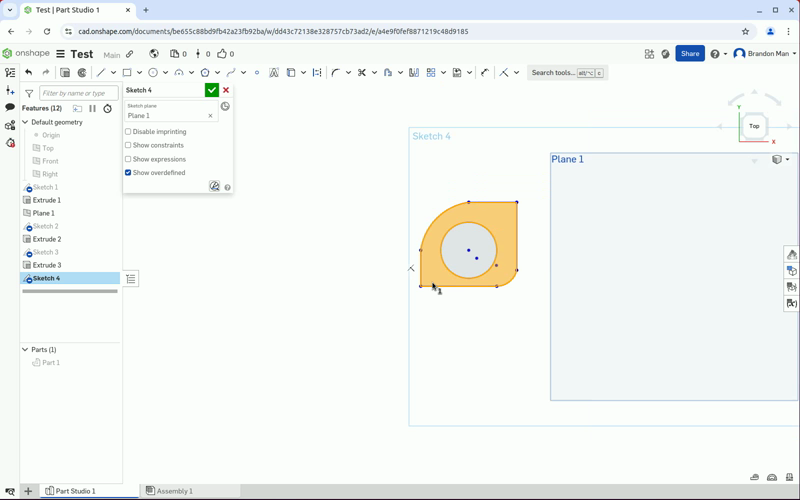
scroll(-6)
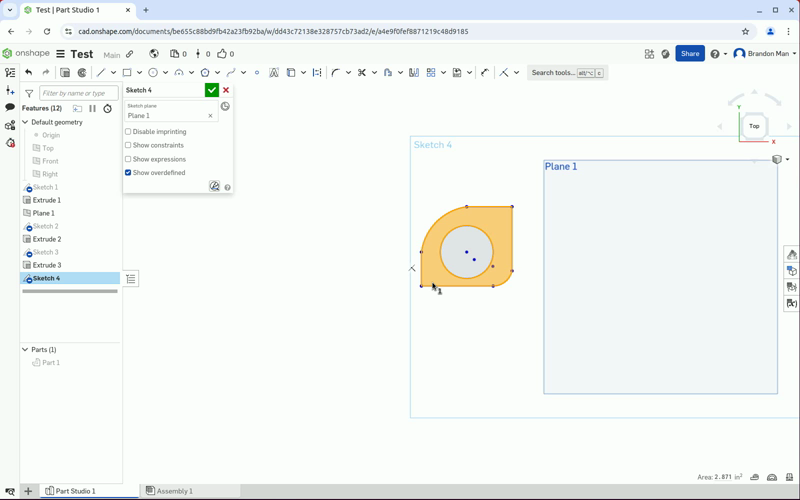
scroll(-6)
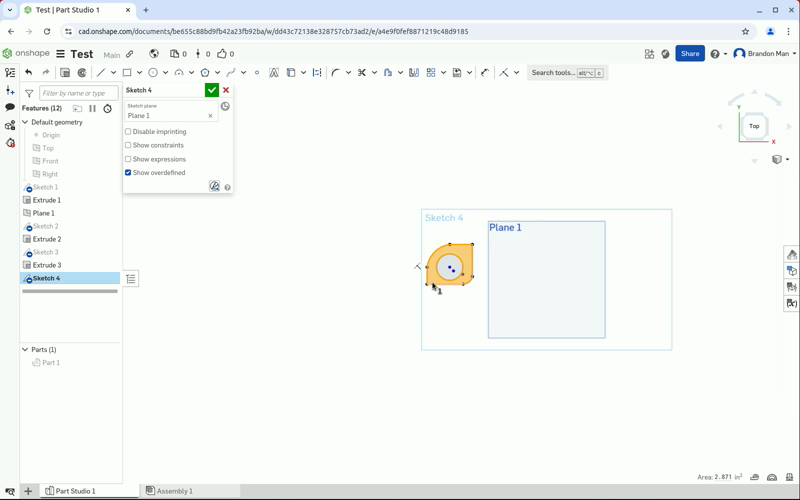
scroll(-6)
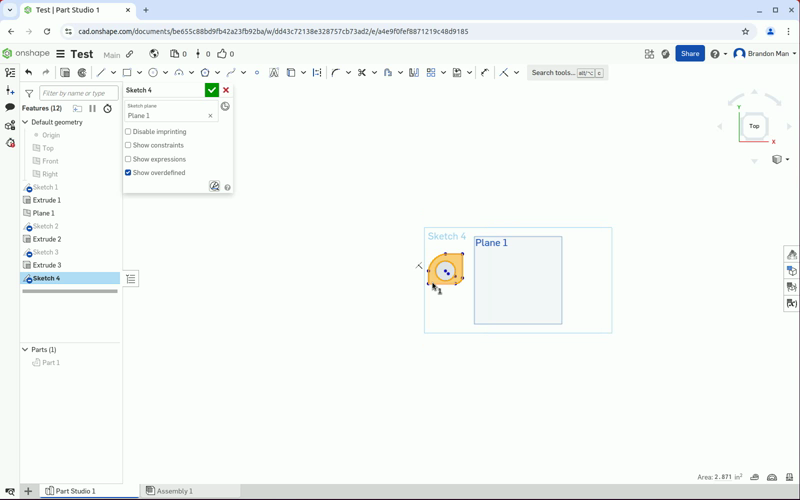
scroll(-6)
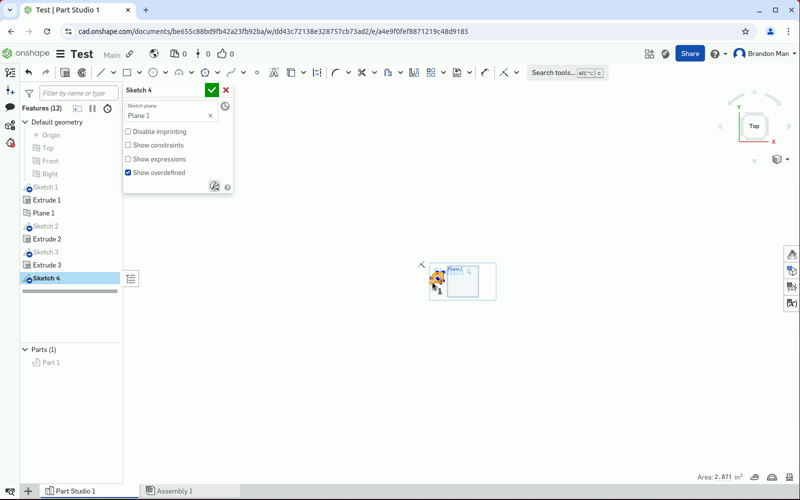
mouse_move(73, 352)
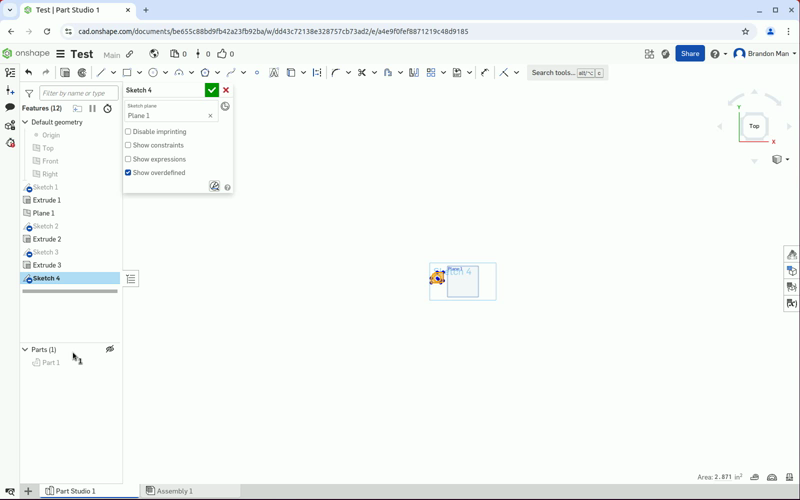
key(shift+y)
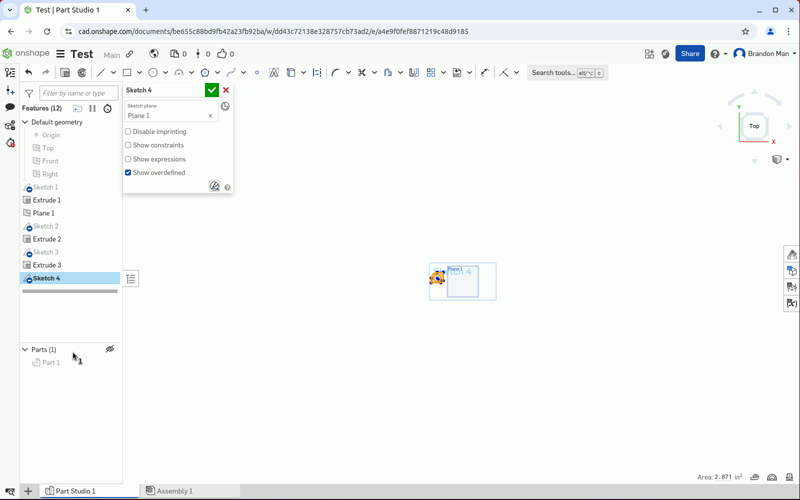
key(shift+e)
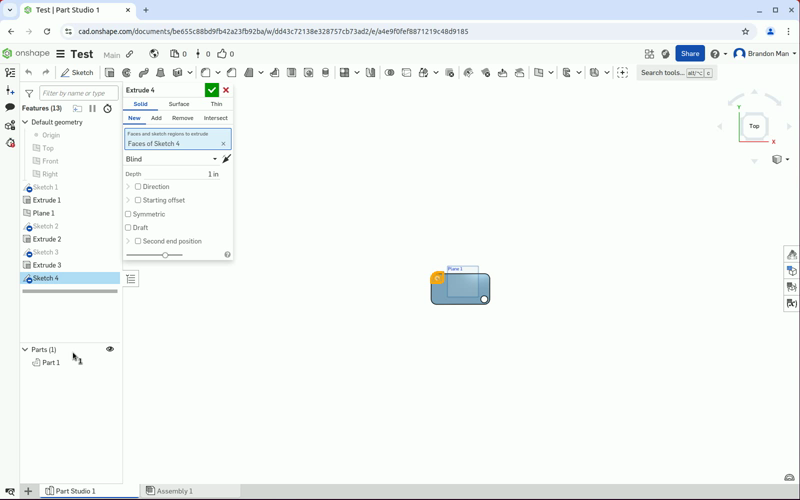
mouse_move(143, 106)
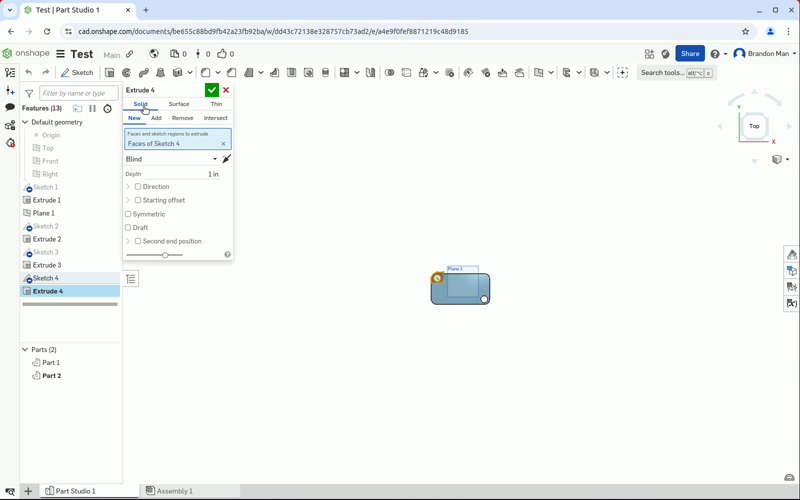
click(143, 106)
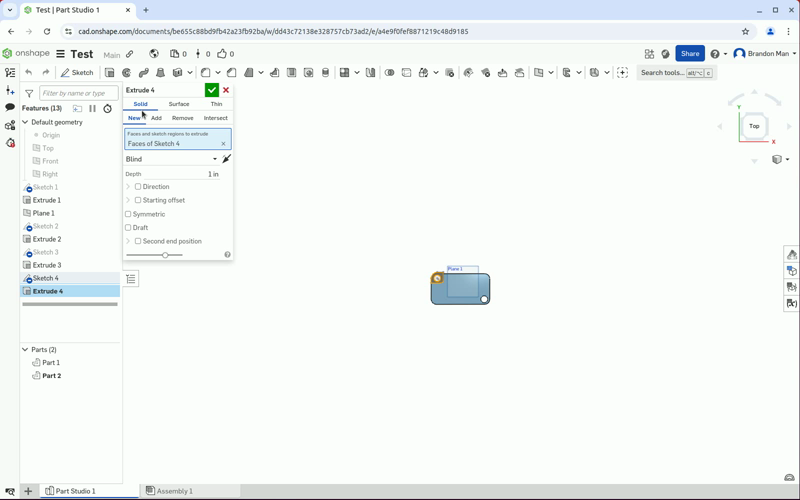
mouse_move(137, 120)
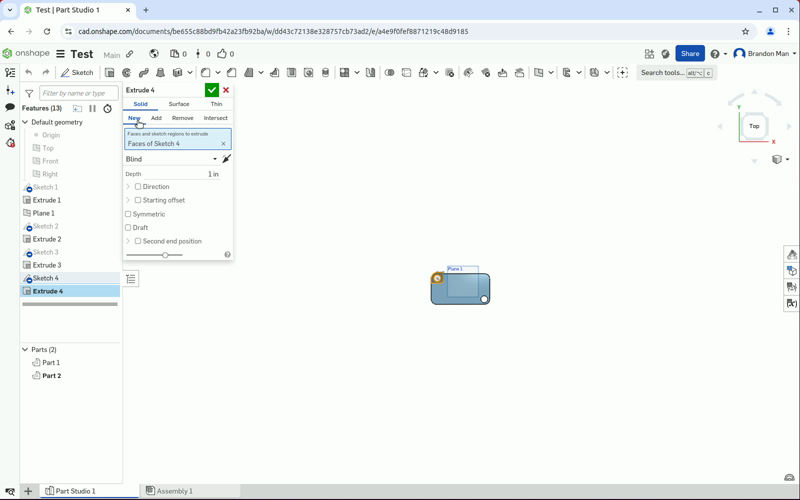
click(137, 120)
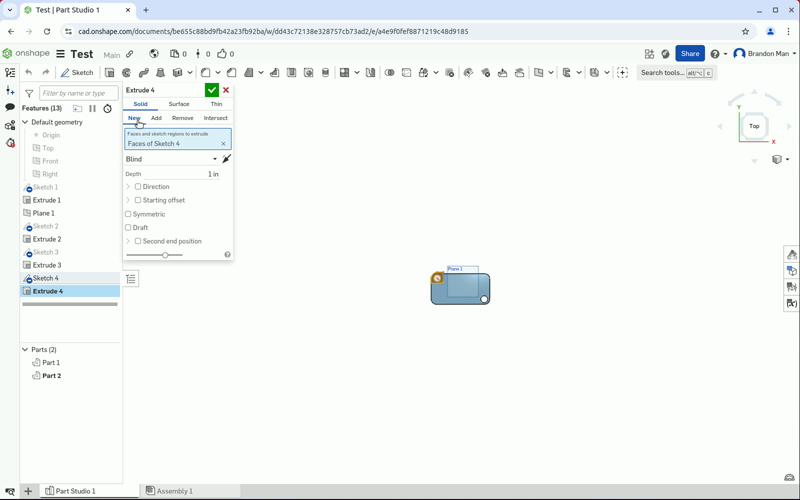
key(tab, 4)
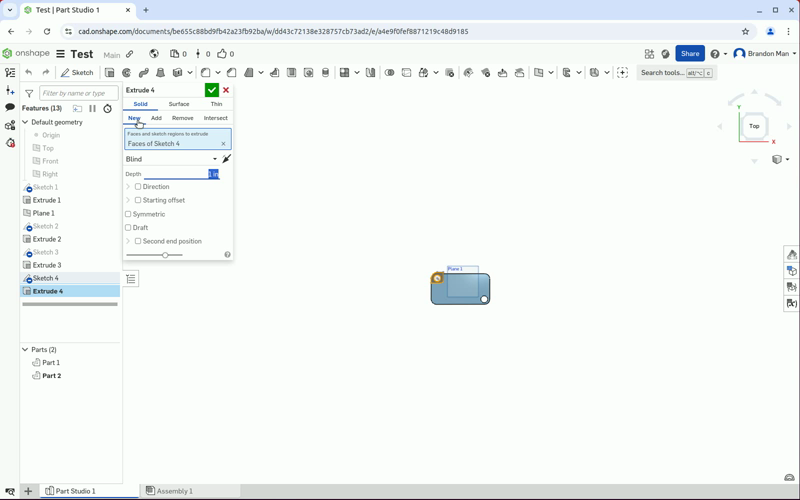
text(0.241)
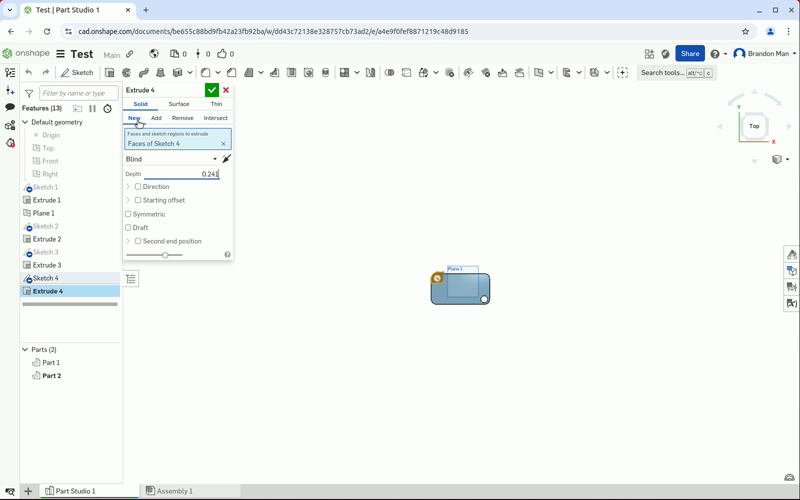
key(enter)
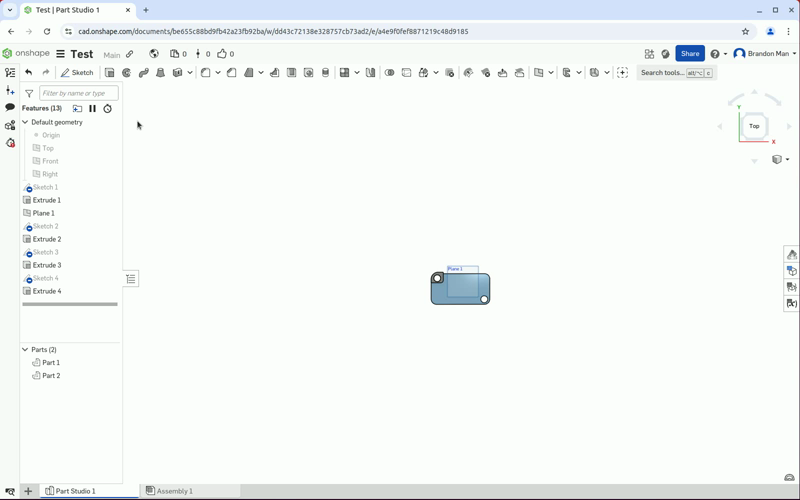
key(shift+h)
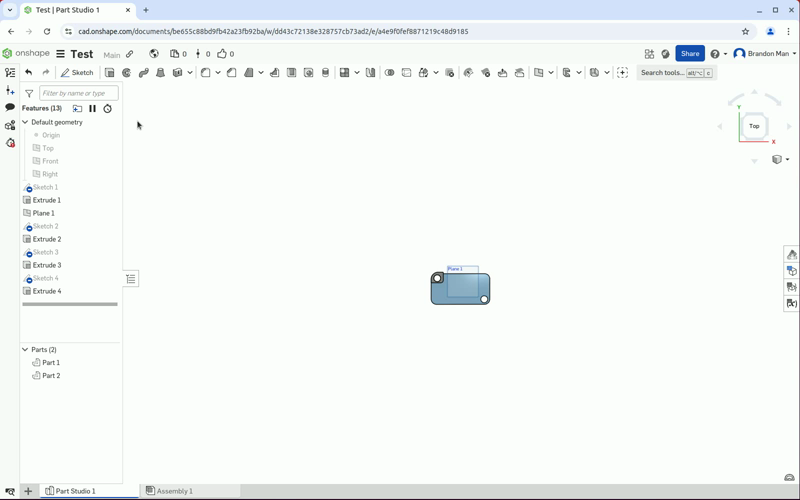
key(shift+h)
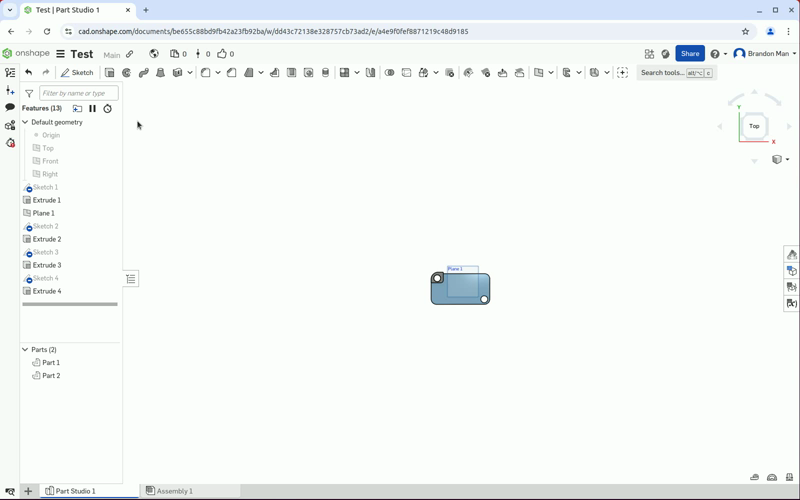
mouse_move(73, 189)
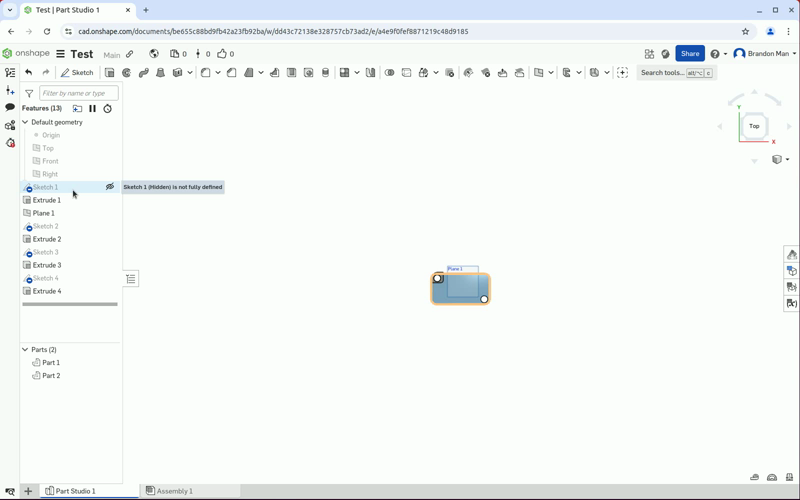
click(73, 189)
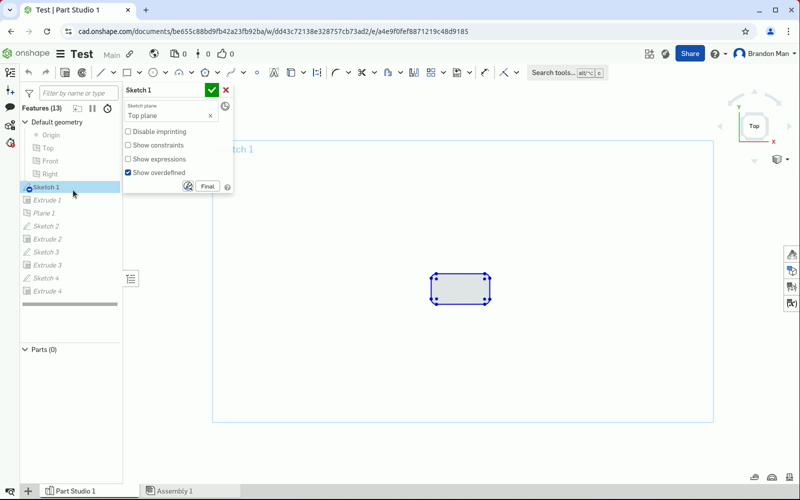
mouse_move(229, 92)
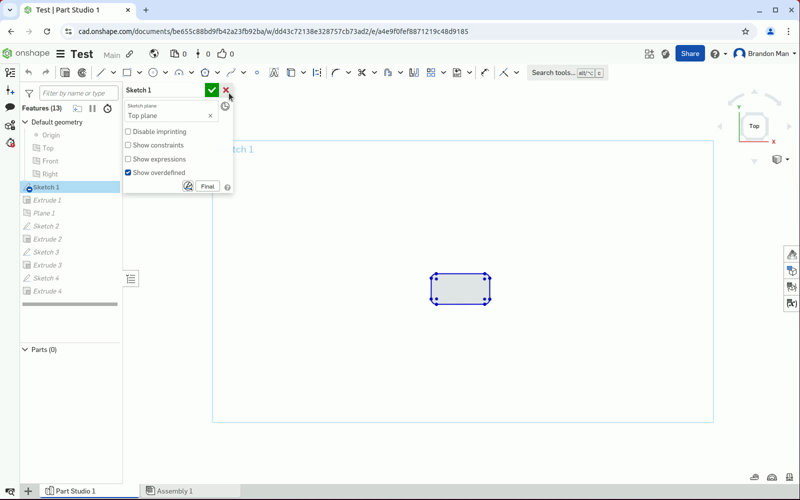
click(229, 92)
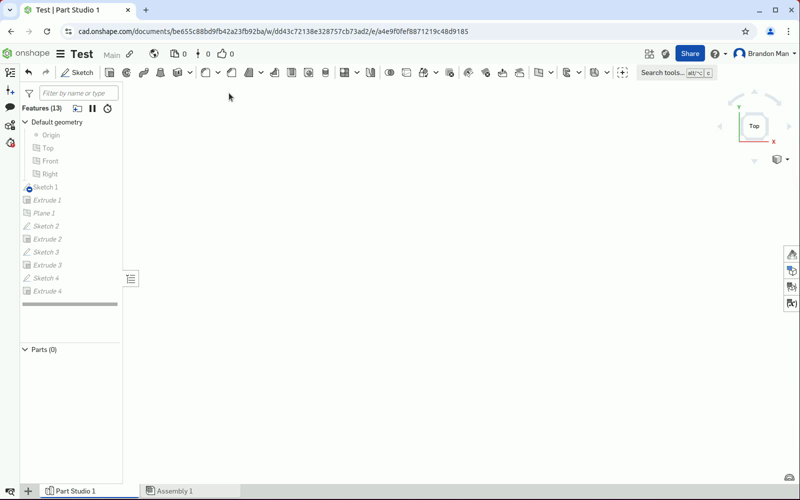
key(shift+s)
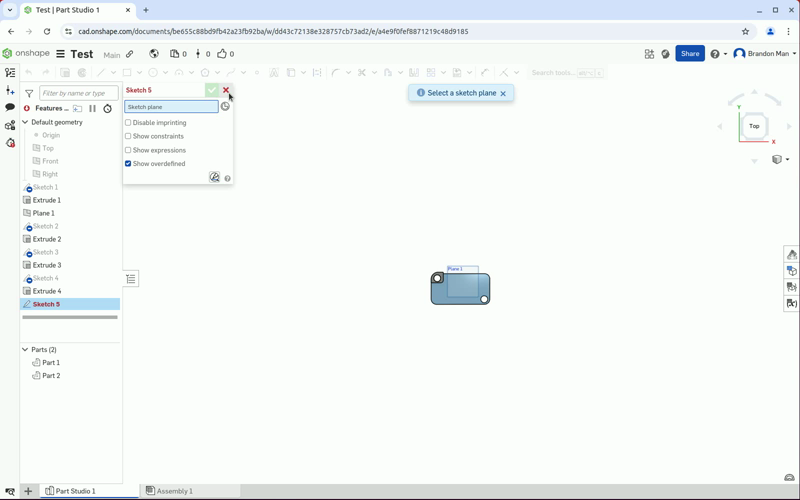
mouse_move(73, 215)
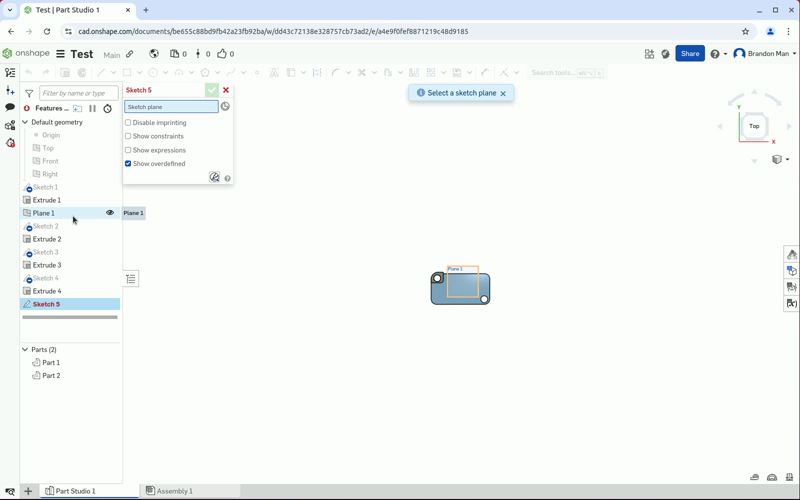
click(73, 215)
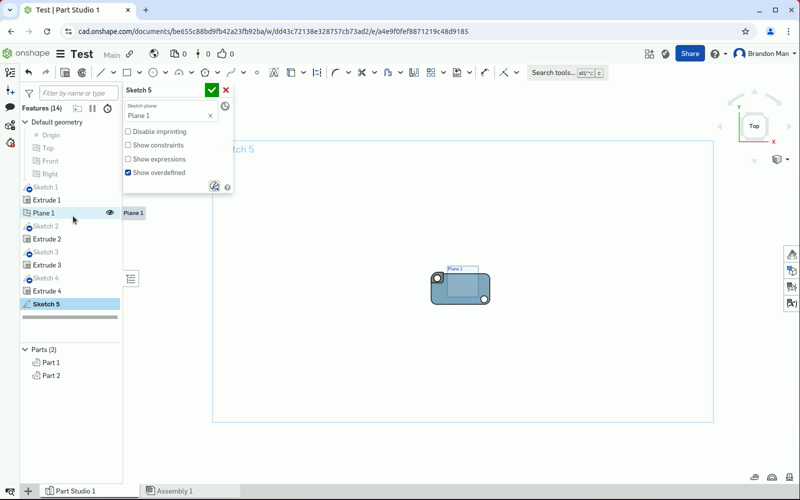
mouse_move(73, 352)
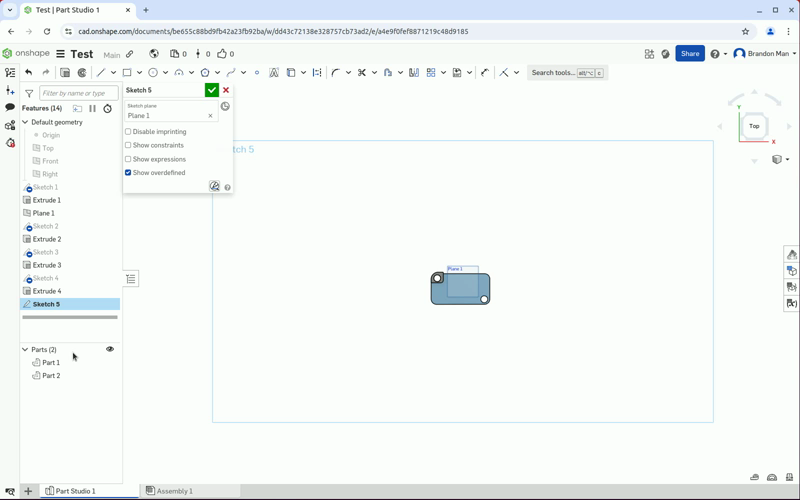
key(y)
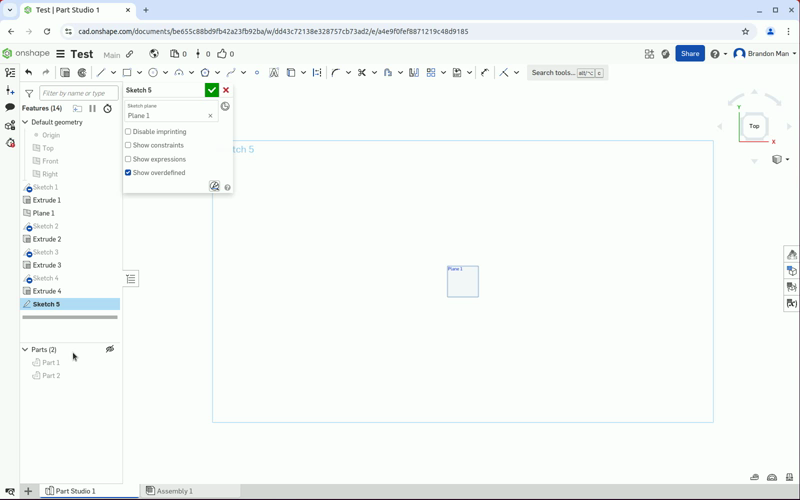
key(l)
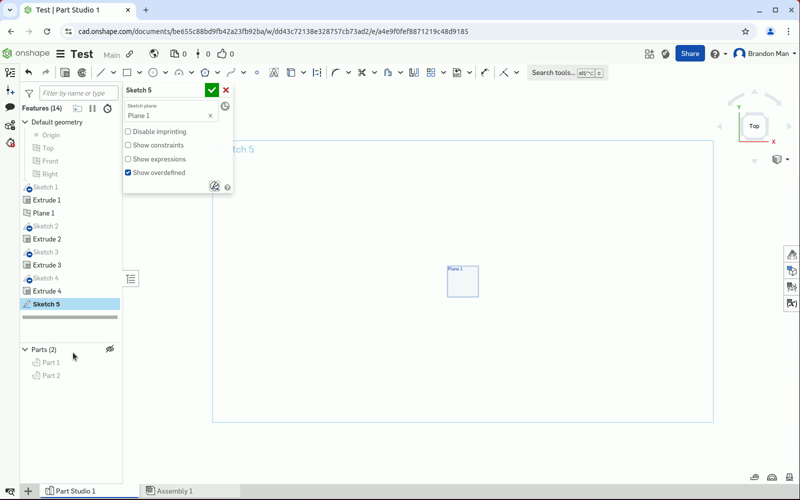
key_down(shift)
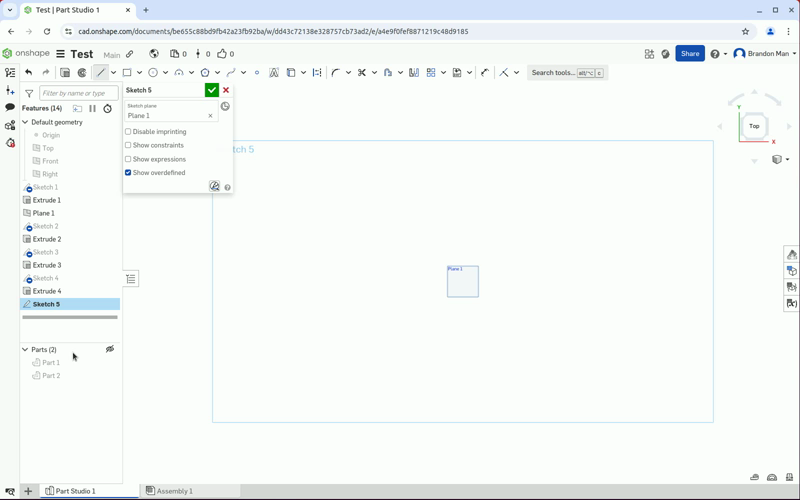
mouse_move(478, 304)
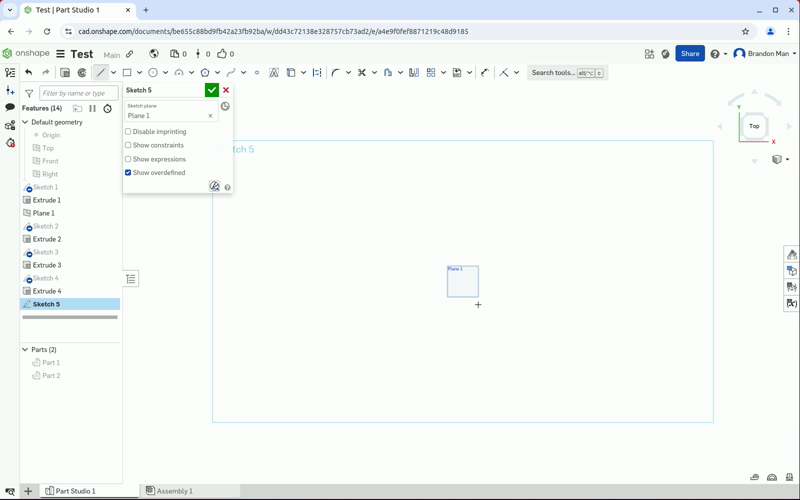
click(478, 304)
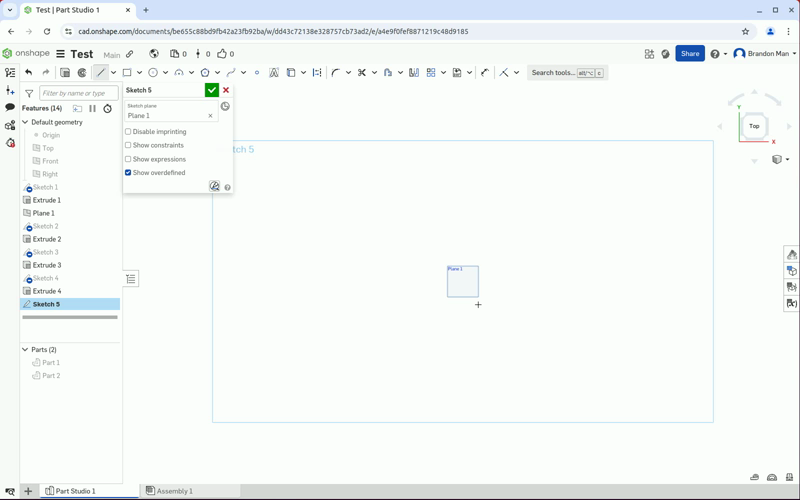
key_up(shift)
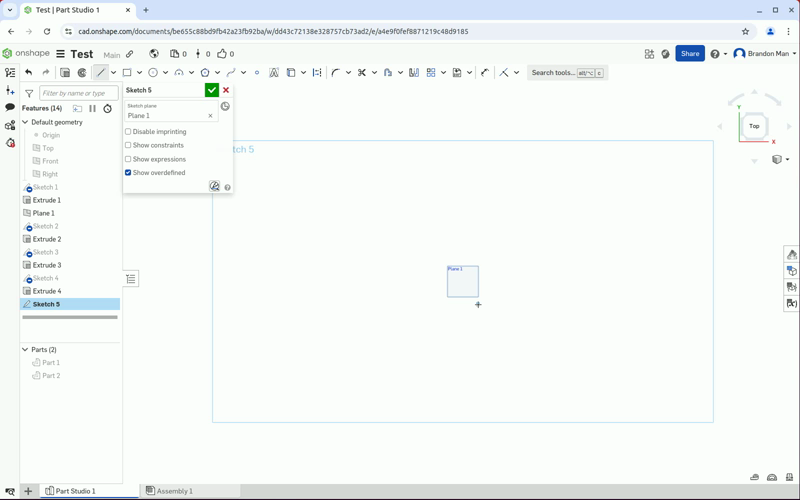
key_down(shift)
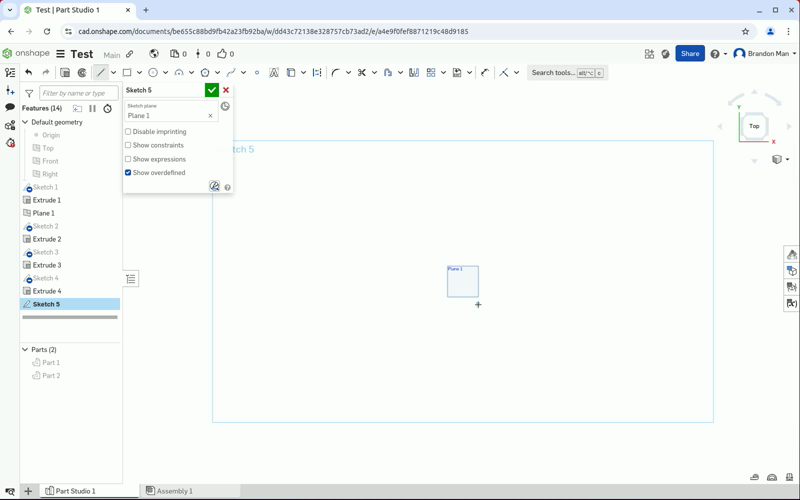
mouse_move(508, 304)
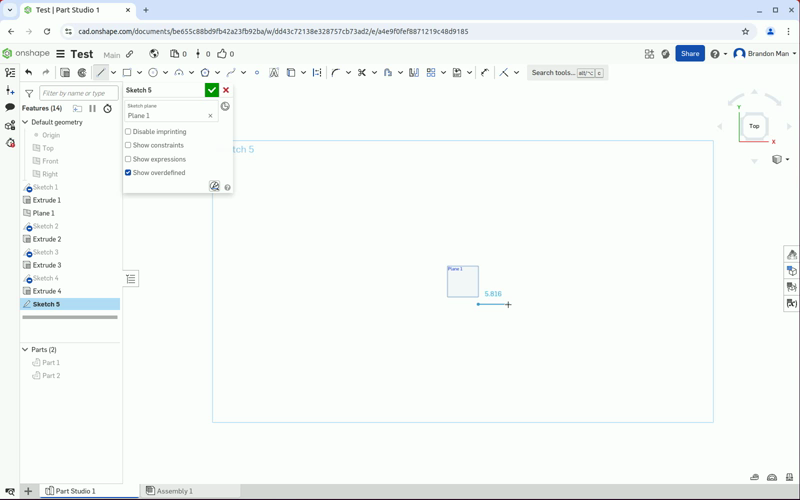
mouse_move(484, 304)
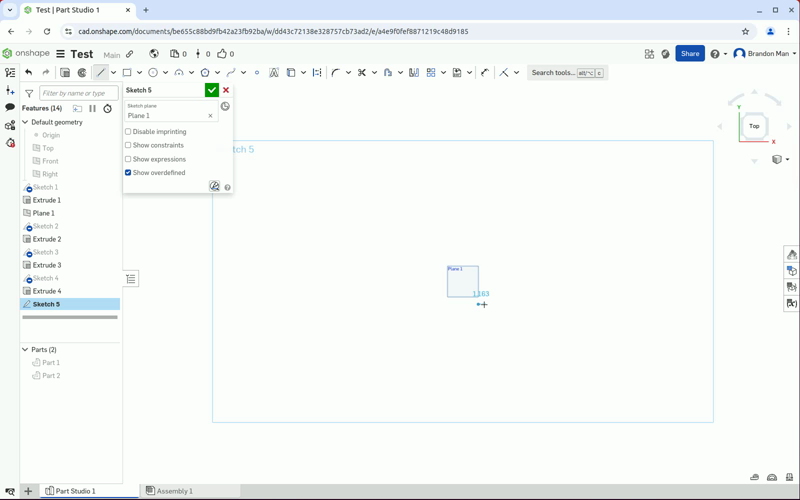
scroll(6)
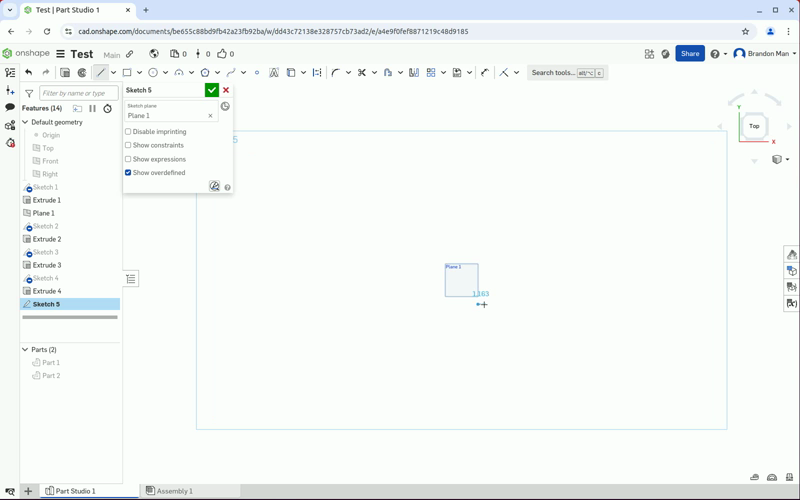
scroll(6)
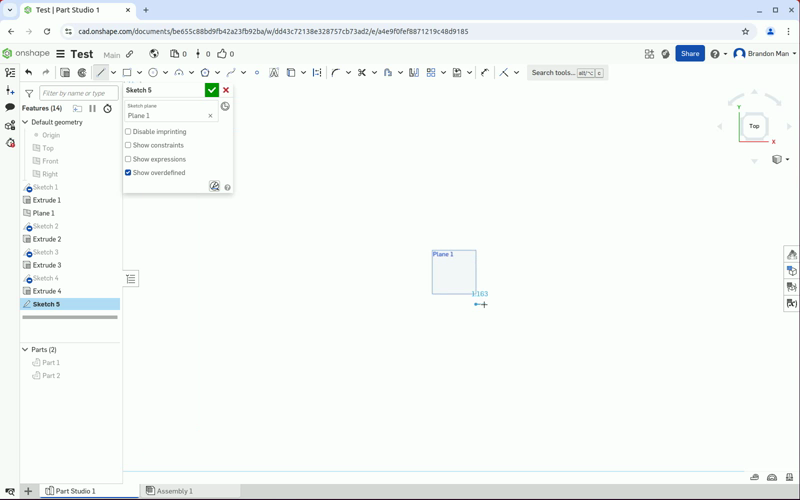
scroll(6)
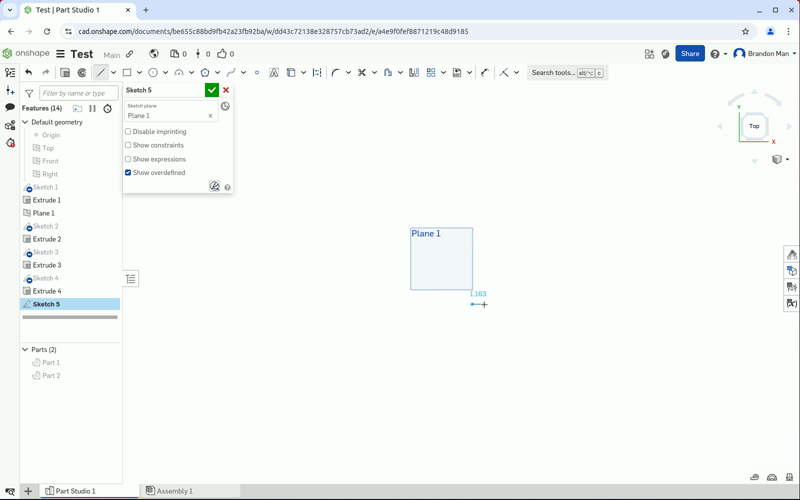
scroll(6)
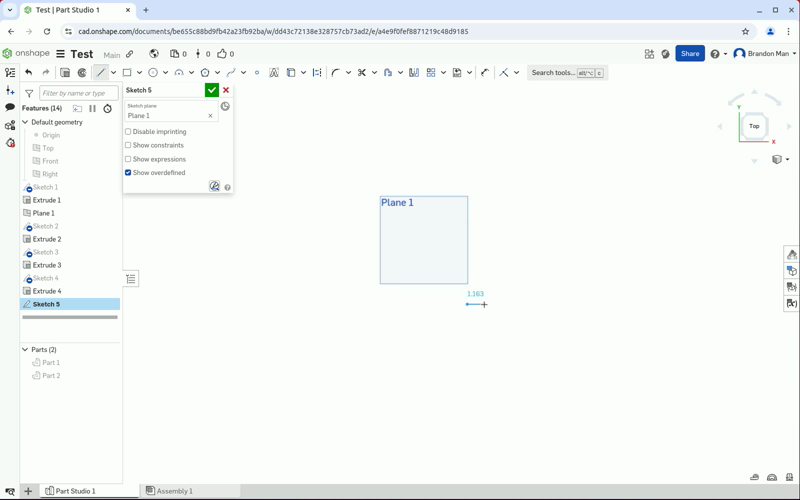
scroll(6)
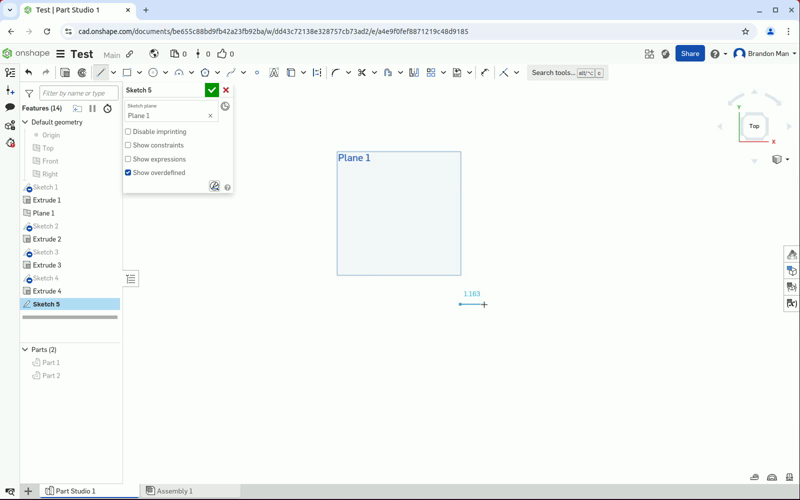
scroll(6)
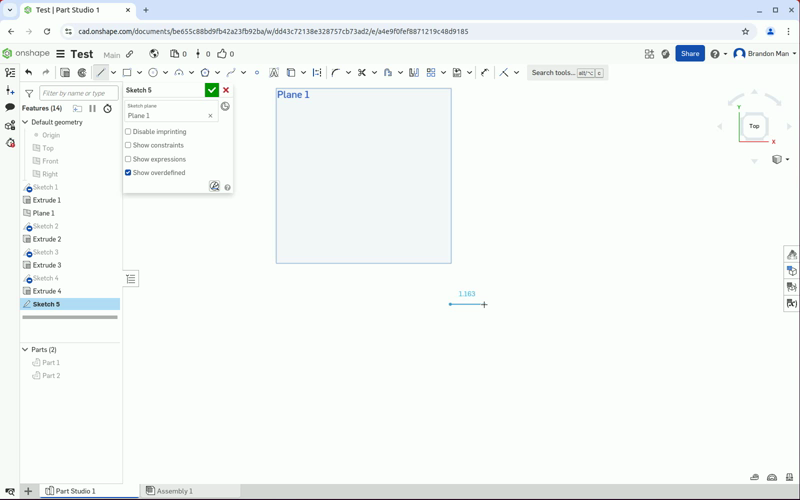
scroll(6)
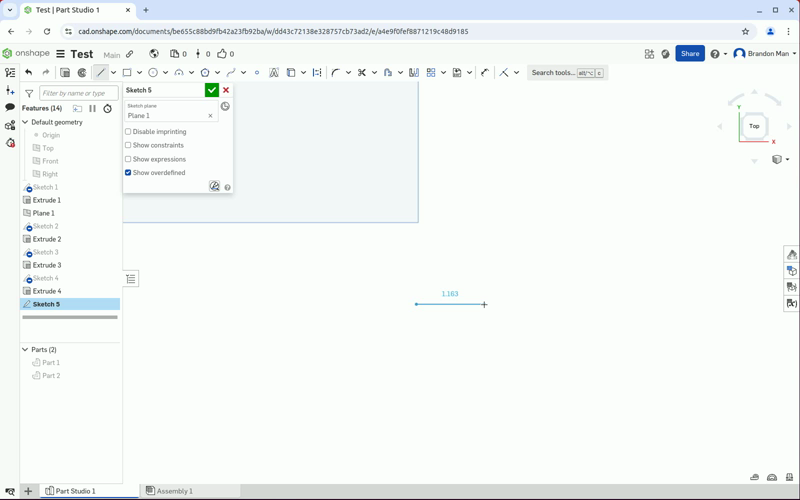
click(484, 304)
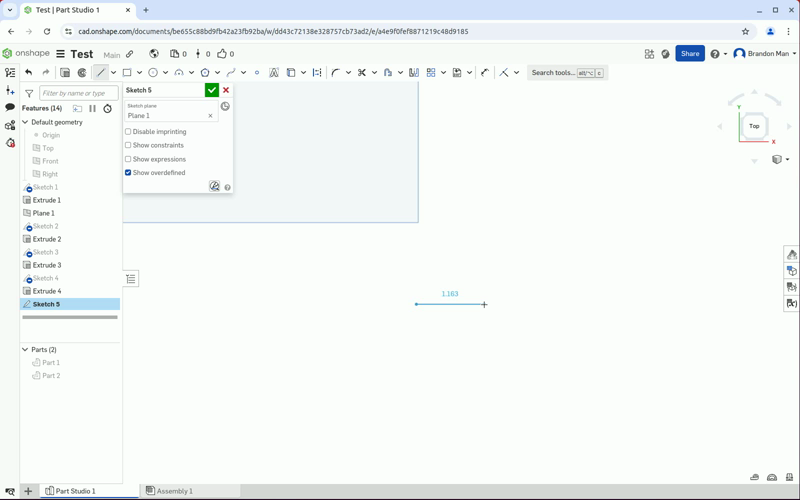
scroll(-6)
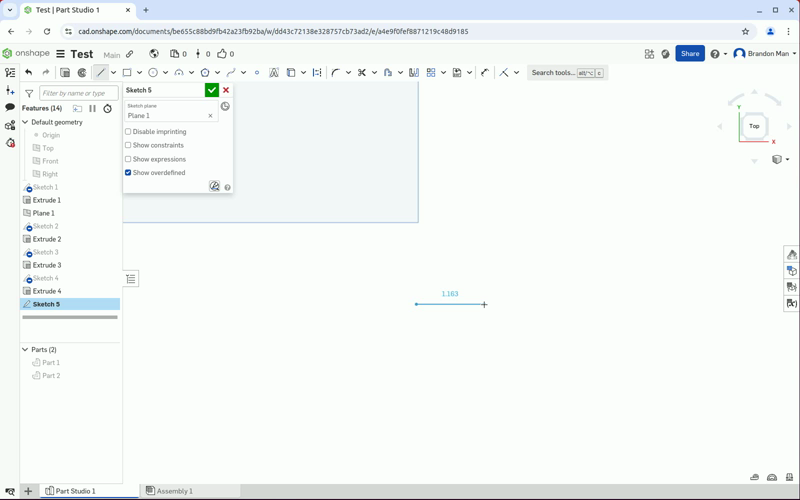
scroll(-6)
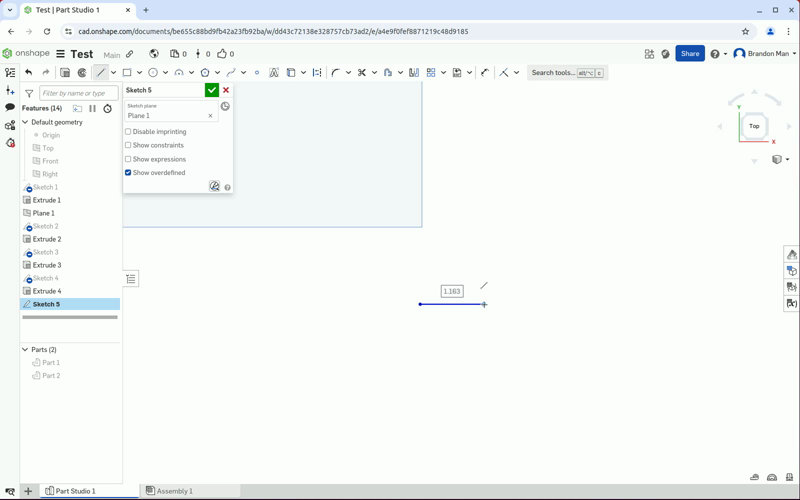
scroll(-6)
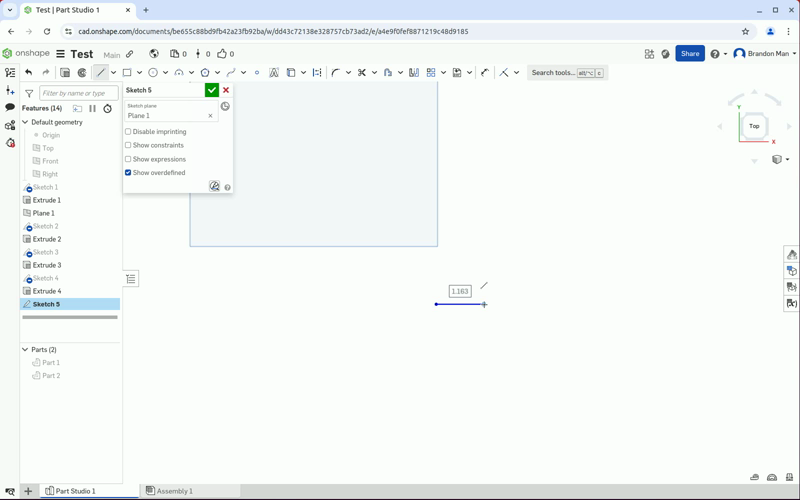
scroll(-6)
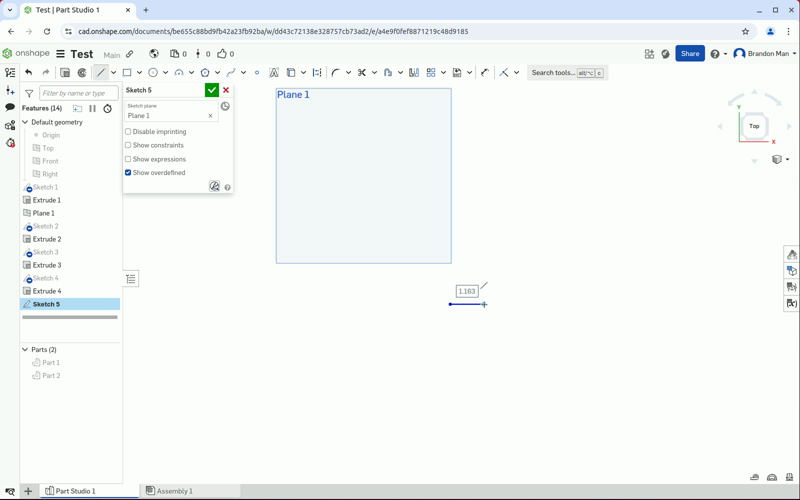
scroll(-6)
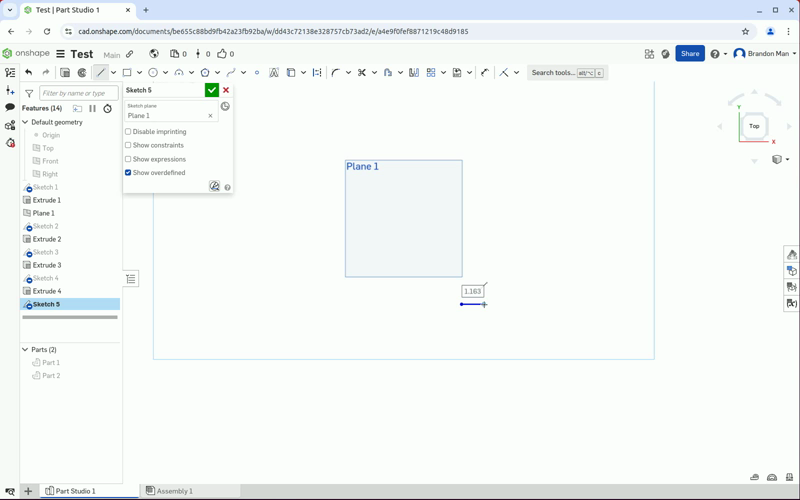
scroll(-6)
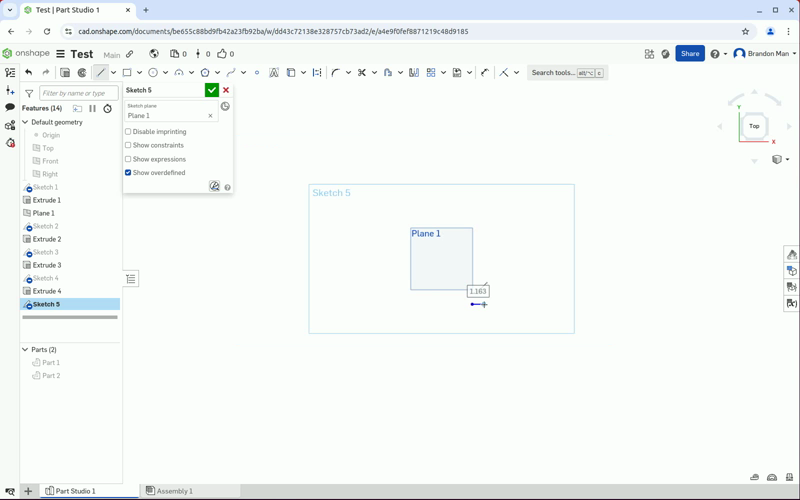
scroll(-6)
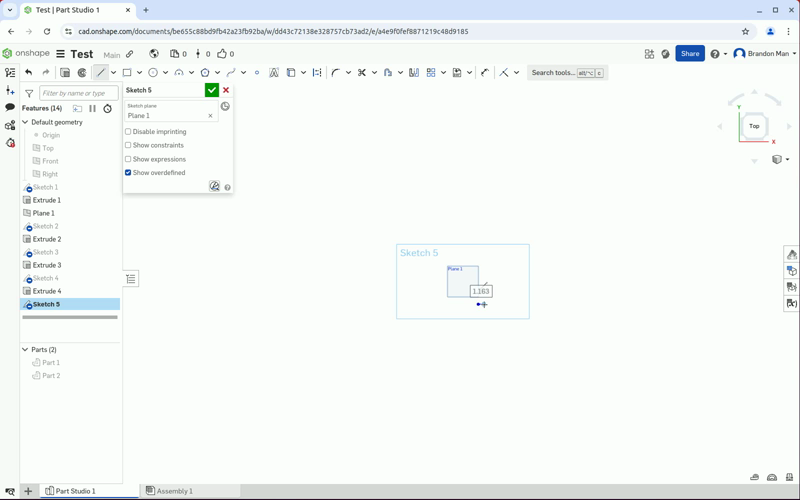
key_up(shift)
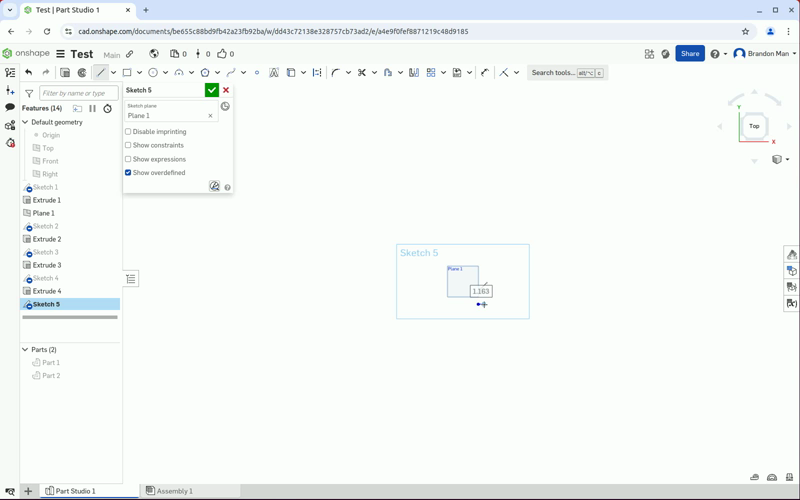
key(esc)
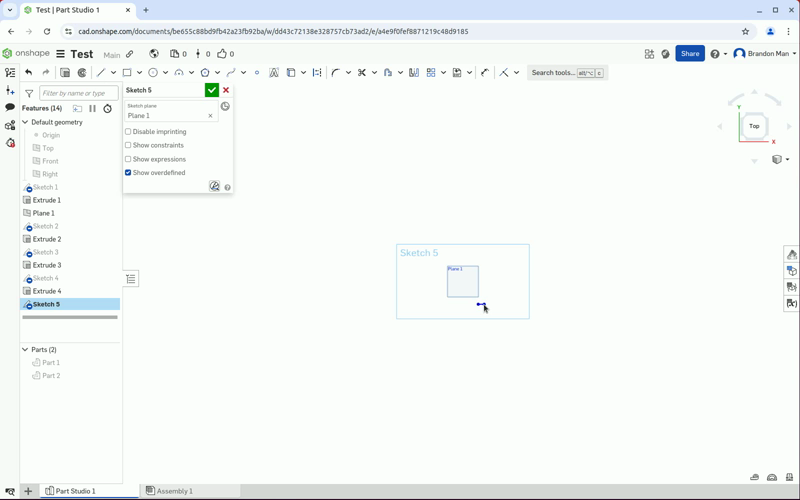
key(a)
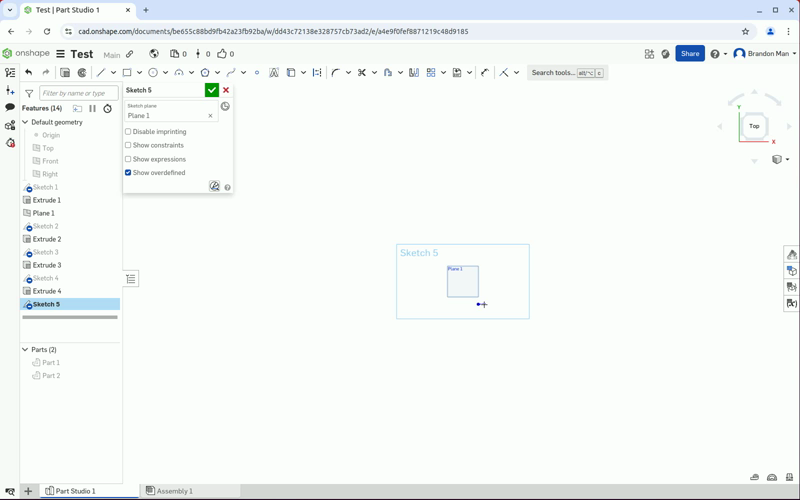
mouse_move(484, 304)
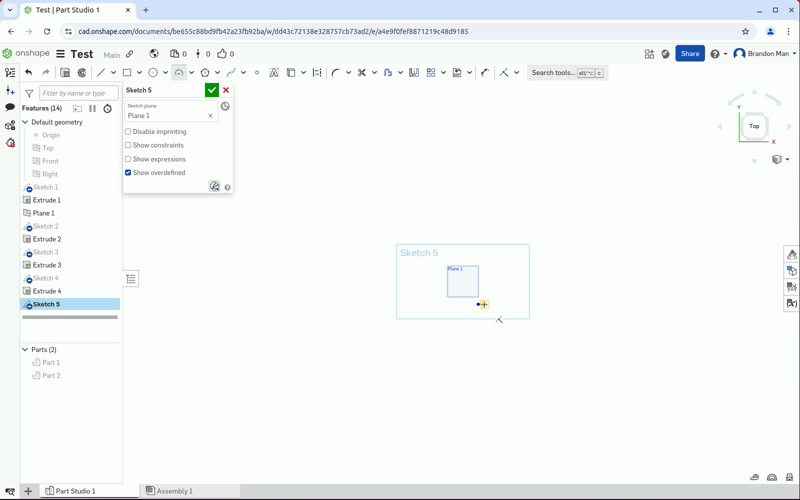
click(484, 304)
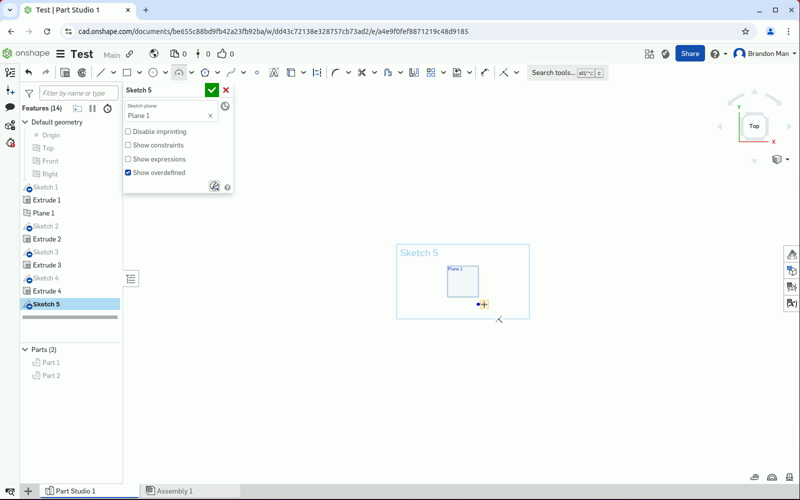
key_down(shift)
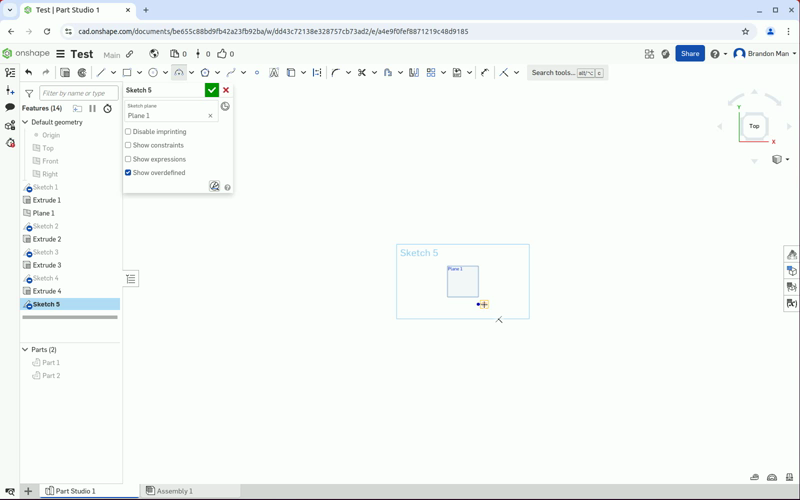
mouse_move(489, 298)
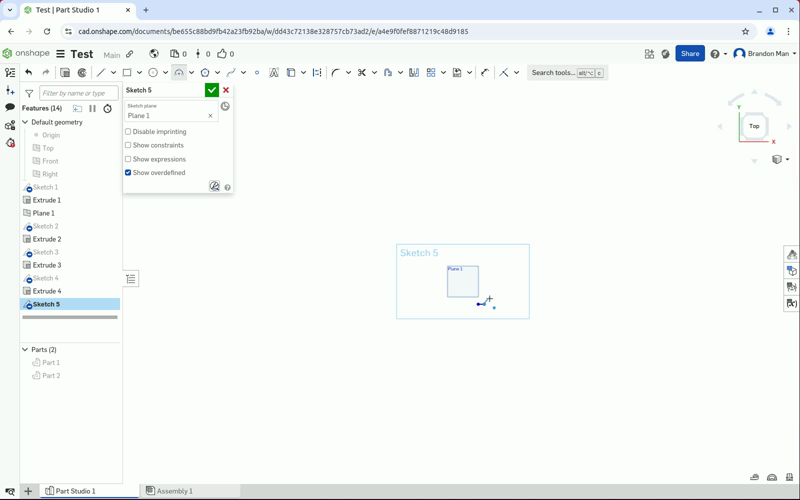
click(489, 298)
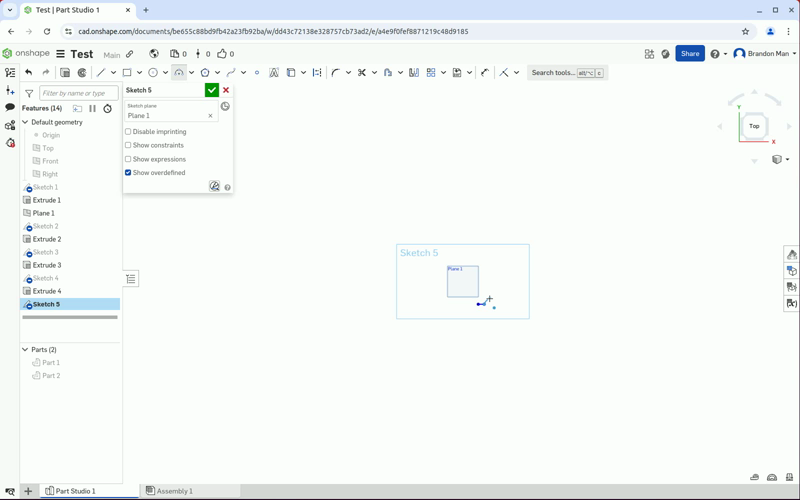
mouse_move(488, 302)
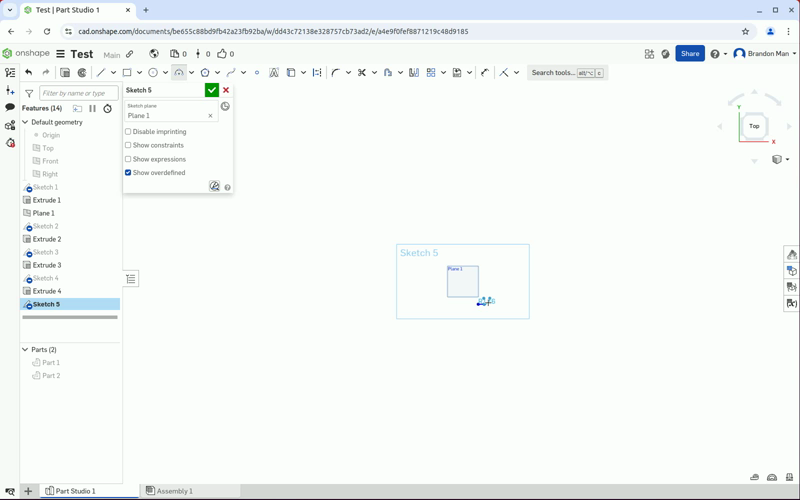
click(488, 302)
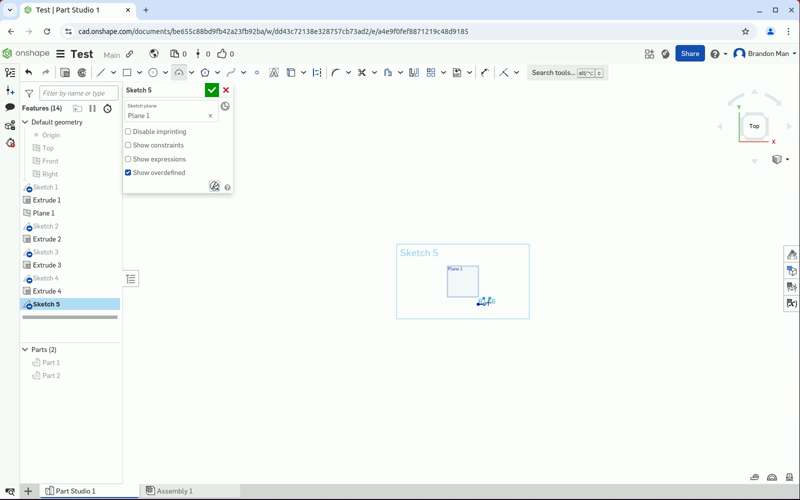
key_up(shift)
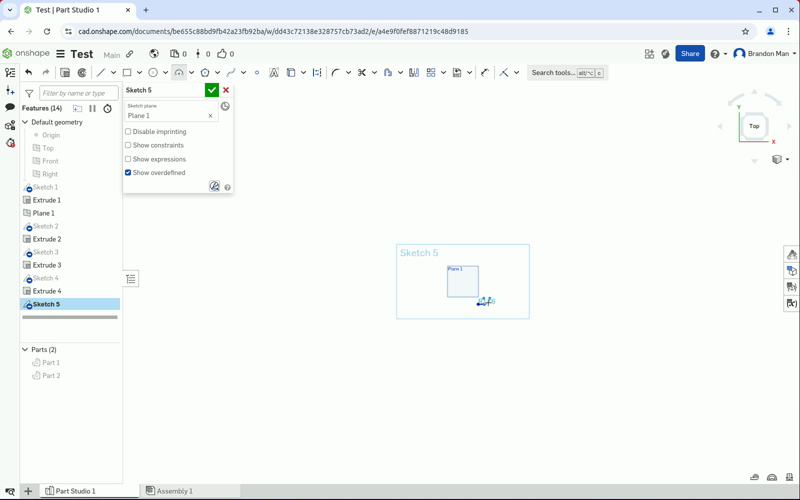
key(esc)
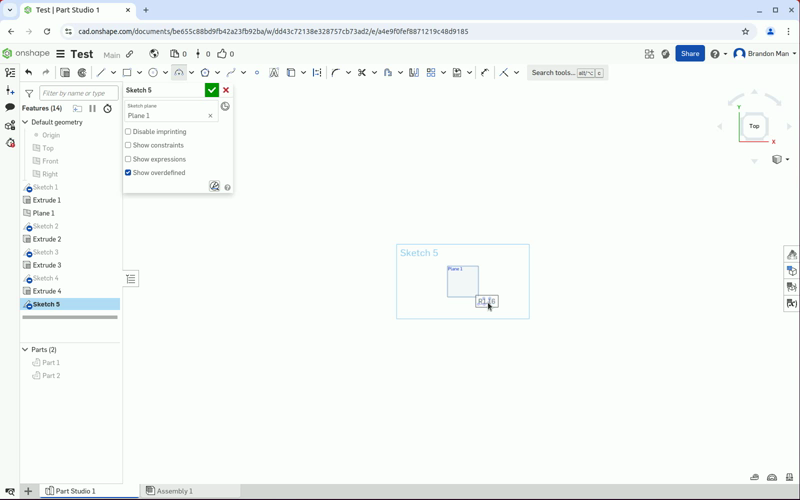
key(l)
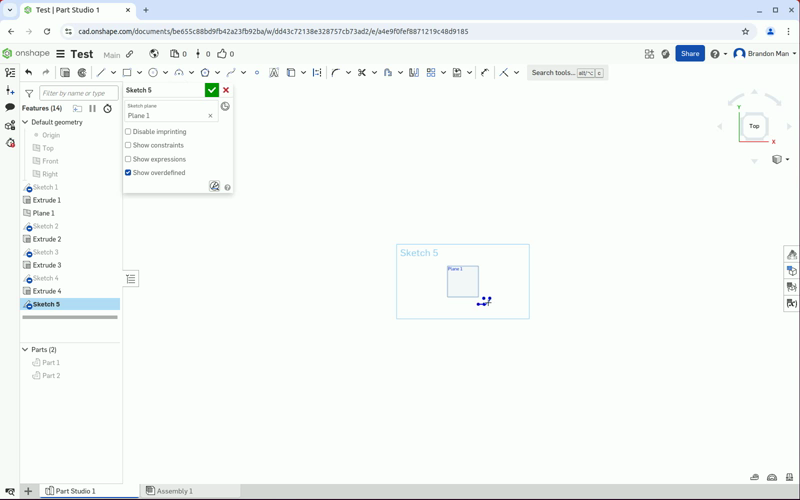
mouse_move(489, 298)
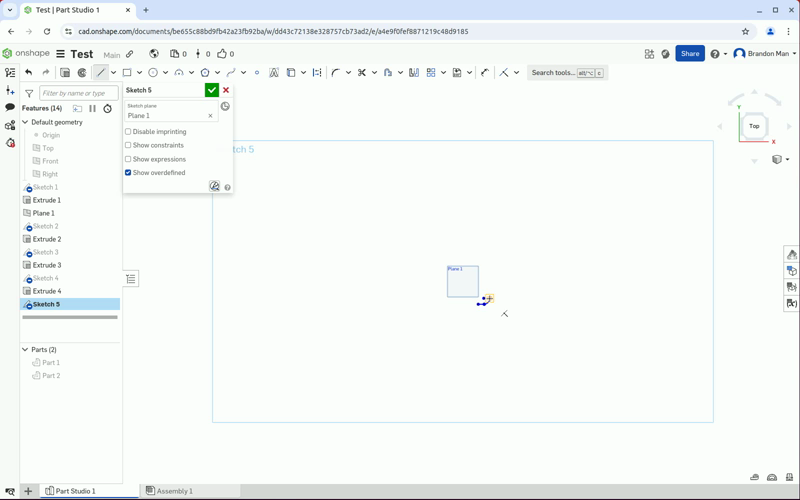
scroll(6)
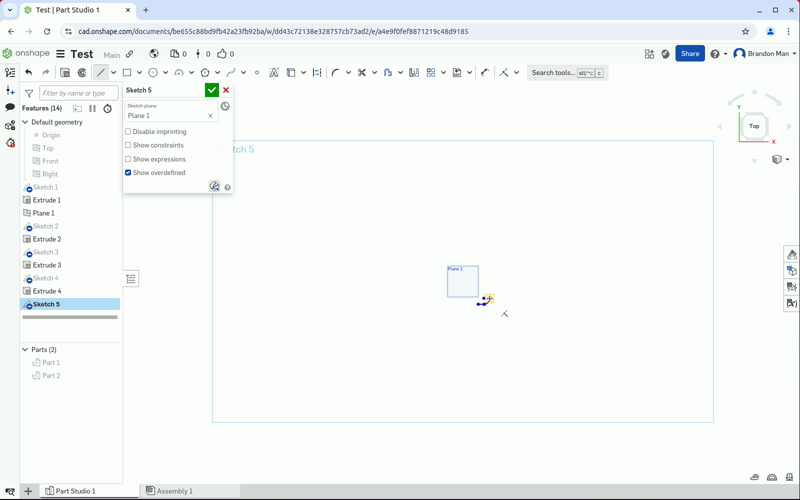
scroll(6)
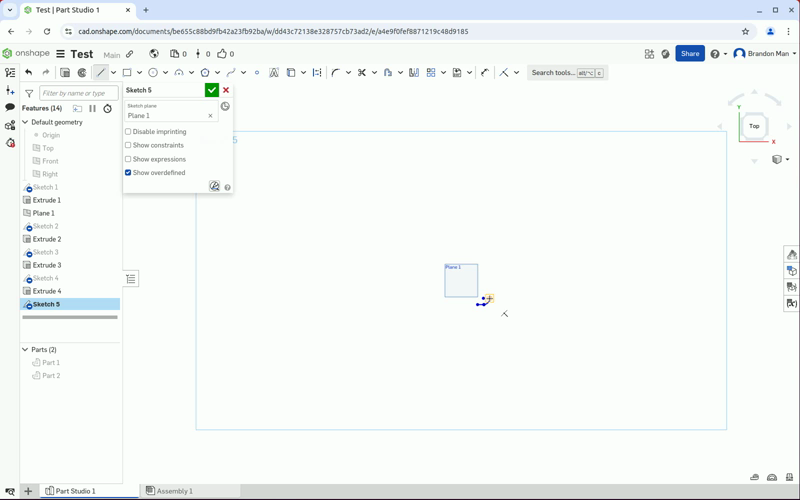
scroll(6)
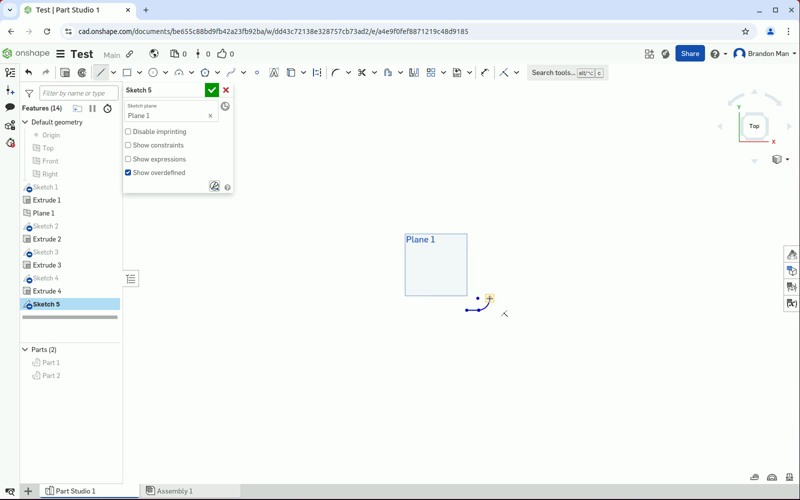
scroll(6)
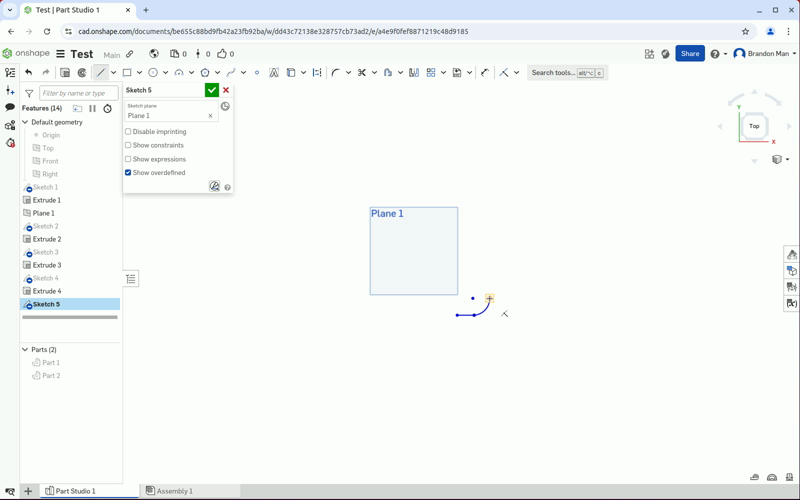
scroll(6)
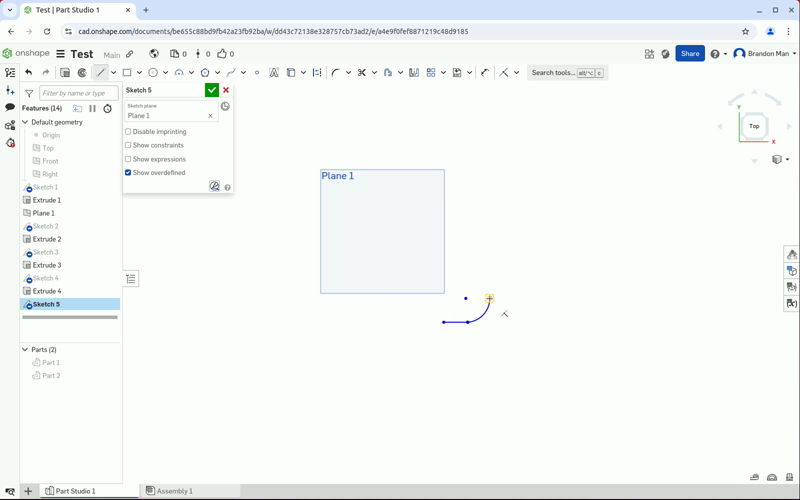
scroll(6)
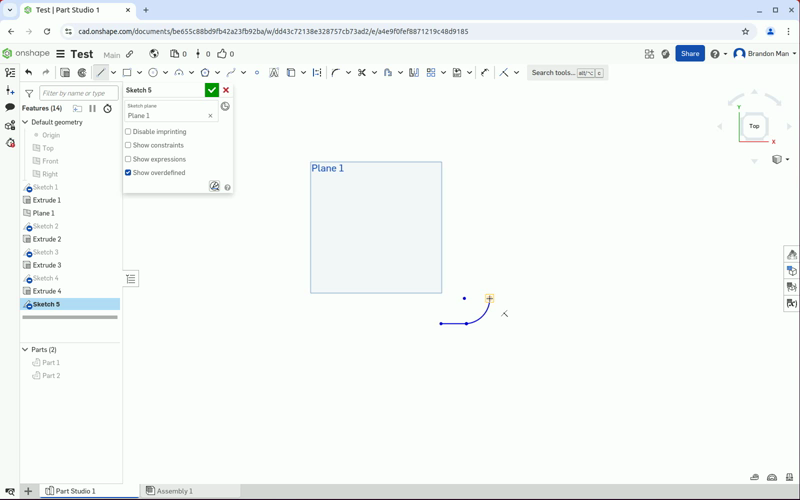
scroll(6)
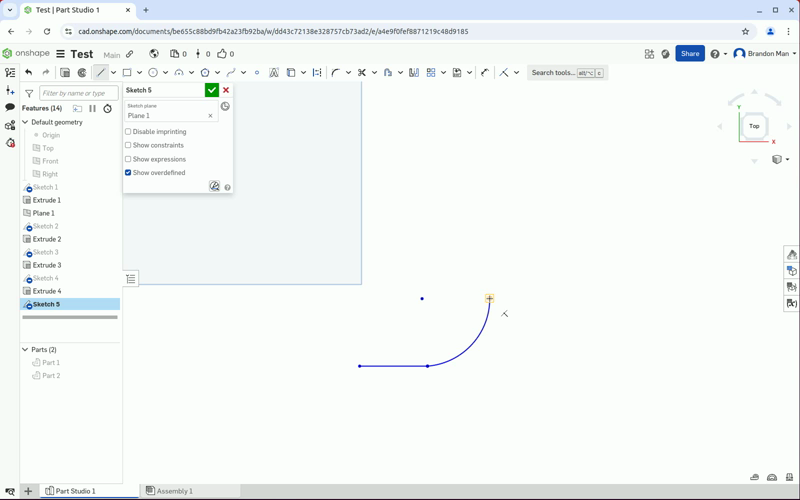
click(489, 298)
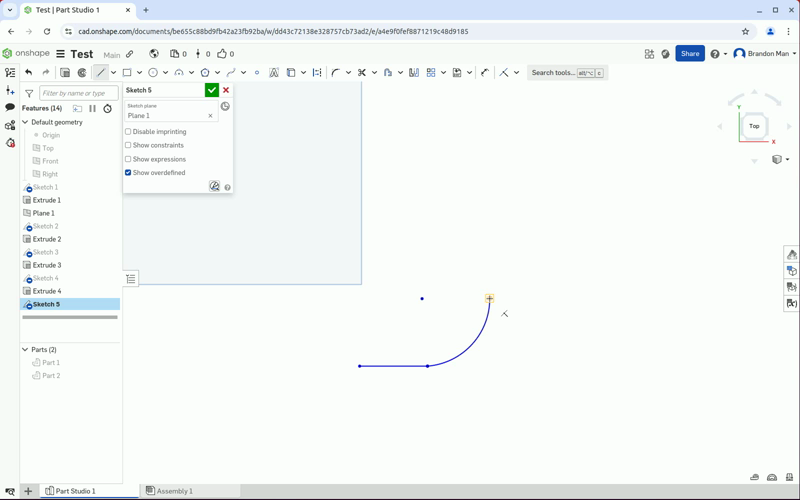
scroll(-6)
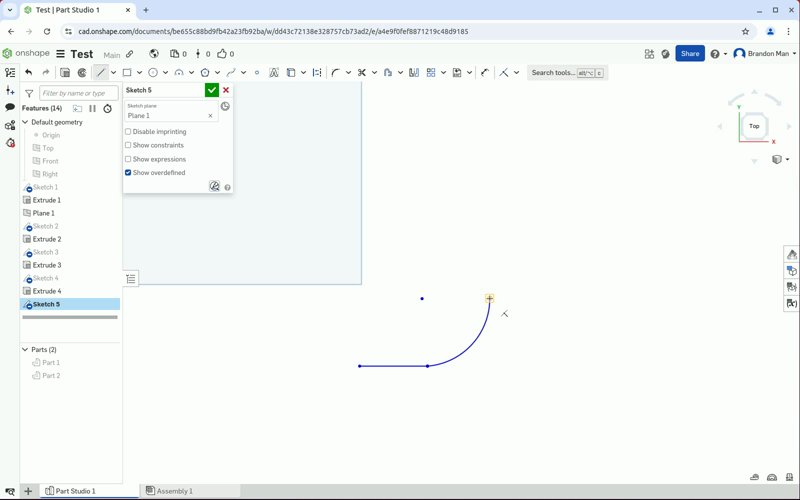
scroll(-6)
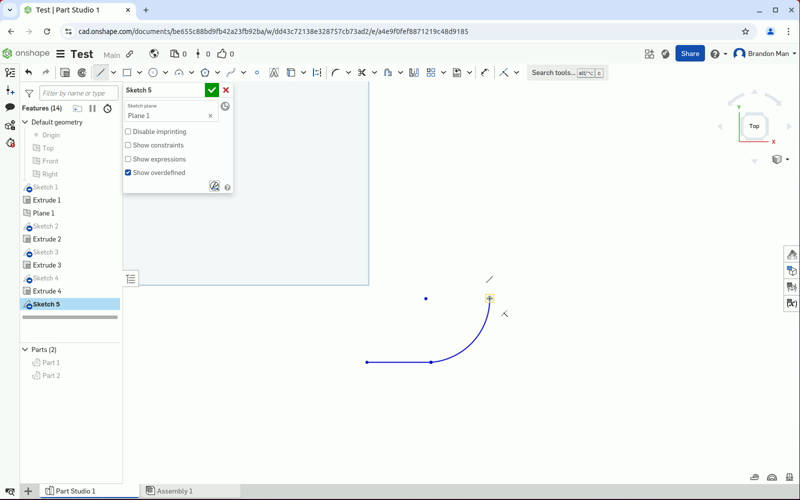
scroll(-6)
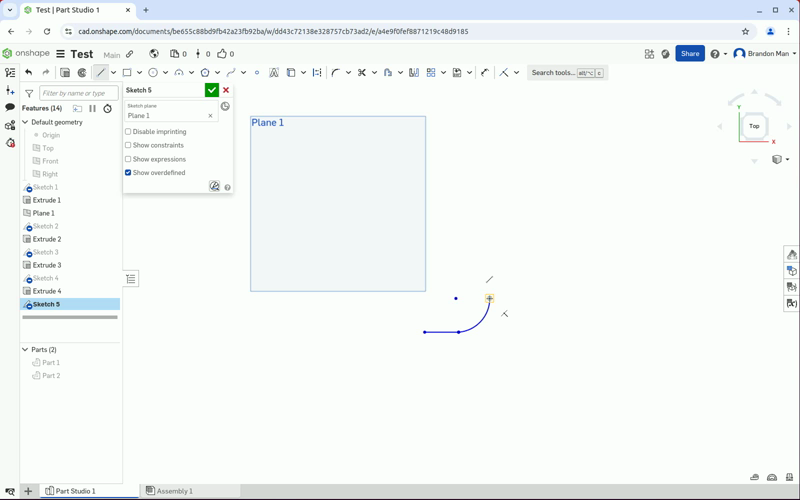
scroll(-6)
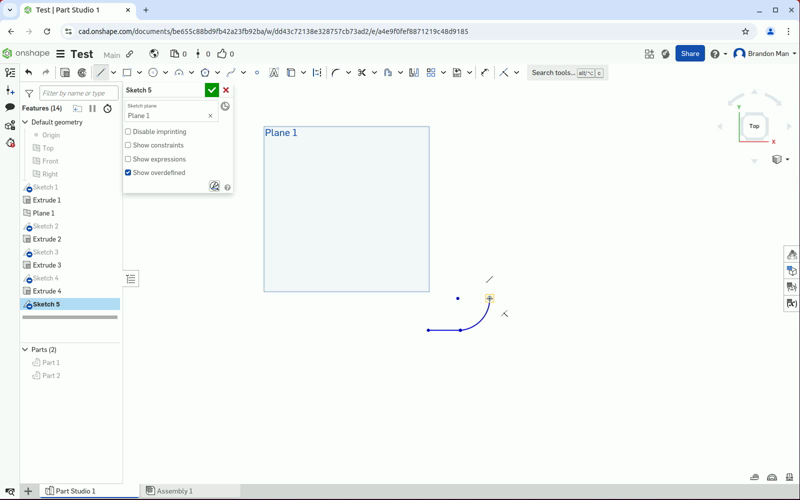
scroll(-6)
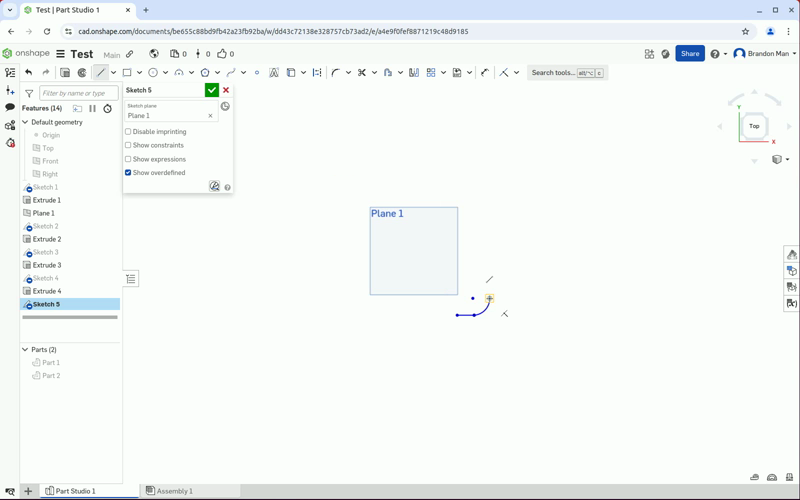
scroll(-6)
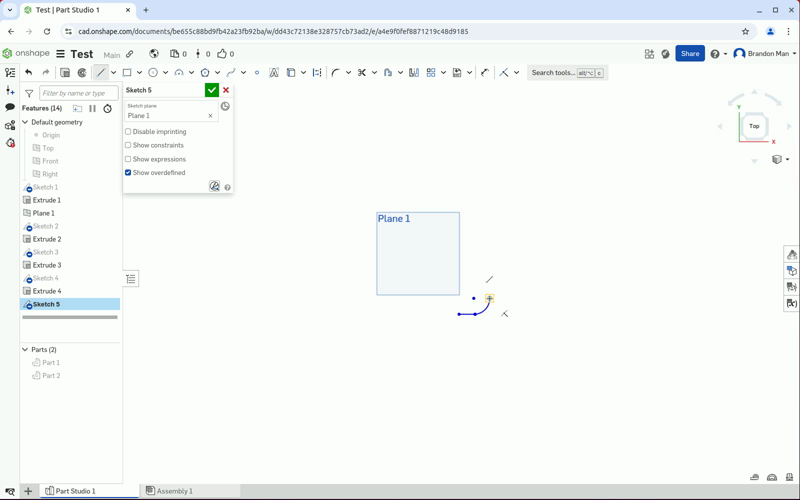
scroll(-6)
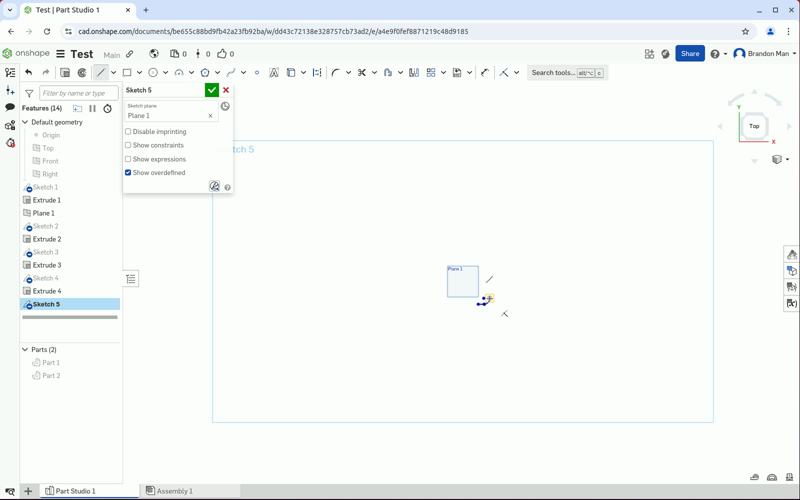
key_down(shift)
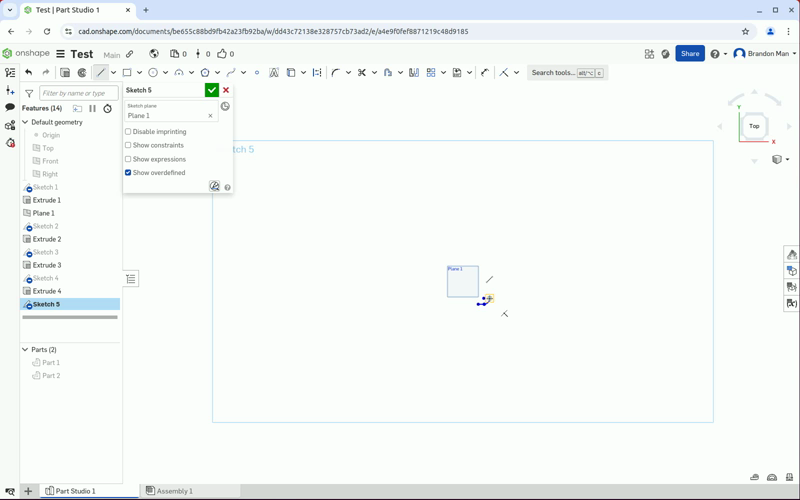
mouse_move(519, 298)
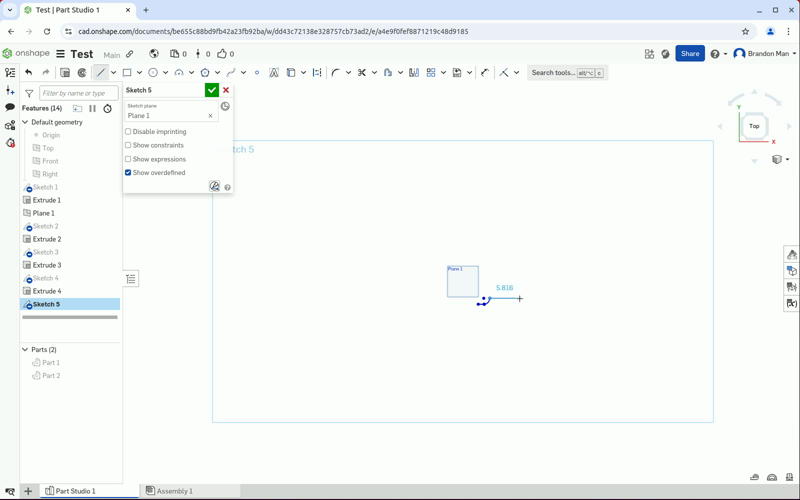
mouse_move(489, 293)
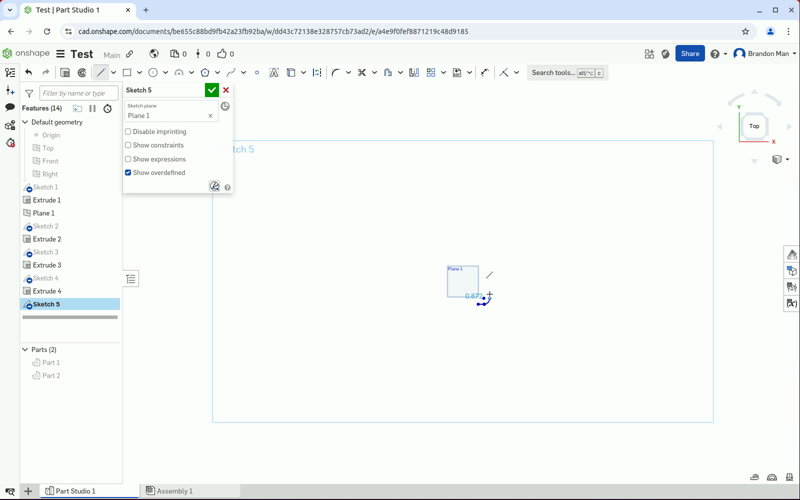
scroll(6)
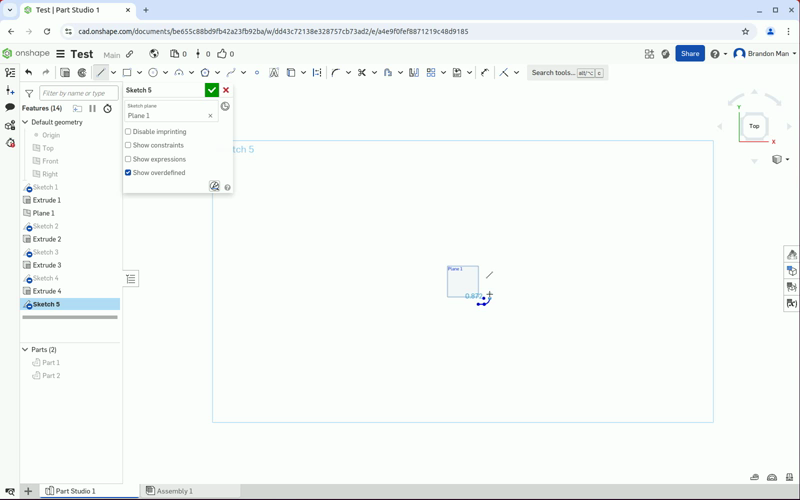
scroll(6)
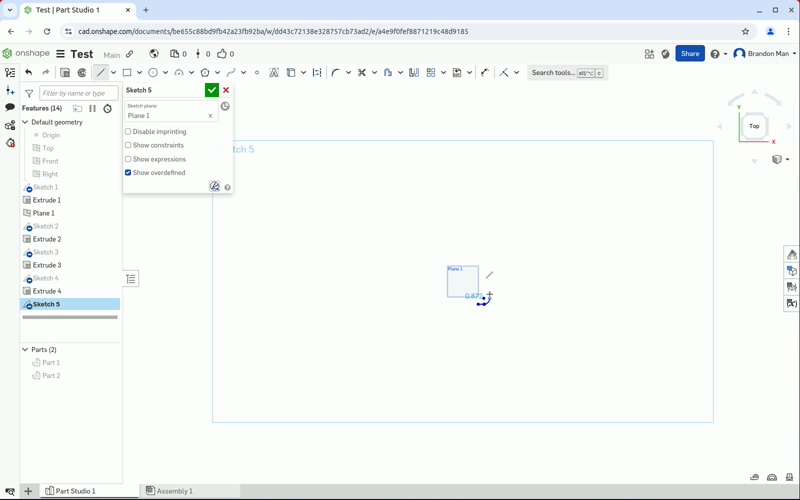
scroll(6)
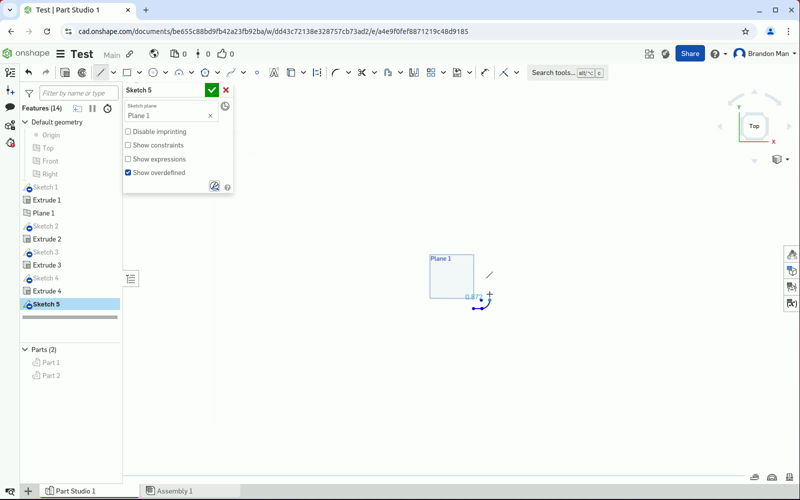
scroll(6)
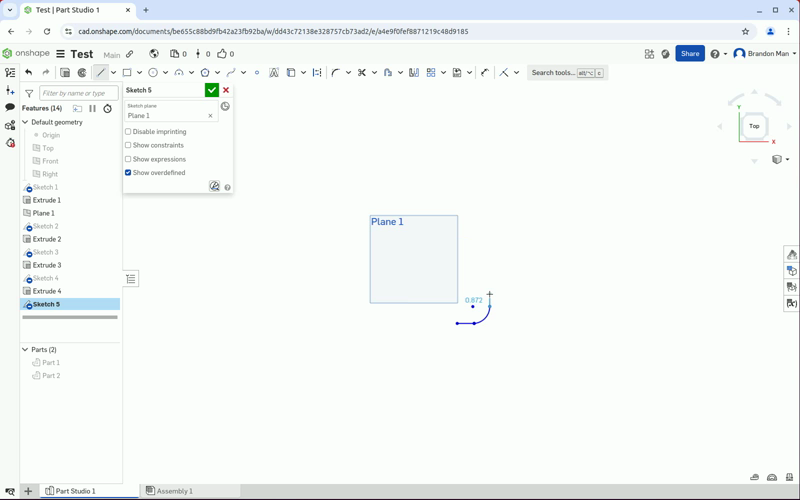
scroll(6)
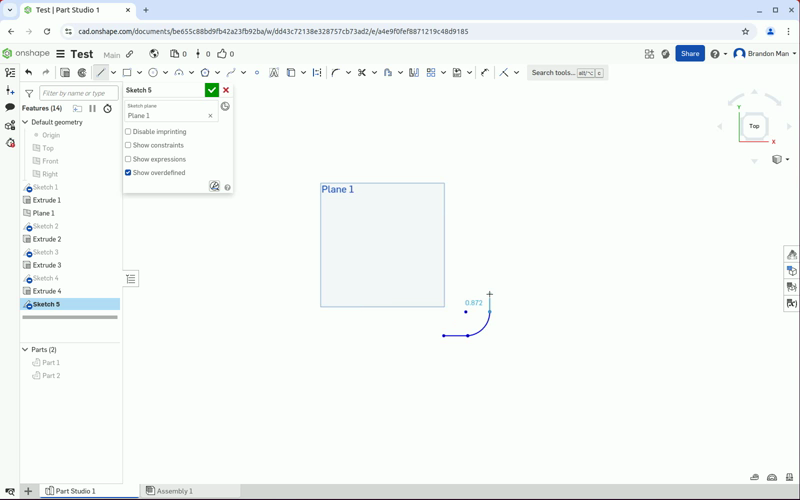
scroll(6)
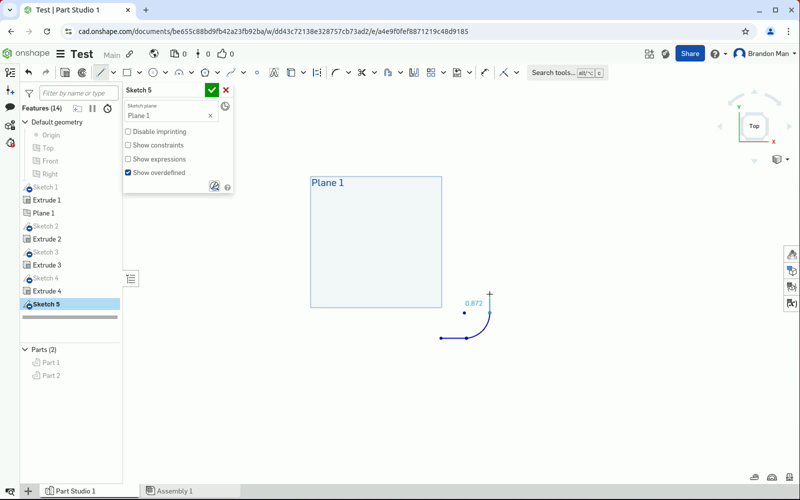
scroll(6)
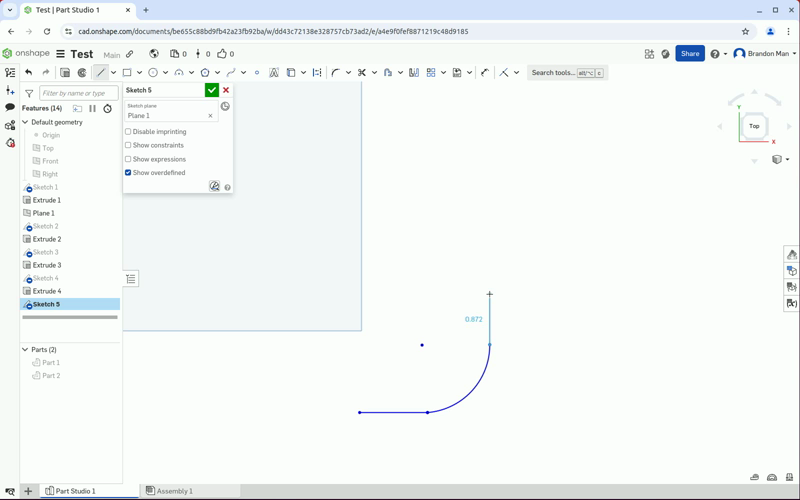
click(489, 293)
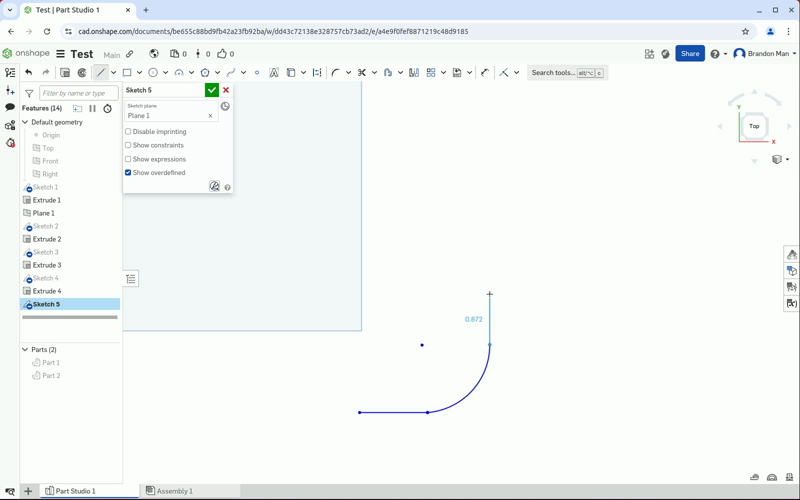
scroll(-6)
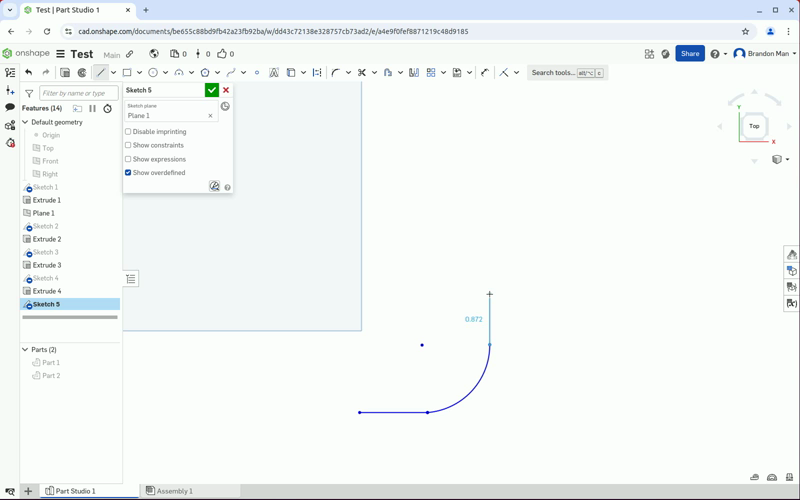
scroll(-6)
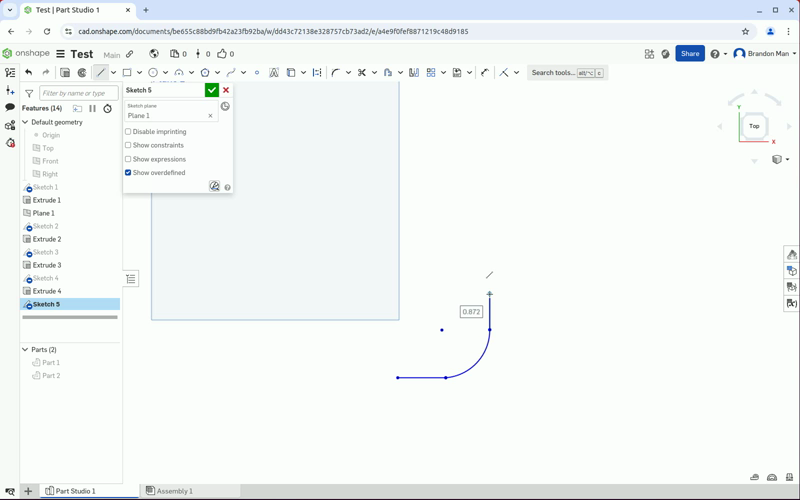
scroll(-6)
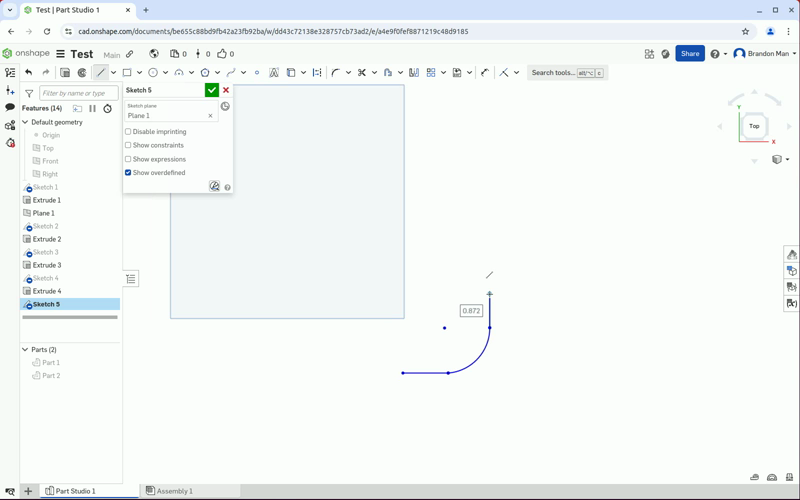
scroll(-6)
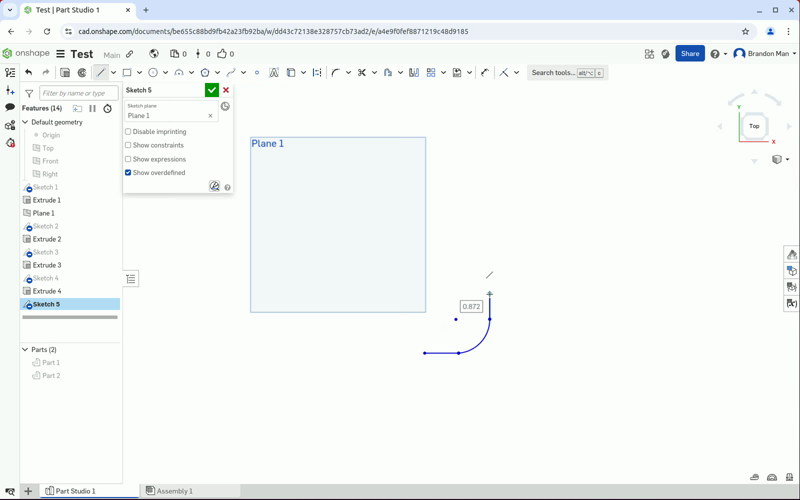
scroll(-6)
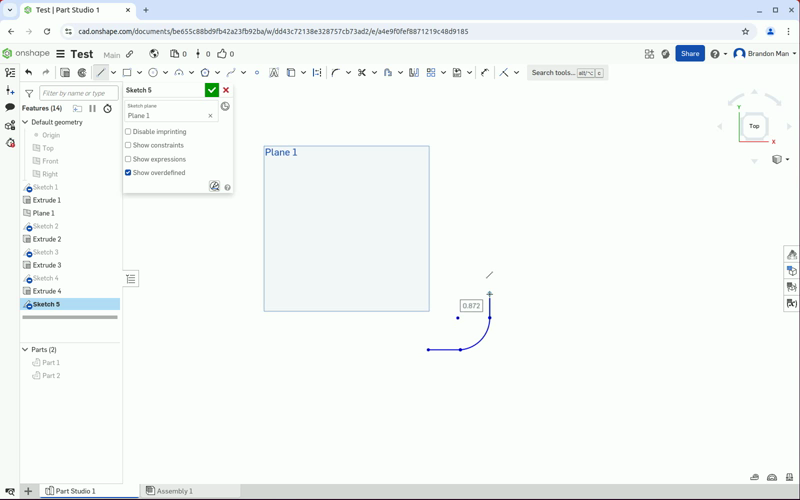
scroll(-6)
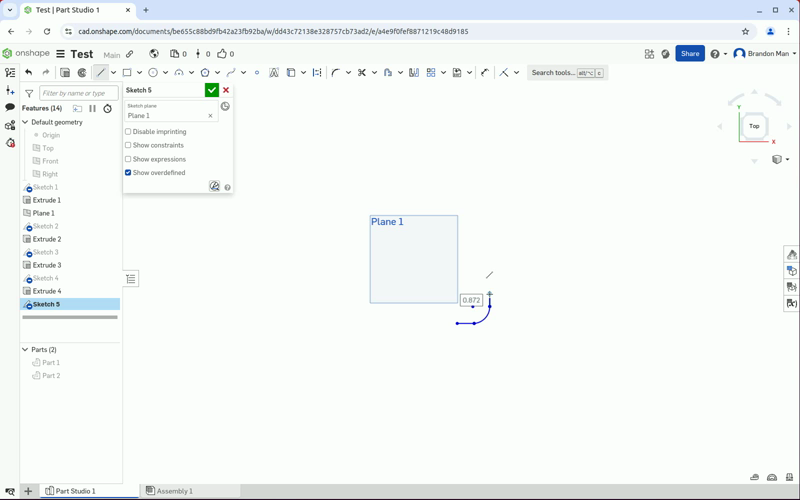
scroll(-6)
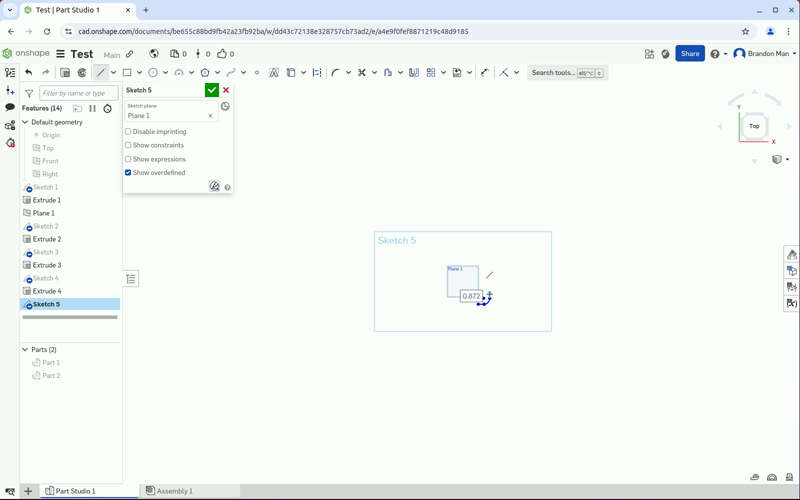
key_up(shift)
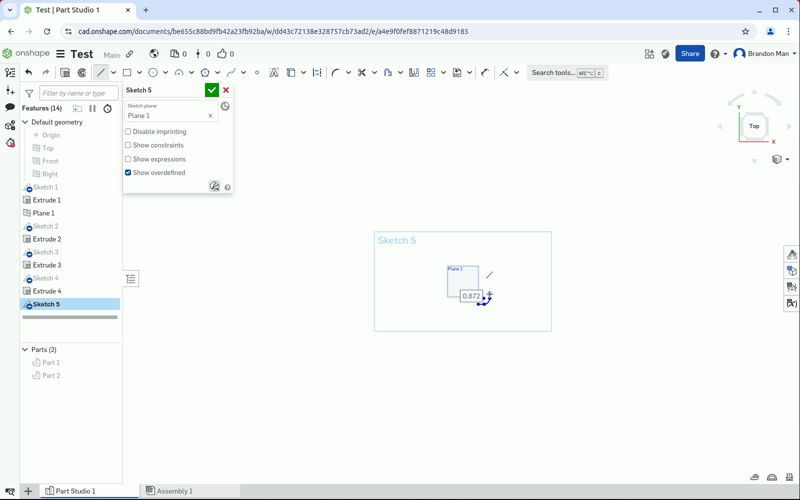
key_down(shift)
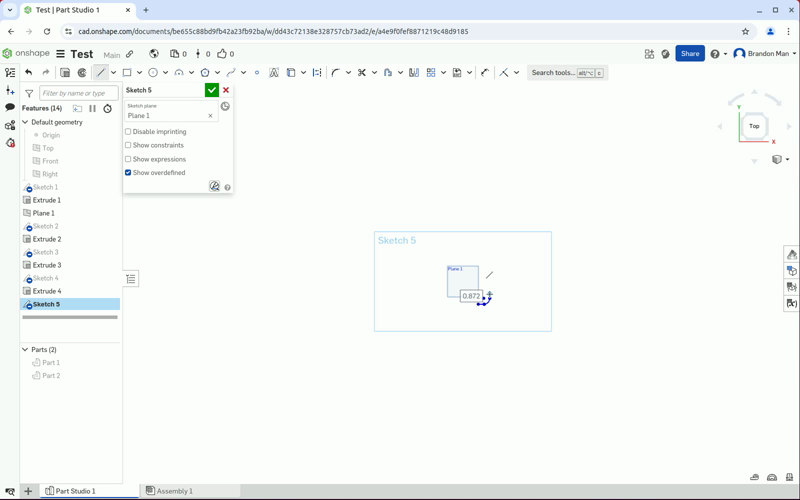
mouse_move(519, 293)
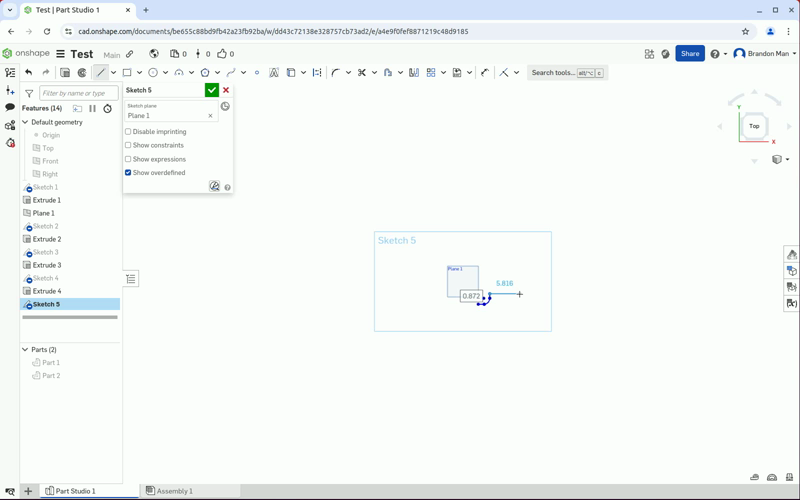
mouse_move(480, 293)
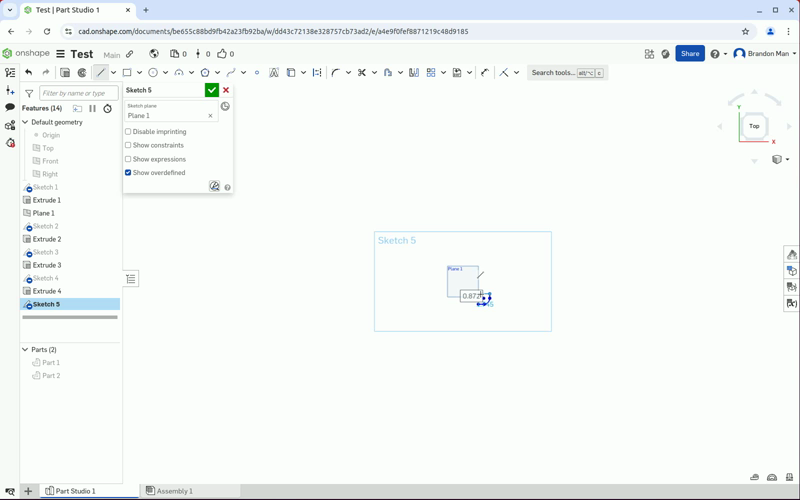
click(480, 293)
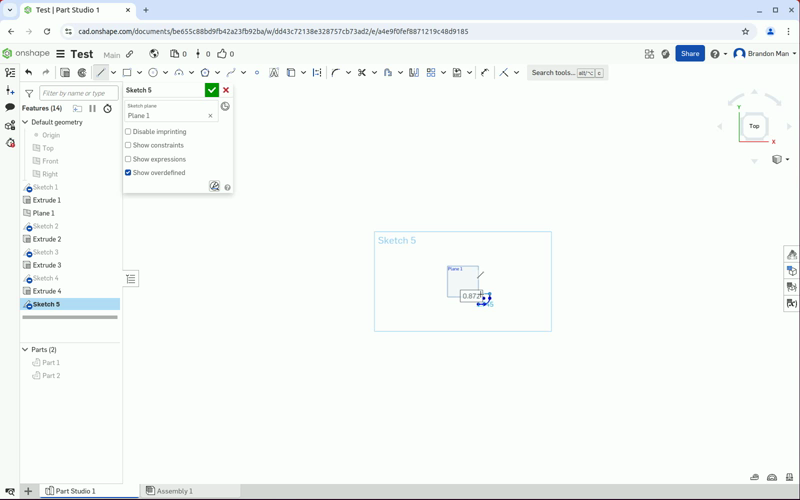
key_up(shift)
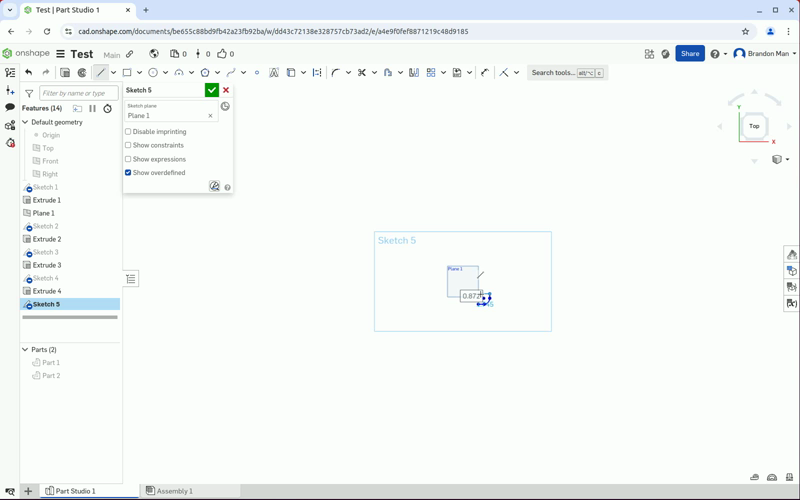
key(esc)
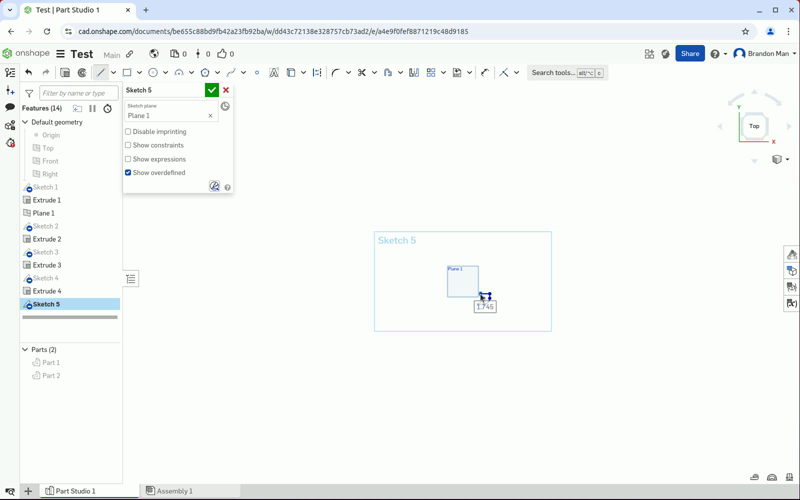
key(a)
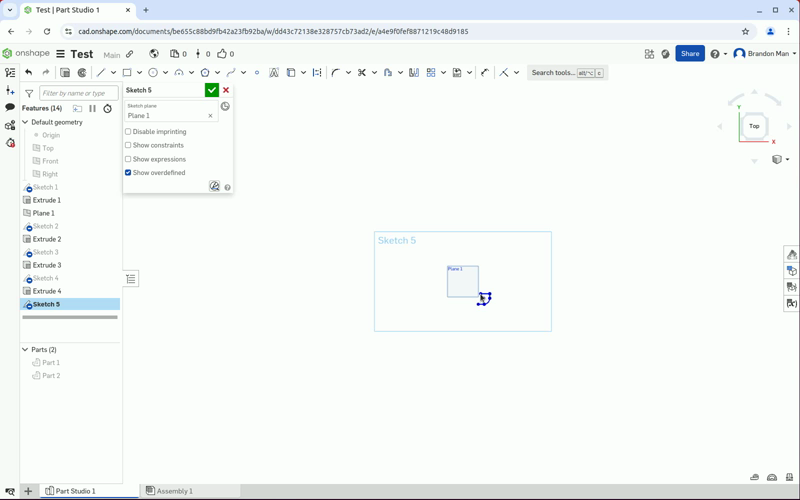
mouse_move(480, 293)
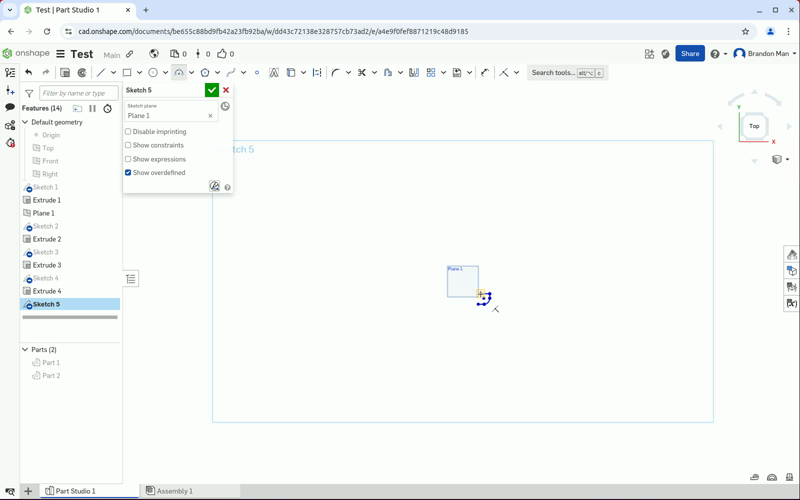
click(480, 293)
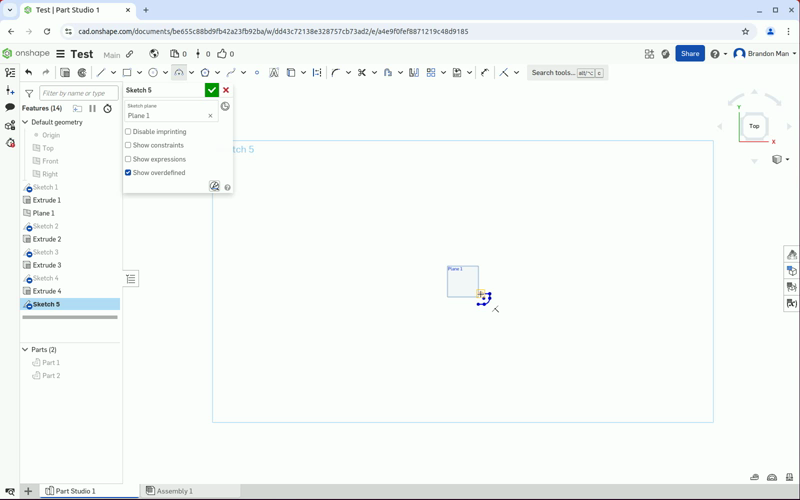
key_down(shift)
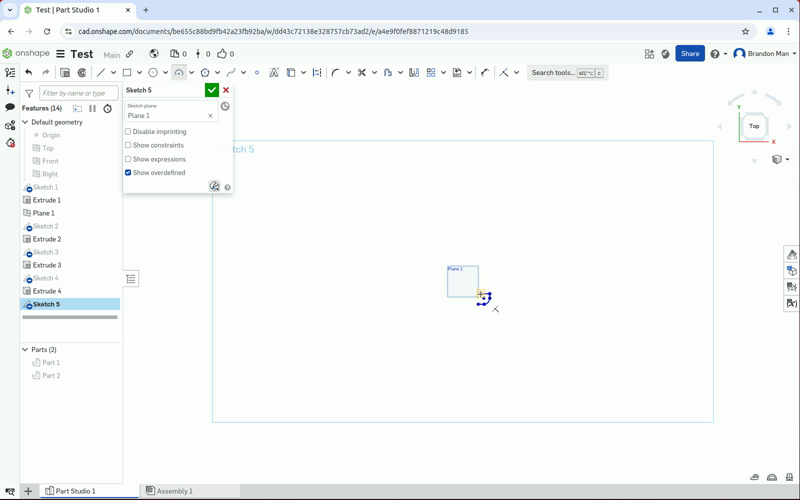
mouse_move(478, 296)
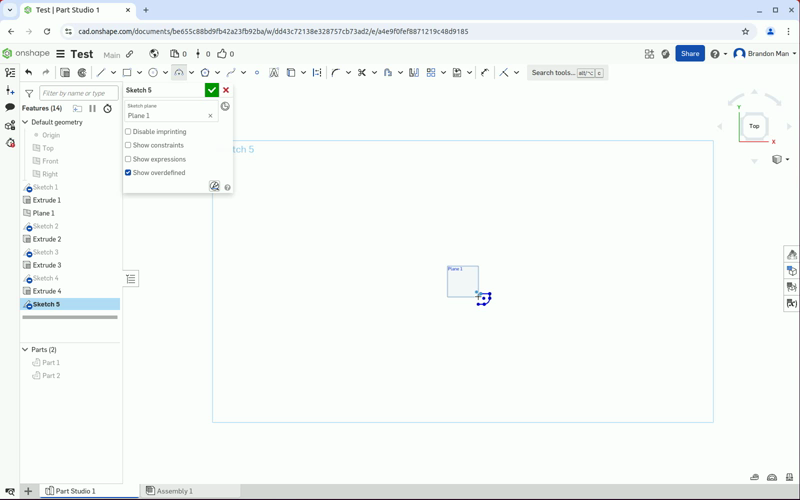
scroll(6)
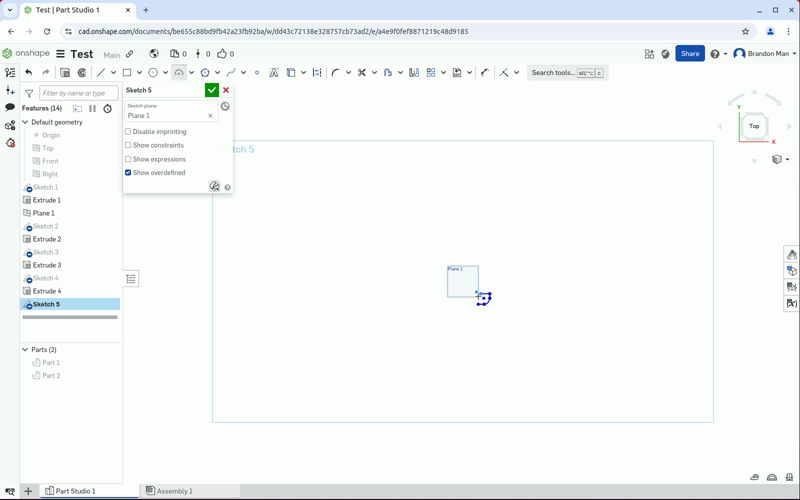
scroll(6)
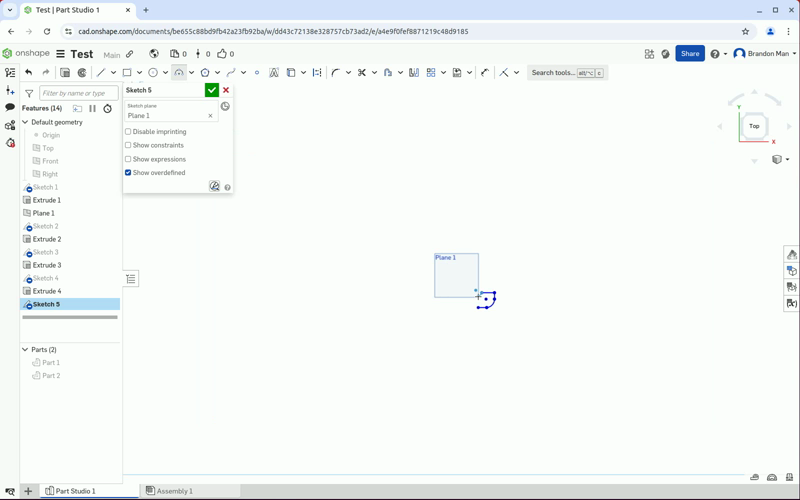
scroll(6)
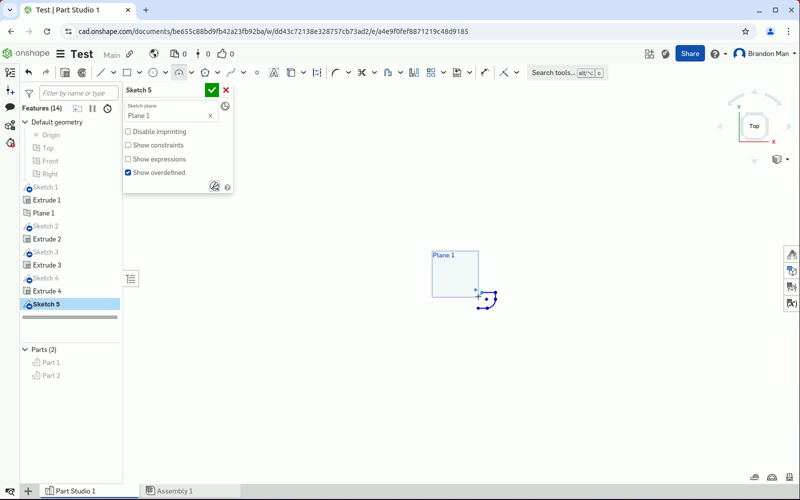
scroll(6)
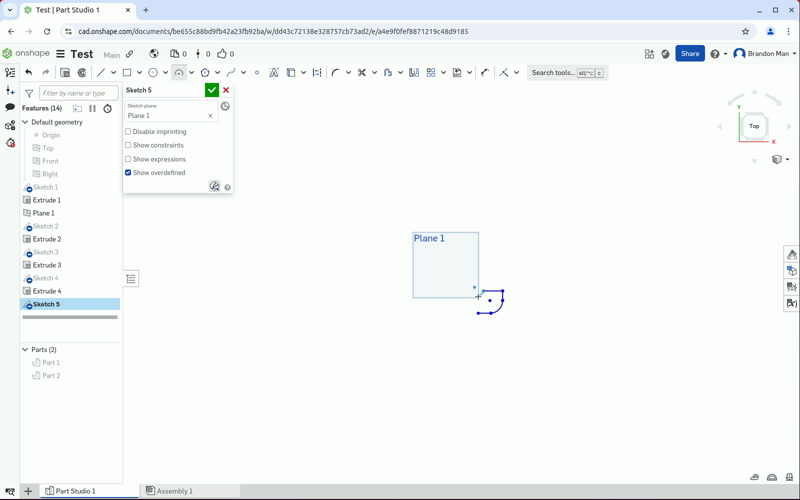
scroll(6)
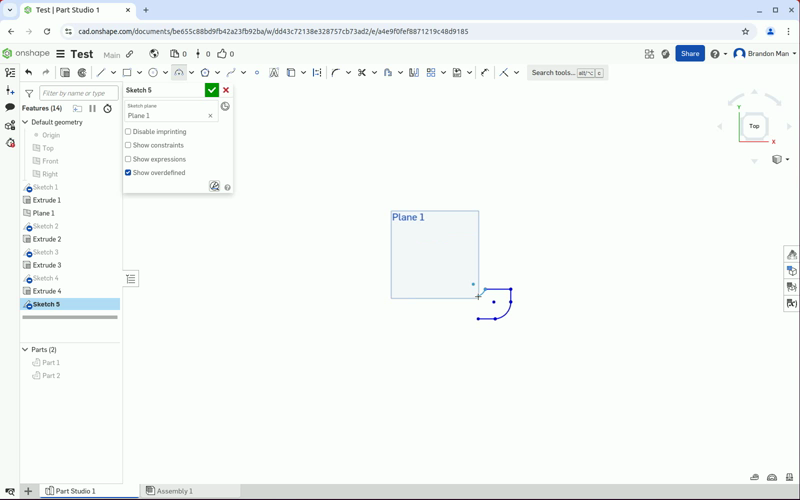
scroll(6)
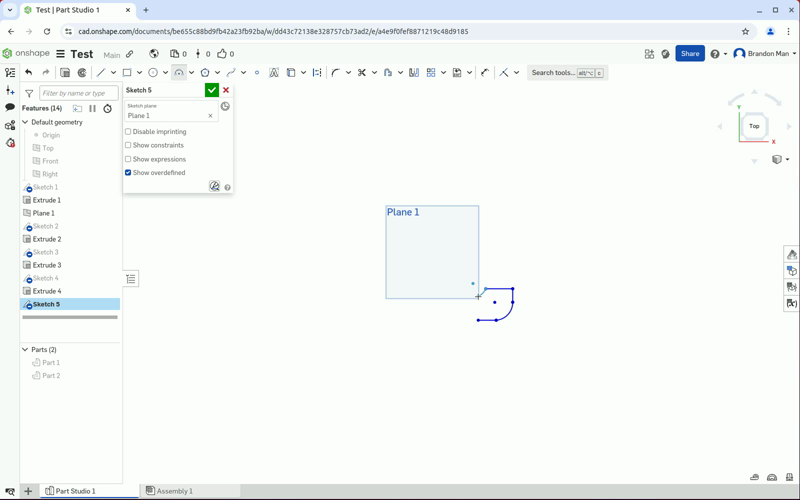
scroll(6)
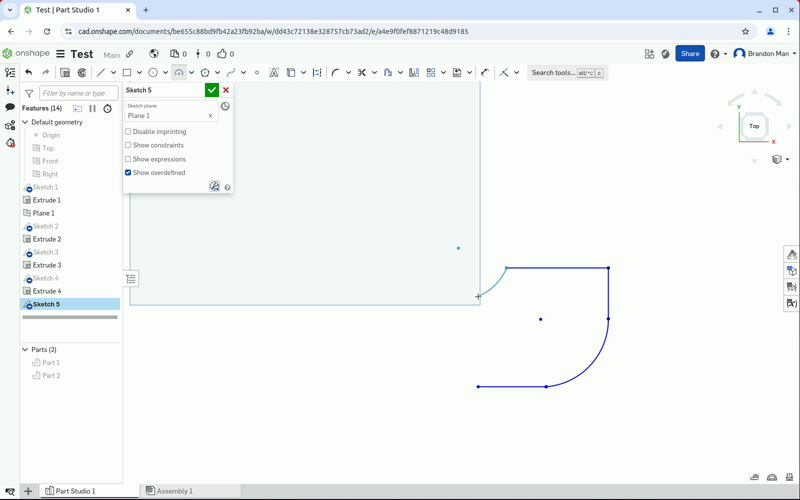
click(478, 296)
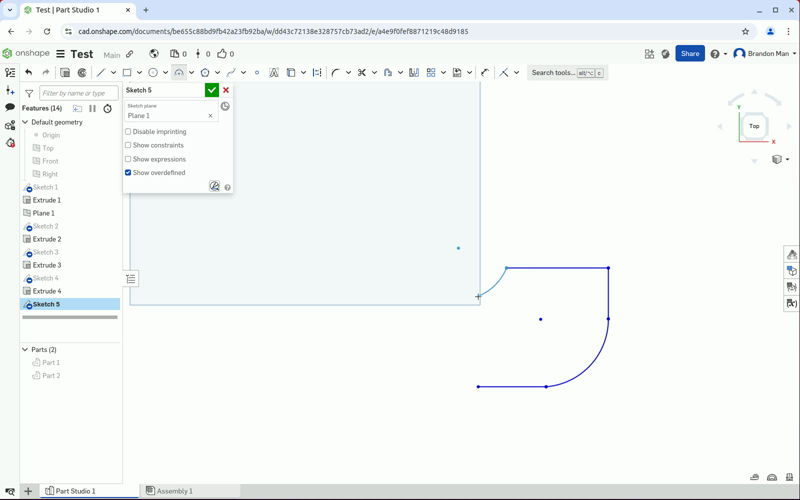
scroll(-6)
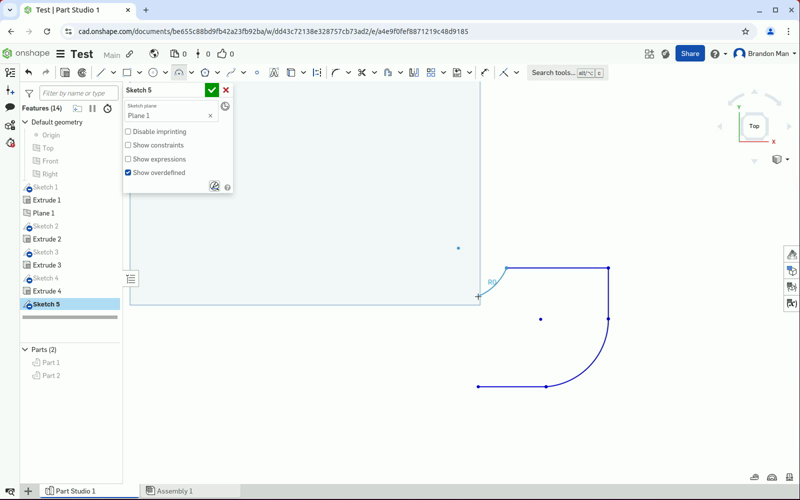
scroll(-6)
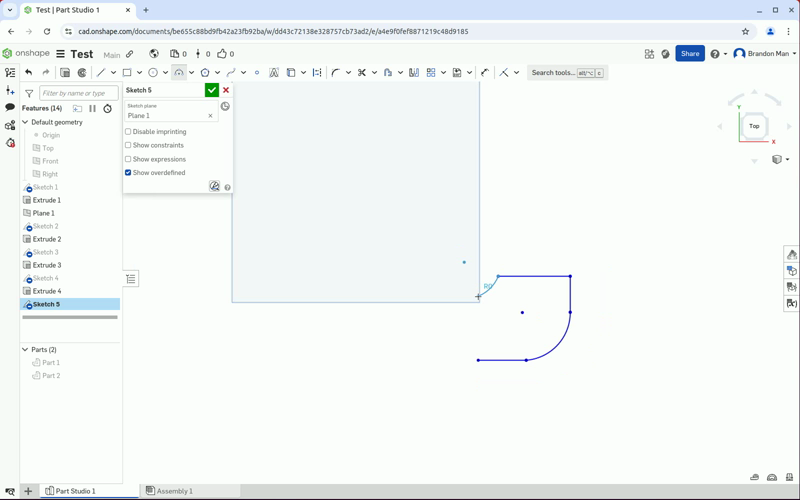
scroll(-6)
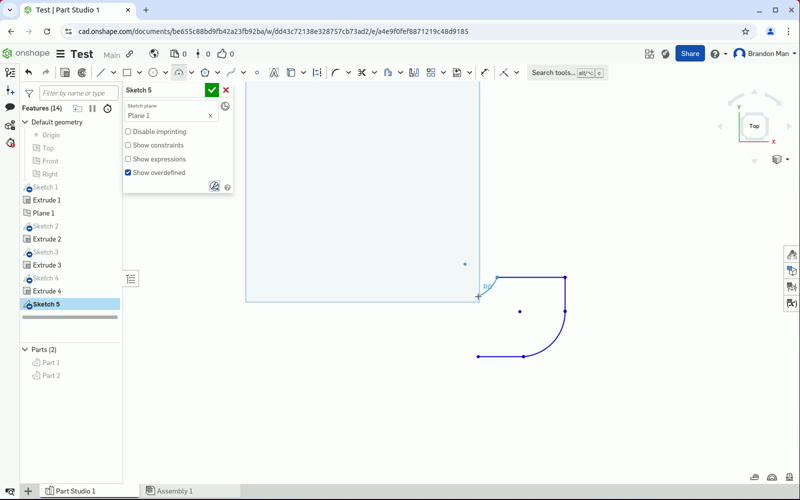
scroll(-6)
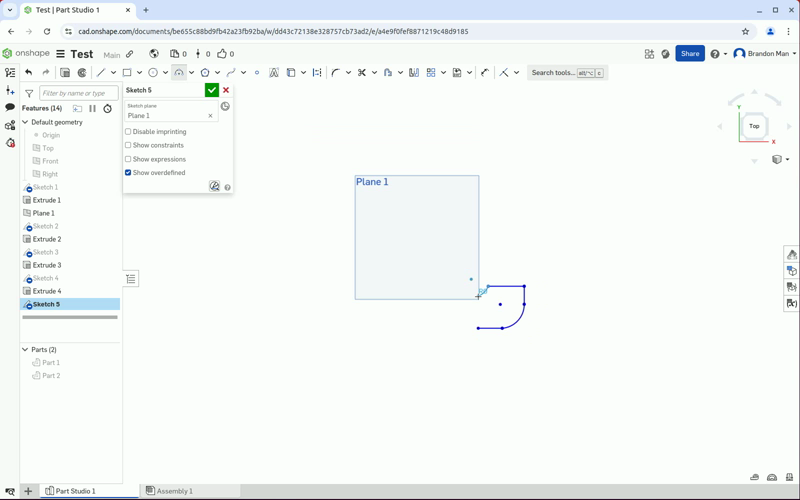
scroll(-6)
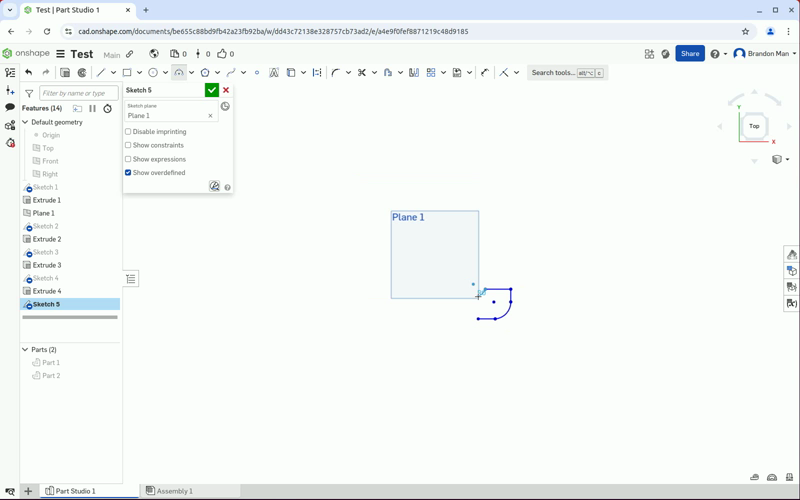
scroll(-6)
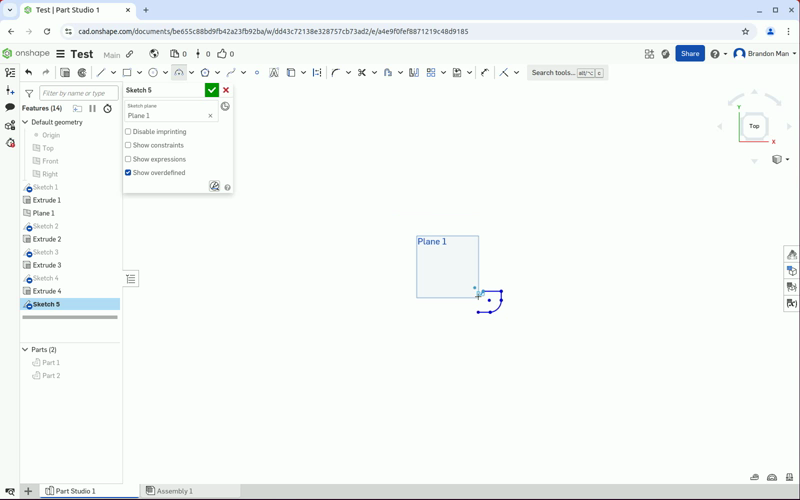
scroll(-6)
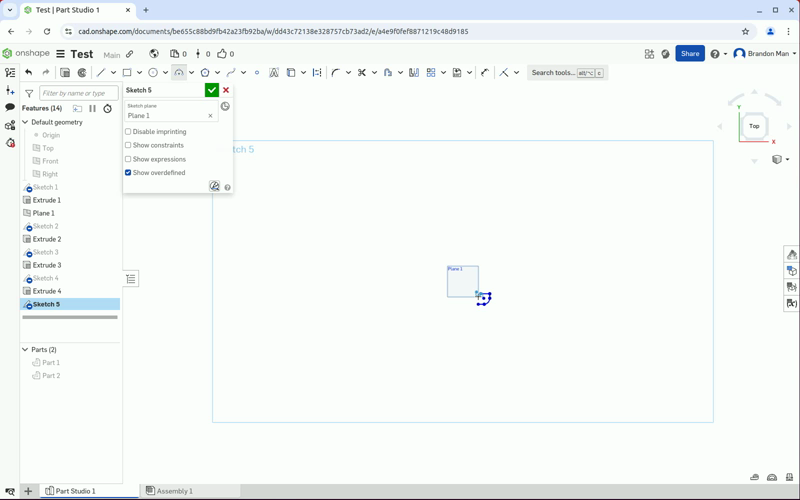
mouse_move(479, 294)
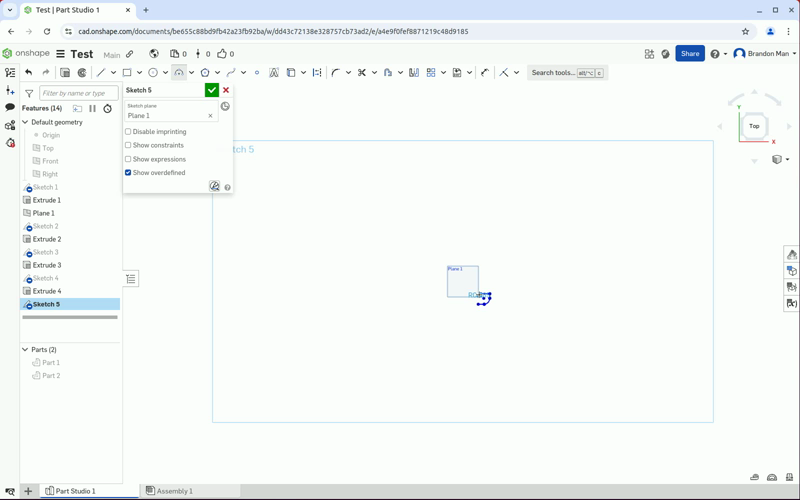
scroll(6)
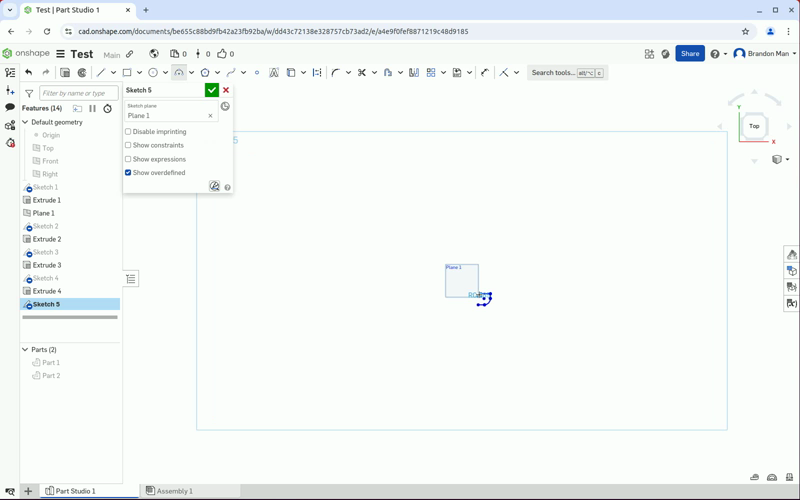
scroll(6)
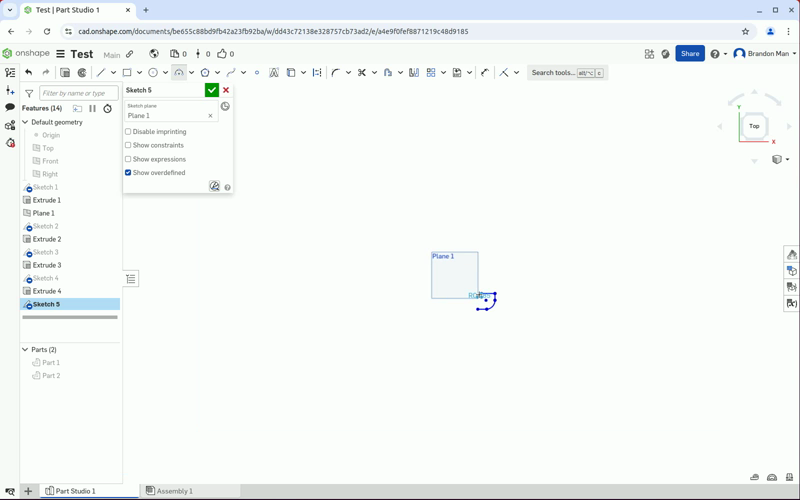
scroll(6)
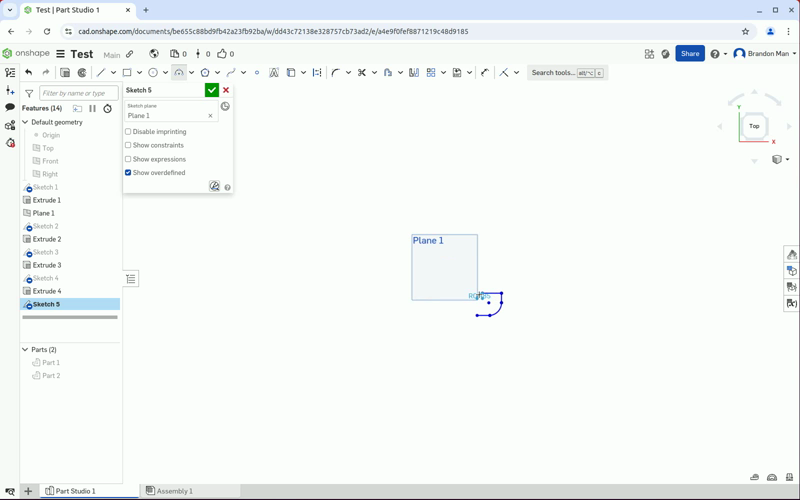
scroll(6)
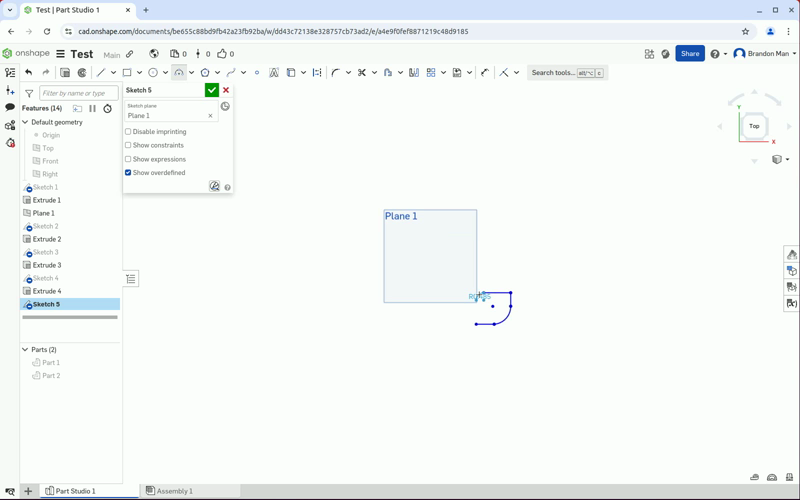
scroll(6)
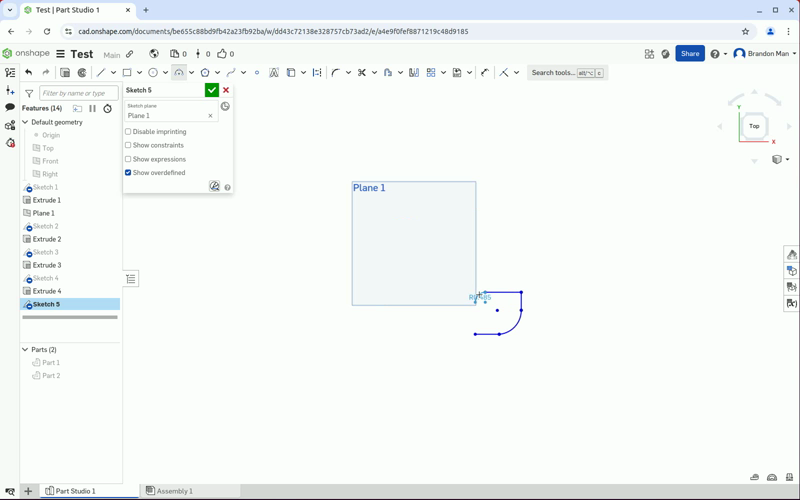
scroll(6)
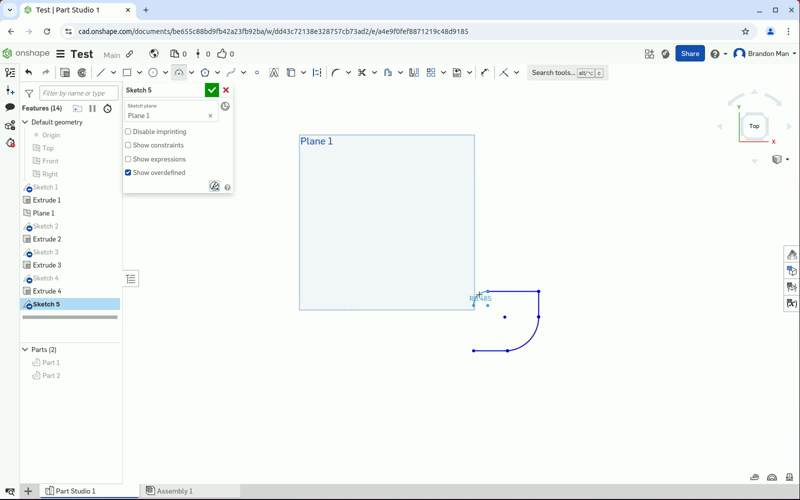
scroll(6)
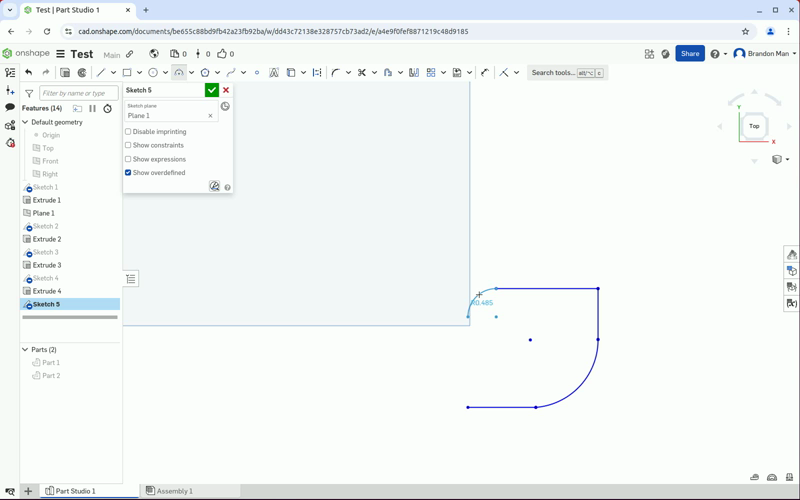
click(479, 294)
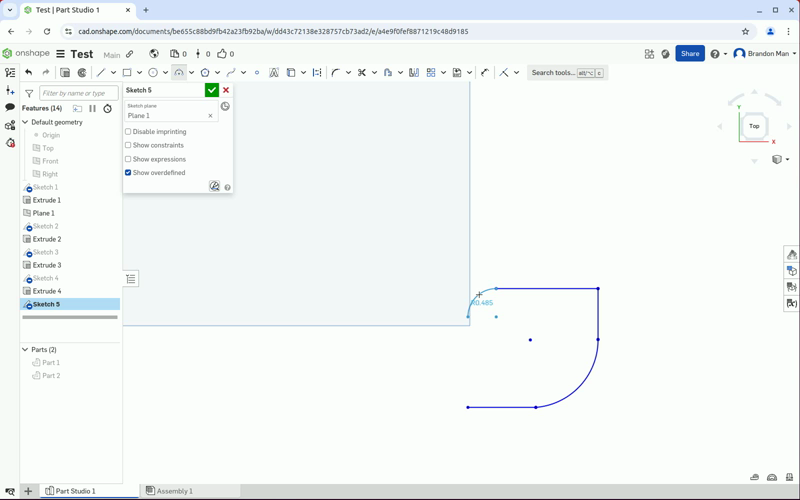
scroll(-6)
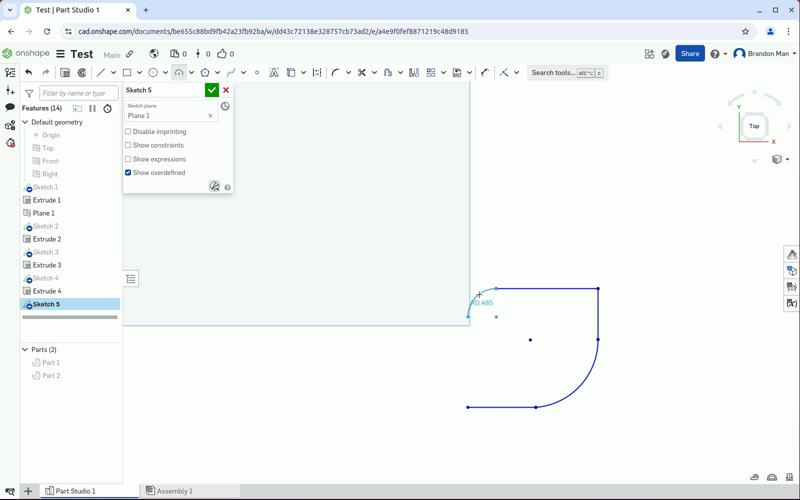
scroll(-6)
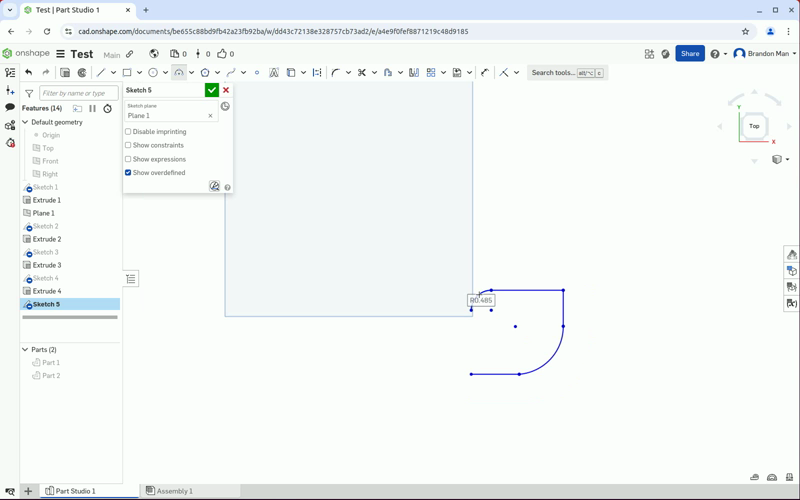
scroll(-6)
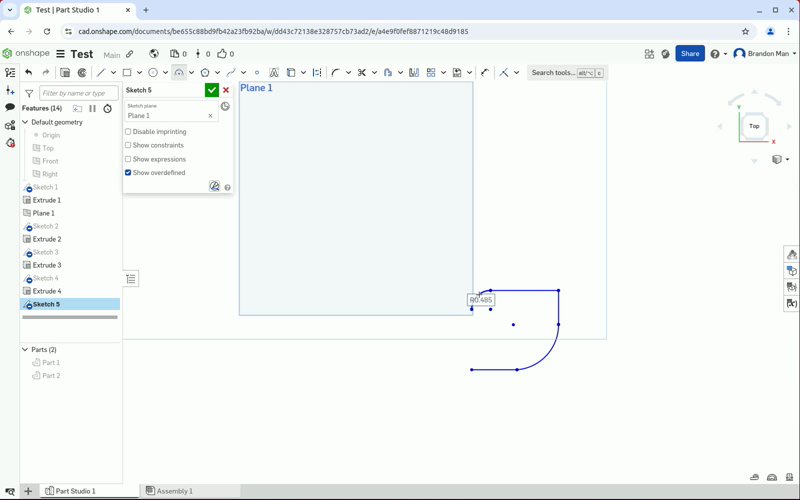
scroll(-6)
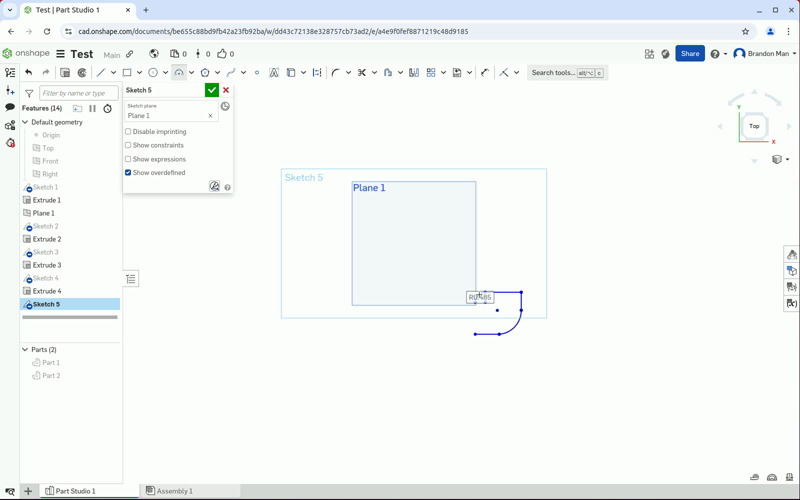
scroll(-6)
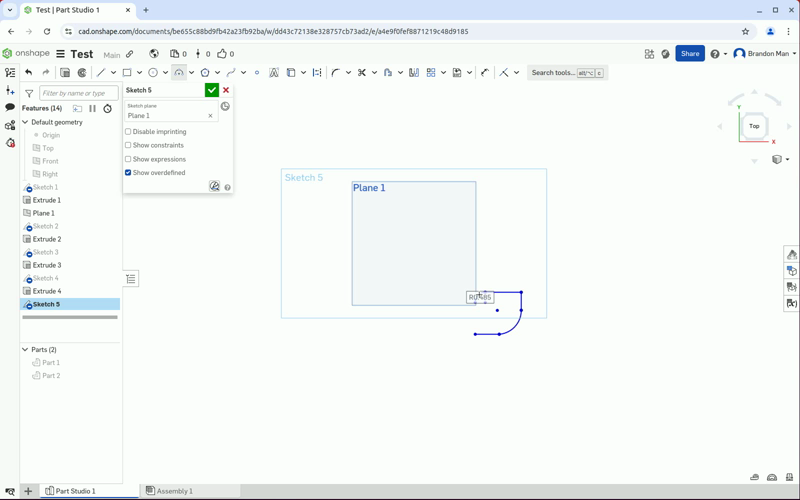
scroll(-6)
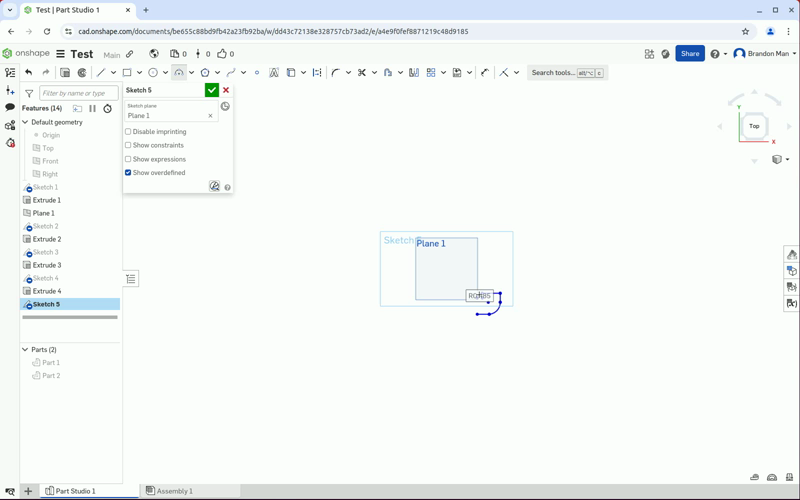
scroll(-6)
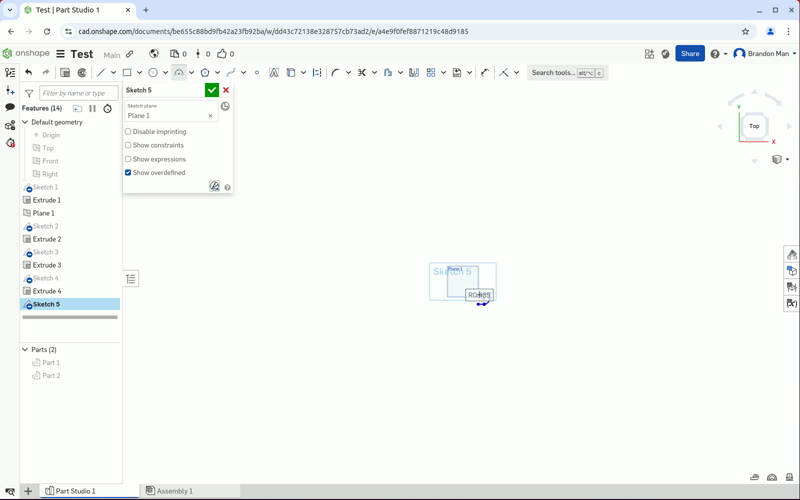
key_up(shift)
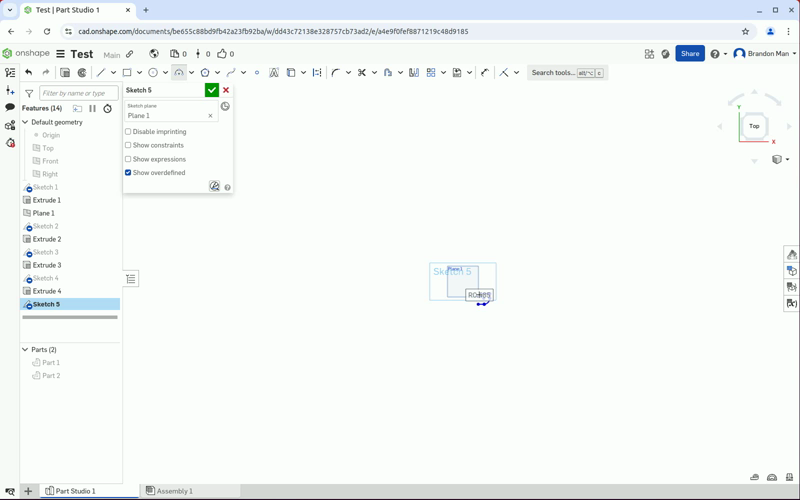
key(esc)
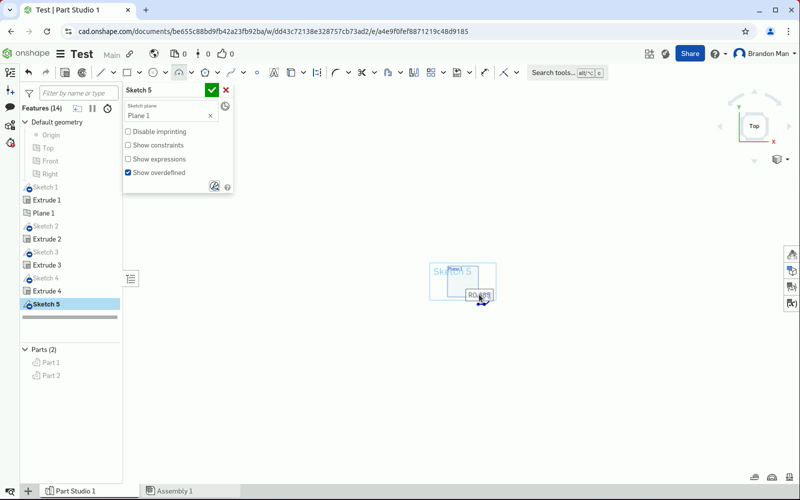
key(l)
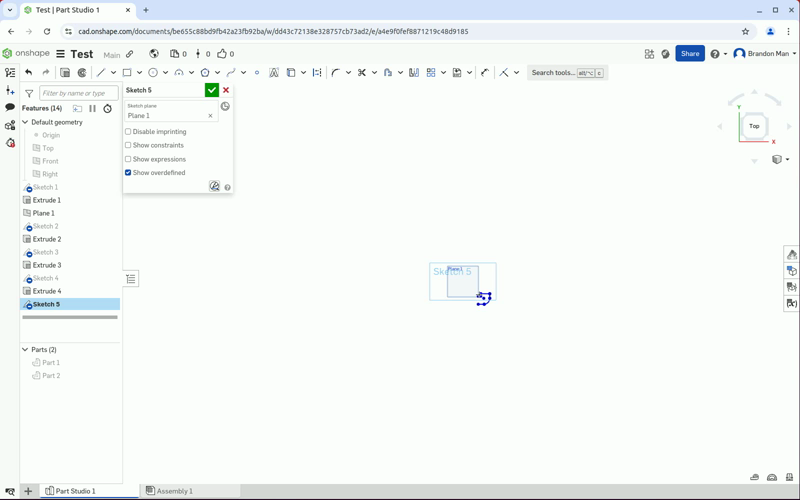
mouse_move(478, 296)
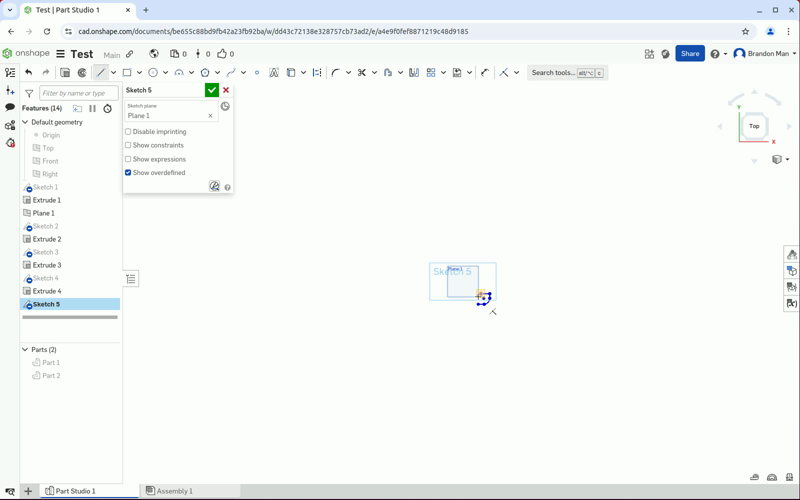
scroll(6)
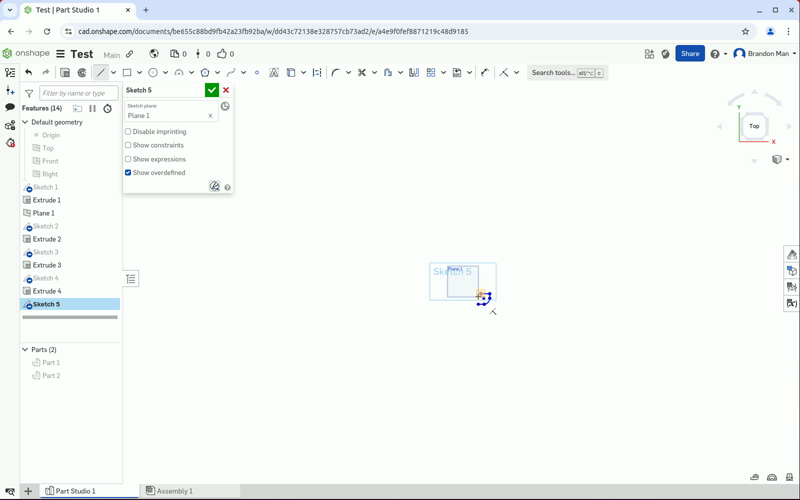
scroll(6)
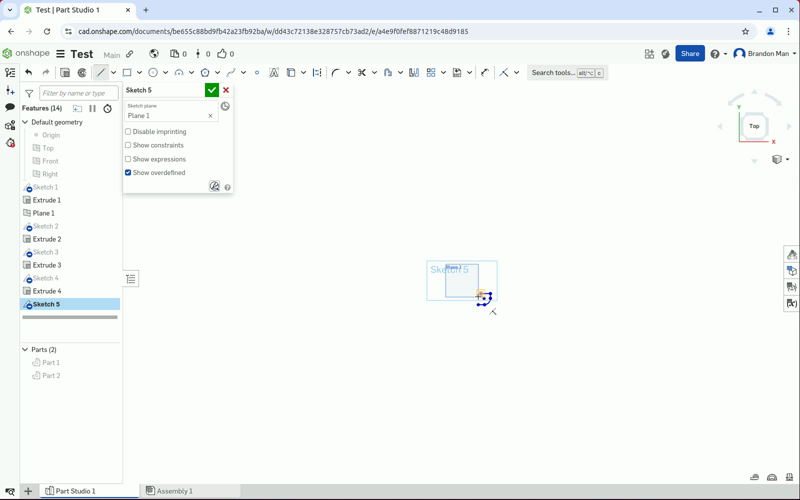
scroll(6)
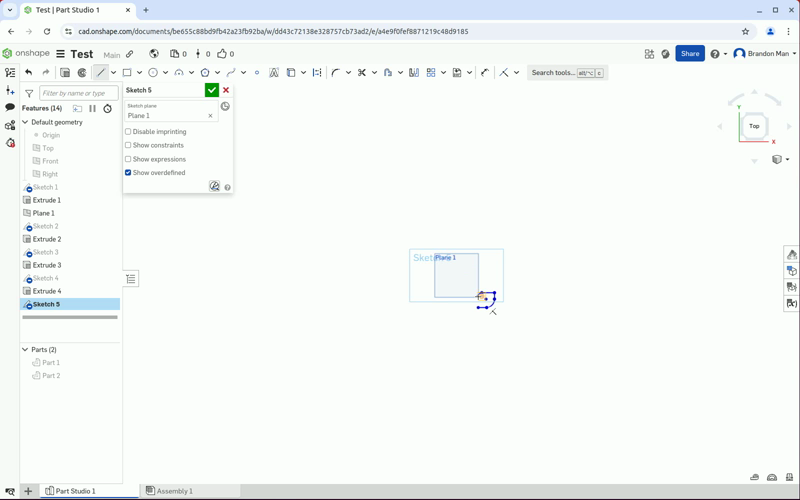
scroll(6)
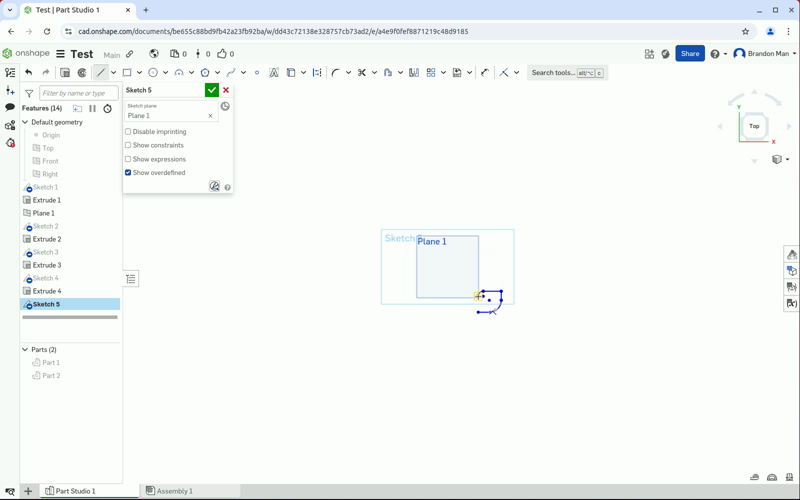
scroll(6)
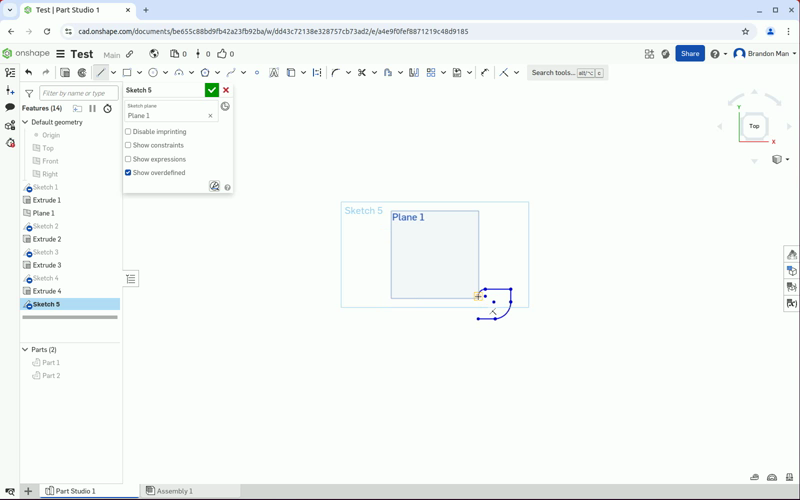
scroll(6)
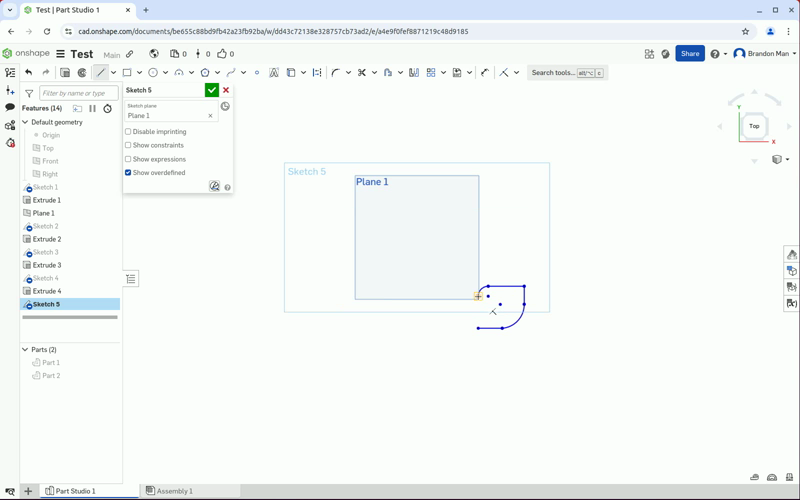
scroll(6)
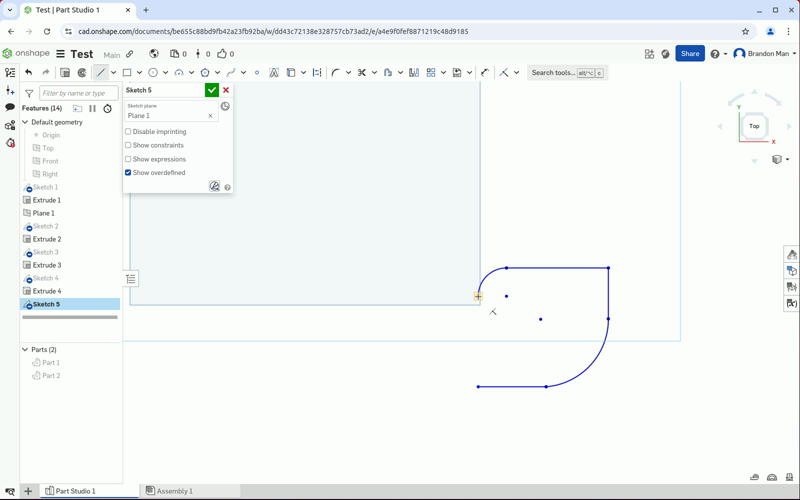
click(478, 296)
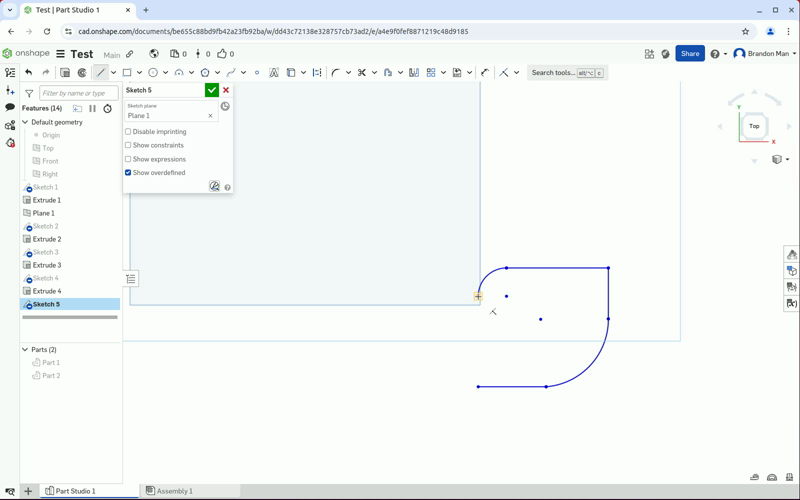
scroll(-6)
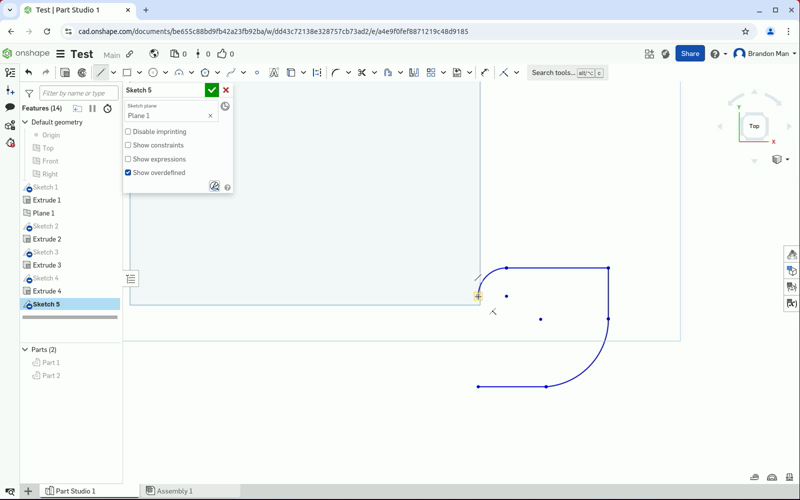
scroll(-6)
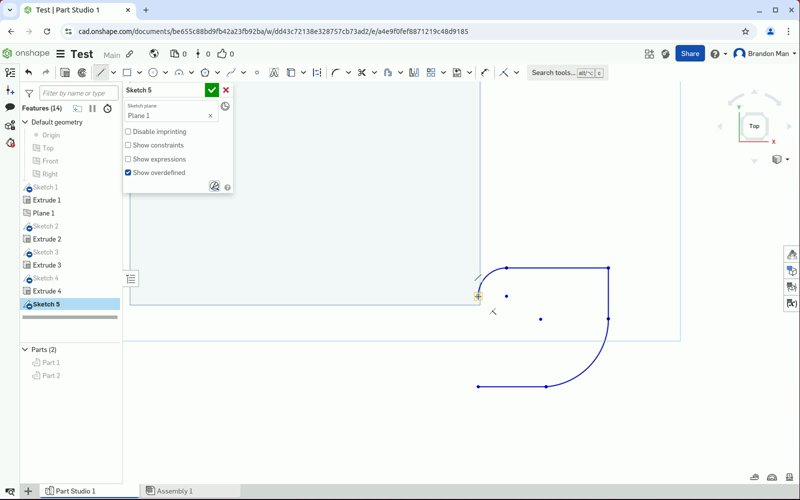
scroll(-6)
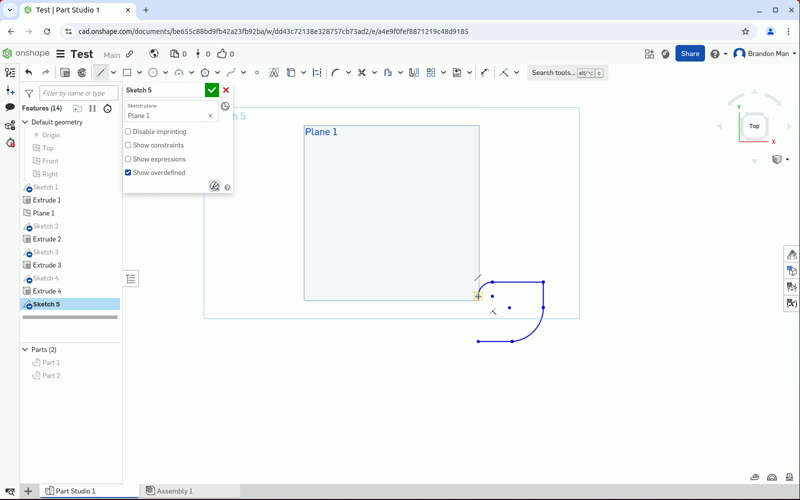
scroll(-6)
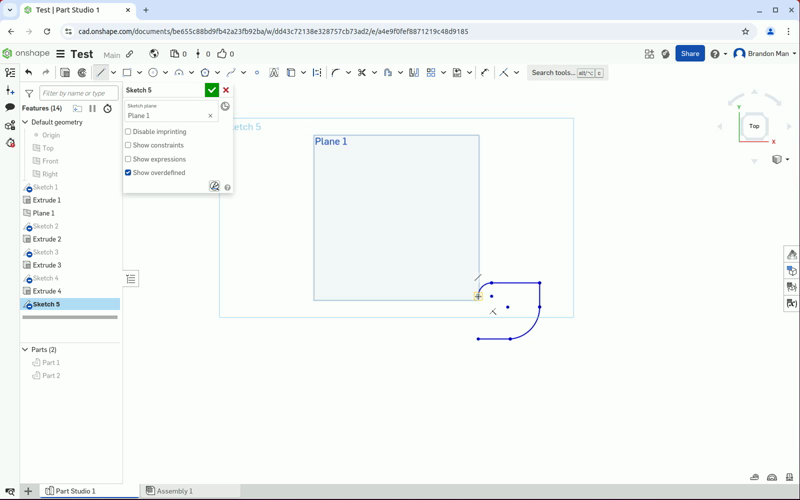
scroll(-6)
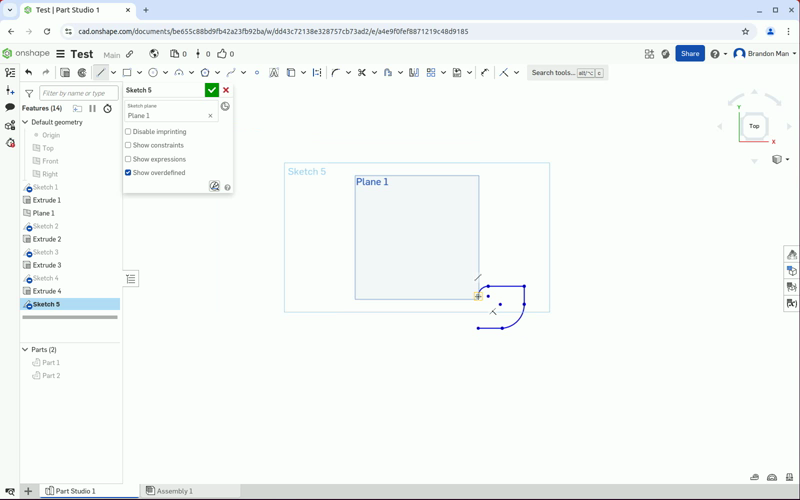
scroll(-6)
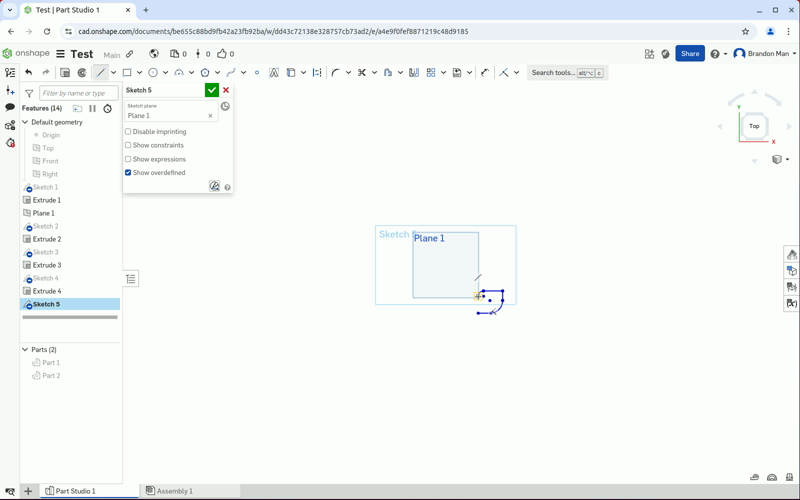
scroll(-6)
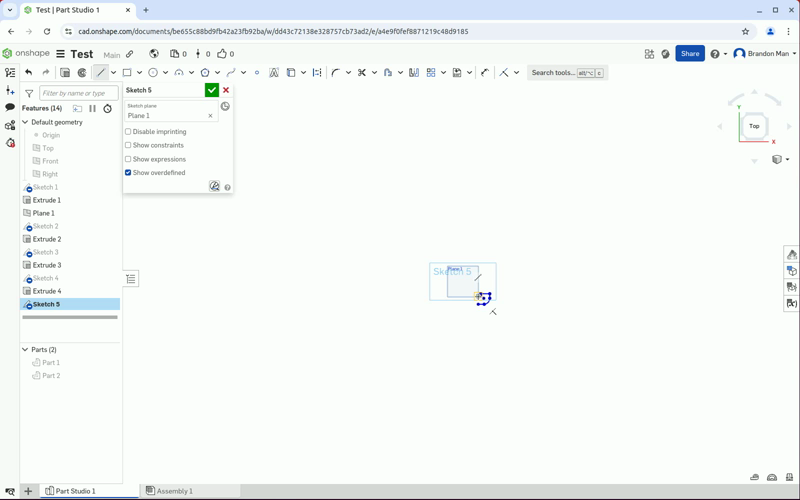
mouse_move(508, 296)
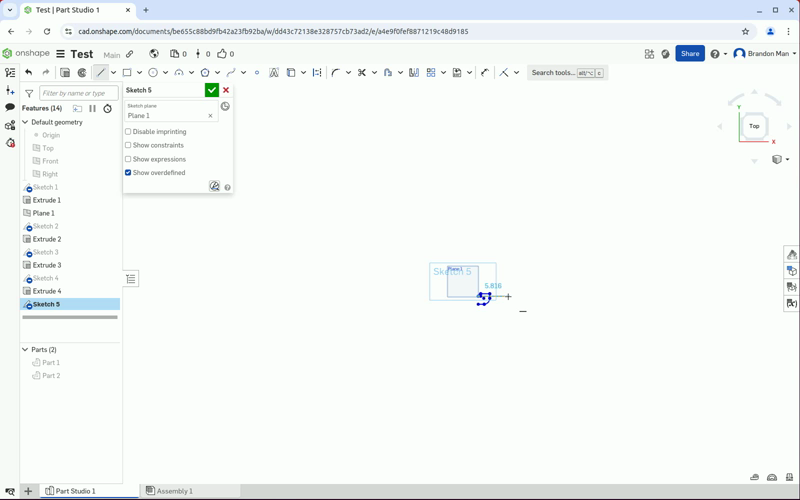
key_down(shift)
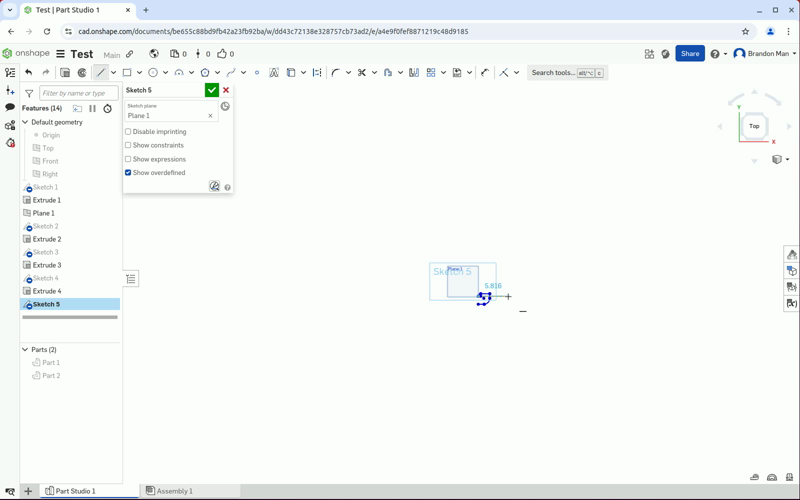
mouse_move(478, 304)
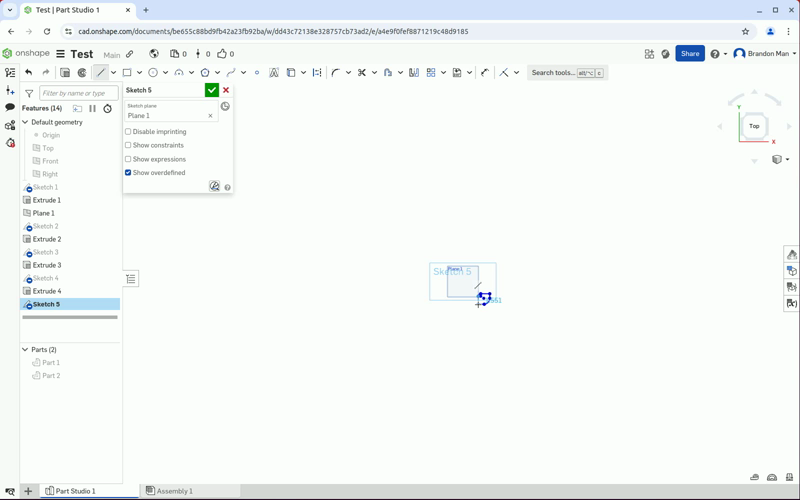
key_up(shift)
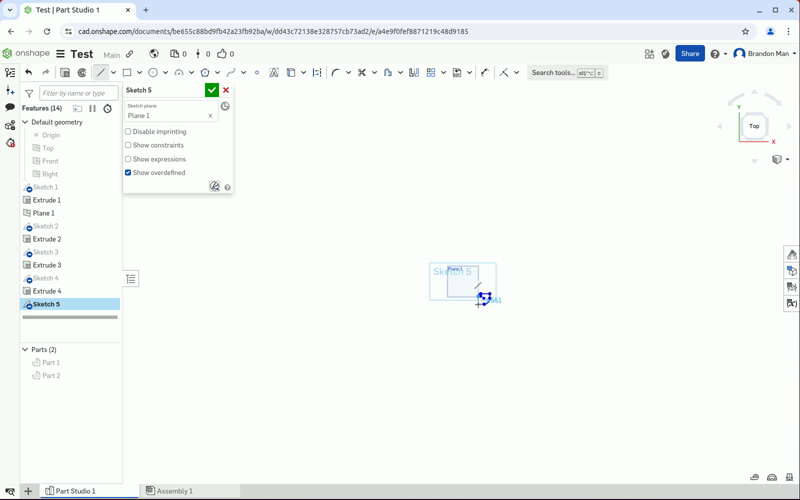
click(478, 304)
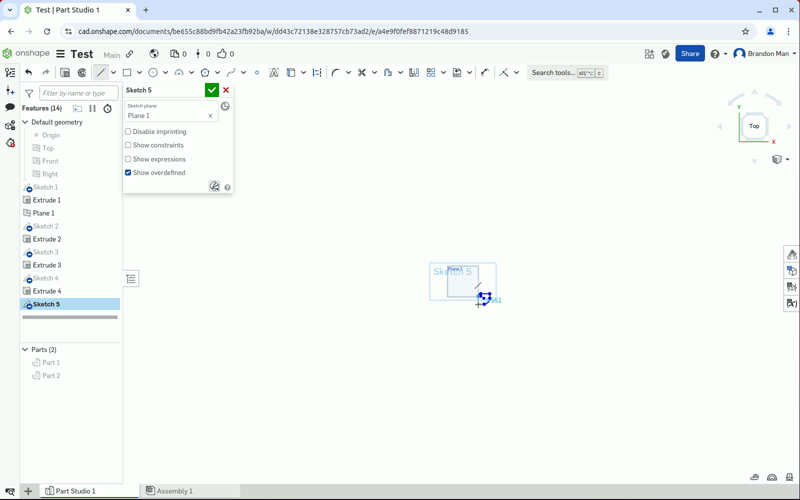
key(esc)
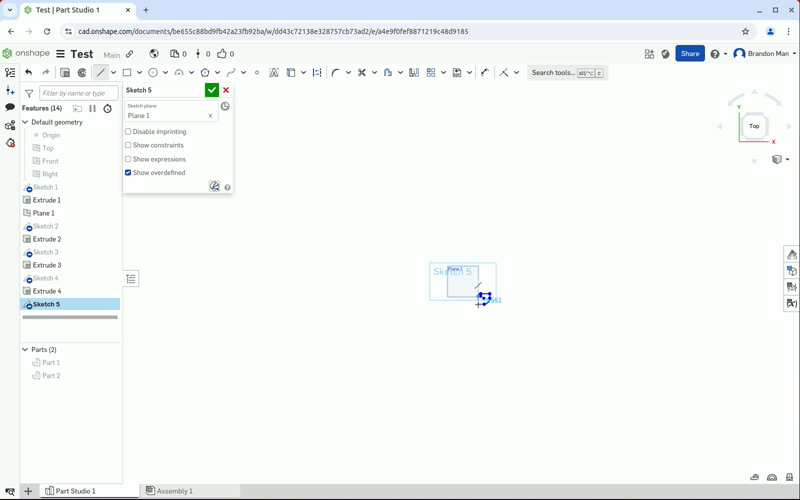
key(c)
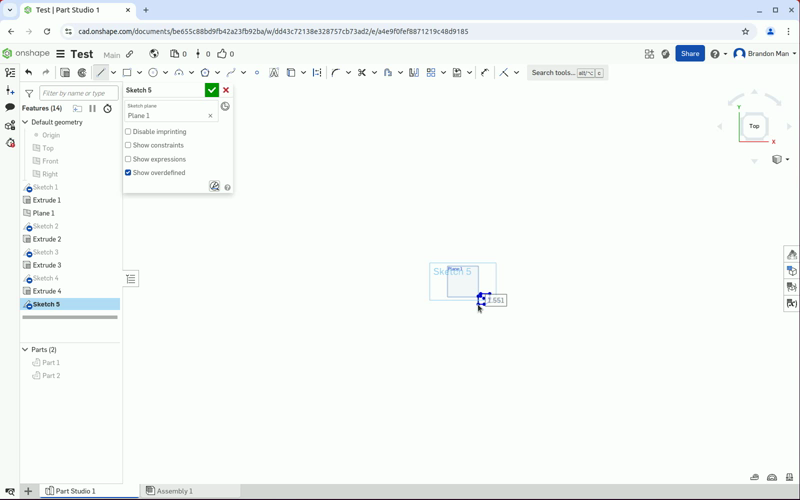
key_down(shift)
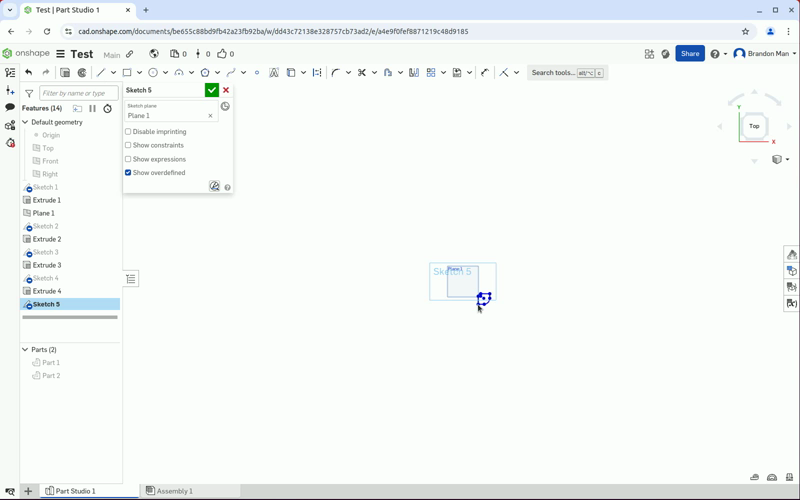
mouse_move(484, 298)
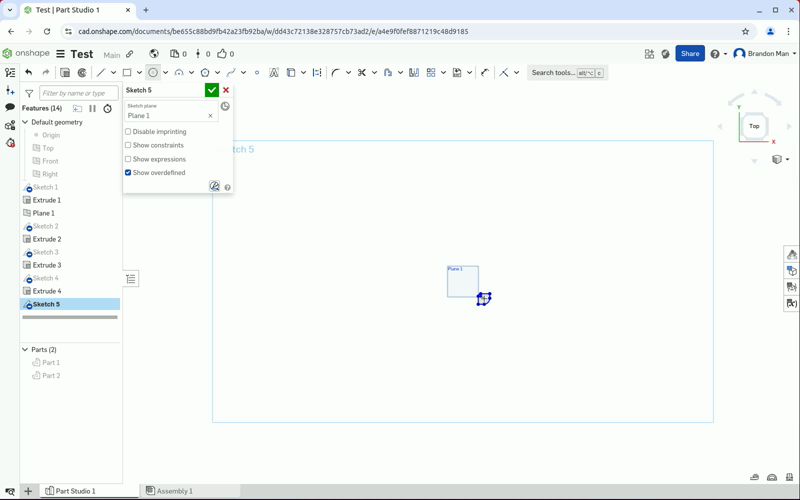
scroll(6)
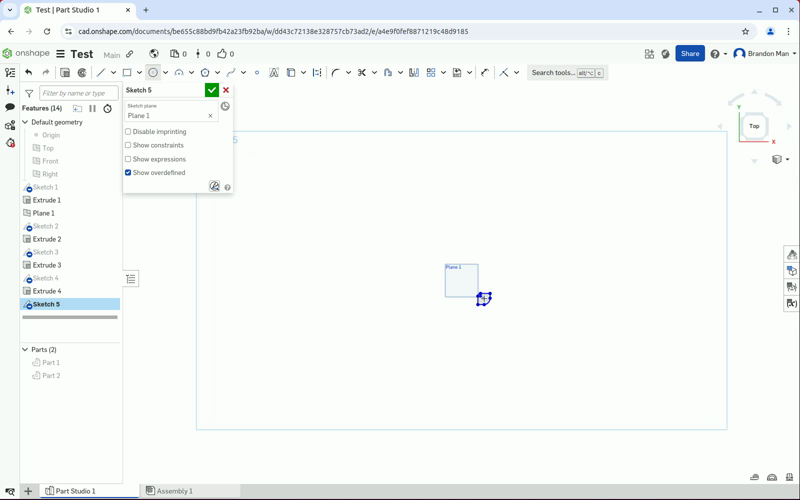
scroll(6)
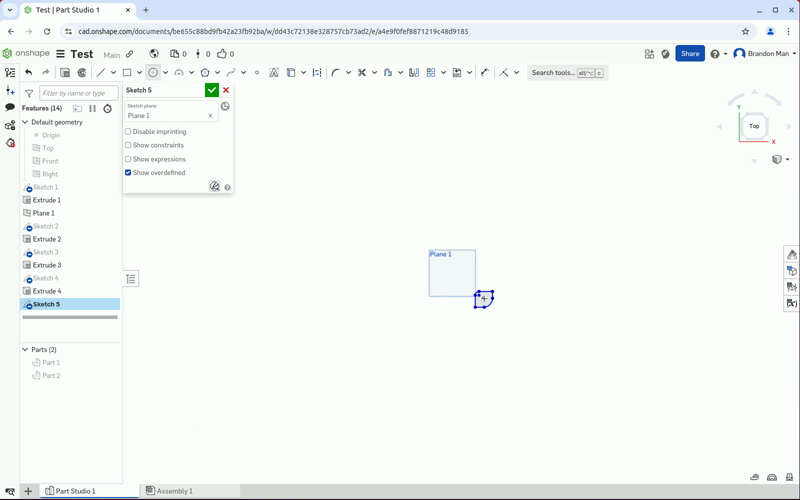
scroll(6)
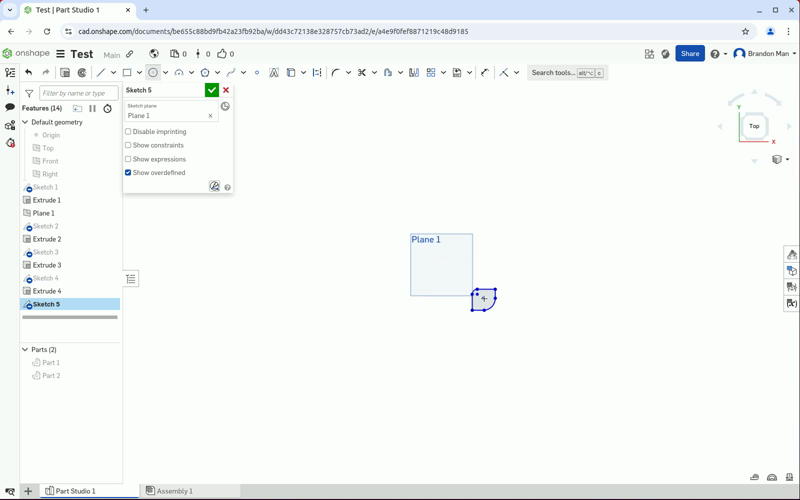
scroll(6)
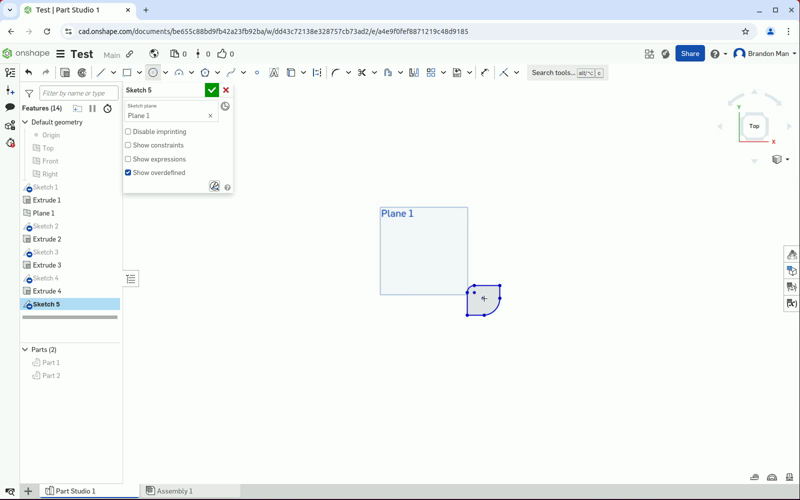
scroll(6)
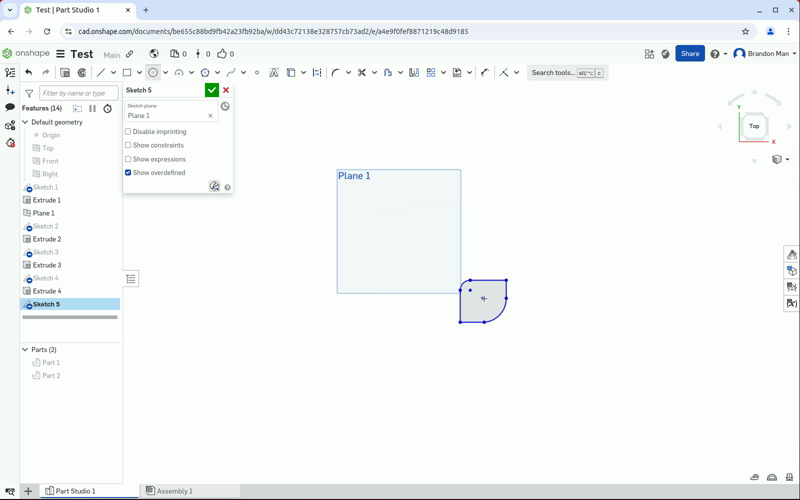
scroll(6)
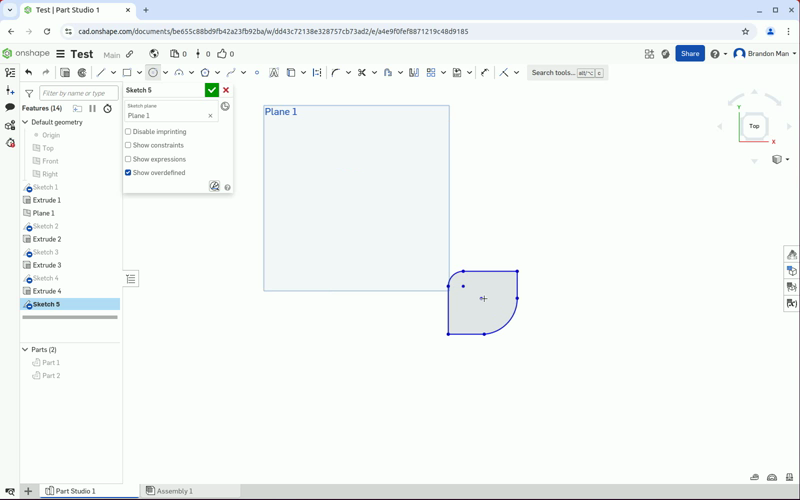
scroll(6)
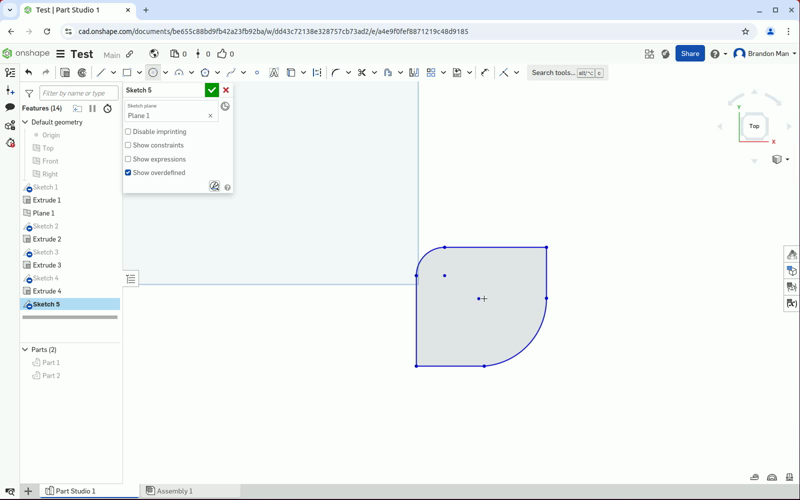
click(484, 298)
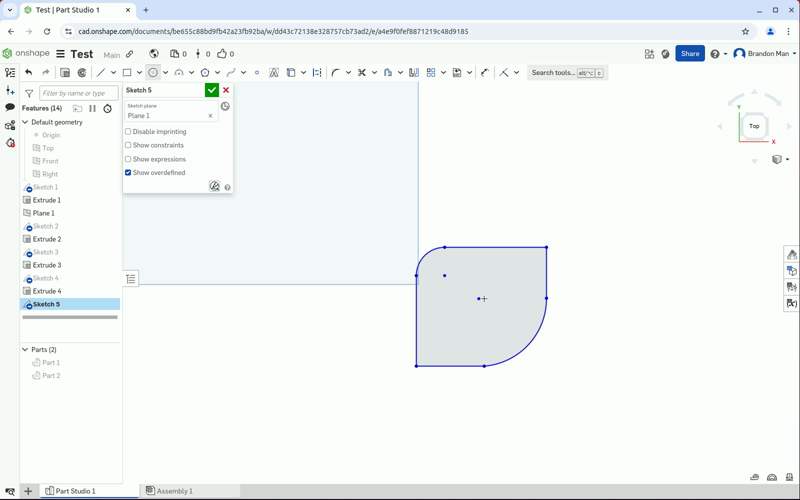
scroll(-6)
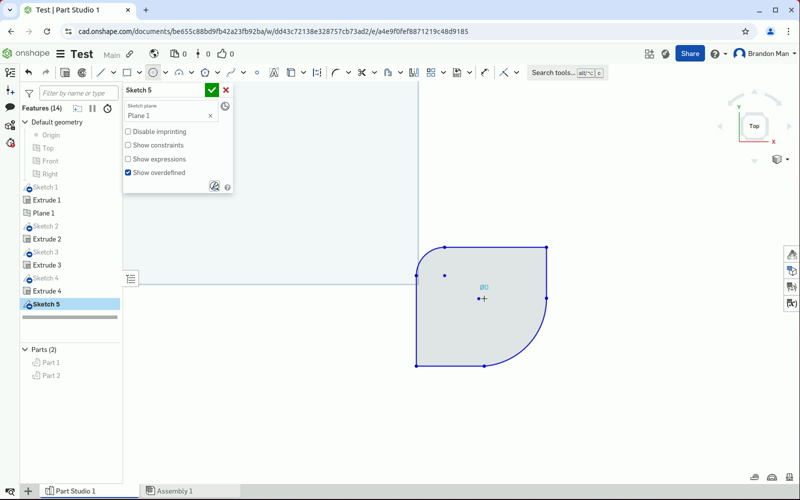
scroll(-6)
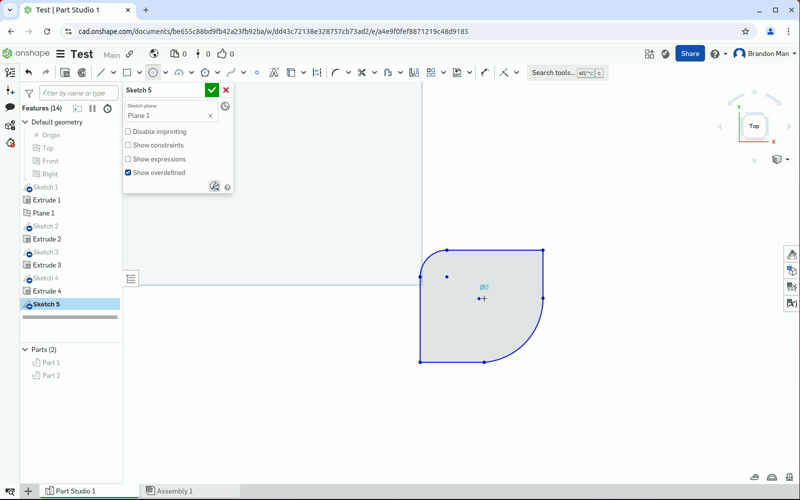
scroll(-6)
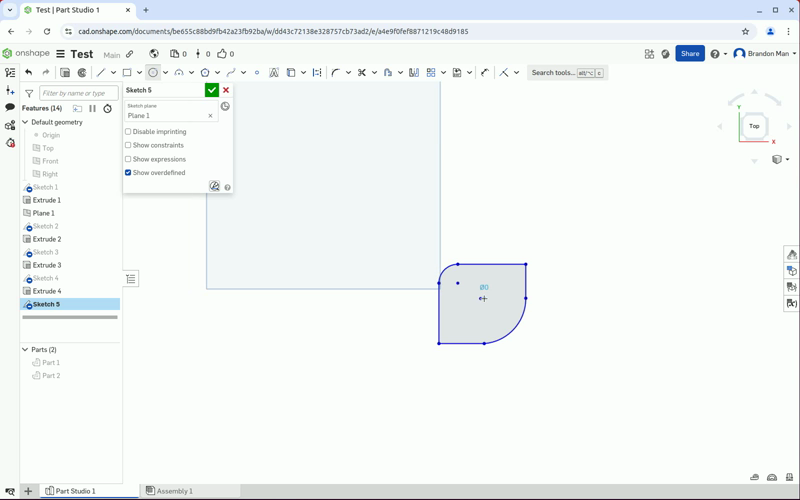
scroll(-6)
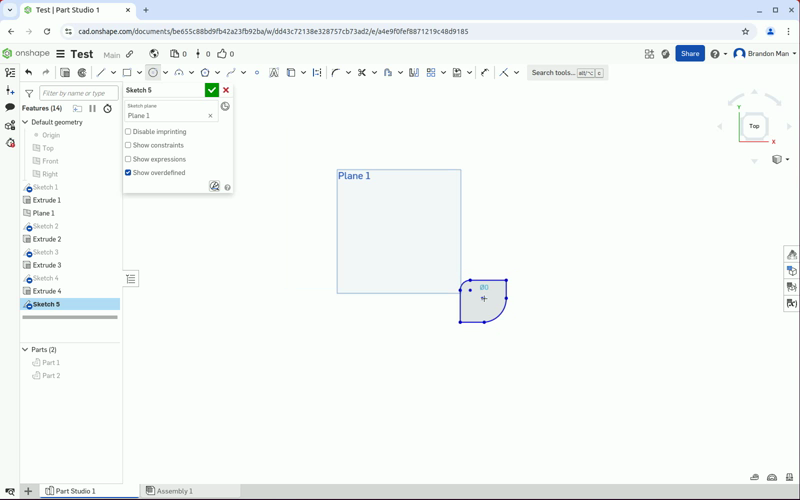
scroll(-6)
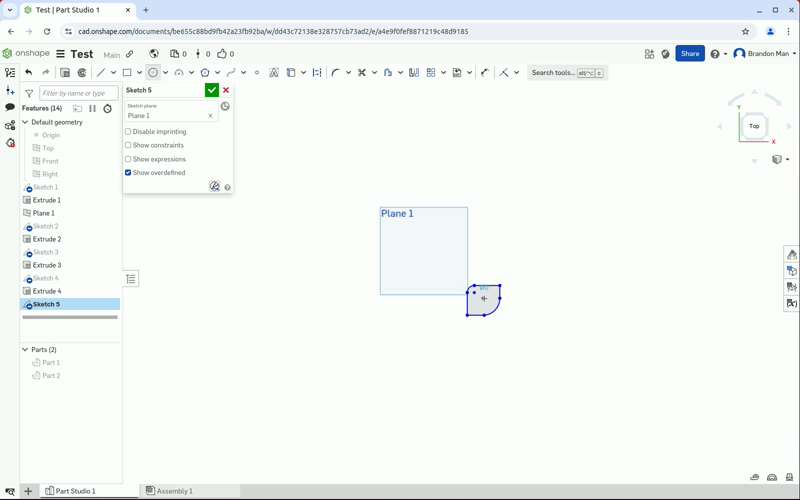
scroll(-6)
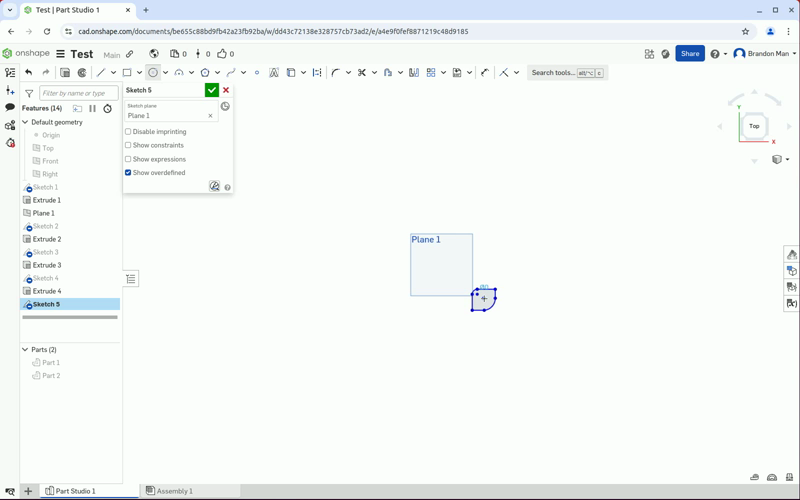
scroll(-6)
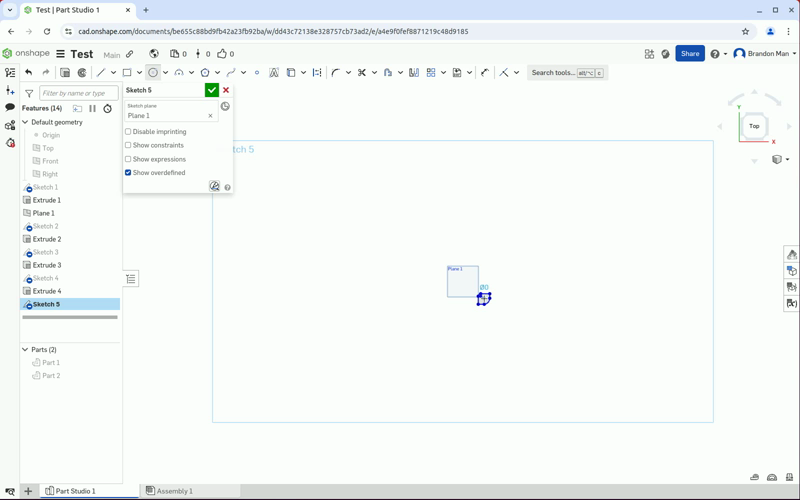
key_up(shift)
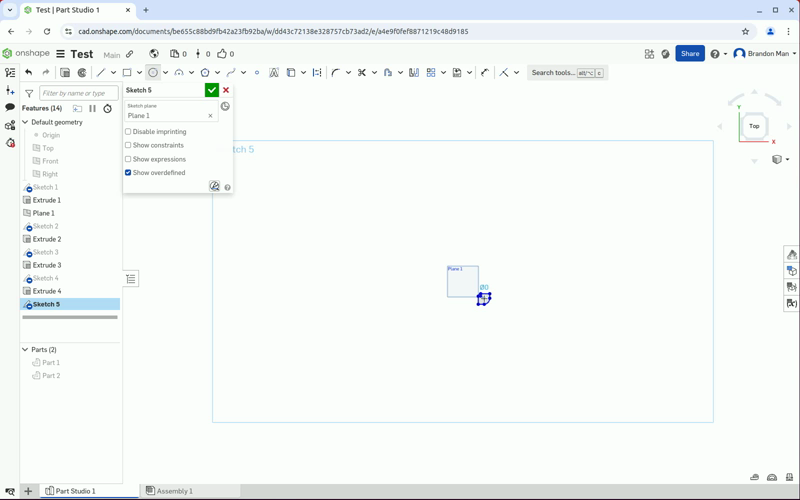
mouse_move(487, 298)
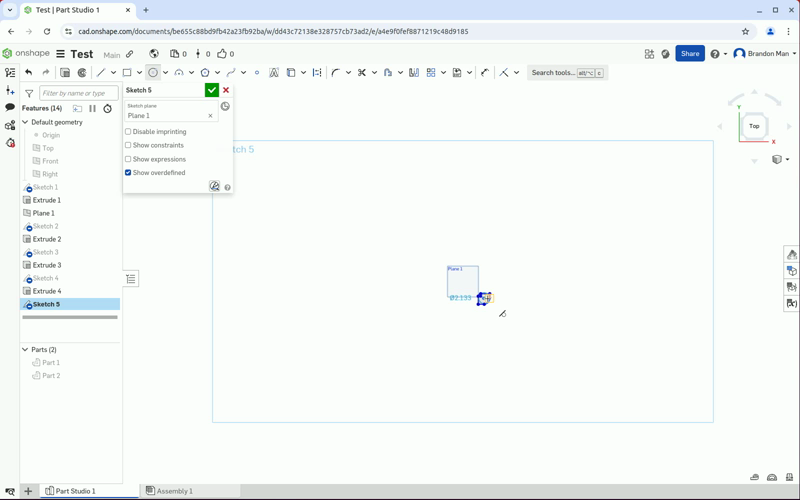
scroll(6)
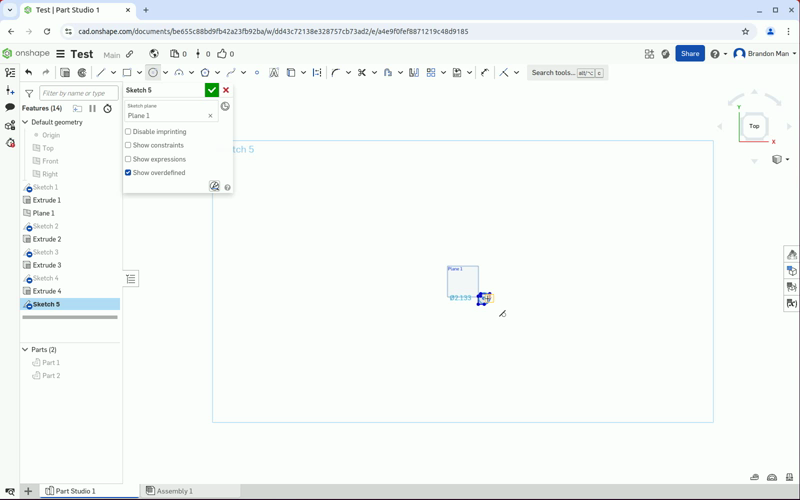
scroll(6)
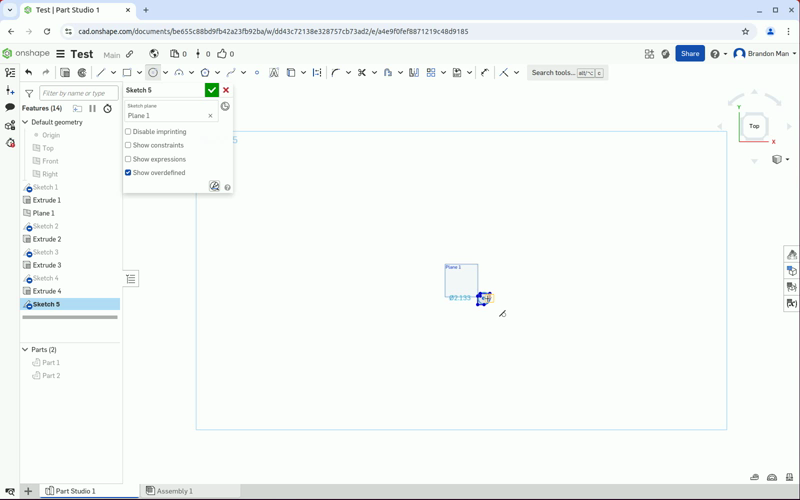
scroll(6)
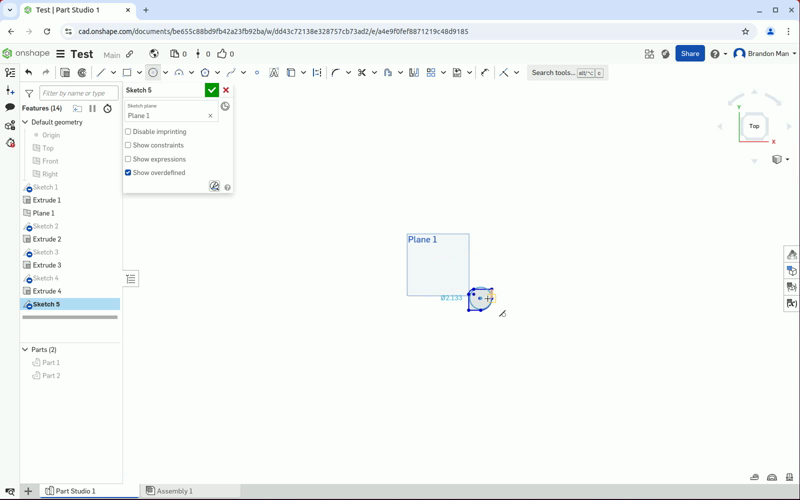
scroll(6)
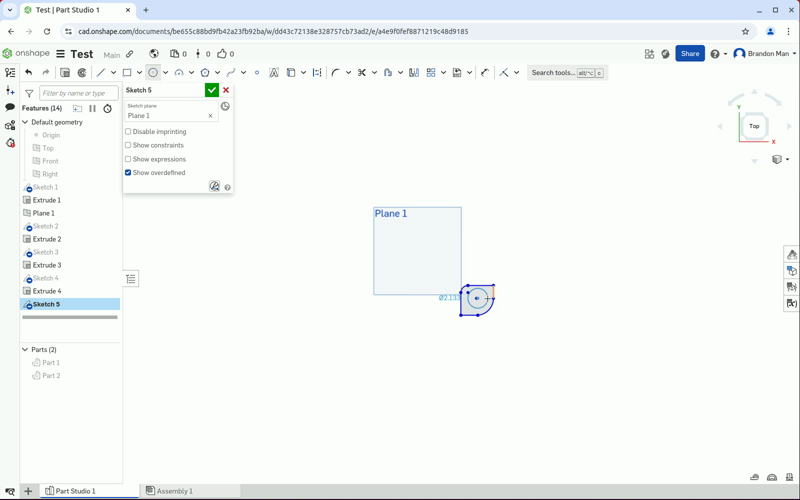
scroll(6)
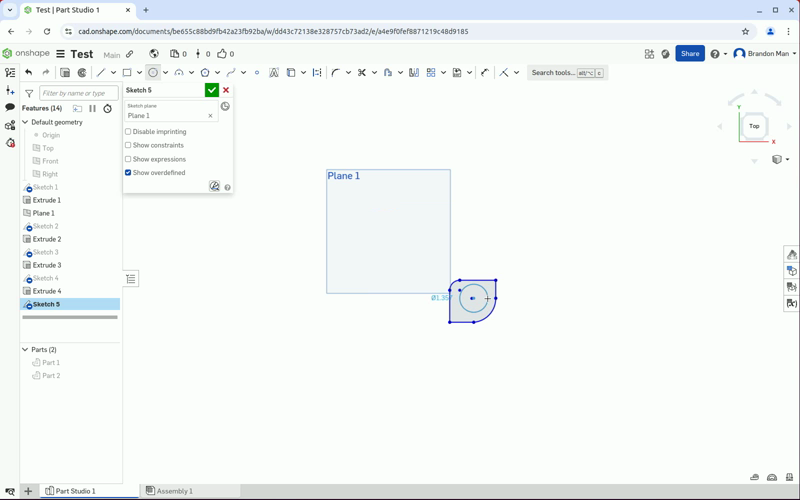
scroll(6)
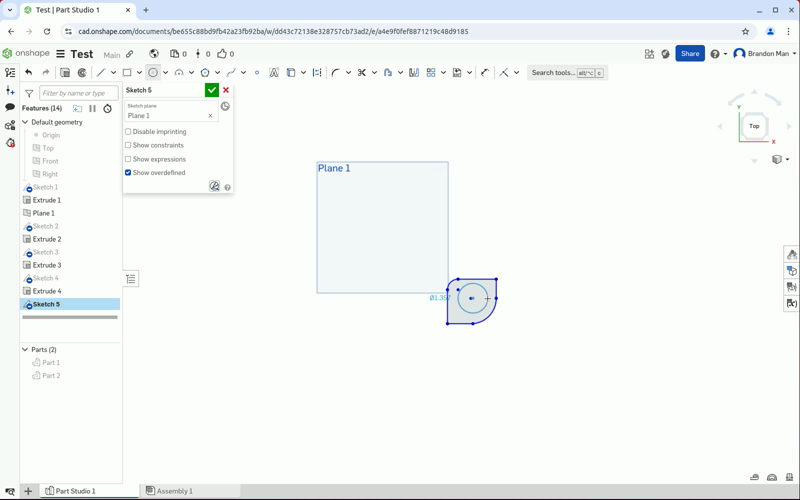
scroll(6)
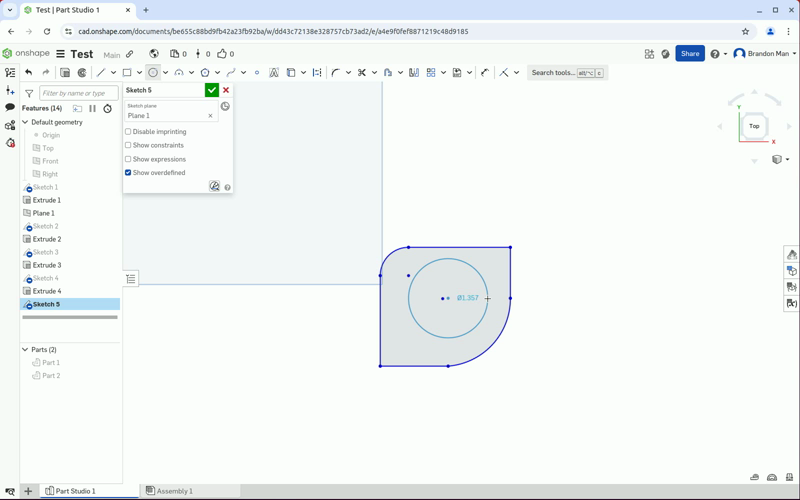
click(487, 298)
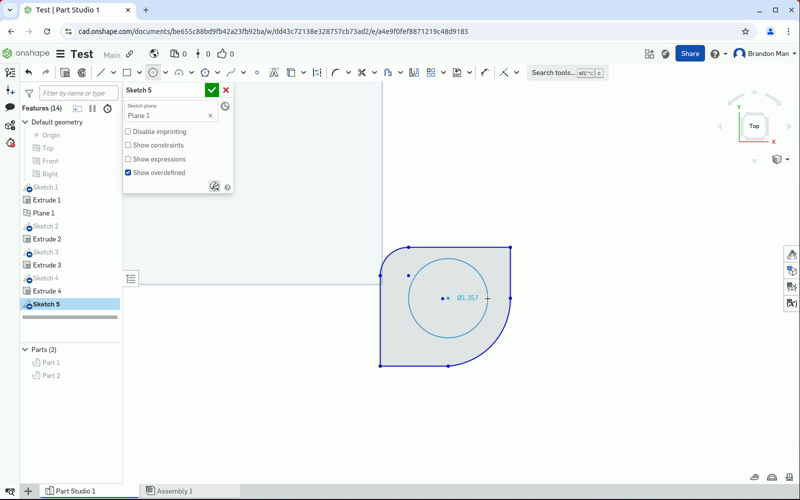
scroll(-6)
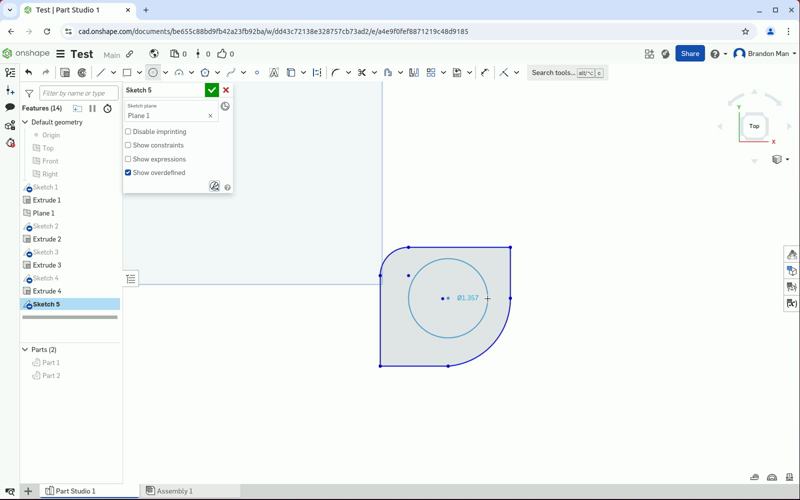
scroll(-6)
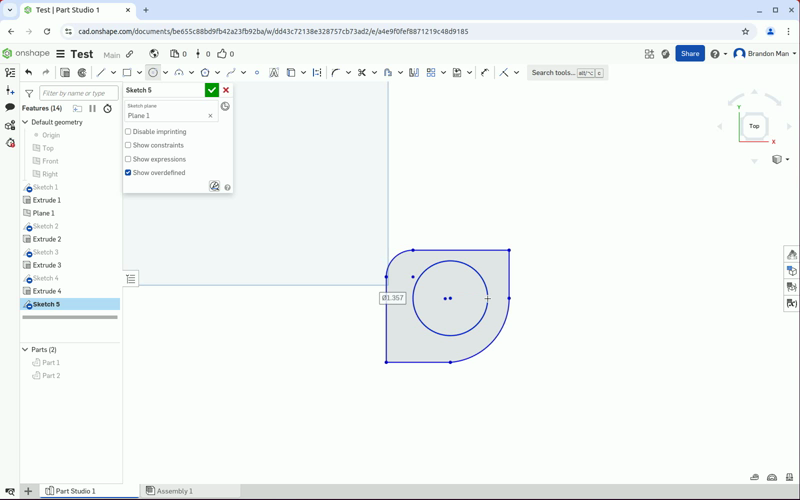
scroll(-6)
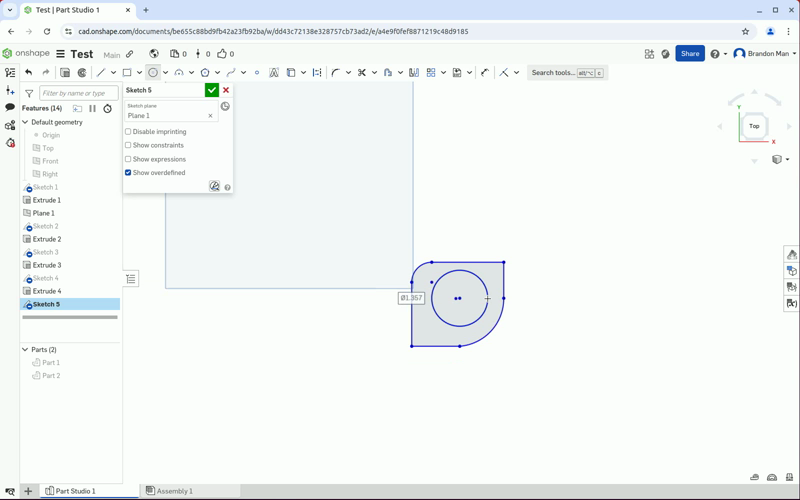
scroll(-6)
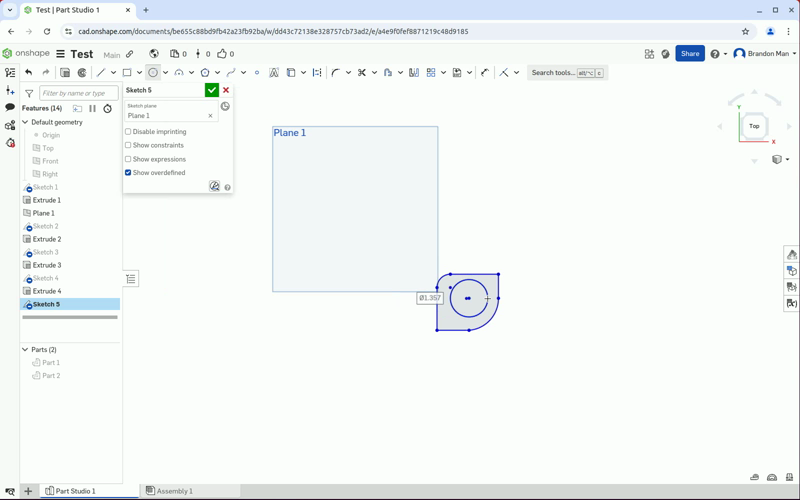
scroll(-6)
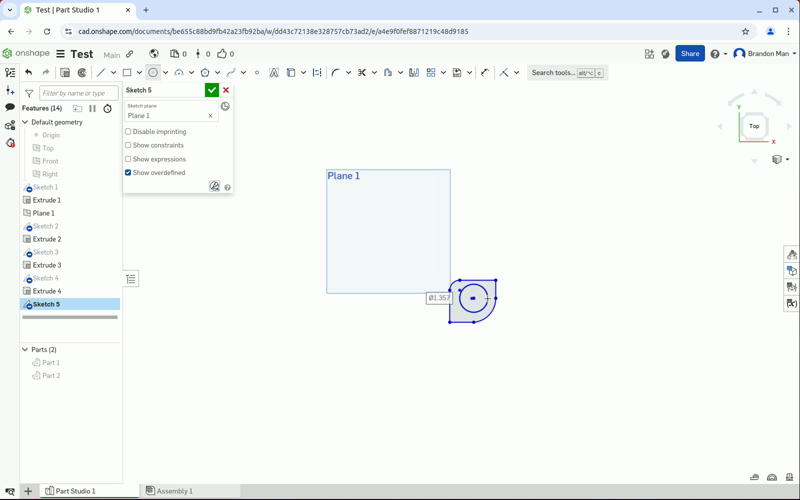
scroll(-6)
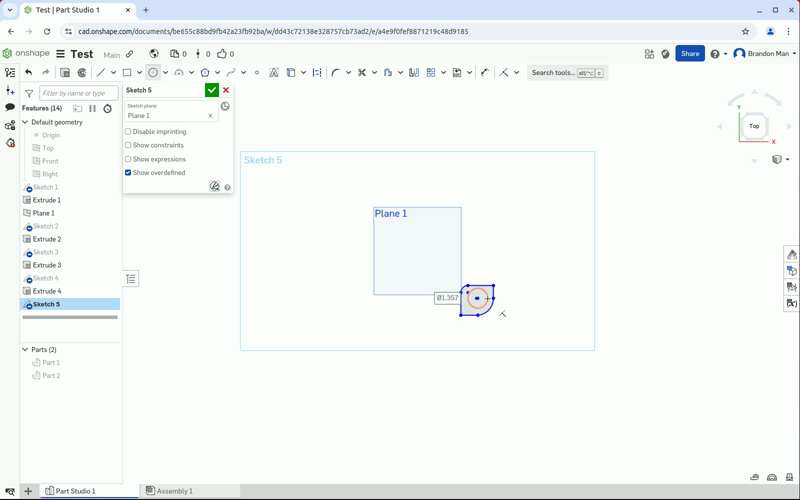
scroll(-6)
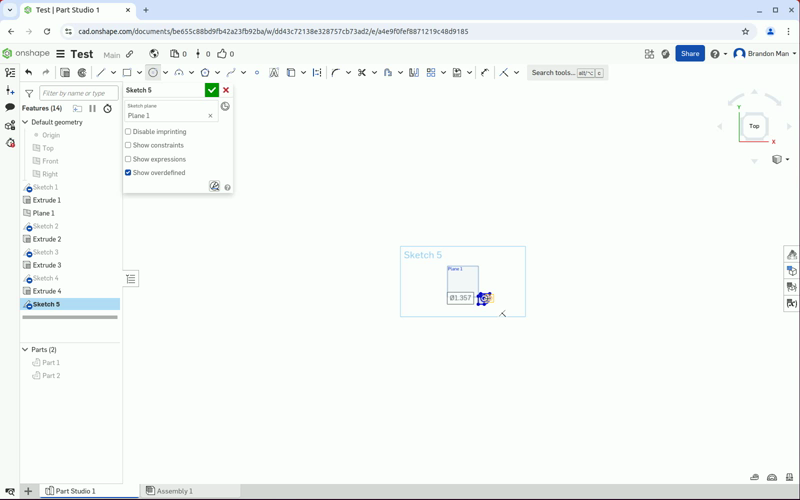
key(esc)
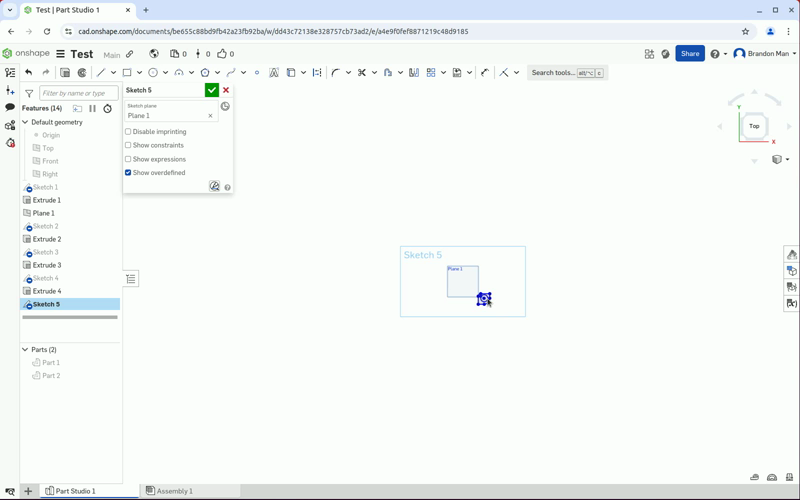
mouse_move(481, 302)
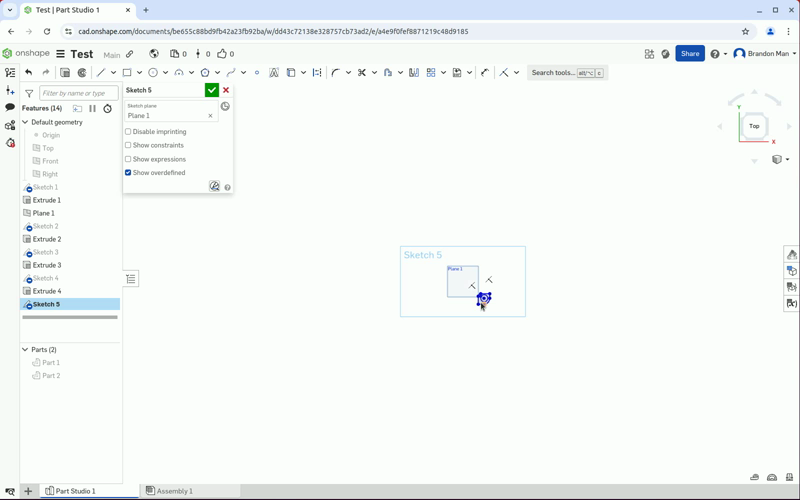
scroll(6)
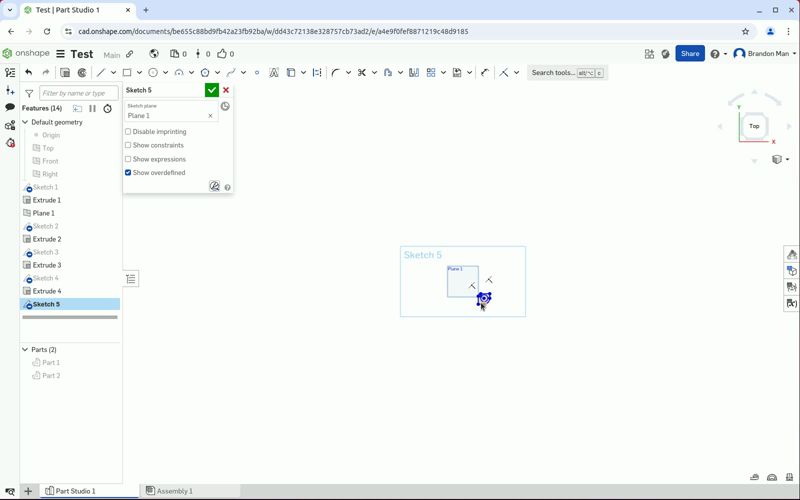
scroll(6)
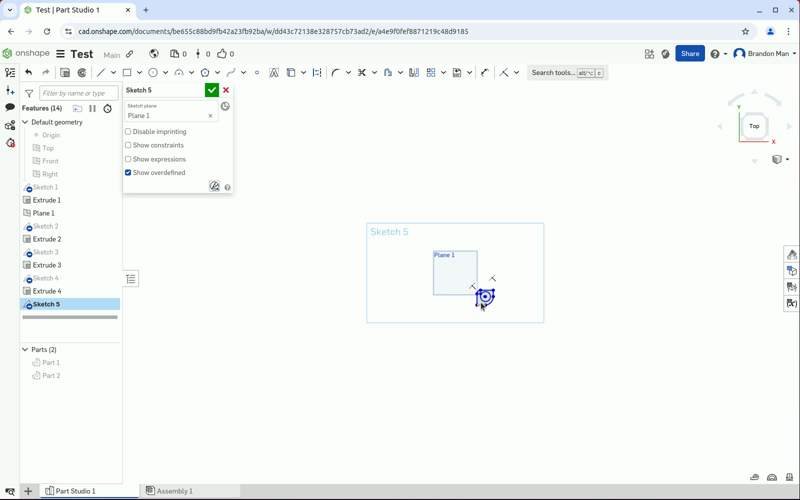
scroll(6)
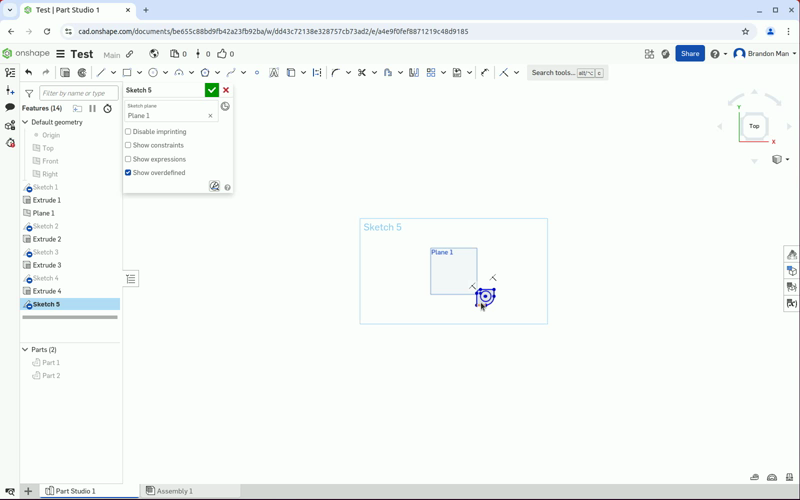
scroll(6)
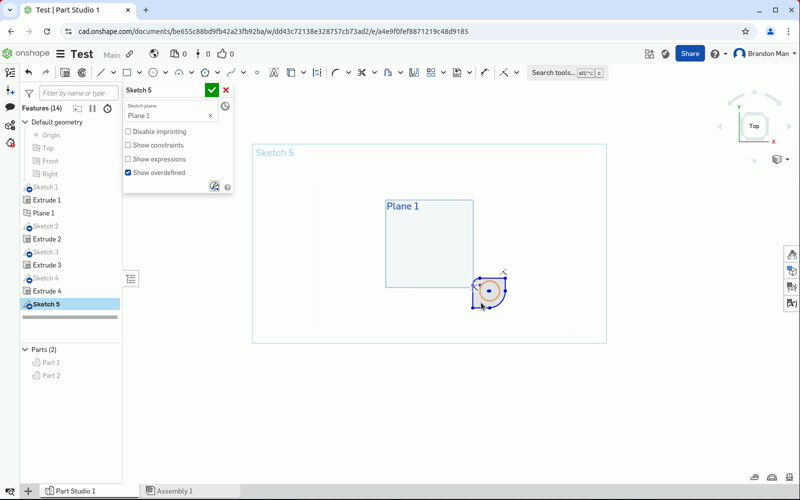
scroll(6)
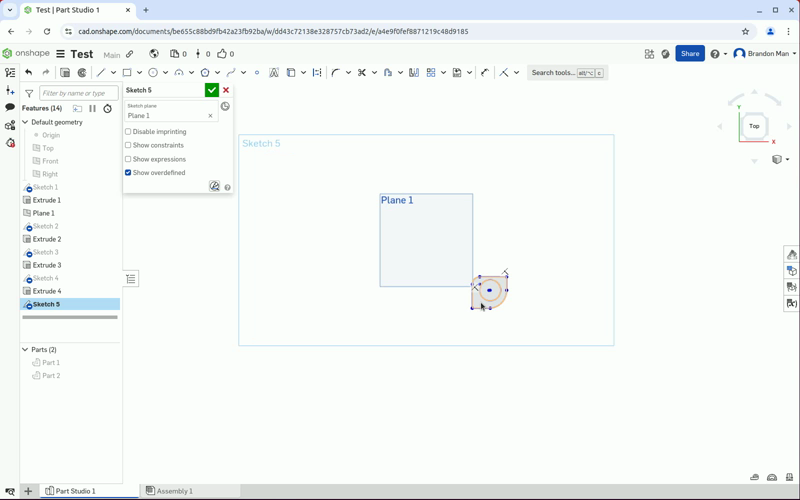
scroll(6)
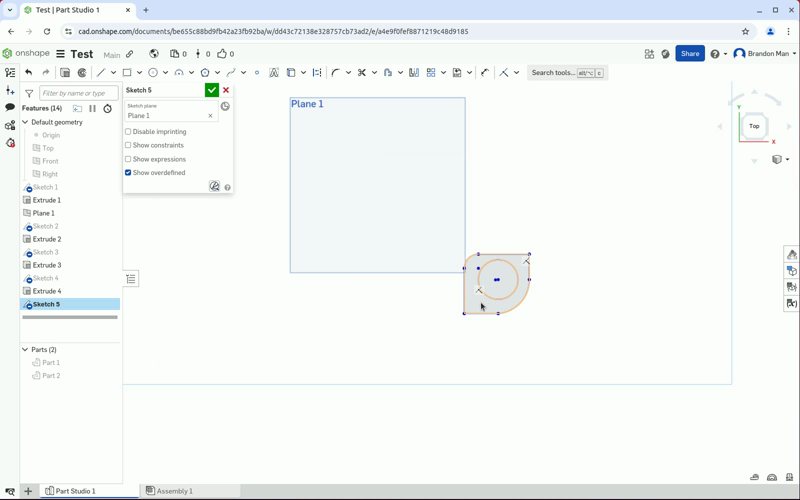
scroll(6)
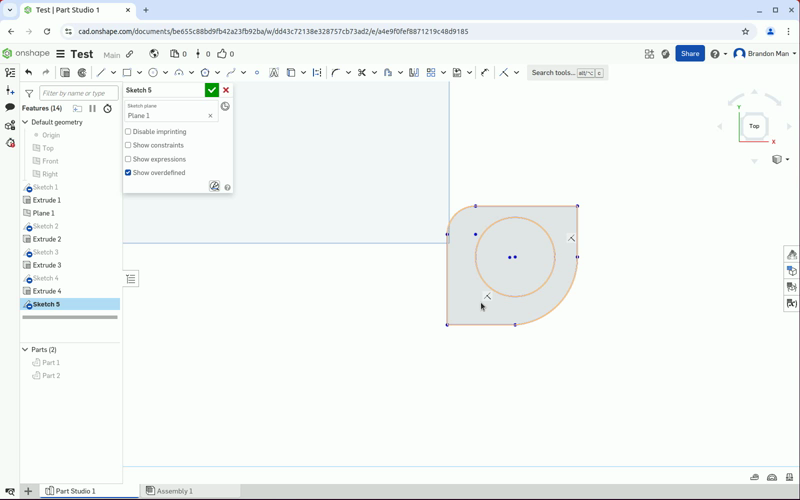
click(481, 302)
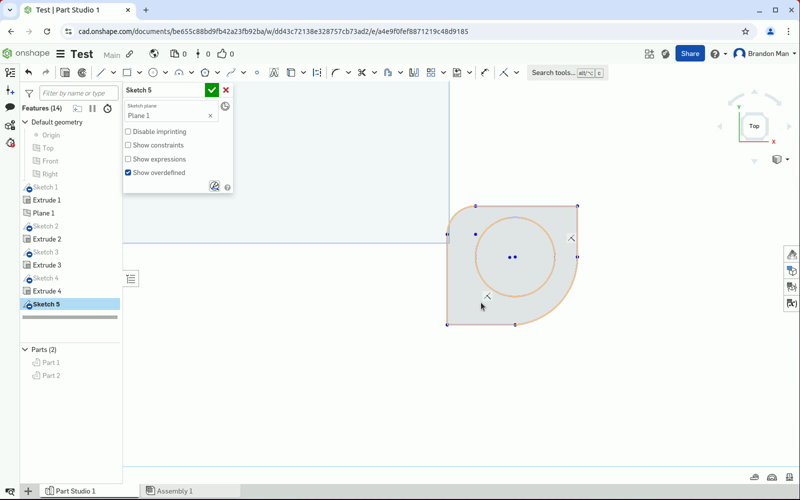
scroll(-6)
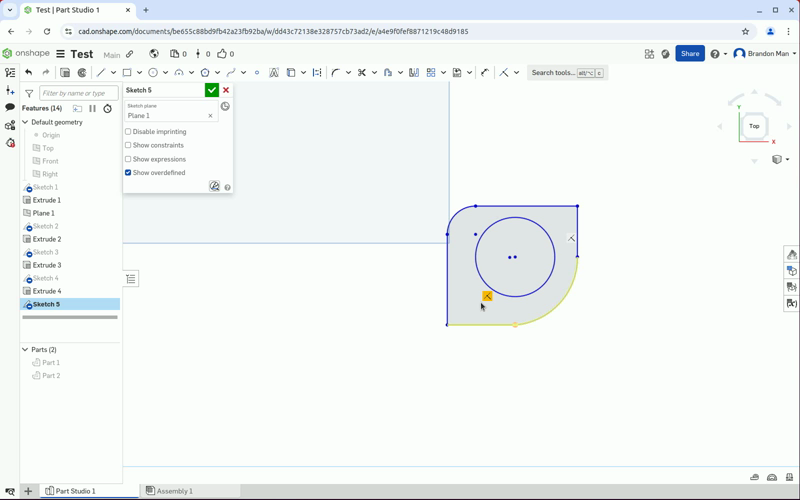
scroll(-6)
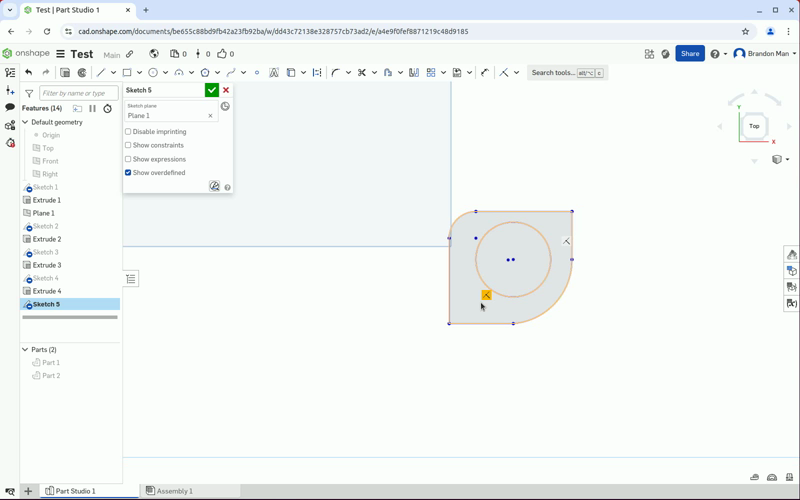
scroll(-6)
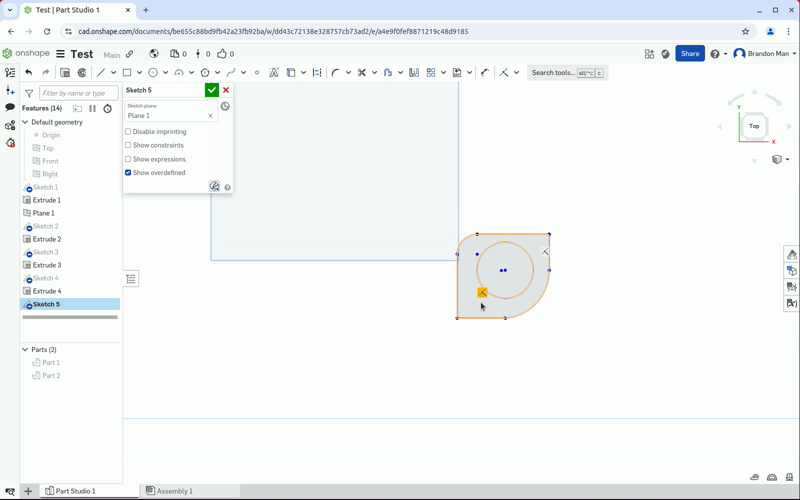
scroll(-6)
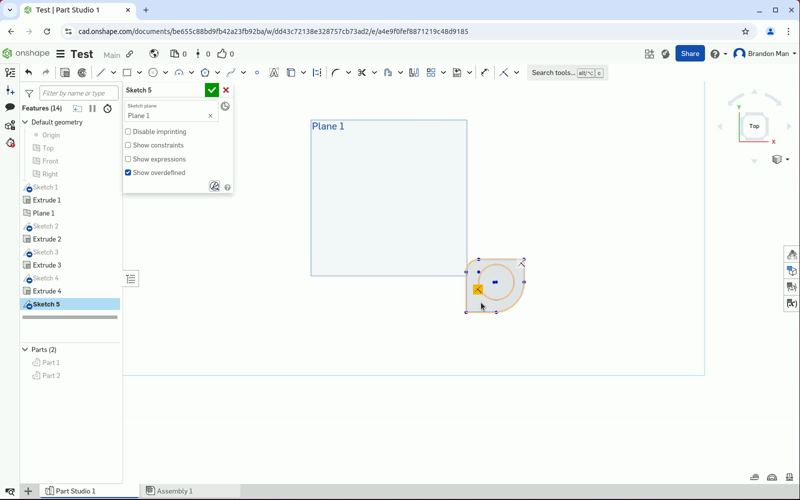
scroll(-6)
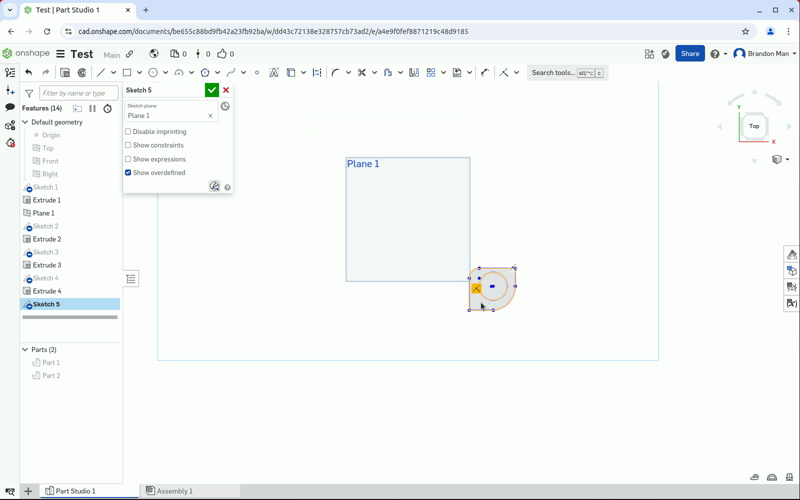
scroll(-6)
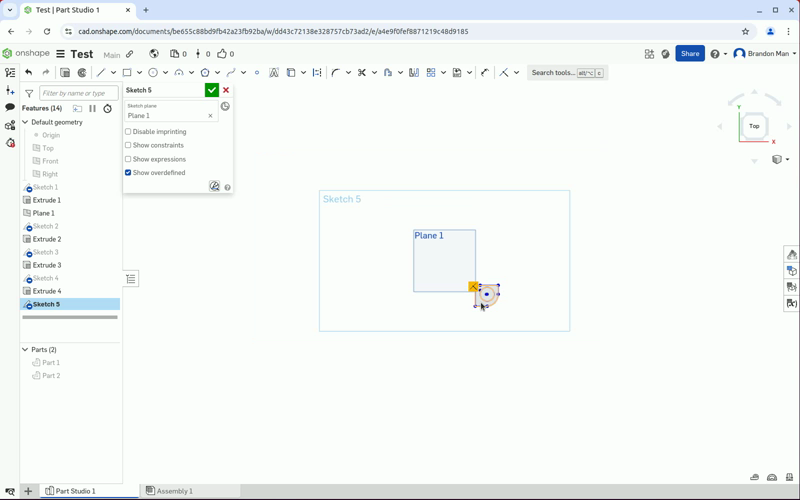
scroll(-6)
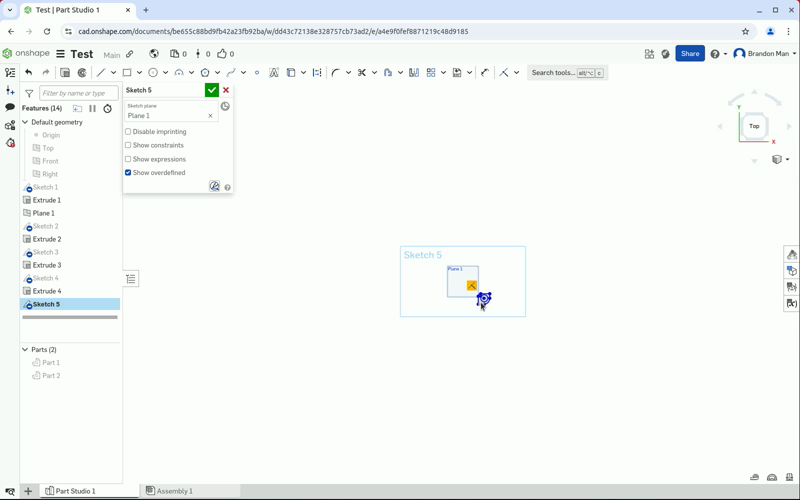
mouse_move(73, 352)
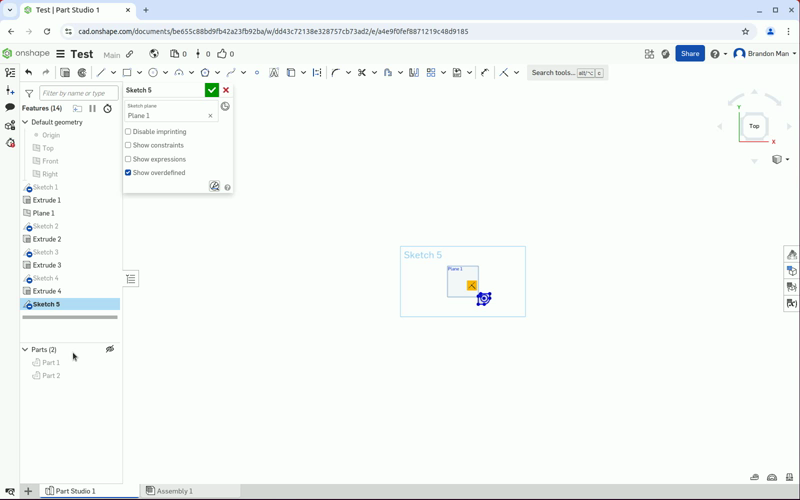
key(shift+y)
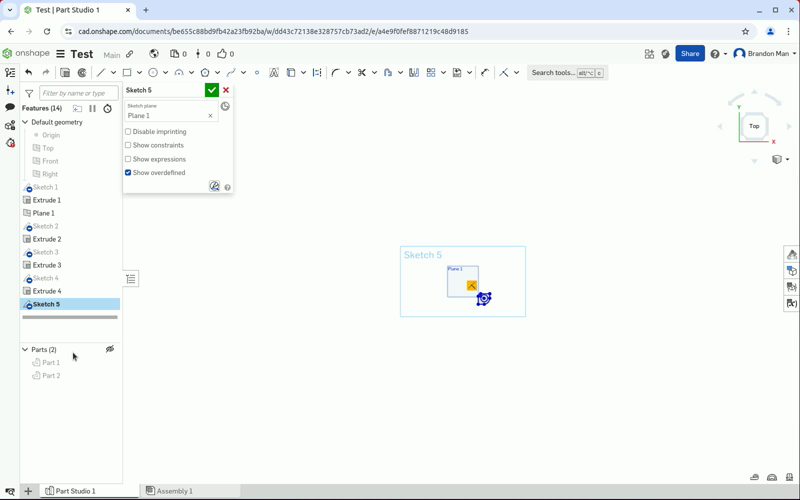
key(shift+e)
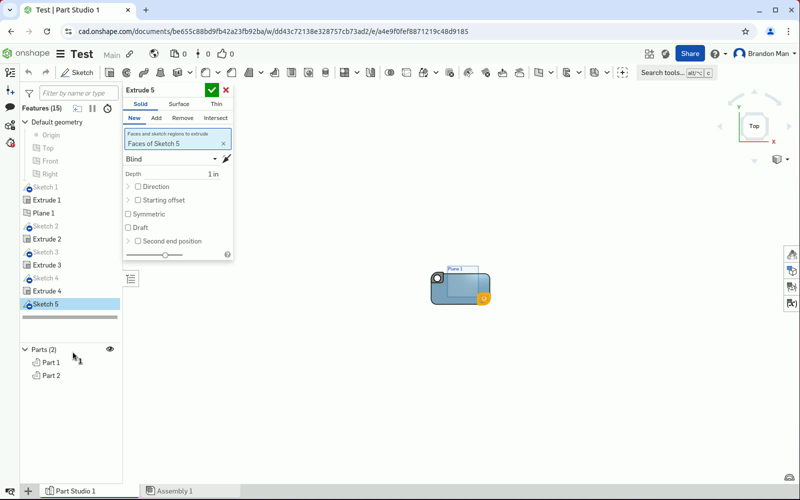
mouse_move(143, 106)
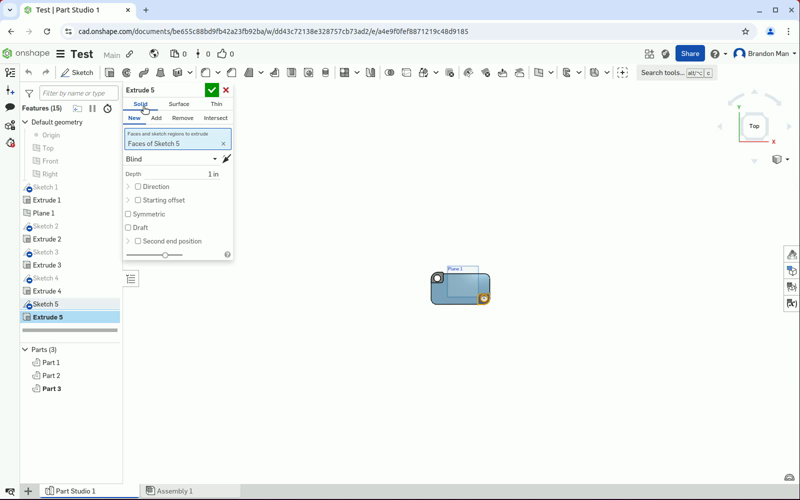
click(143, 106)
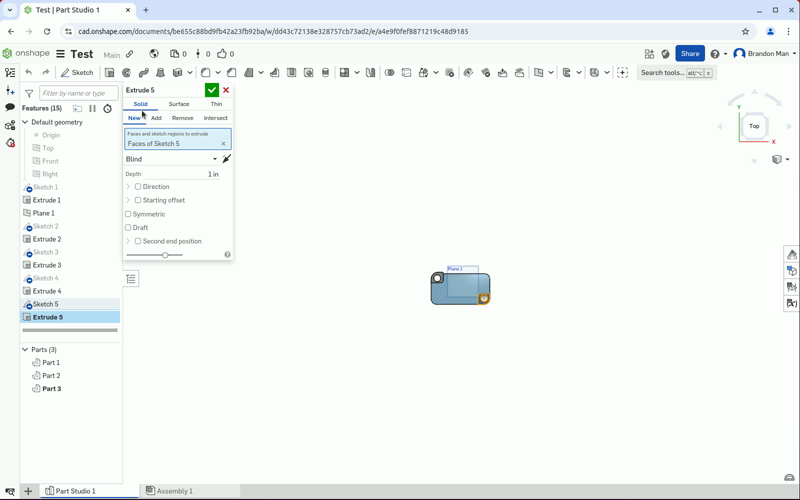
mouse_move(137, 120)
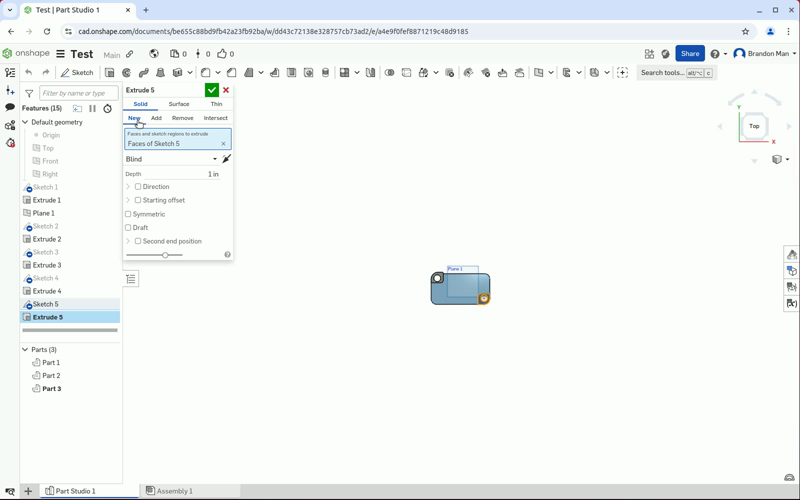
click(137, 120)
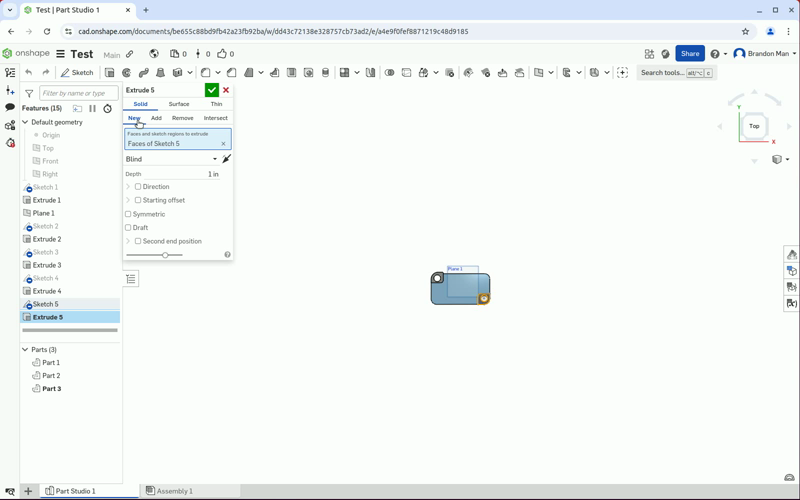
key(tab, 4)
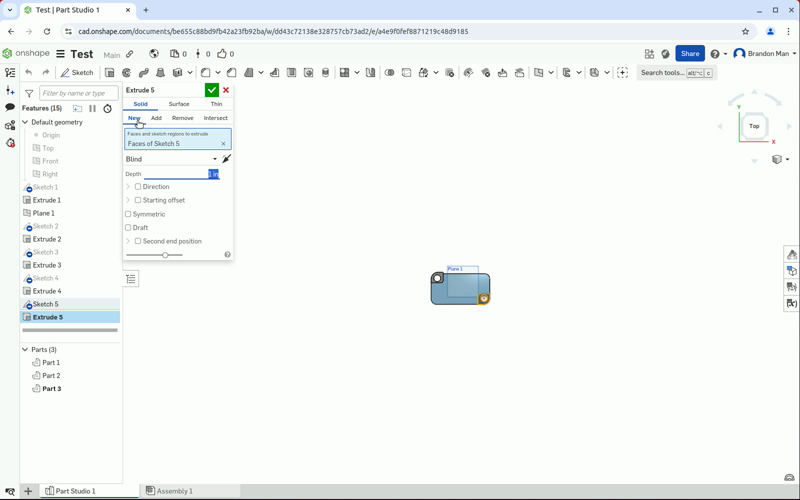
text(0.241)
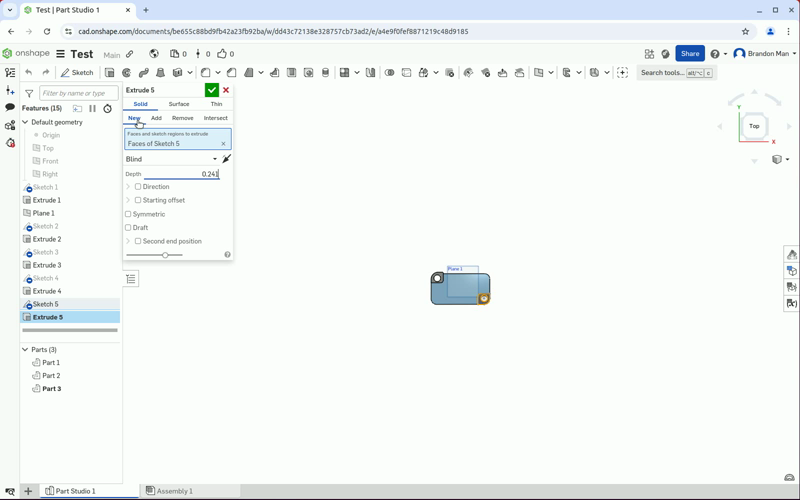
key(enter)
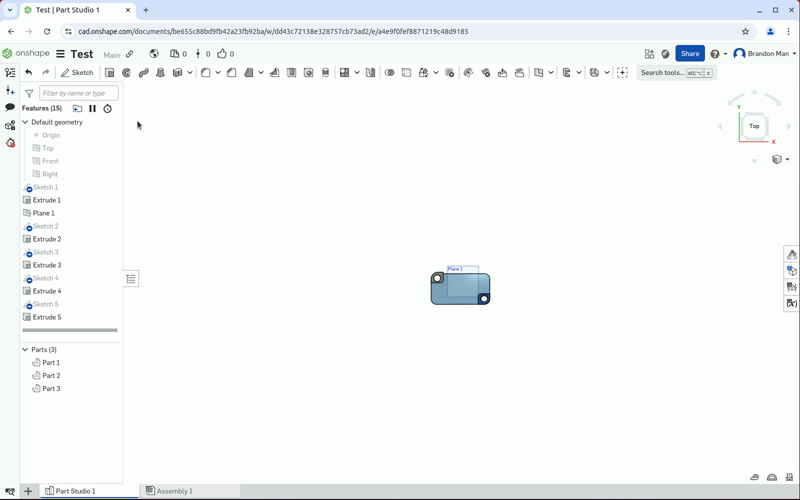
key(shift+h)
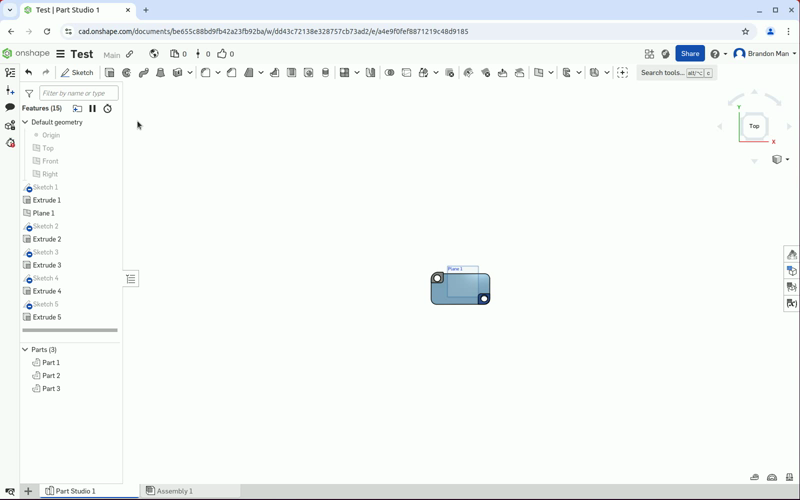
key(shift+h)
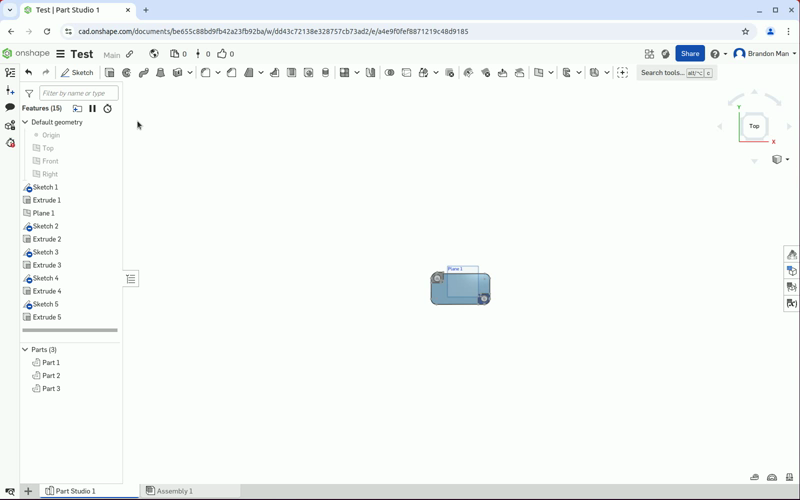
key(shift+7)
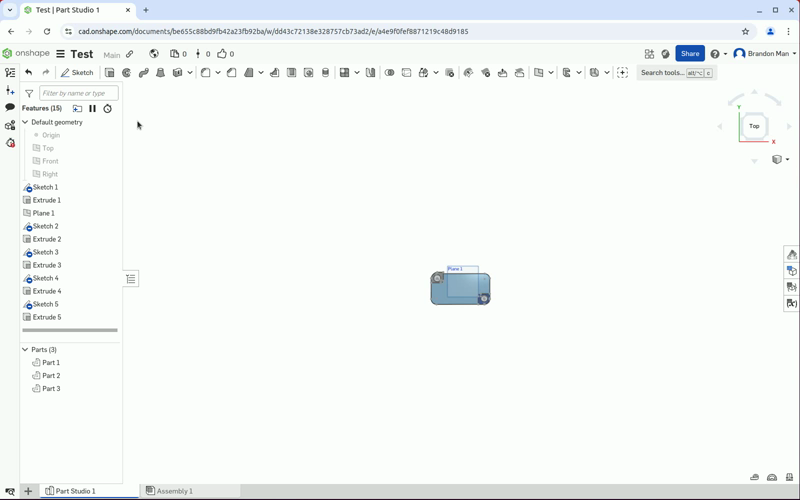
key(up, 3)
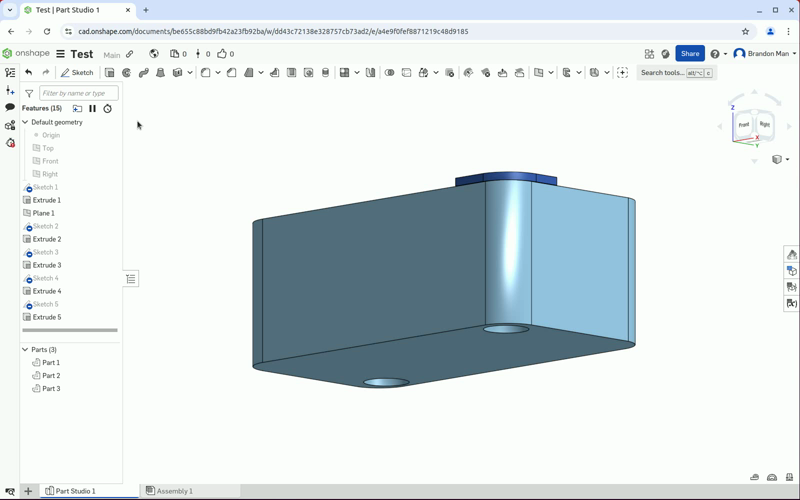
key(left, 3)
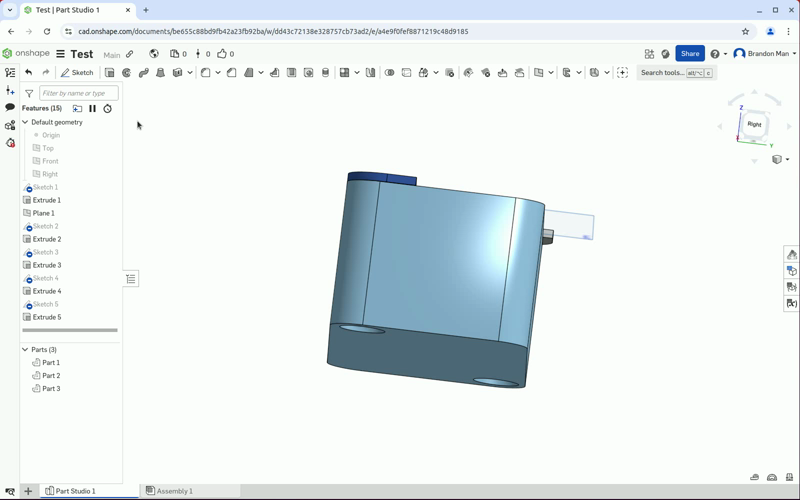
key(right, 3)
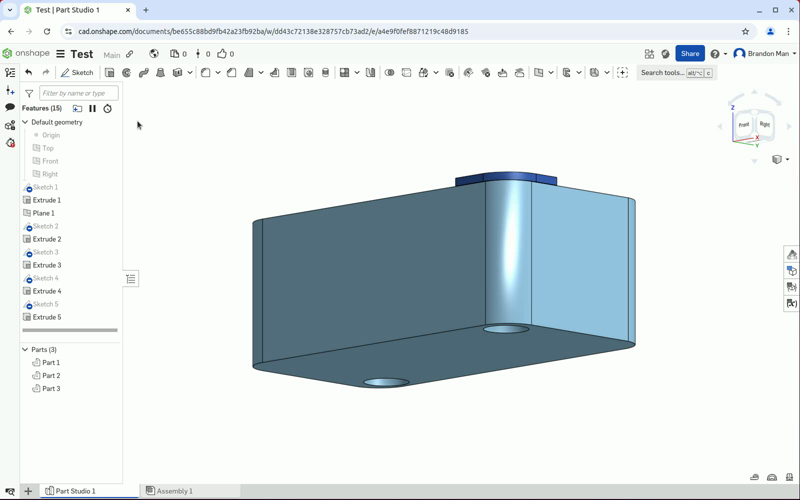
key(down, 3)
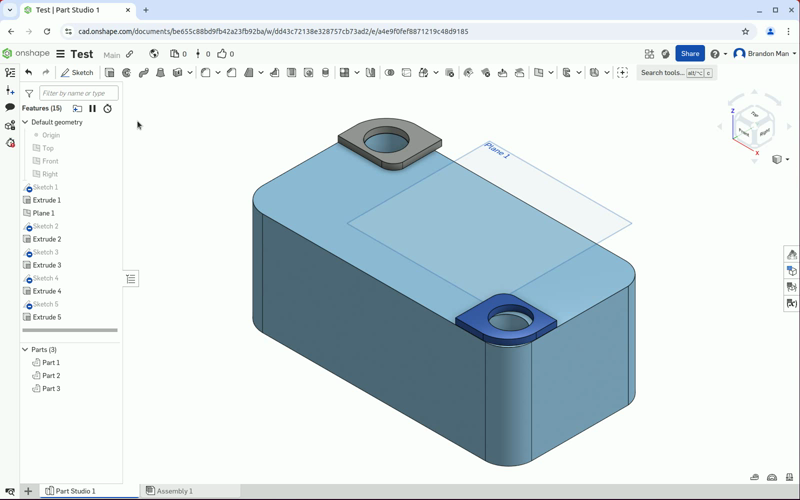
mouse_move(73, 189)
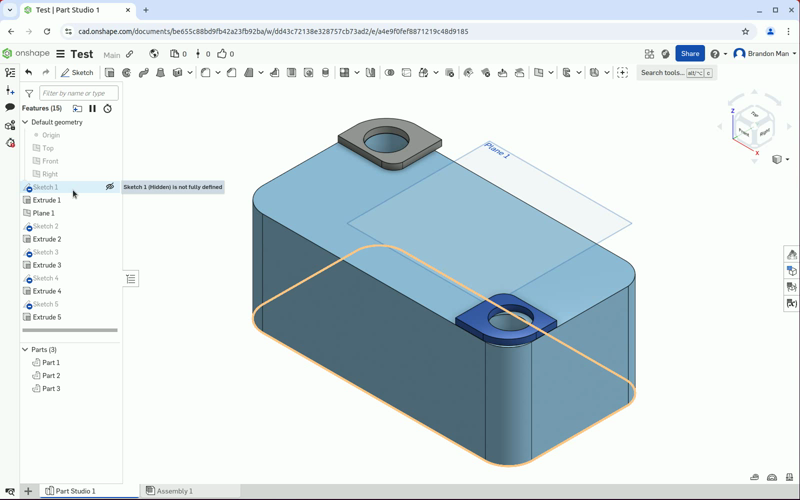
click(73, 189)